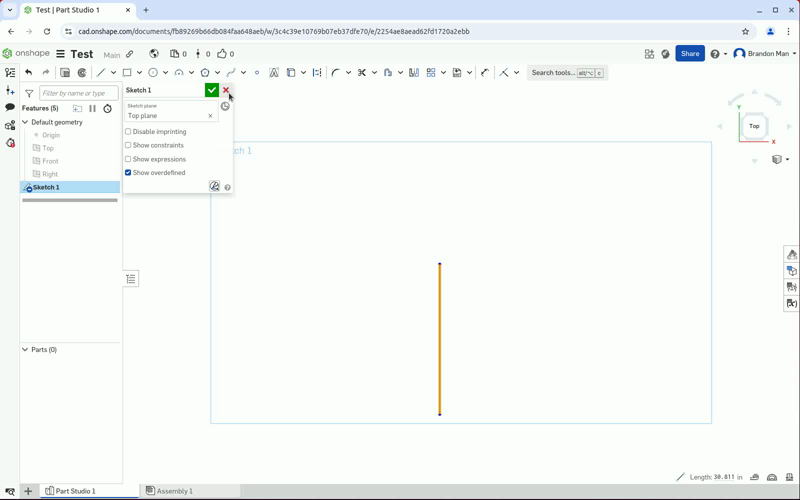
key(shift+h)
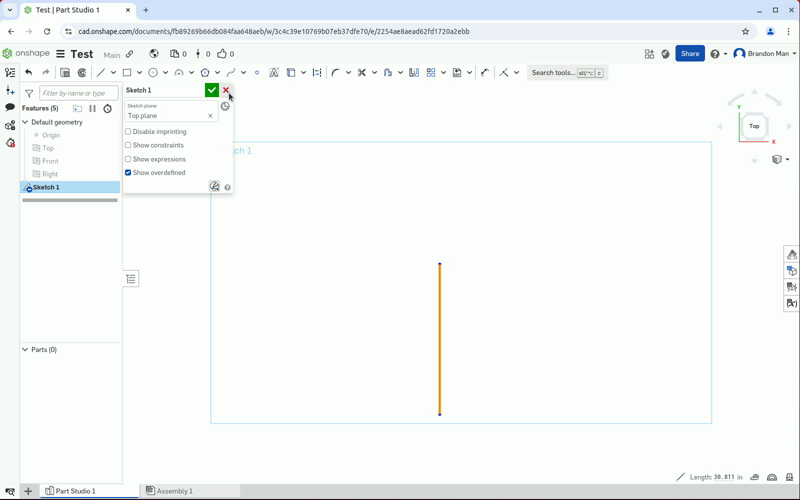
key(shift+s)
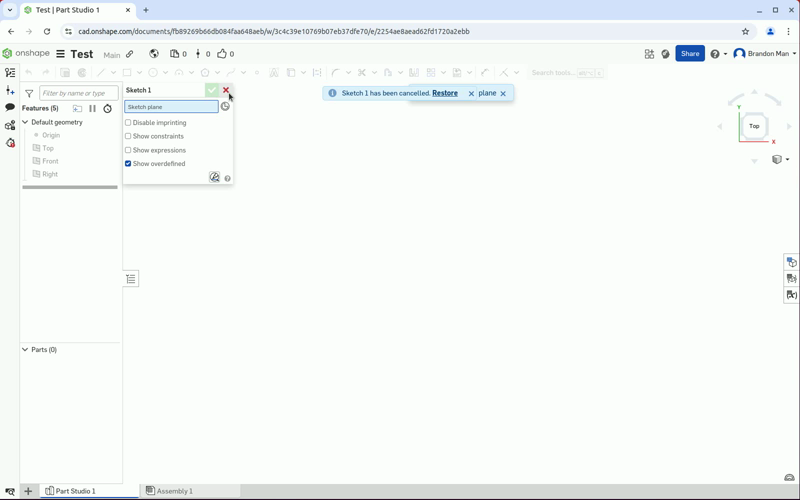
mouse_move(73, 150)
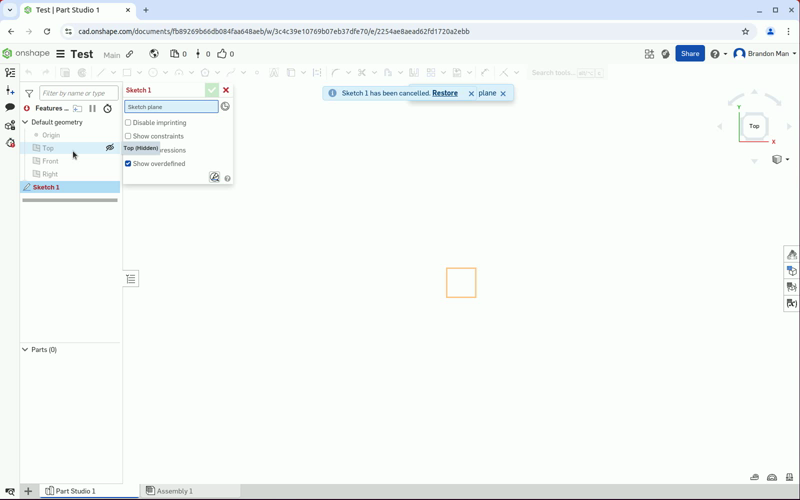
click(73, 150)
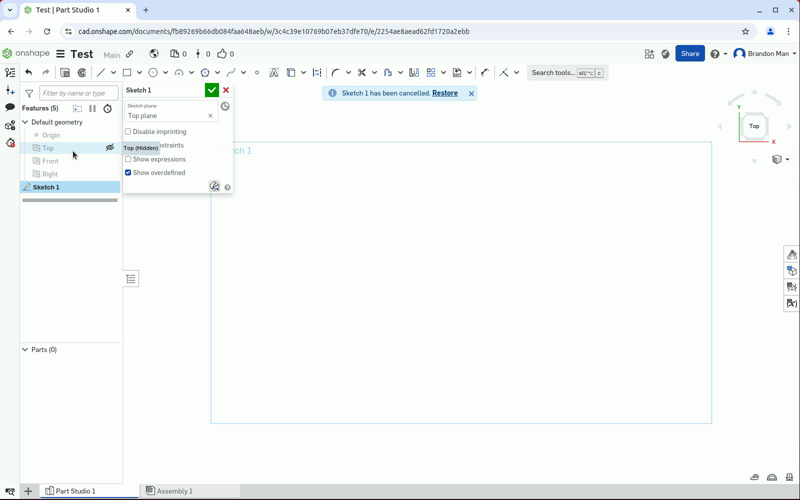
mouse_move(73, 352)
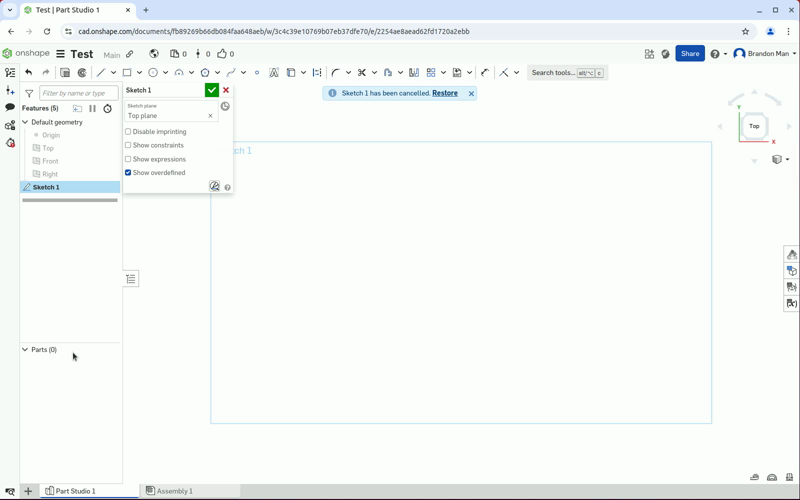
key(y)
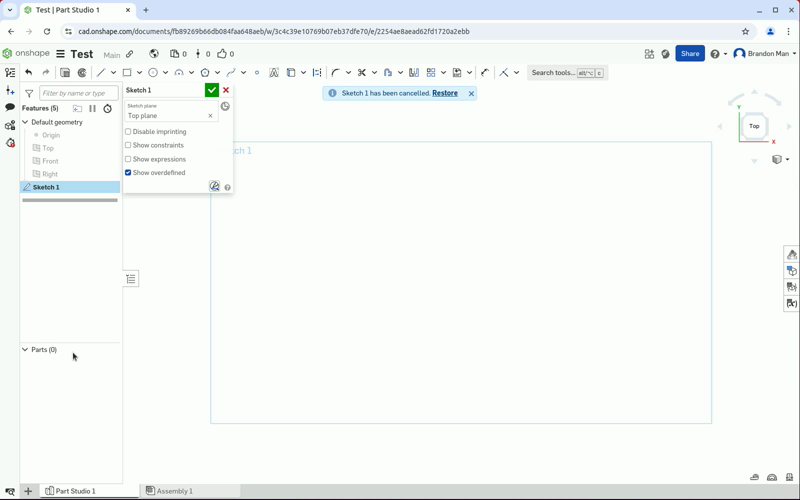
key(a)
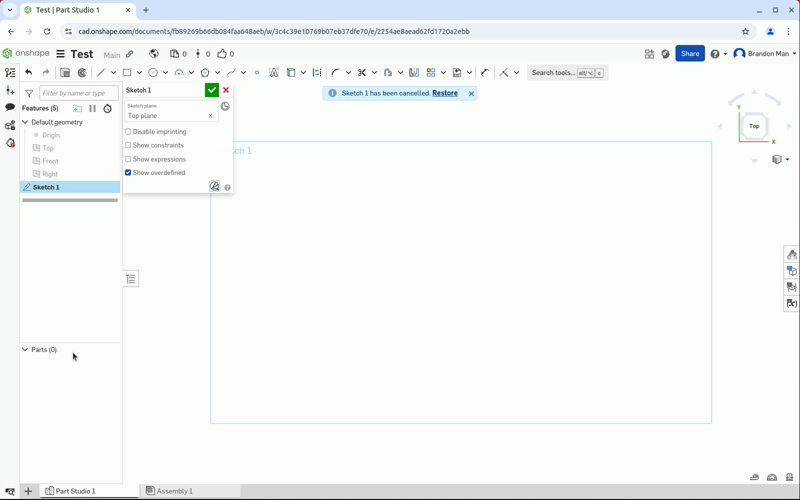
key_down(shift)
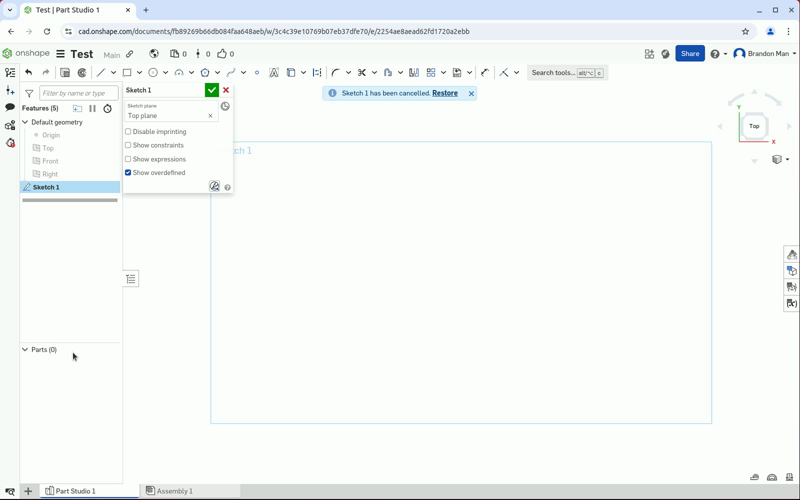
mouse_move(519, 287)
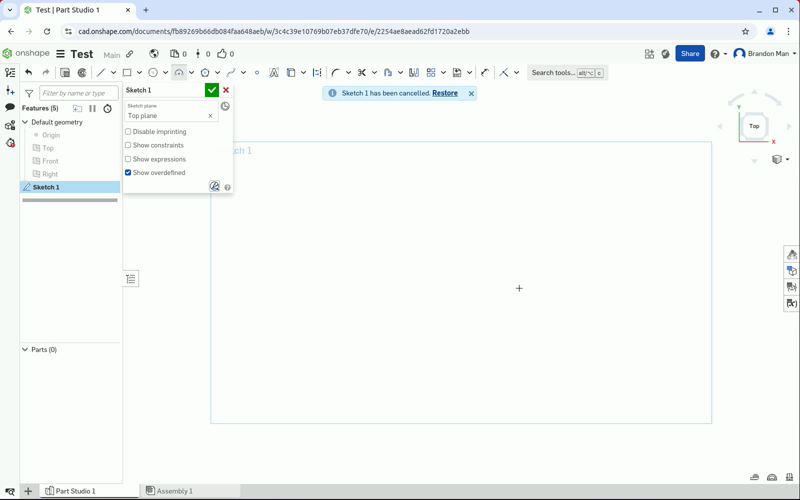
click(519, 287)
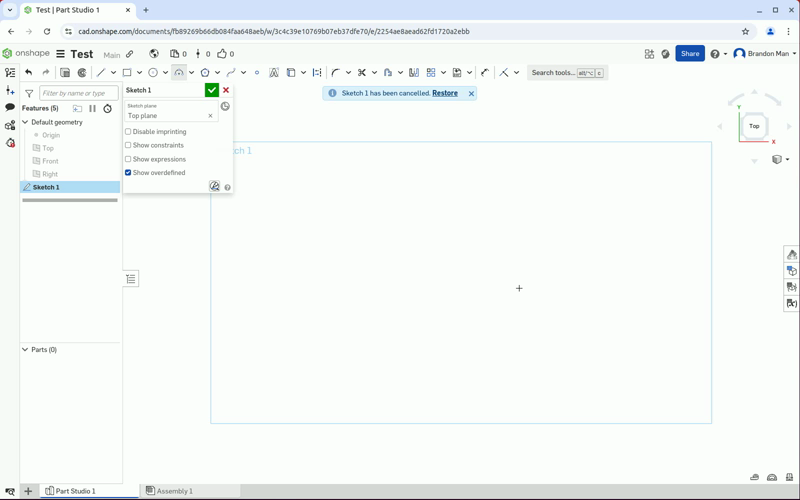
key_up(shift)
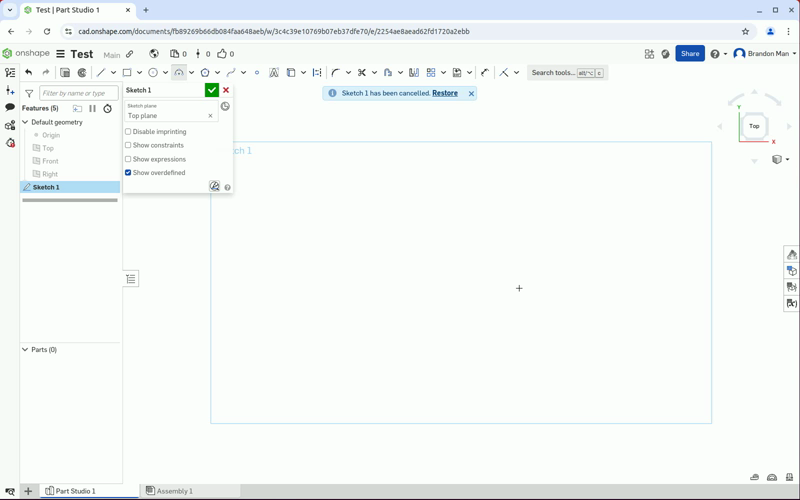
key_down(shift)
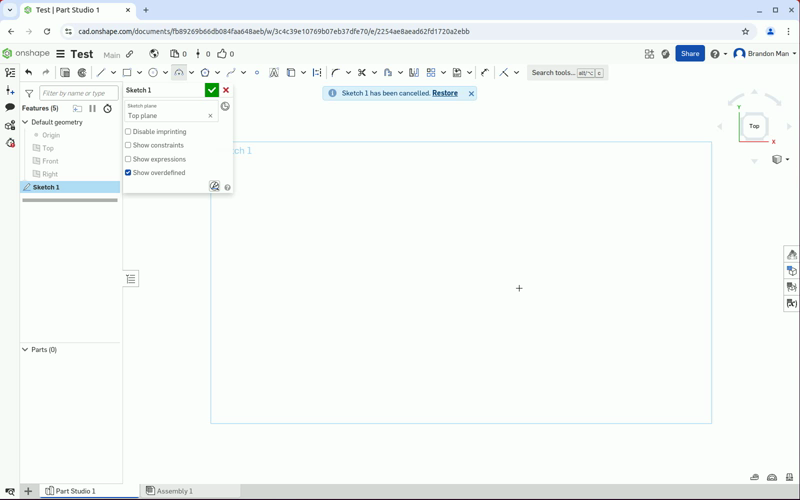
mouse_move(521, 289)
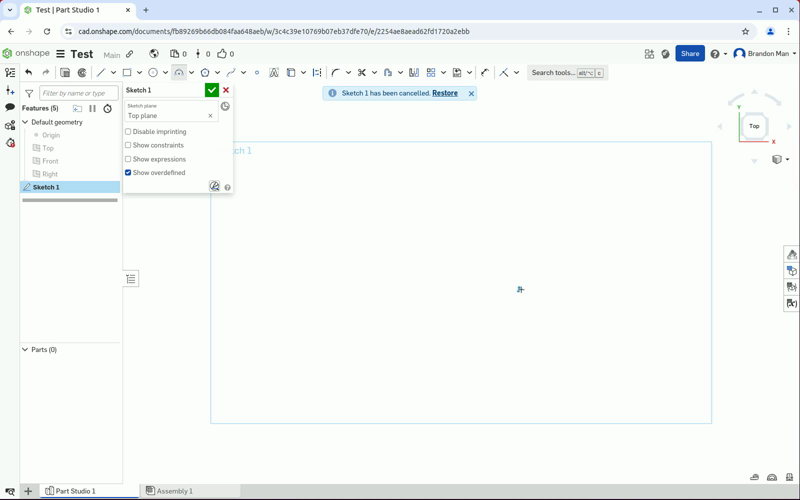
scroll(6)
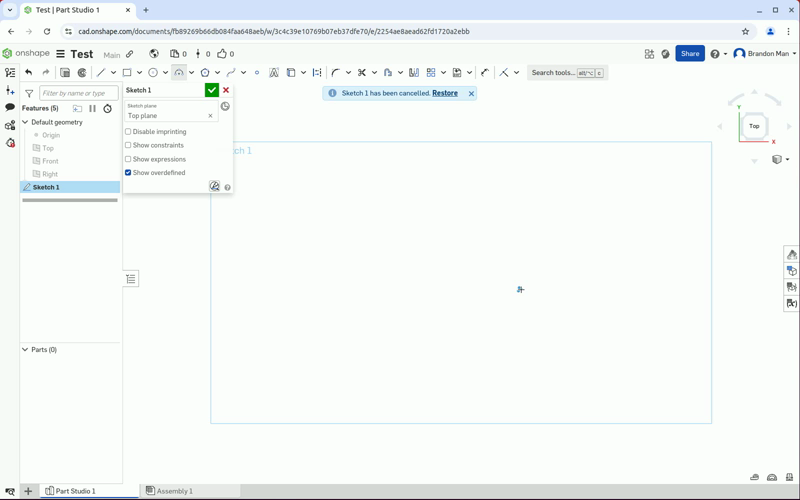
scroll(6)
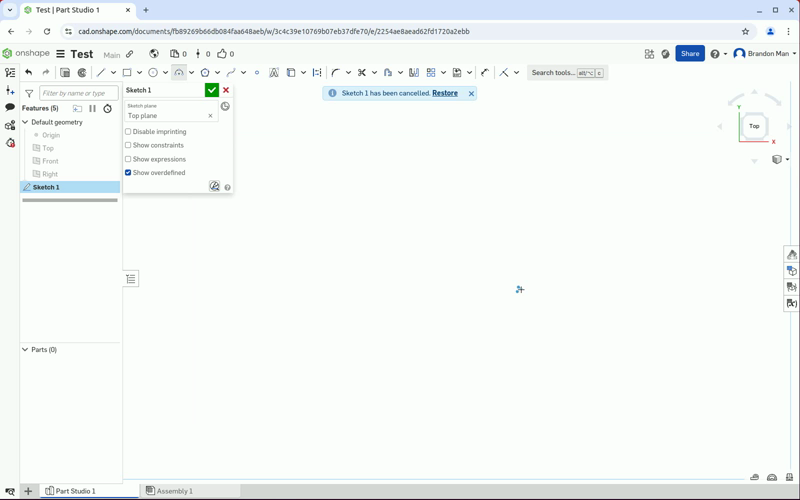
scroll(6)
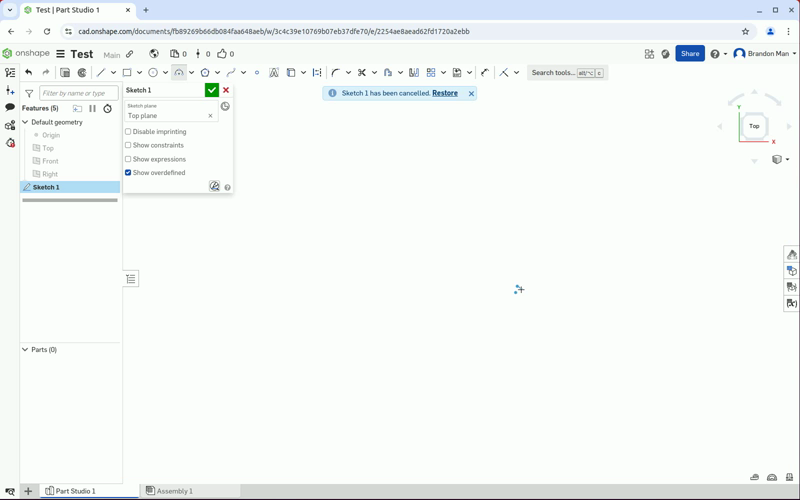
scroll(6)
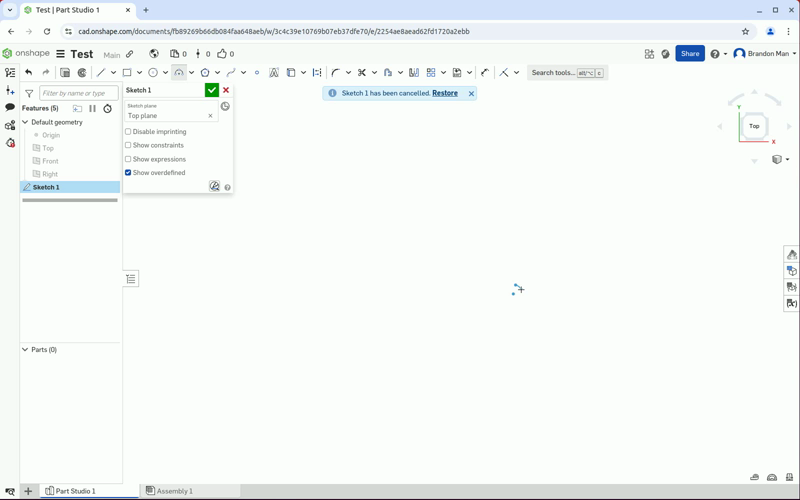
scroll(6)
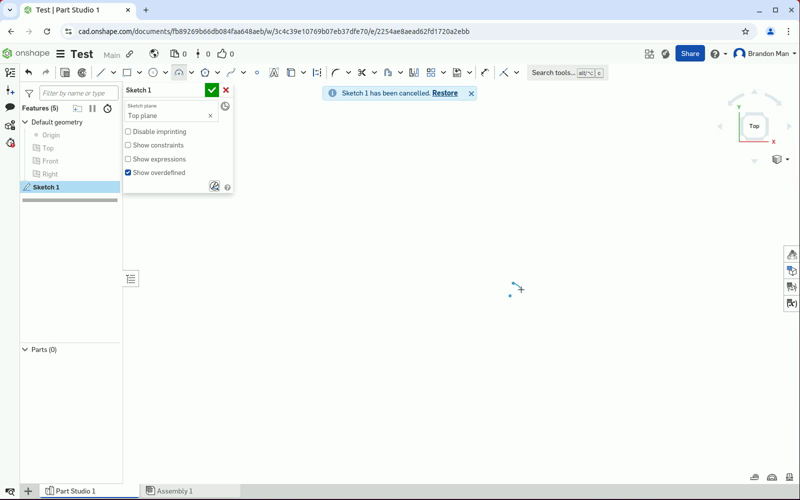
scroll(6)
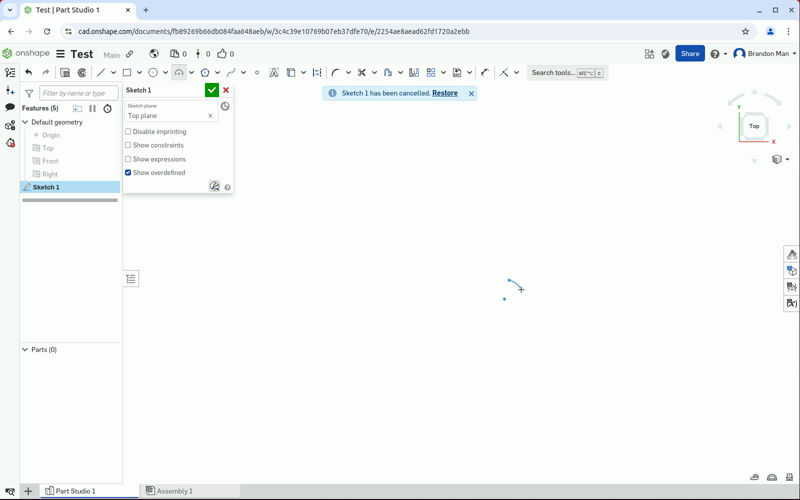
scroll(6)
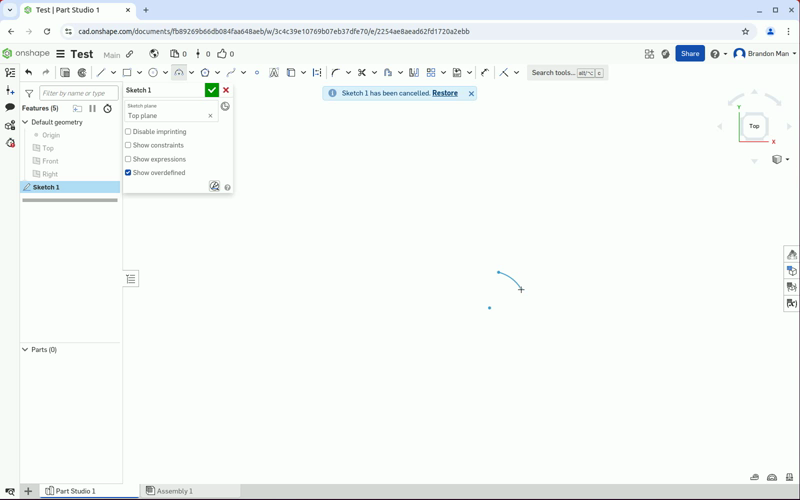
click(521, 289)
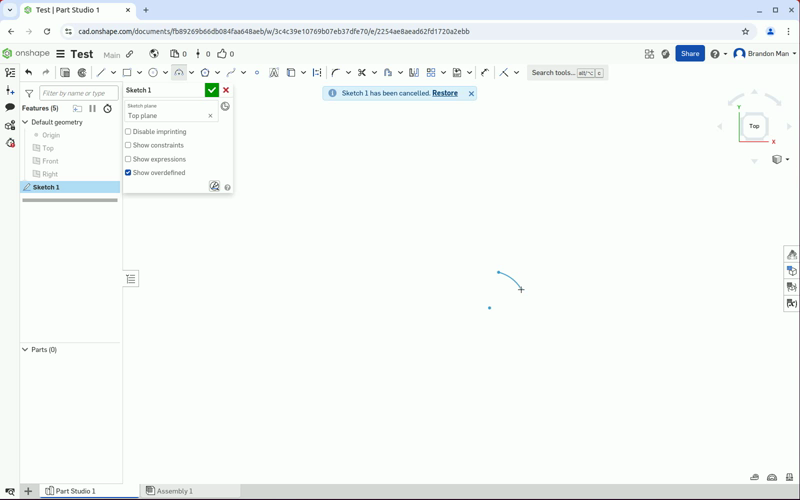
scroll(-6)
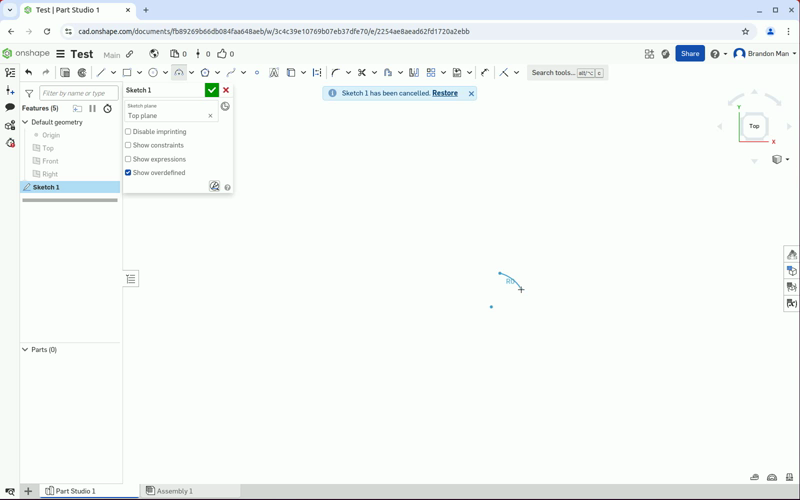
scroll(-6)
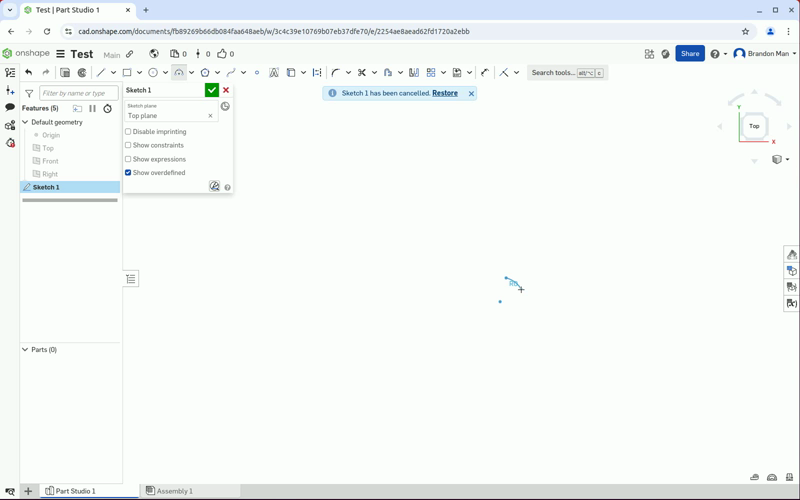
scroll(-6)
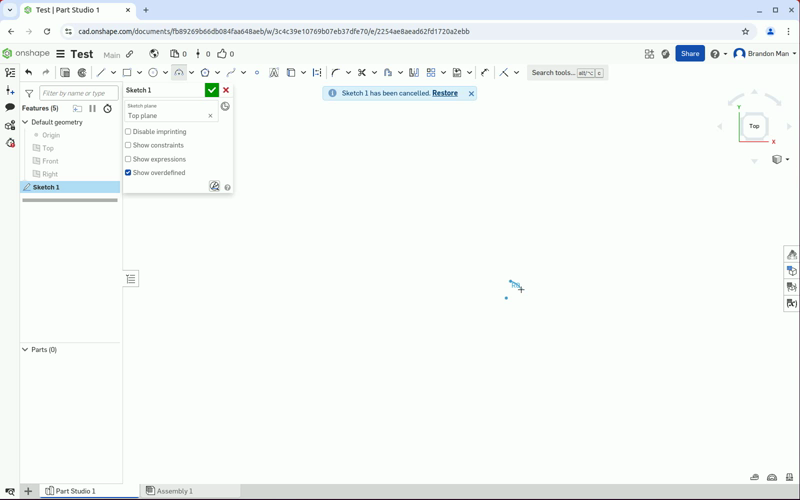
scroll(-6)
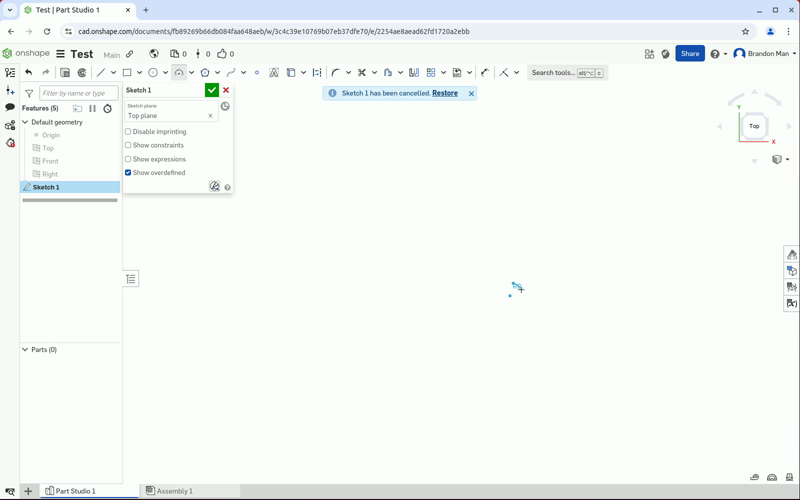
scroll(-6)
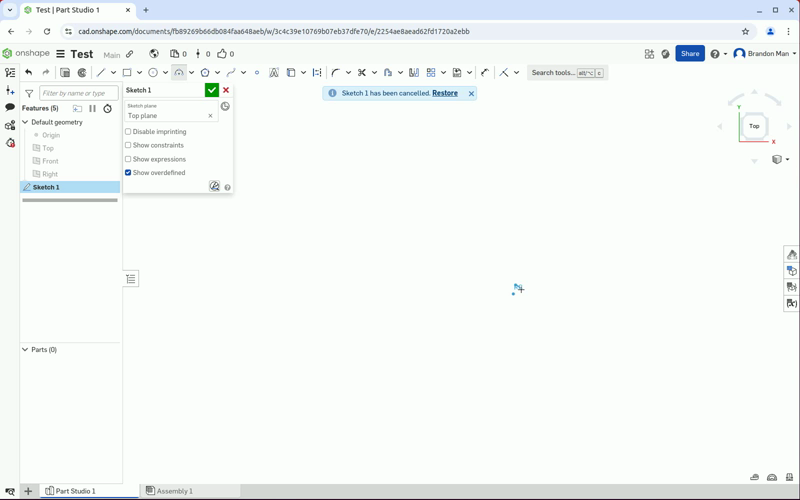
scroll(-6)
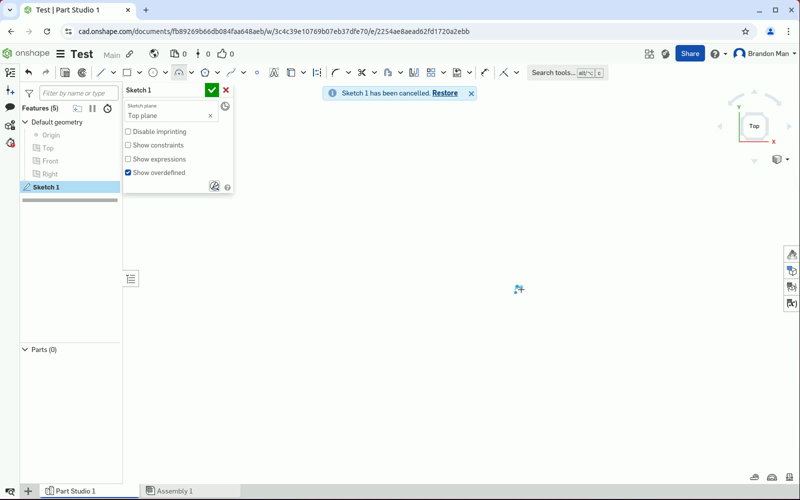
scroll(-6)
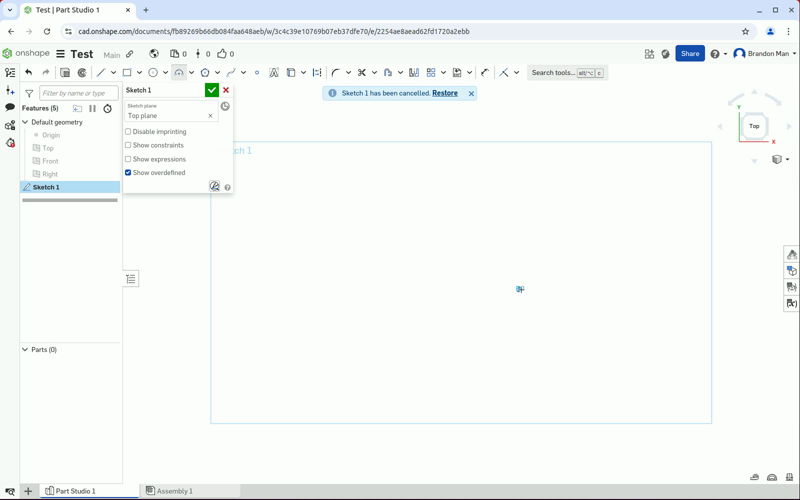
mouse_move(519, 288)
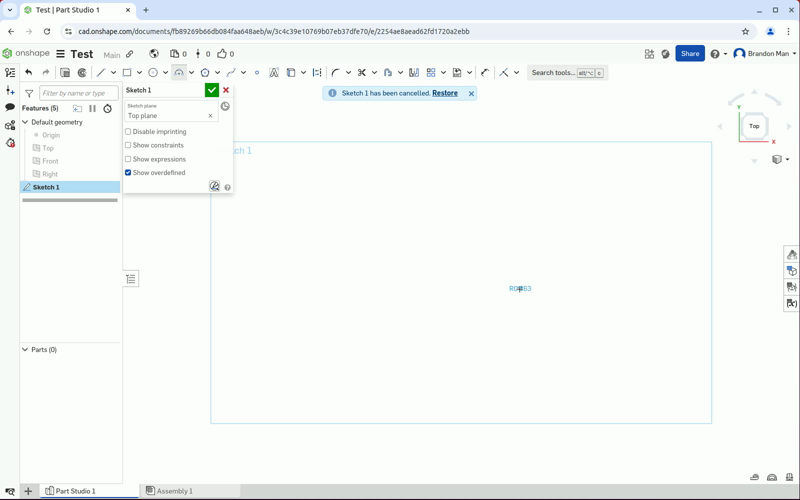
scroll(6)
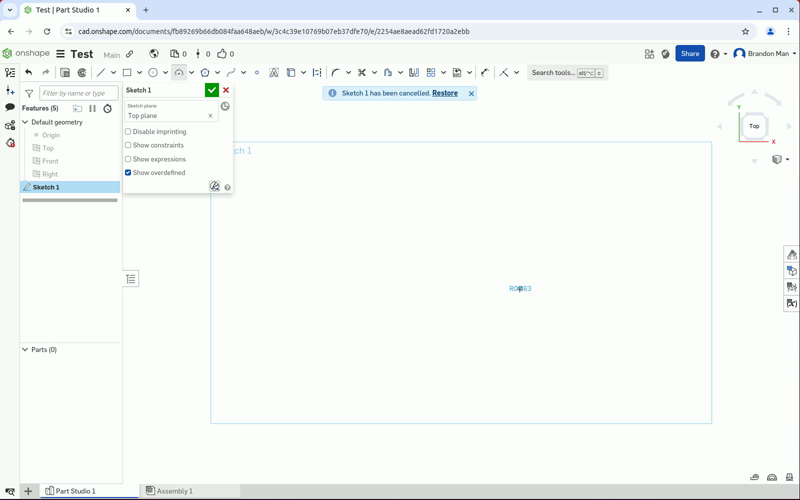
scroll(6)
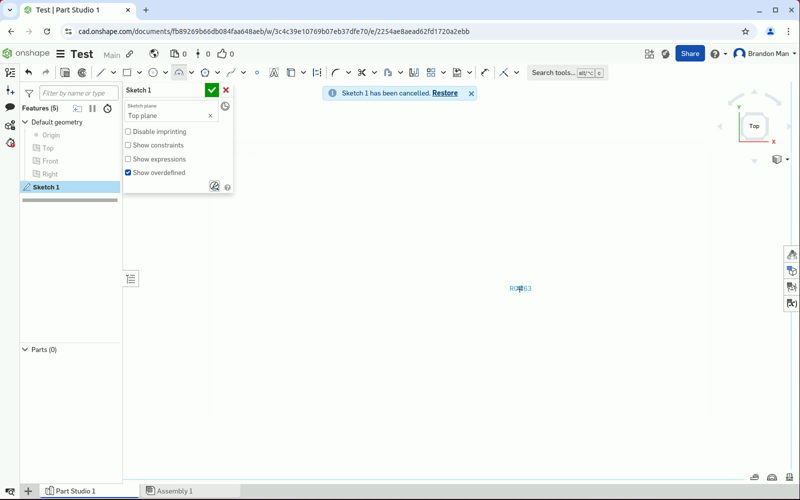
scroll(6)
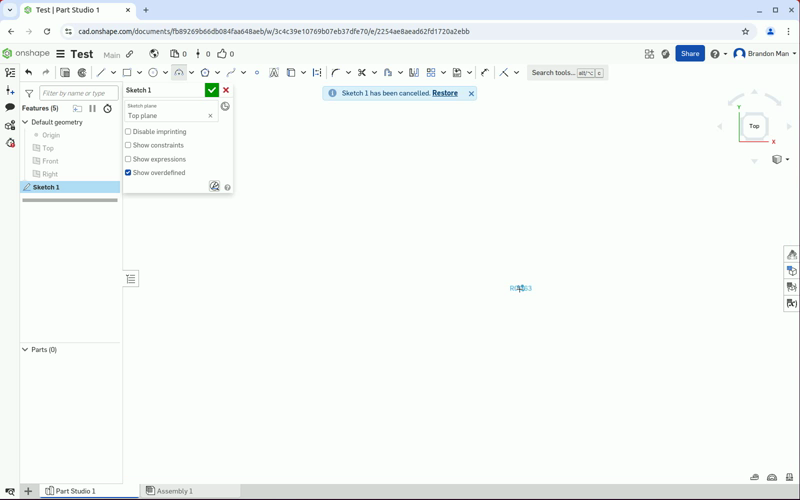
scroll(6)
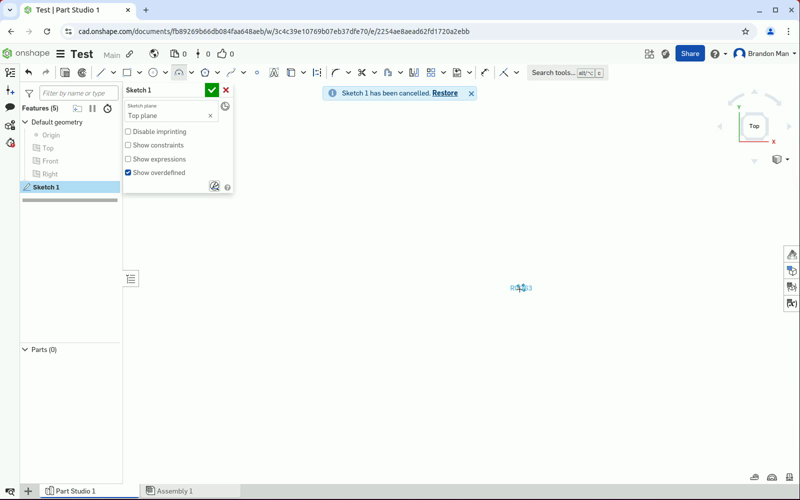
scroll(6)
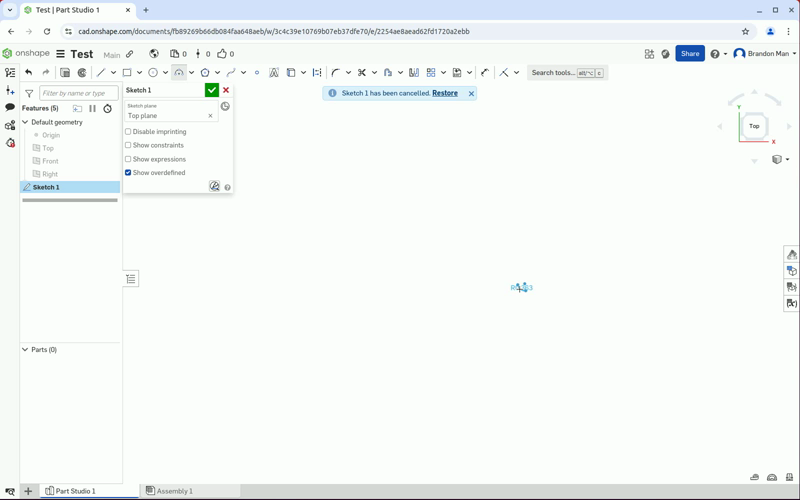
scroll(6)
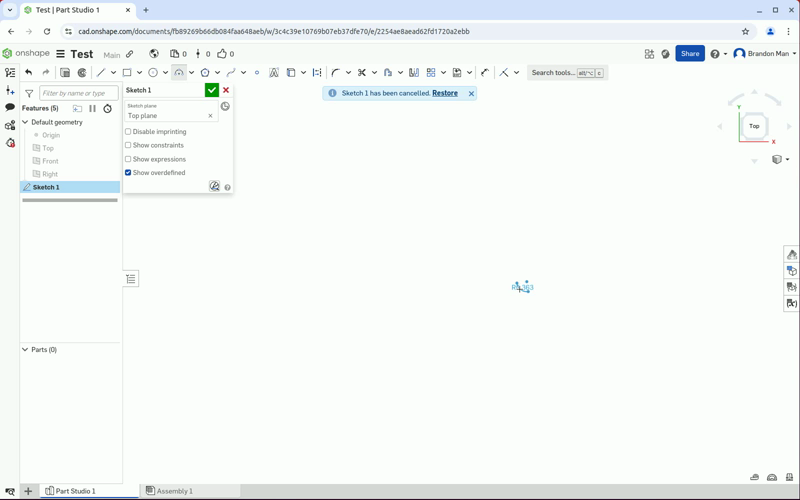
scroll(6)
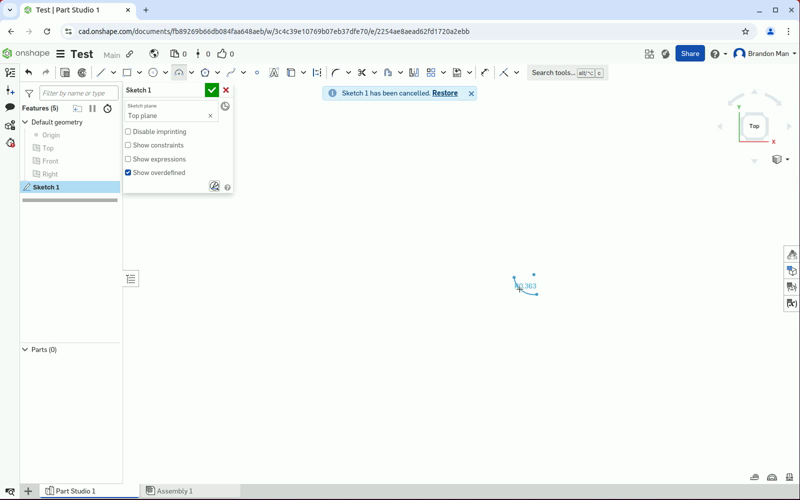
click(519, 288)
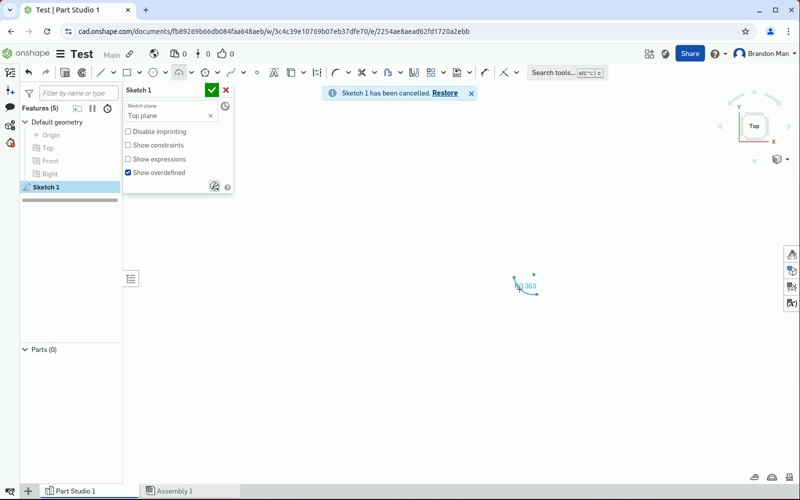
scroll(-6)
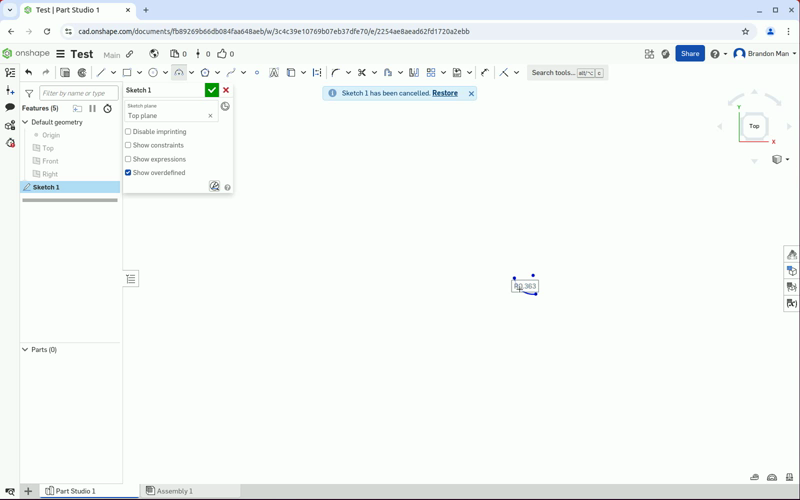
scroll(-6)
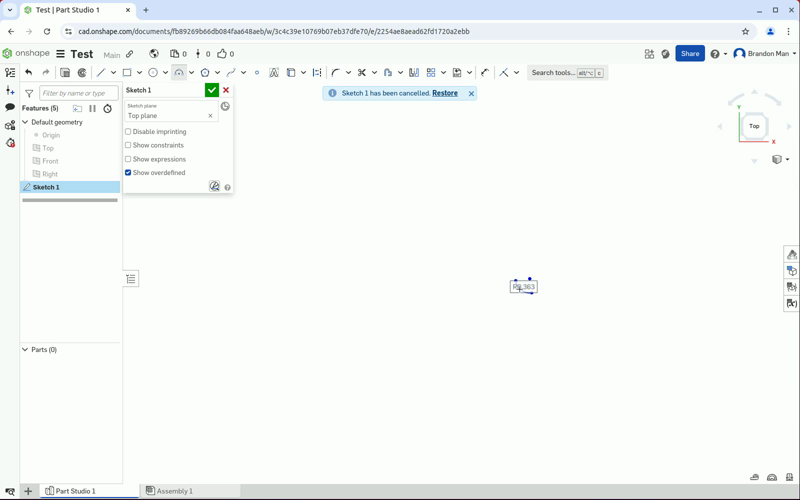
scroll(-6)
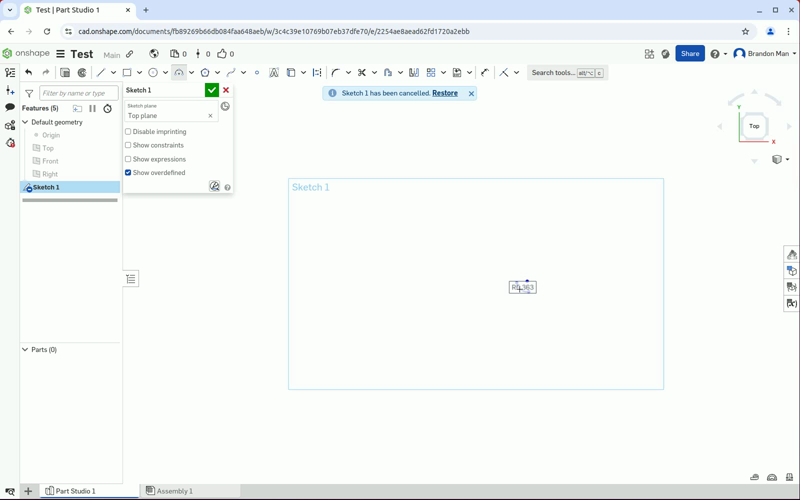
scroll(-6)
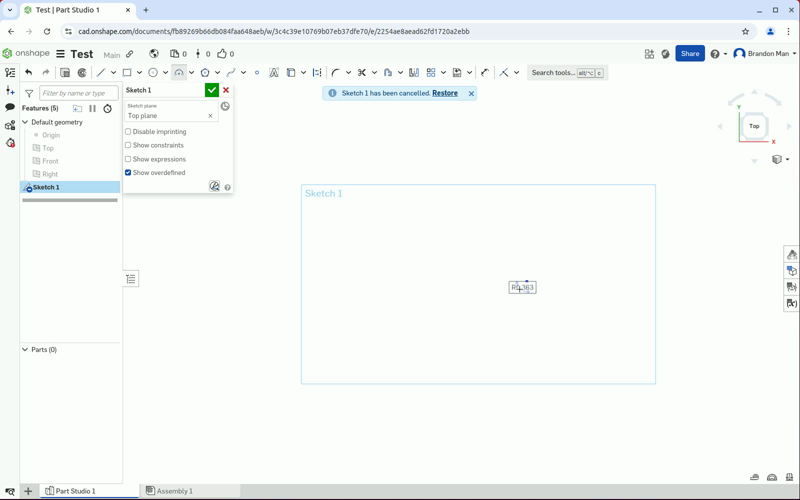
scroll(-6)
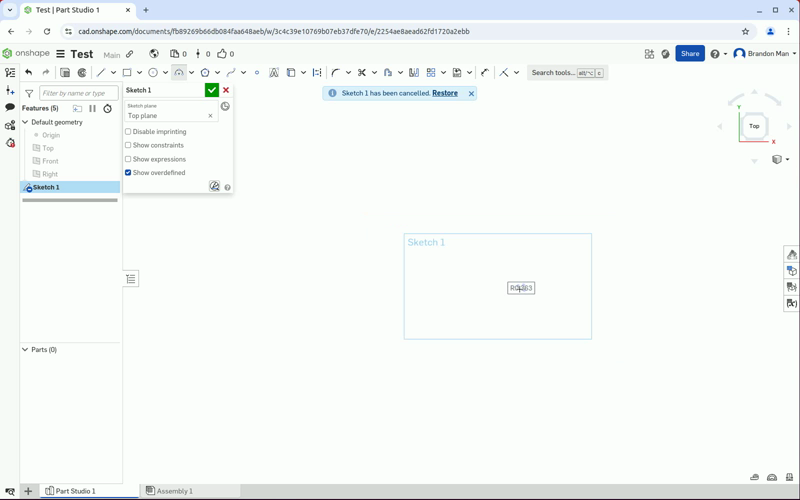
scroll(-6)
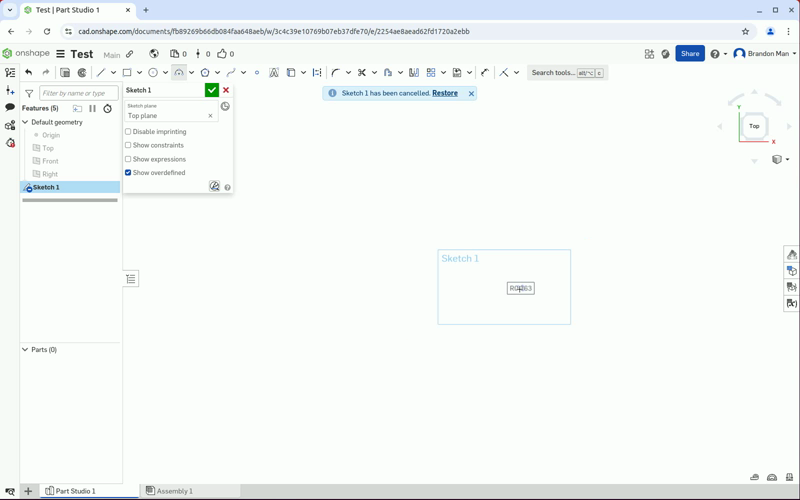
scroll(-6)
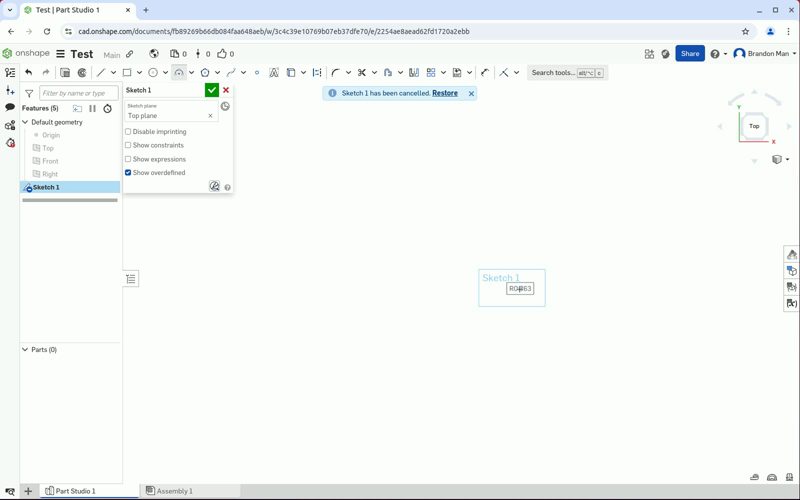
key_up(shift)
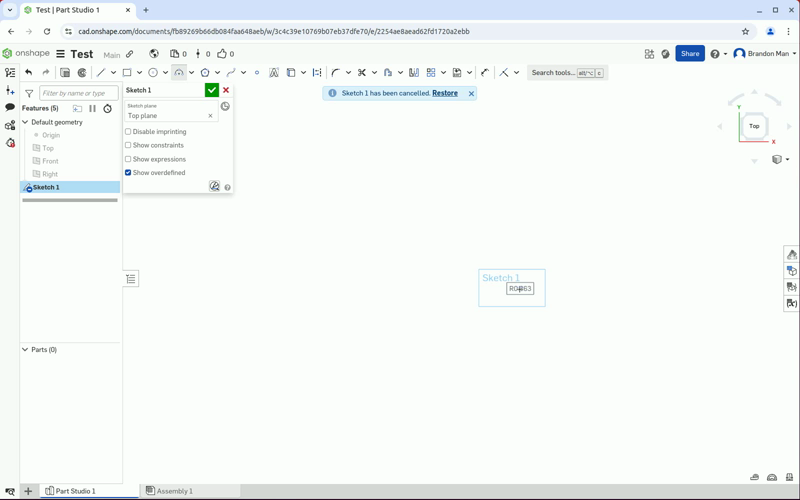
key(esc)
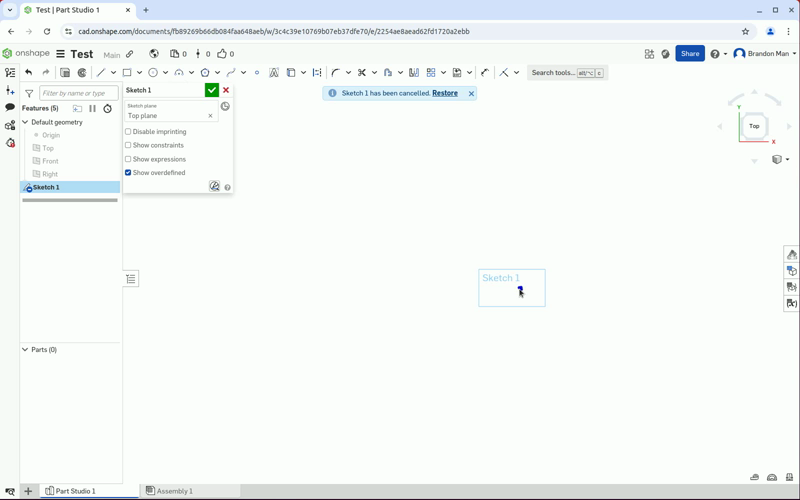
key(l)
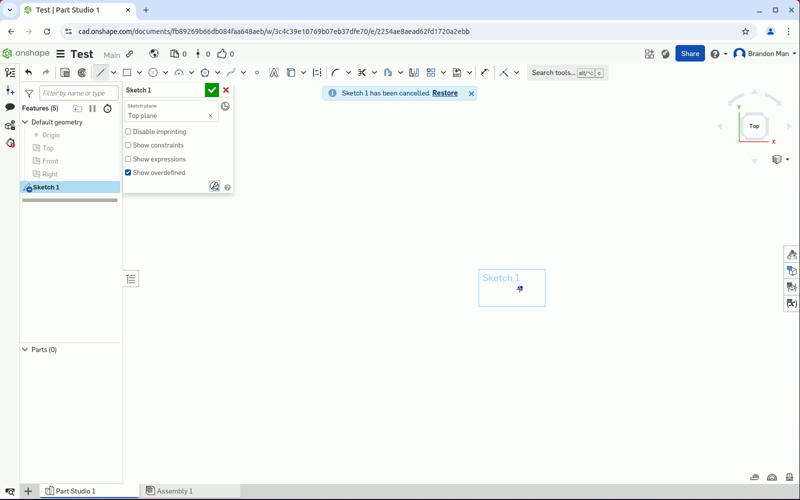
mouse_move(521, 289)
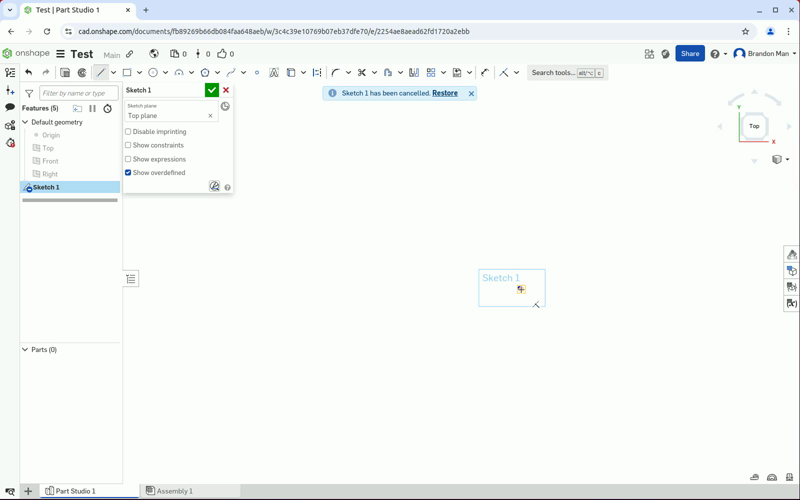
scroll(6)
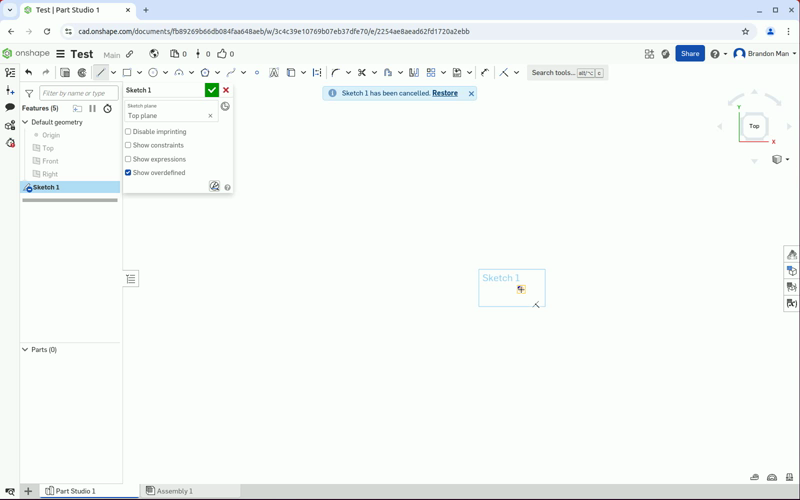
scroll(6)
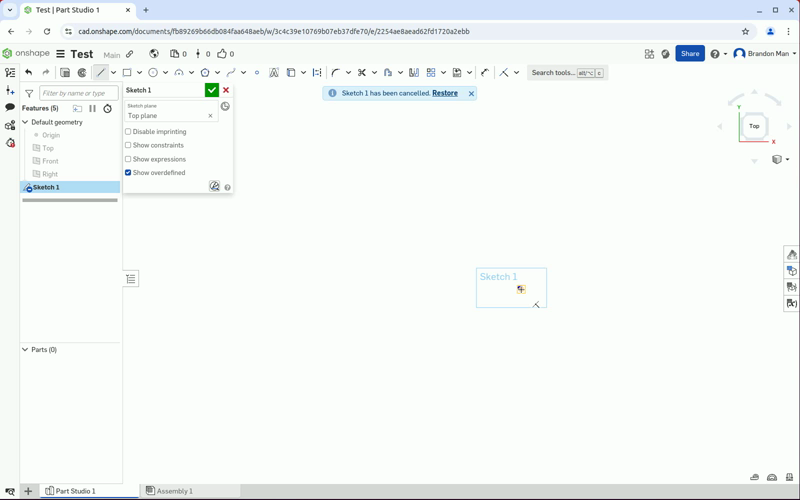
scroll(6)
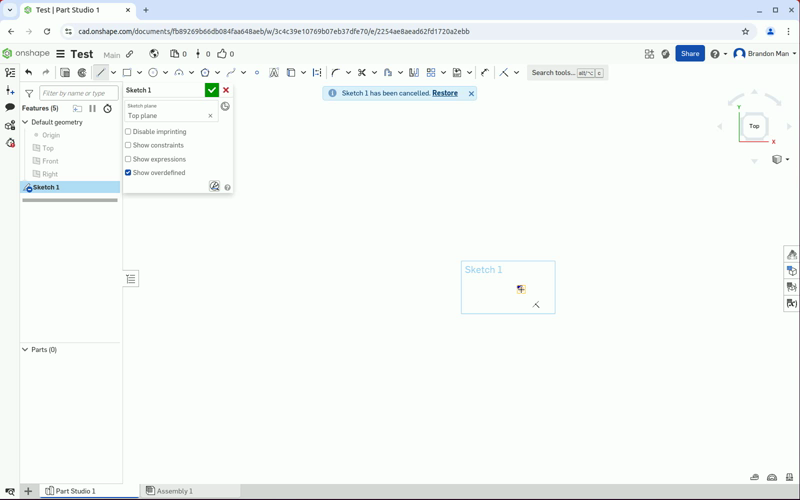
scroll(6)
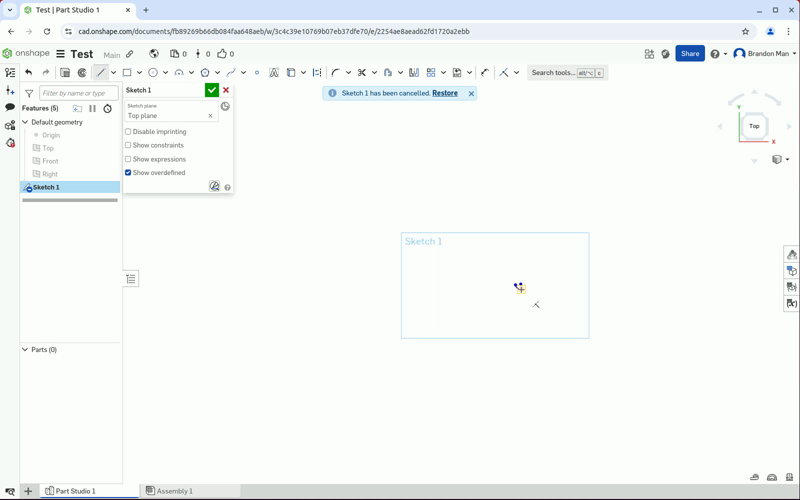
scroll(6)
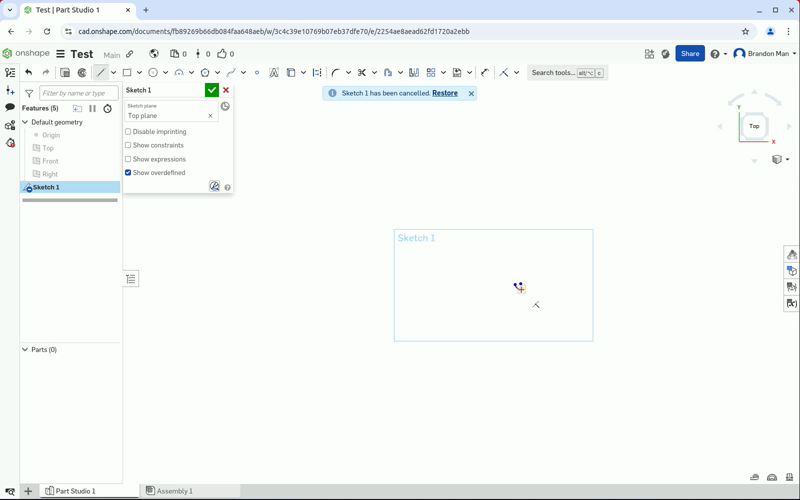
scroll(6)
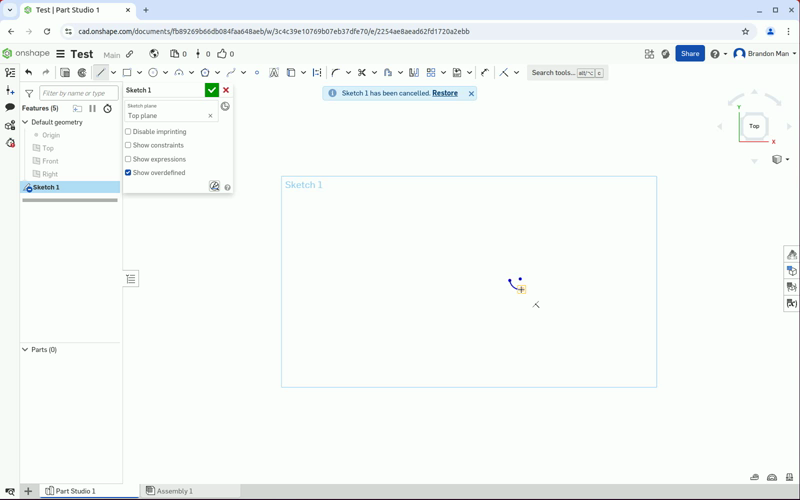
scroll(6)
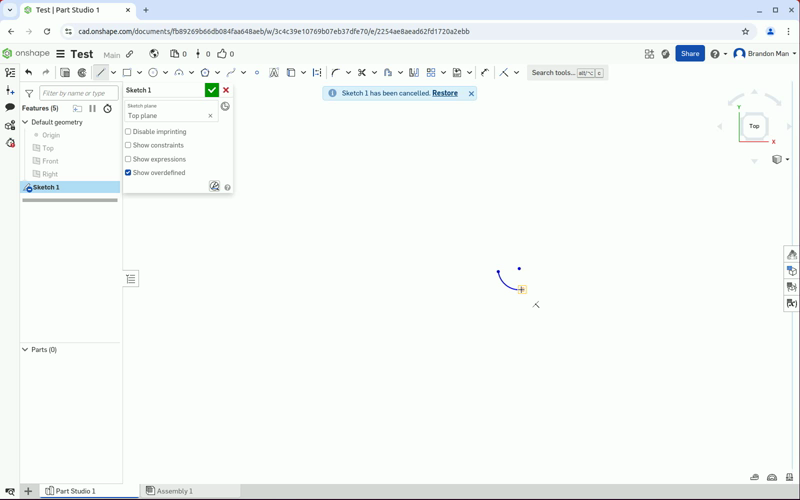
click(521, 289)
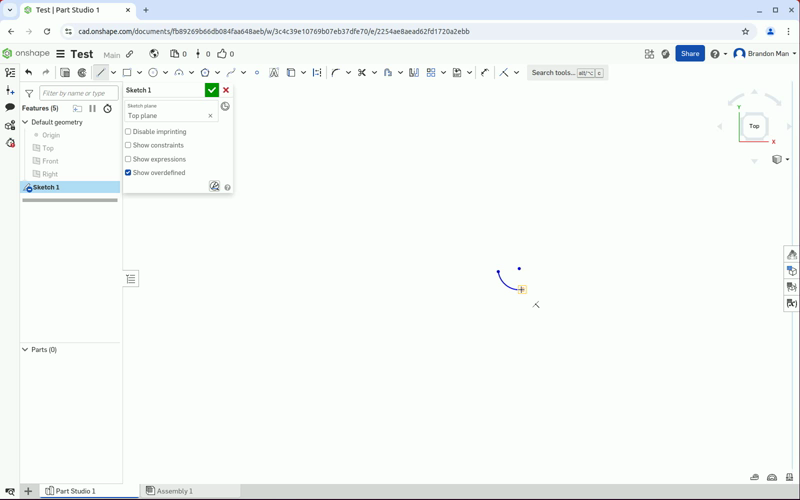
scroll(-6)
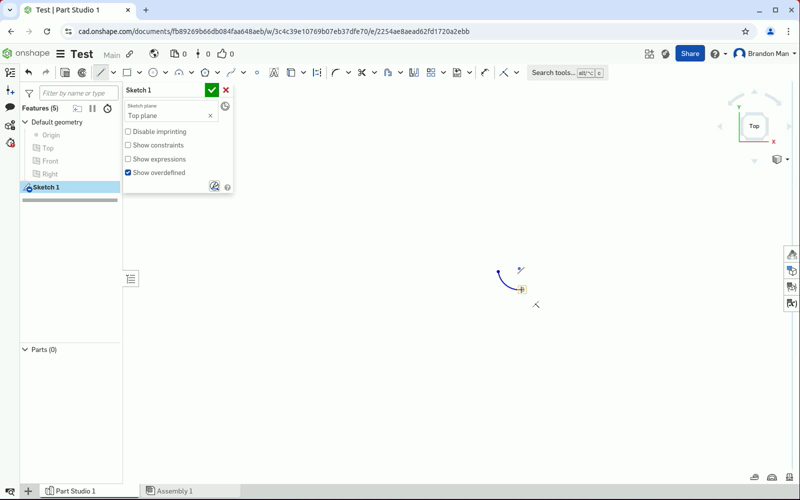
scroll(-6)
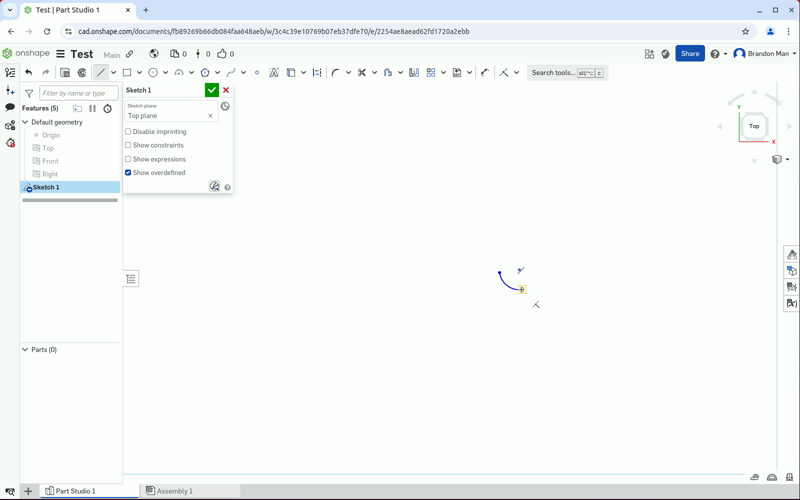
scroll(-6)
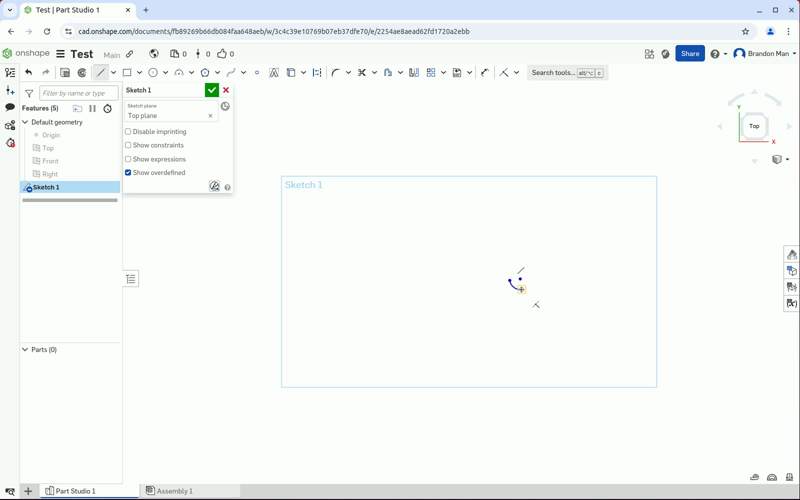
scroll(-6)
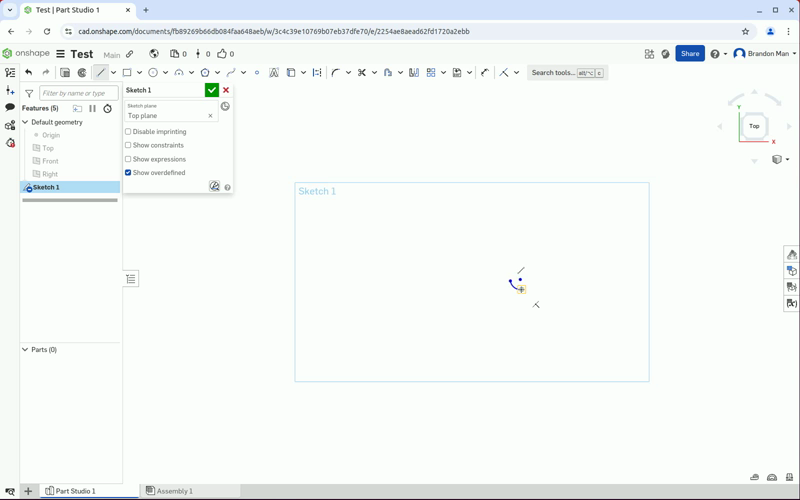
scroll(-6)
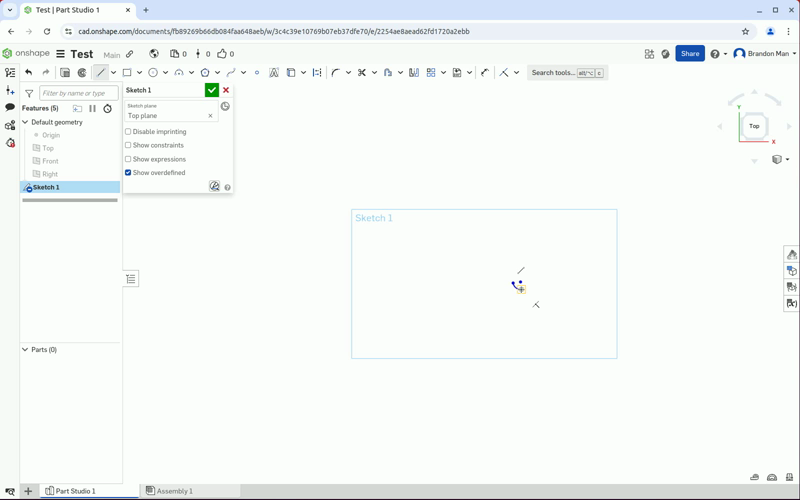
scroll(-6)
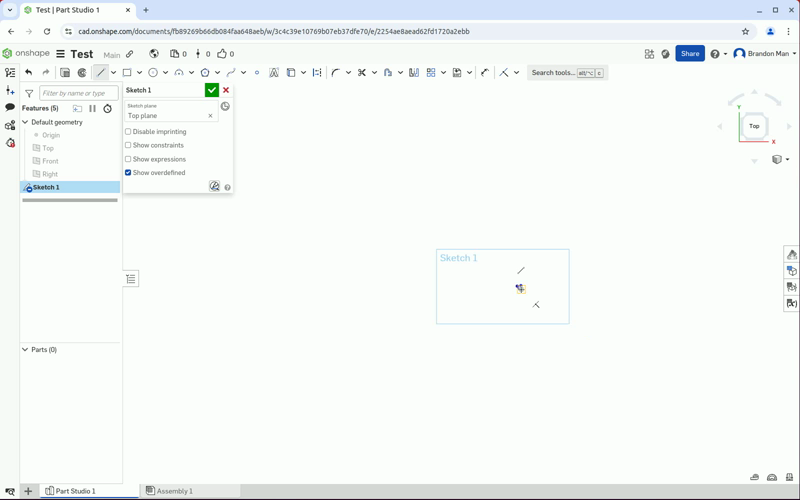
scroll(-6)
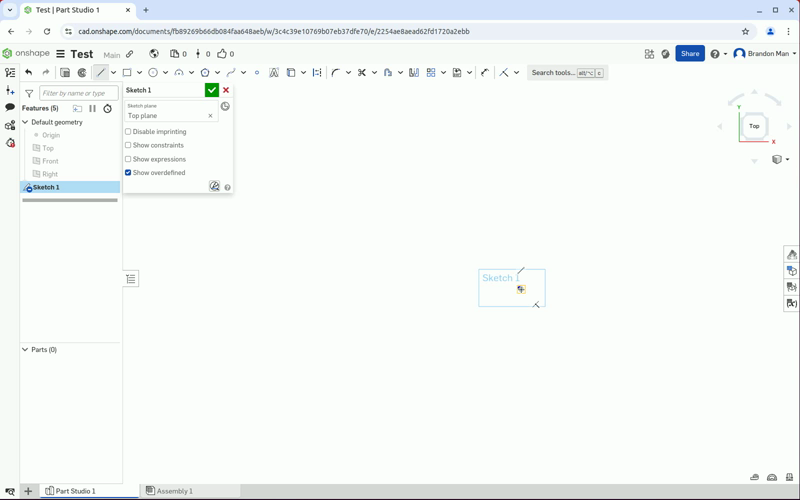
key_down(shift)
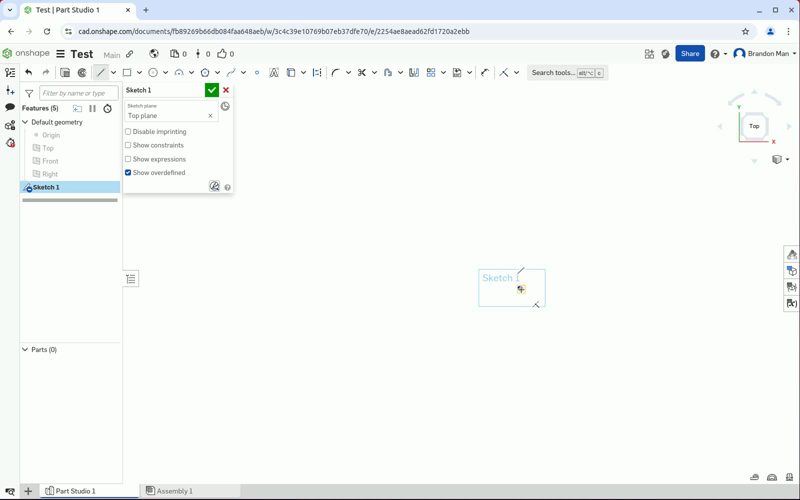
mouse_move(551, 289)
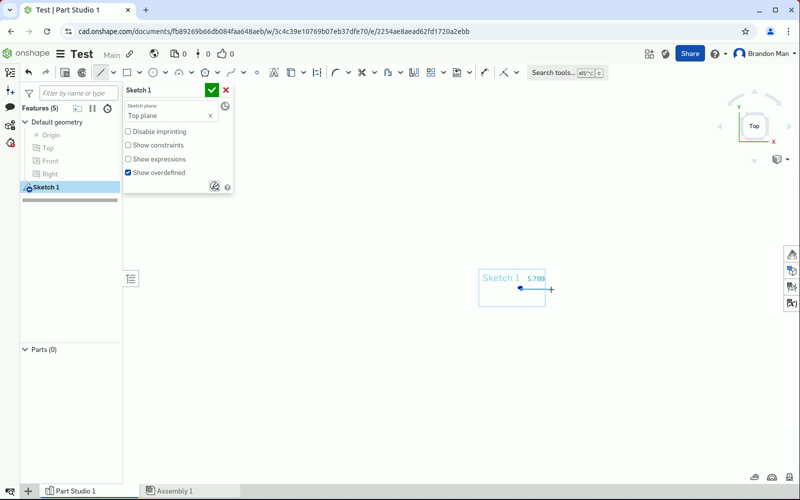
mouse_move(548, 289)
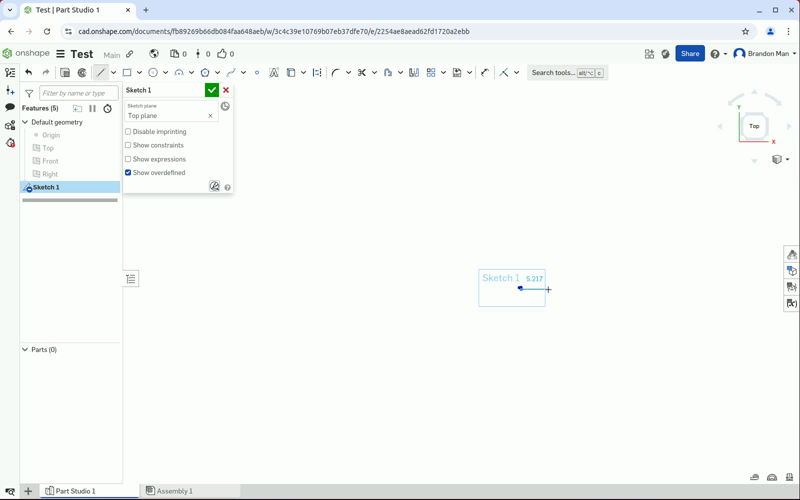
click(548, 289)
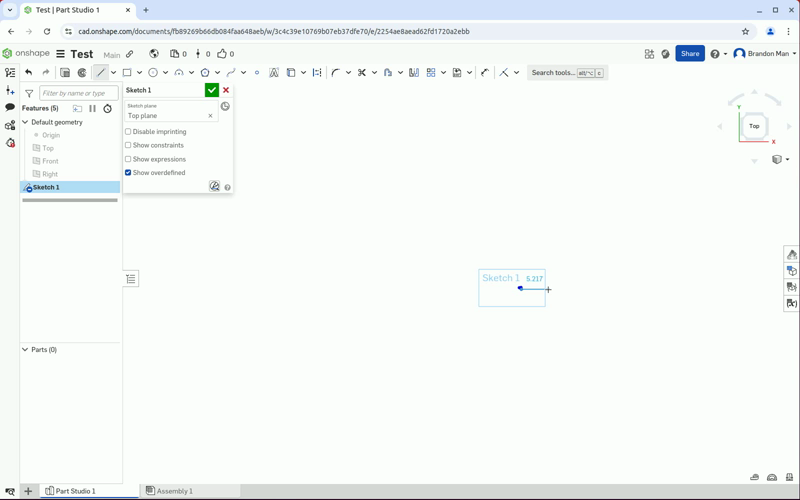
key_up(shift)
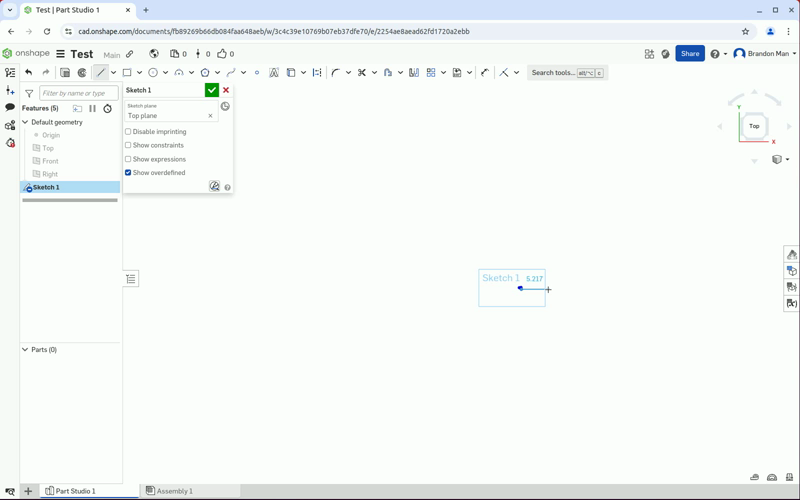
key(esc)
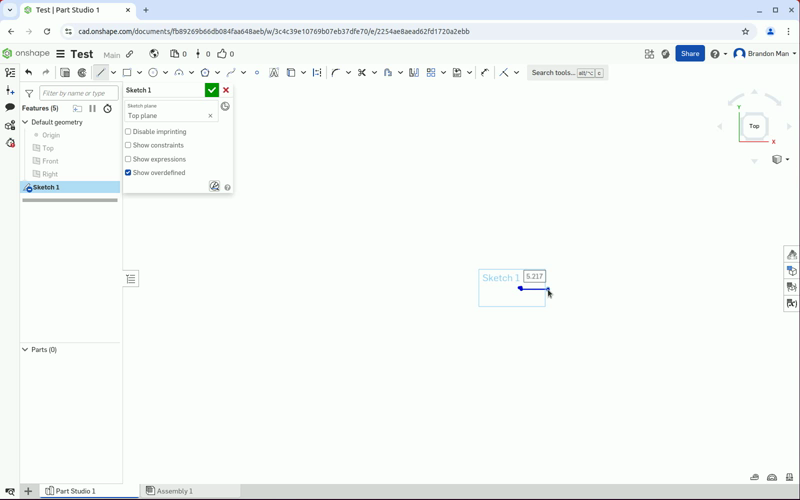
key(a)
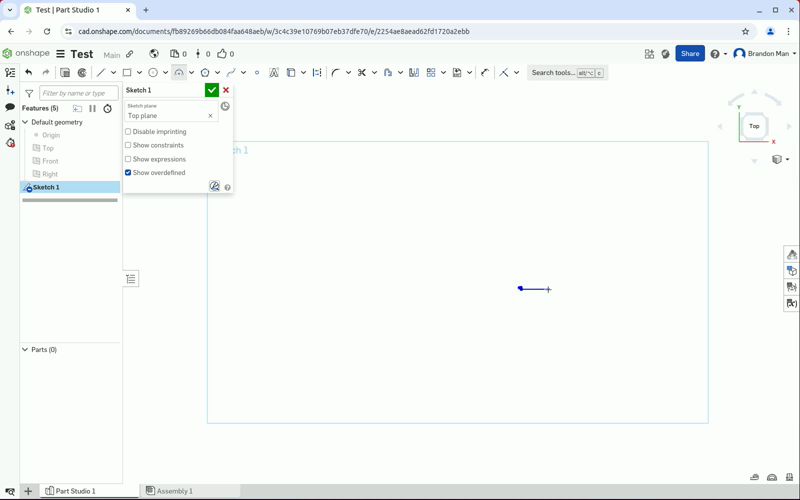
mouse_move(548, 289)
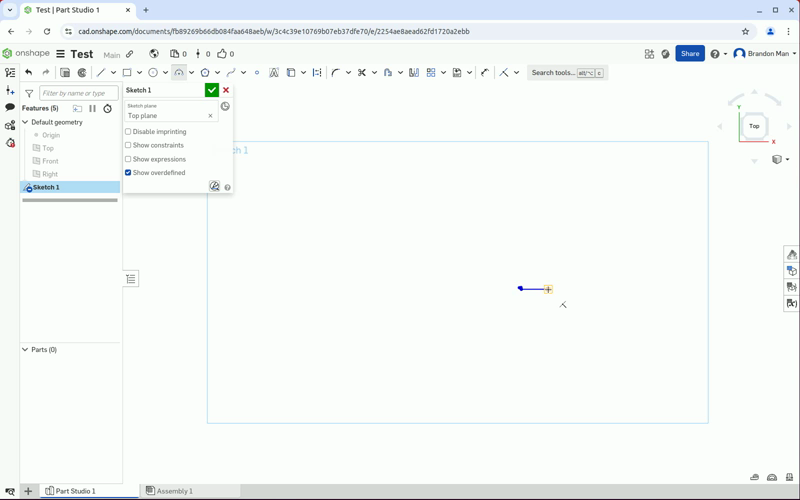
click(548, 289)
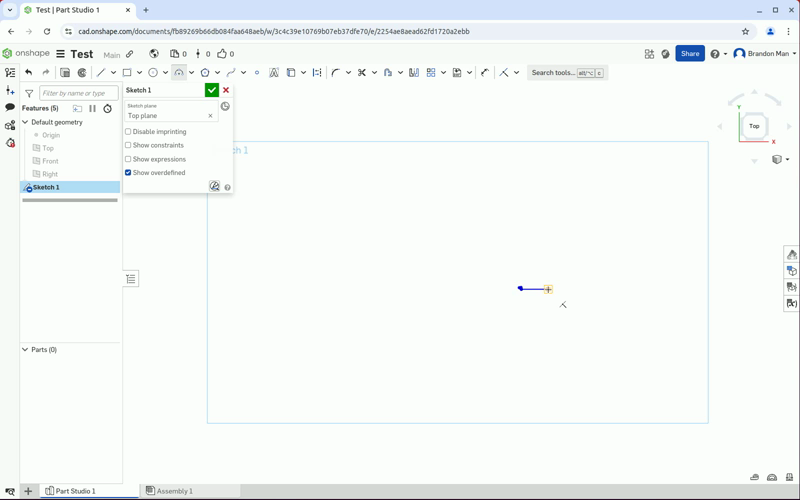
key_down(shift)
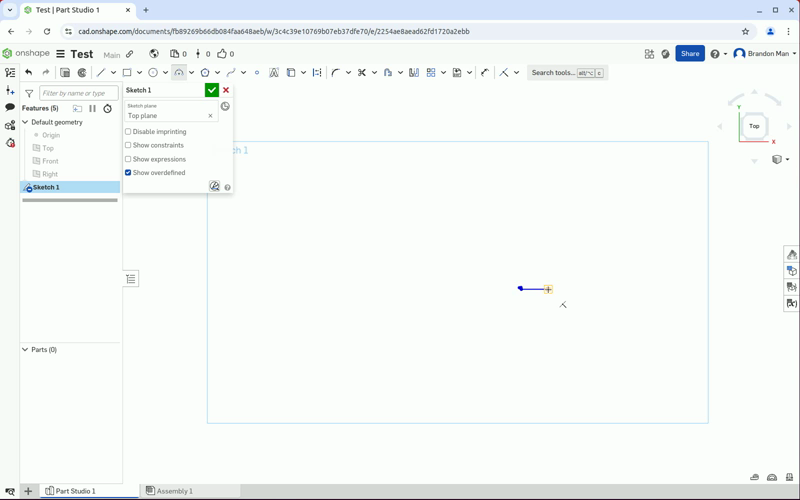
mouse_move(550, 291)
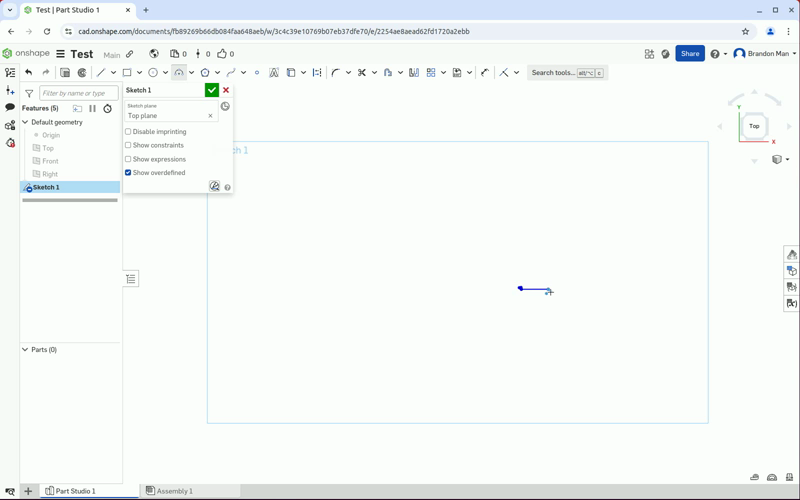
scroll(6)
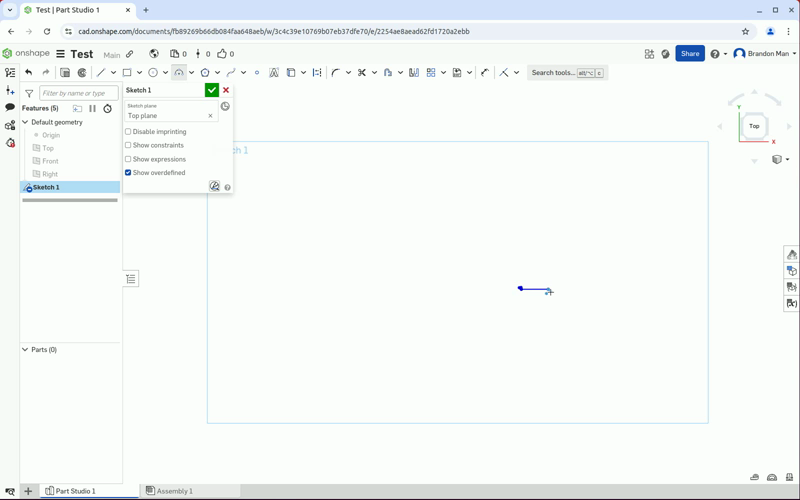
scroll(6)
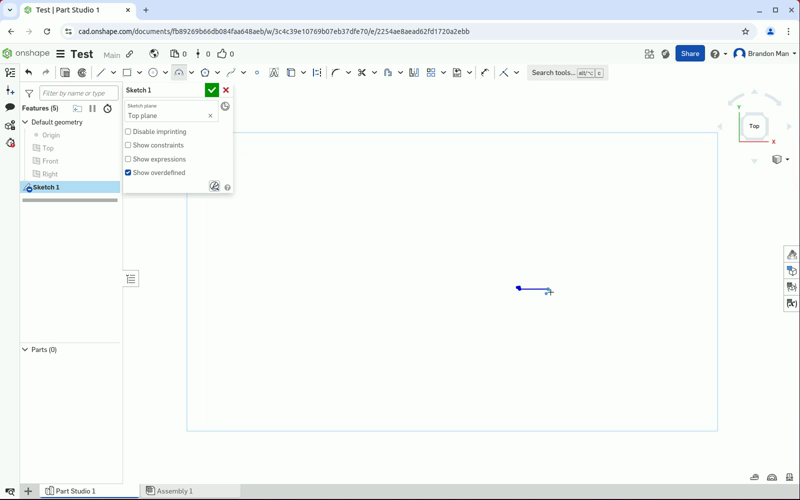
scroll(6)
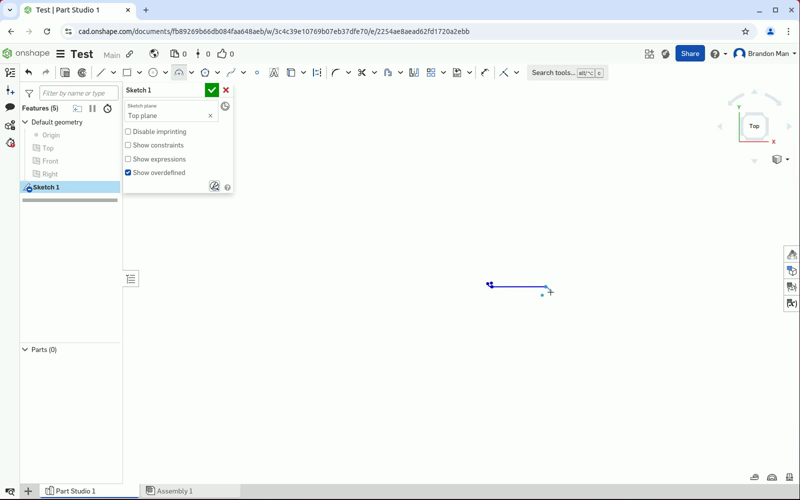
scroll(6)
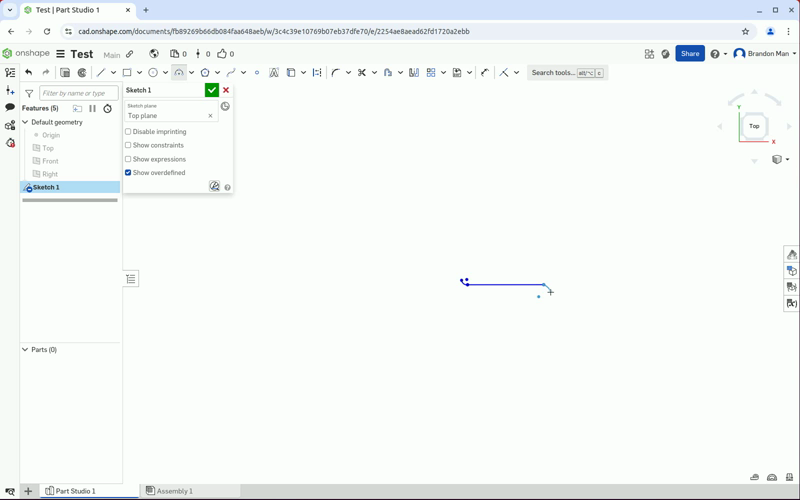
scroll(6)
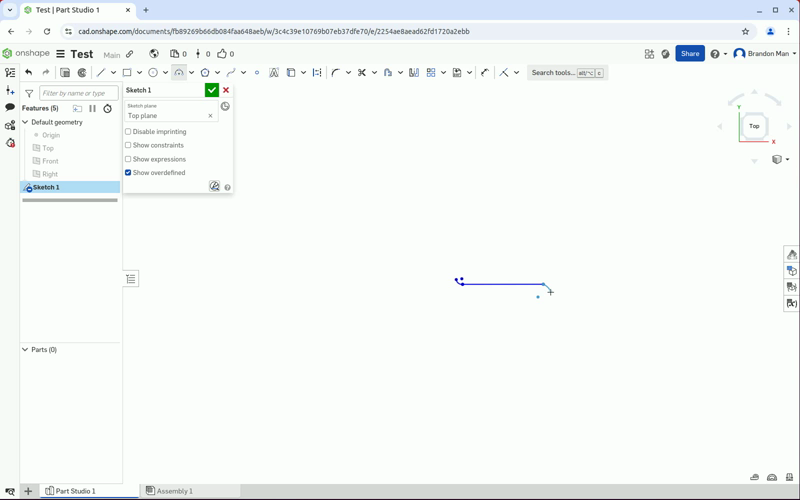
scroll(6)
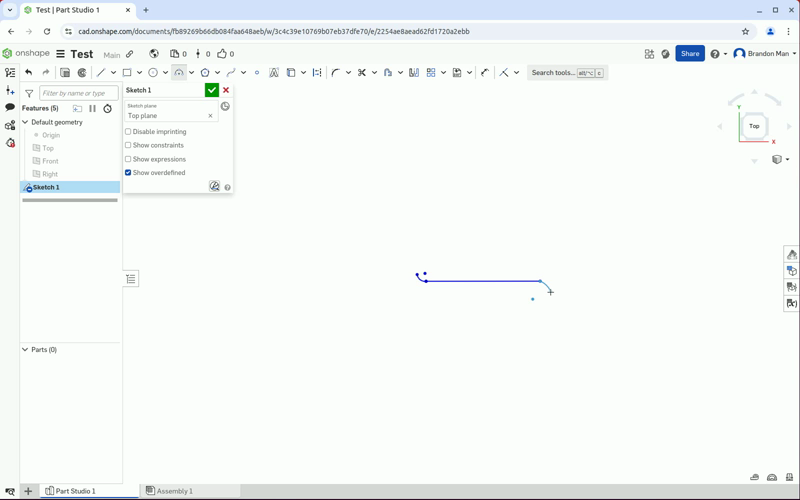
scroll(6)
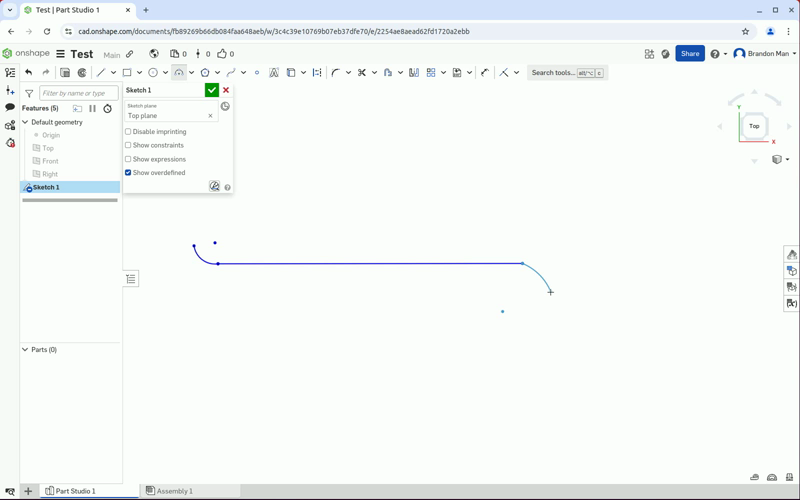
click(550, 291)
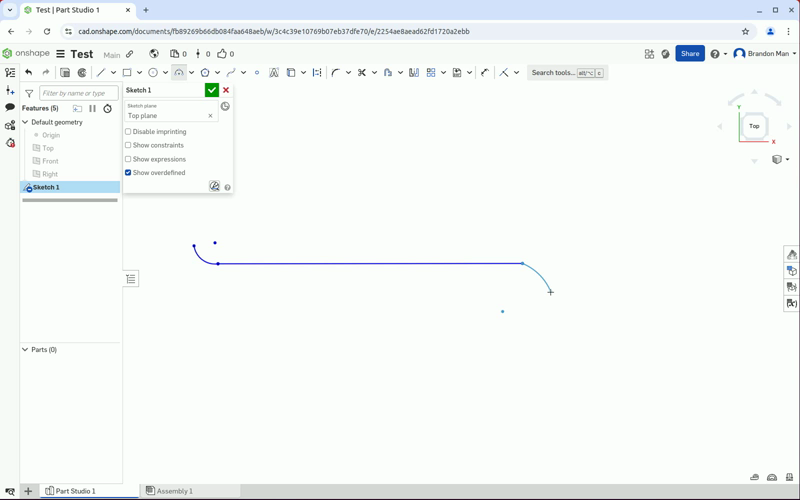
scroll(-6)
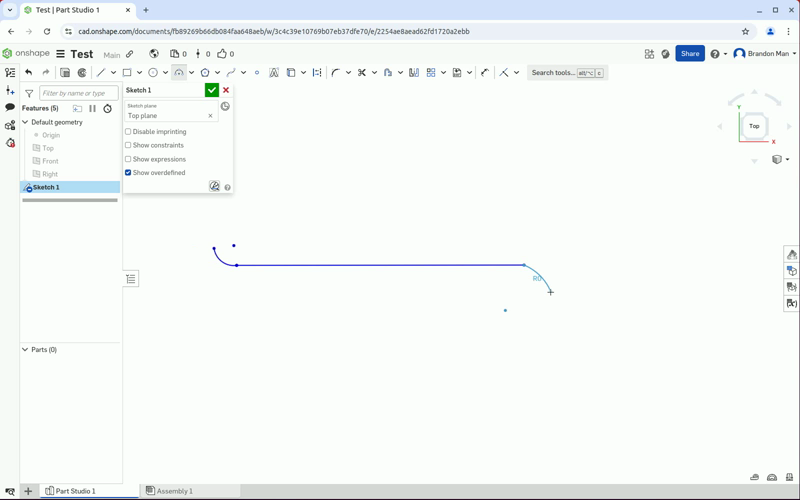
scroll(-6)
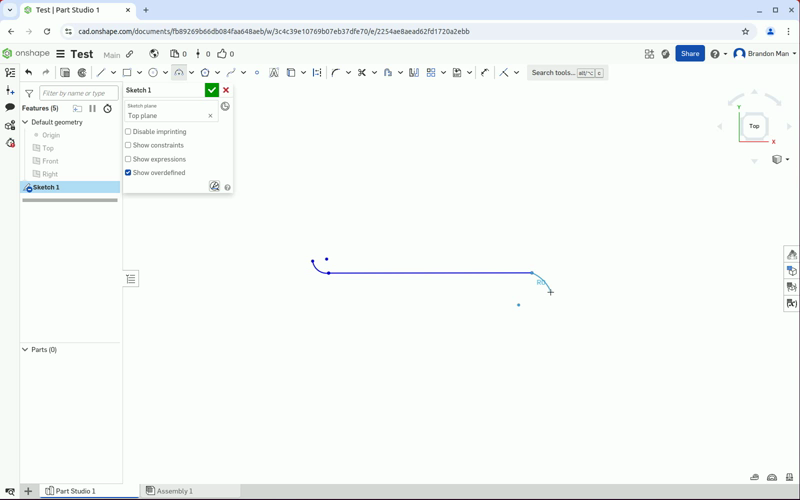
scroll(-6)
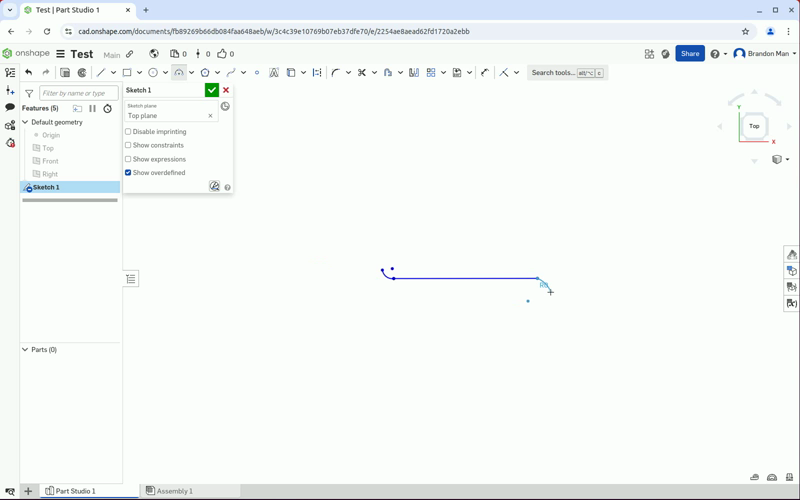
scroll(-6)
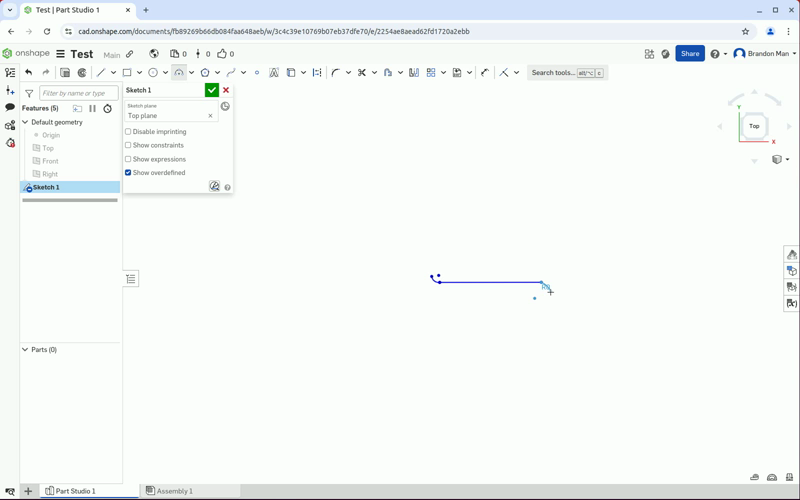
scroll(-6)
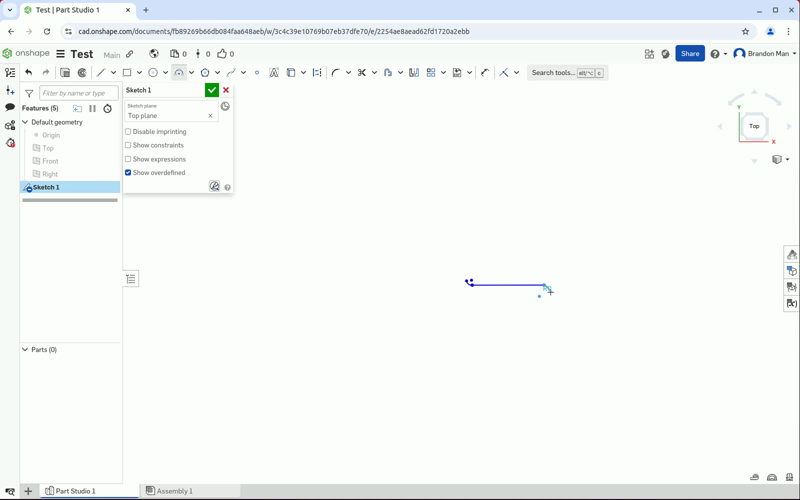
scroll(-6)
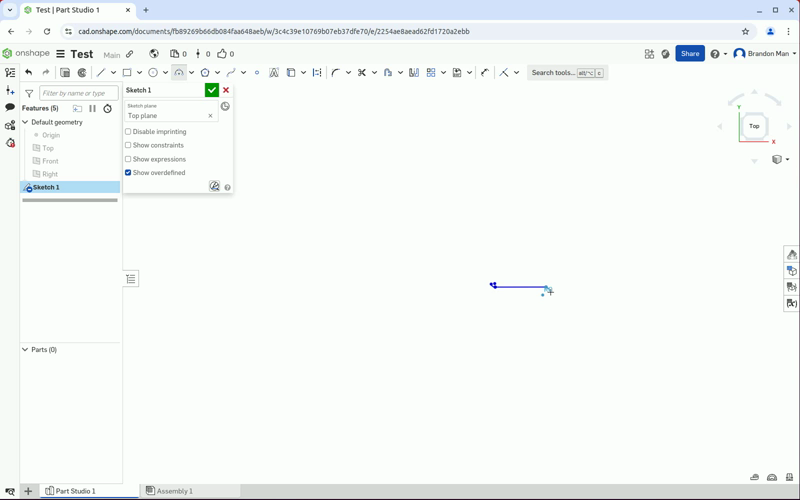
scroll(-6)
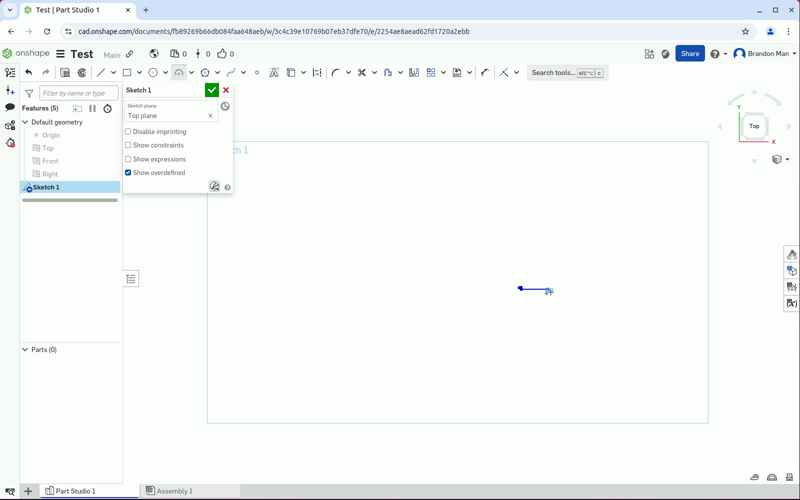
mouse_move(549, 289)
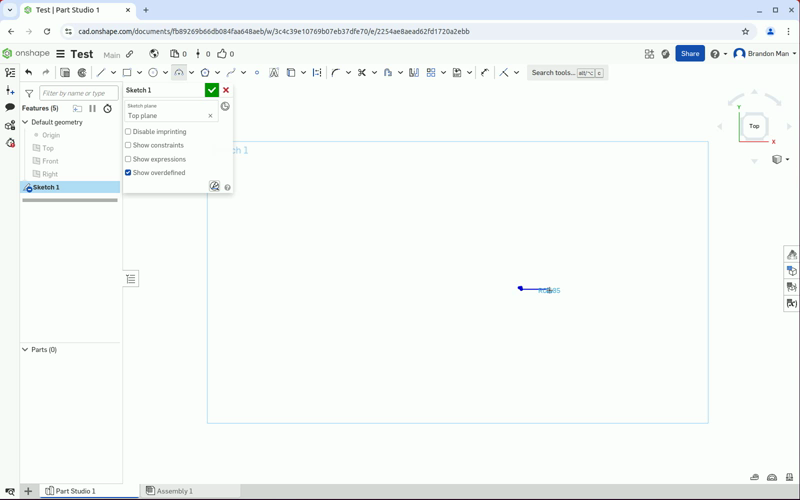
scroll(6)
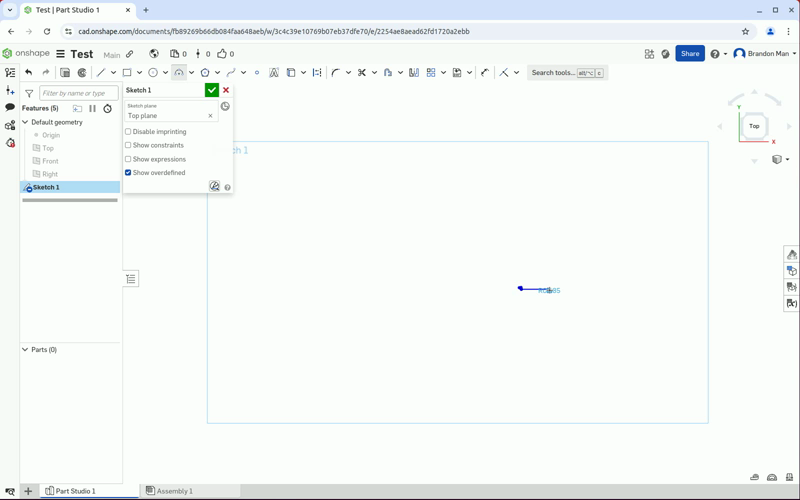
scroll(6)
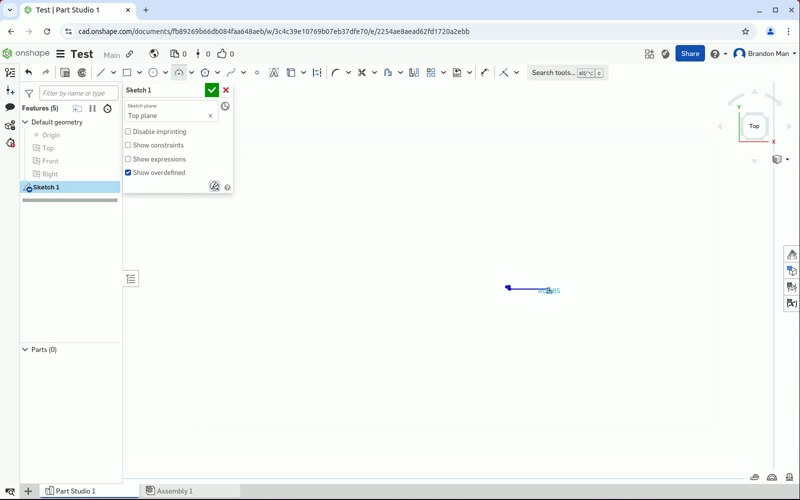
scroll(6)
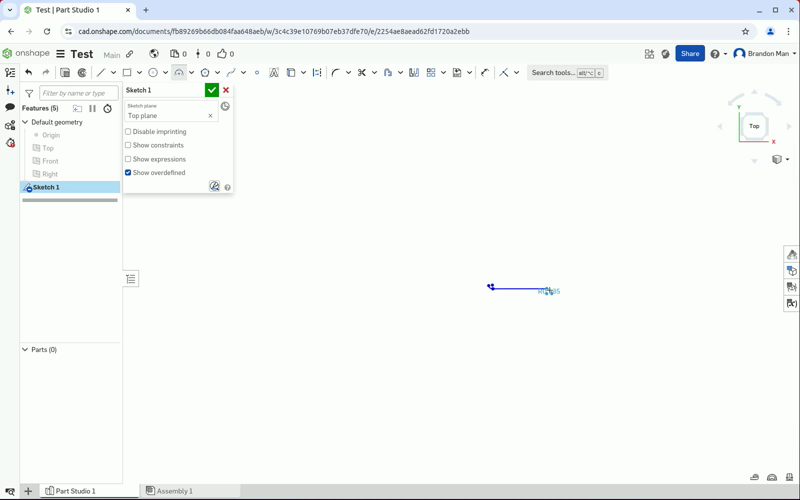
scroll(6)
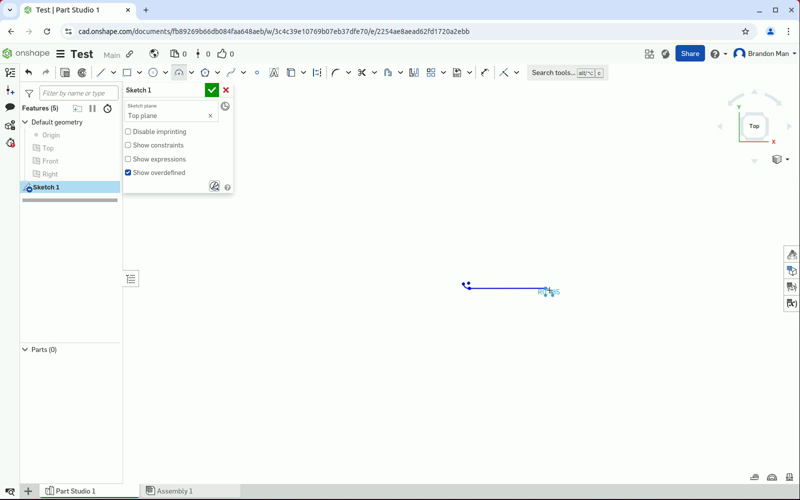
scroll(6)
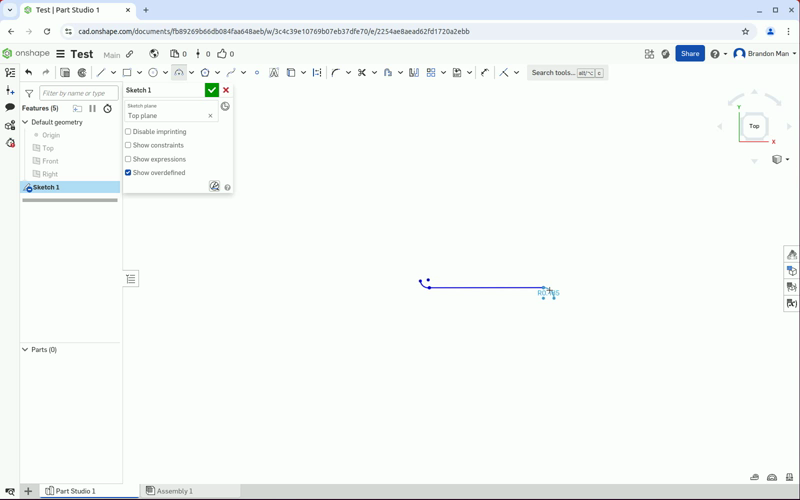
scroll(6)
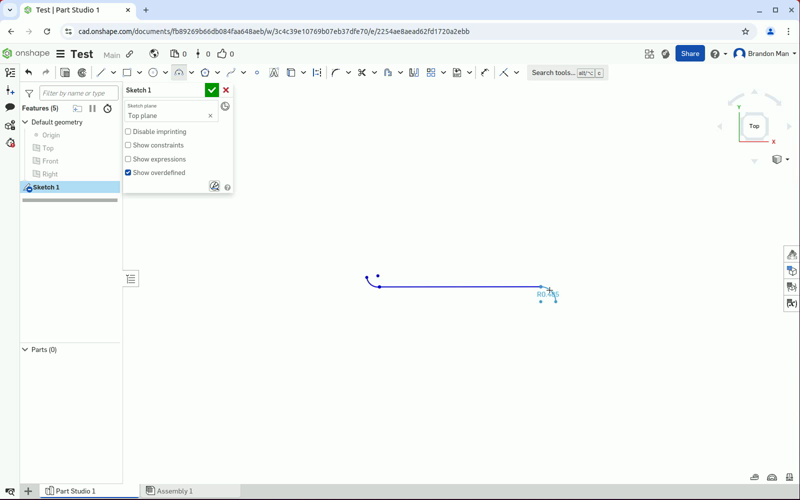
scroll(6)
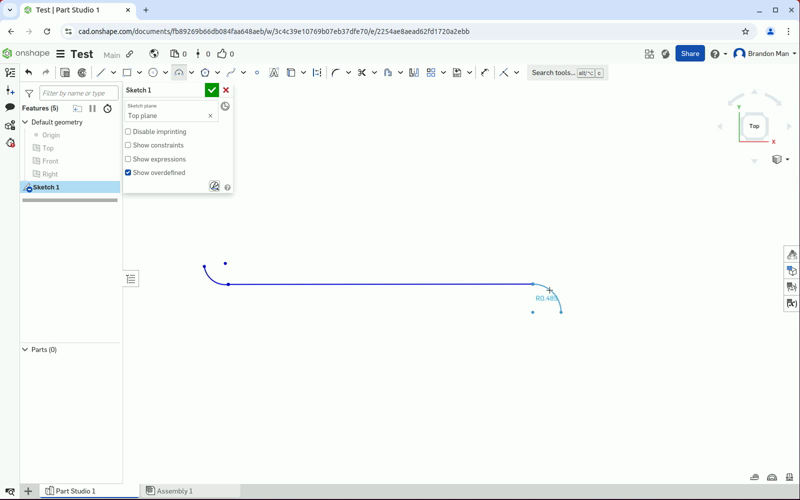
click(549, 289)
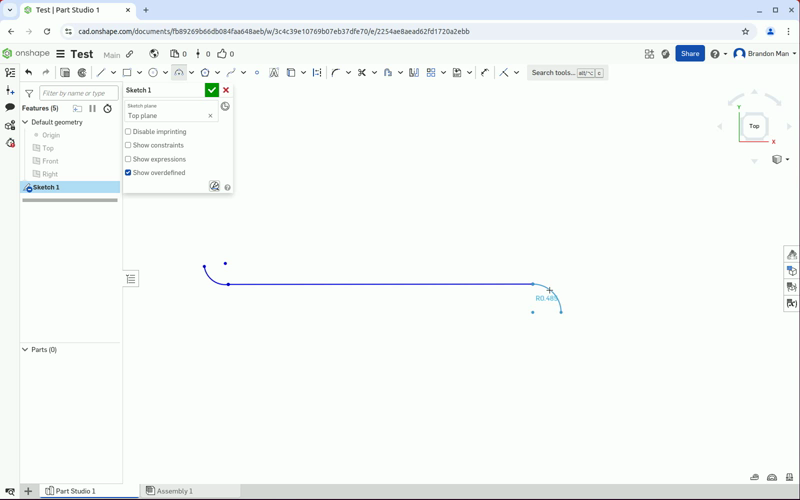
scroll(-6)
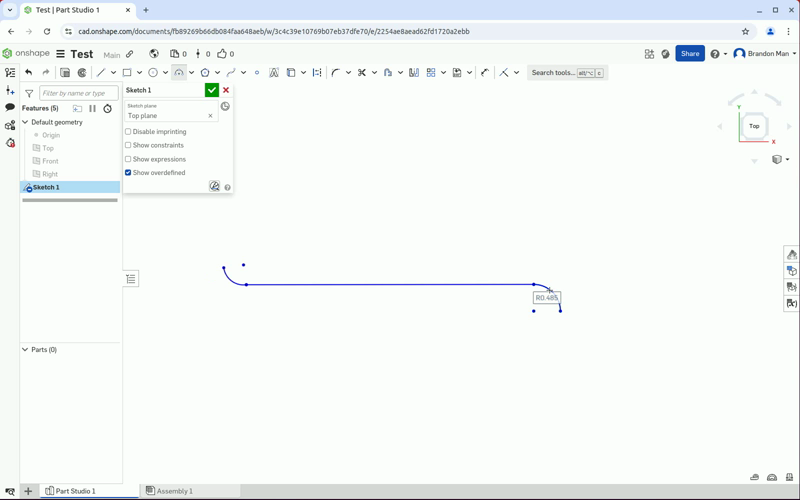
scroll(-6)
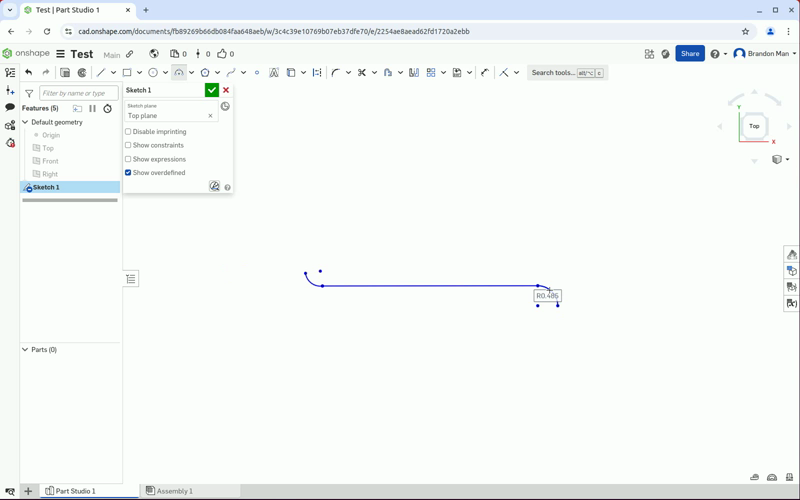
scroll(-6)
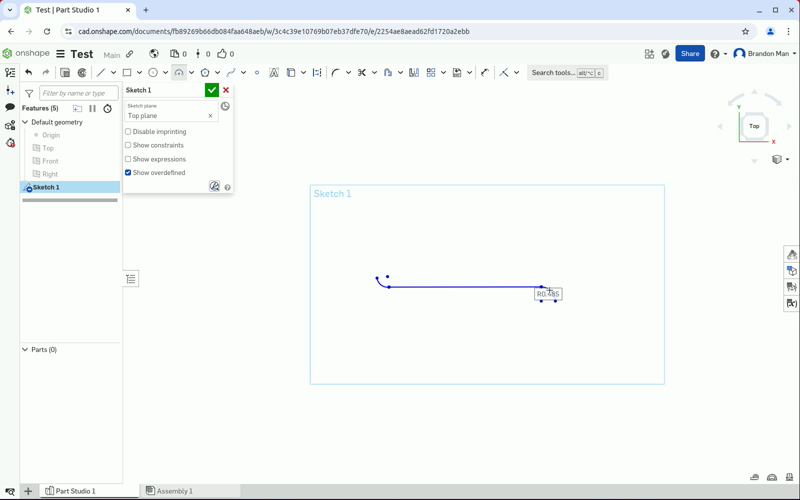
scroll(-6)
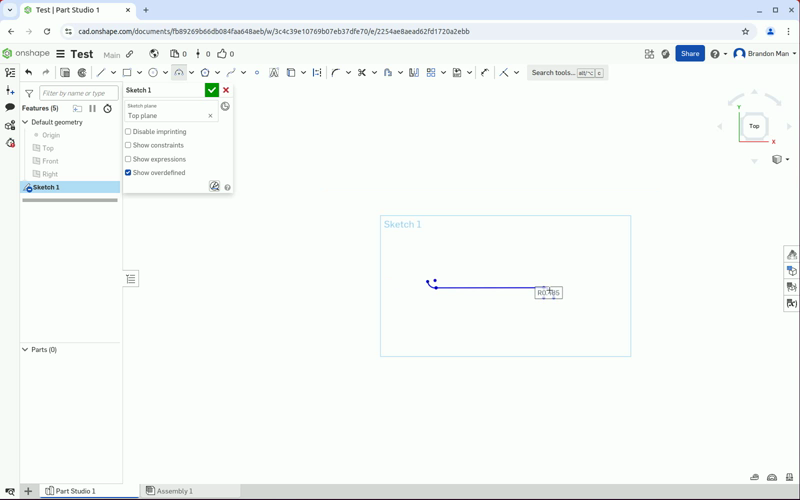
scroll(-6)
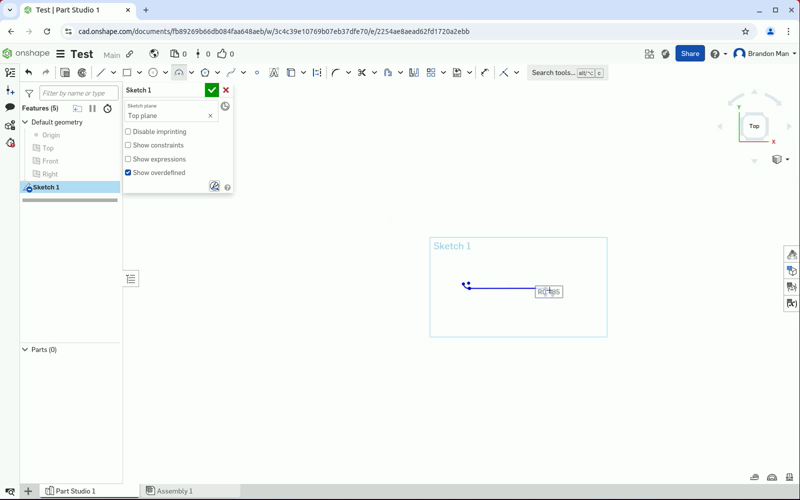
scroll(-6)
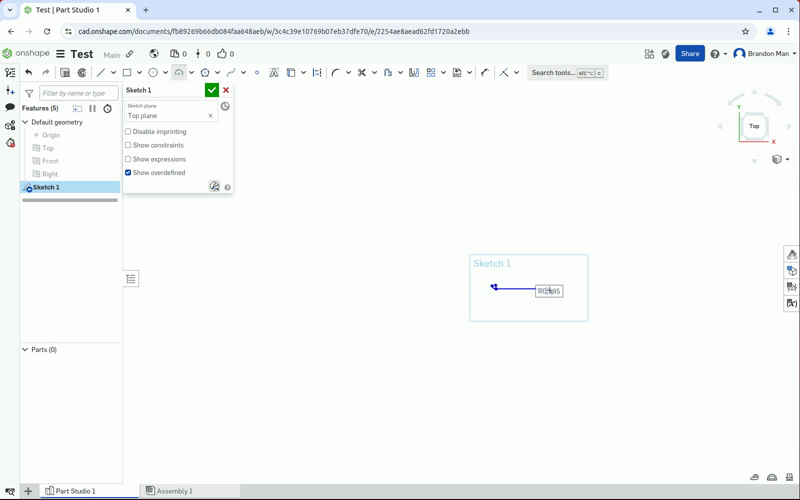
scroll(-6)
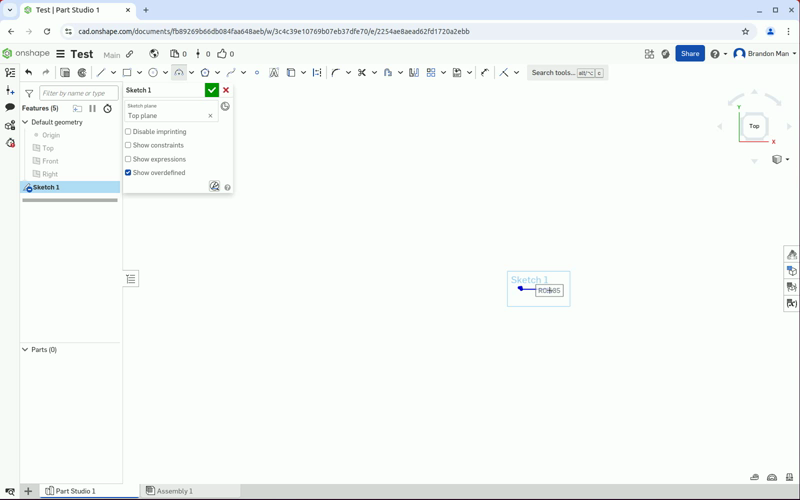
key_up(shift)
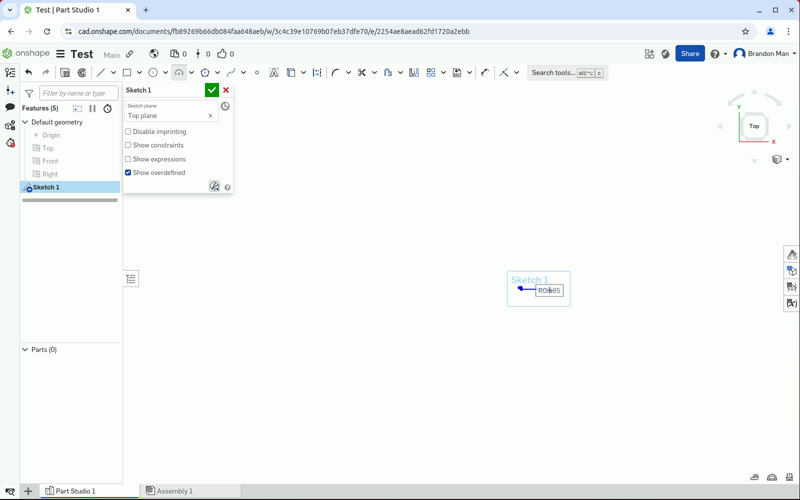
key(esc)
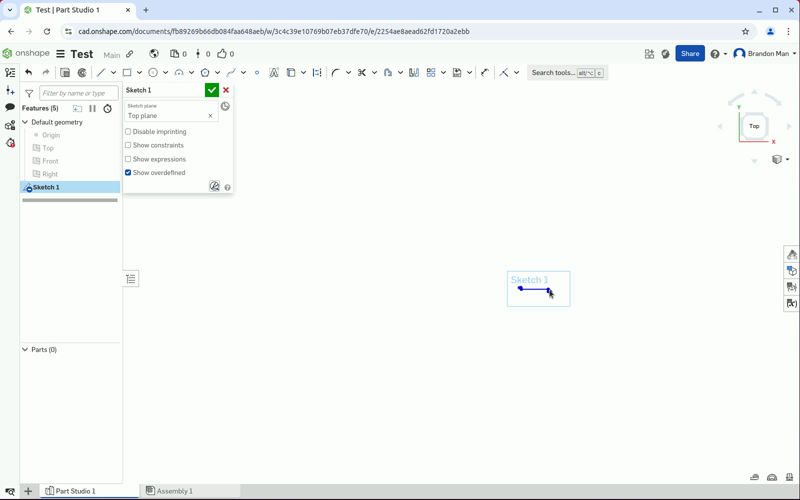
key(l)
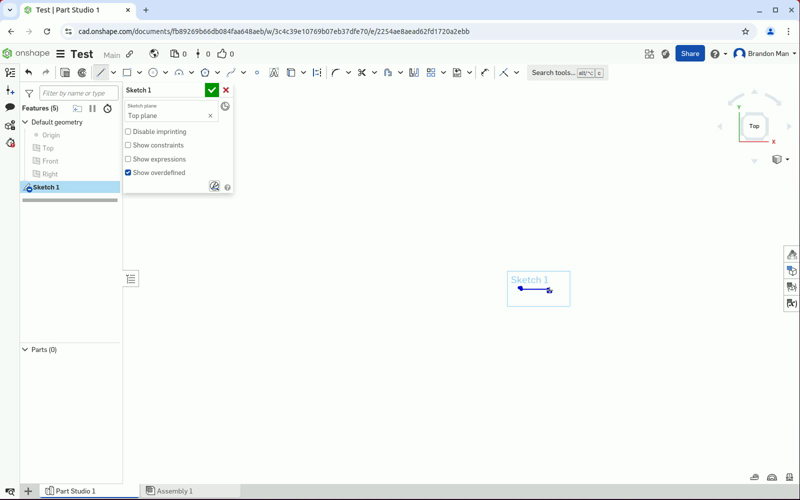
mouse_move(550, 291)
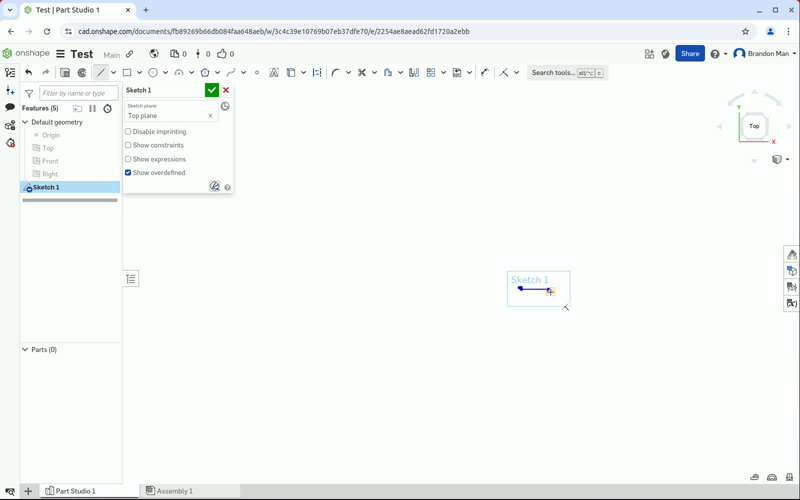
scroll(6)
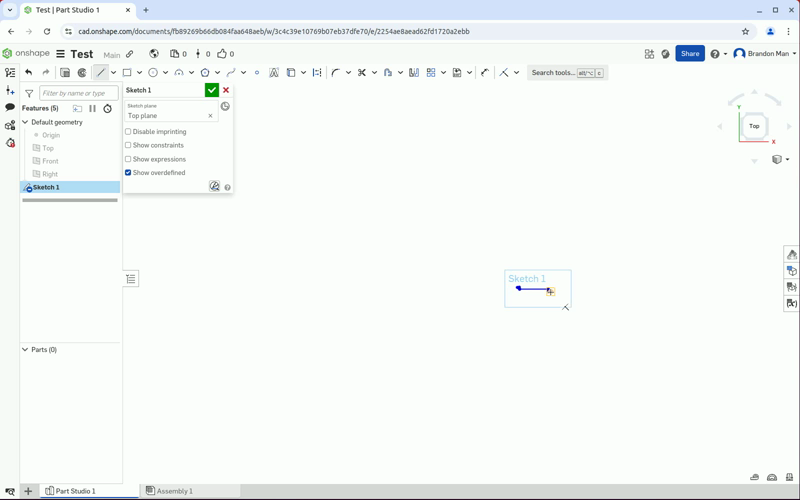
scroll(6)
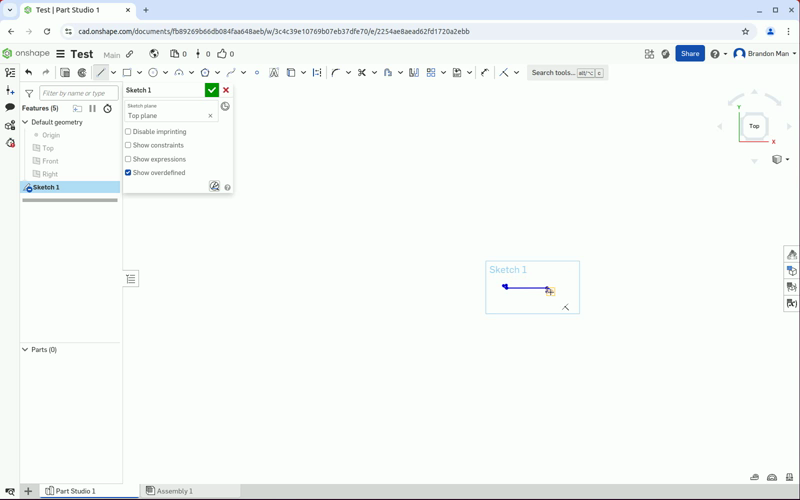
scroll(6)
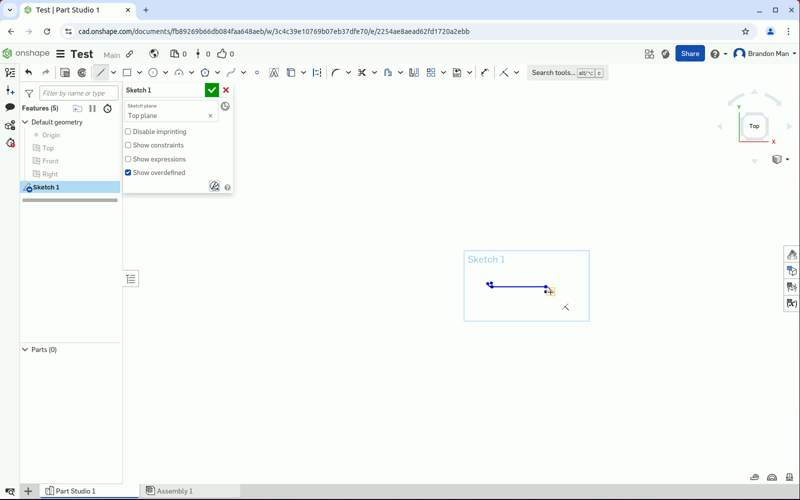
scroll(6)
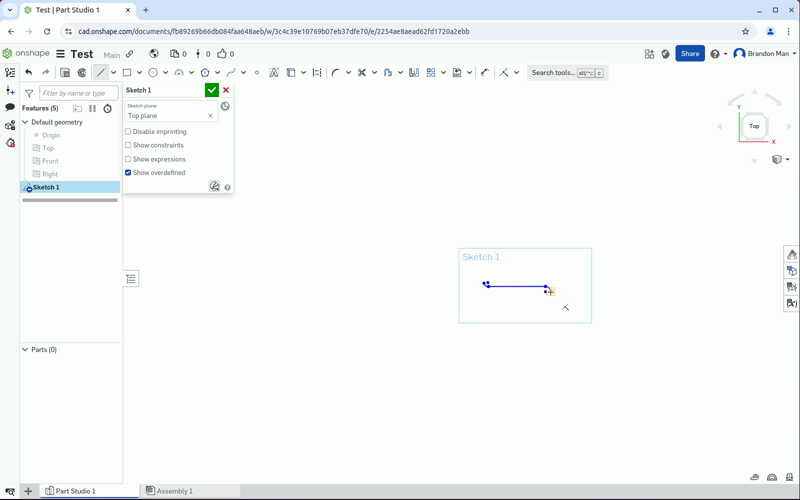
scroll(6)
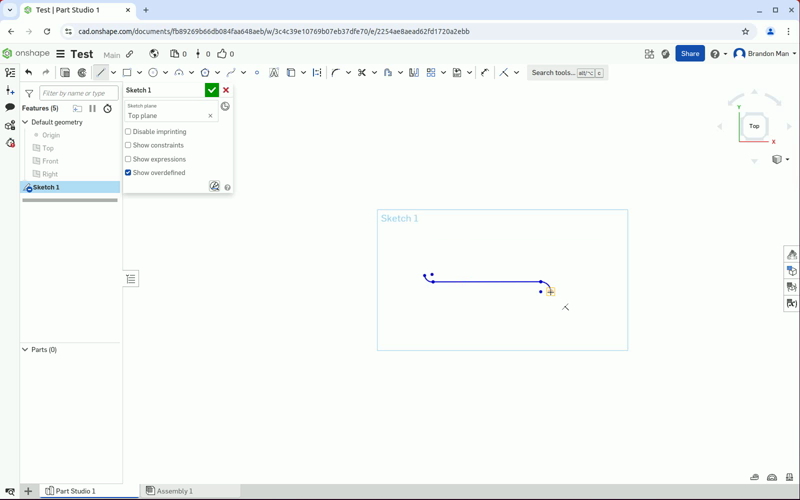
scroll(6)
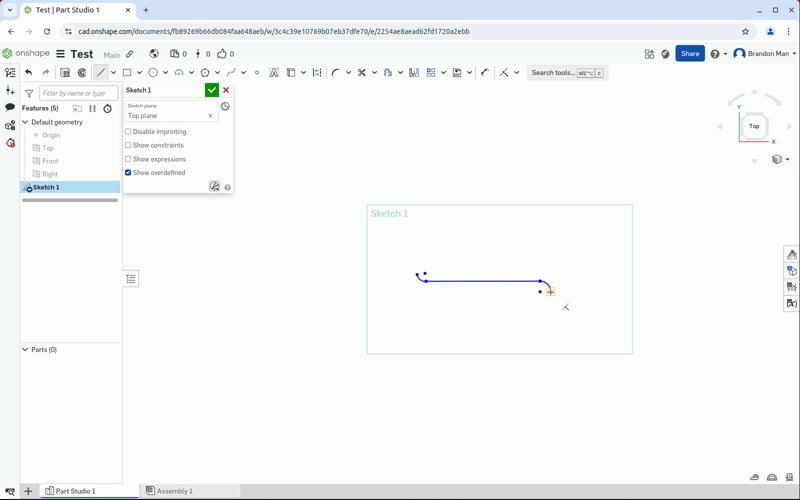
scroll(6)
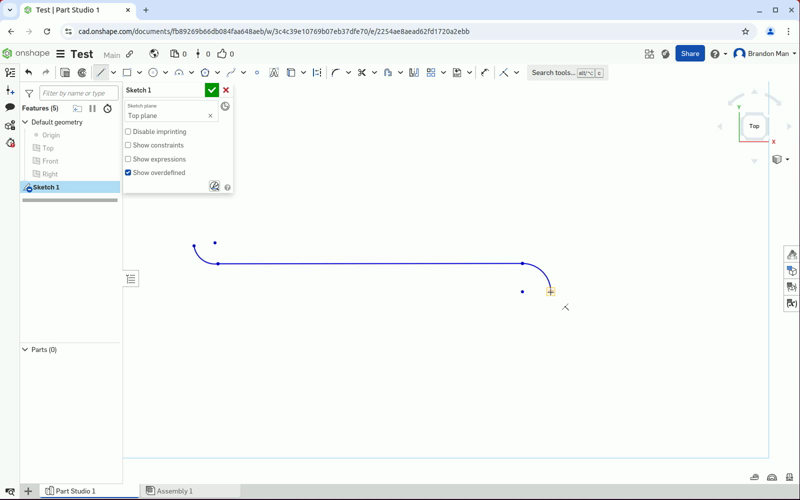
click(550, 291)
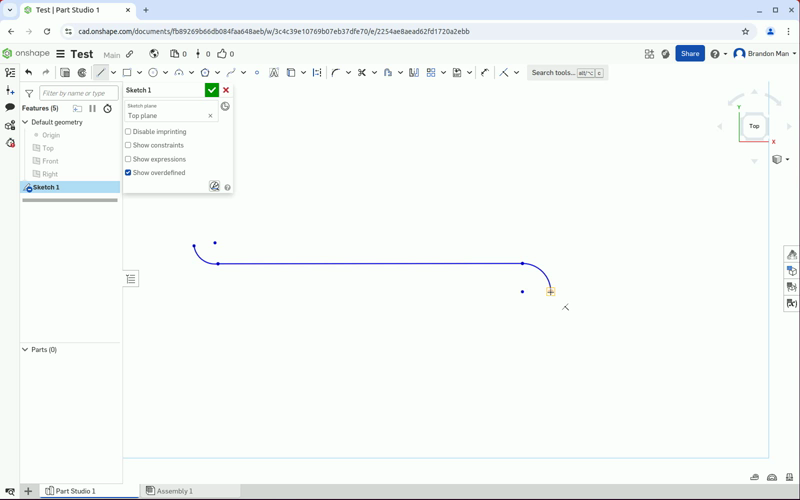
scroll(-6)
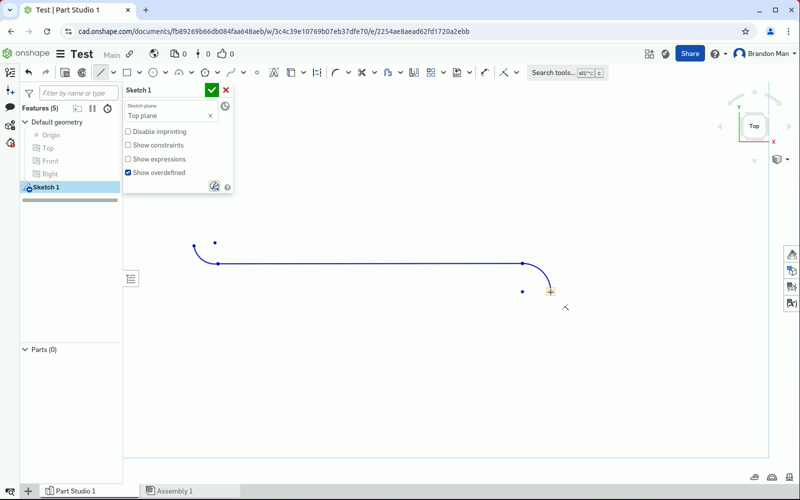
scroll(-6)
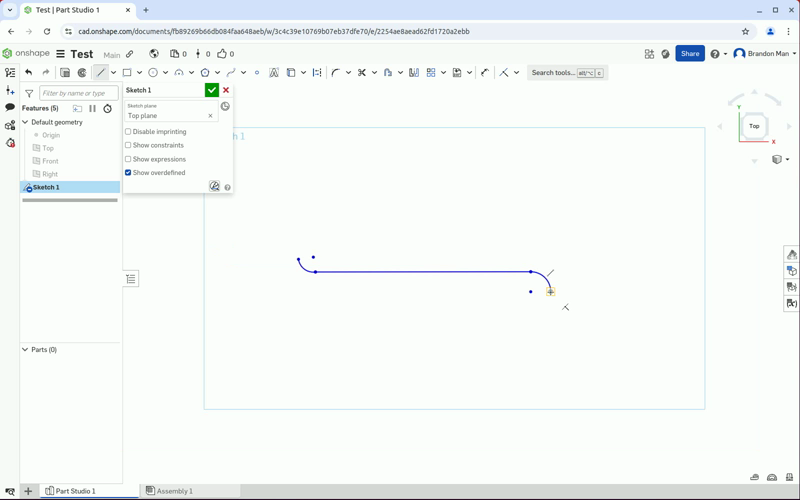
scroll(-6)
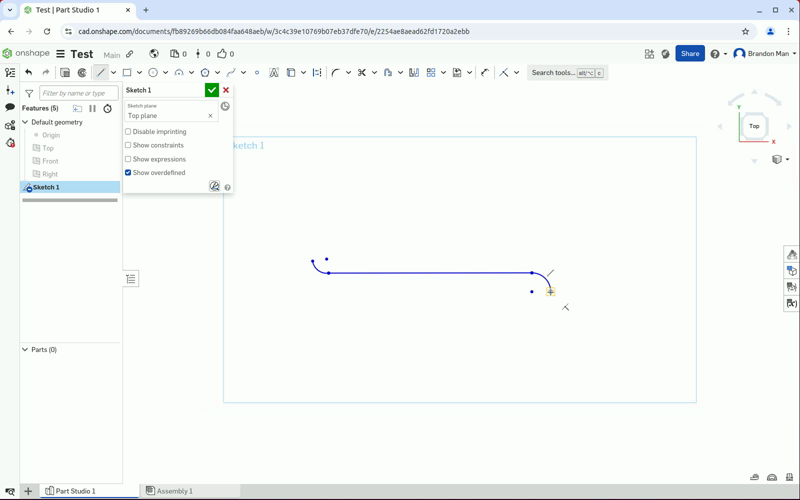
scroll(-6)
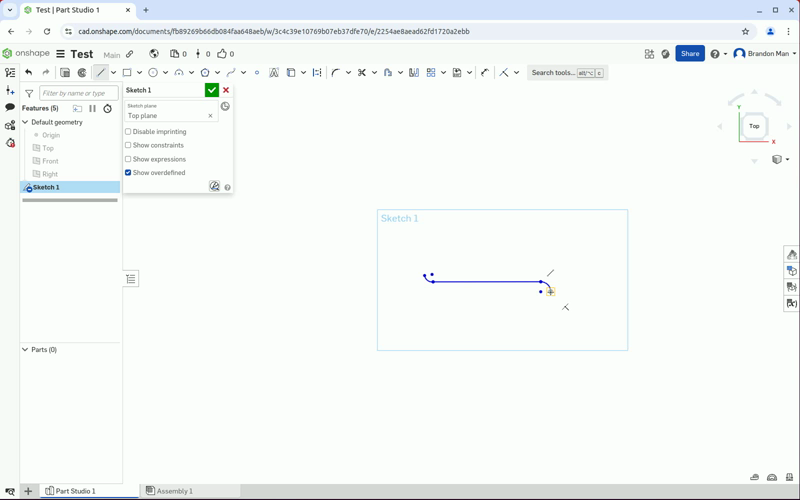
scroll(-6)
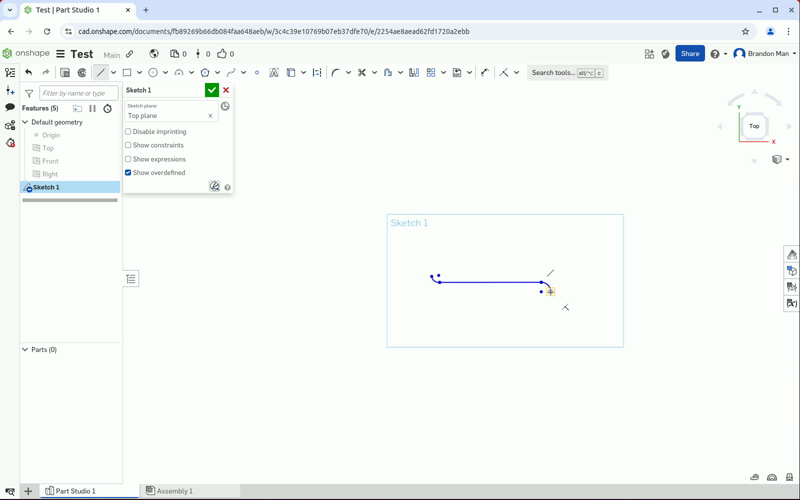
scroll(-6)
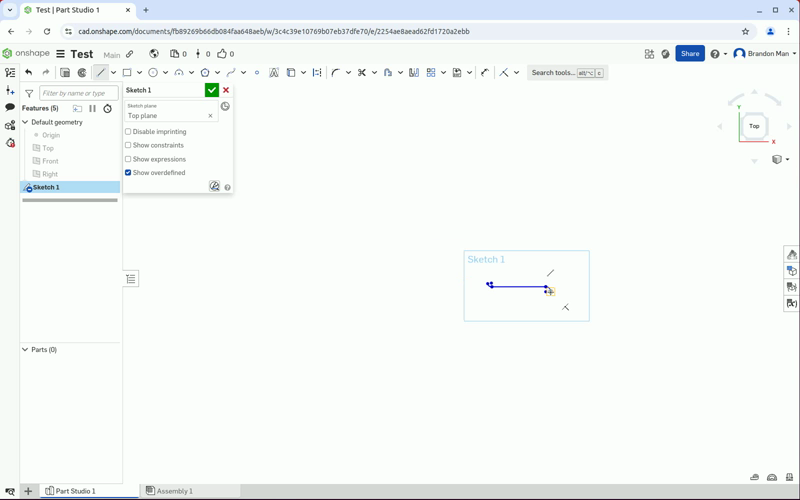
scroll(-6)
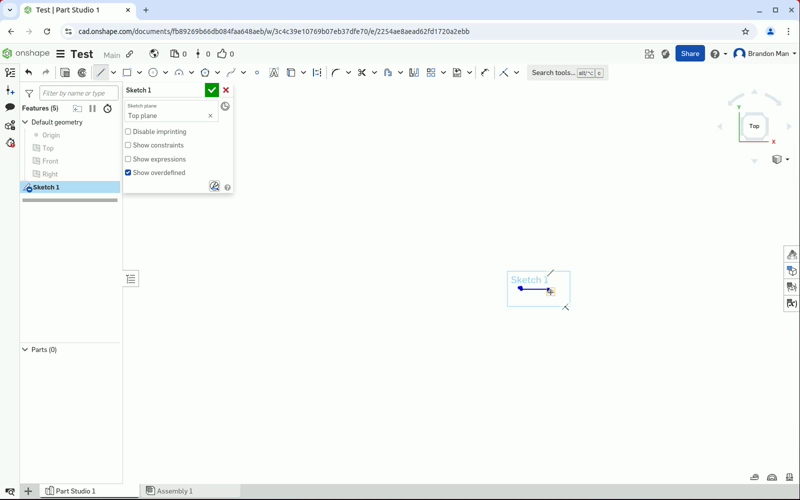
key_down(shift)
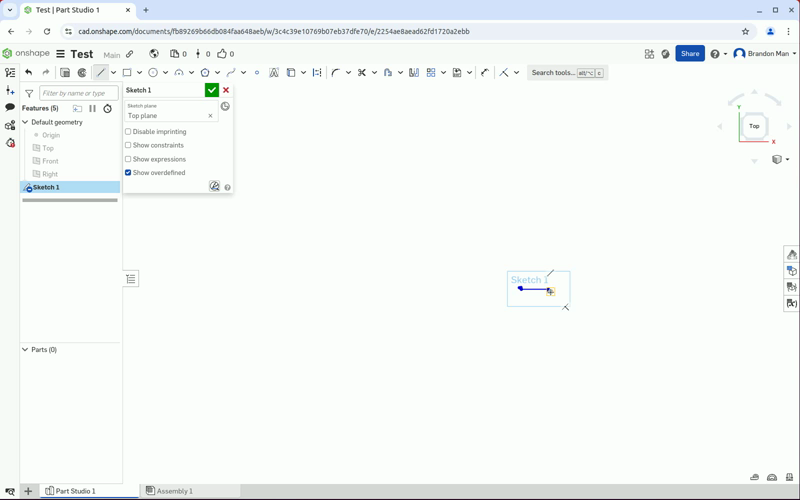
mouse_move(580, 291)
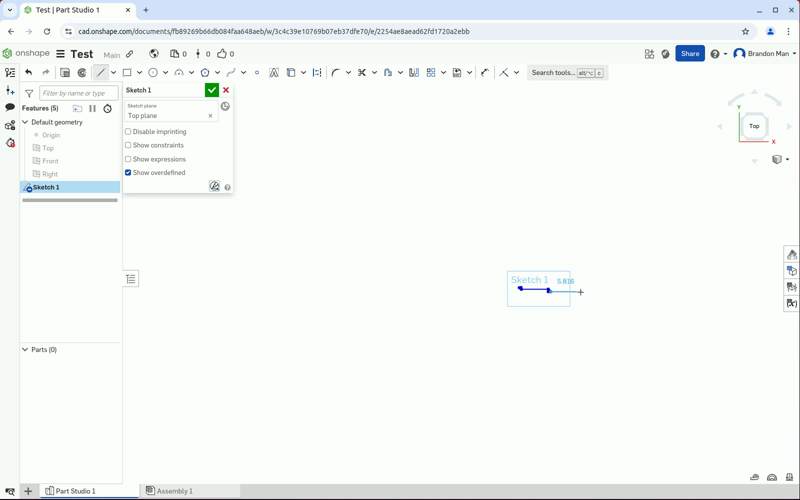
mouse_move(550, 304)
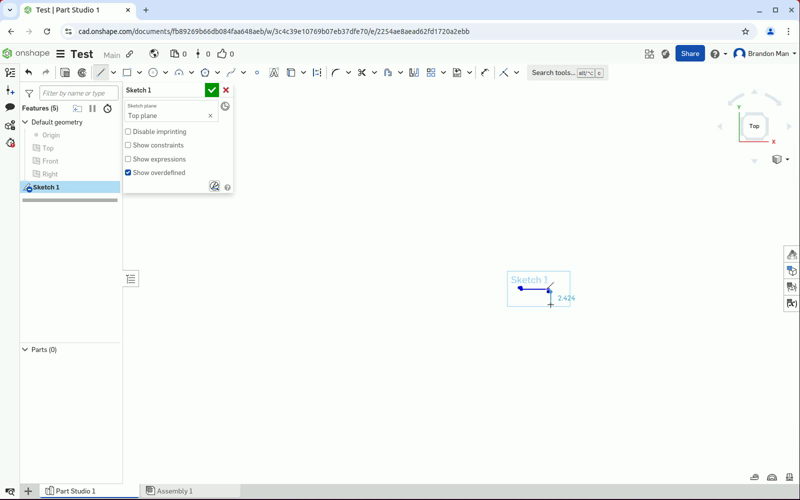
click(550, 304)
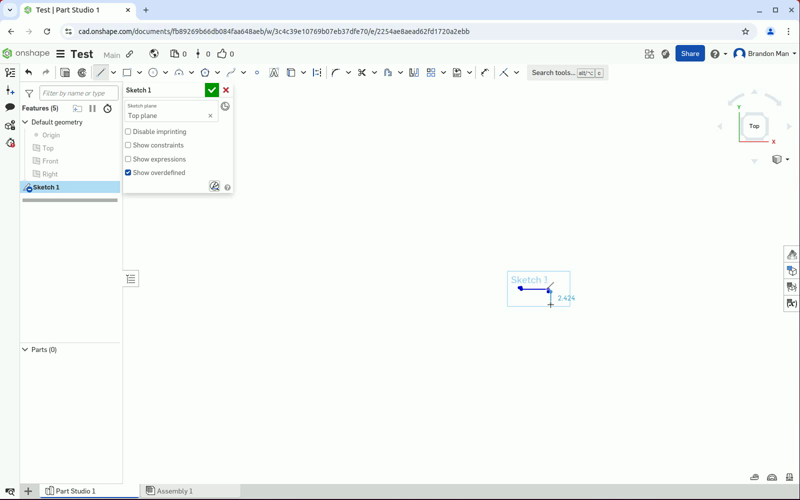
key_up(shift)
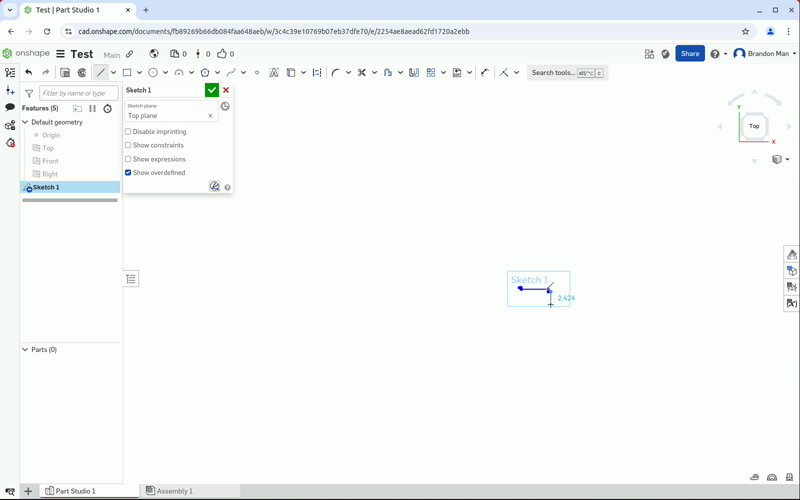
key(esc)
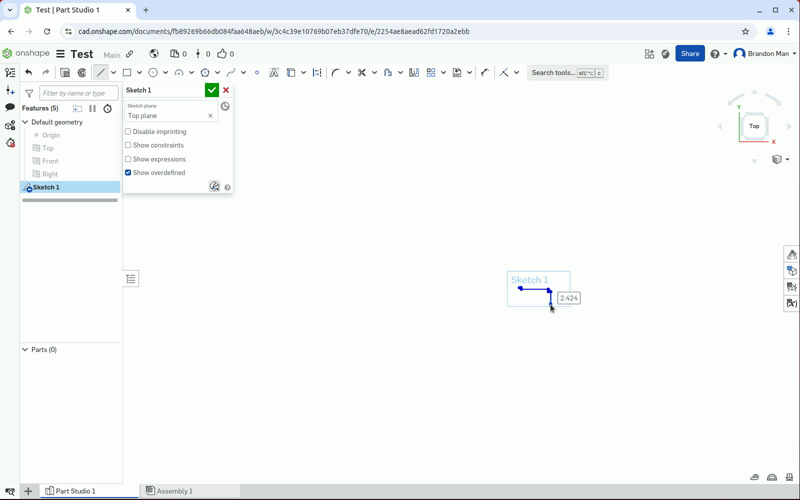
key(a)
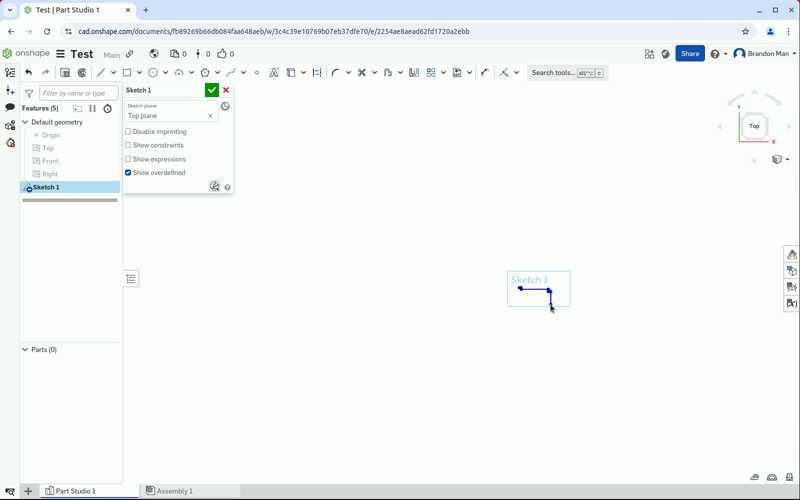
mouse_move(550, 304)
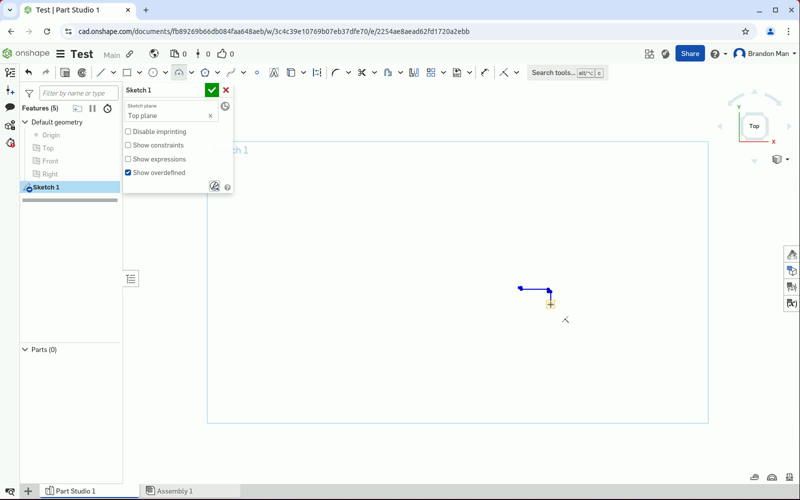
click(550, 304)
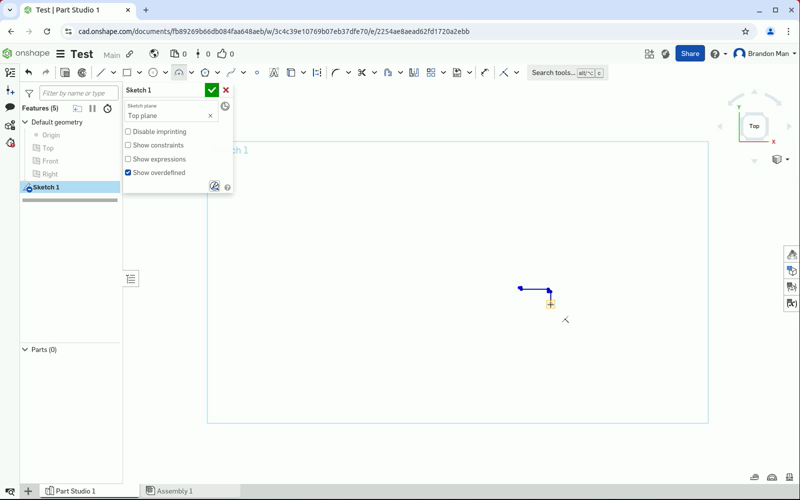
key_down(shift)
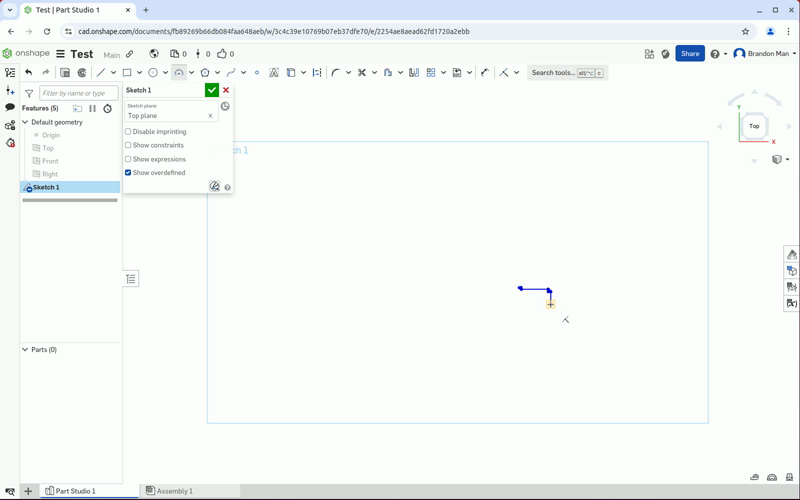
mouse_move(552, 306)
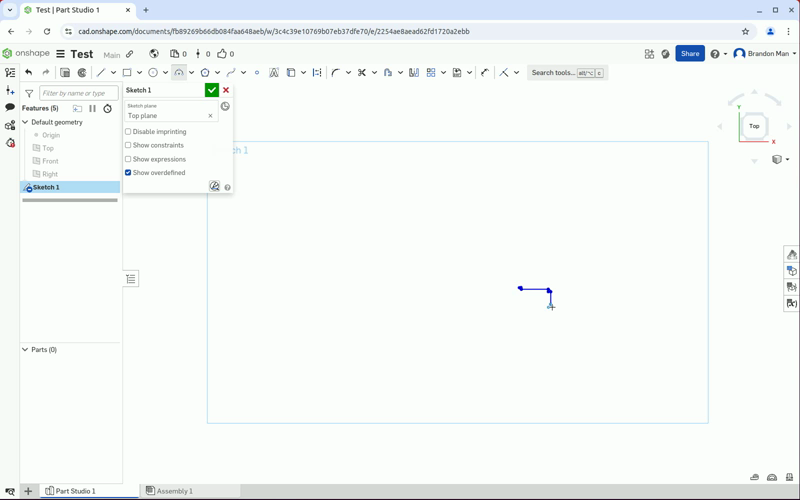
scroll(6)
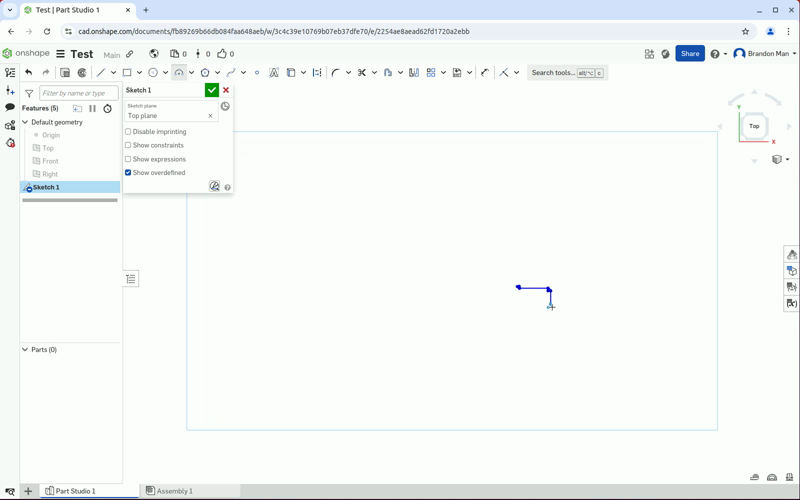
scroll(6)
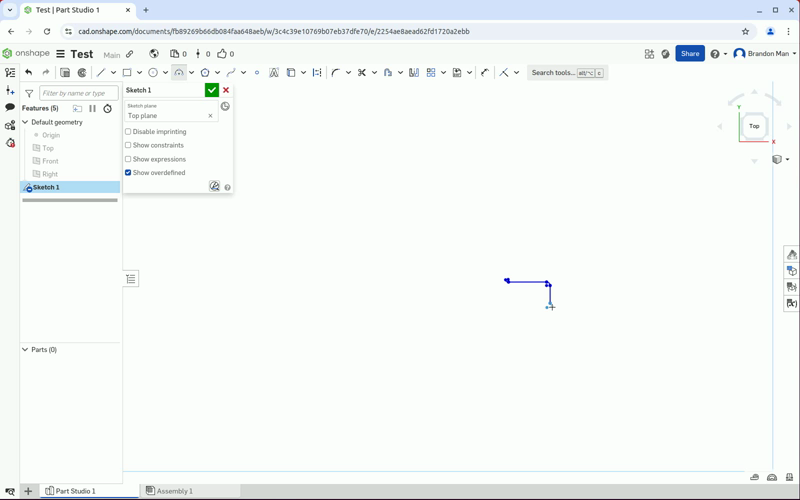
scroll(6)
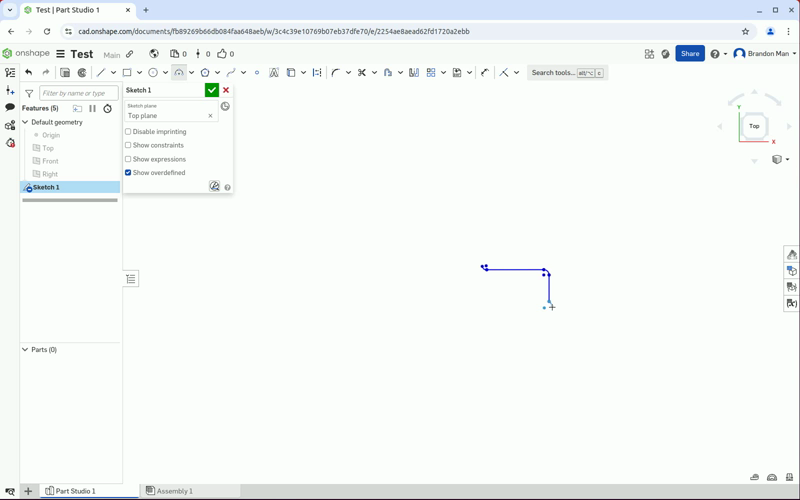
scroll(6)
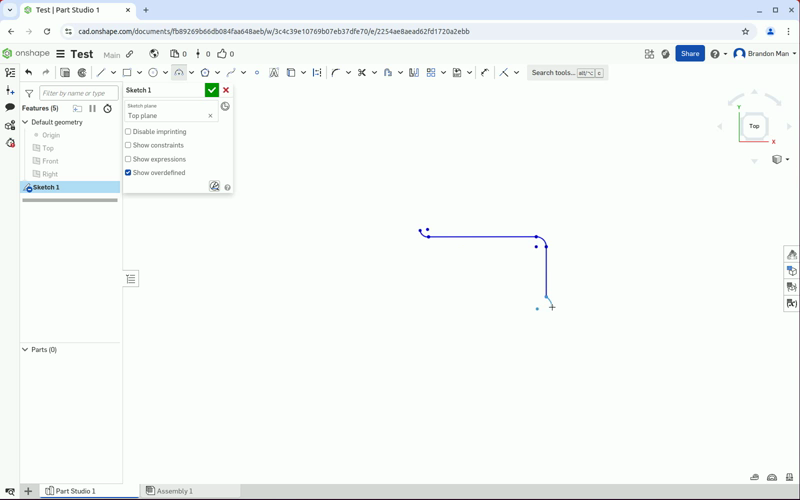
scroll(6)
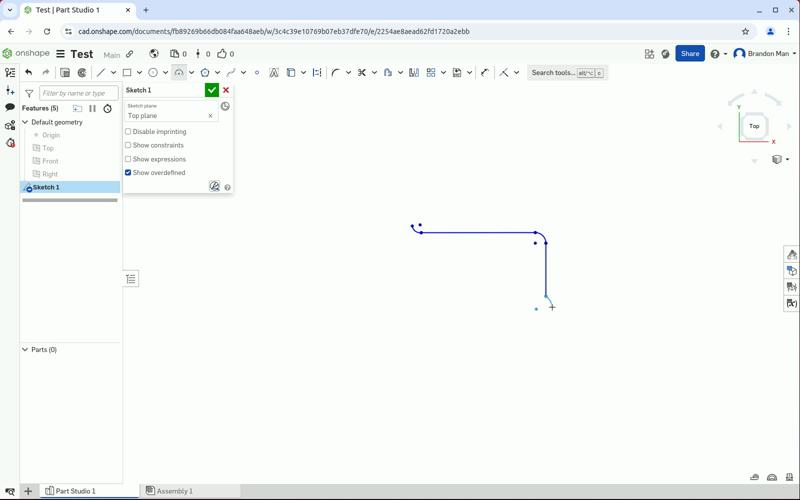
scroll(6)
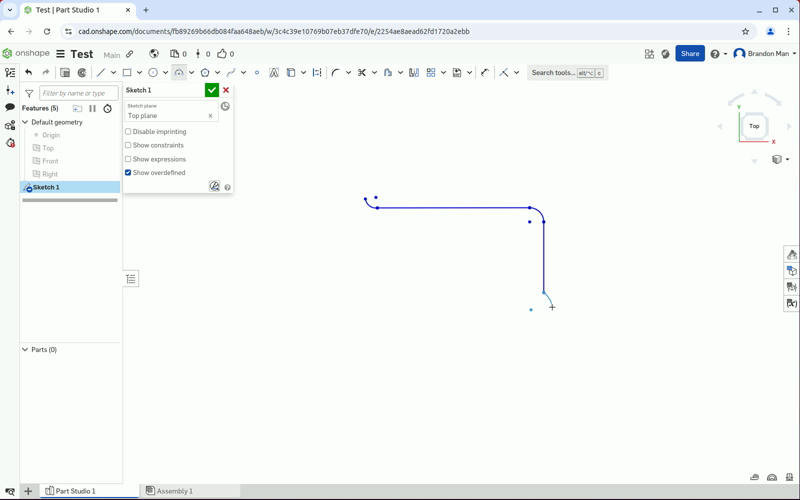
scroll(6)
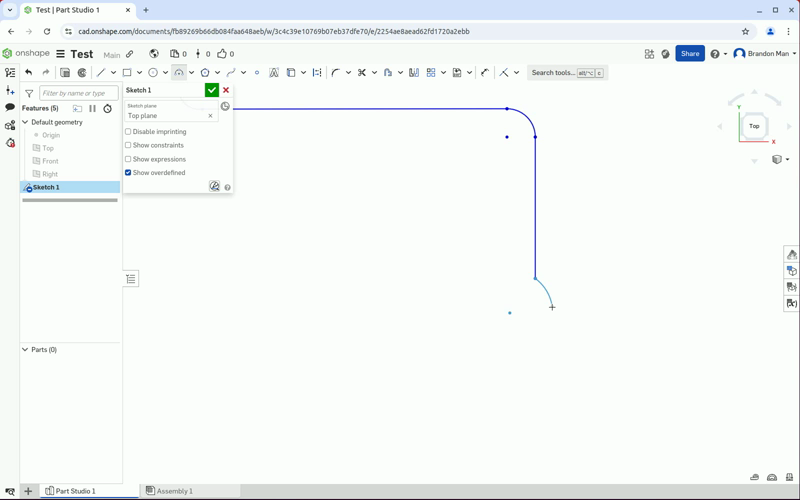
click(552, 306)
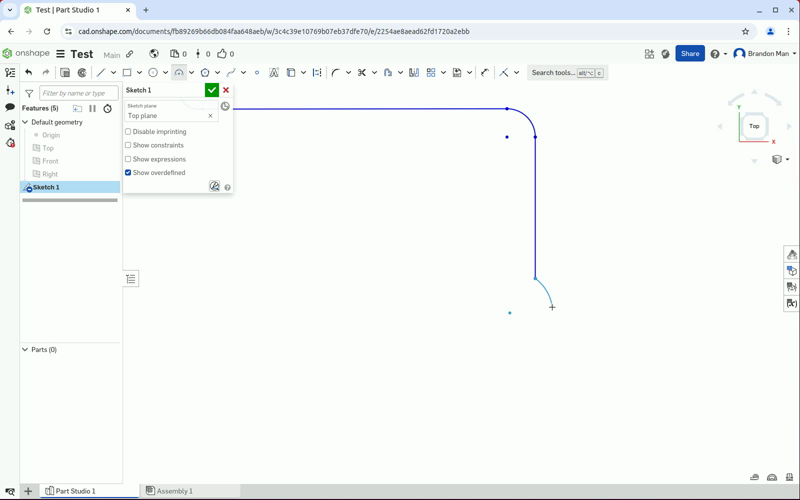
scroll(-6)
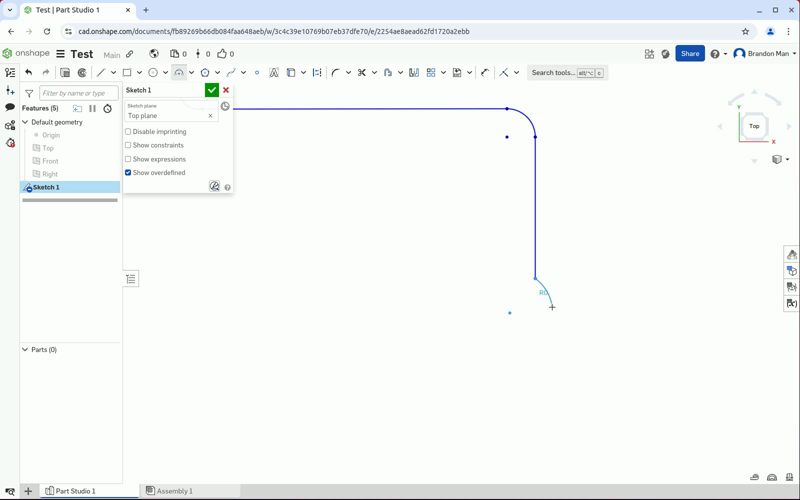
scroll(-6)
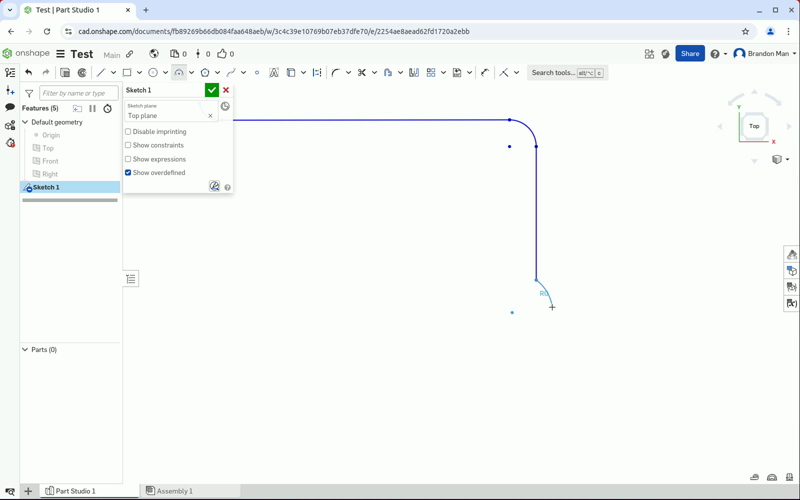
scroll(-6)
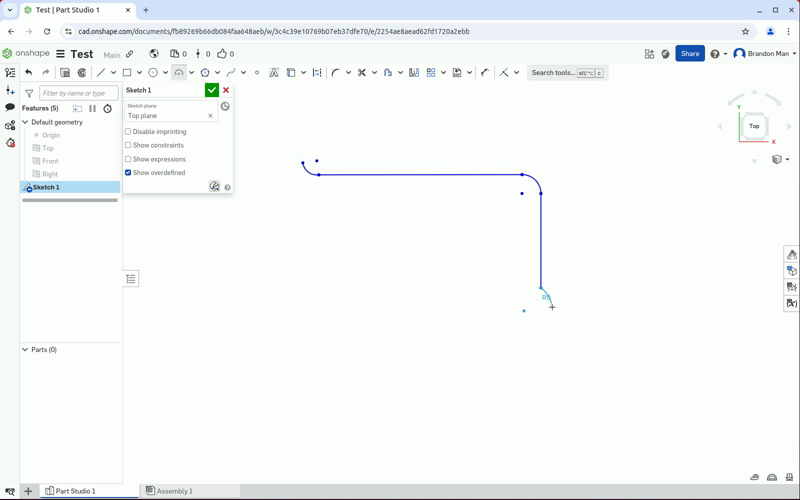
scroll(-6)
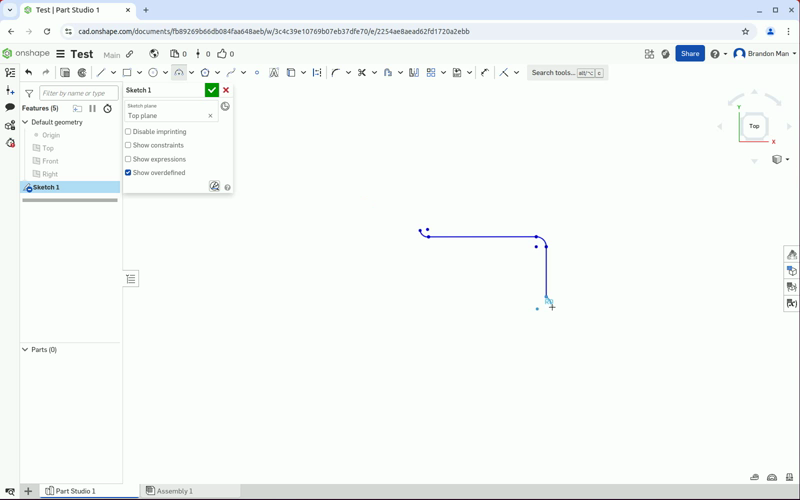
scroll(-6)
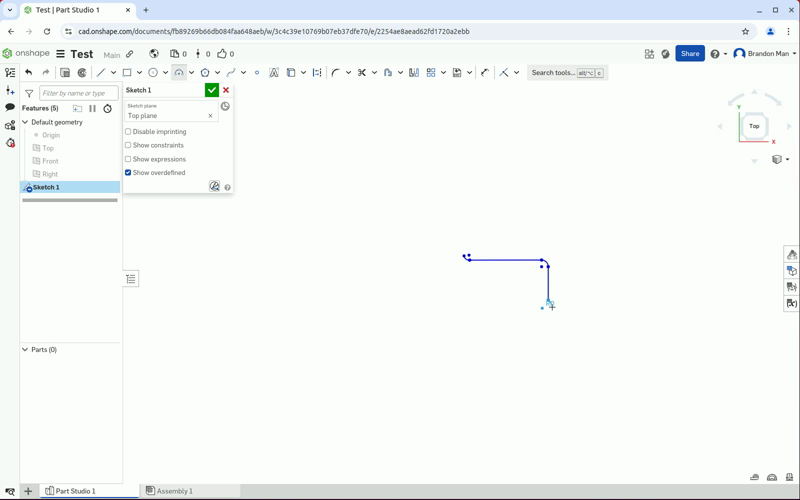
scroll(-6)
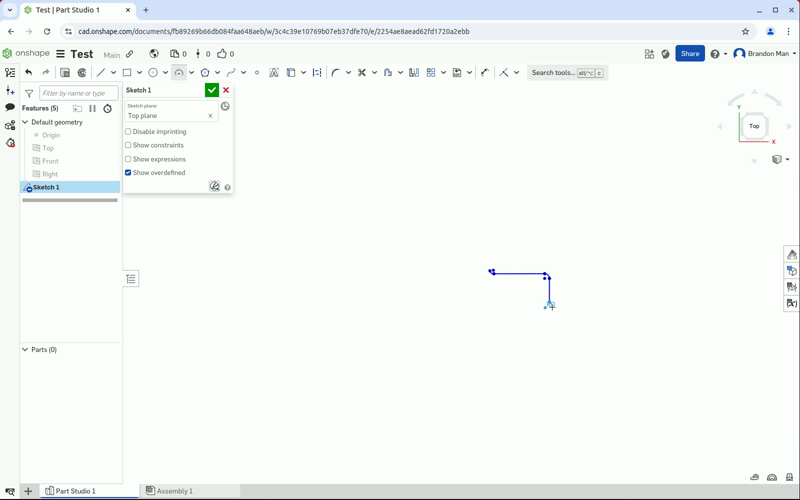
scroll(-6)
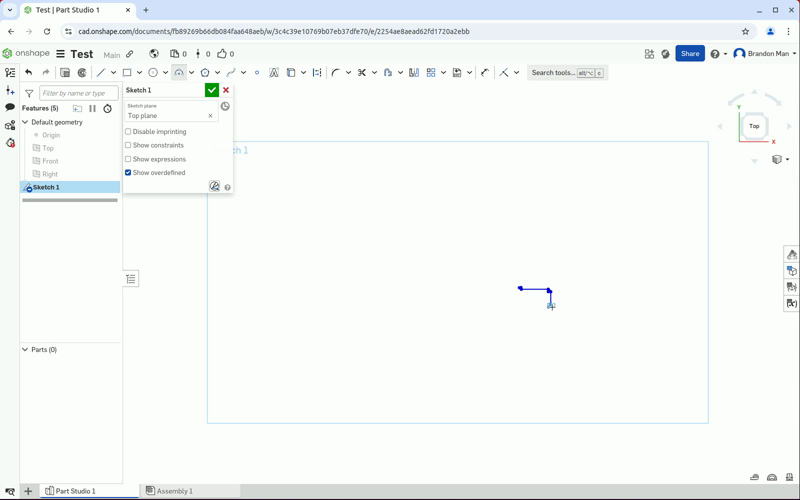
mouse_move(550, 305)
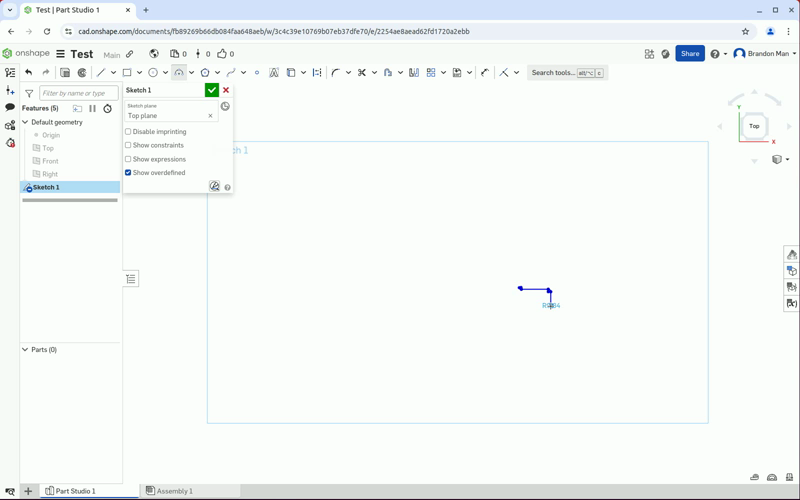
scroll(6)
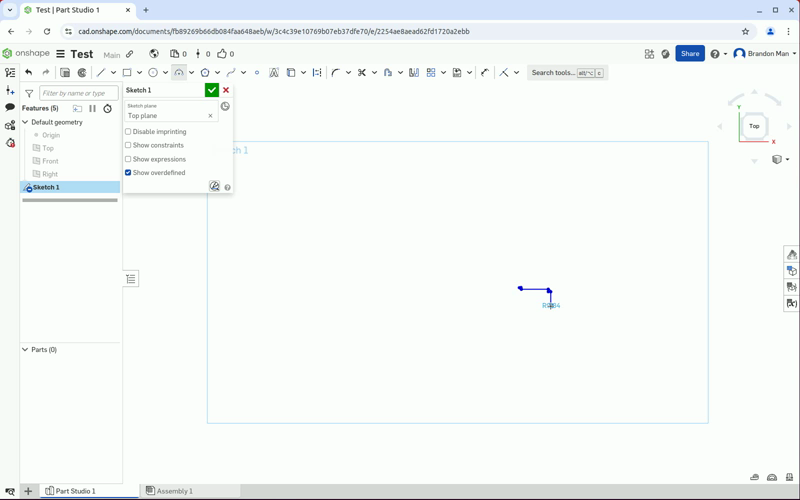
scroll(6)
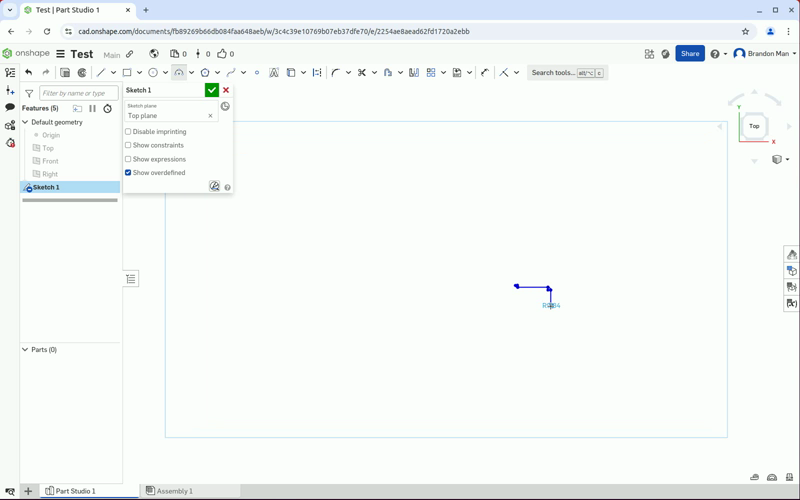
scroll(6)
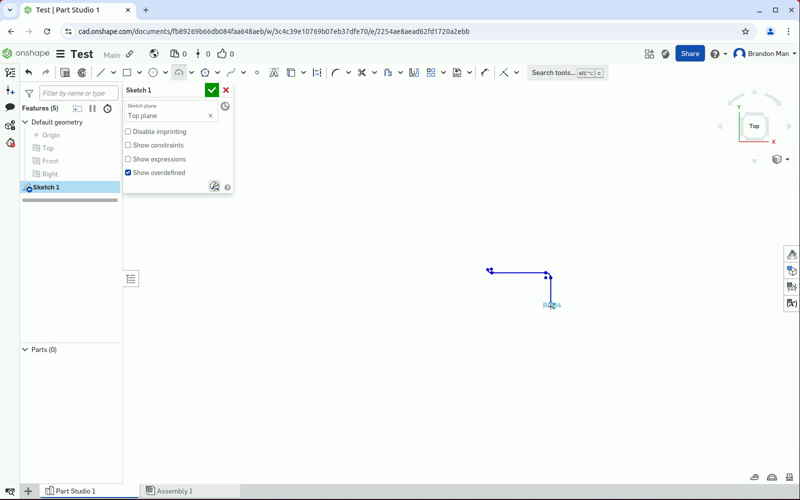
scroll(6)
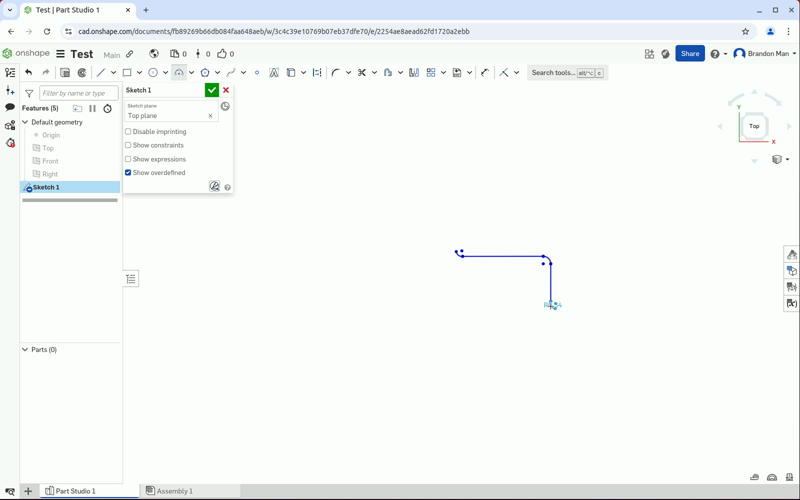
scroll(6)
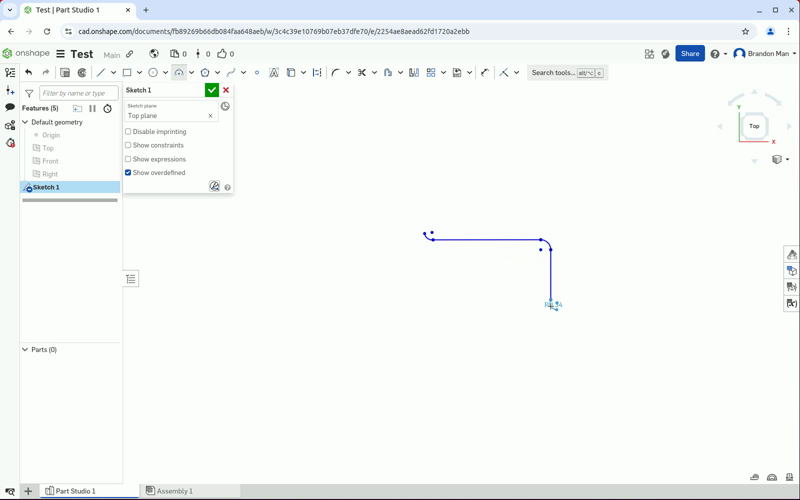
scroll(6)
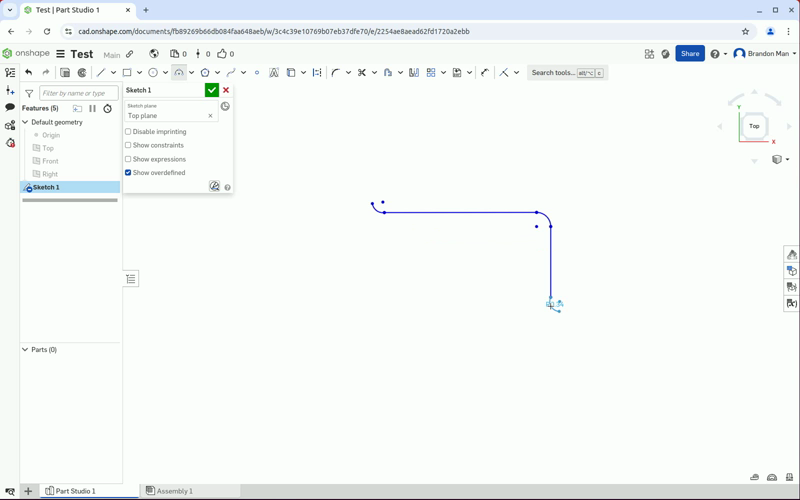
scroll(6)
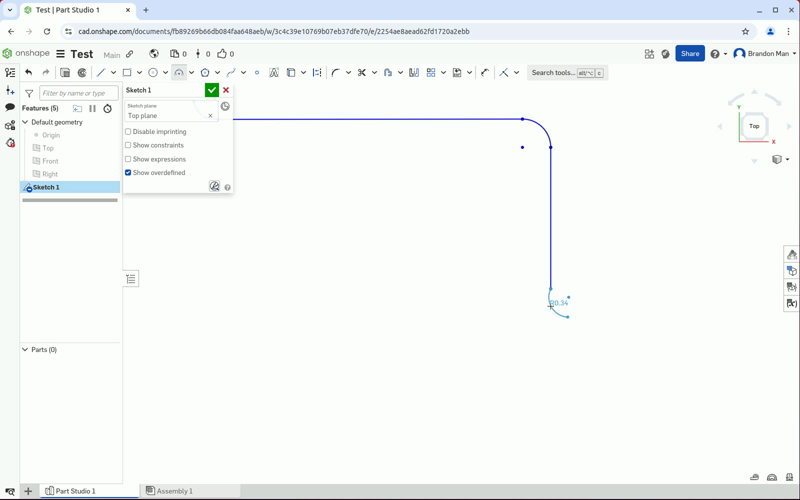
click(550, 305)
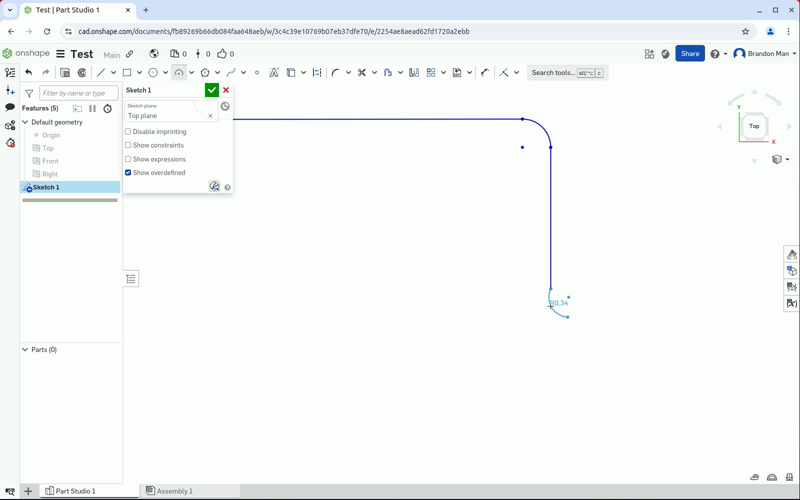
scroll(-6)
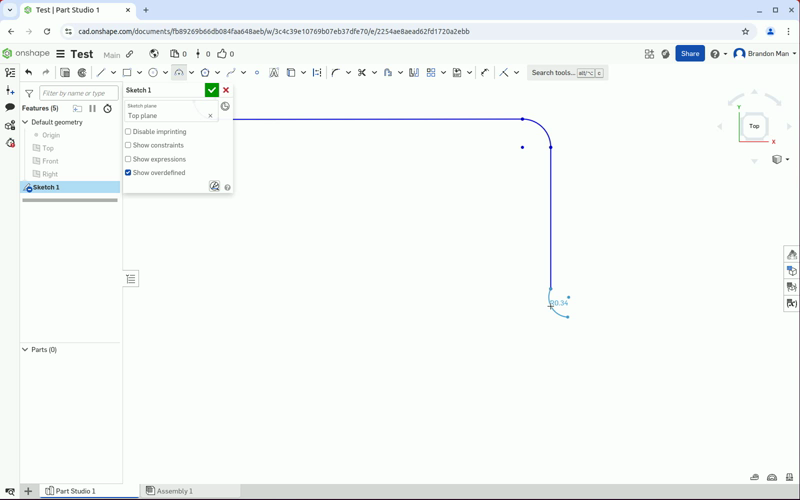
scroll(-6)
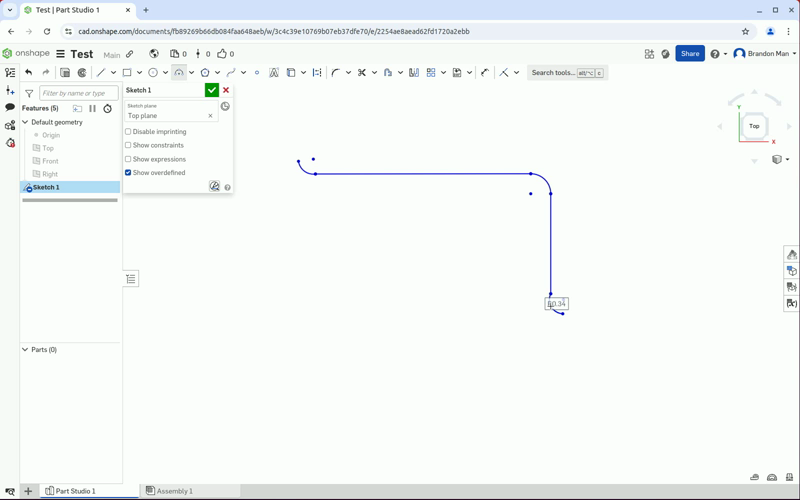
scroll(-6)
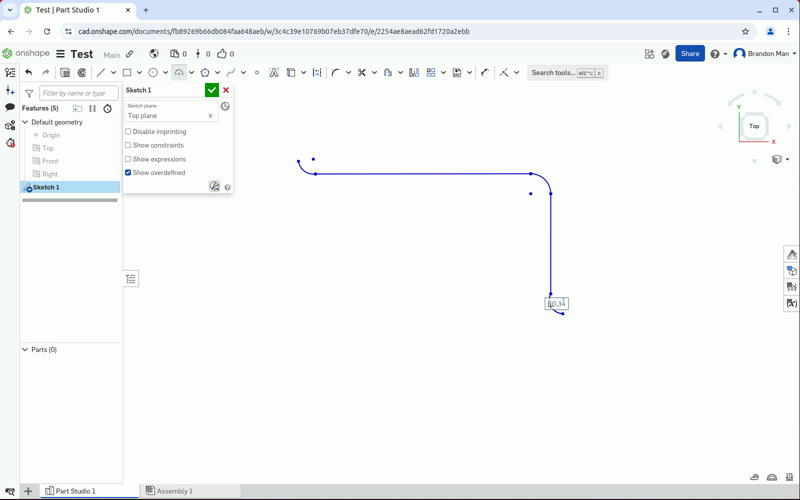
scroll(-6)
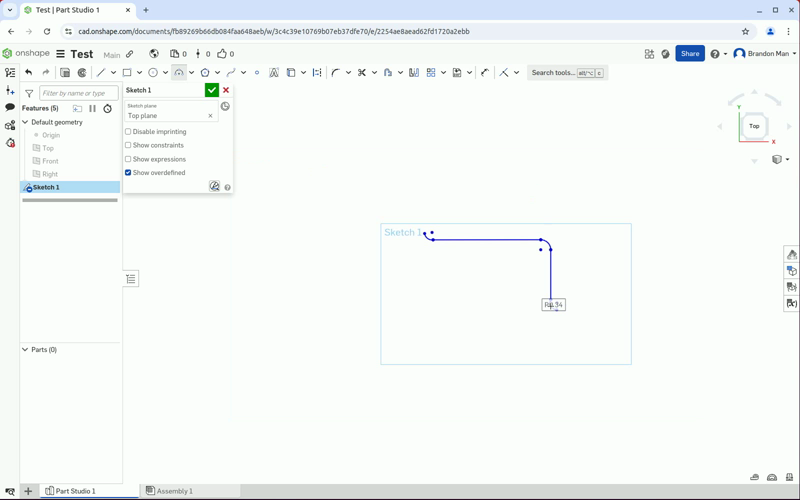
scroll(-6)
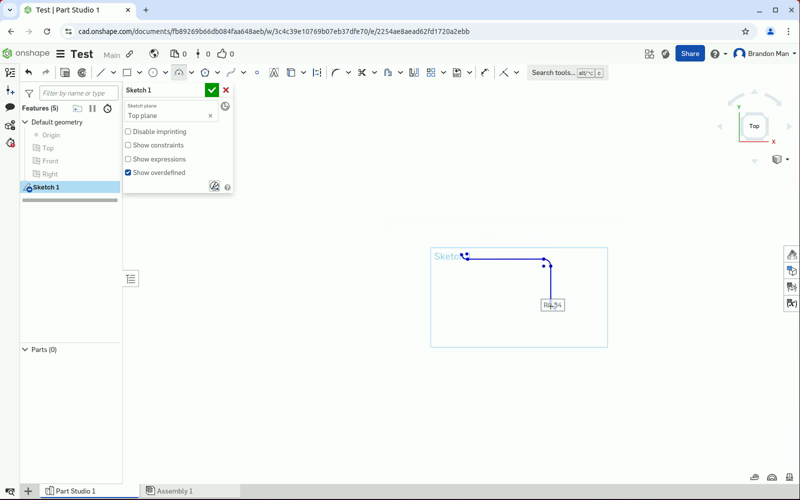
scroll(-6)
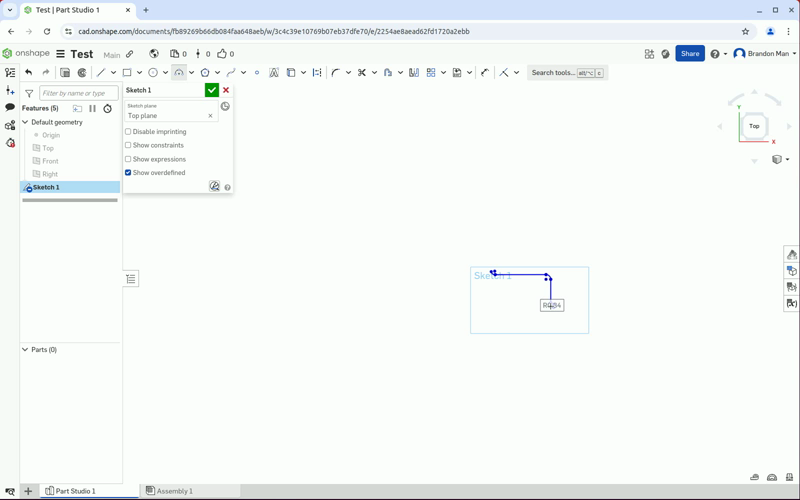
scroll(-6)
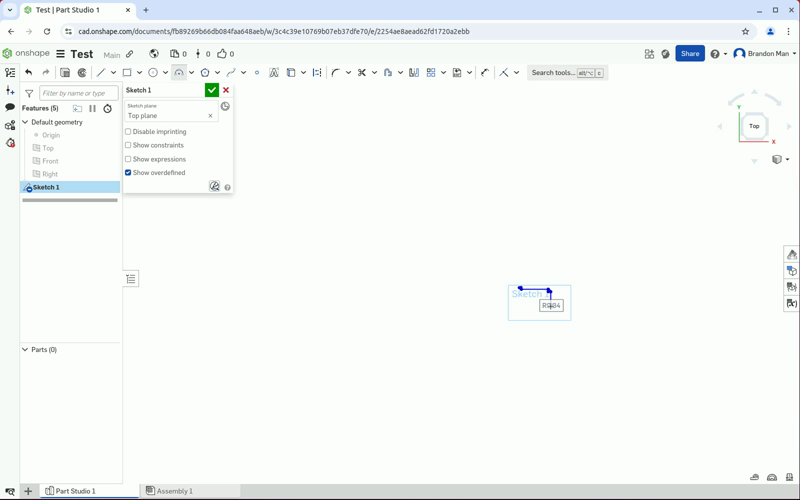
key_up(shift)
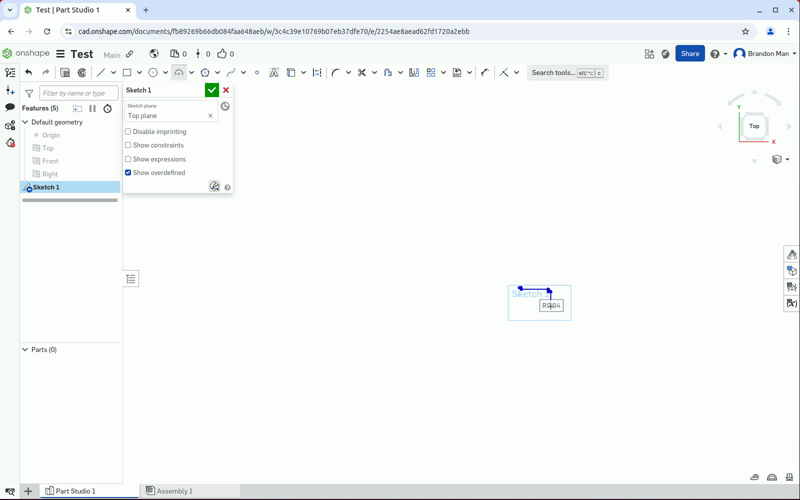
key(esc)
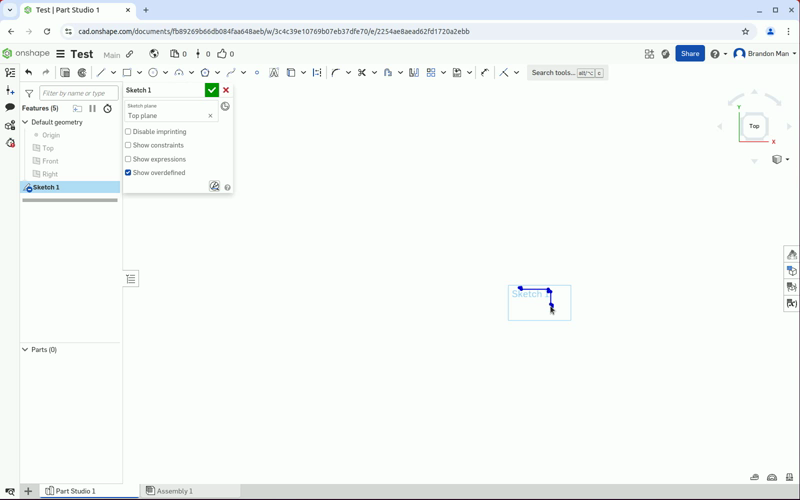
key(l)
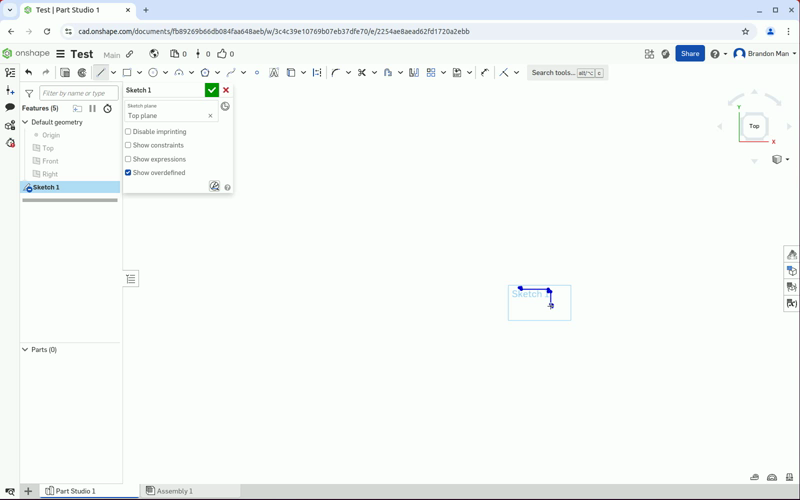
mouse_move(552, 306)
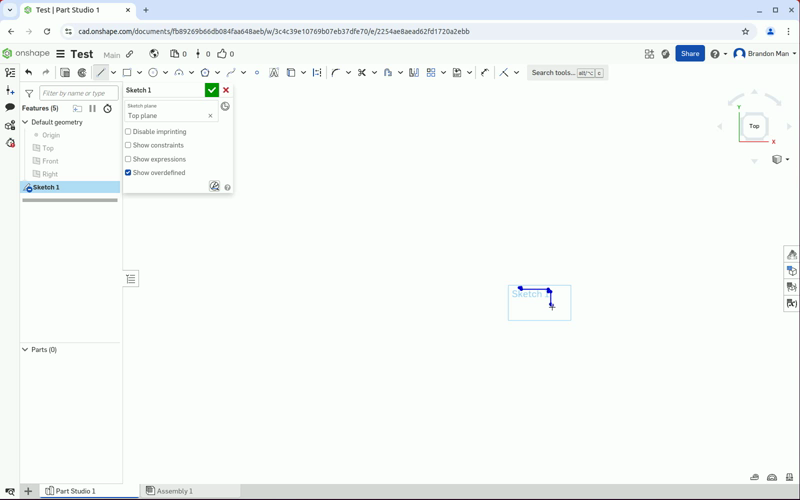
scroll(6)
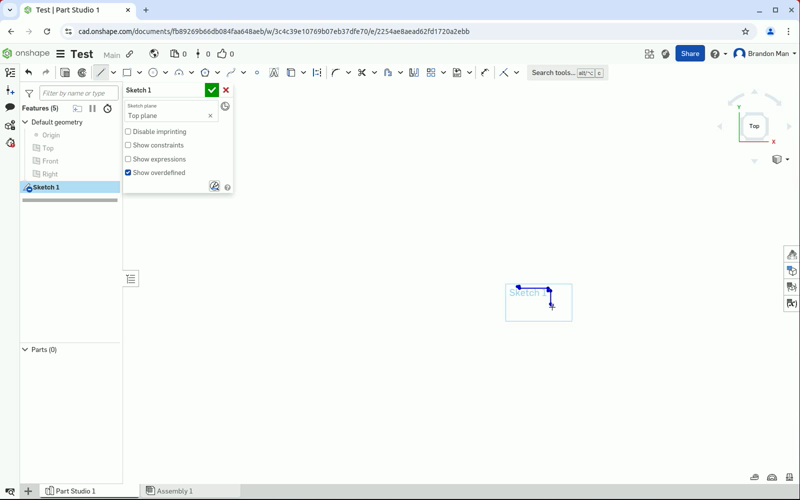
scroll(6)
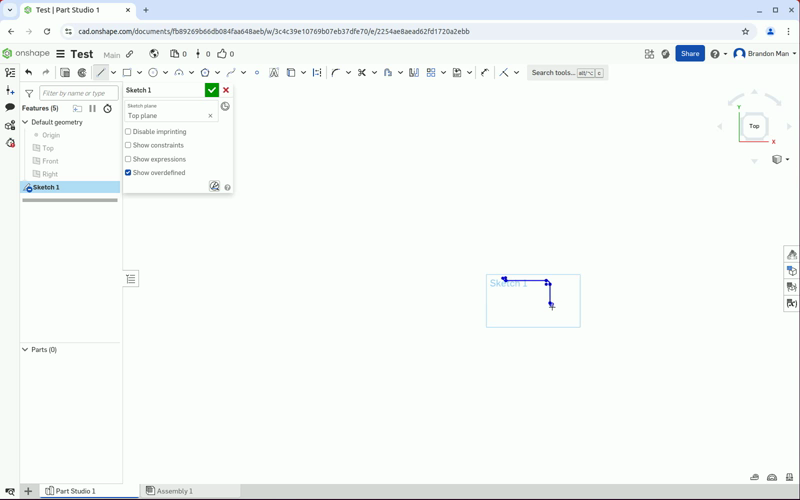
scroll(6)
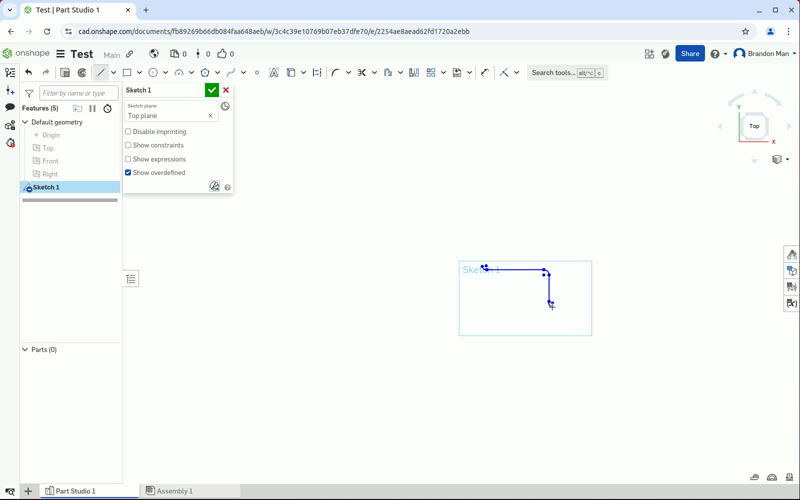
scroll(6)
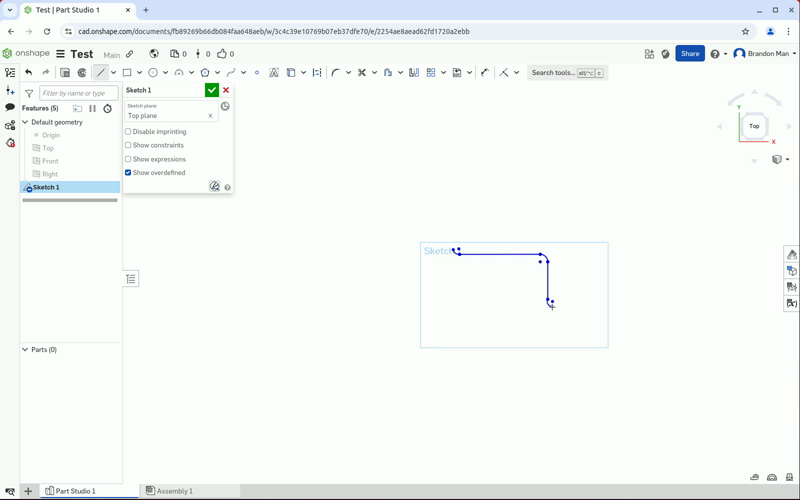
scroll(6)
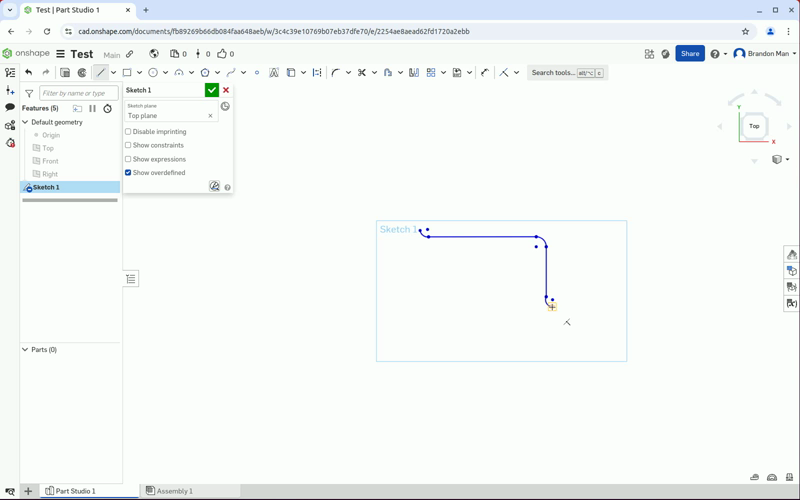
scroll(6)
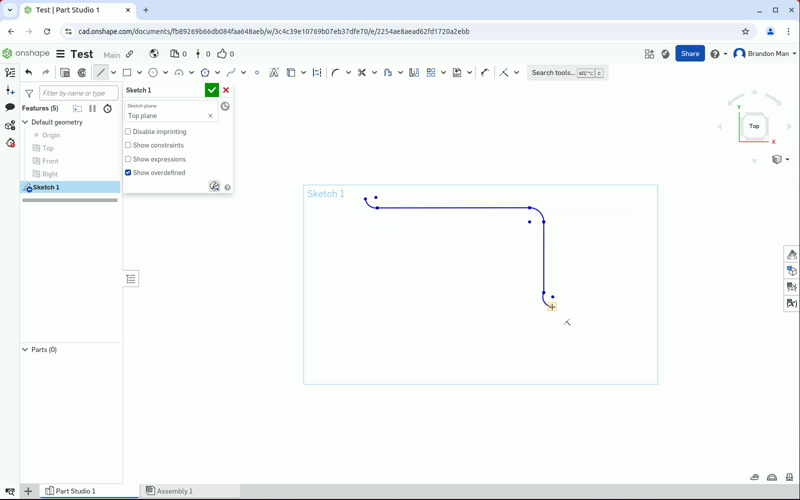
scroll(6)
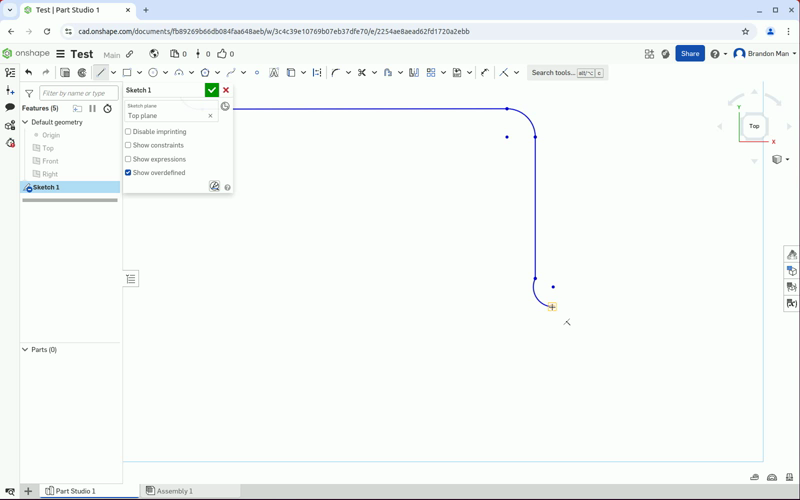
click(552, 306)
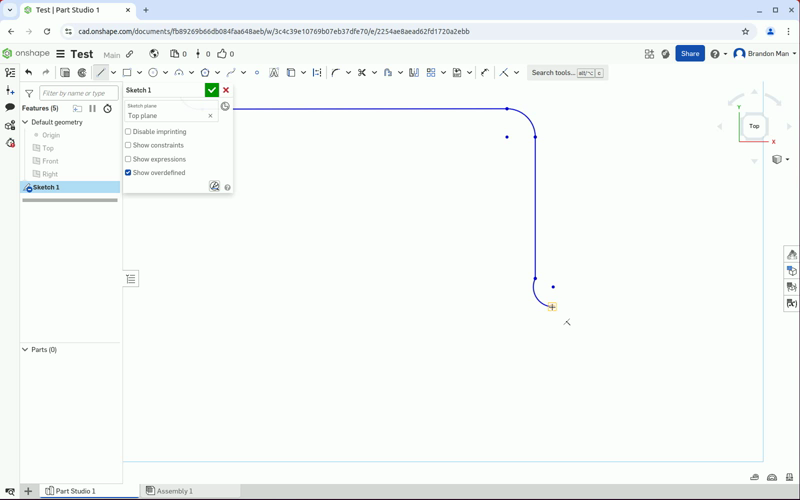
scroll(-6)
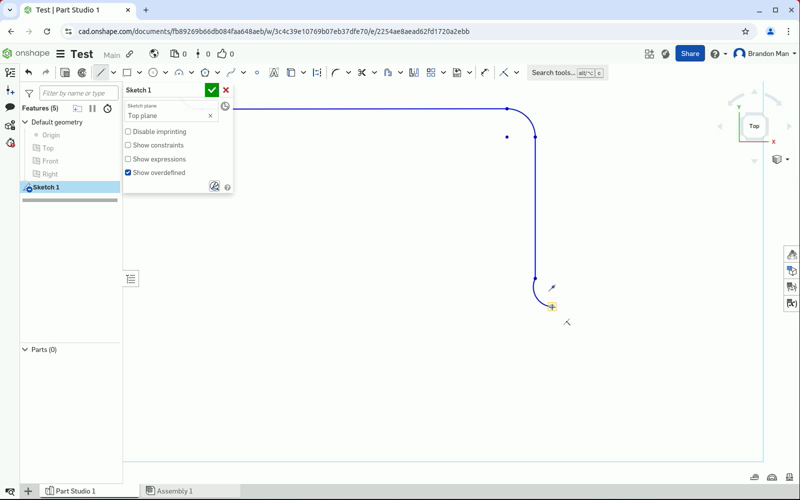
scroll(-6)
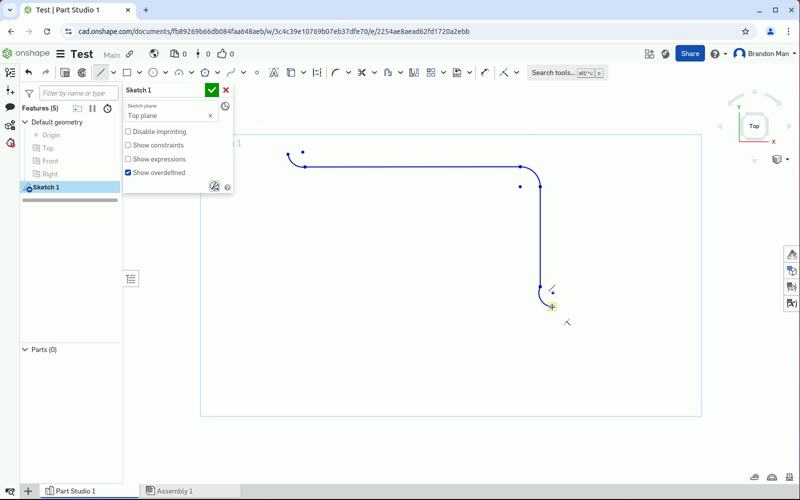
scroll(-6)
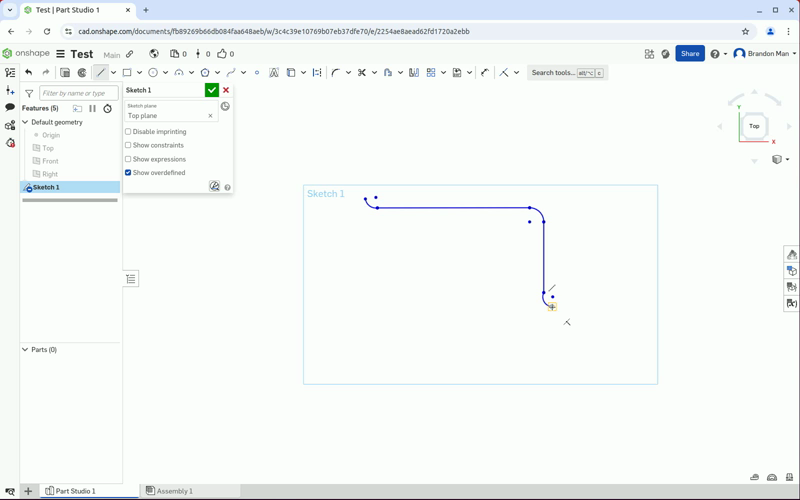
scroll(-6)
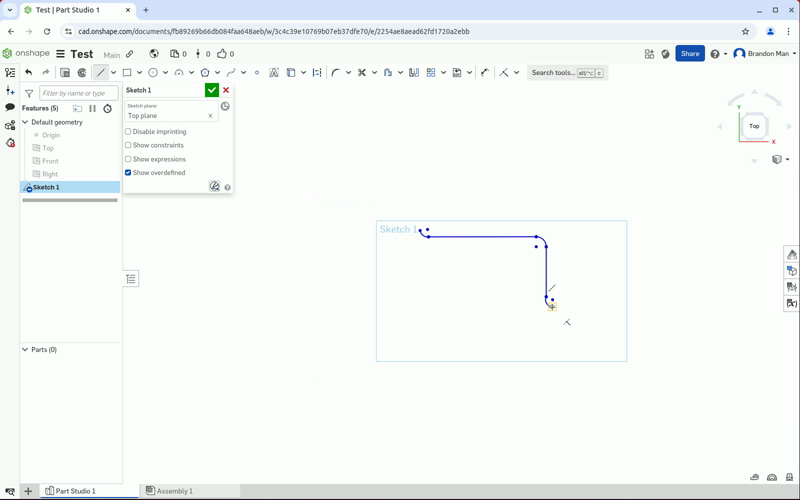
scroll(-6)
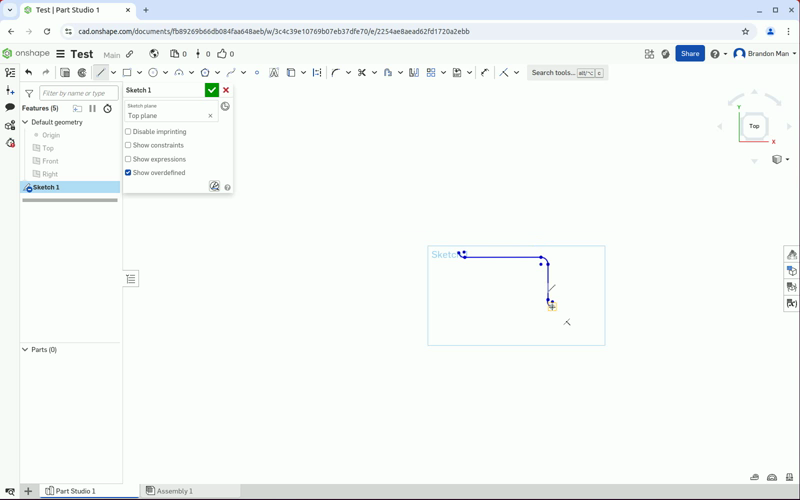
scroll(-6)
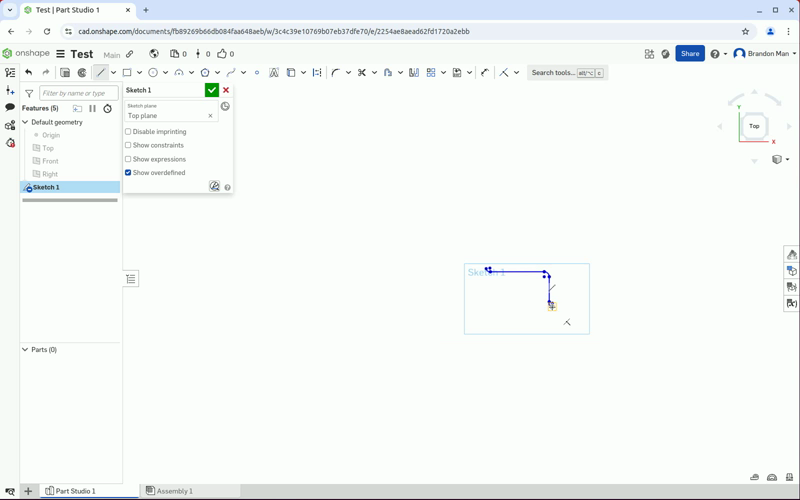
scroll(-6)
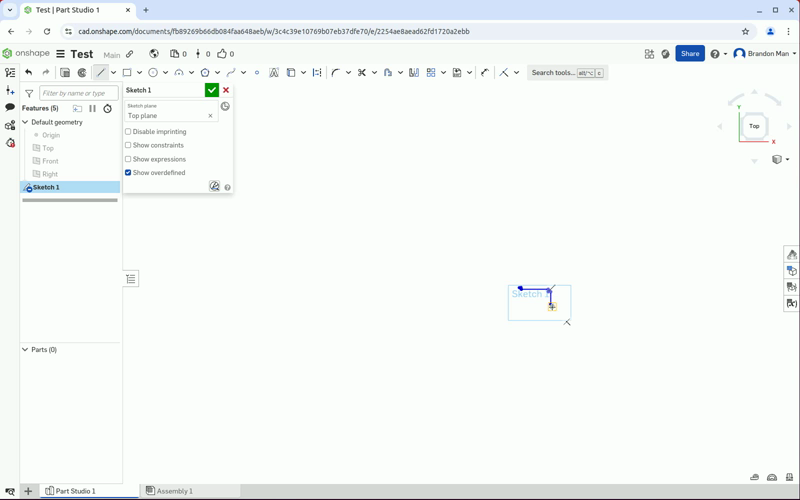
key_down(shift)
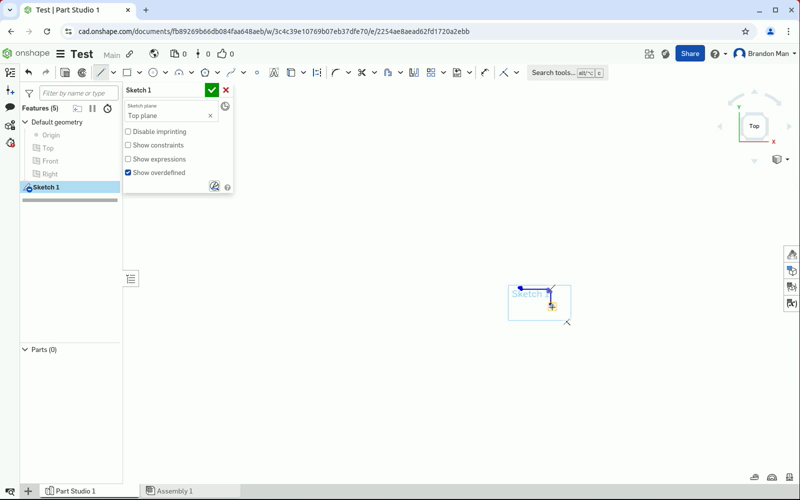
mouse_move(582, 306)
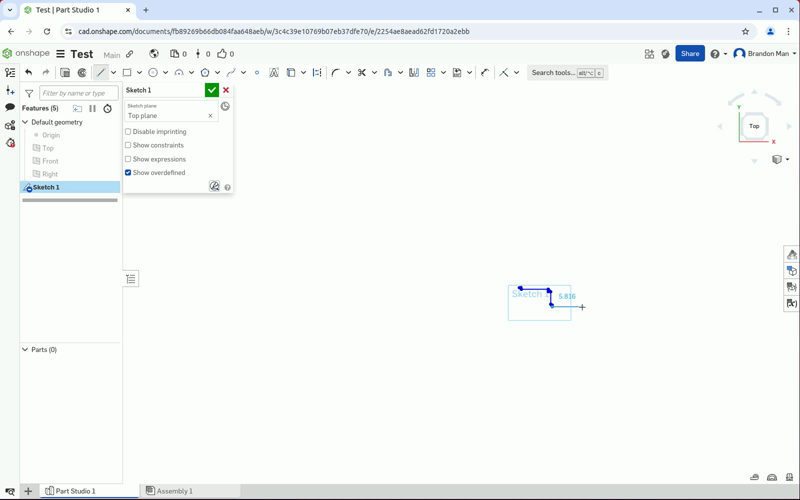
mouse_move(572, 306)
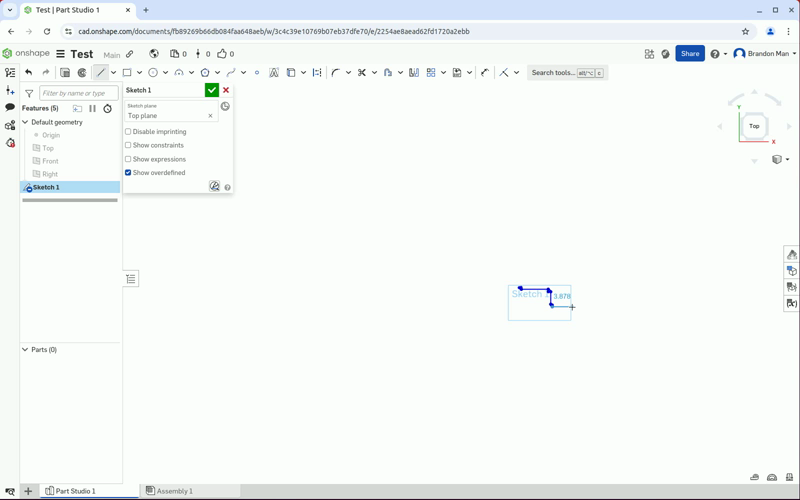
click(572, 306)
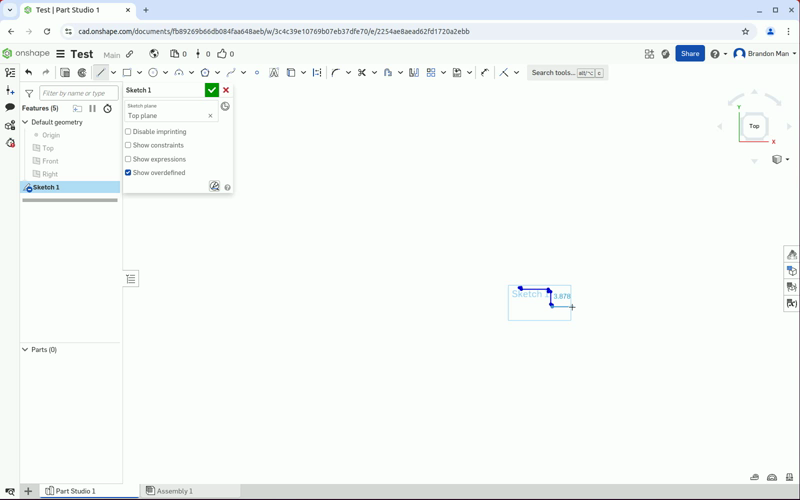
key_up(shift)
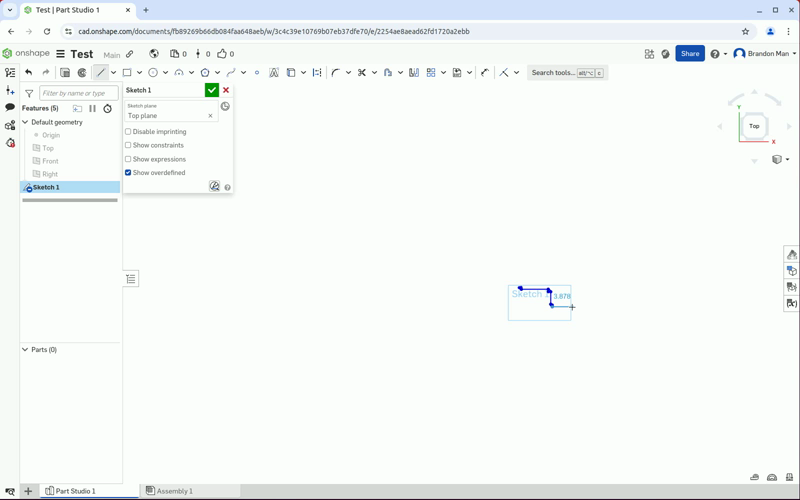
key(esc)
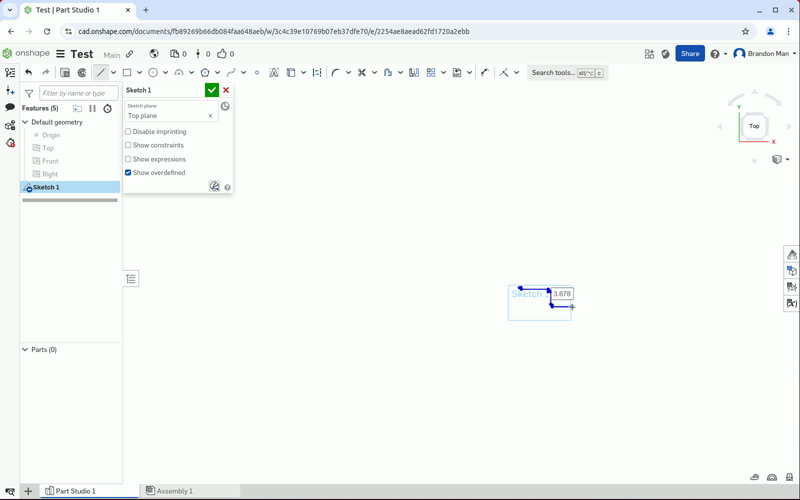
key(a)
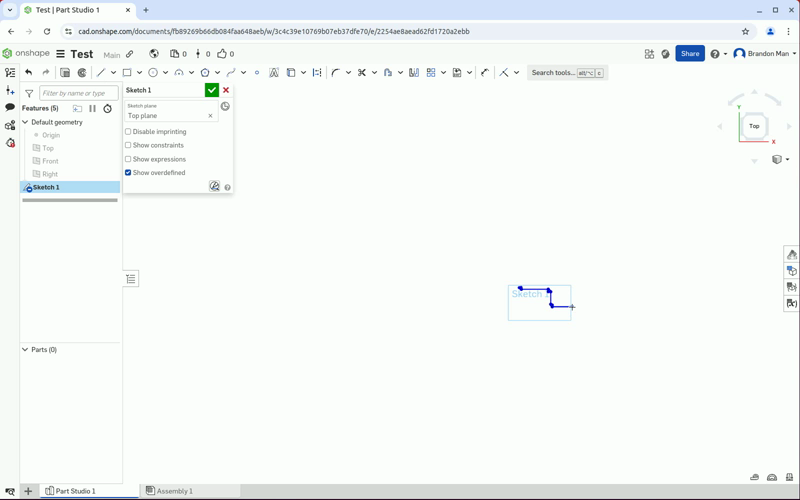
mouse_move(572, 306)
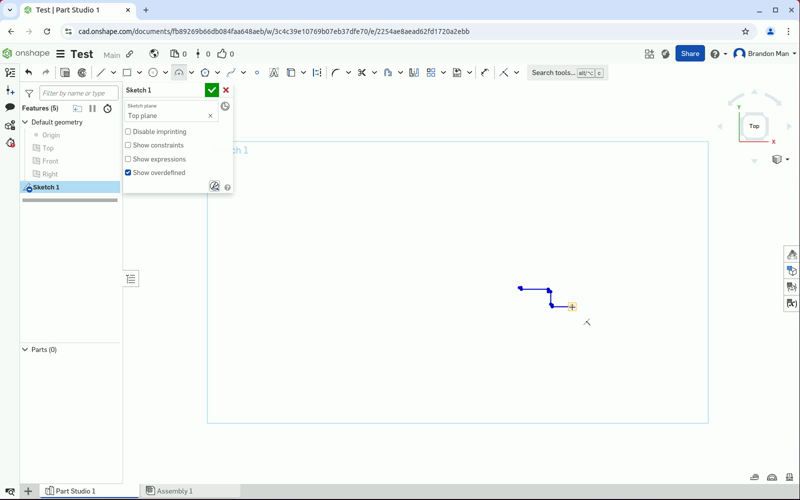
click(572, 306)
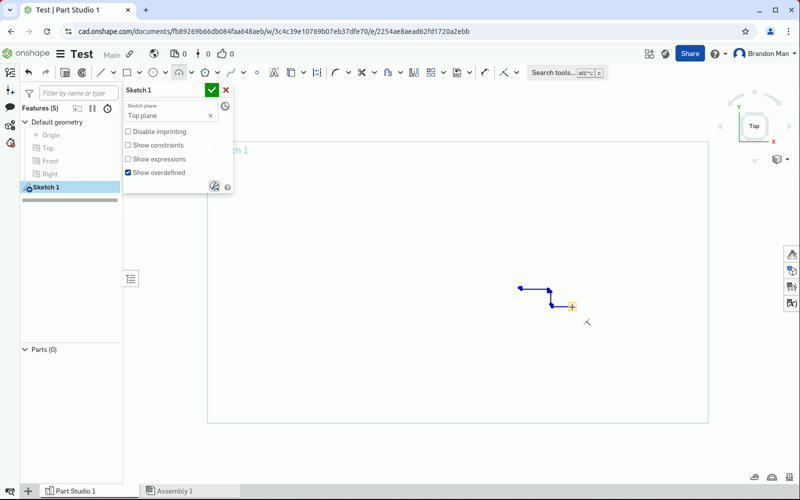
key_down(shift)
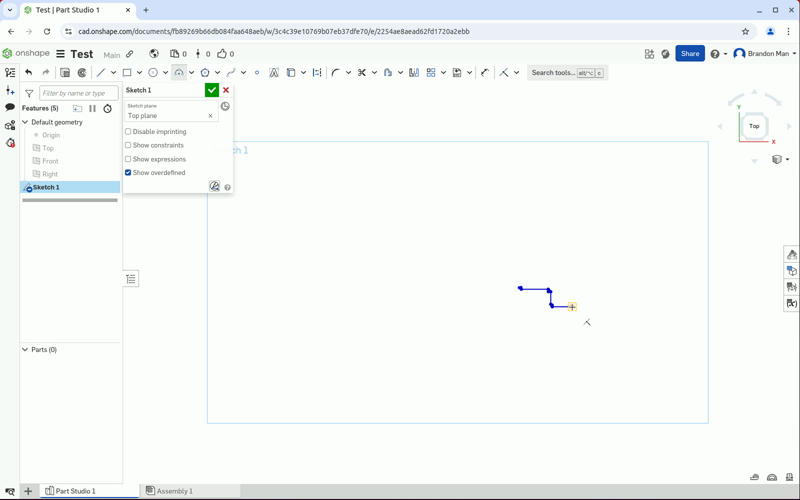
mouse_move(573, 304)
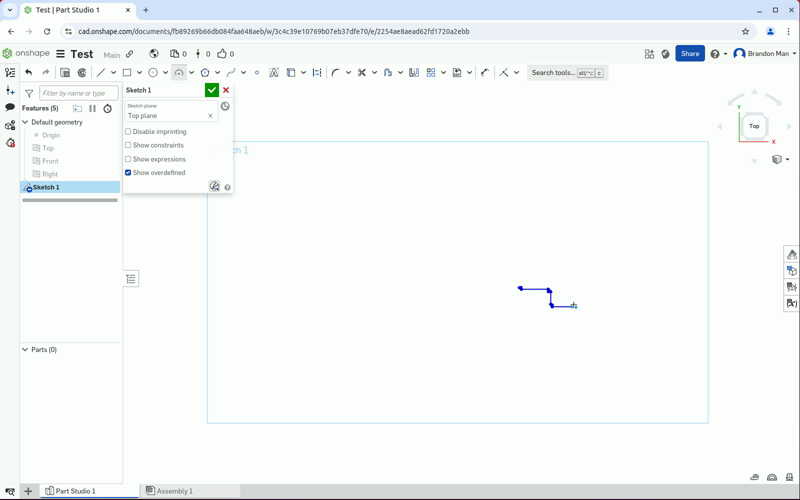
scroll(6)
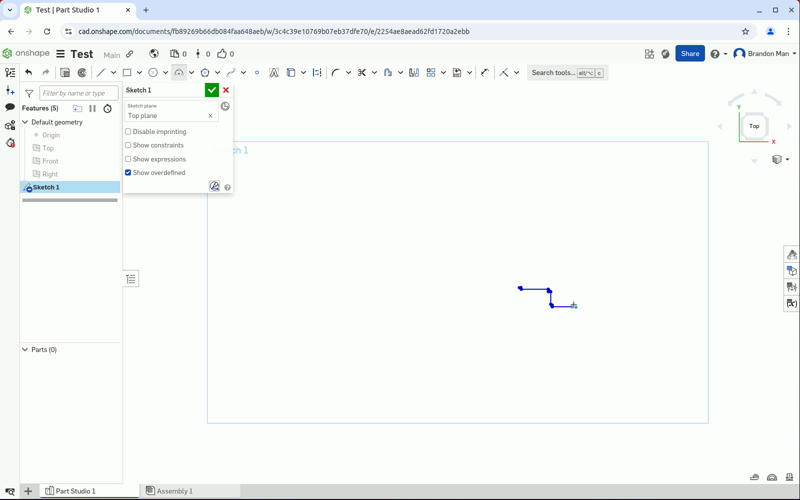
scroll(6)
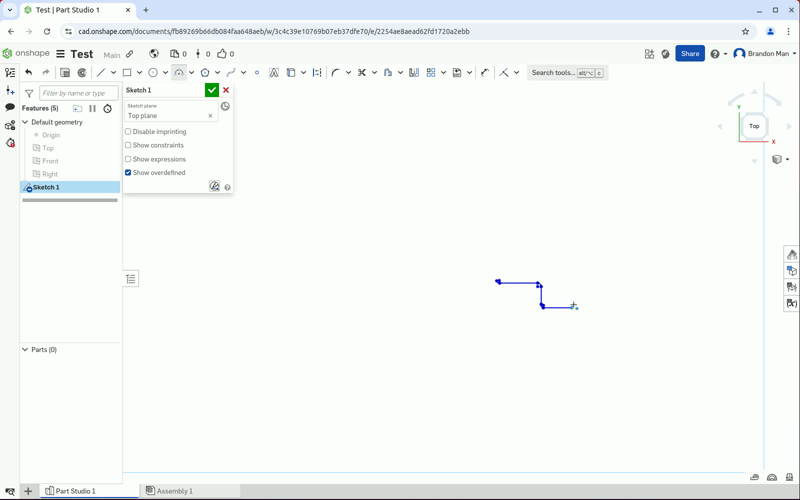
scroll(6)
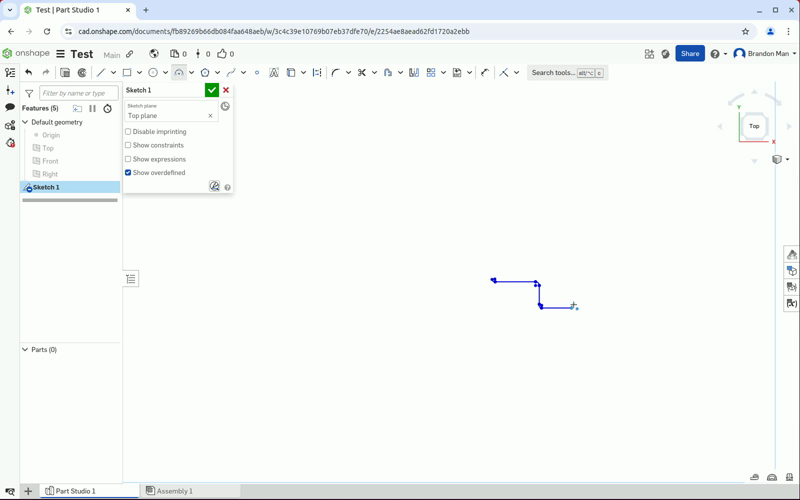
scroll(6)
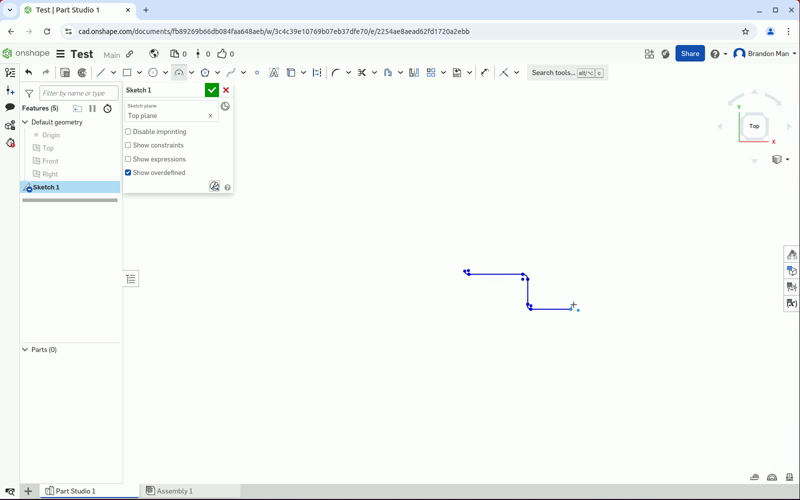
scroll(6)
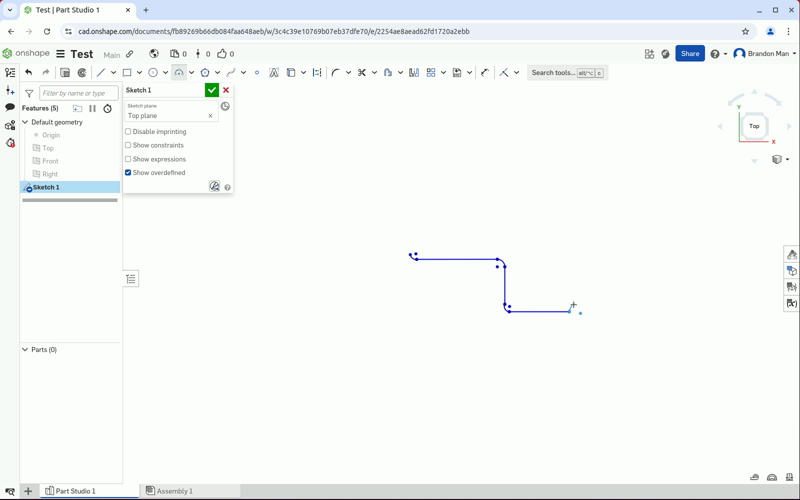
scroll(6)
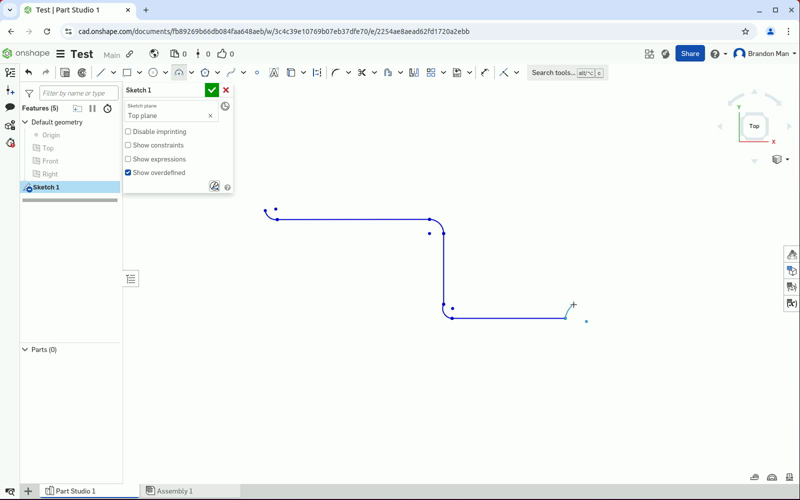
scroll(6)
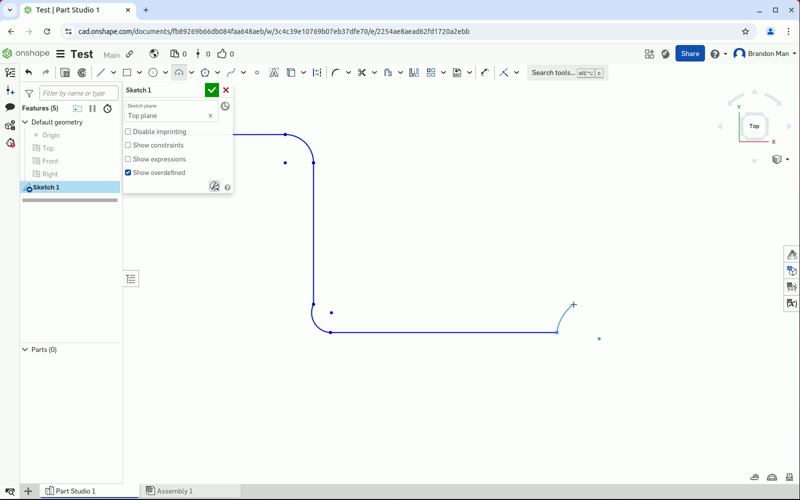
click(573, 304)
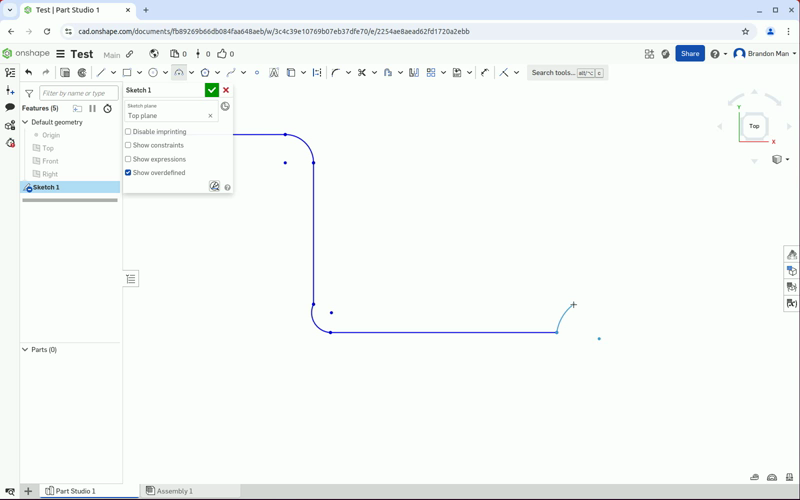
scroll(-6)
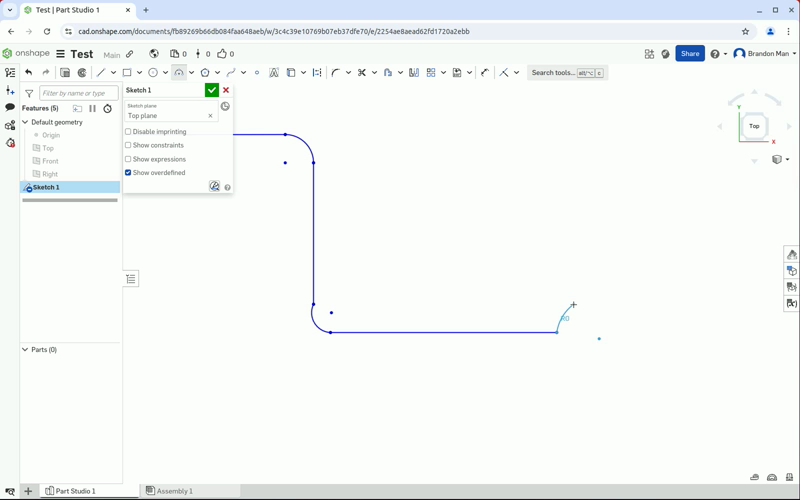
scroll(-6)
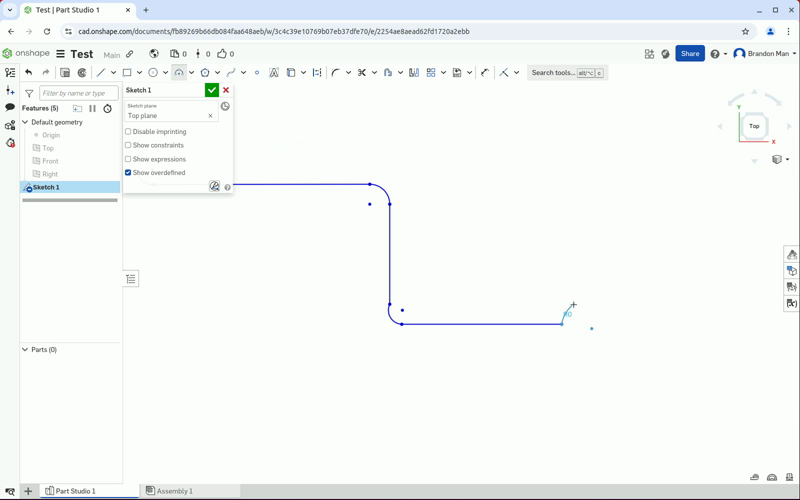
scroll(-6)
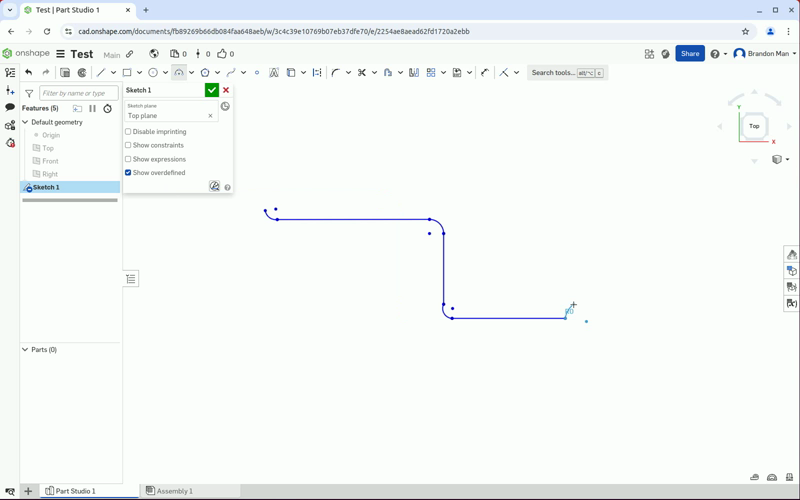
scroll(-6)
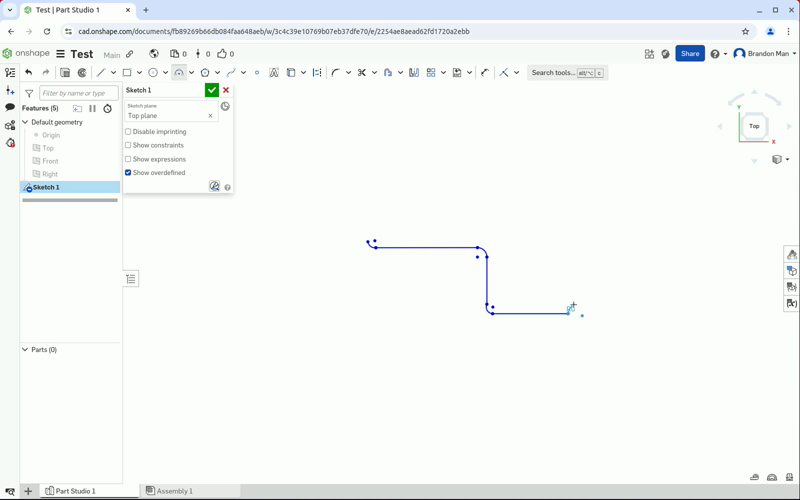
scroll(-6)
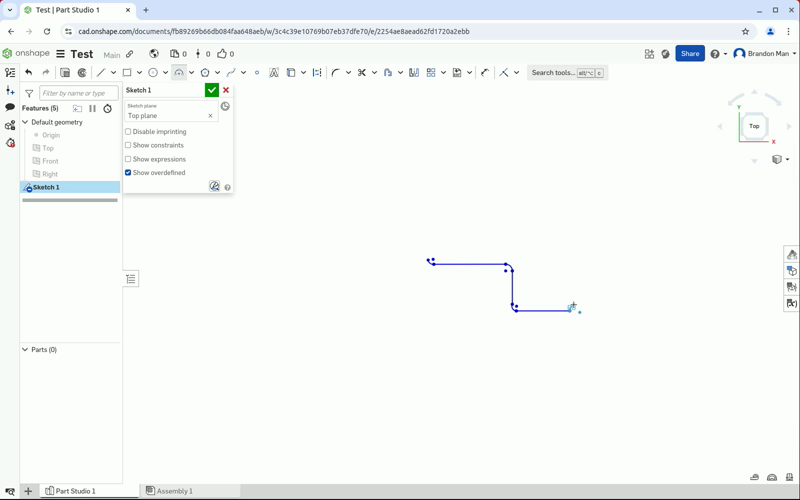
scroll(-6)
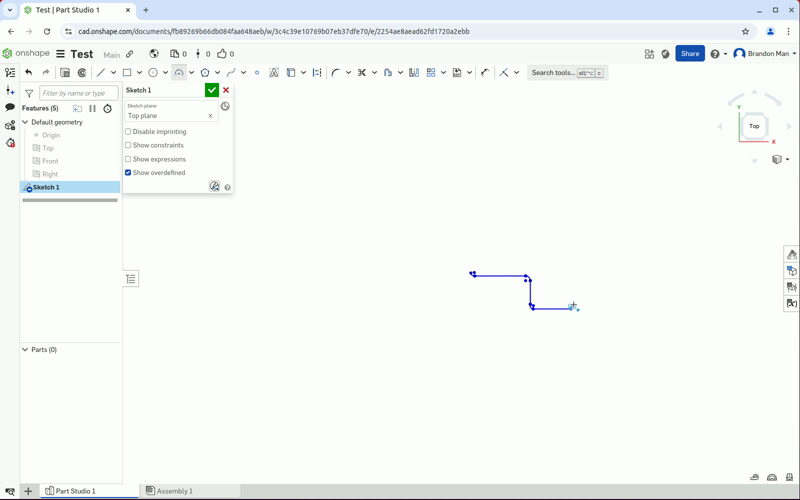
scroll(-6)
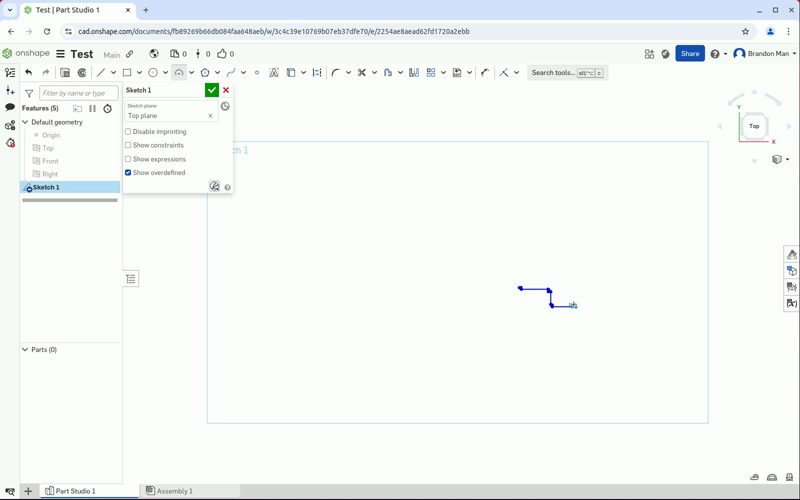
mouse_move(573, 305)
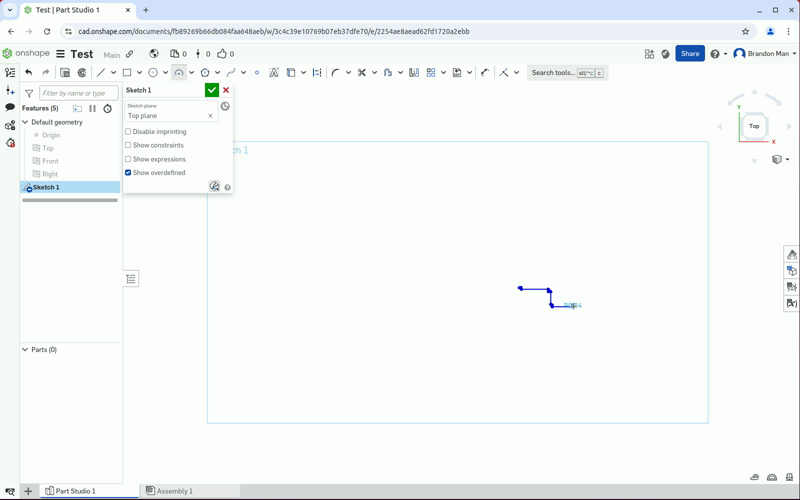
scroll(6)
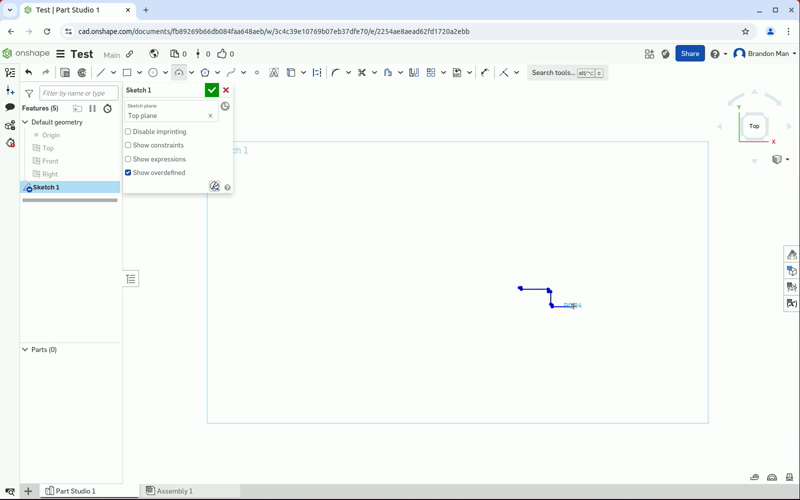
scroll(6)
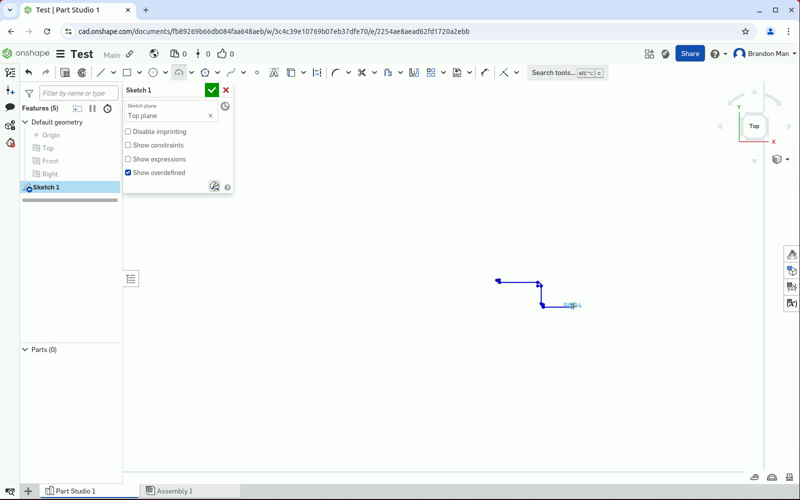
scroll(6)
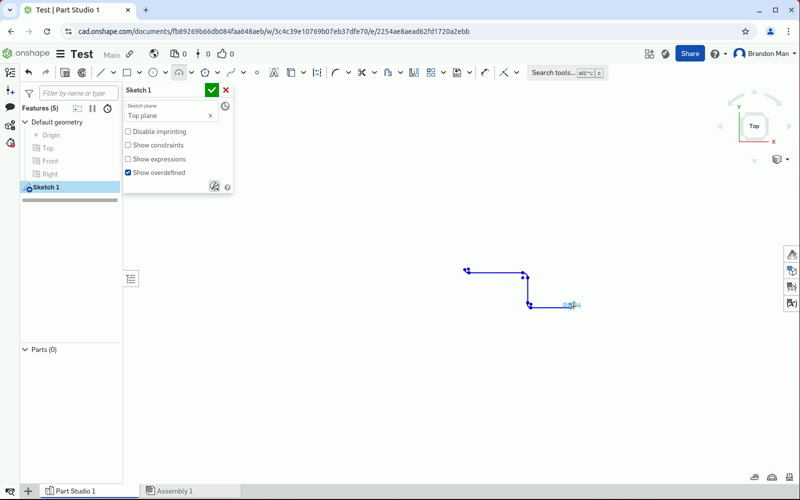
scroll(6)
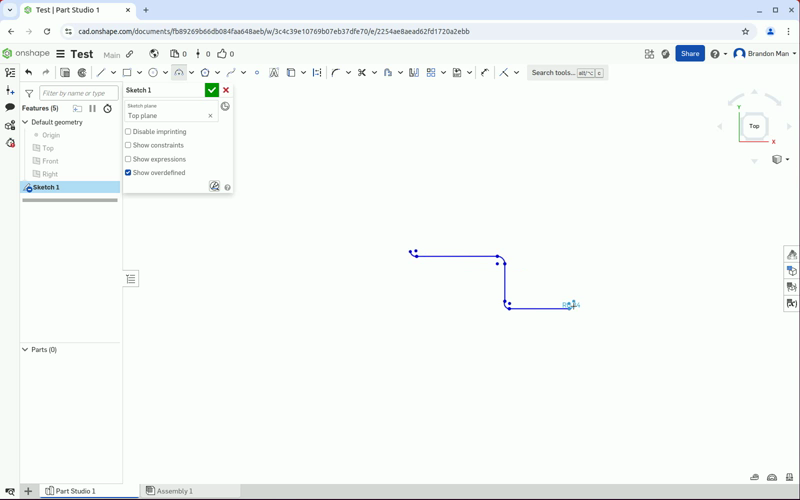
scroll(6)
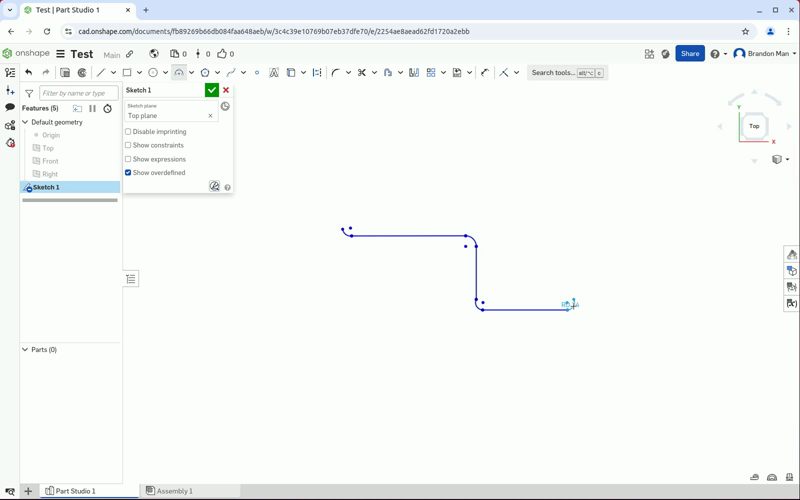
scroll(6)
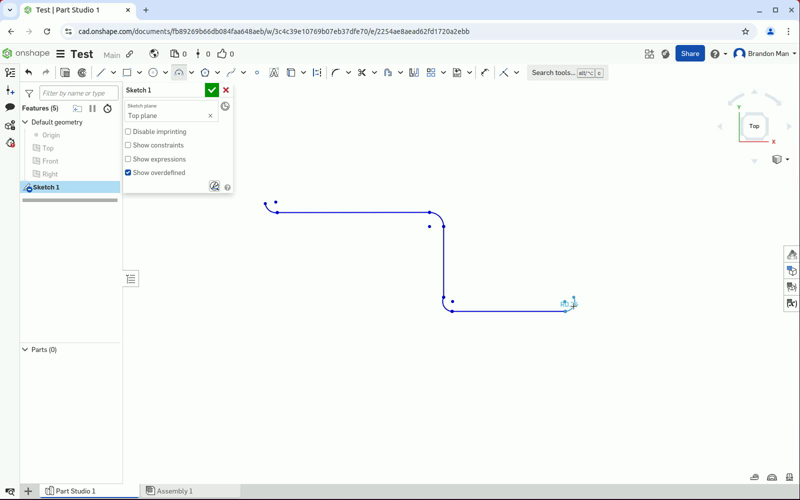
scroll(6)
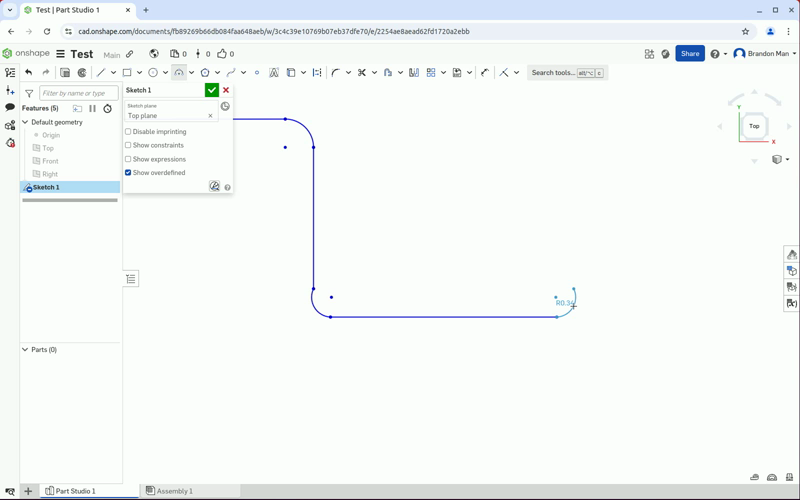
click(573, 305)
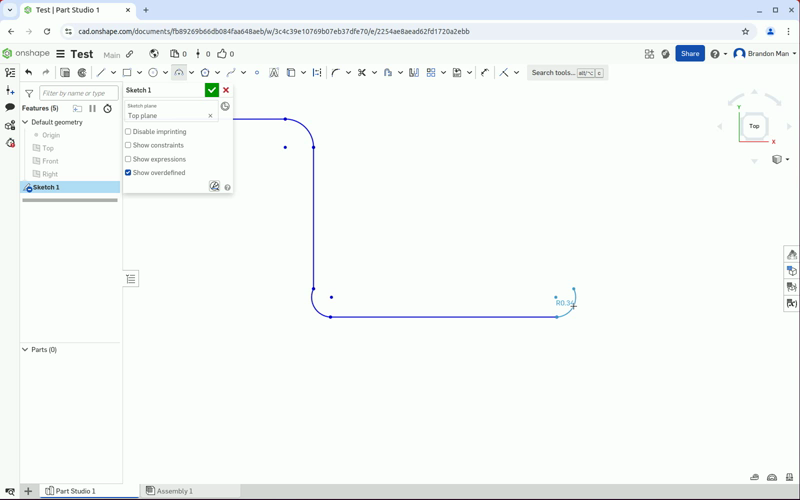
scroll(-6)
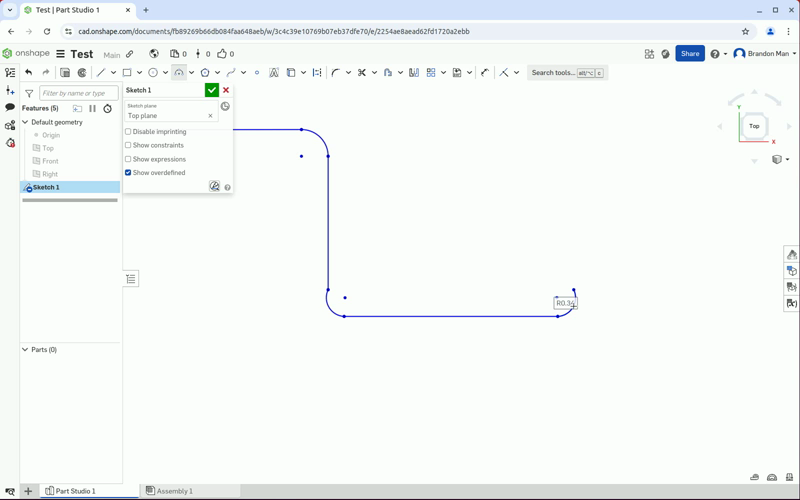
scroll(-6)
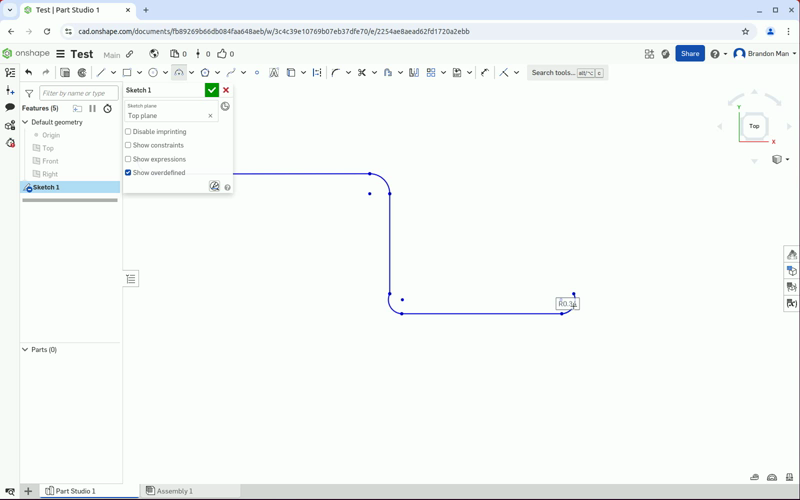
scroll(-6)
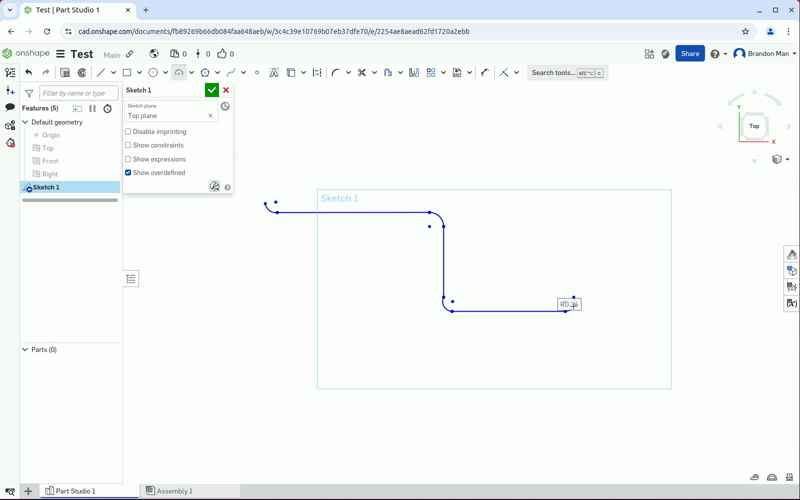
scroll(-6)
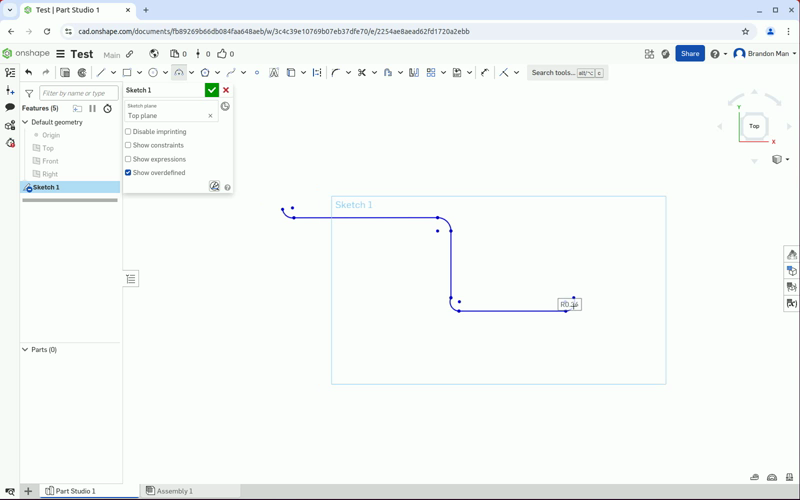
scroll(-6)
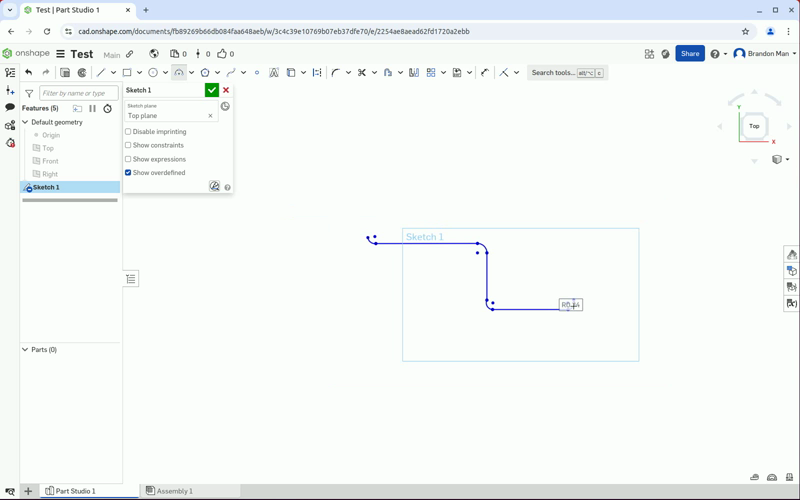
scroll(-6)
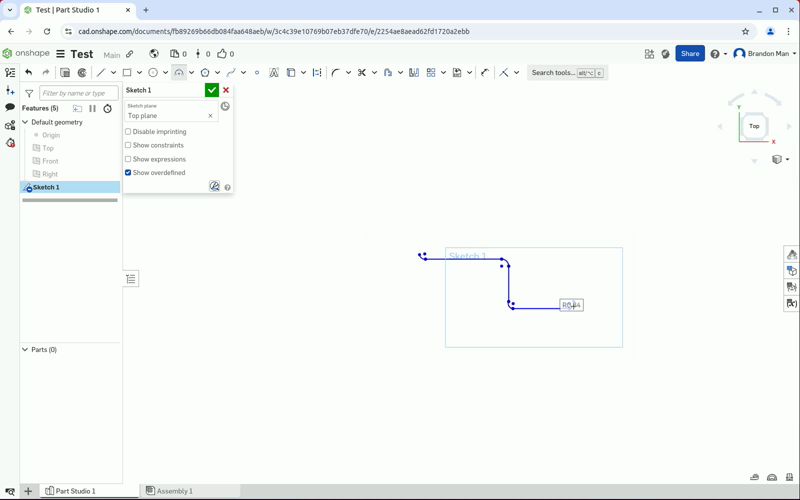
scroll(-6)
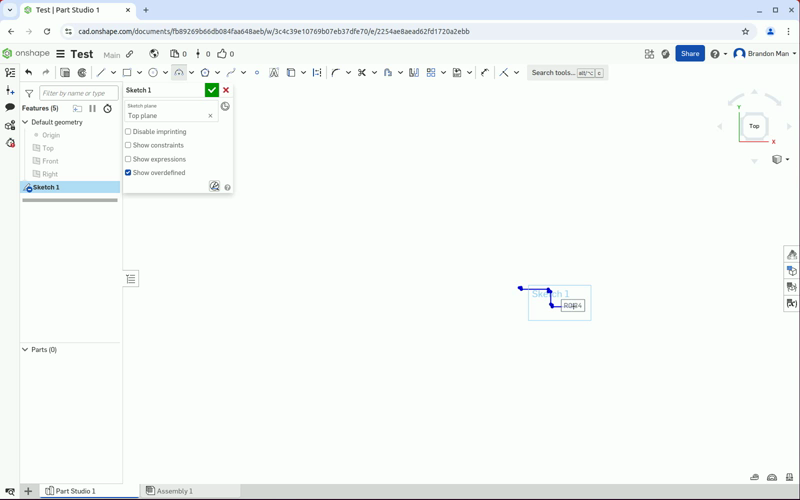
key_up(shift)
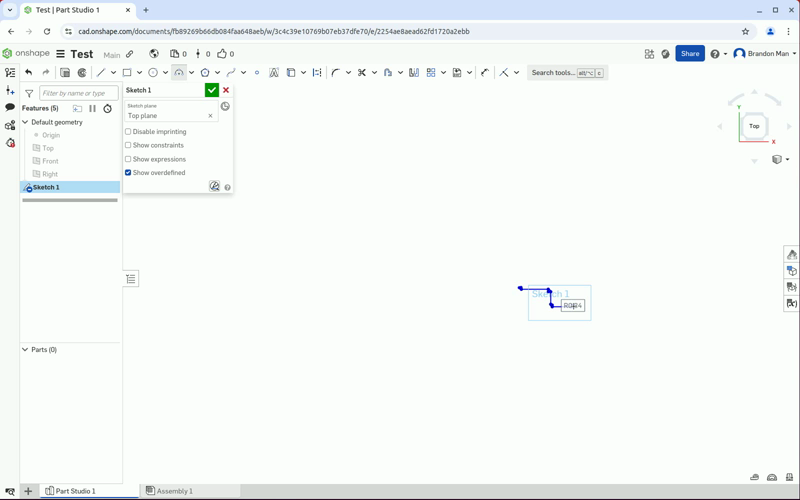
key(esc)
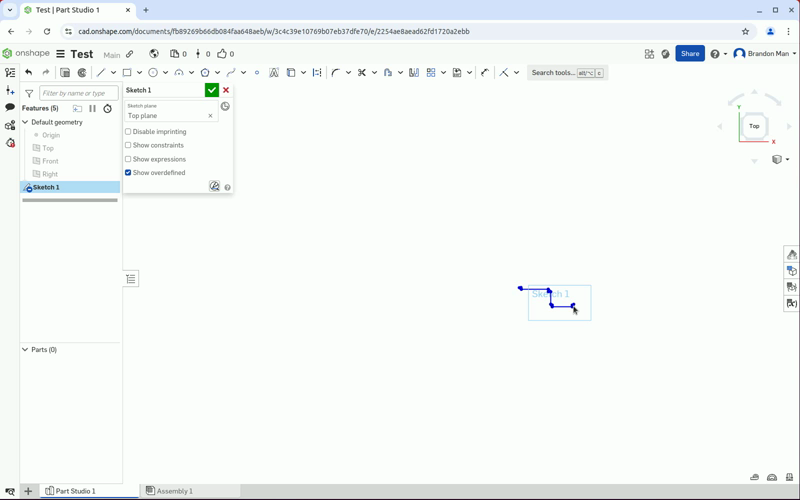
key(l)
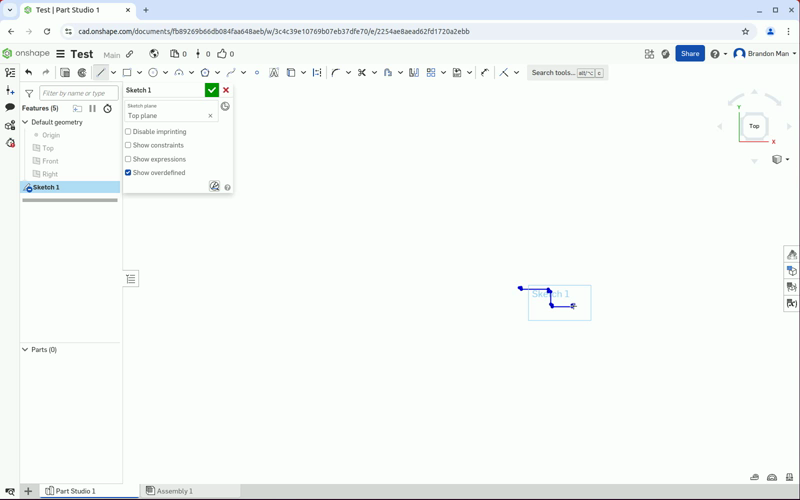
mouse_move(573, 304)
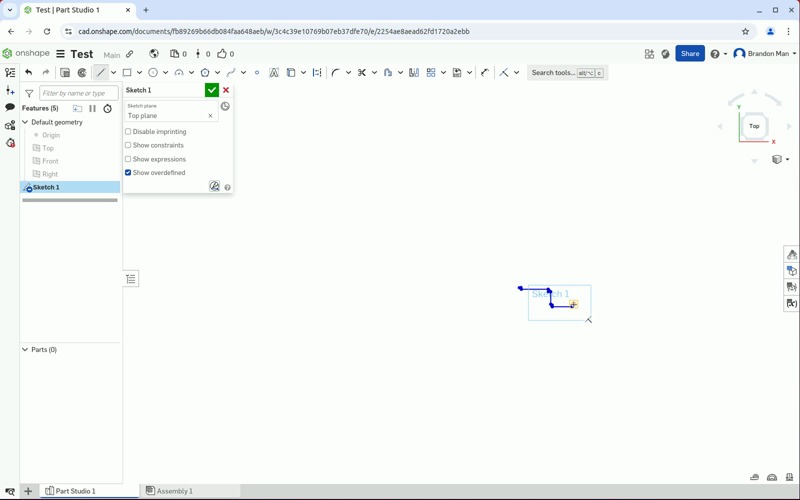
scroll(6)
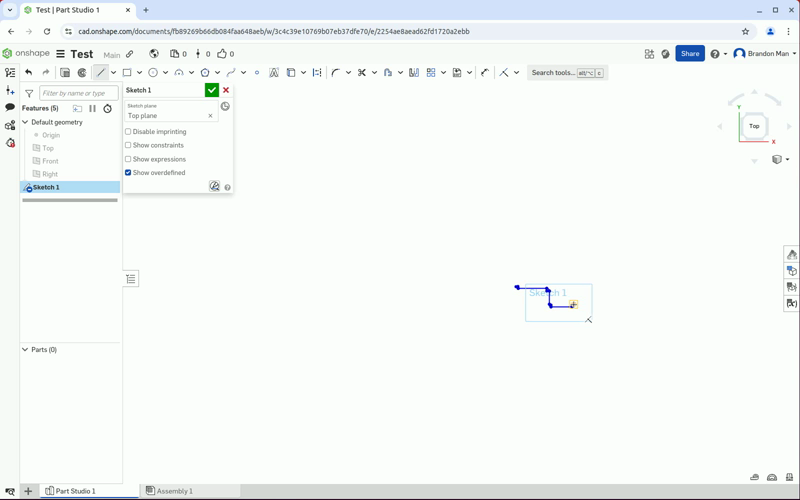
scroll(6)
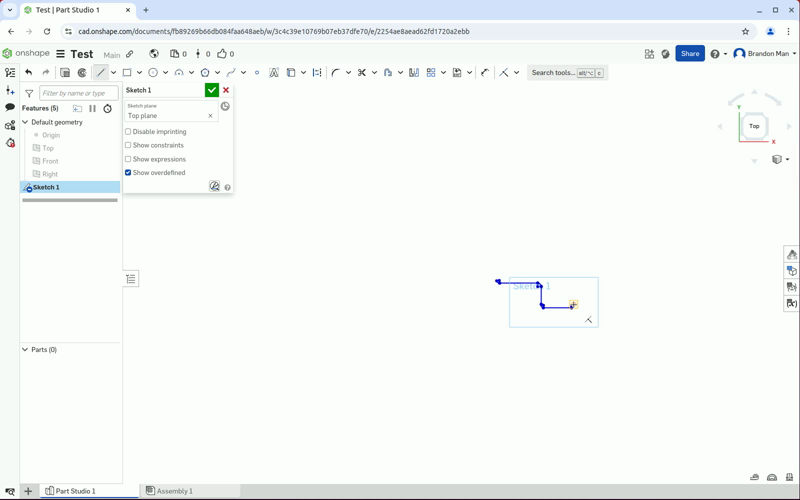
scroll(6)
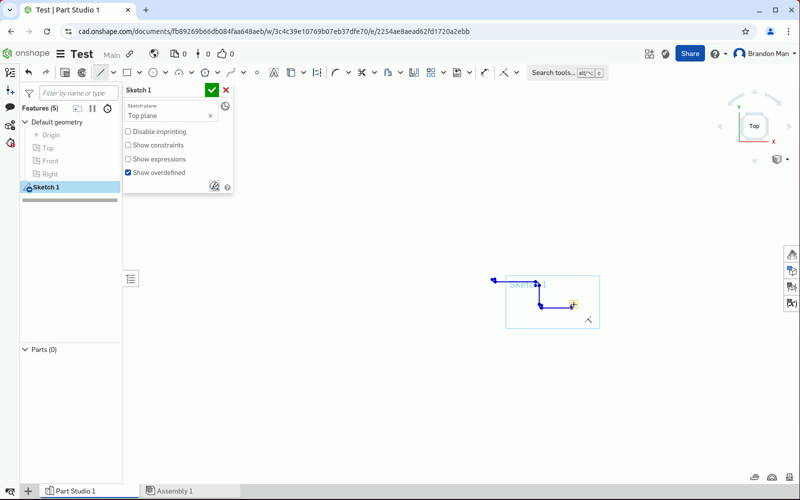
scroll(6)
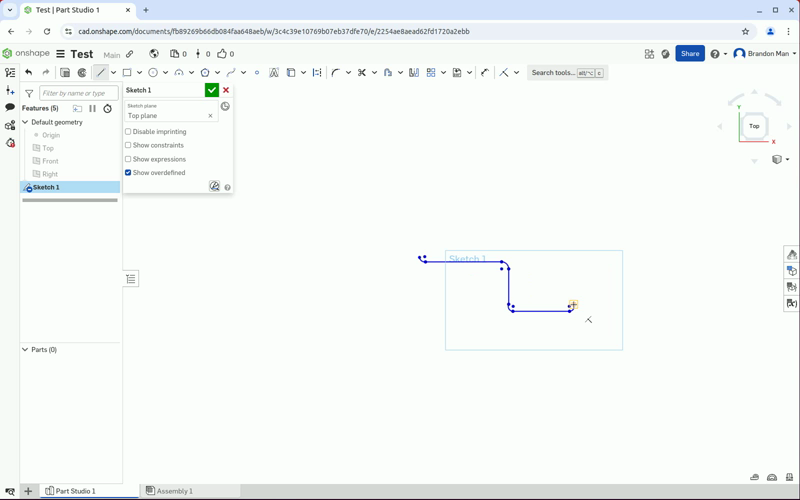
scroll(6)
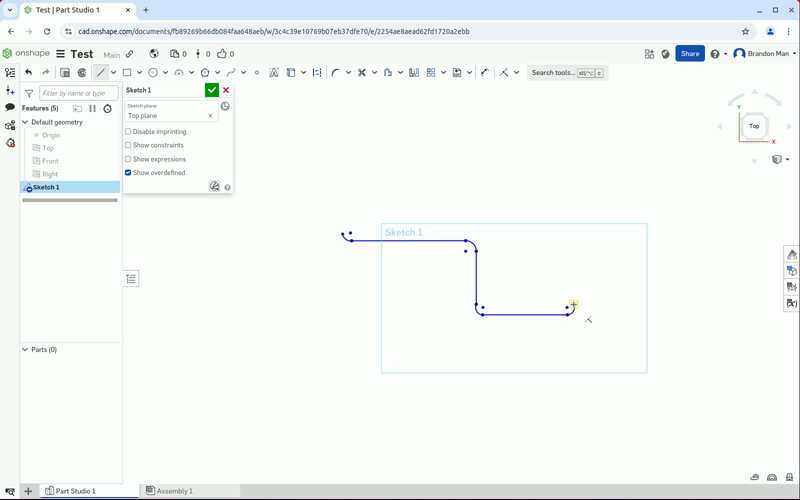
scroll(6)
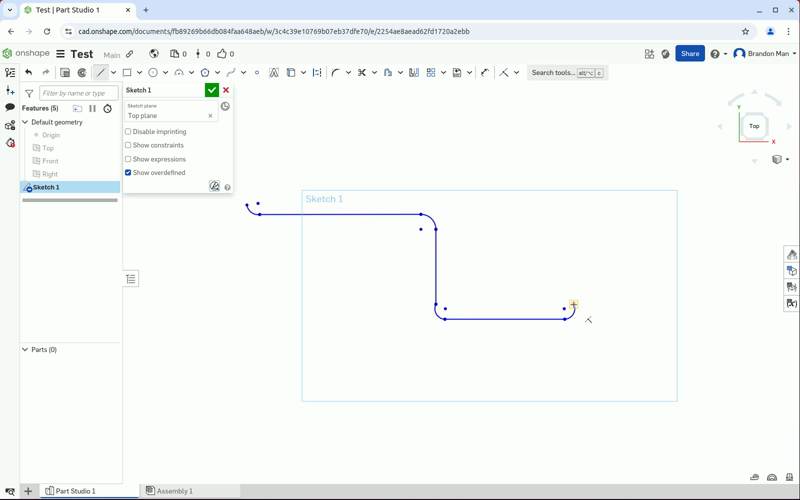
scroll(6)
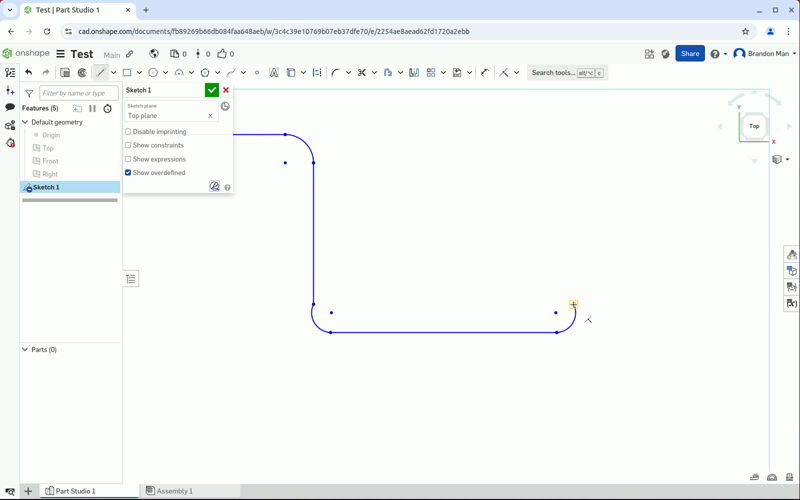
click(573, 304)
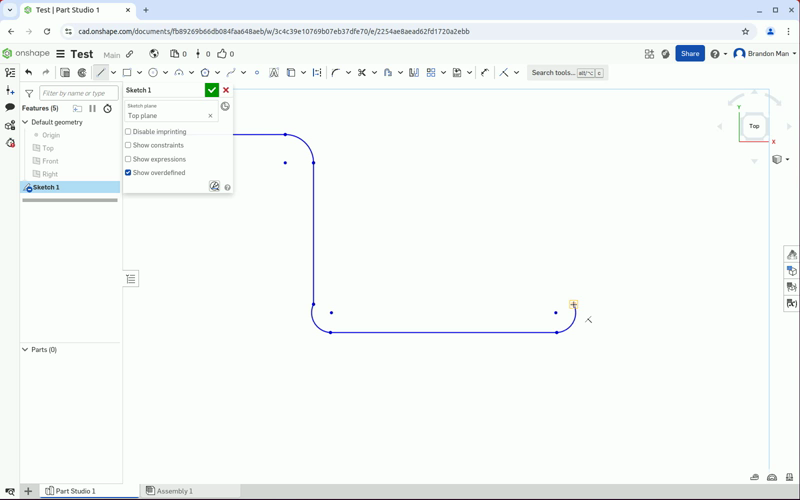
scroll(-6)
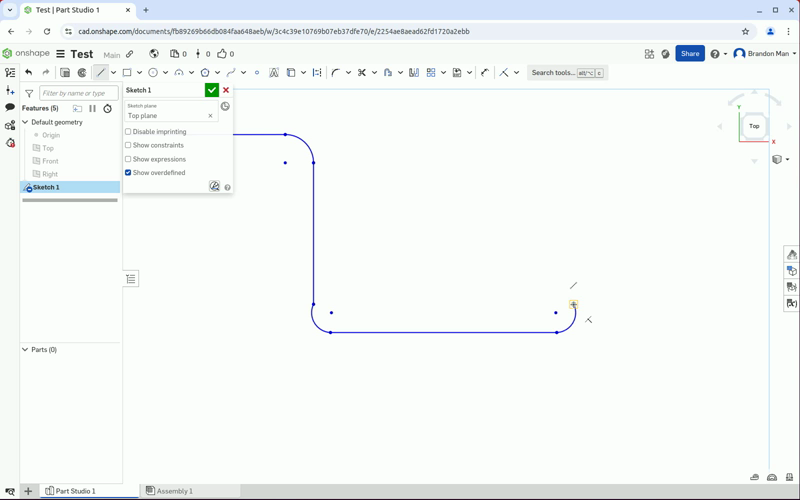
scroll(-6)
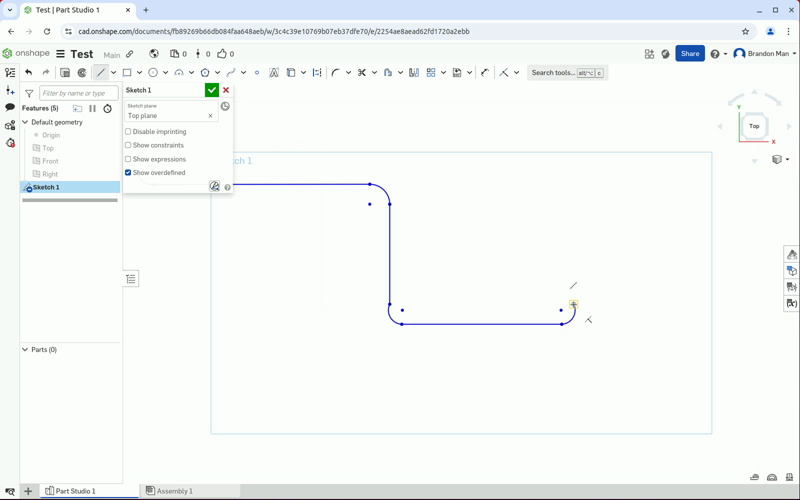
scroll(-6)
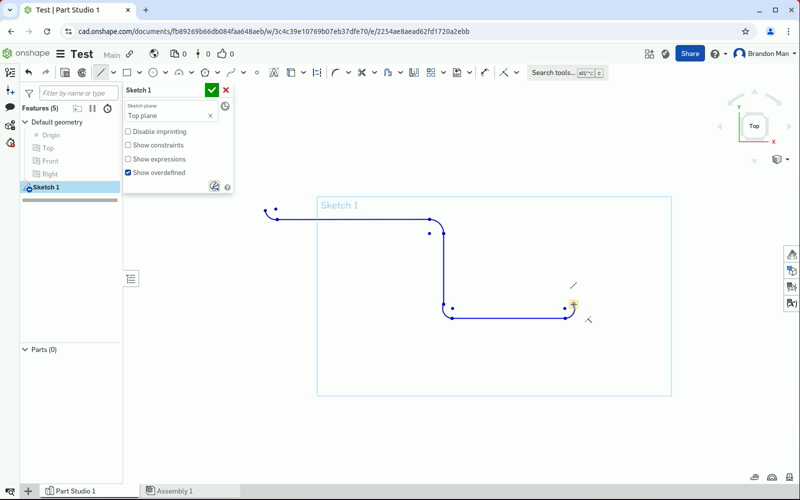
scroll(-6)
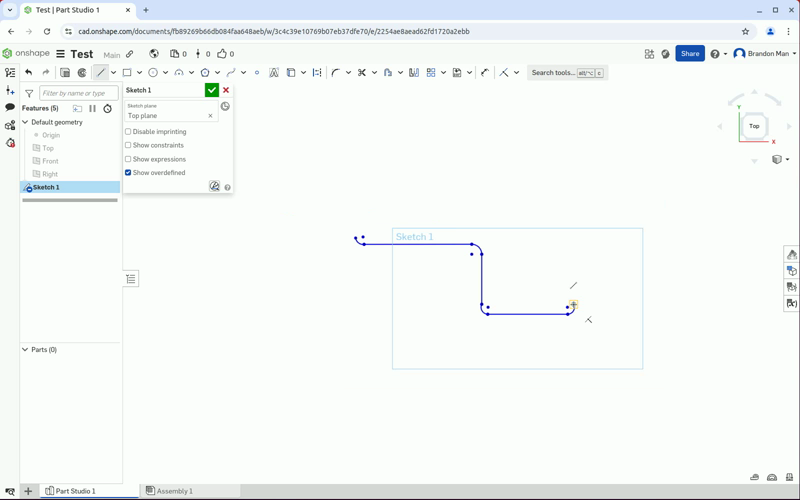
scroll(-6)
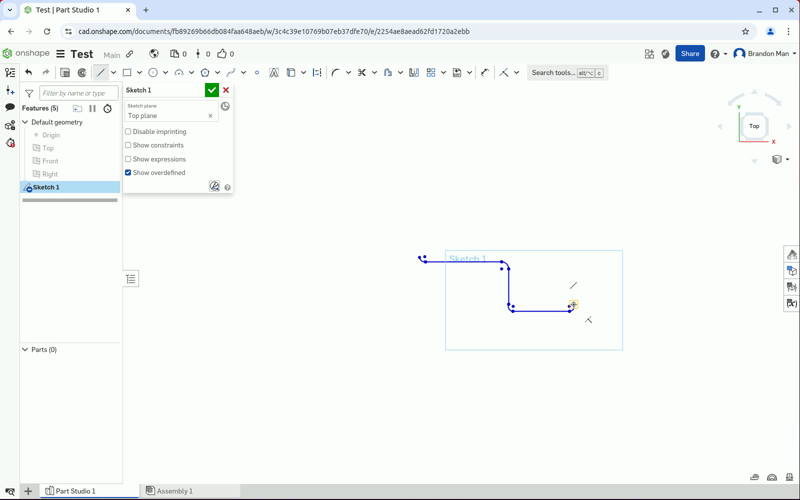
scroll(-6)
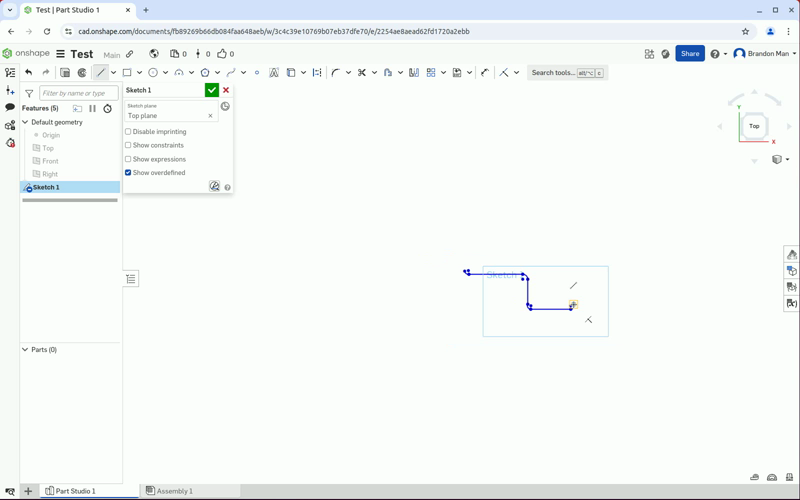
scroll(-6)
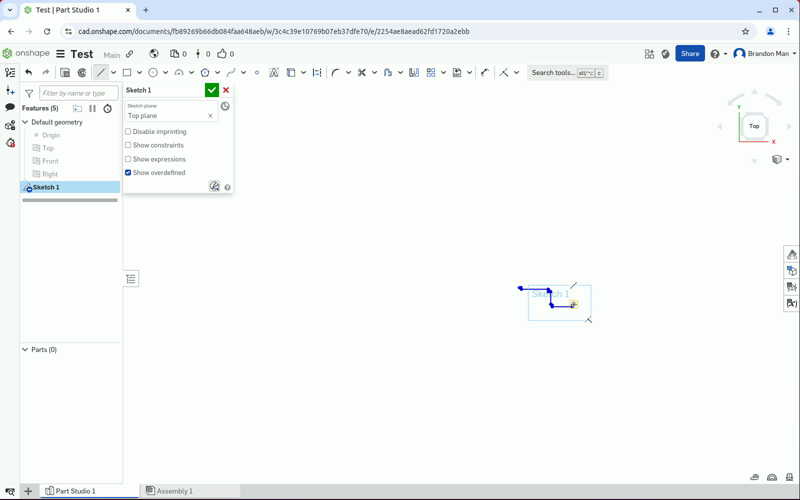
key_down(shift)
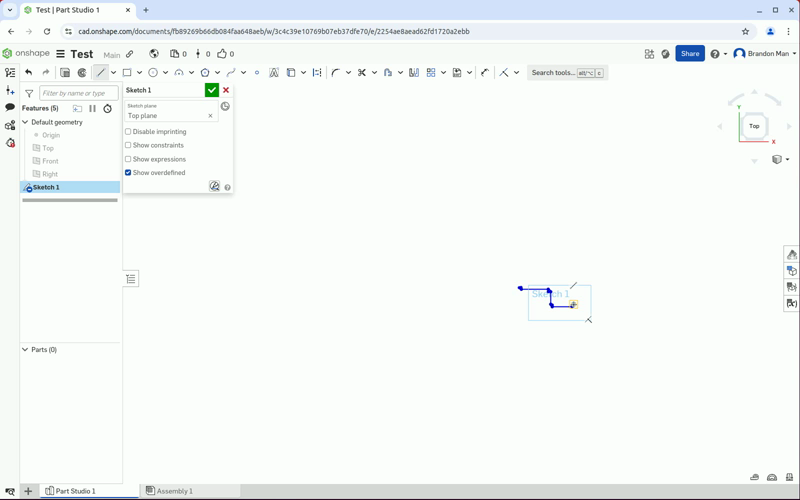
mouse_move(589, 304)
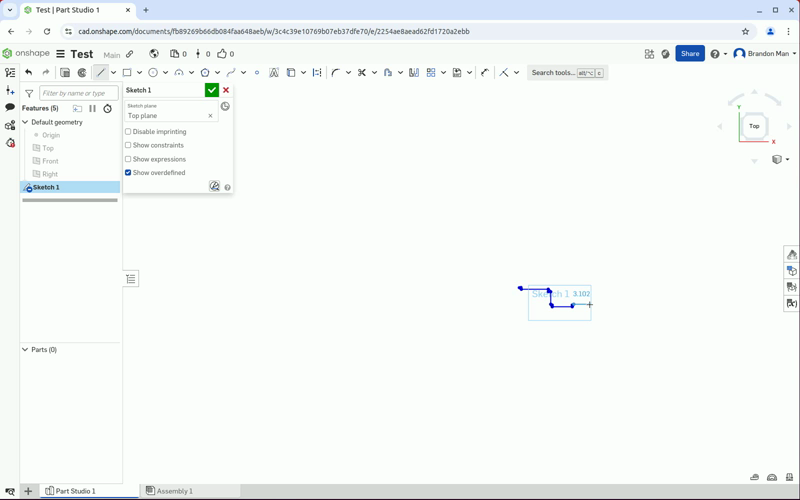
mouse_move(573, 289)
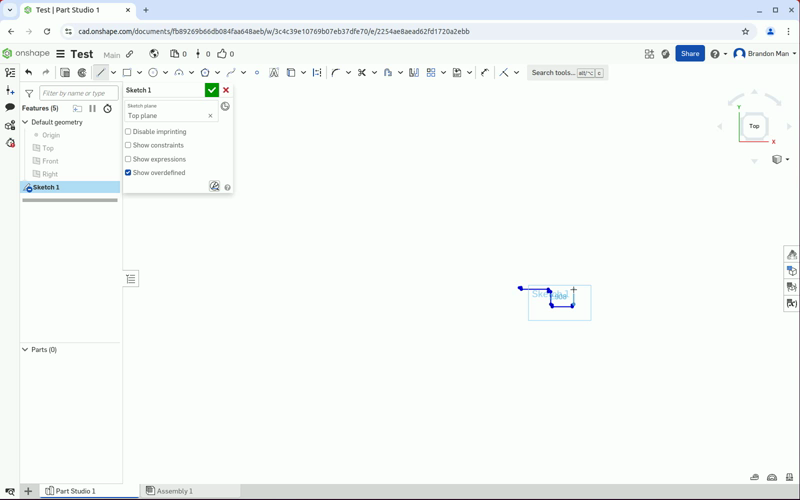
click(573, 289)
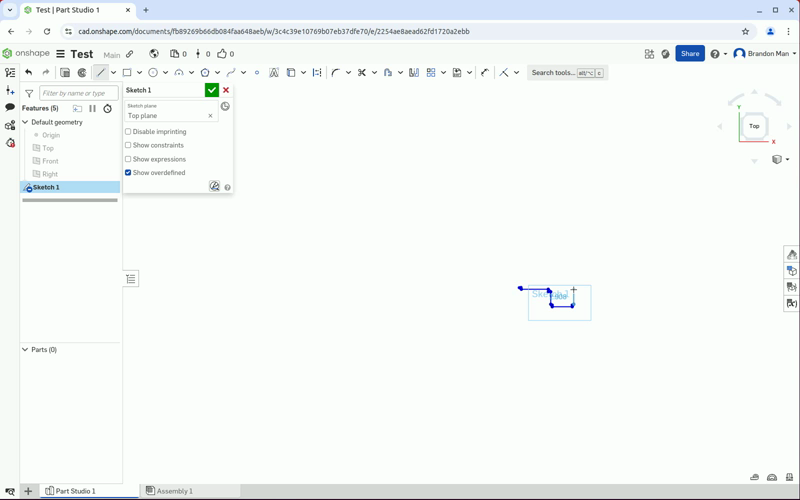
key_up(shift)
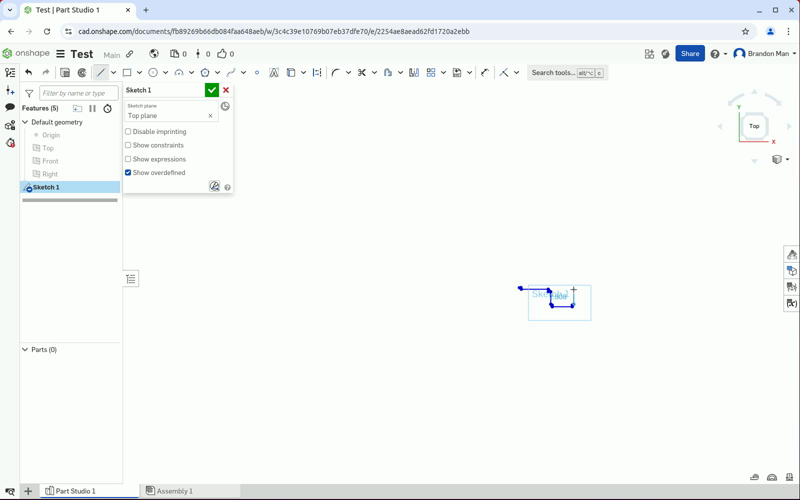
key_down(shift)
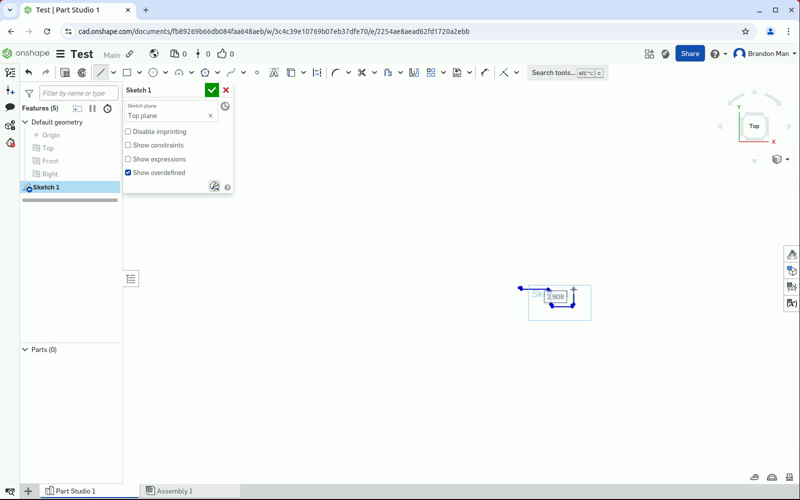
mouse_move(589, 289)
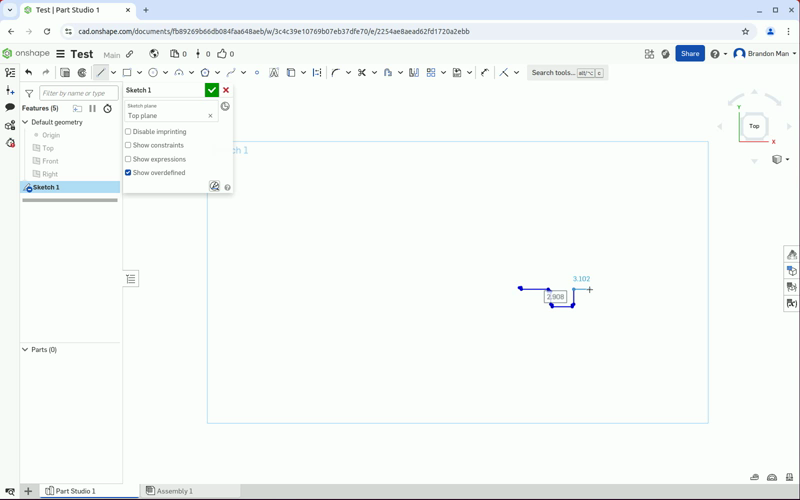
mouse_move(573, 279)
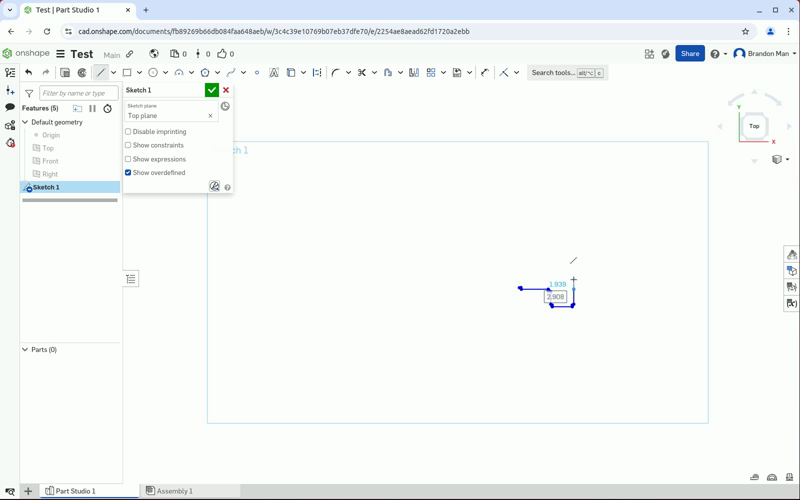
click(573, 279)
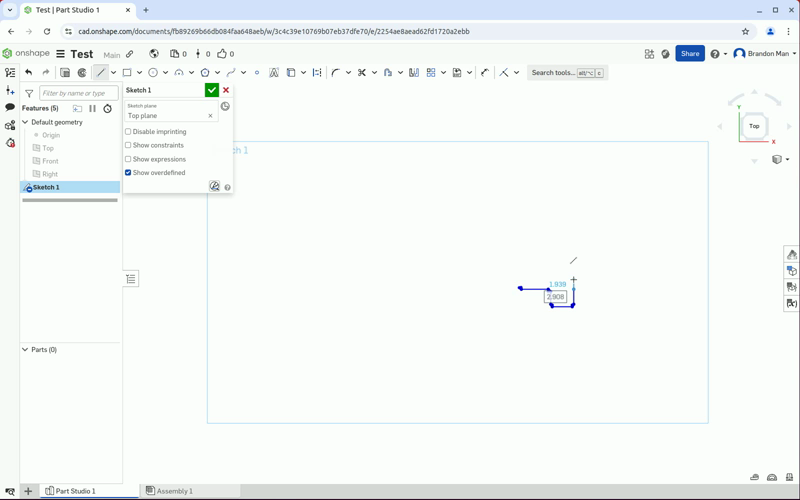
key_up(shift)
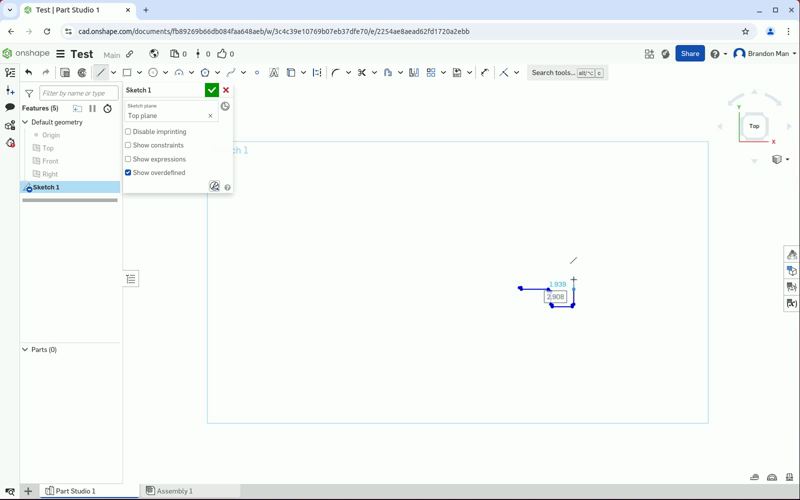
key(esc)
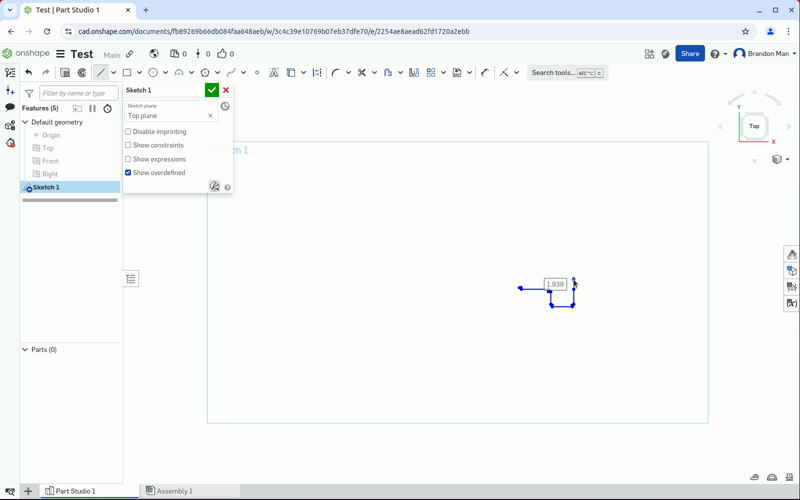
key(a)
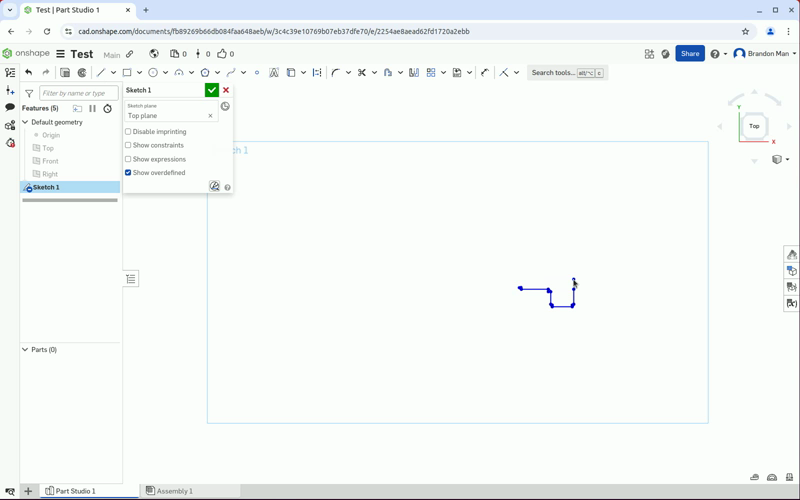
mouse_move(573, 279)
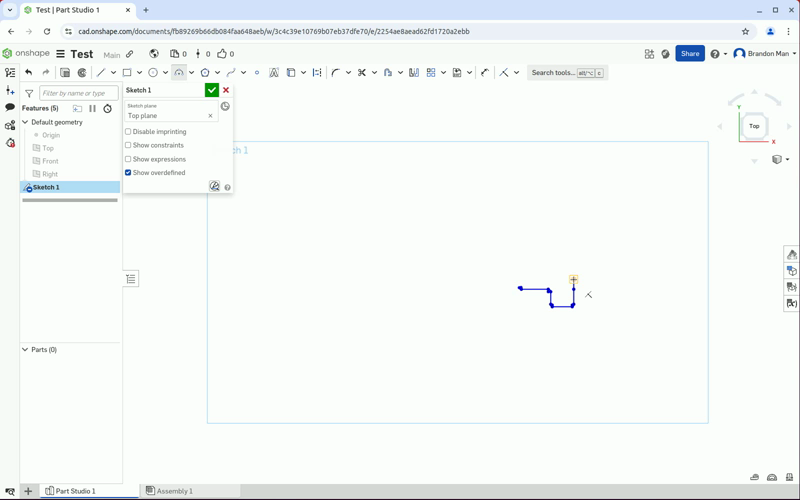
click(573, 279)
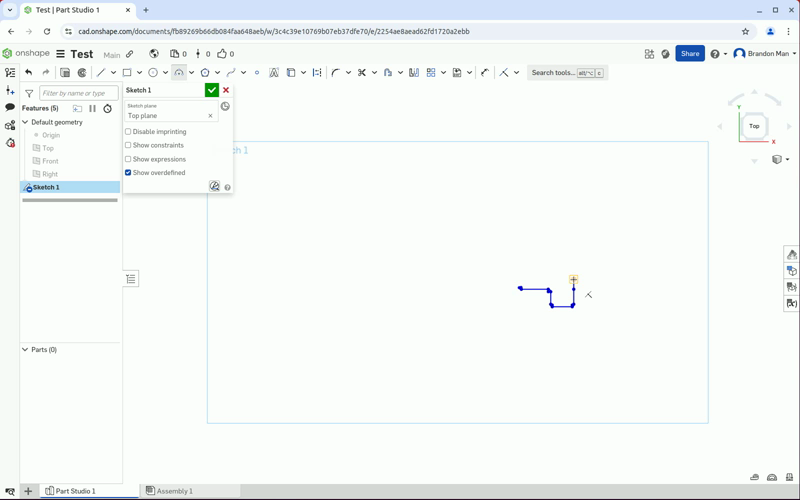
key_down(shift)
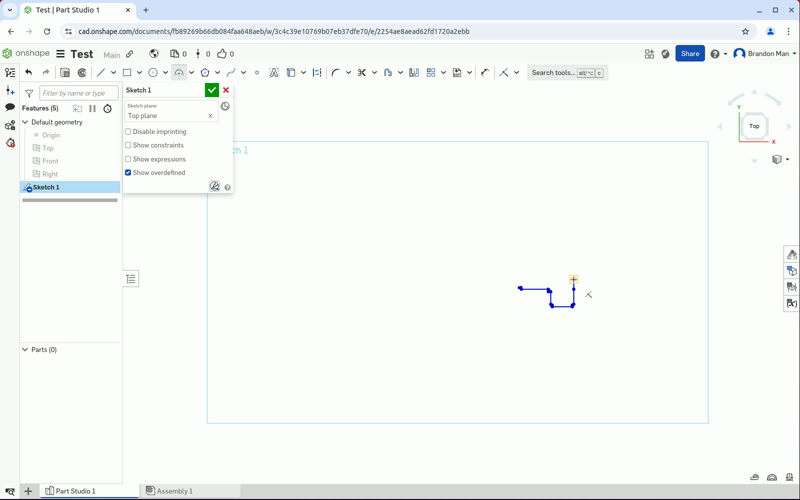
mouse_move(572, 277)
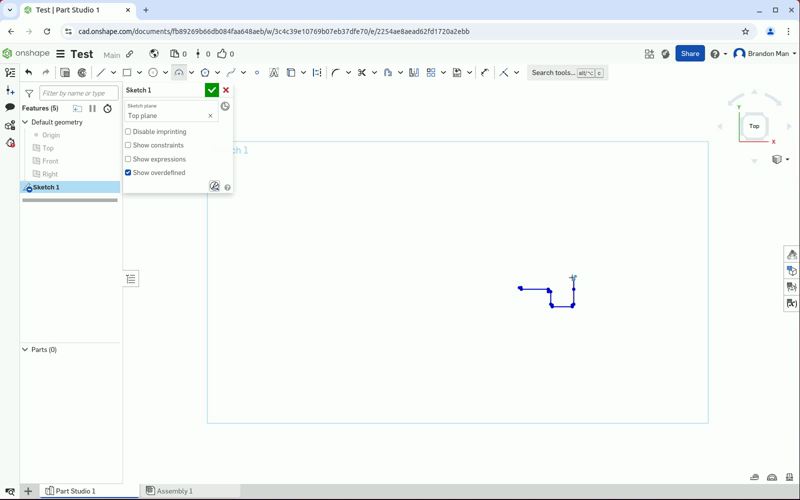
scroll(6)
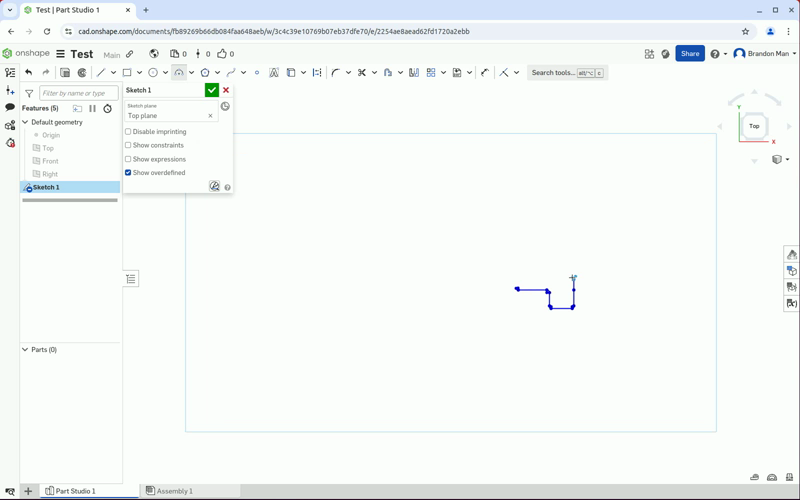
scroll(6)
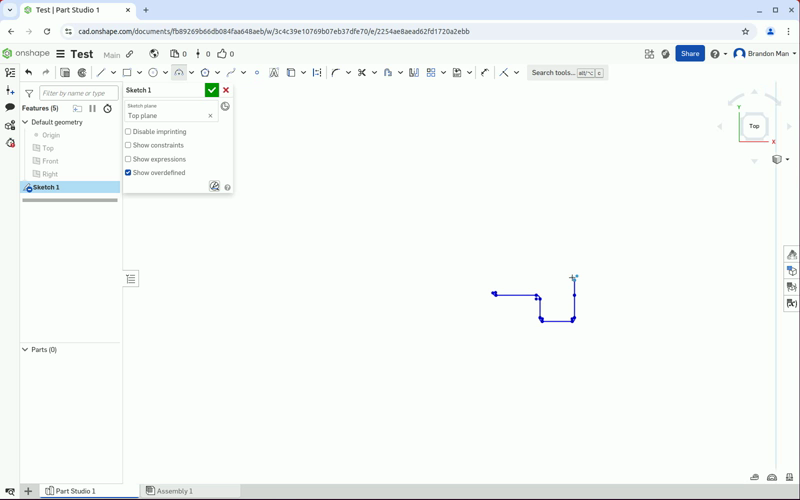
scroll(6)
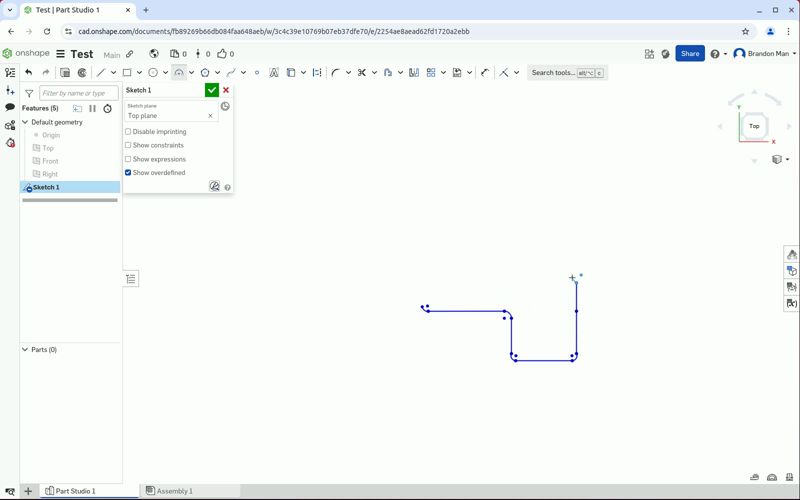
scroll(6)
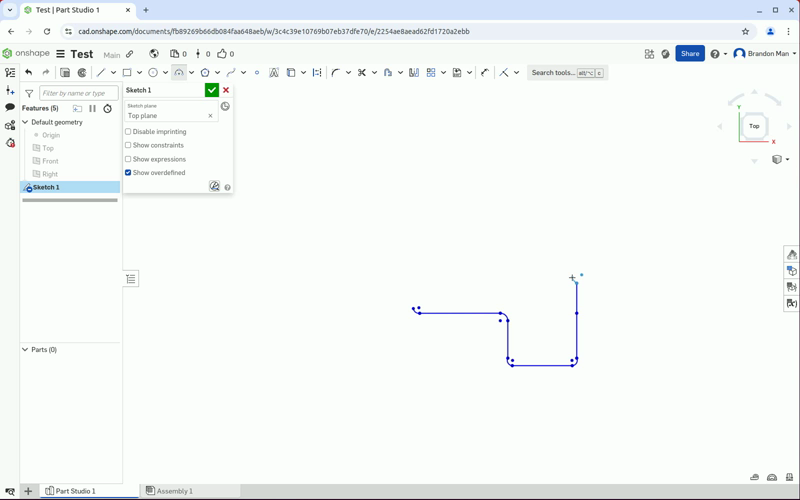
scroll(6)
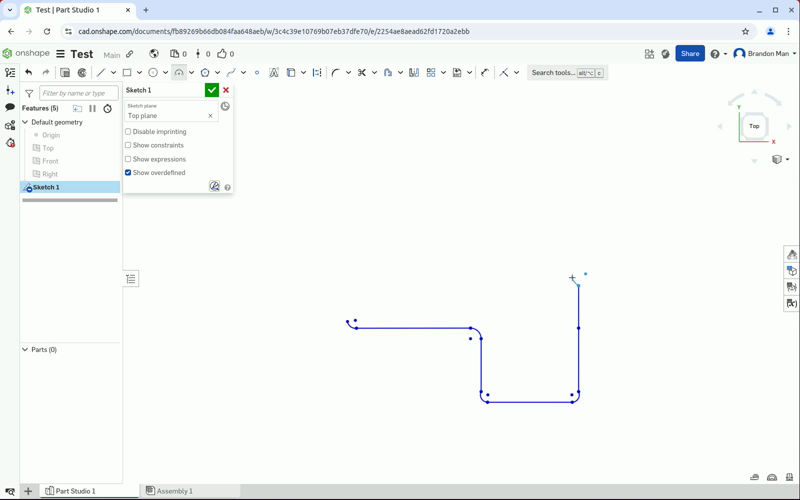
scroll(6)
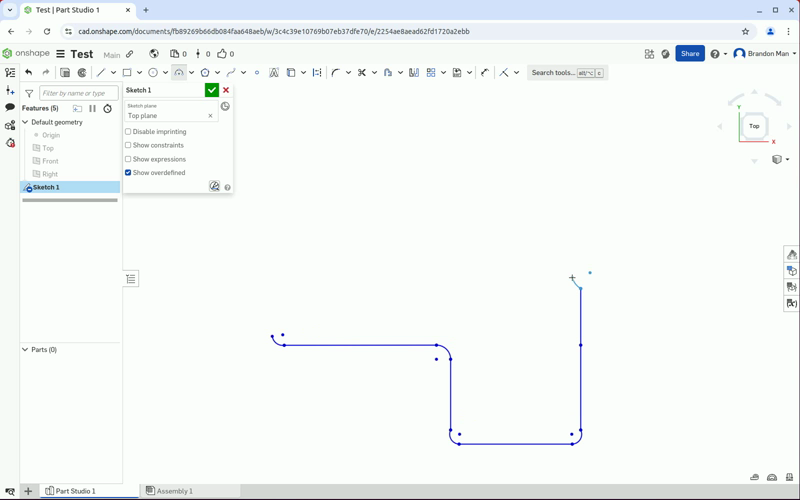
scroll(6)
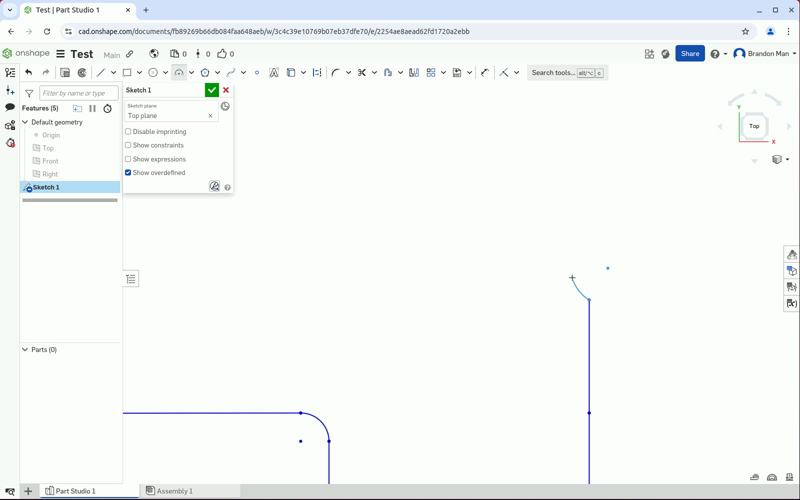
click(572, 277)
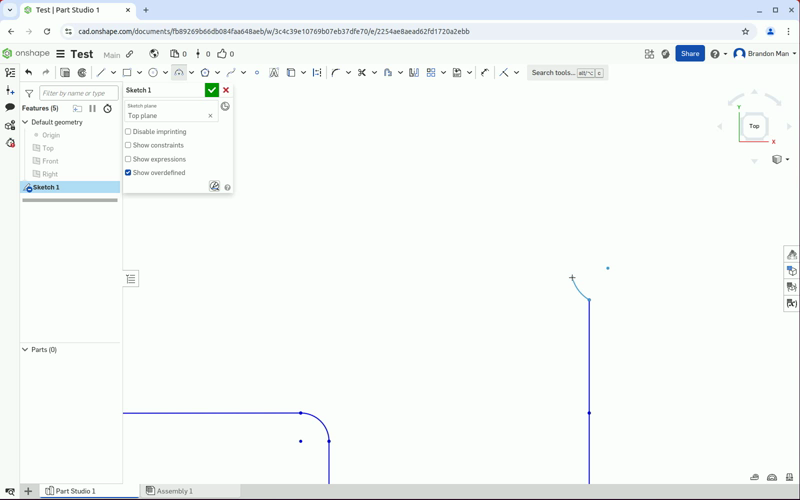
scroll(-6)
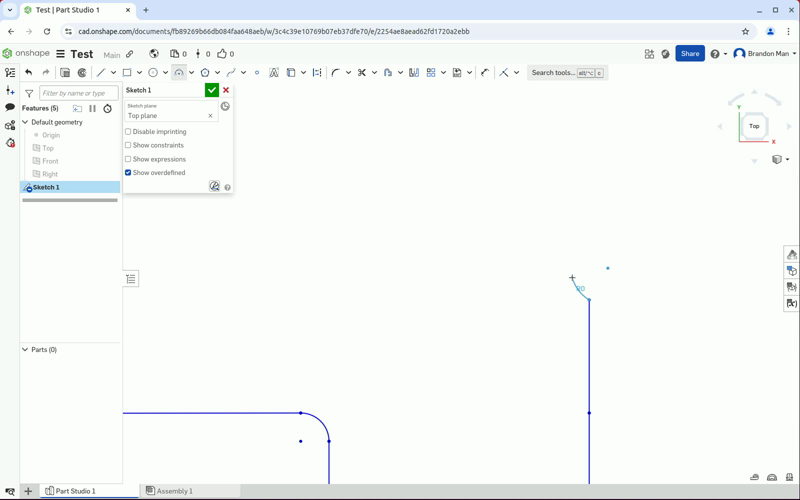
scroll(-6)
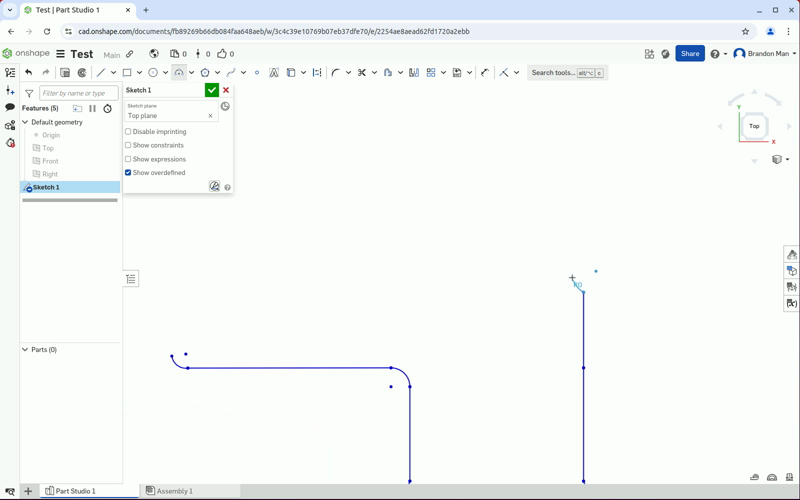
scroll(-6)
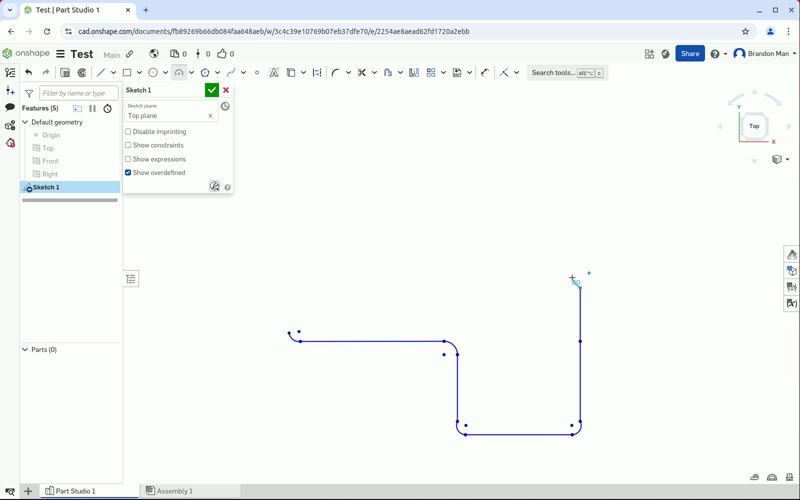
scroll(-6)
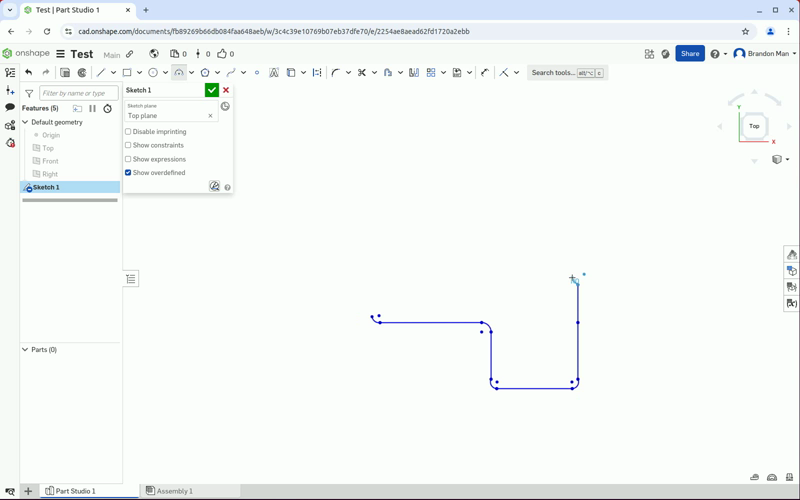
scroll(-6)
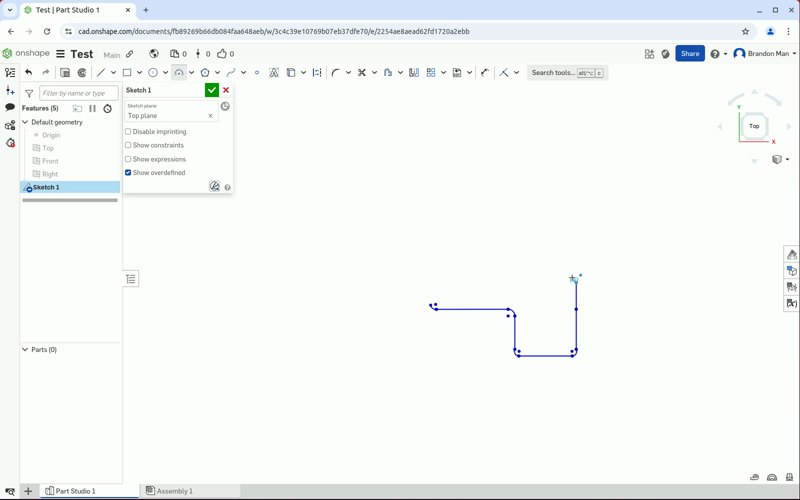
scroll(-6)
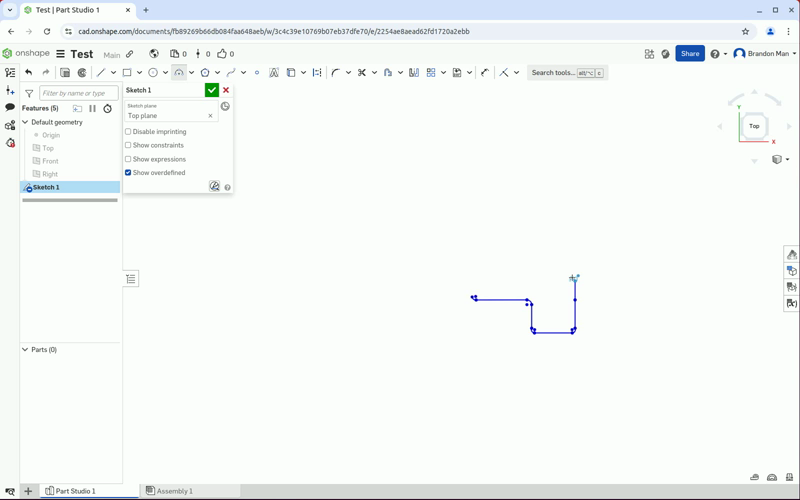
scroll(-6)
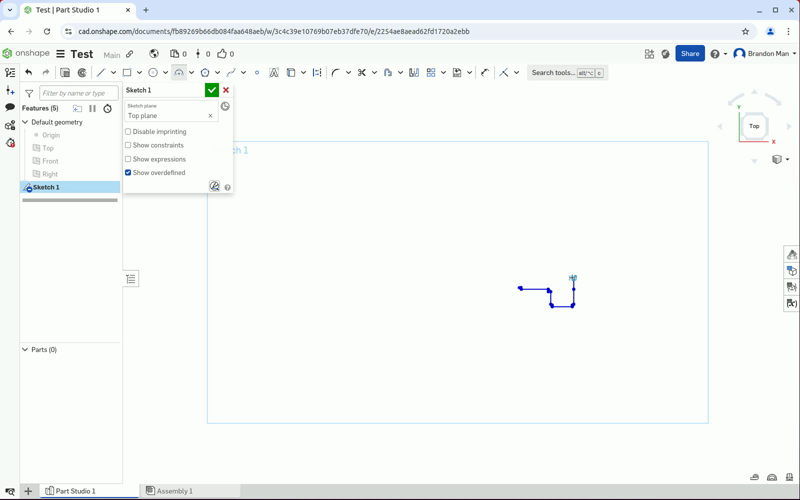
mouse_move(573, 277)
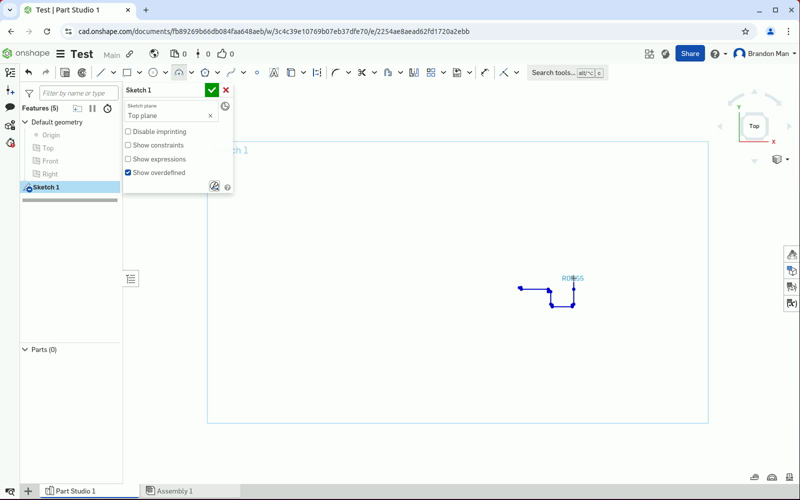
scroll(6)
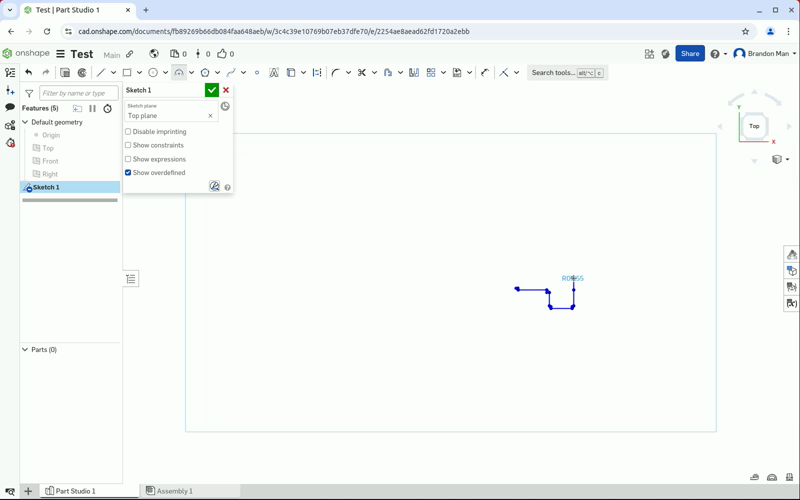
scroll(6)
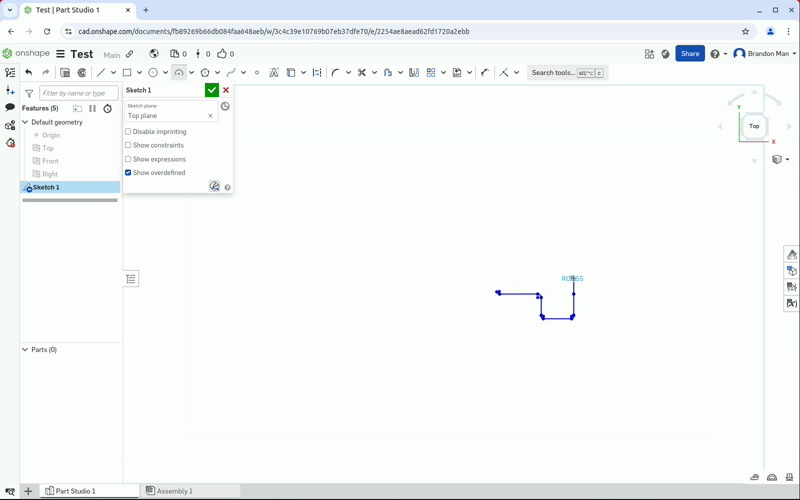
scroll(6)
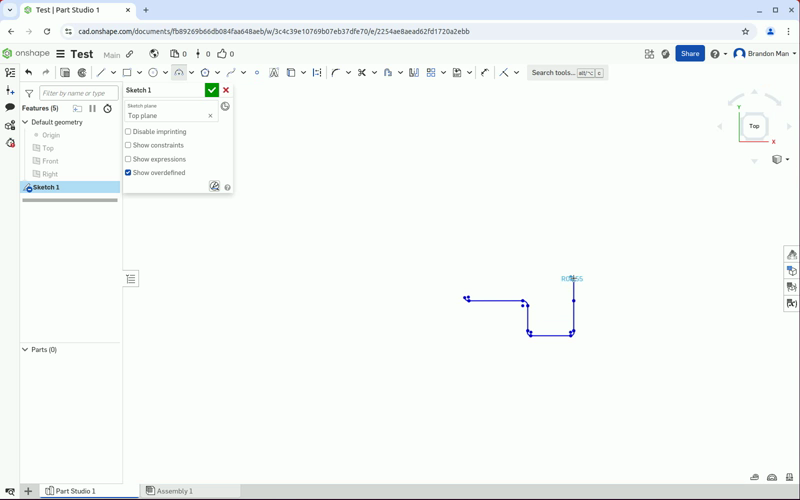
scroll(6)
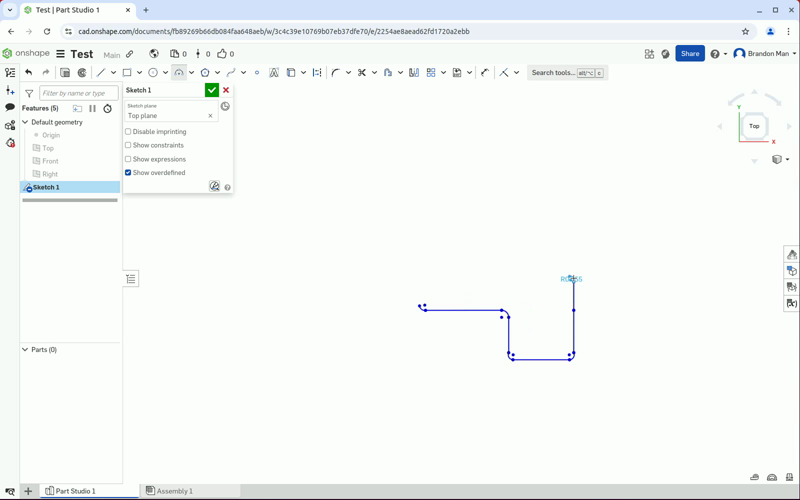
scroll(6)
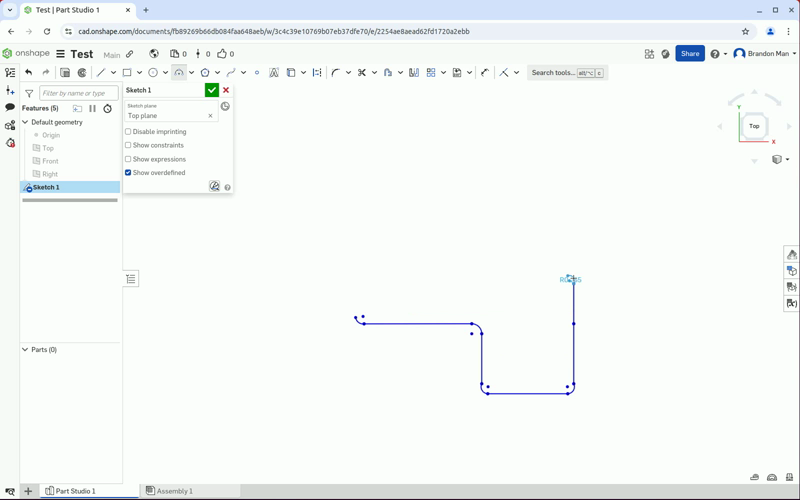
scroll(6)
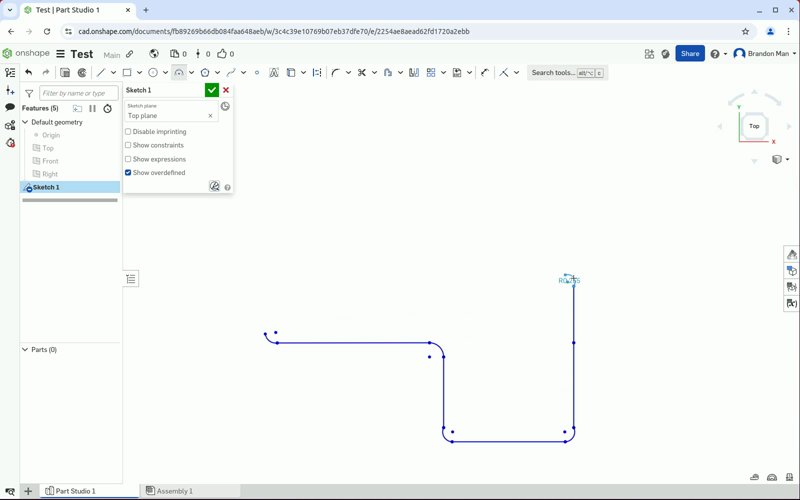
scroll(6)
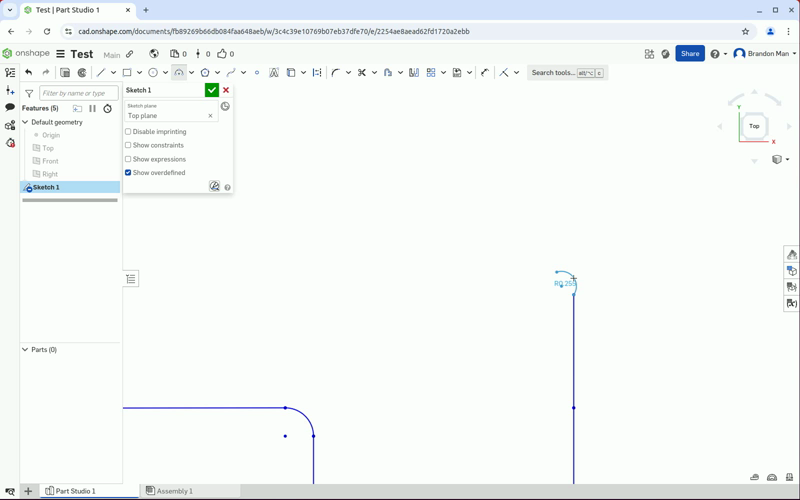
click(573, 277)
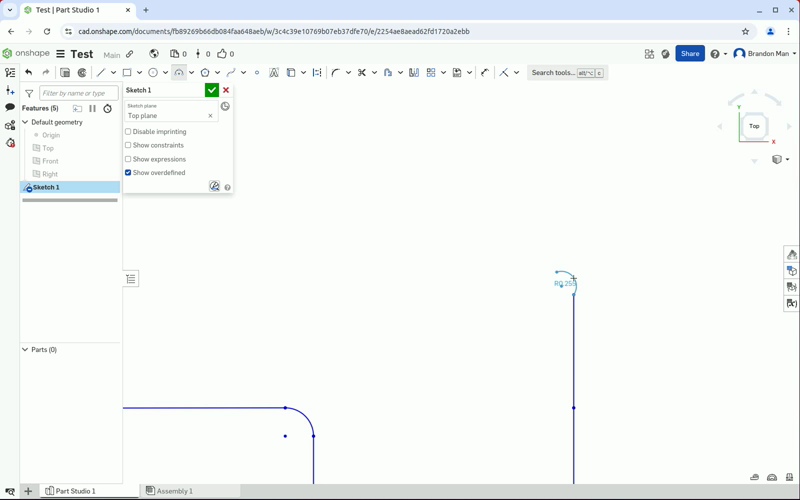
scroll(-6)
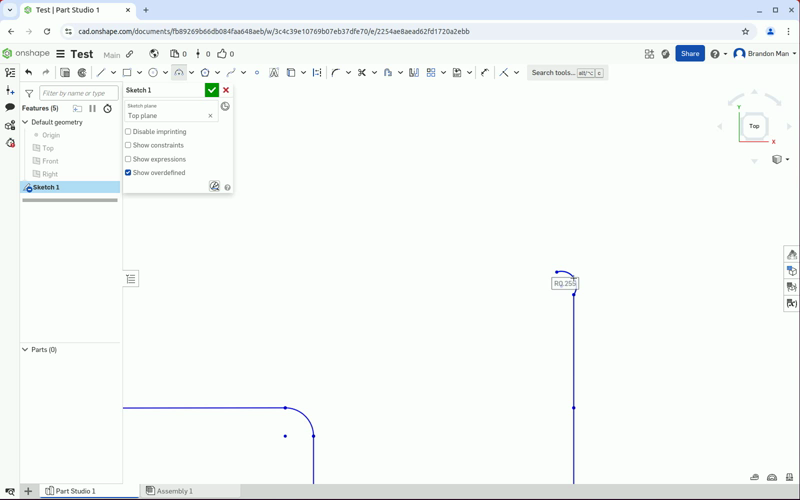
scroll(-6)
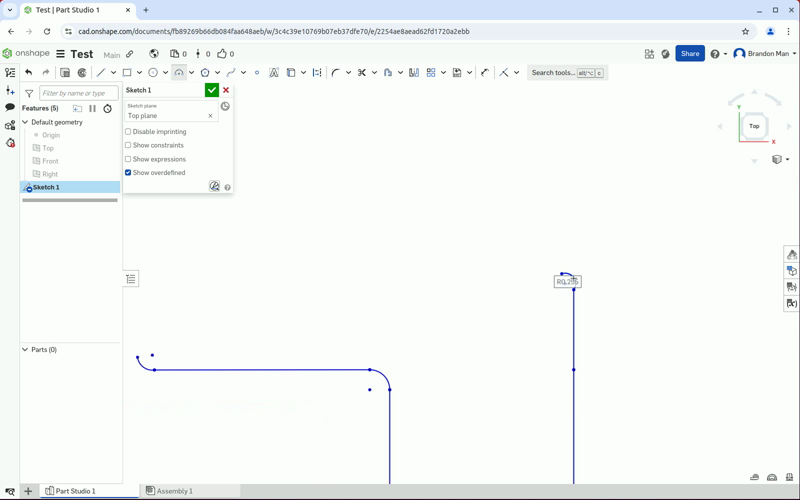
scroll(-6)
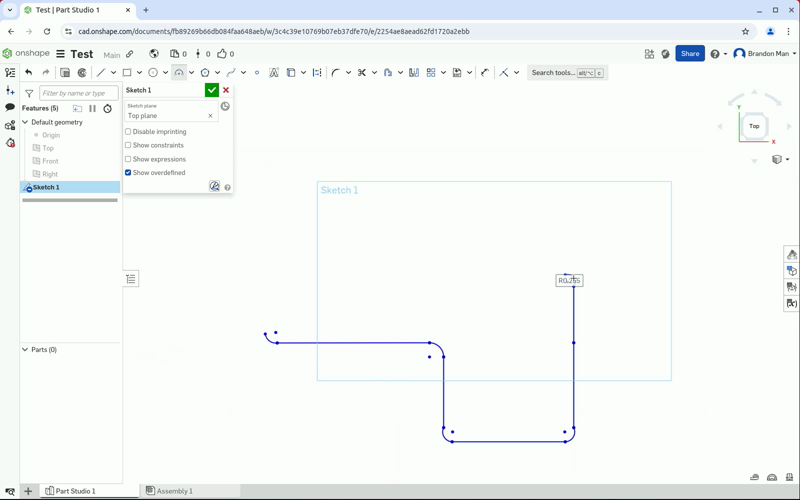
scroll(-6)
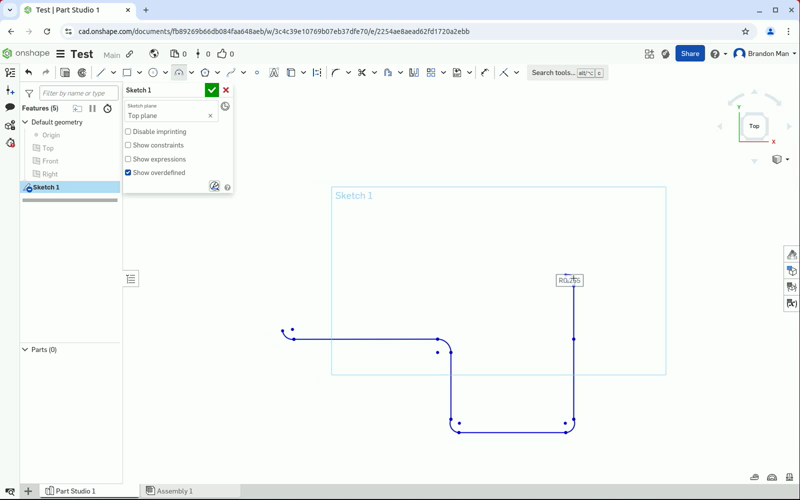
scroll(-6)
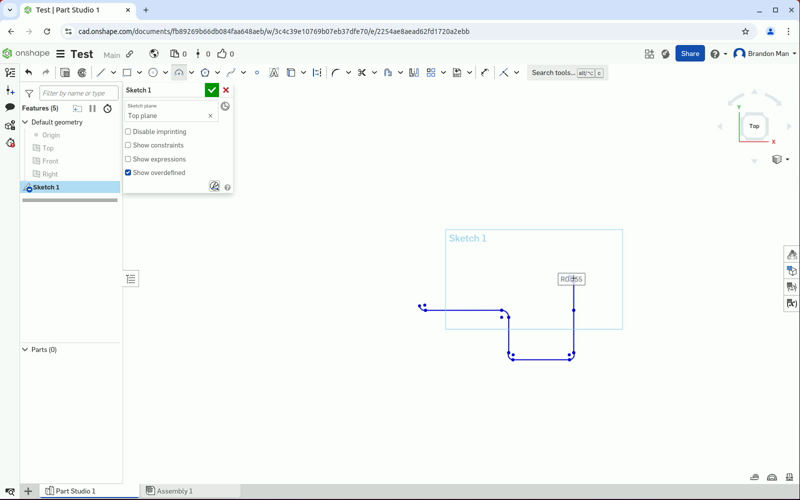
scroll(-6)
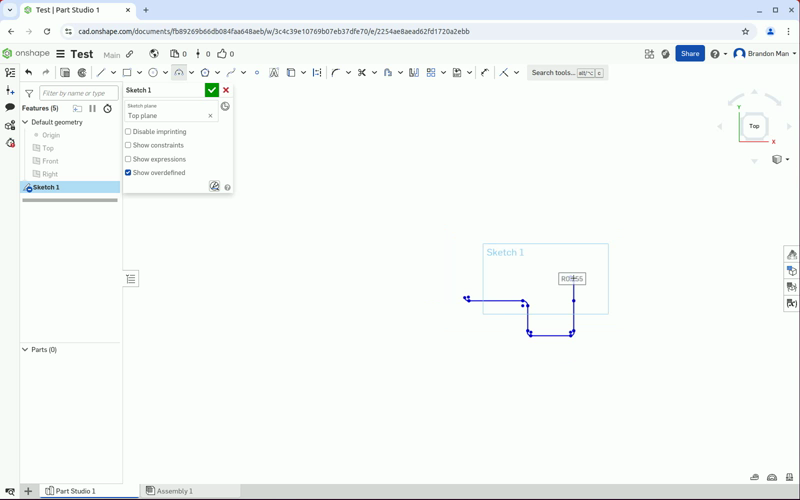
scroll(-6)
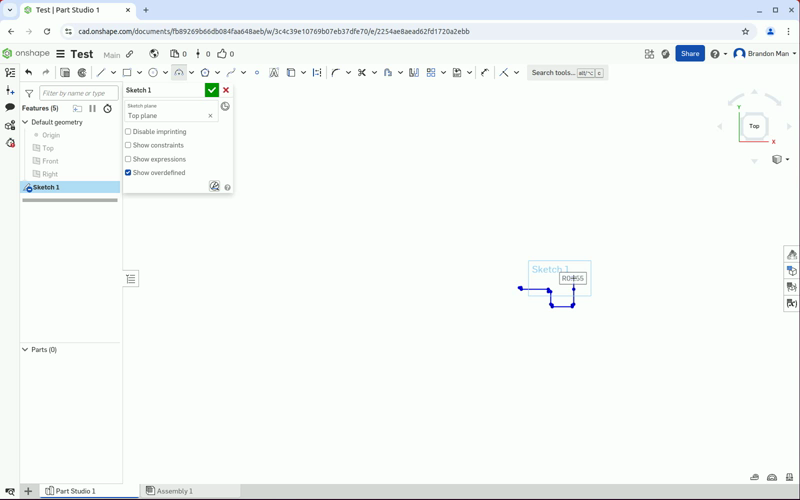
key_up(shift)
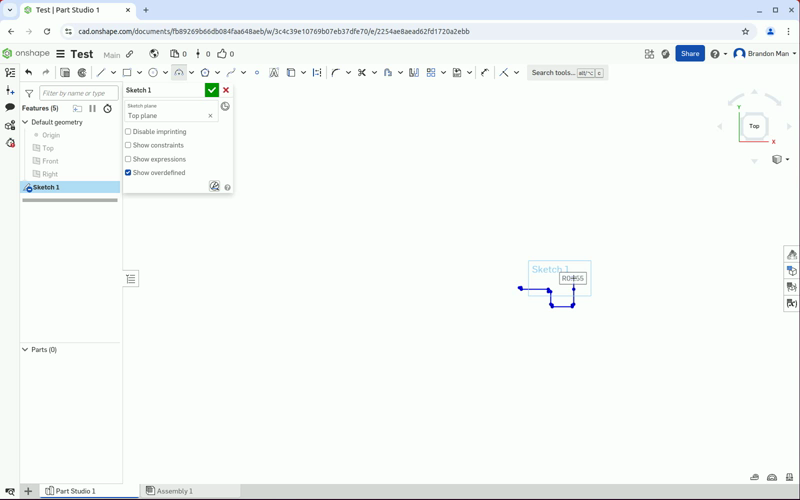
key(esc)
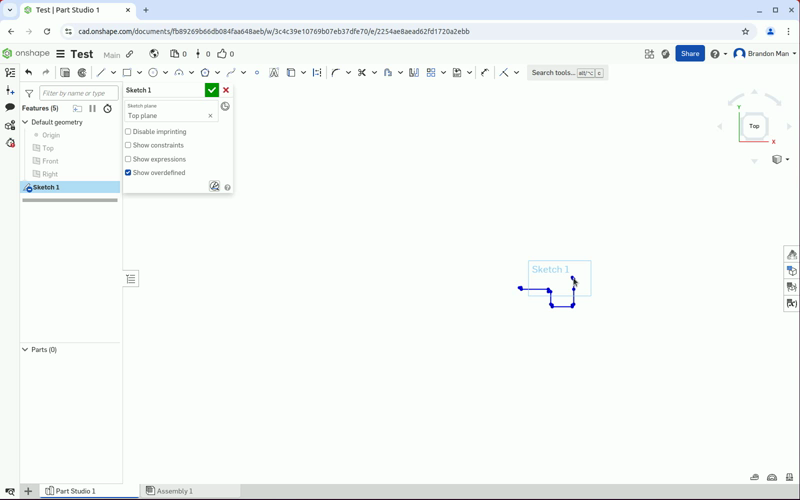
key(l)
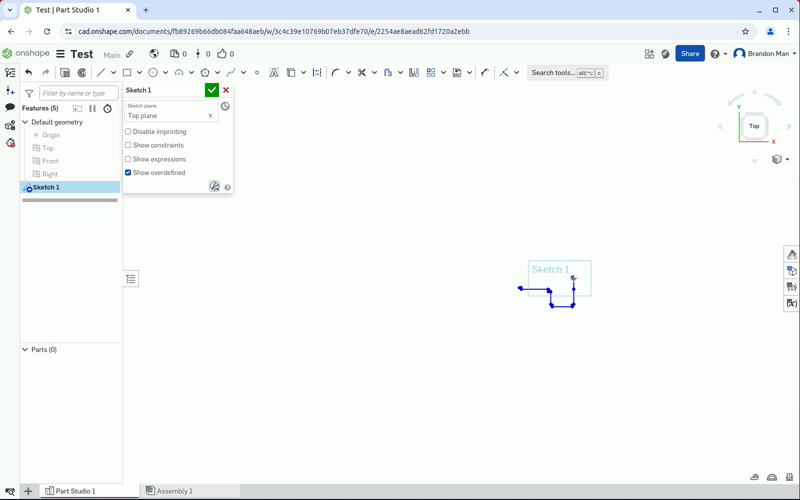
mouse_move(572, 277)
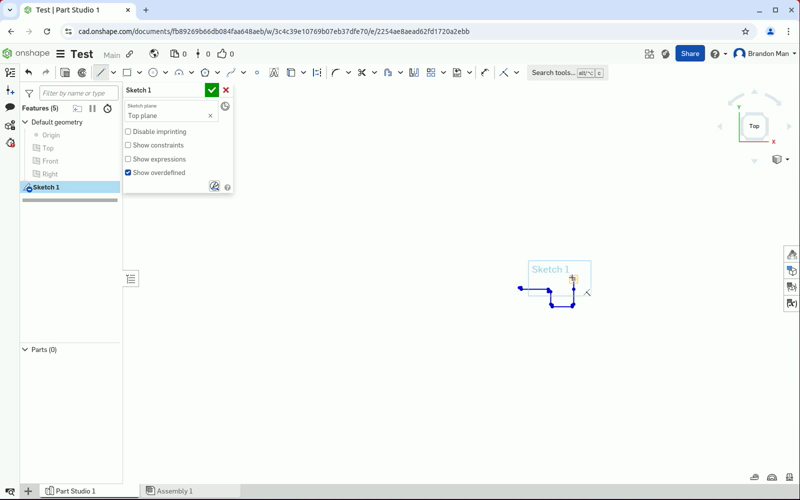
scroll(6)
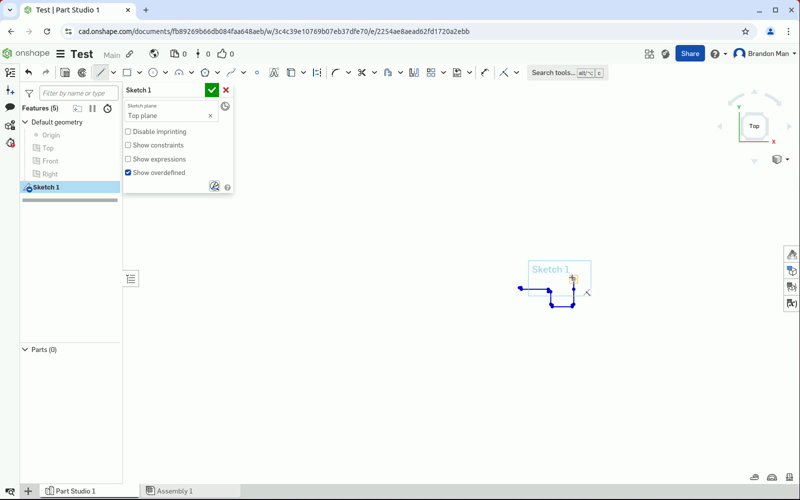
scroll(6)
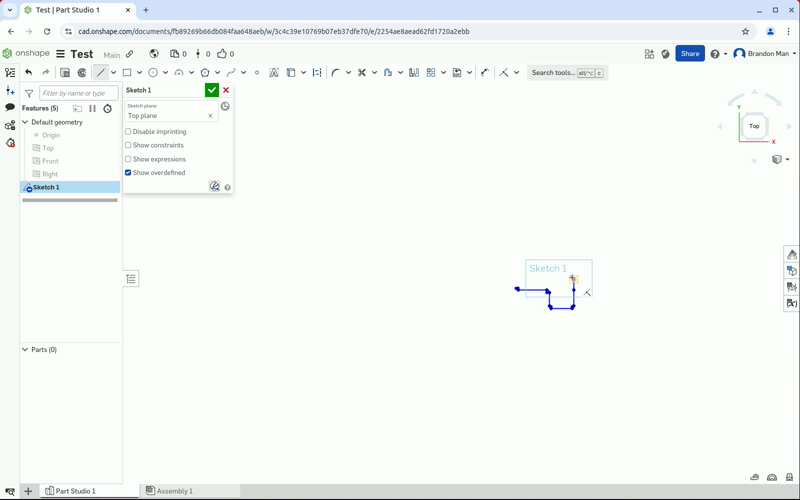
scroll(6)
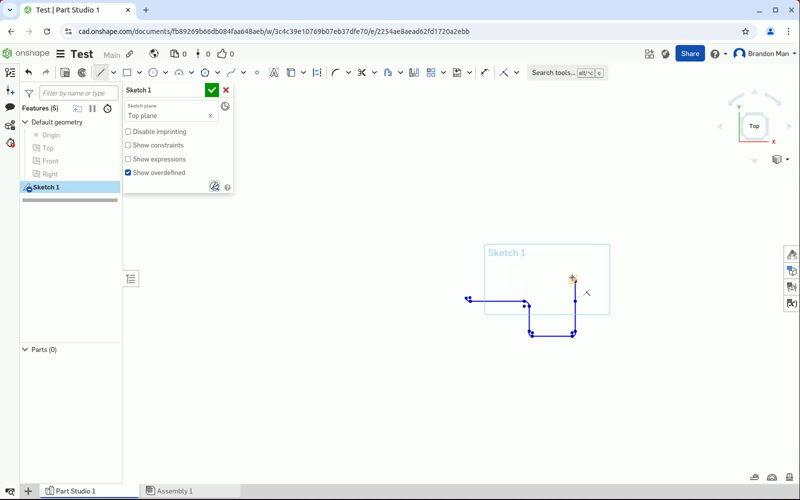
scroll(6)
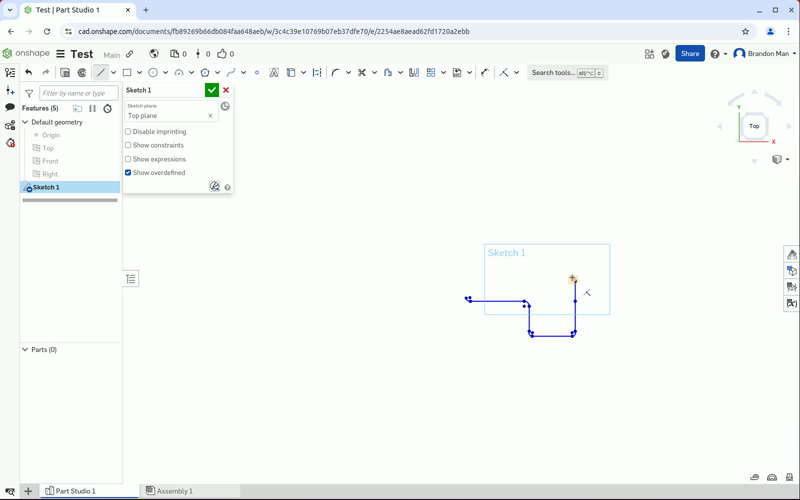
scroll(6)
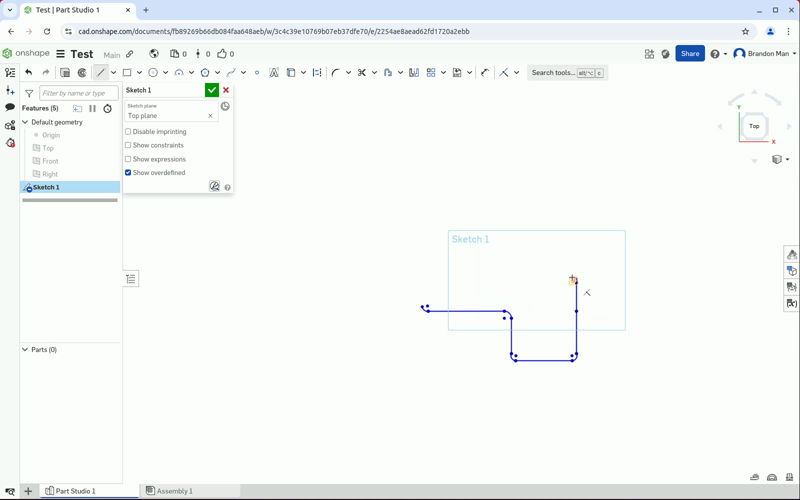
scroll(6)
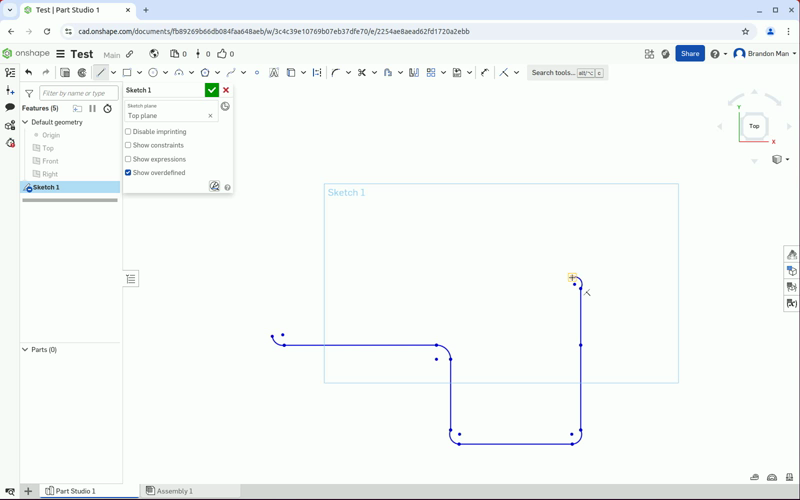
scroll(6)
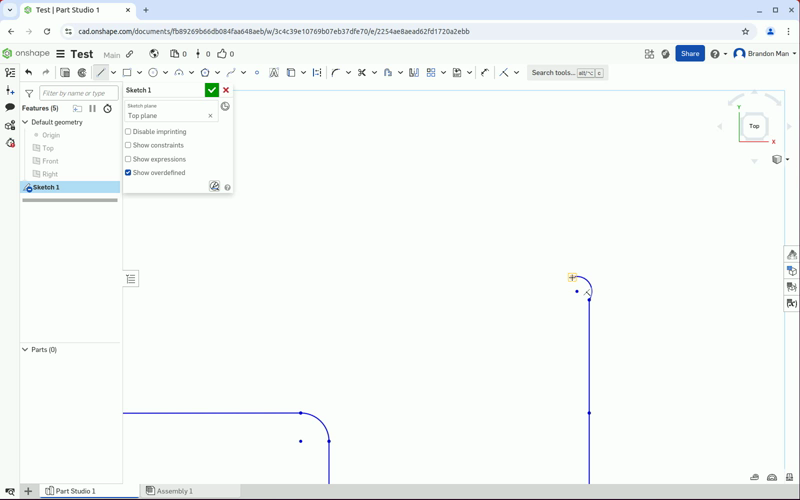
click(572, 277)
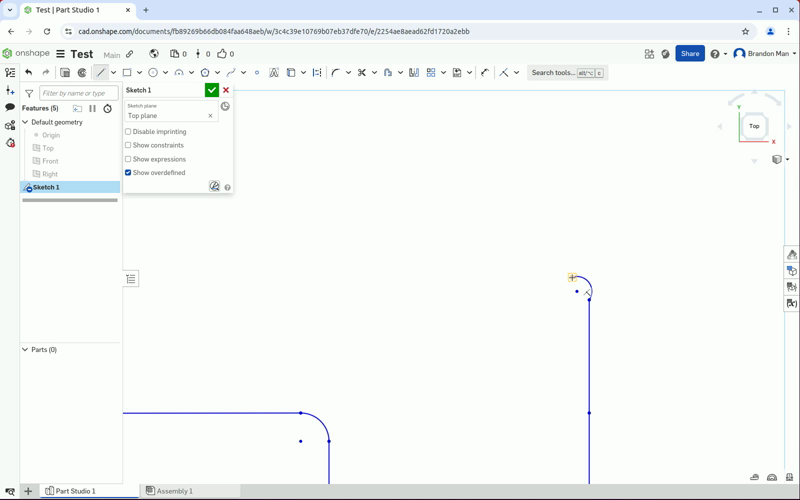
scroll(-6)
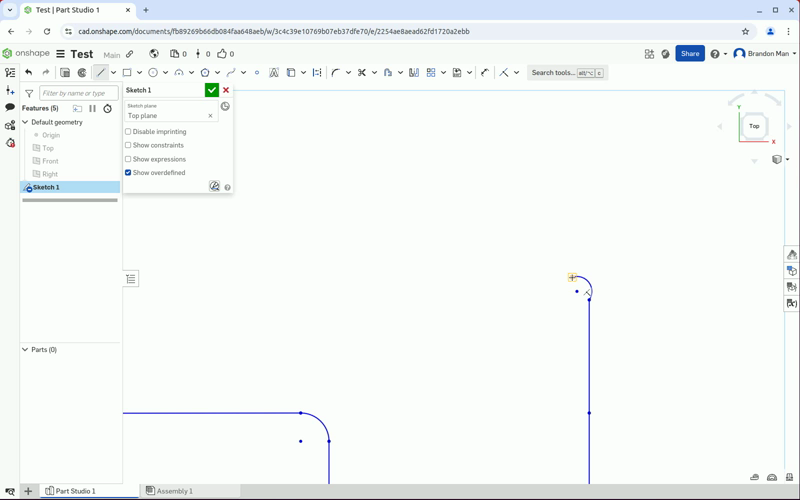
scroll(-6)
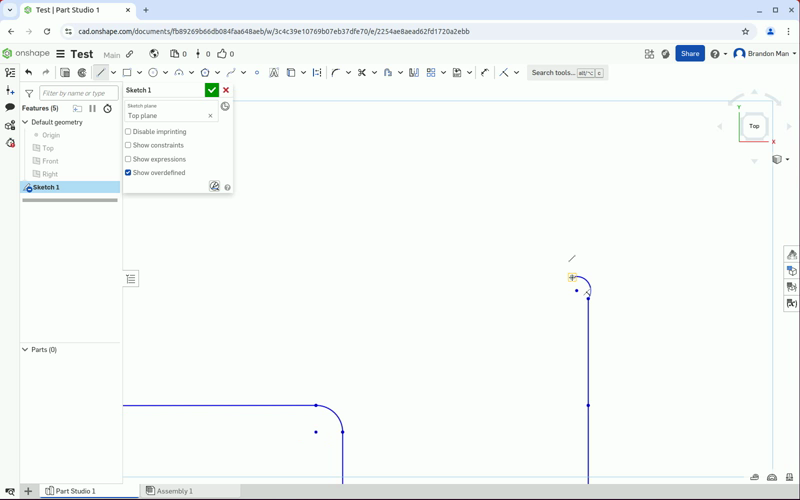
scroll(-6)
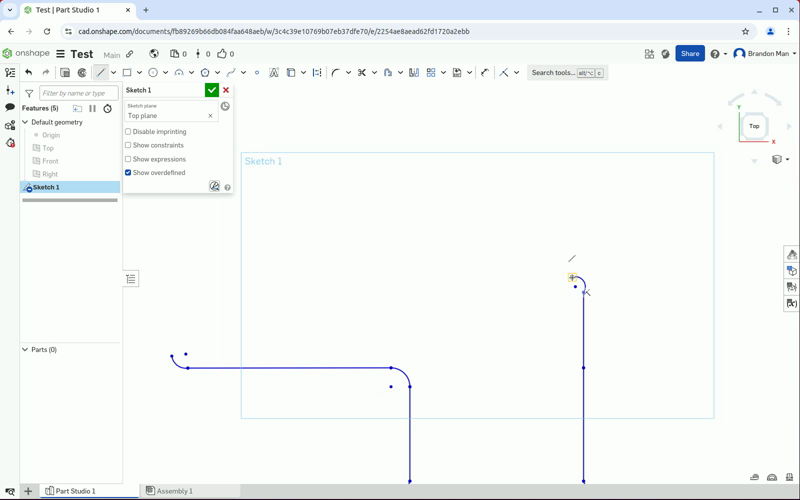
scroll(-6)
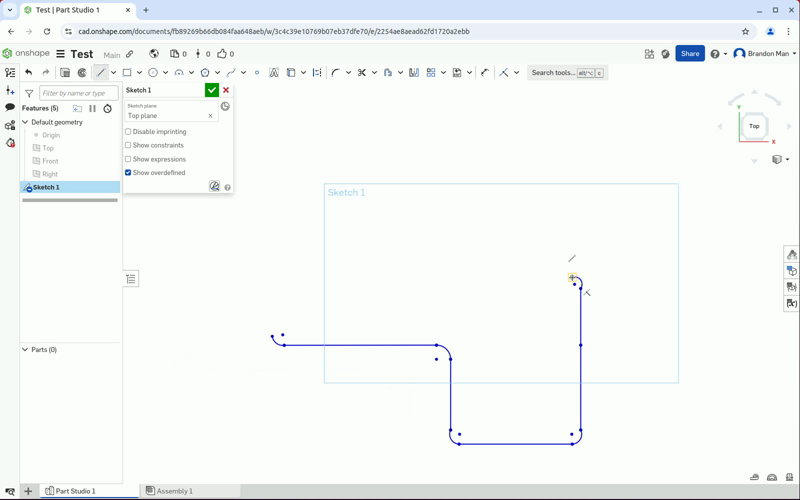
scroll(-6)
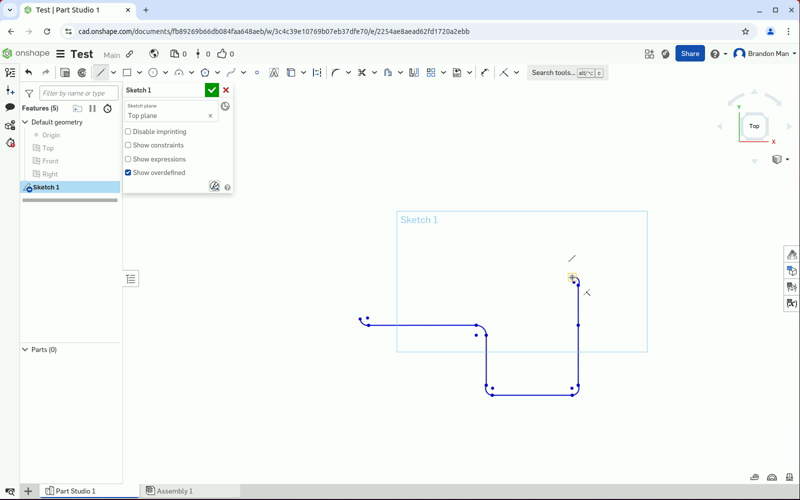
scroll(-6)
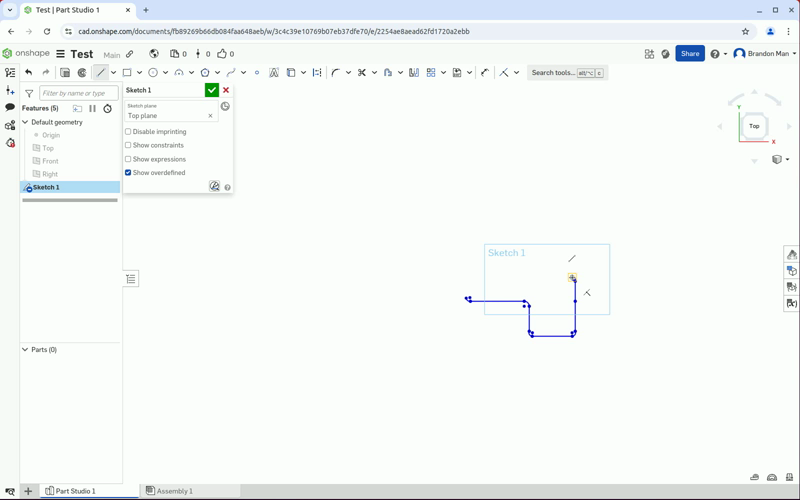
scroll(-6)
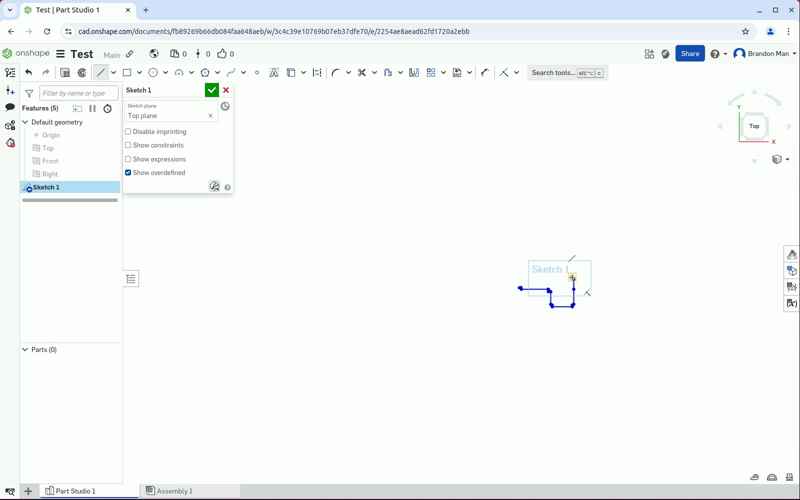
key_down(shift)
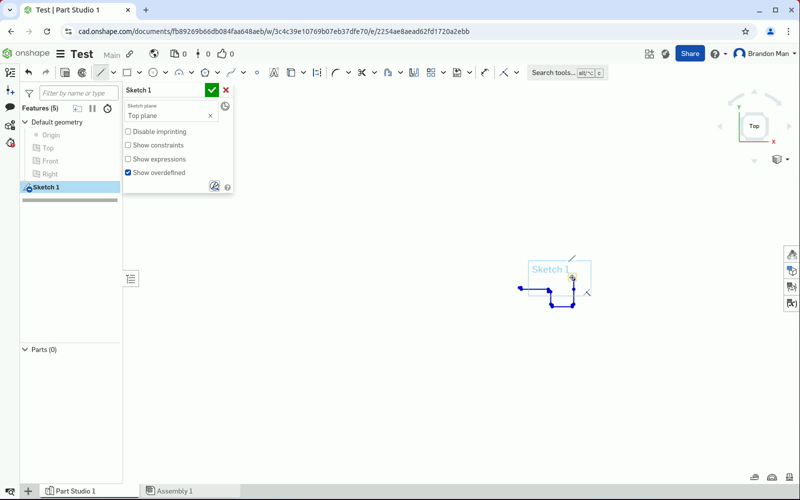
mouse_move(589, 277)
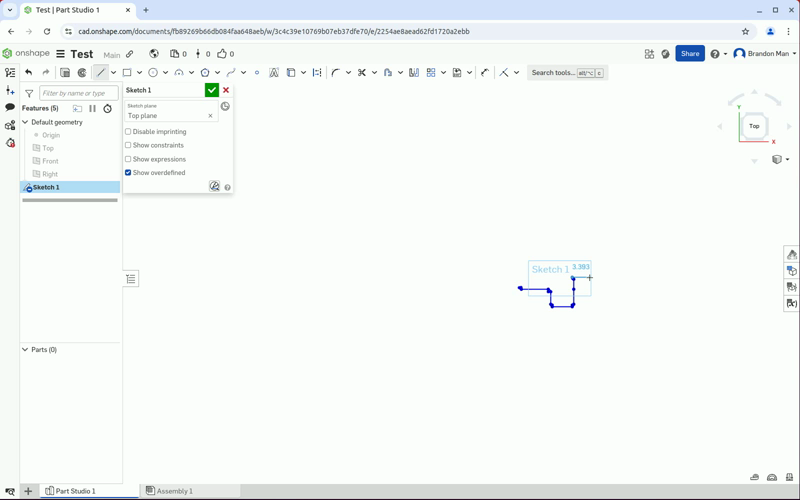
mouse_move(521, 277)
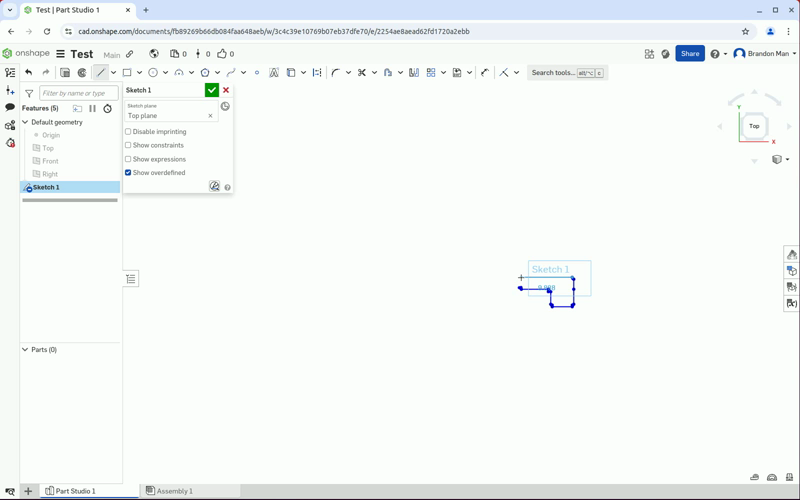
click(521, 277)
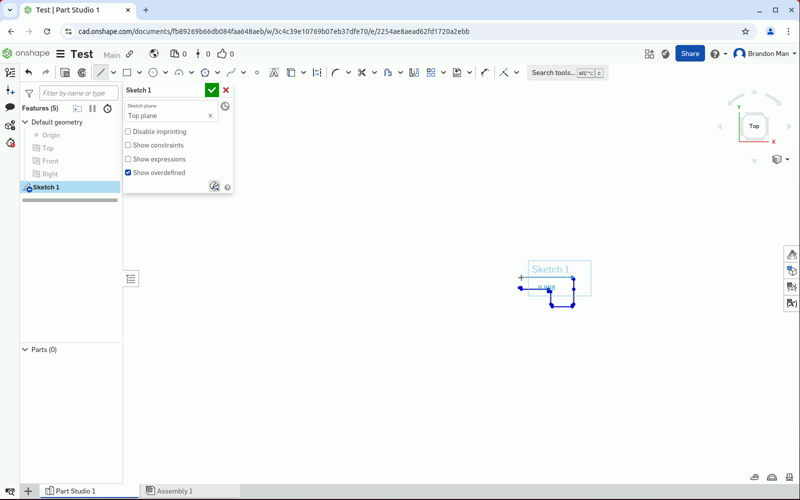
key_up(shift)
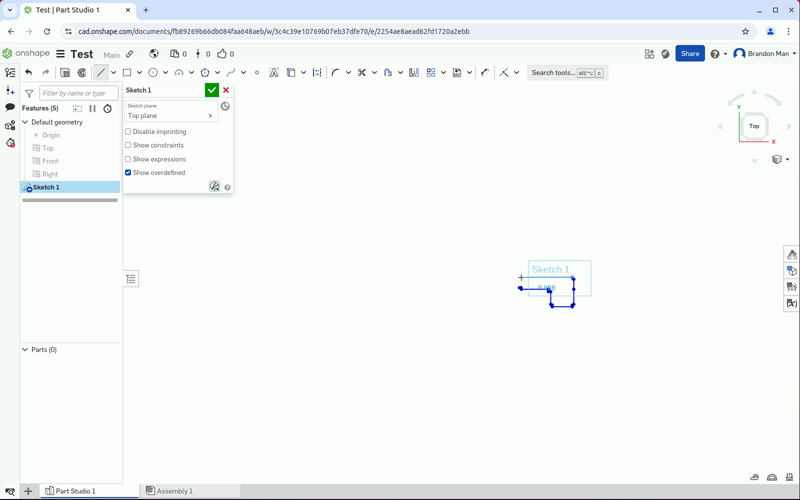
key(esc)
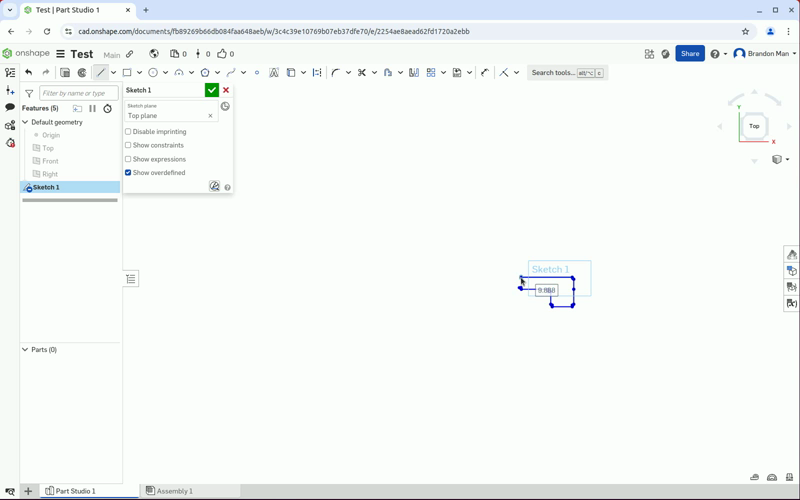
key(a)
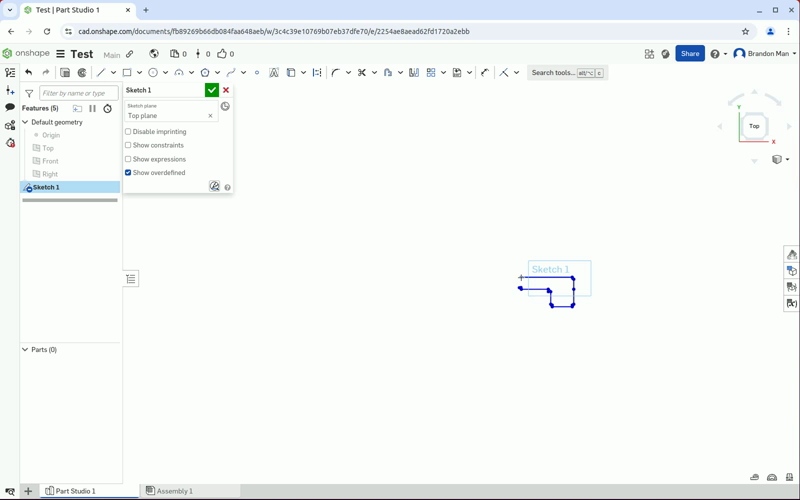
mouse_move(521, 277)
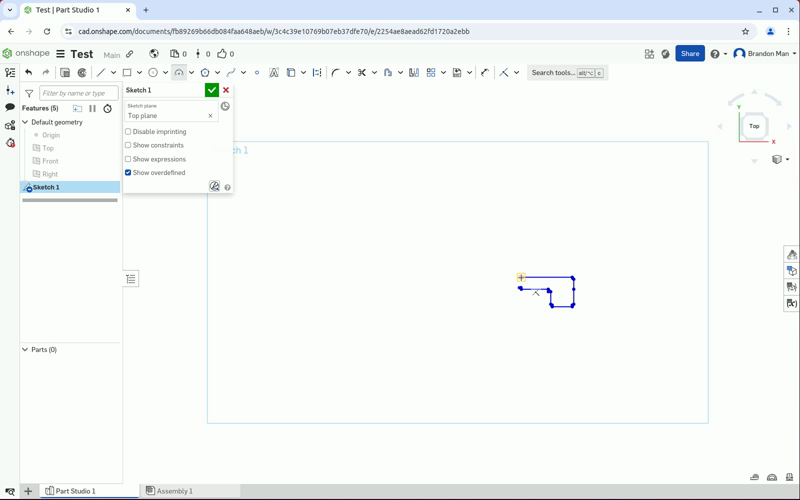
click(521, 277)
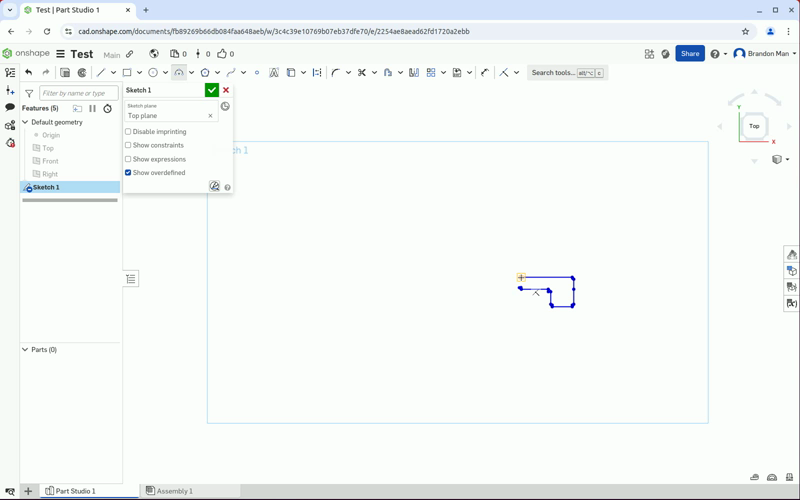
key_down(shift)
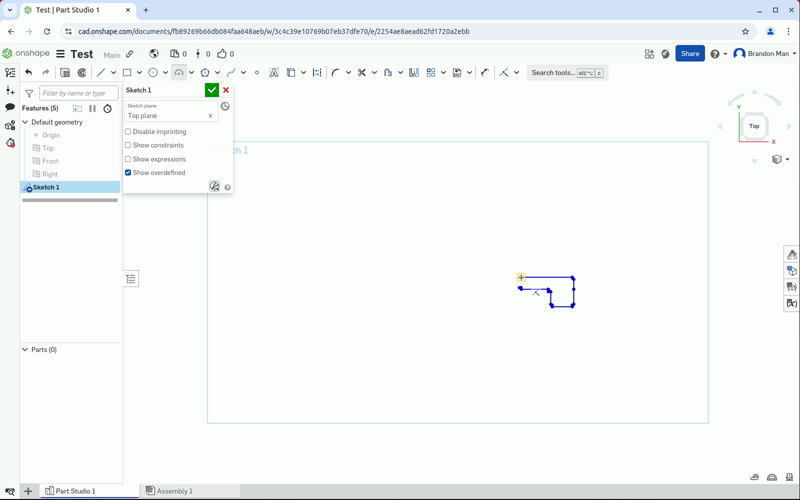
mouse_move(519, 279)
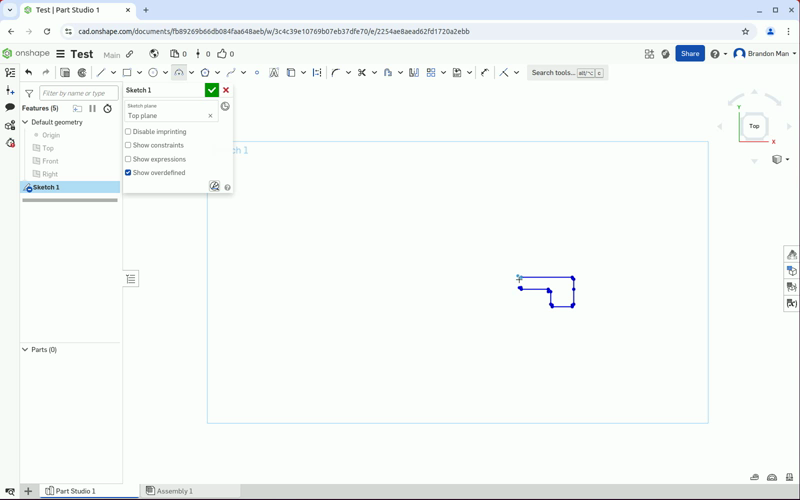
scroll(6)
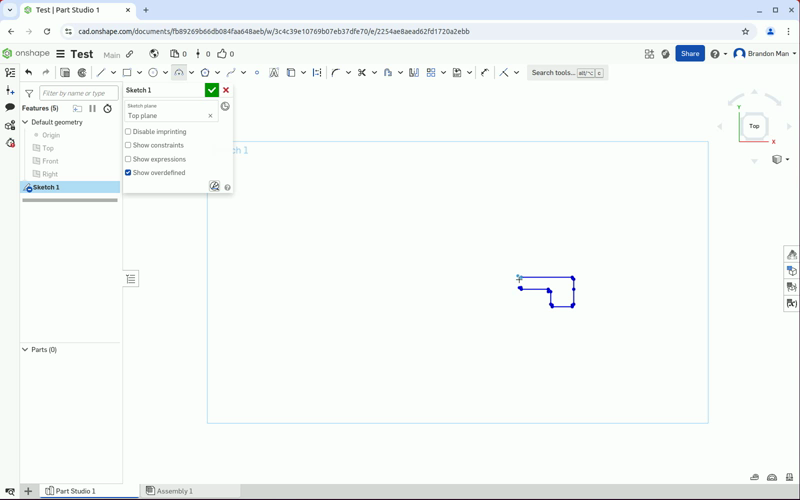
scroll(6)
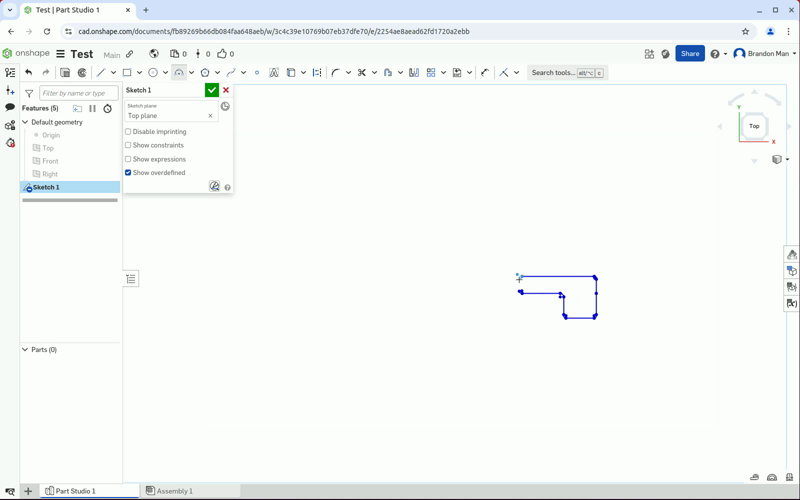
scroll(6)
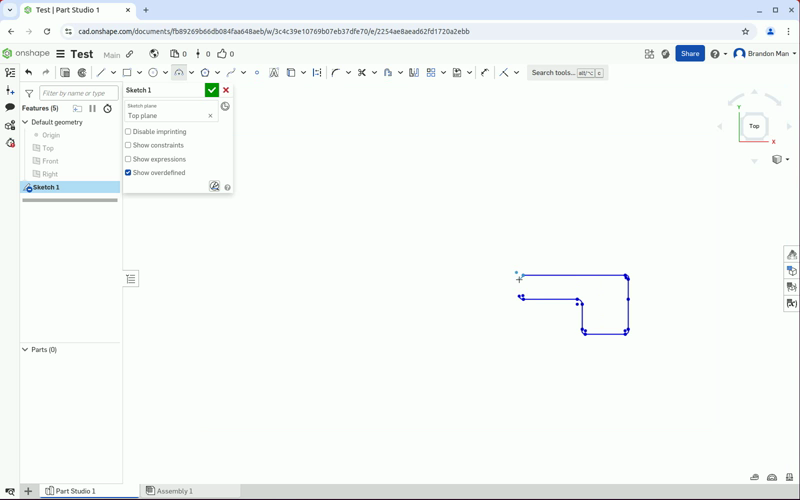
scroll(6)
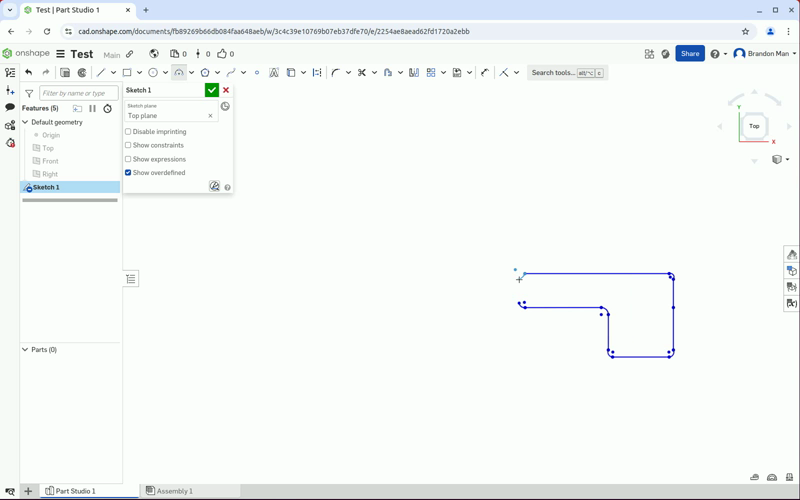
scroll(6)
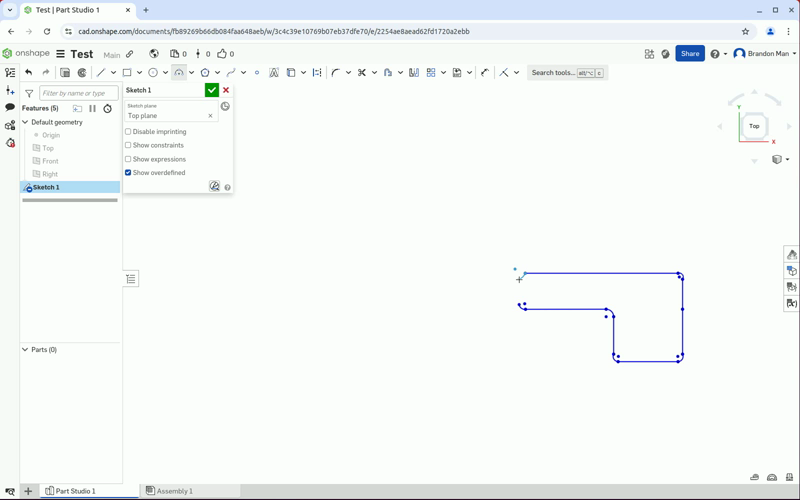
scroll(6)
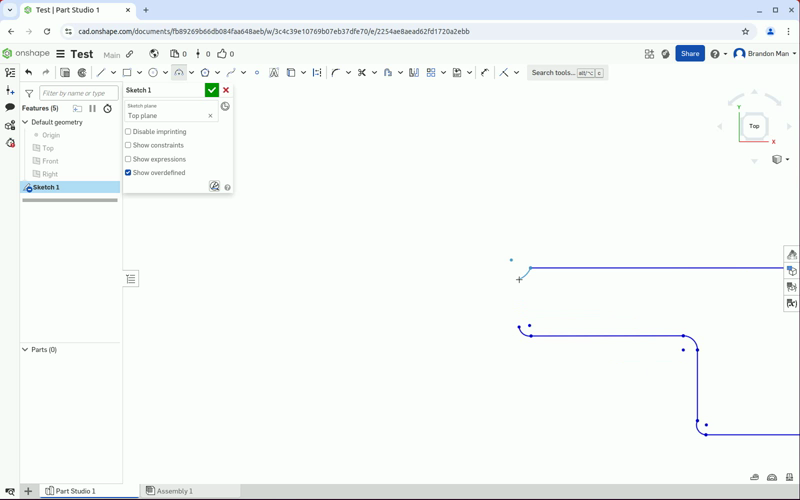
scroll(6)
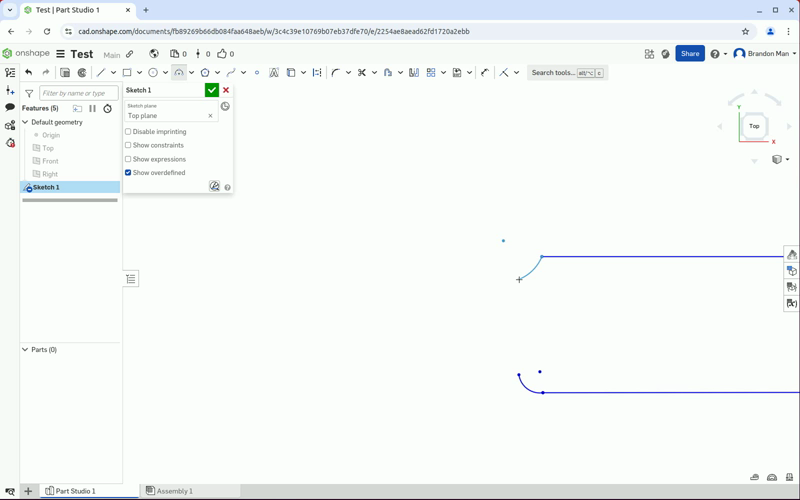
click(519, 279)
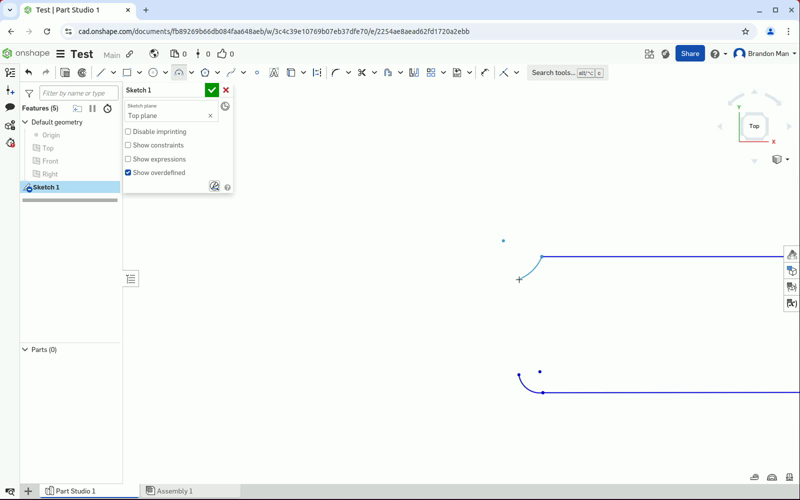
scroll(-6)
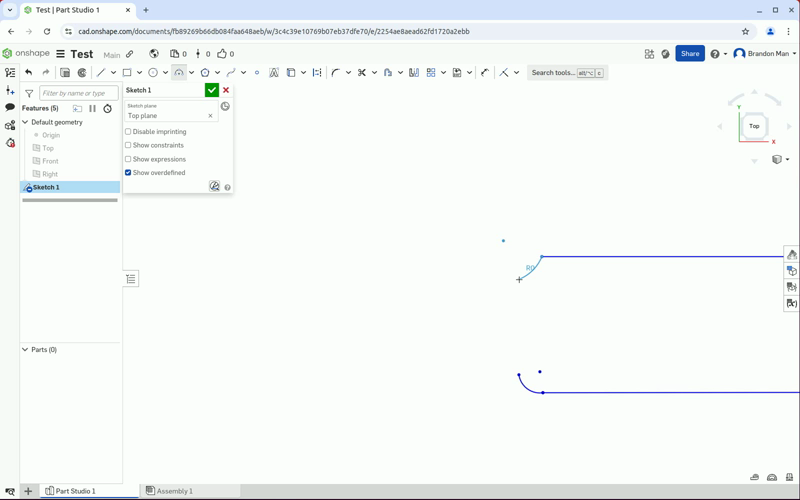
scroll(-6)
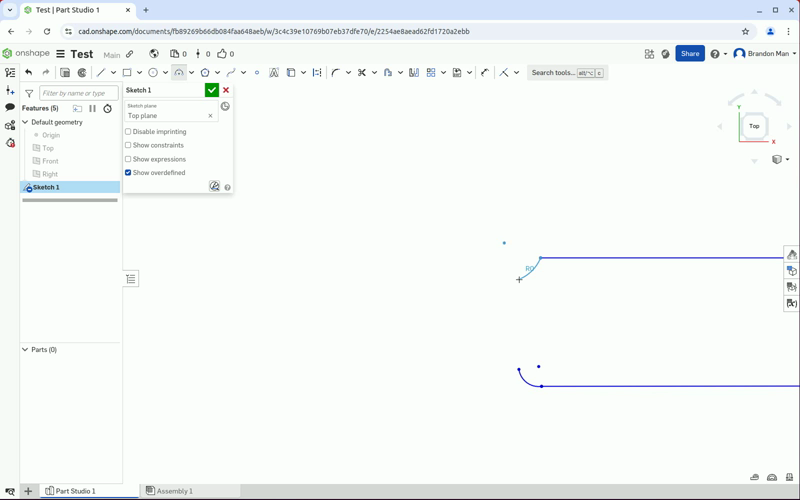
scroll(-6)
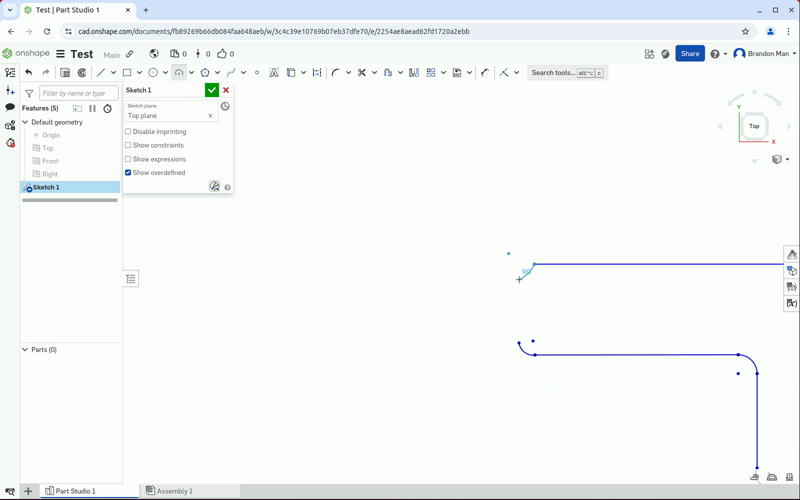
scroll(-6)
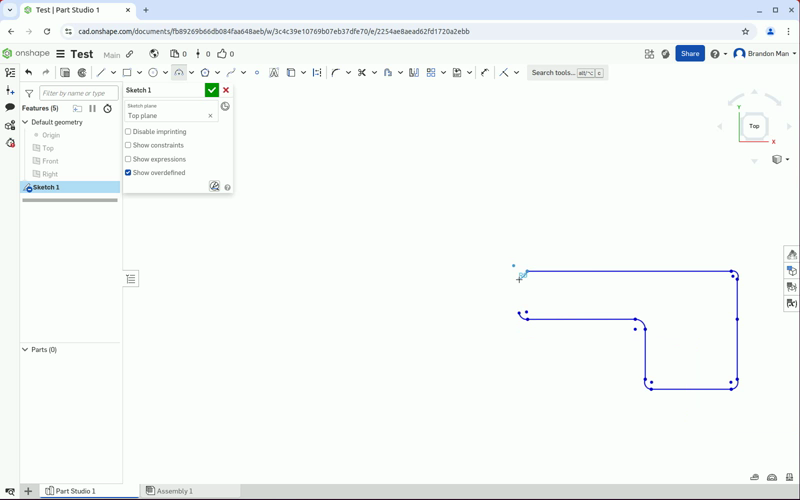
scroll(-6)
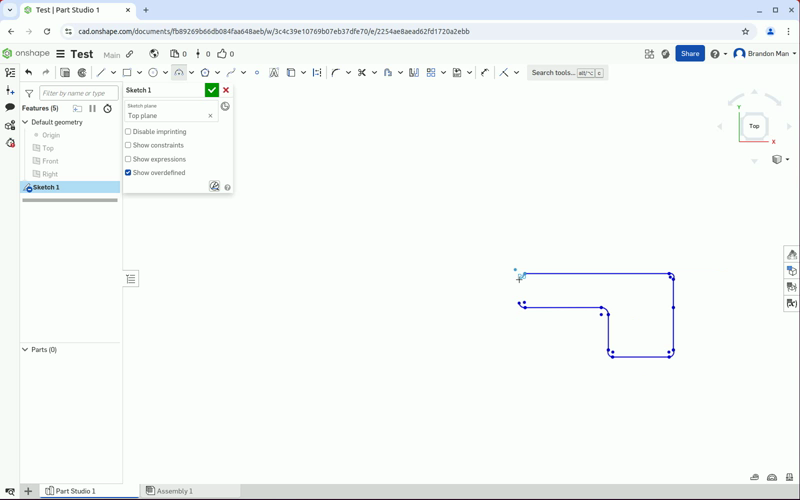
scroll(-6)
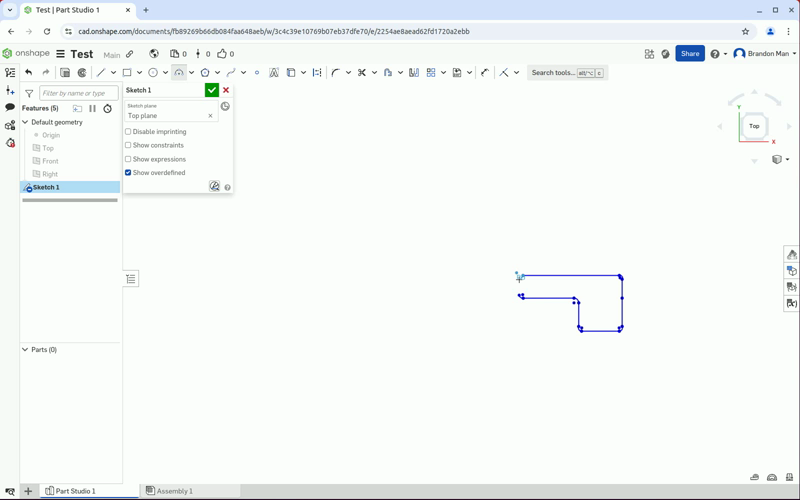
scroll(-6)
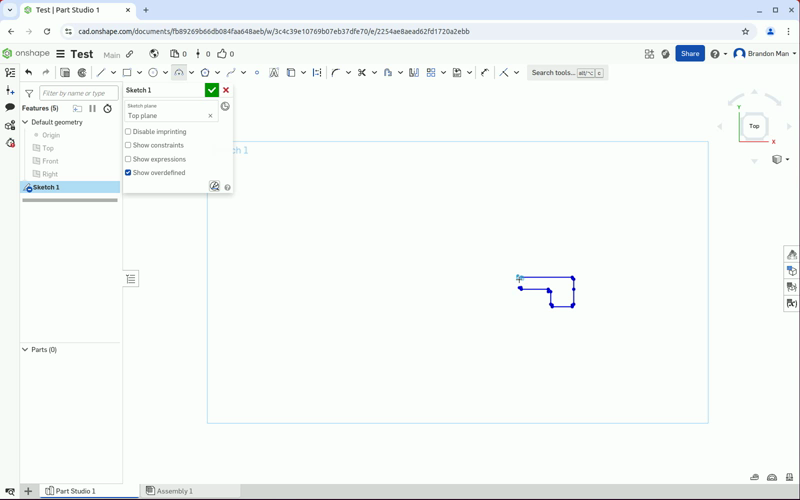
mouse_move(519, 277)
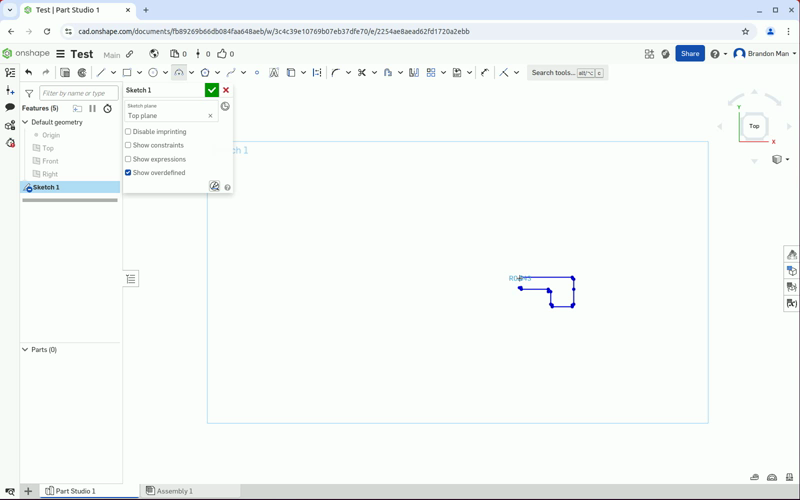
scroll(6)
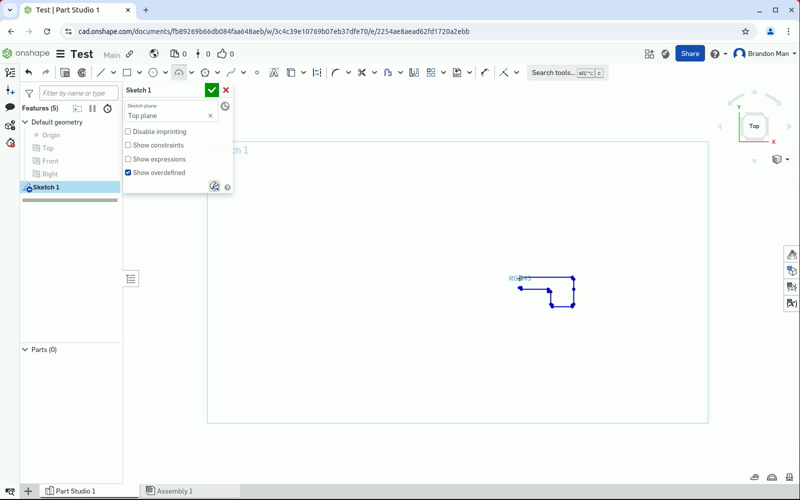
scroll(6)
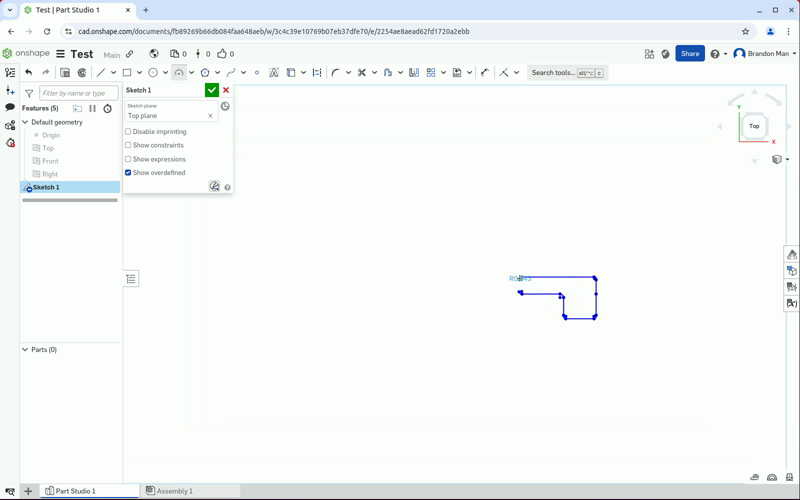
scroll(6)
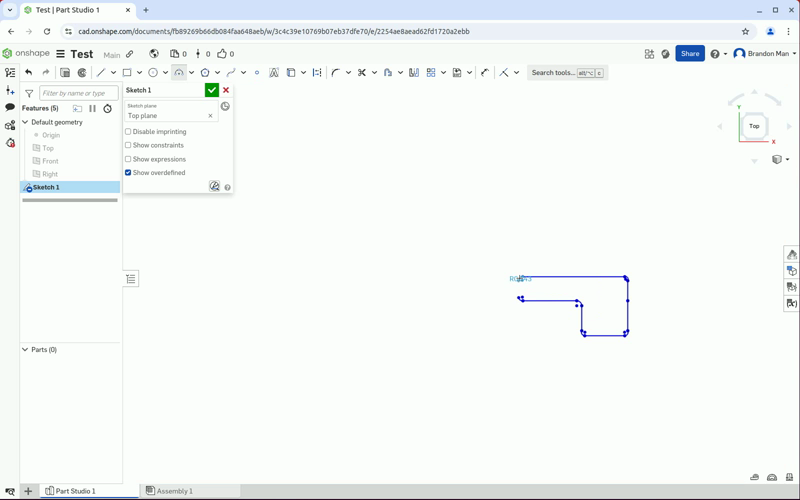
scroll(6)
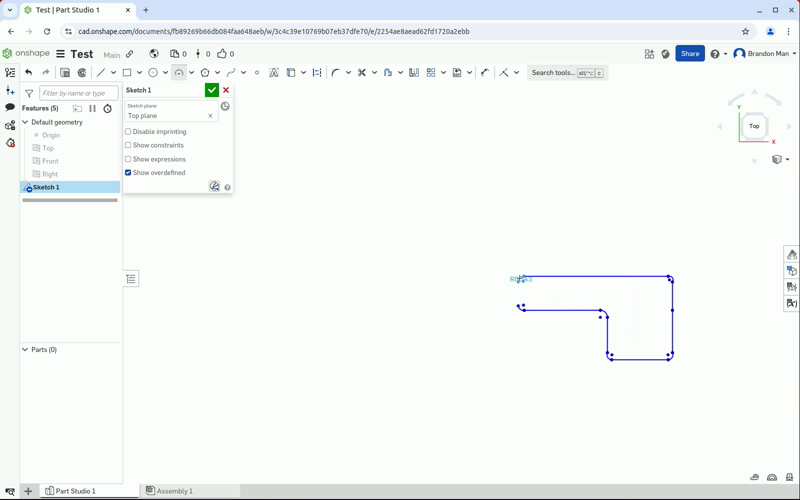
scroll(6)
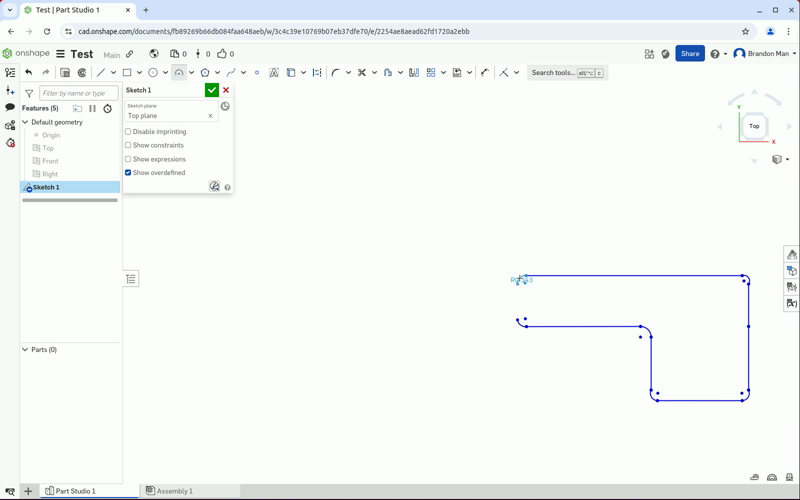
scroll(6)
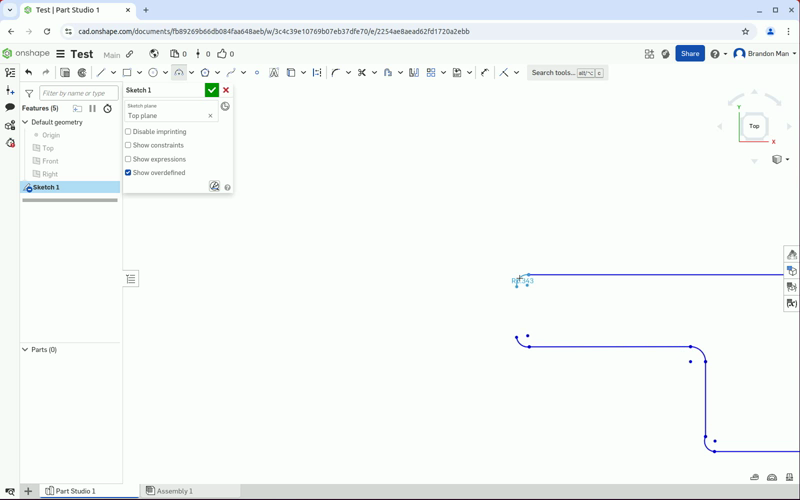
scroll(6)
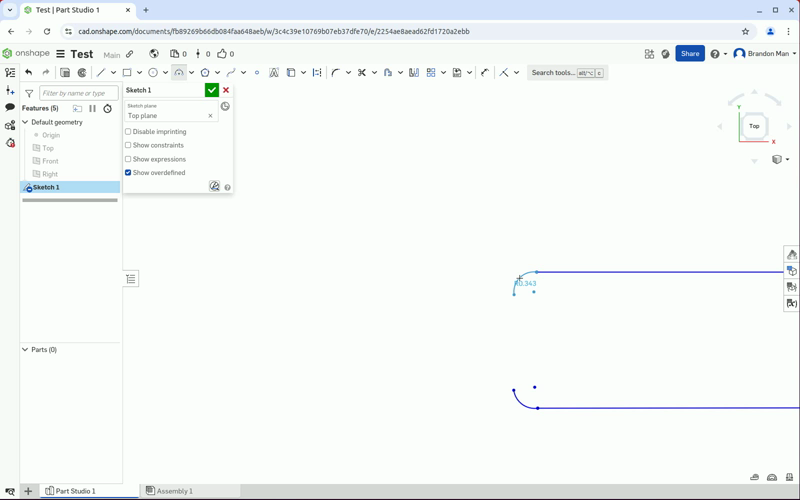
click(519, 277)
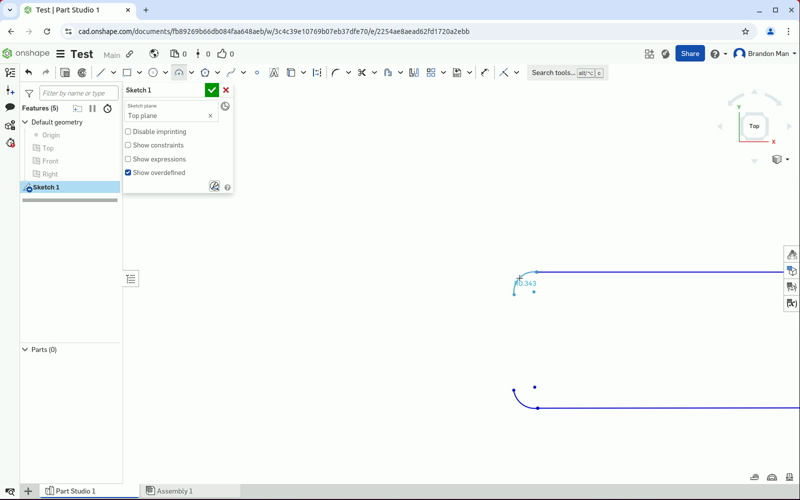
scroll(-6)
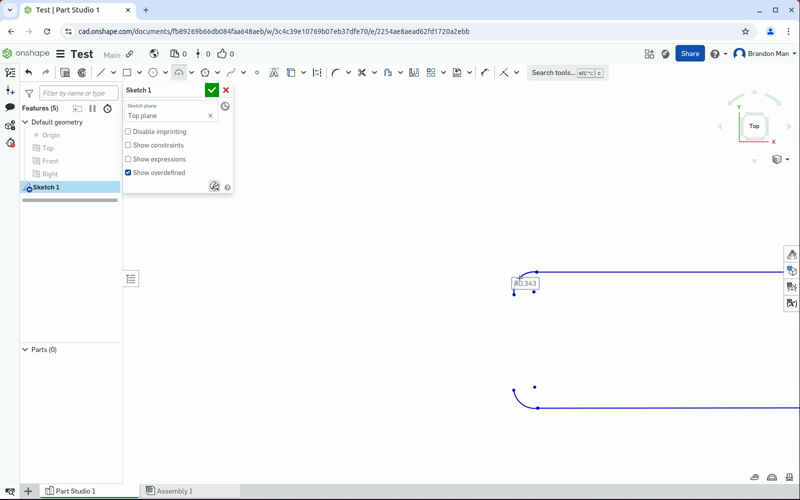
scroll(-6)
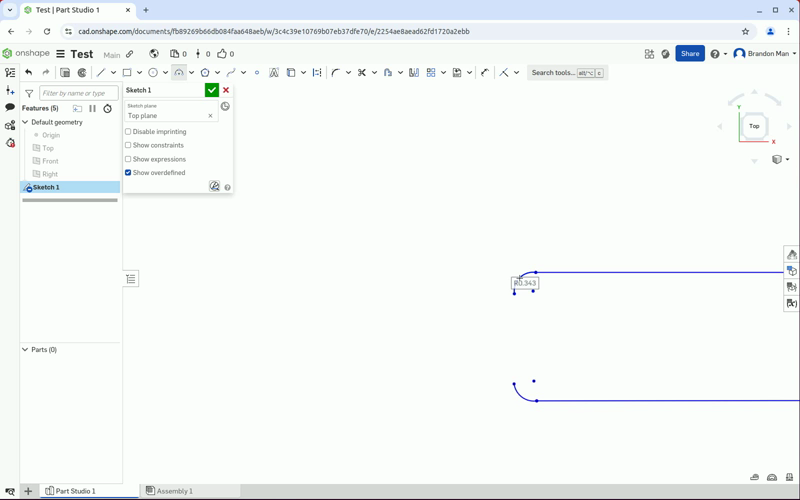
scroll(-6)
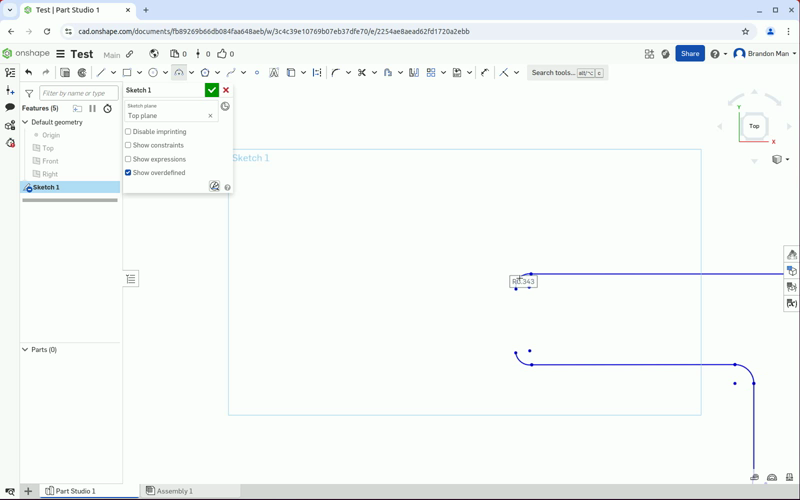
scroll(-6)
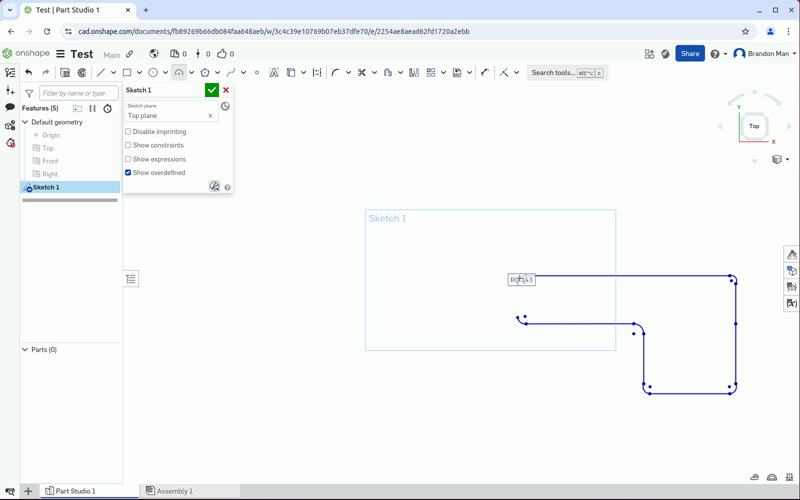
scroll(-6)
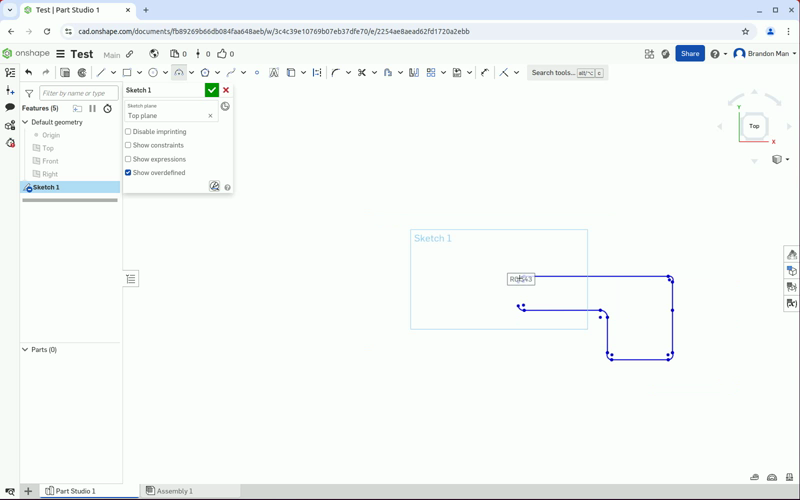
scroll(-6)
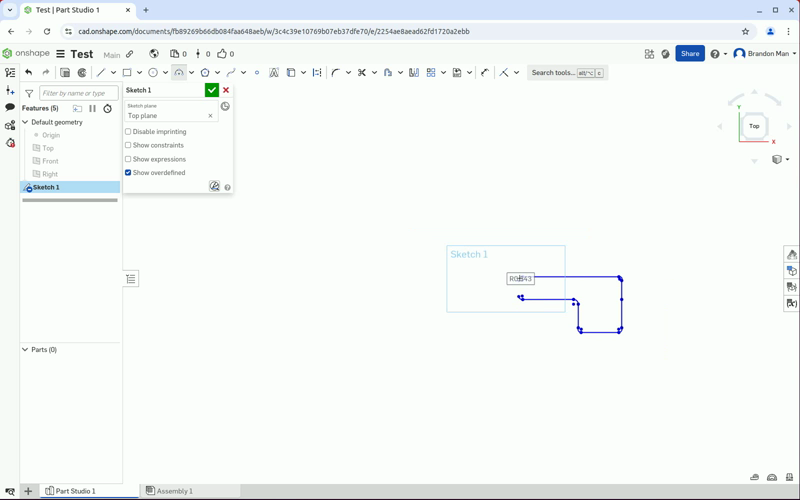
scroll(-6)
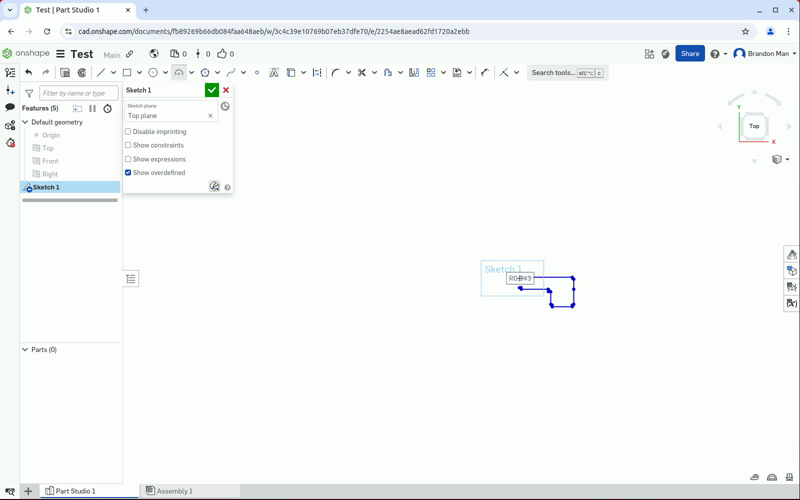
key_up(shift)
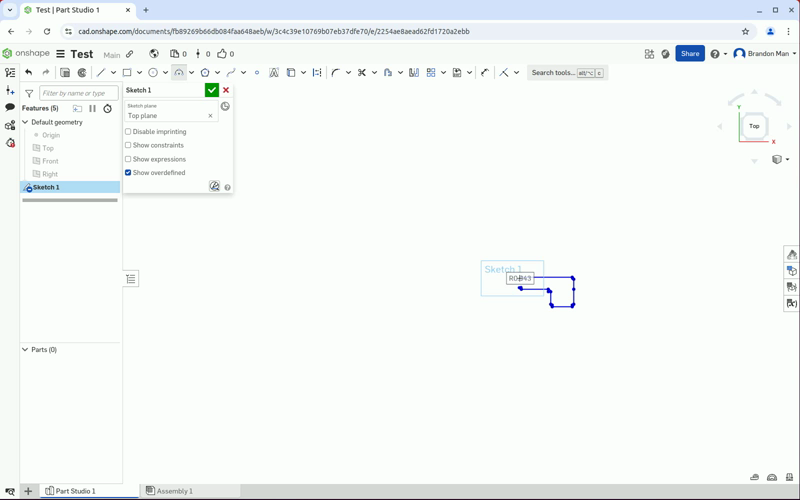
key(esc)
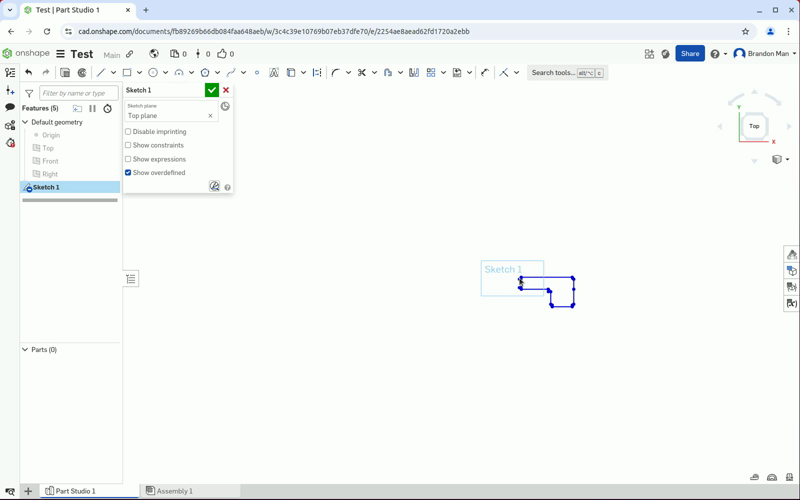
key(l)
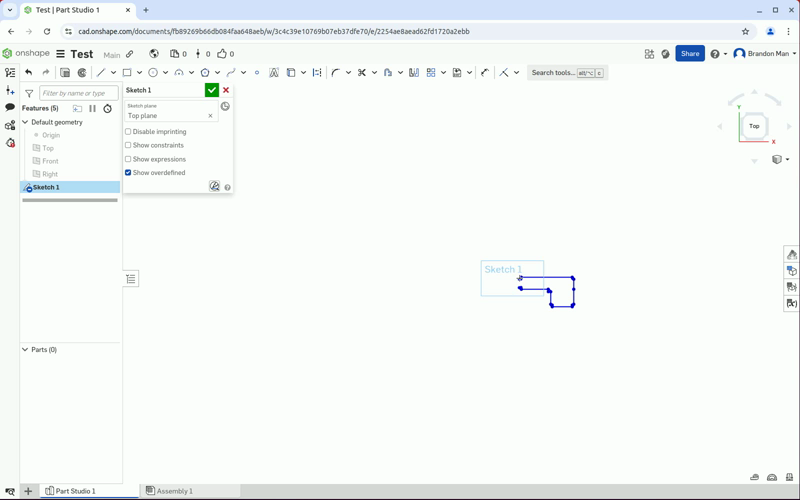
mouse_move(519, 279)
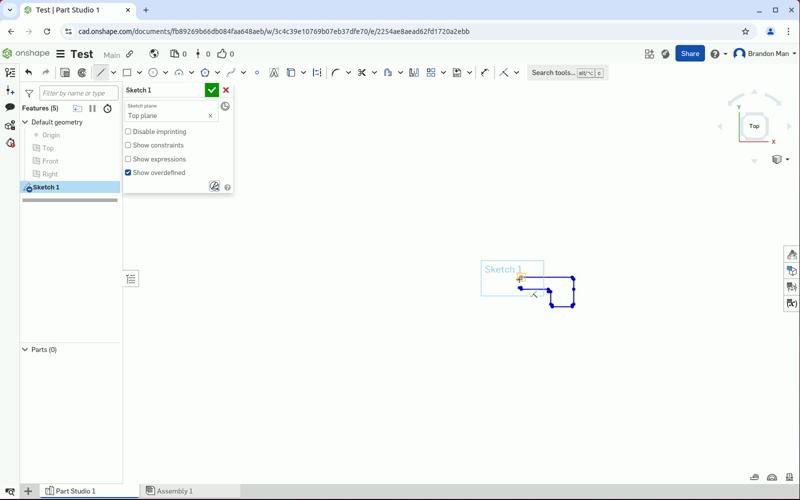
scroll(6)
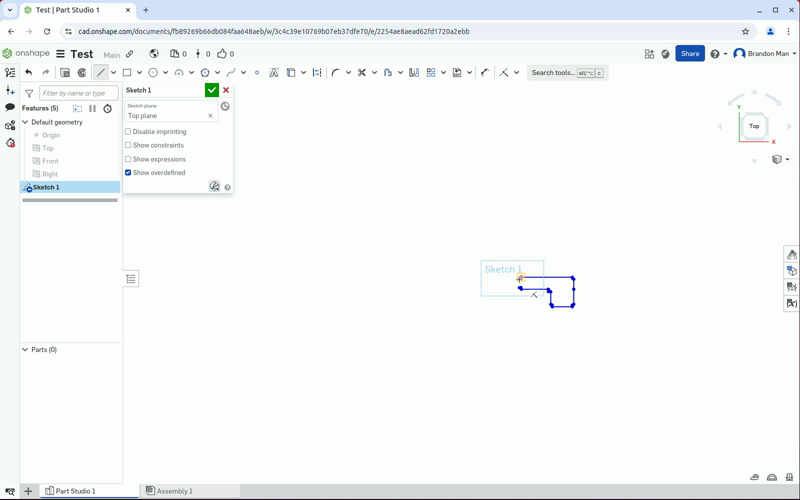
scroll(6)
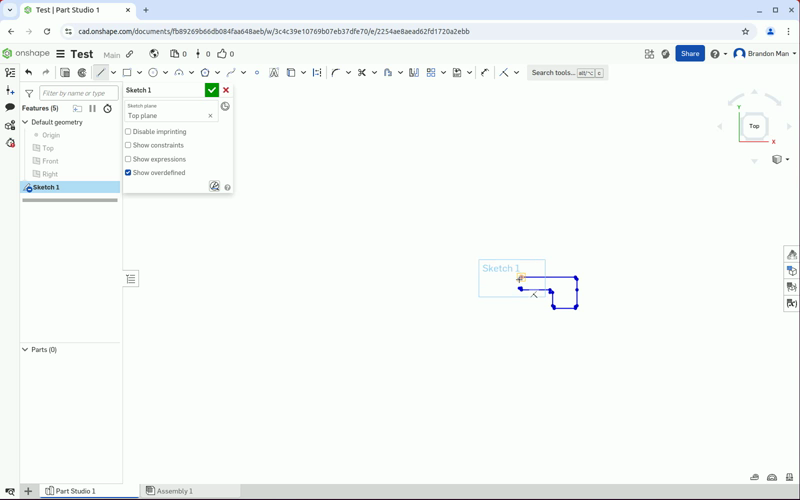
scroll(6)
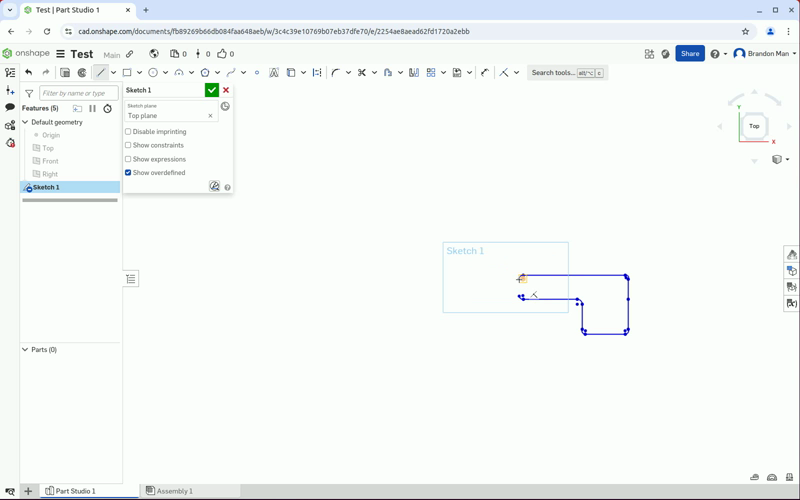
scroll(6)
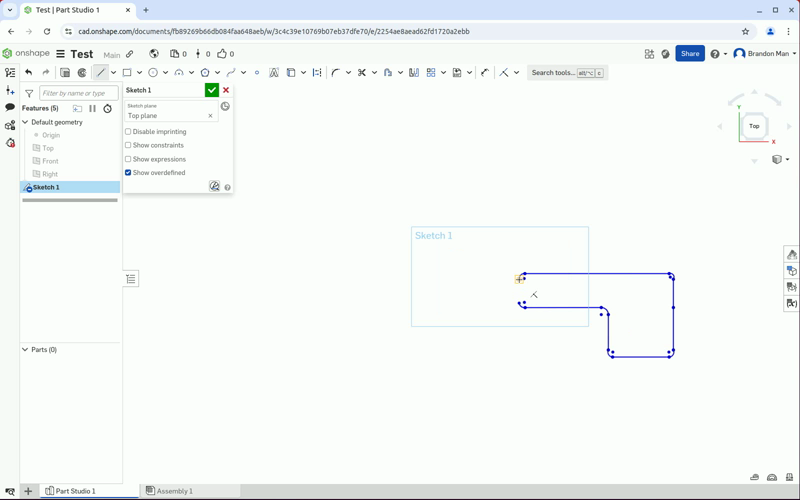
scroll(6)
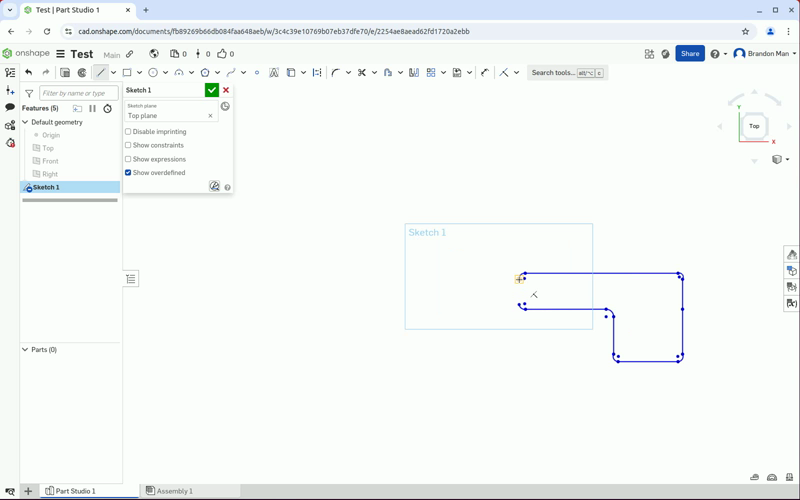
scroll(6)
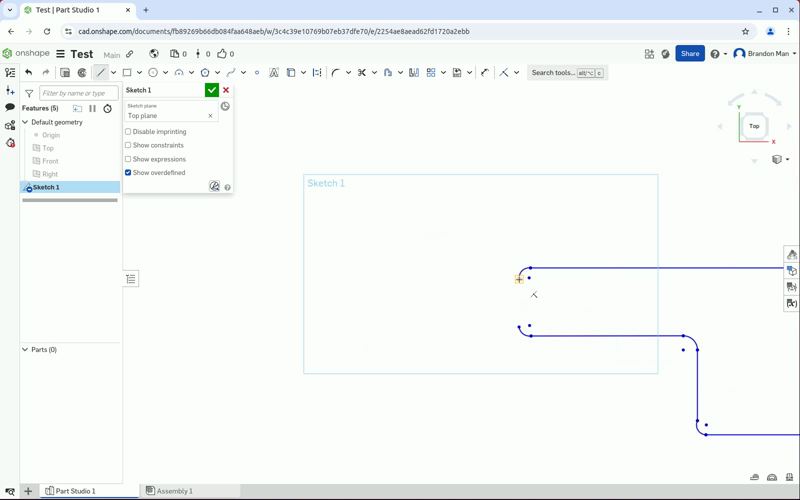
scroll(6)
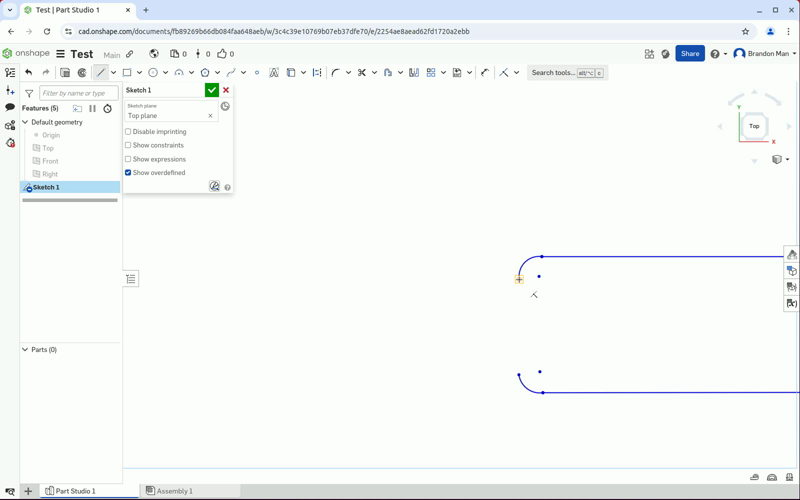
click(519, 279)
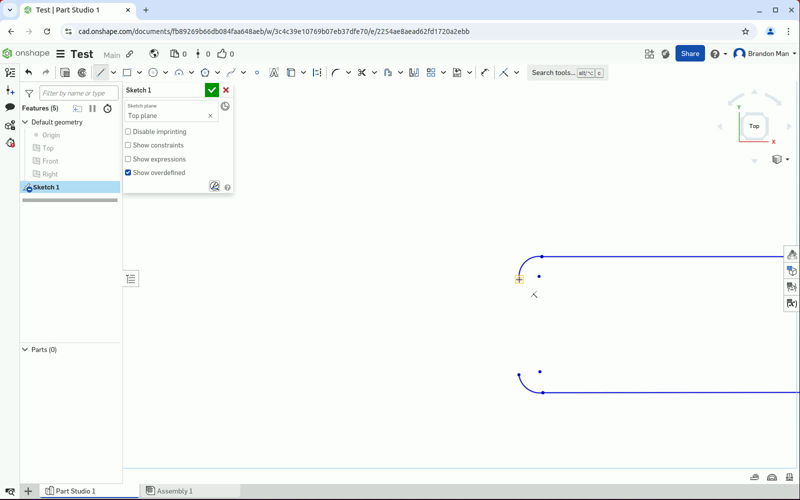
scroll(-6)
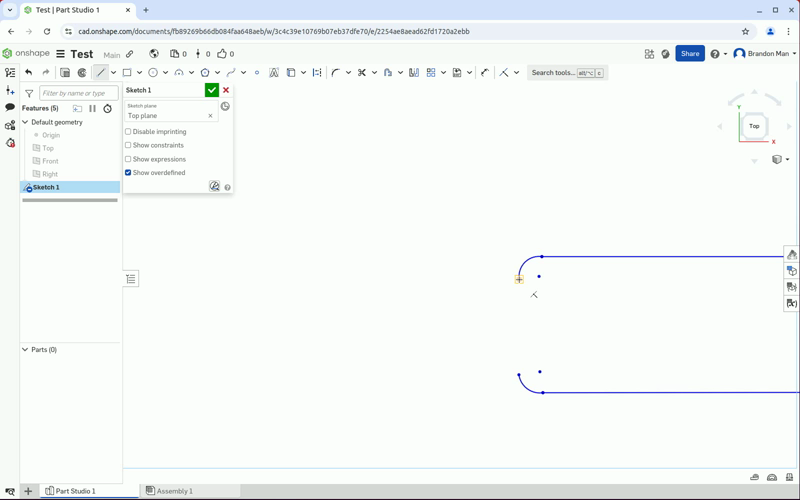
scroll(-6)
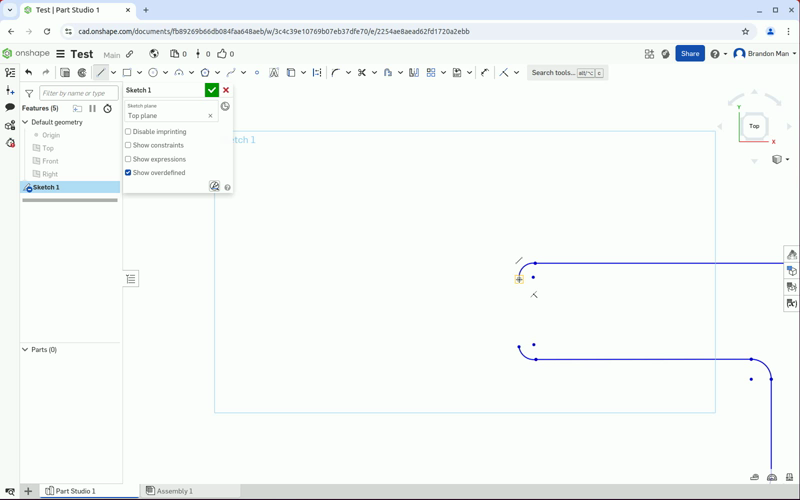
scroll(-6)
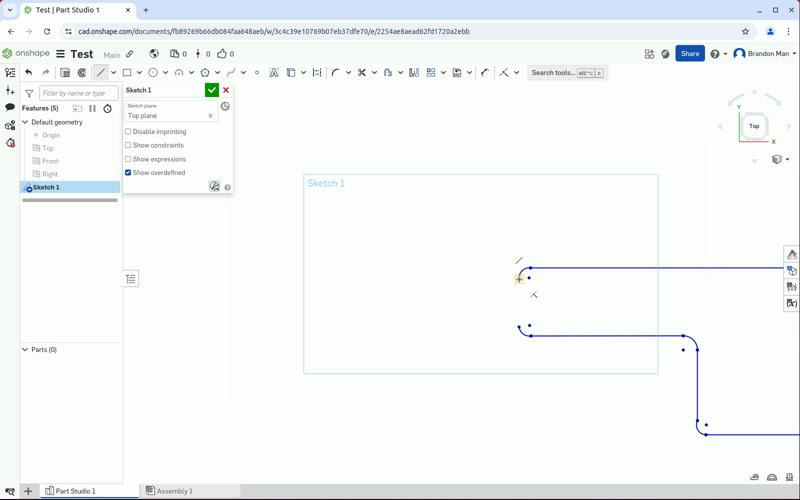
scroll(-6)
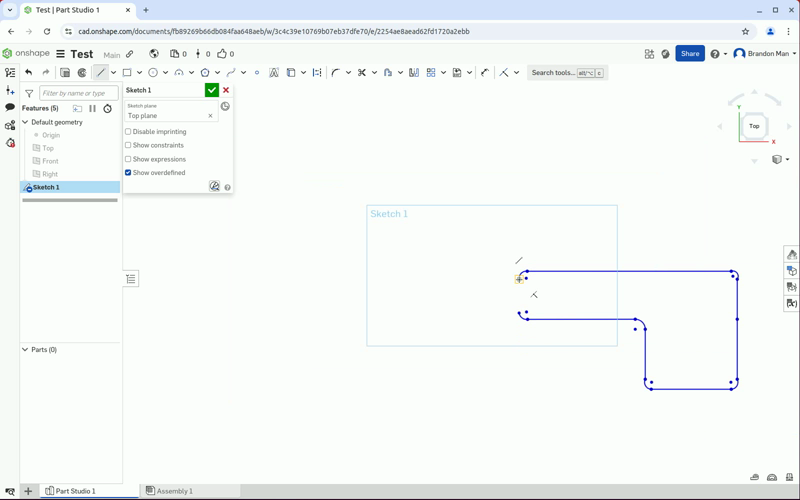
scroll(-6)
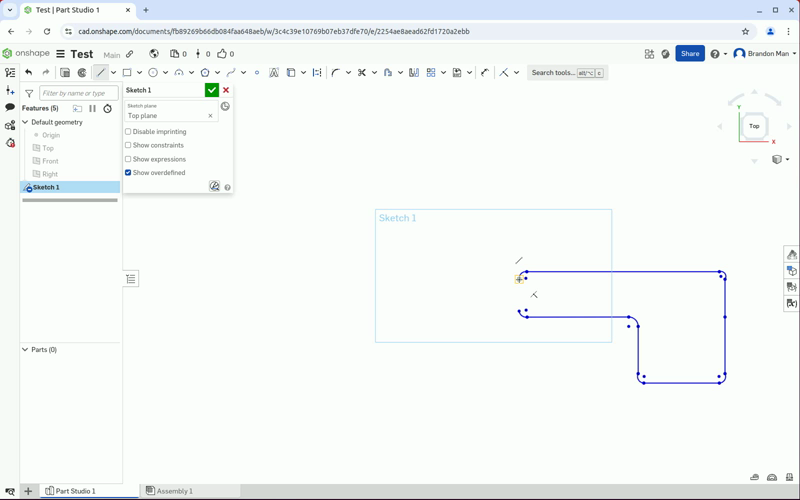
scroll(-6)
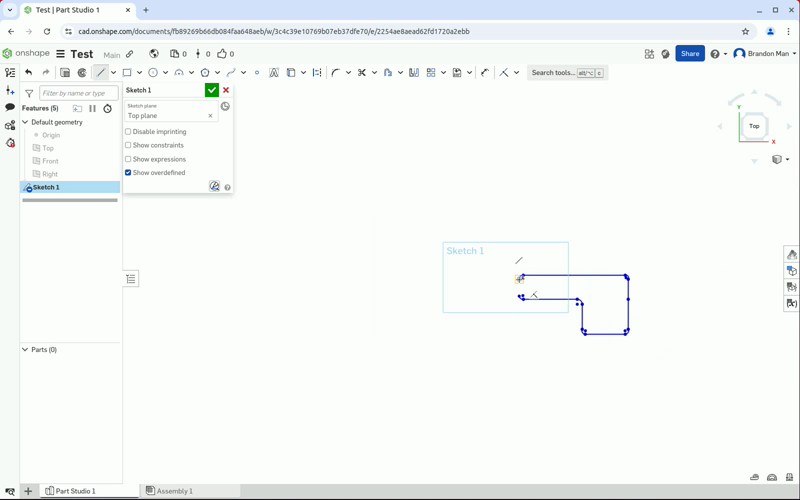
scroll(-6)
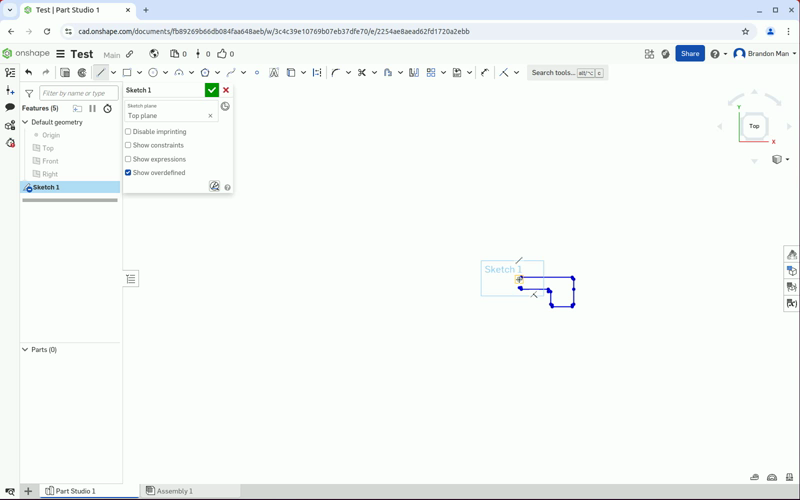
mouse_move(549, 279)
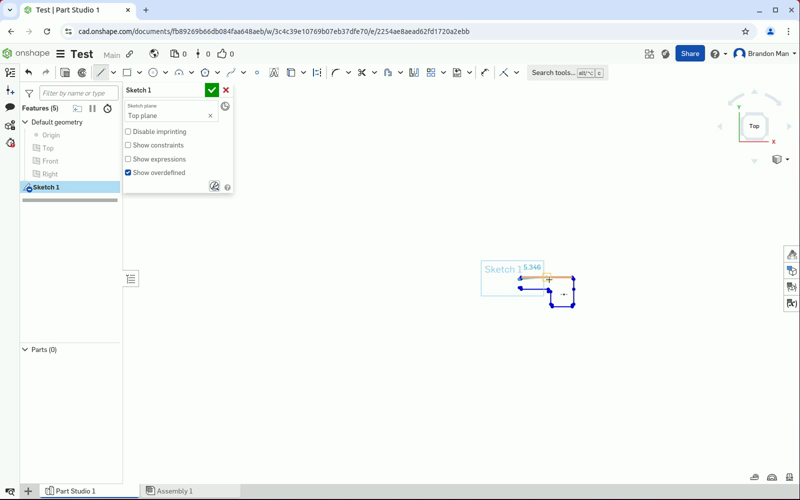
key_down(shift)
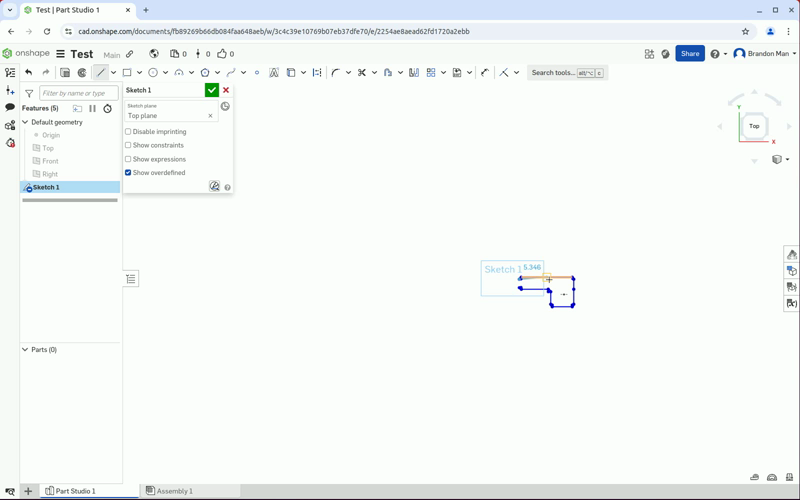
mouse_move(519, 287)
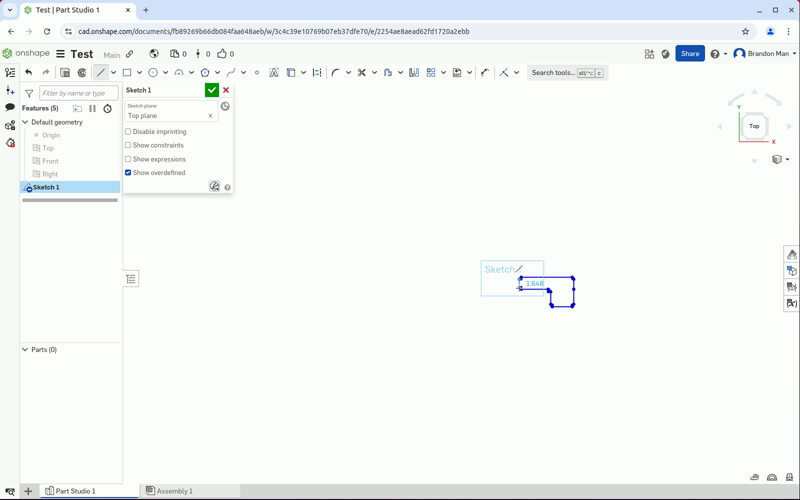
scroll(6)
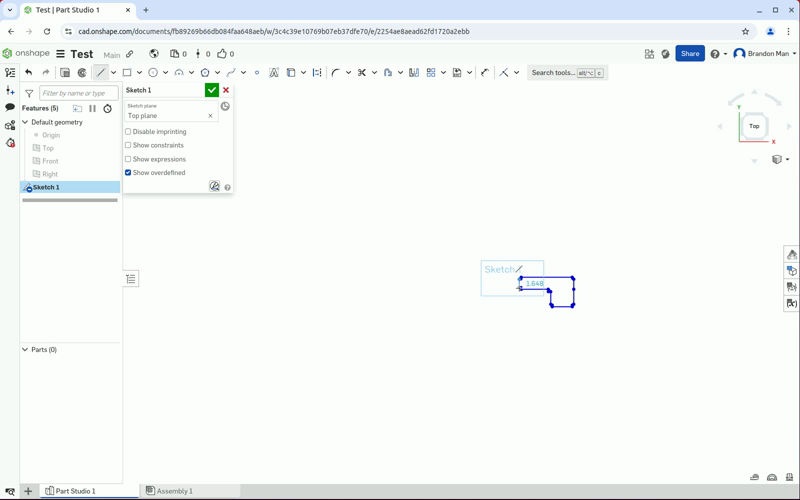
scroll(6)
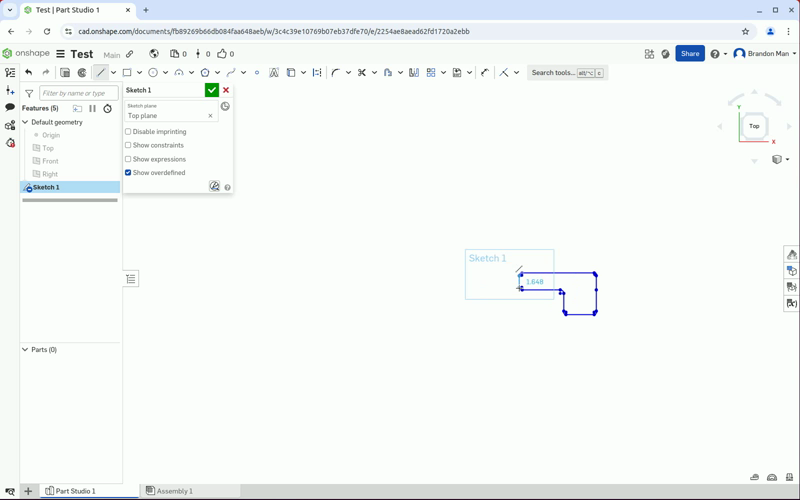
scroll(6)
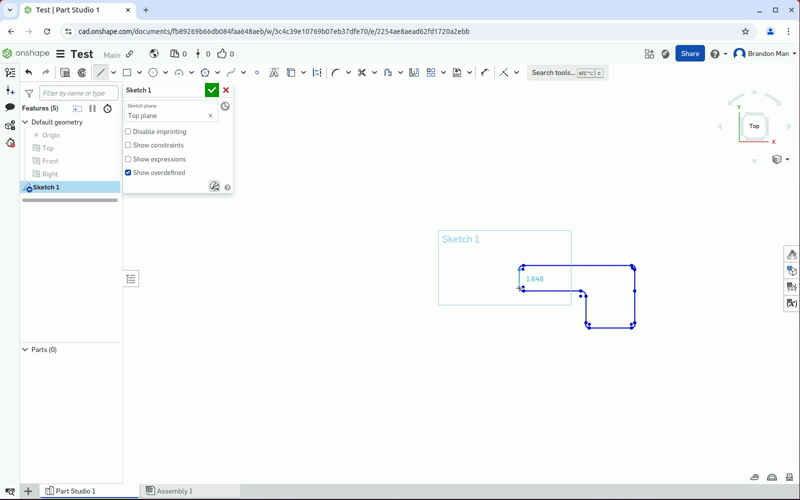
scroll(6)
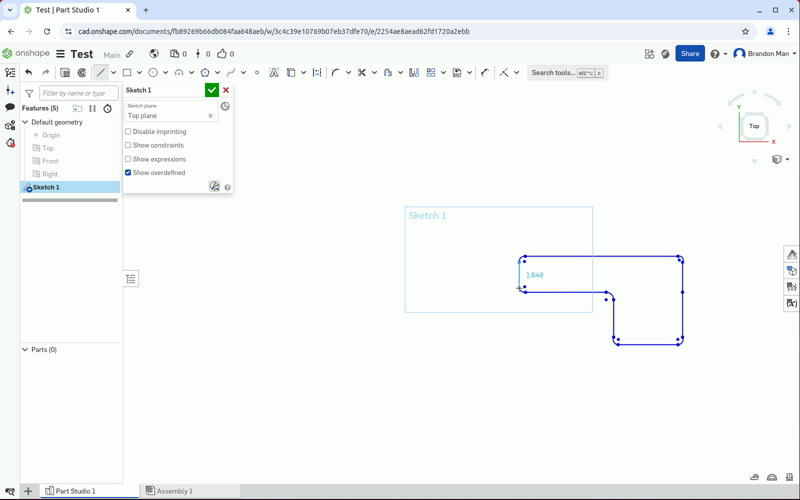
scroll(6)
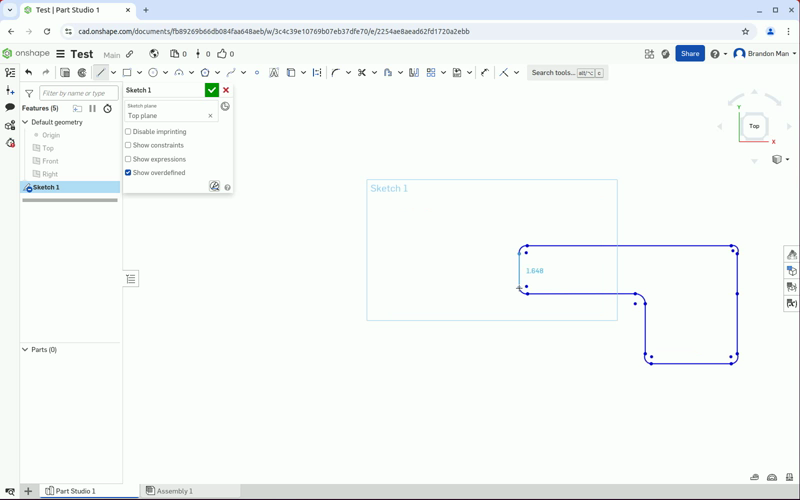
scroll(6)
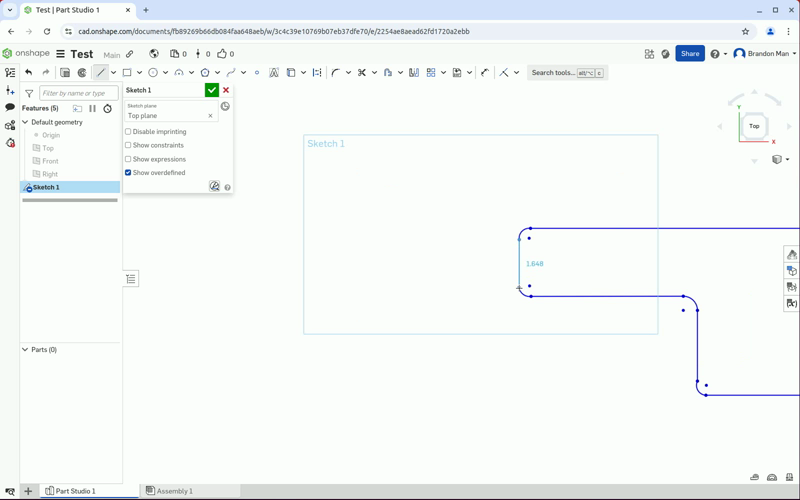
scroll(6)
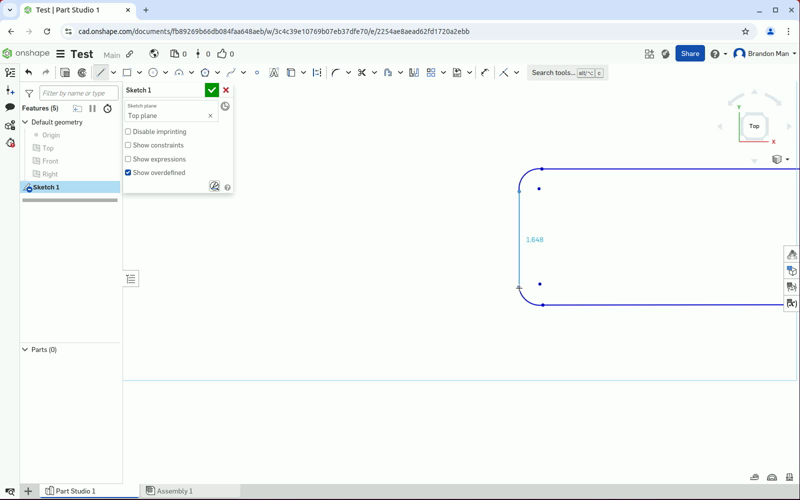
key_up(shift)
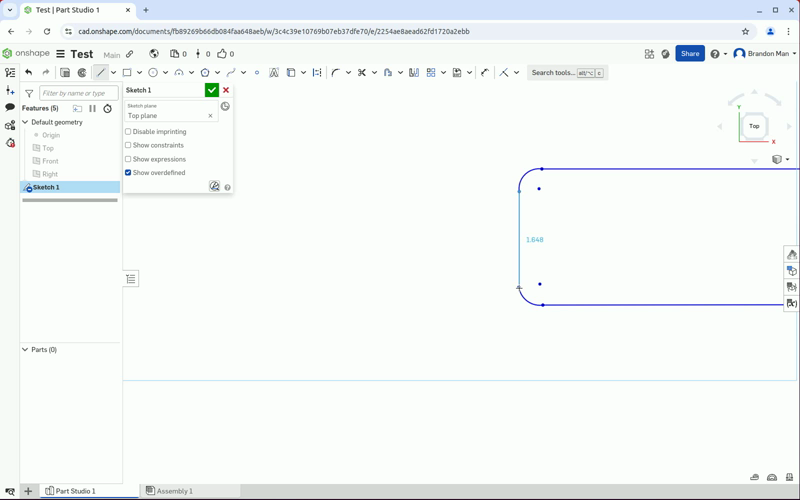
click(519, 287)
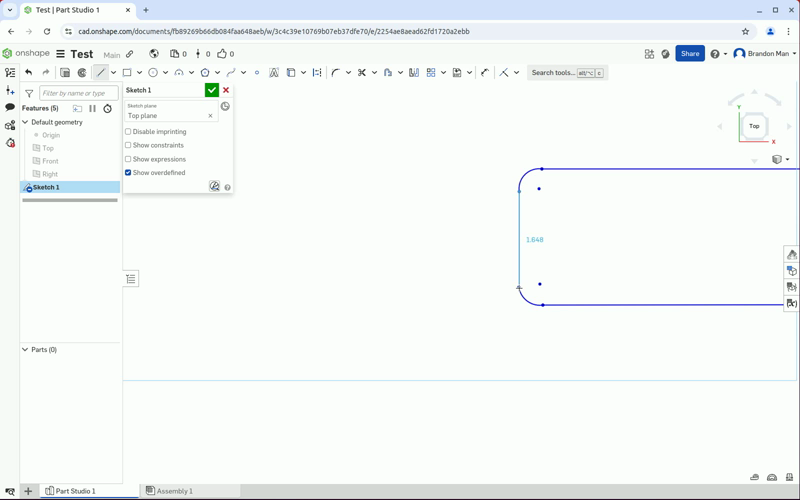
scroll(-6)
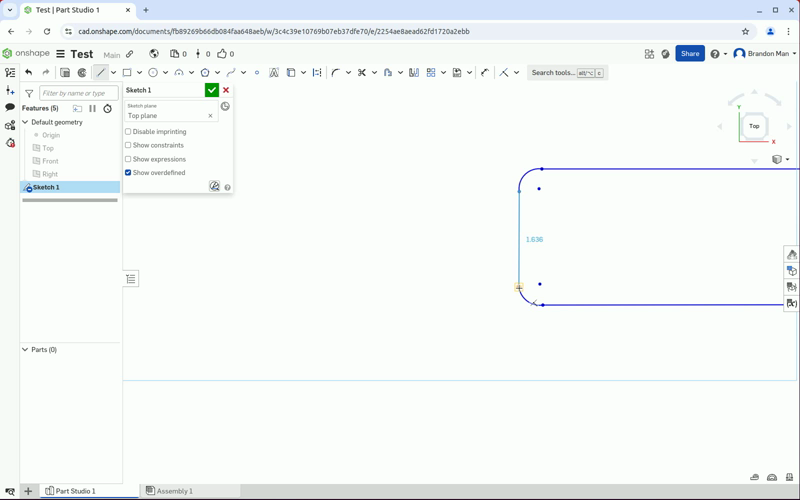
scroll(-6)
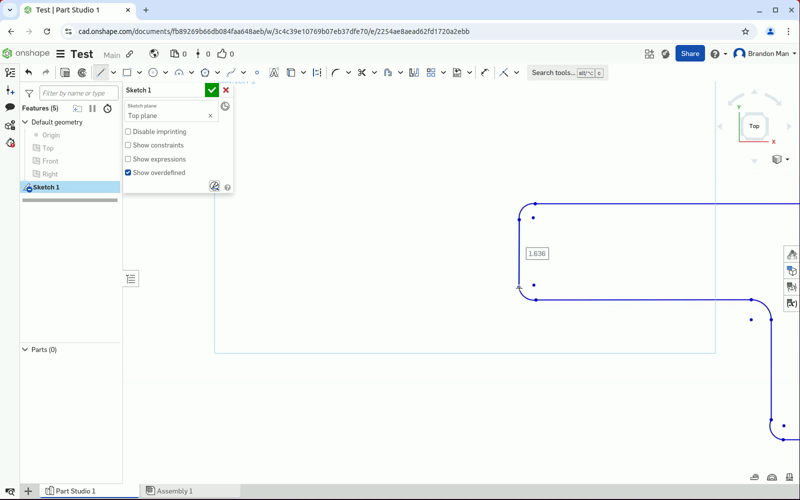
scroll(-6)
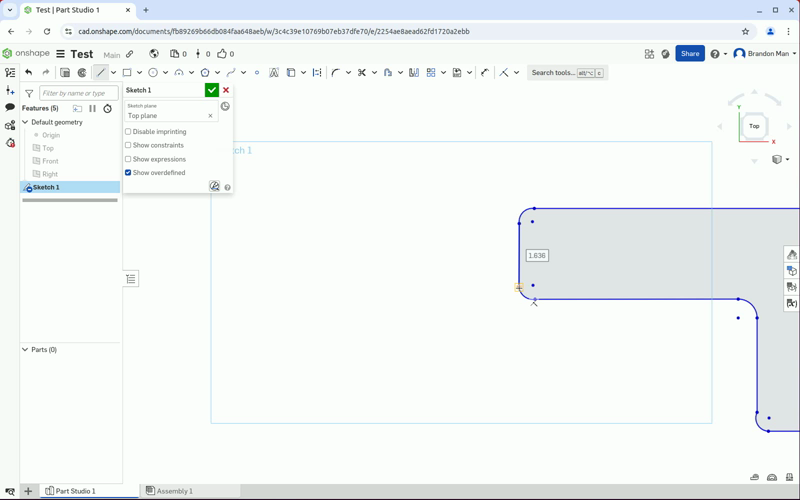
scroll(-6)
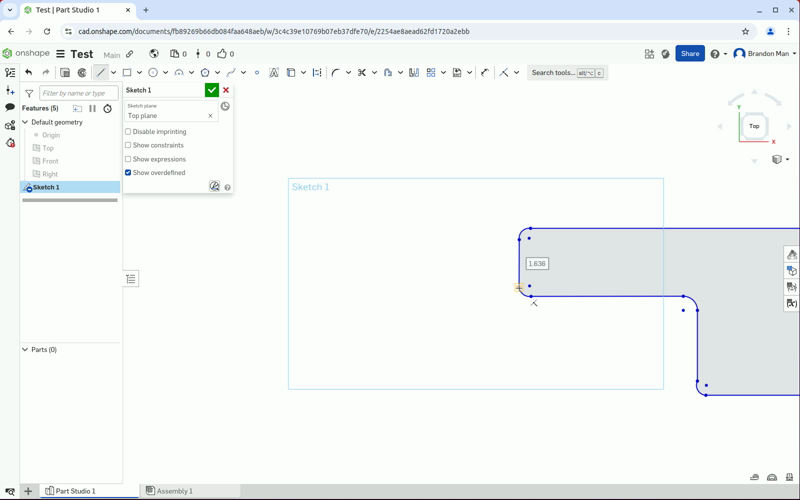
scroll(-6)
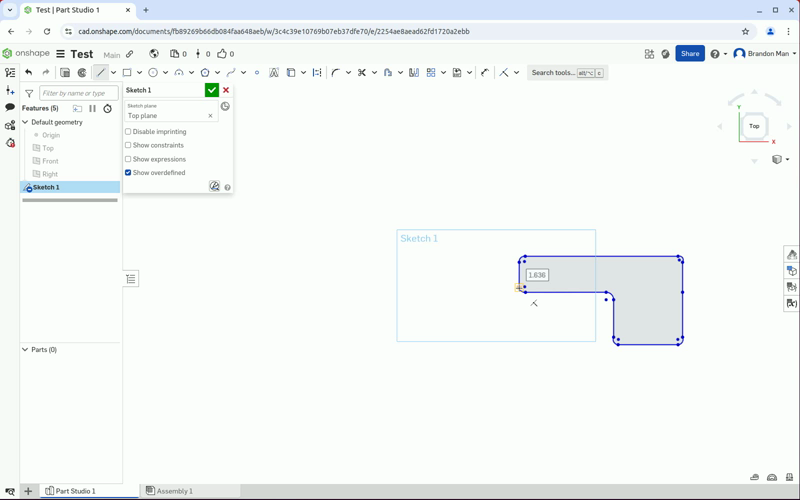
scroll(-6)
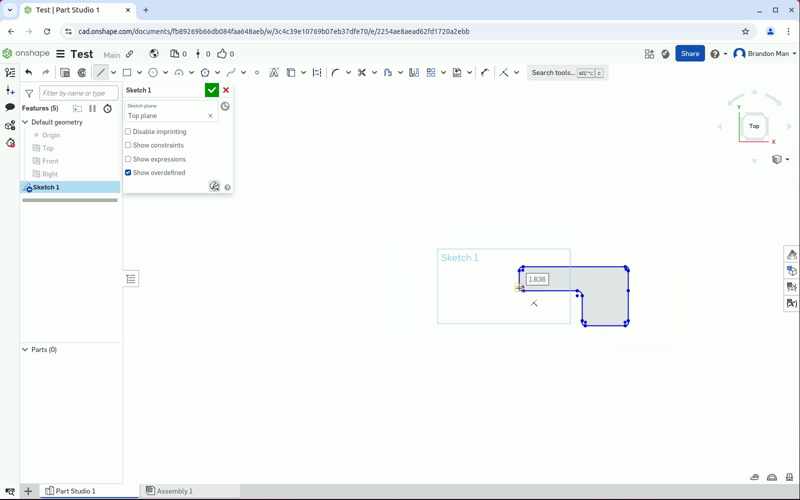
scroll(-6)
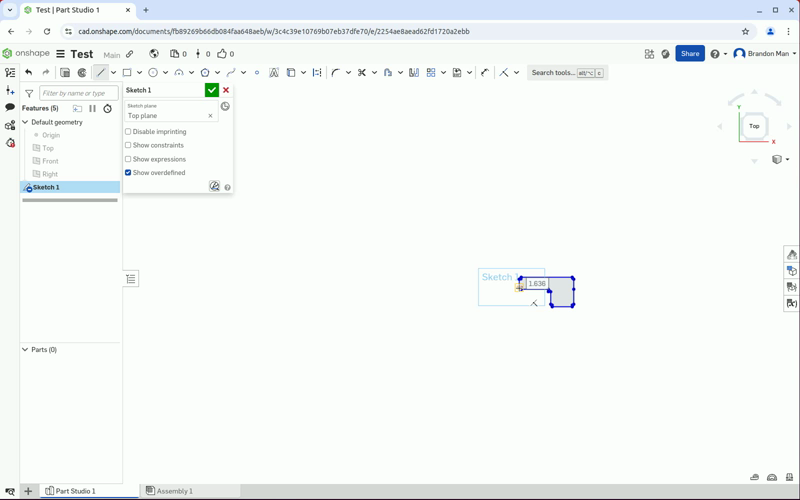
key(esc)
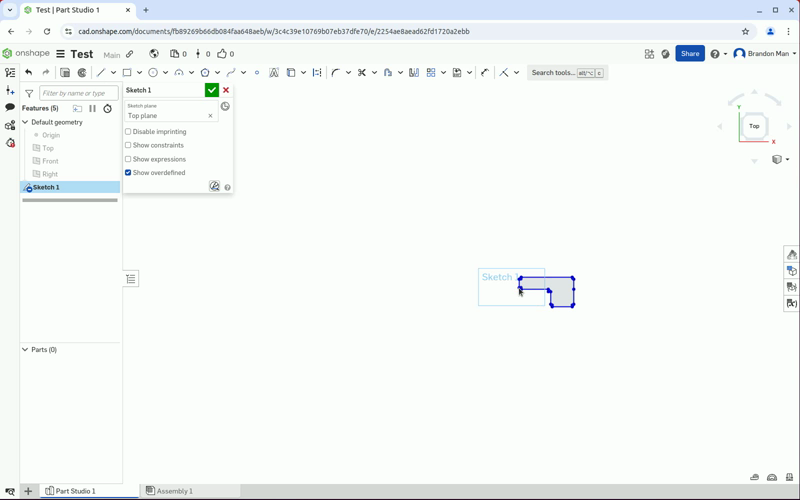
key(l)
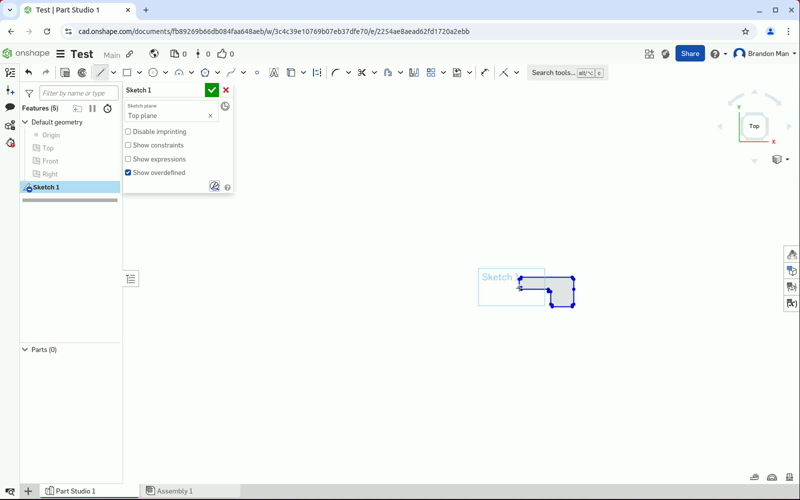
key_down(shift)
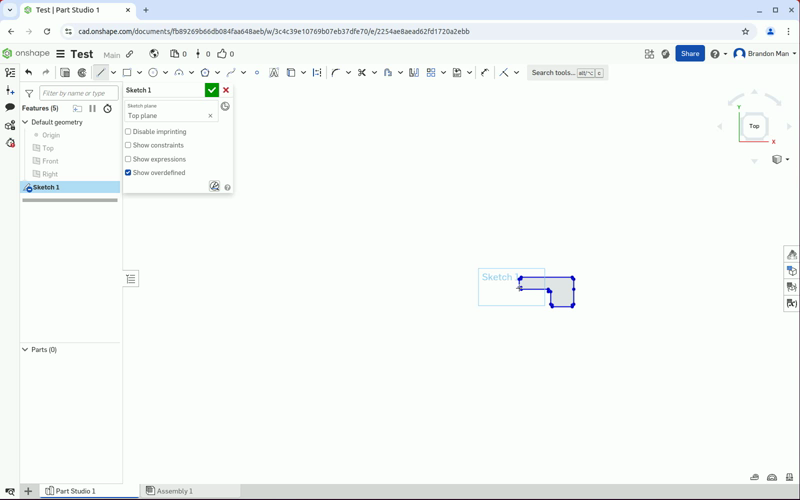
mouse_move(524, 284)
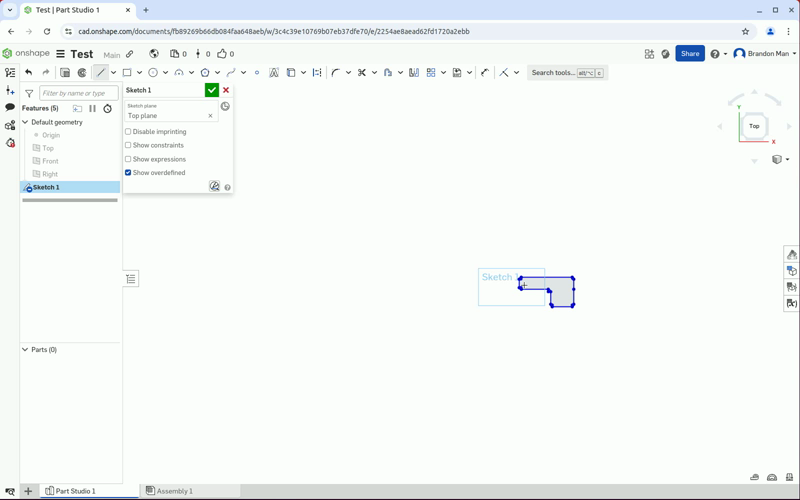
scroll(6)
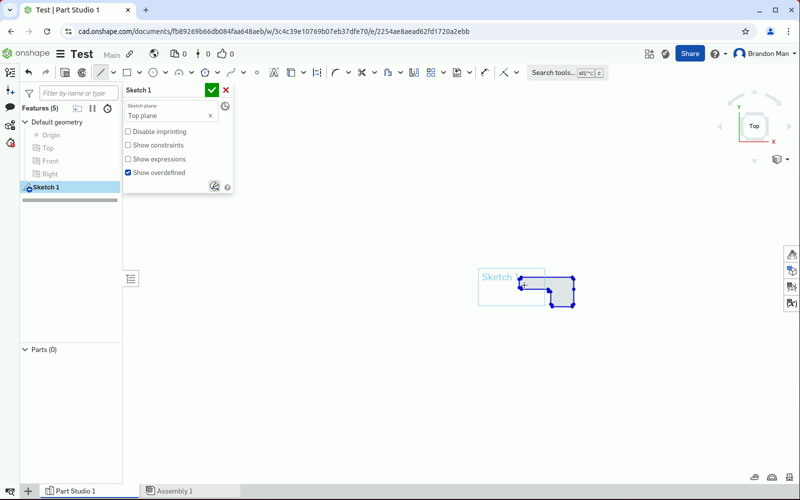
scroll(6)
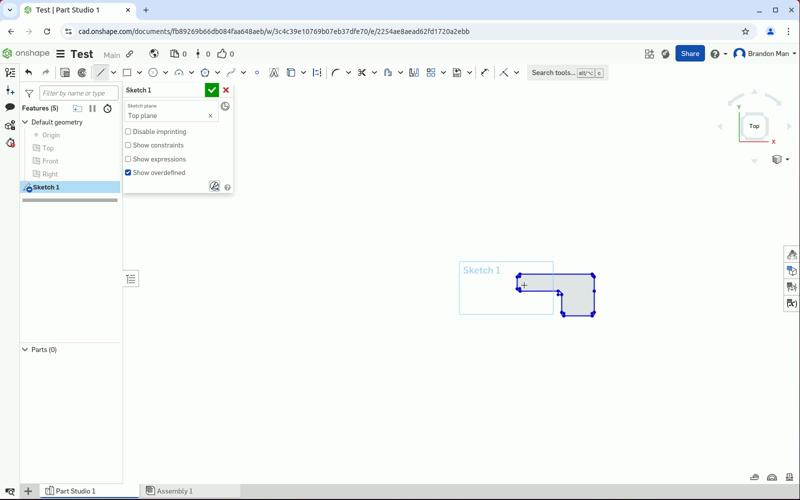
scroll(6)
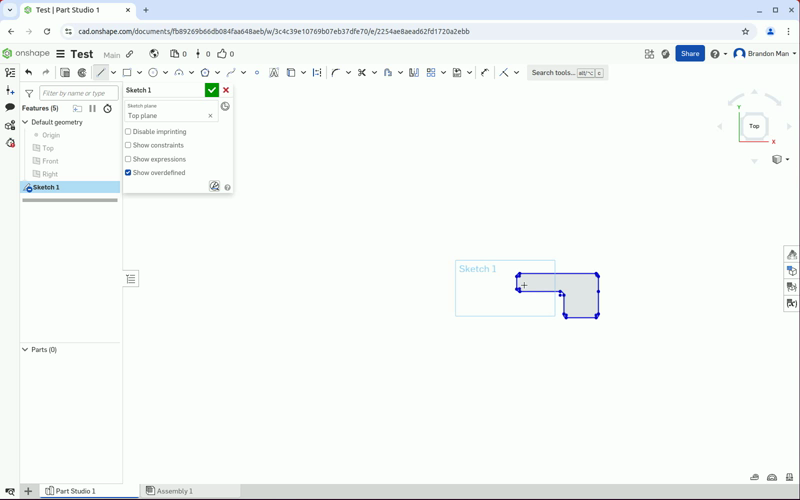
scroll(6)
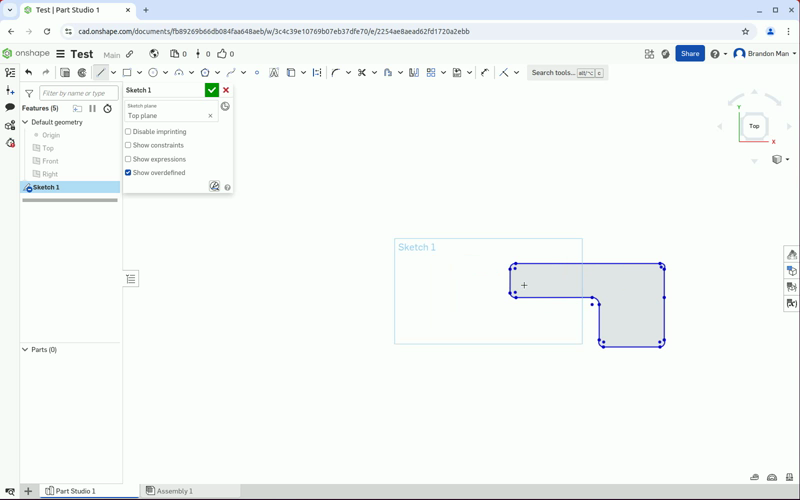
scroll(6)
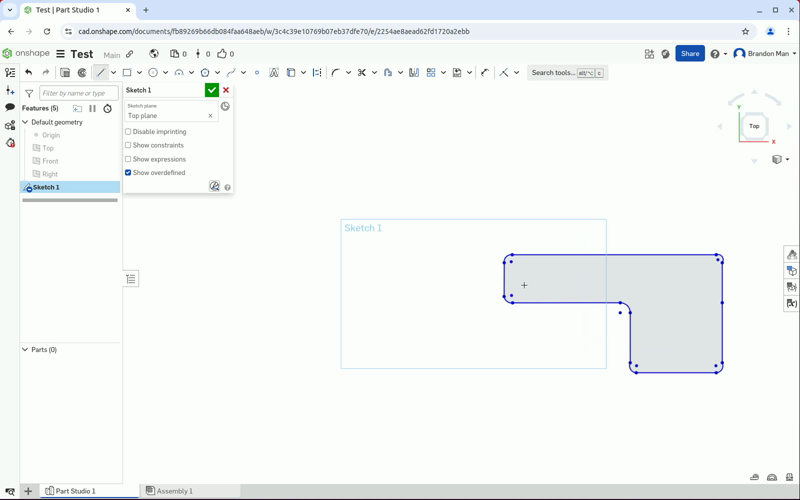
scroll(6)
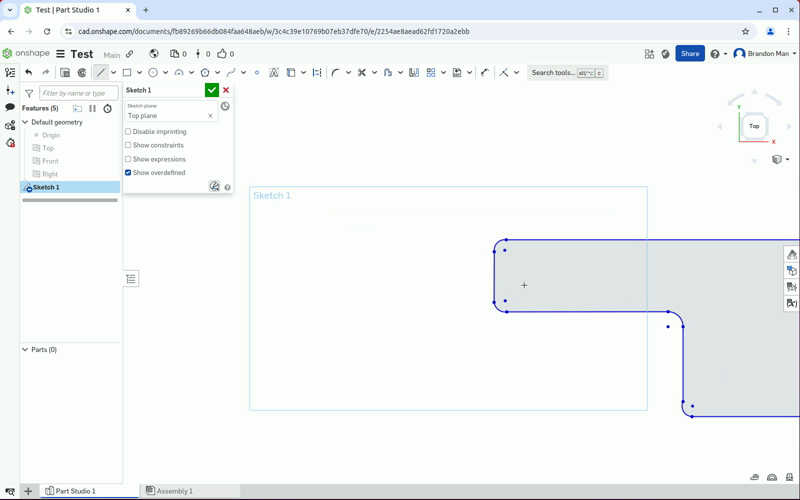
scroll(6)
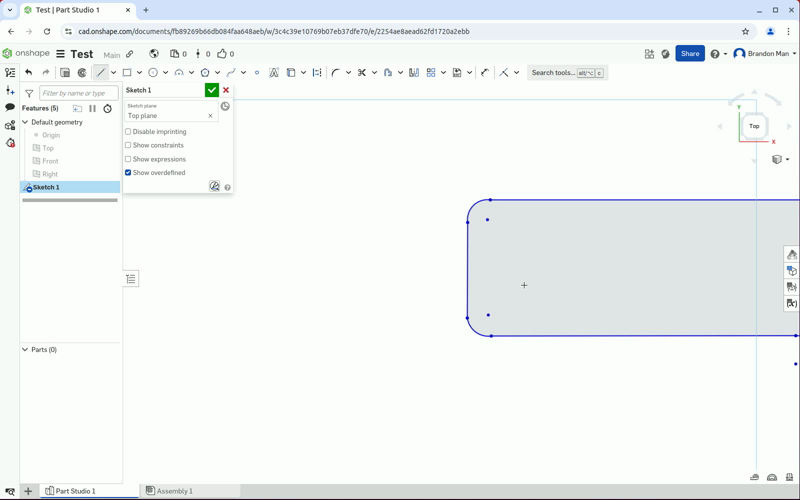
click(524, 284)
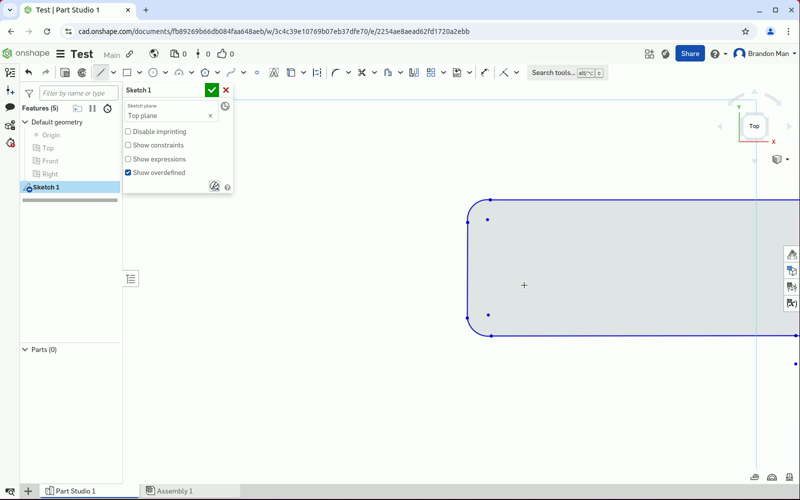
scroll(-6)
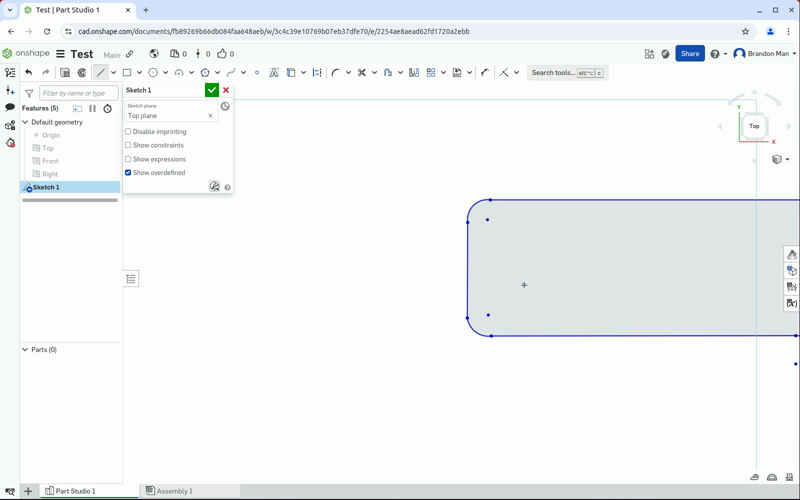
scroll(-6)
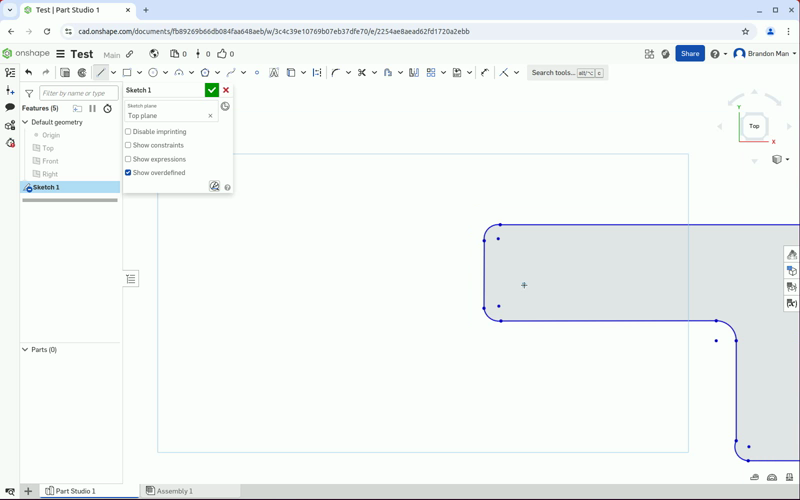
scroll(-6)
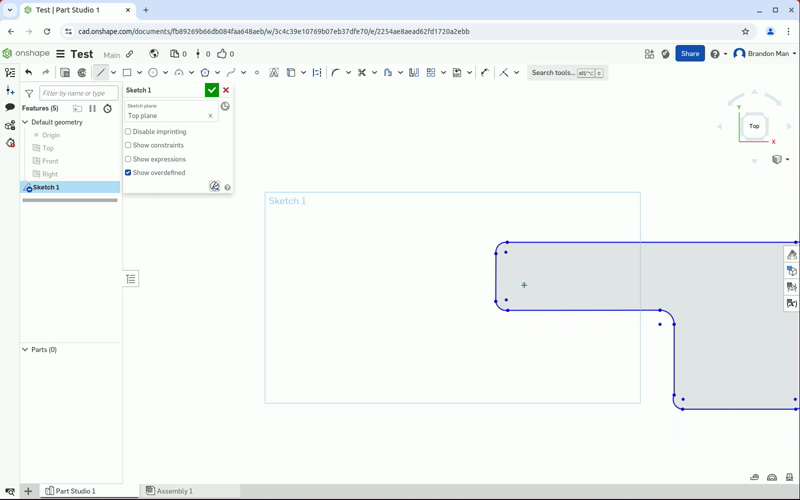
scroll(-6)
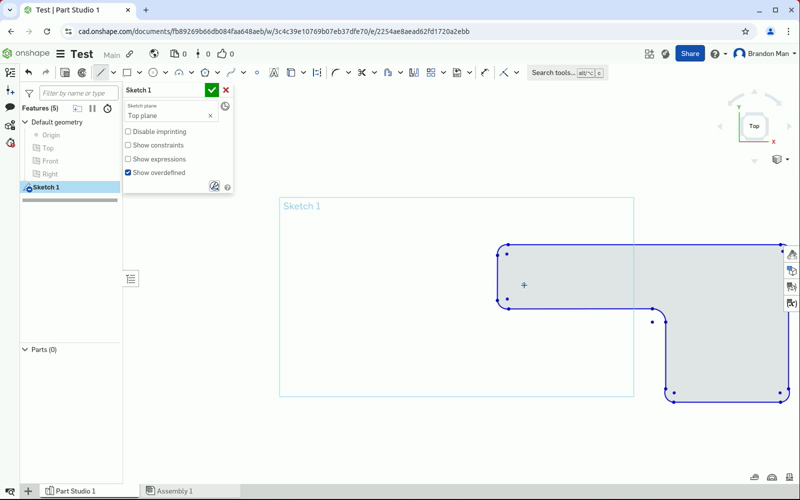
scroll(-6)
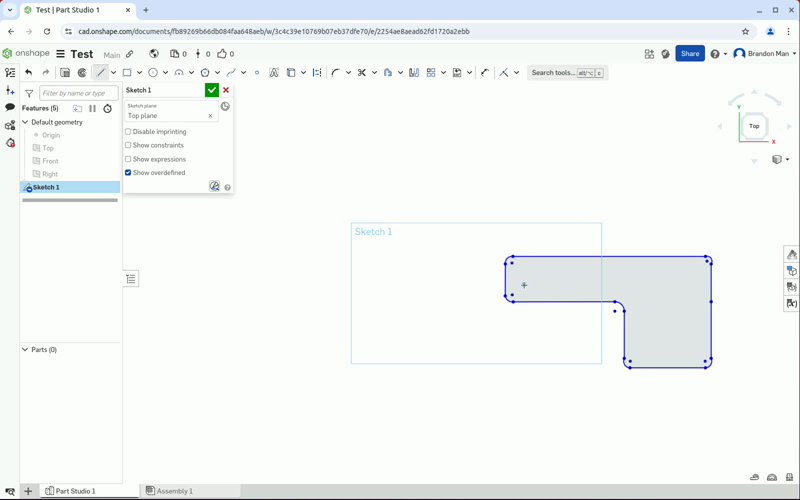
scroll(-6)
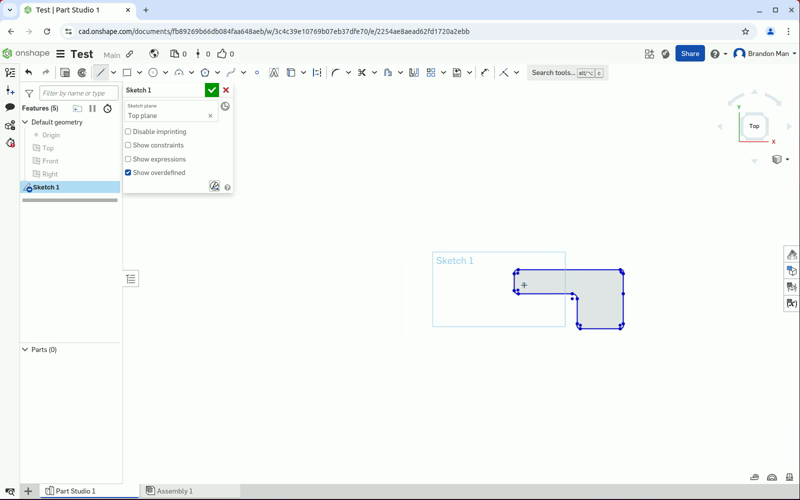
scroll(-6)
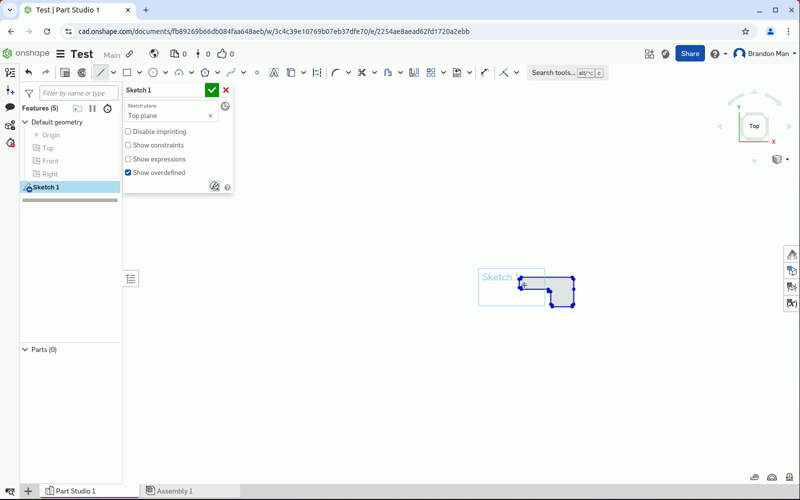
key_up(shift)
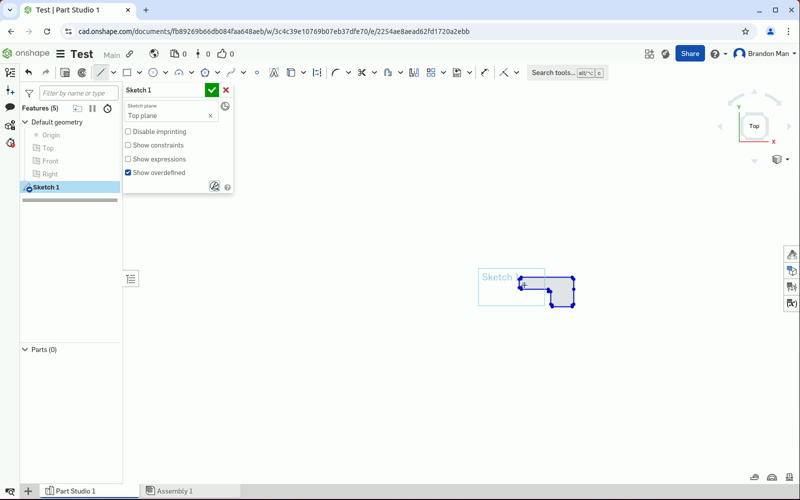
key_down(shift)
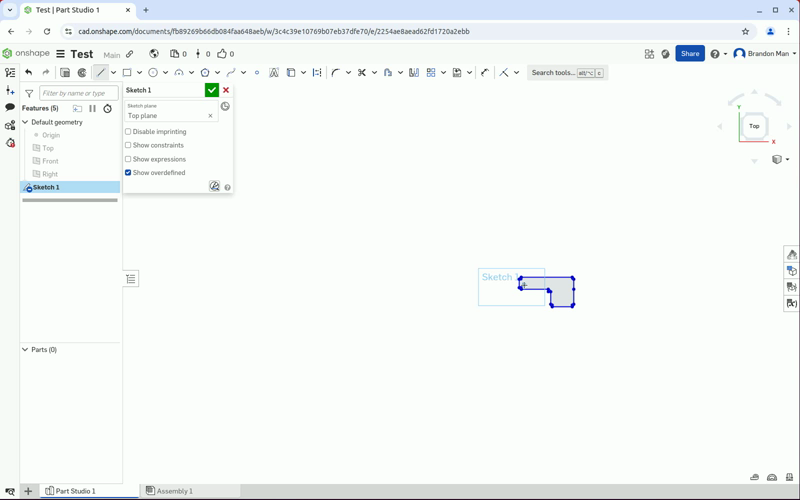
mouse_move(554, 284)
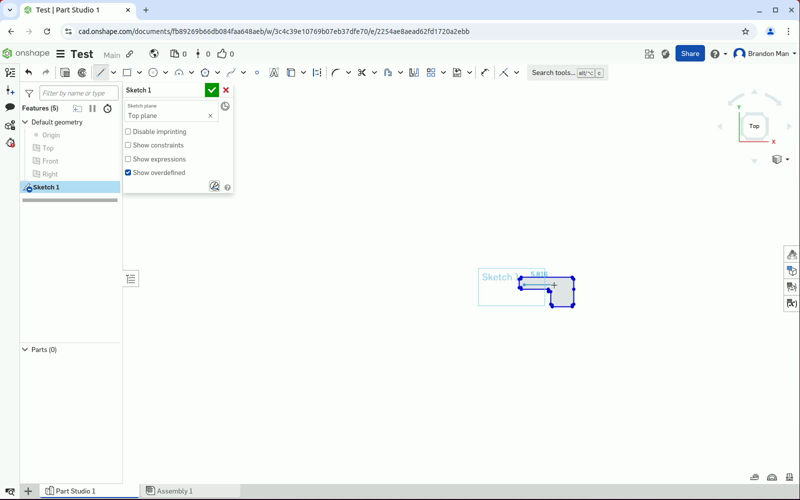
mouse_move(538, 284)
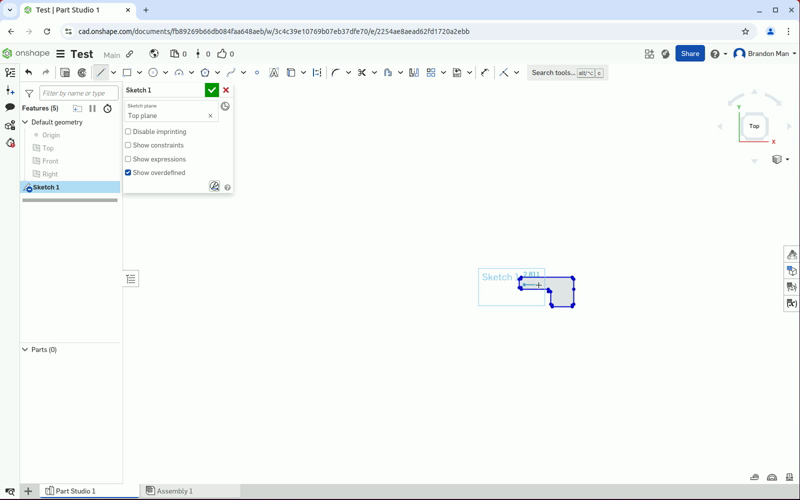
click(538, 284)
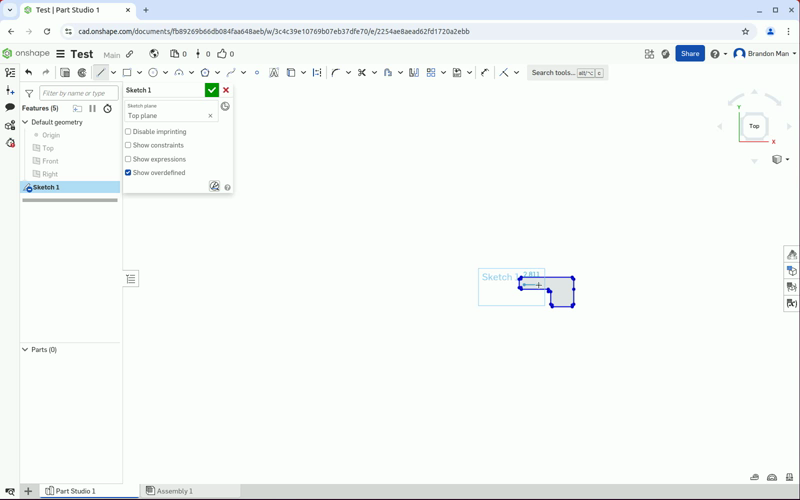
key_up(shift)
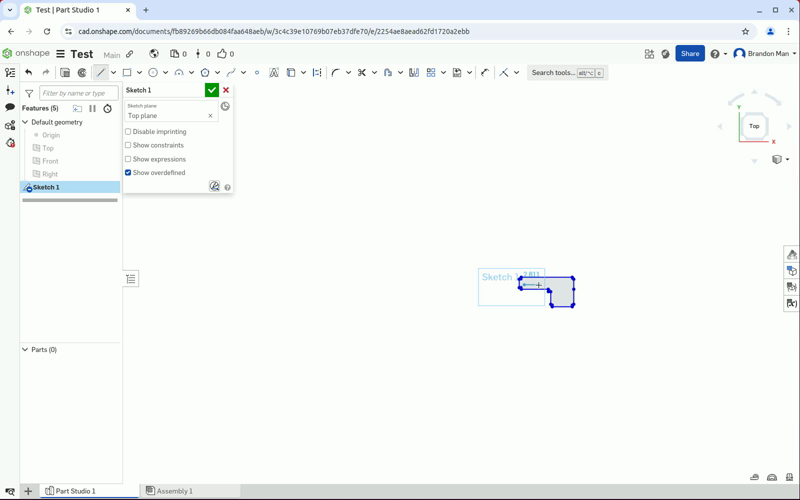
key_down(shift)
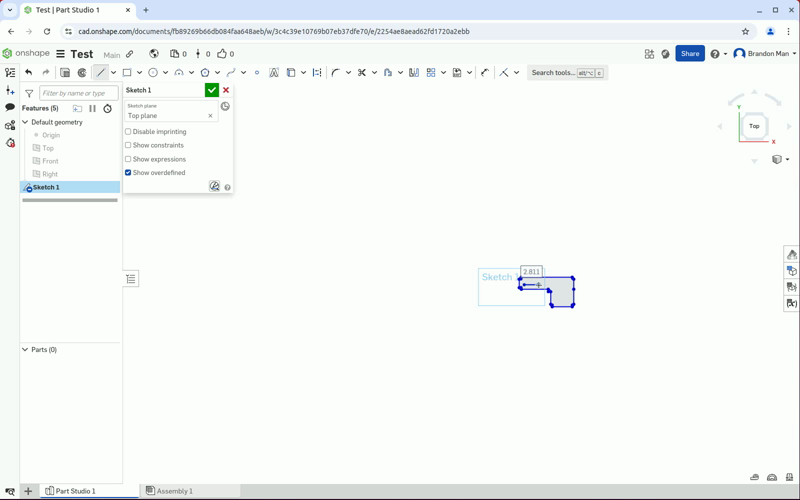
mouse_move(568, 284)
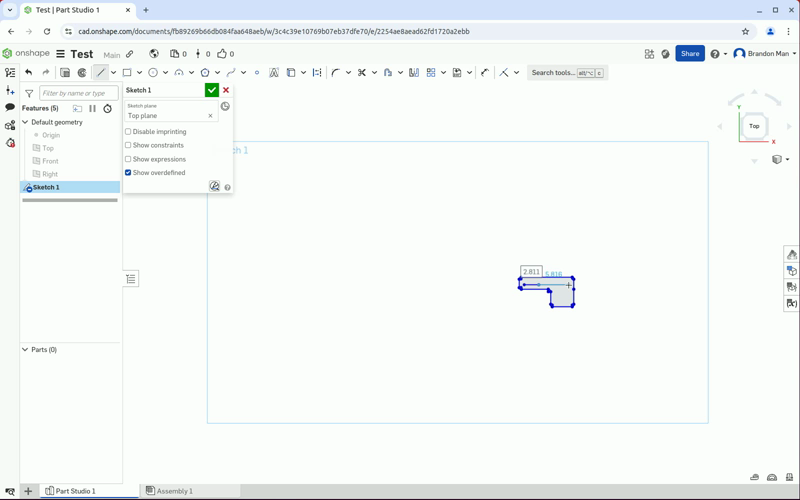
mouse_move(538, 281)
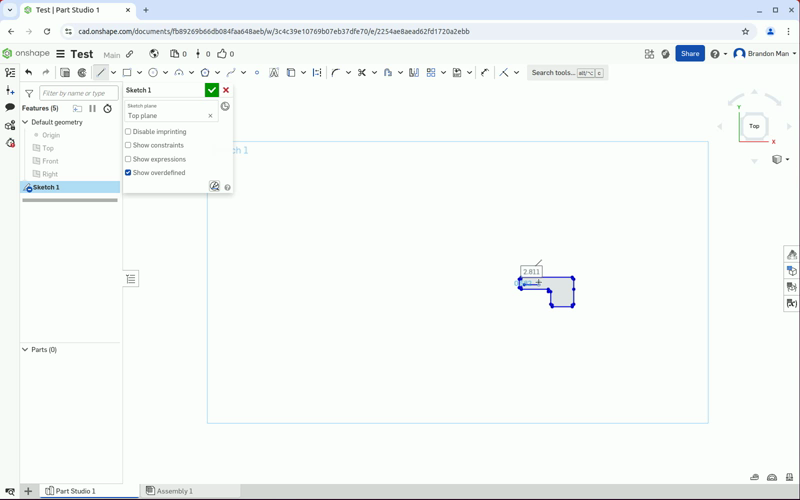
scroll(6)
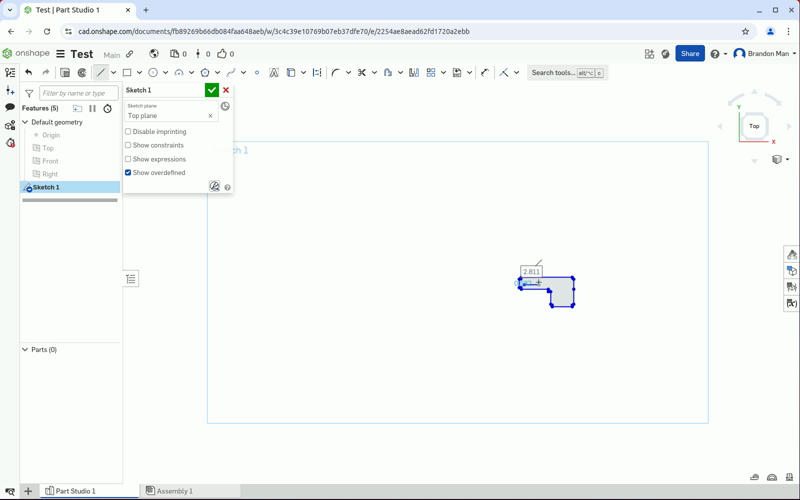
scroll(6)
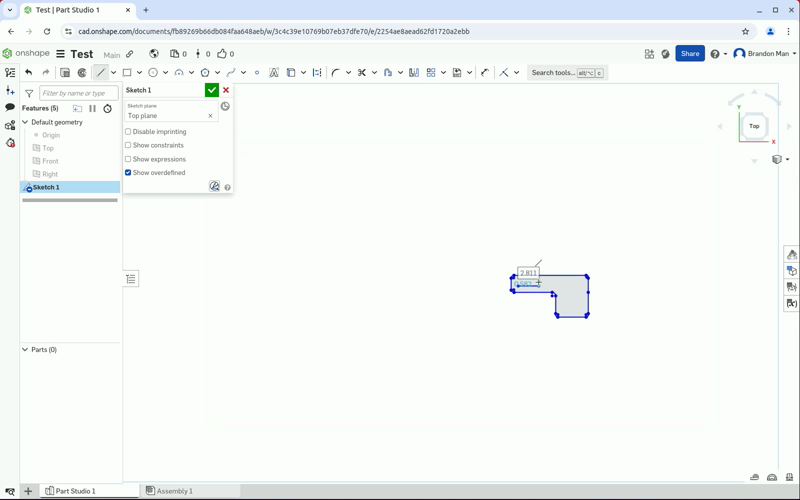
scroll(6)
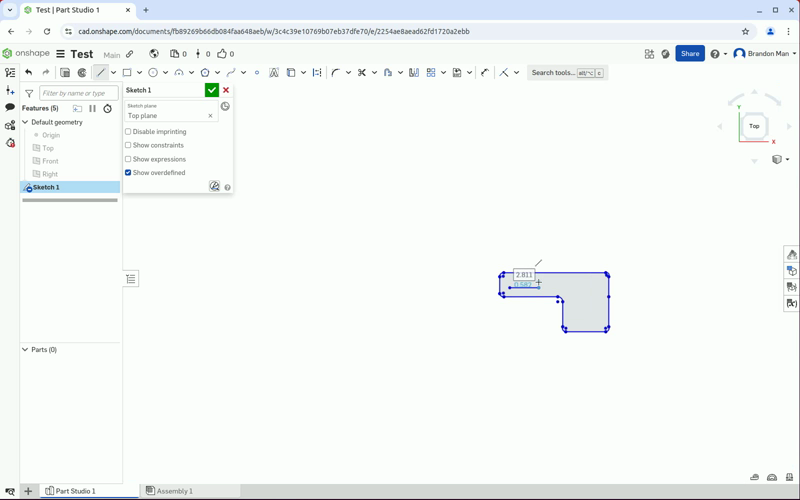
scroll(6)
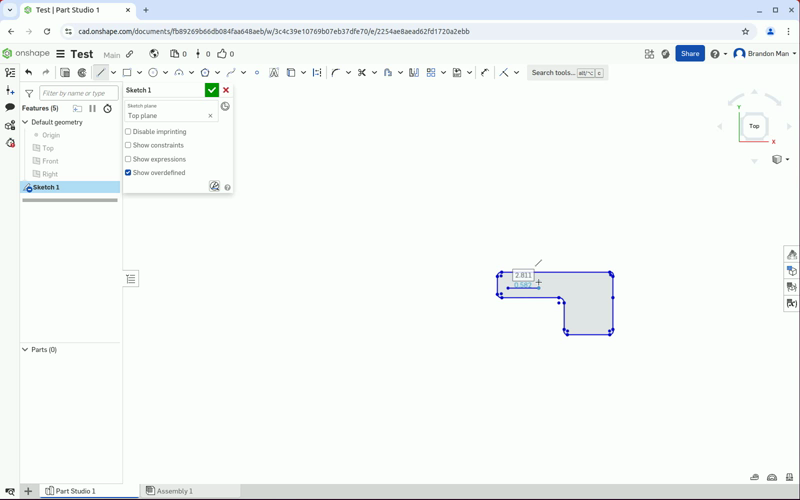
scroll(6)
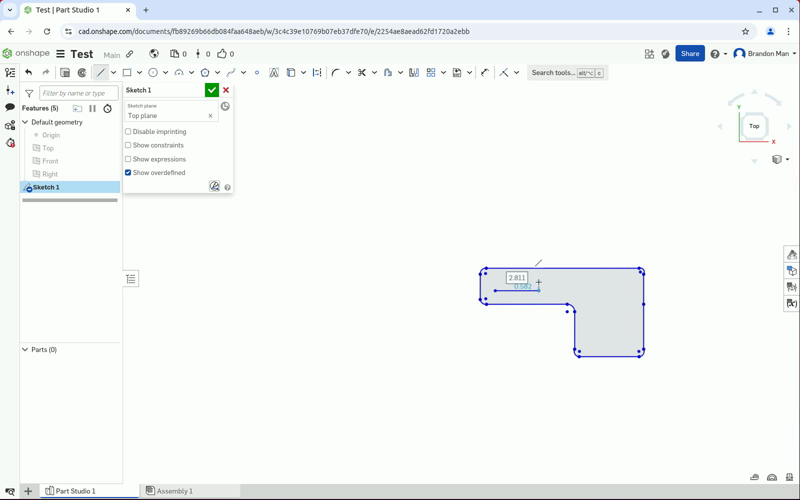
scroll(6)
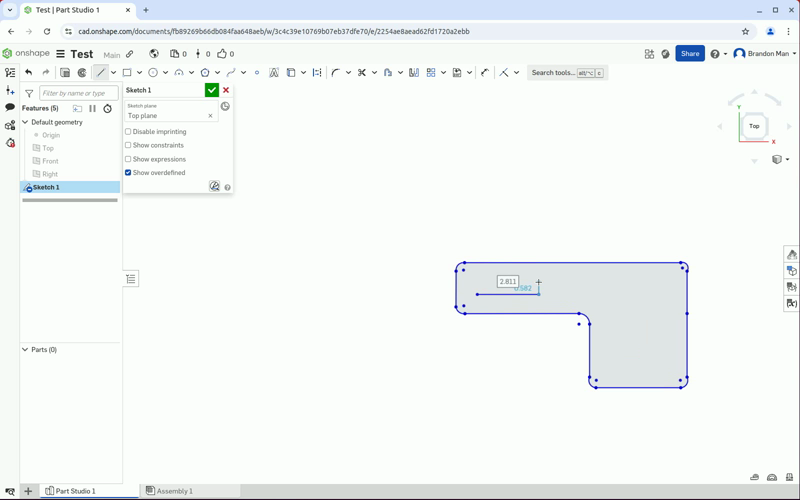
scroll(6)
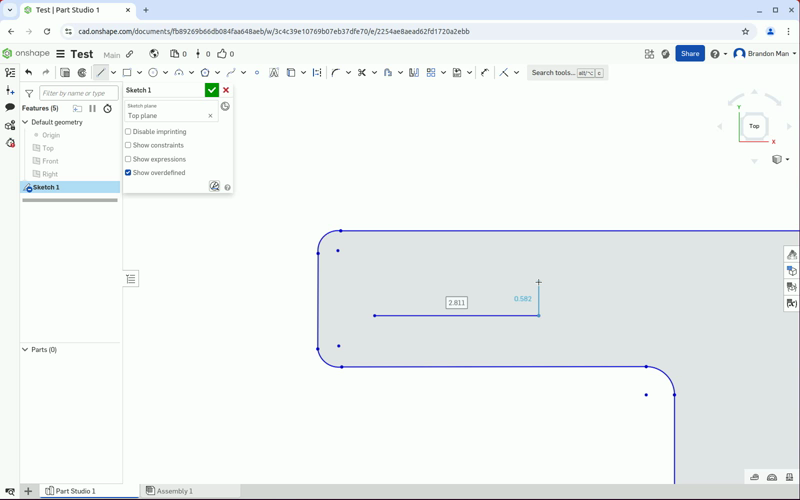
click(538, 281)
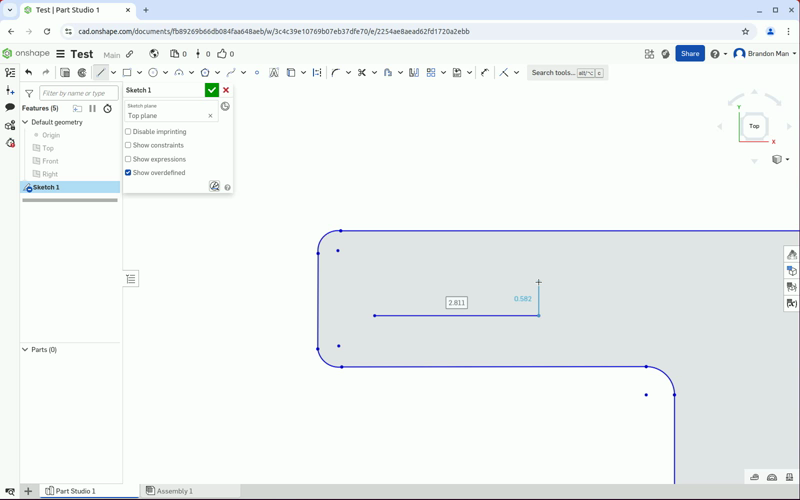
scroll(-6)
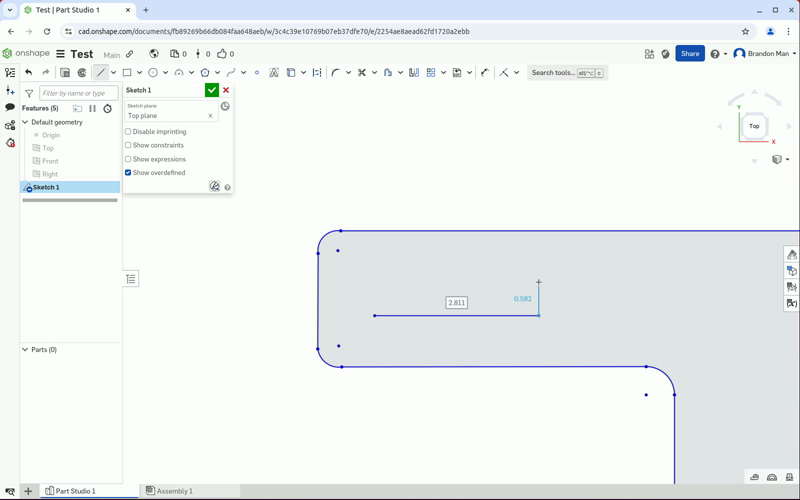
scroll(-6)
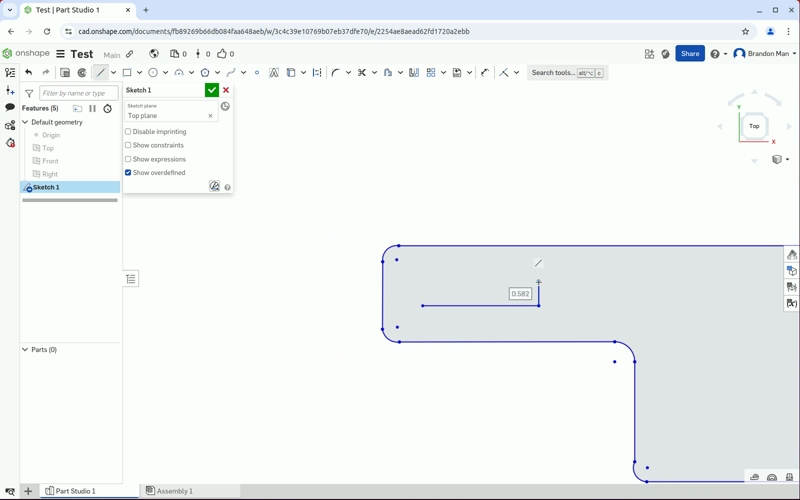
scroll(-6)
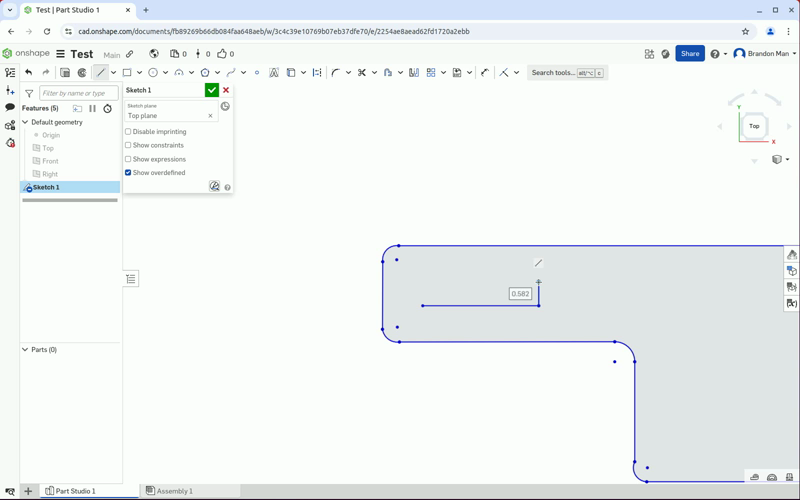
scroll(-6)
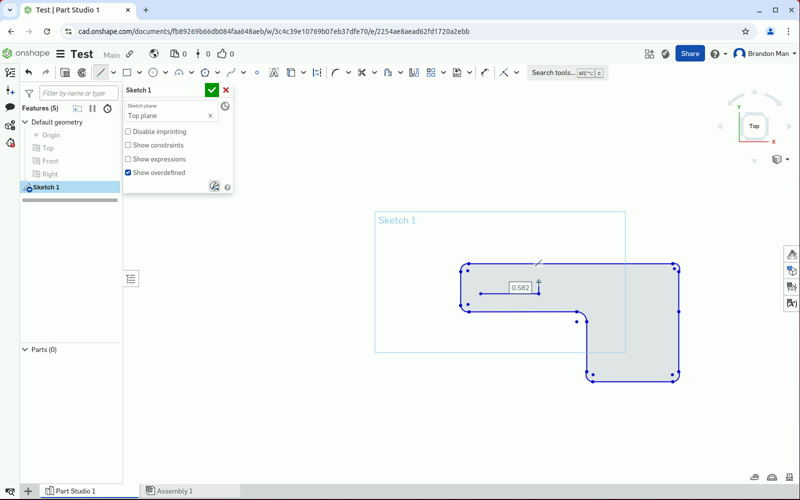
scroll(-6)
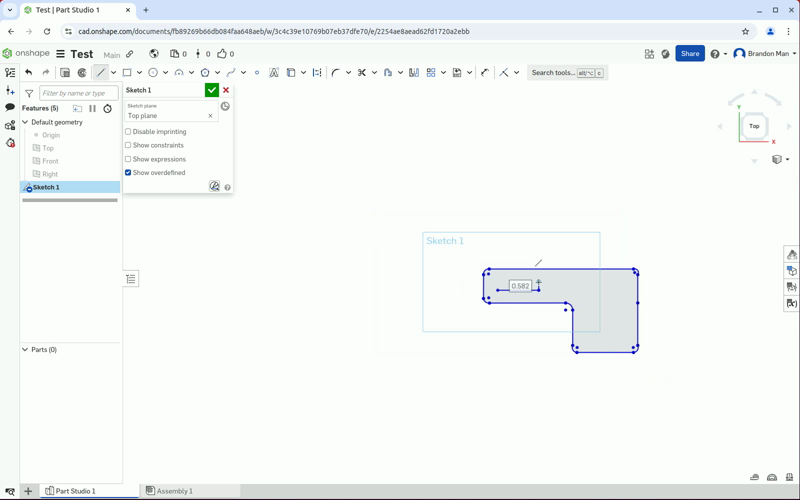
scroll(-6)
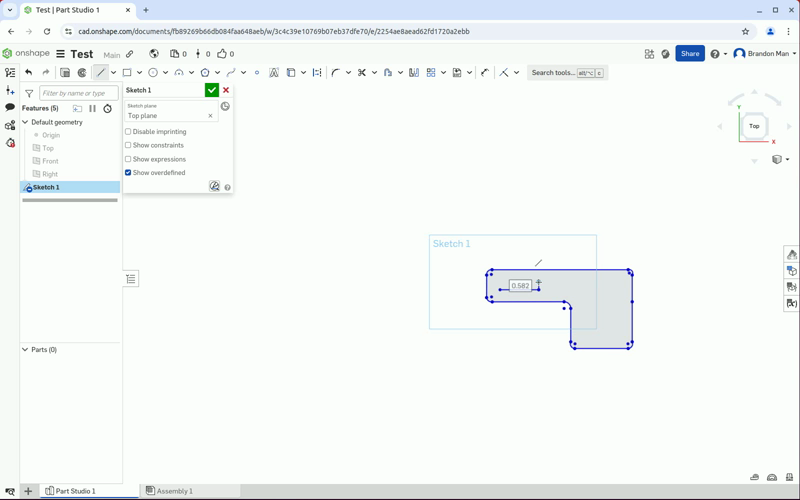
scroll(-6)
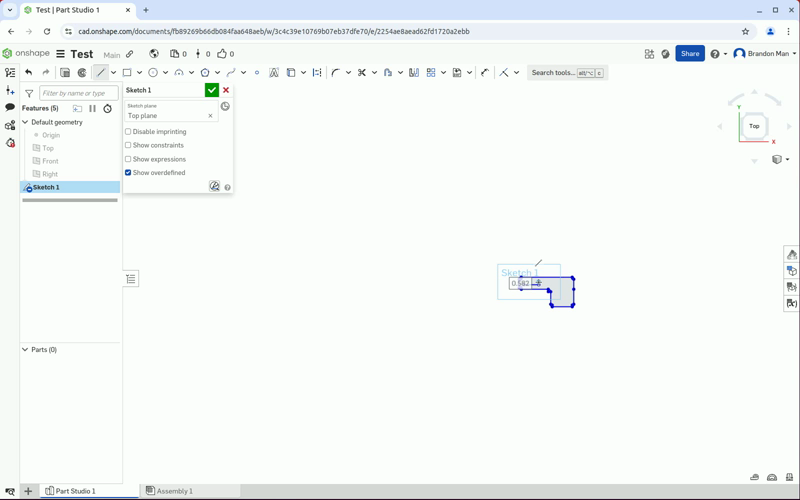
key_up(shift)
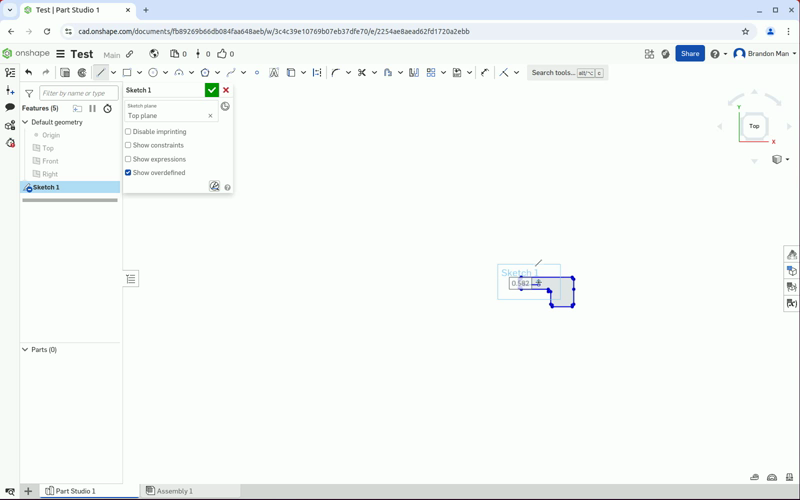
key_down(shift)
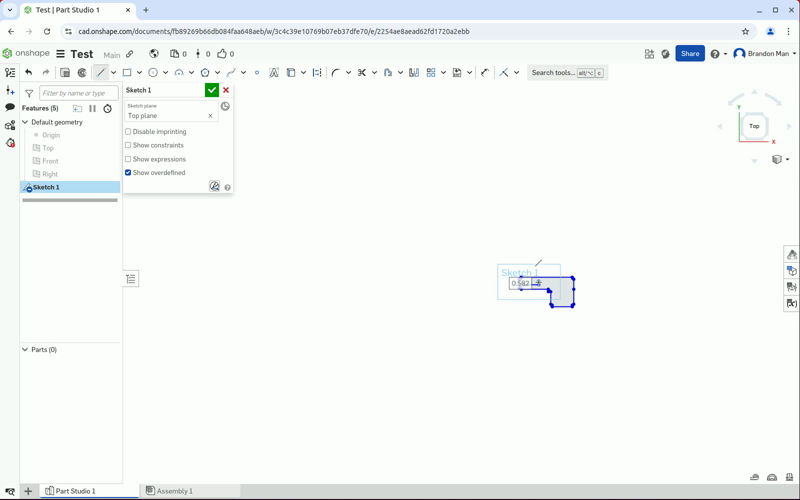
mouse_move(568, 281)
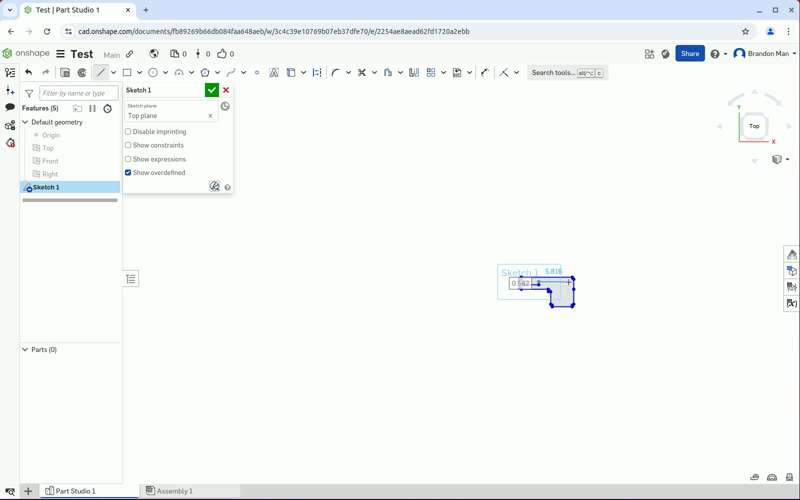
mouse_move(524, 281)
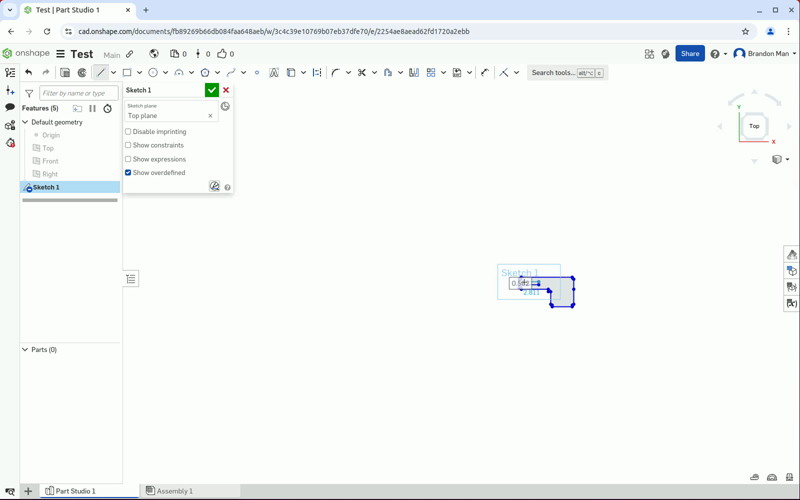
scroll(6)
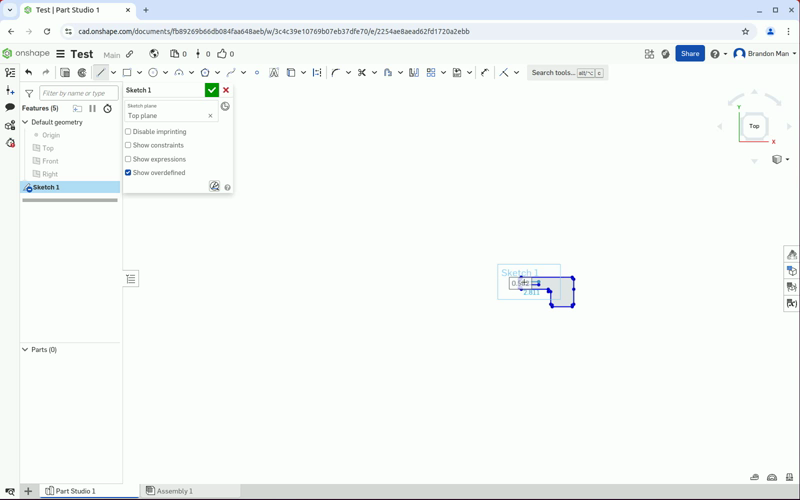
scroll(6)
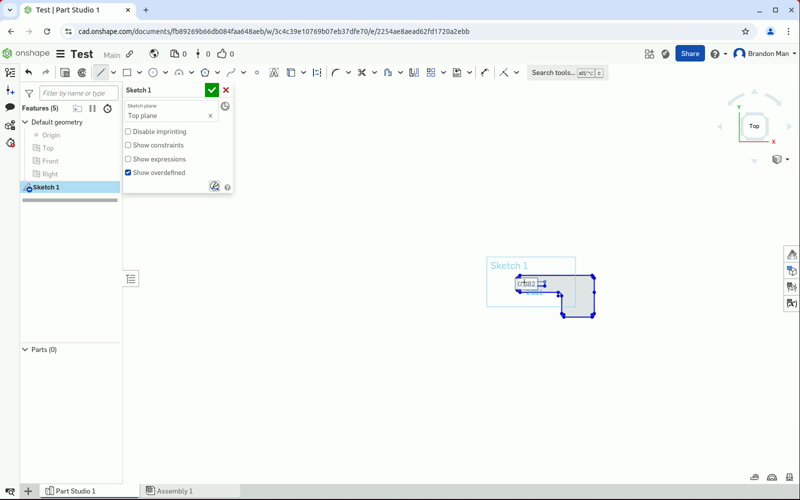
scroll(6)
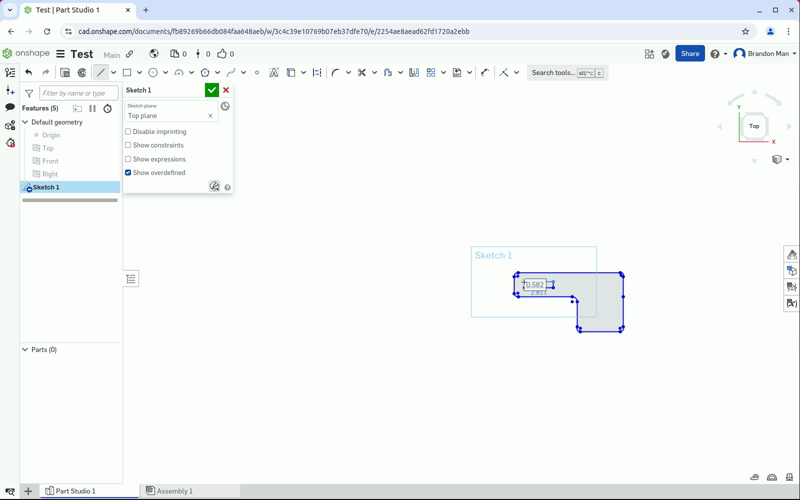
scroll(6)
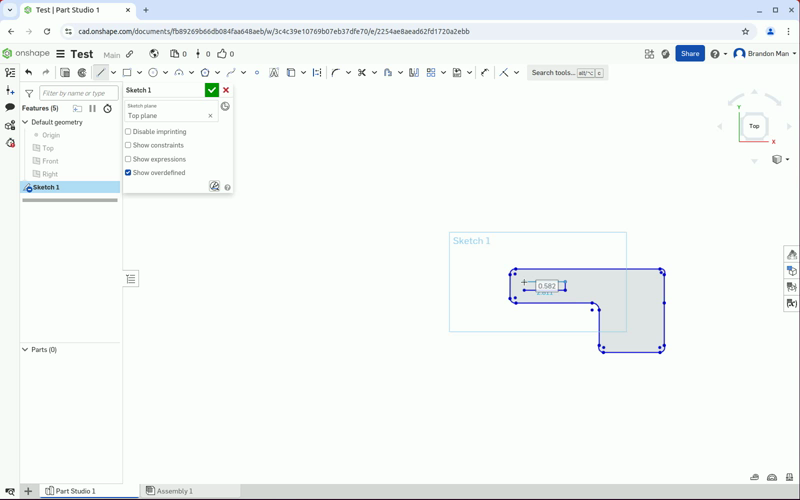
scroll(6)
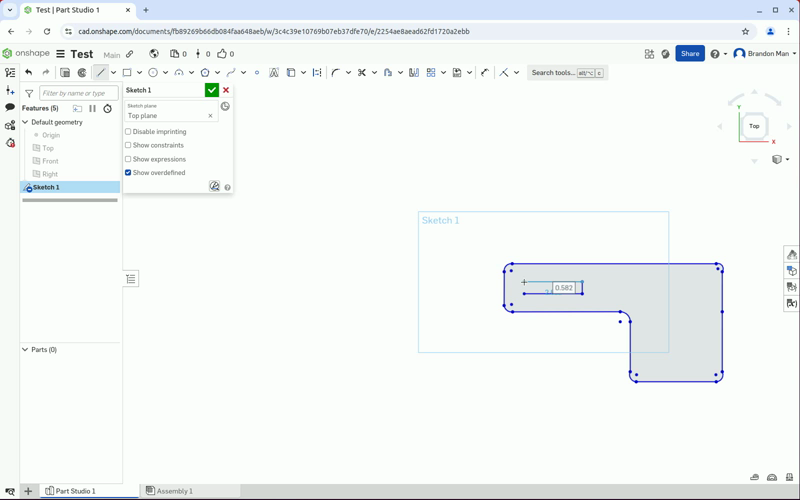
scroll(6)
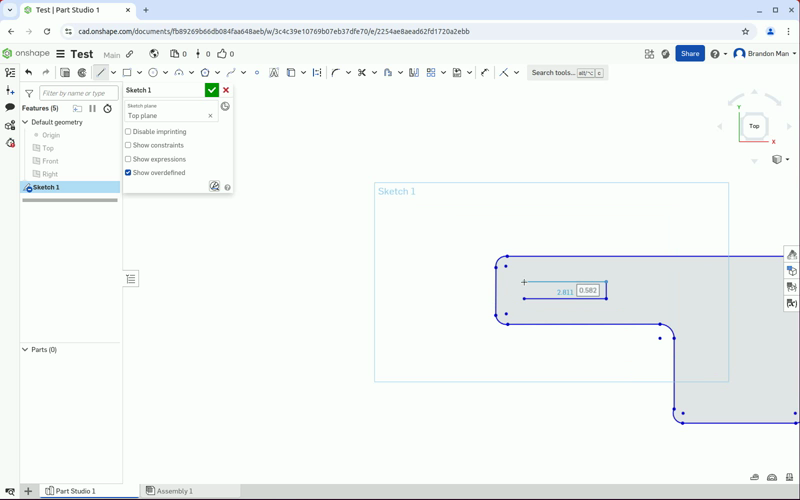
scroll(6)
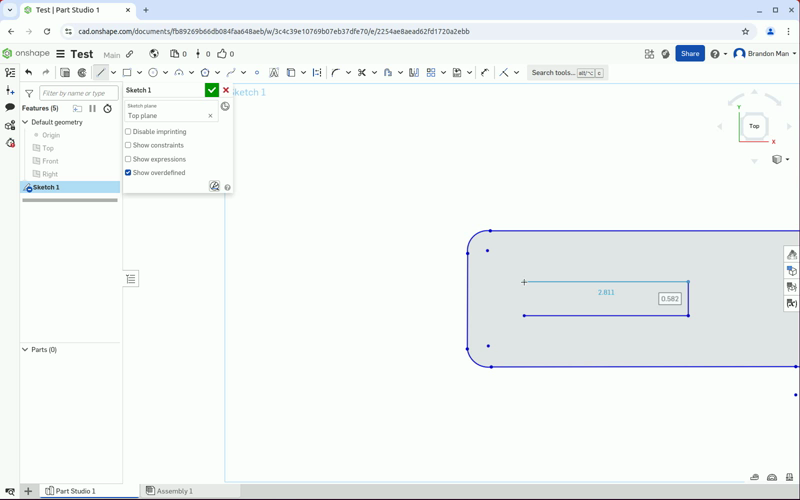
click(524, 281)
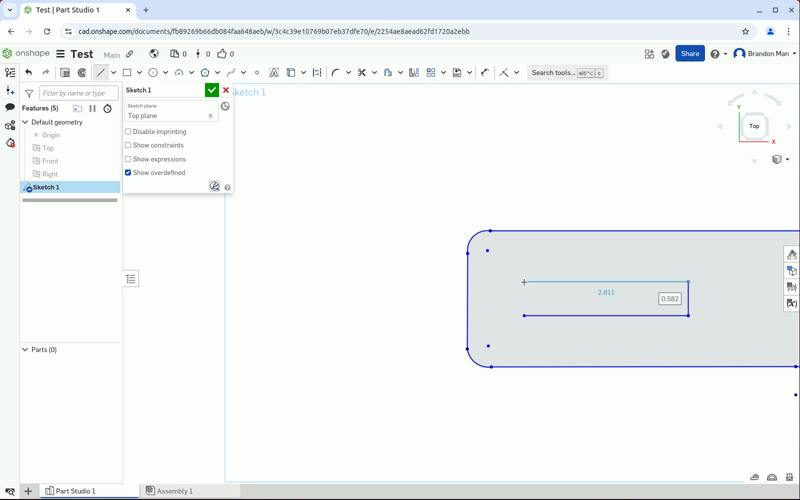
scroll(-6)
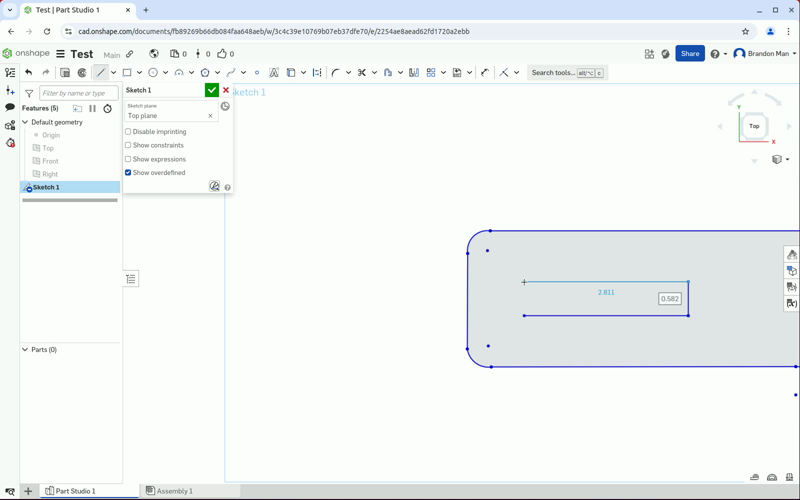
scroll(-6)
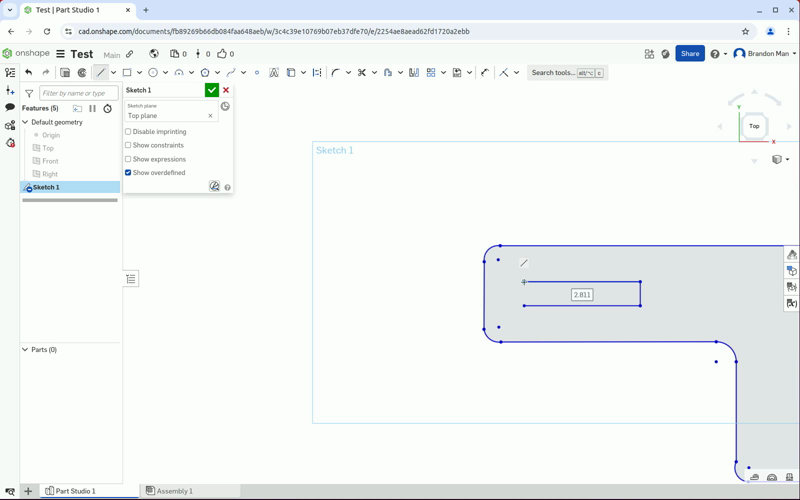
scroll(-6)
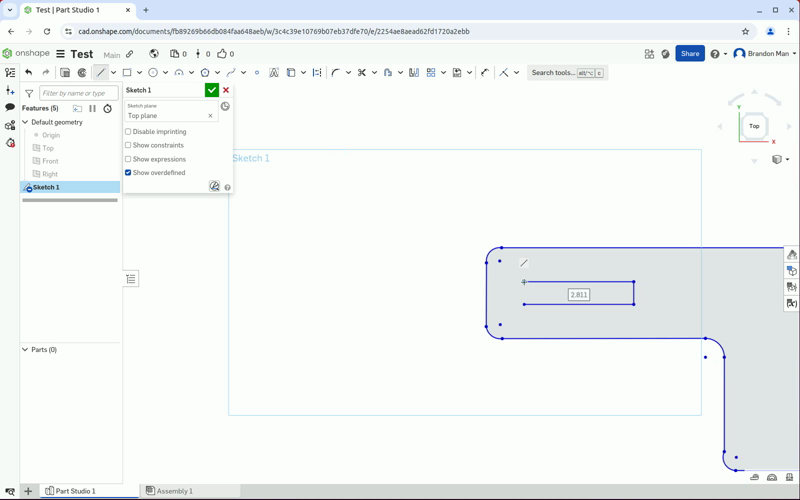
scroll(-6)
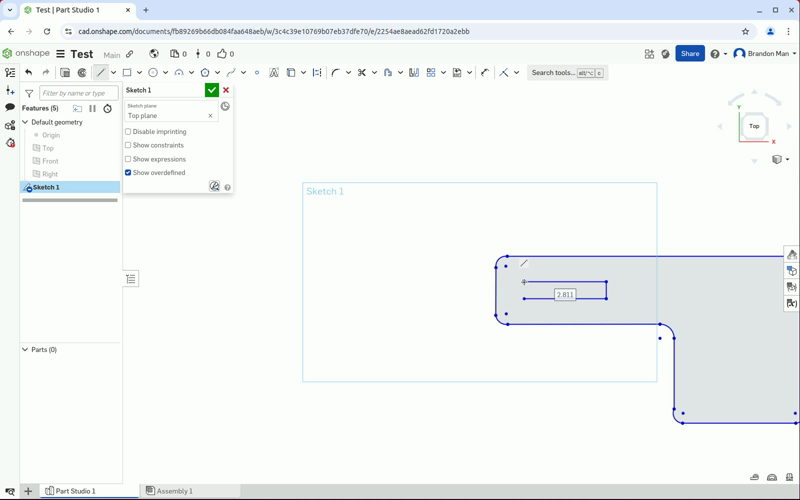
scroll(-6)
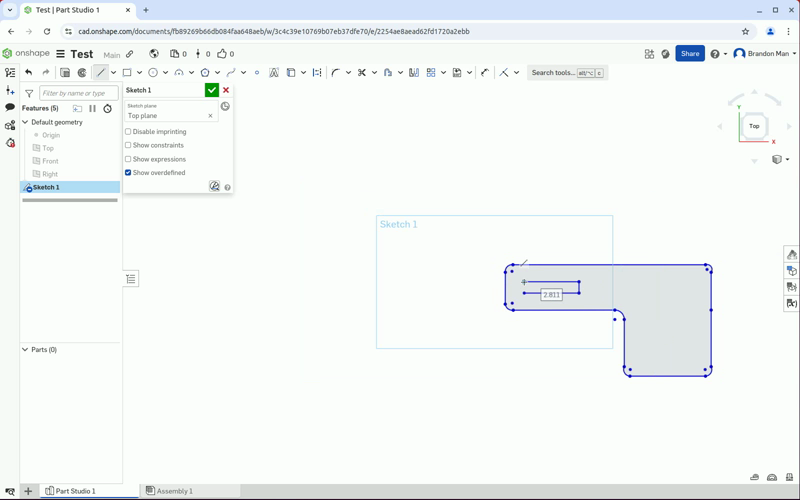
scroll(-6)
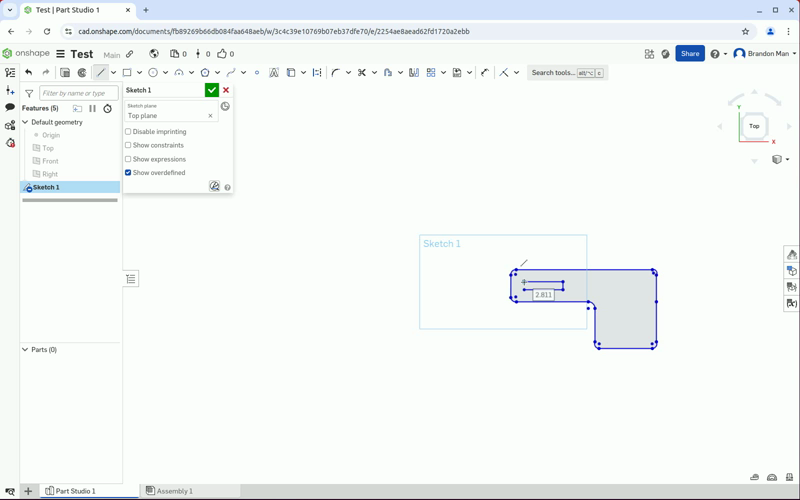
scroll(-6)
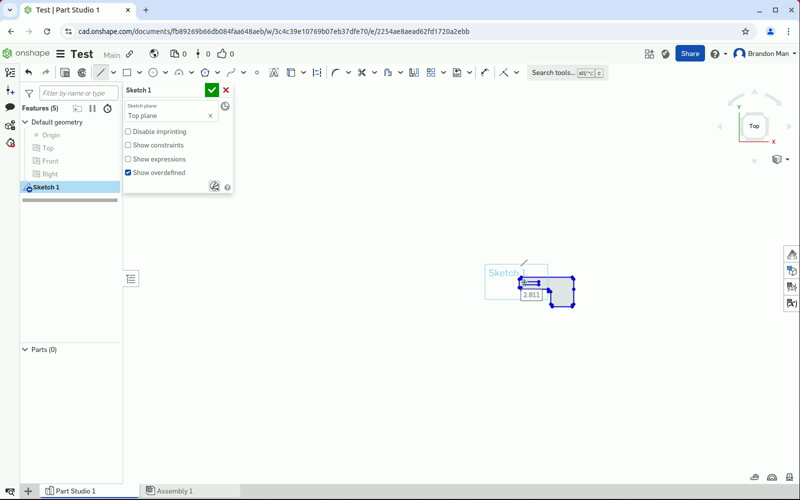
key_up(shift)
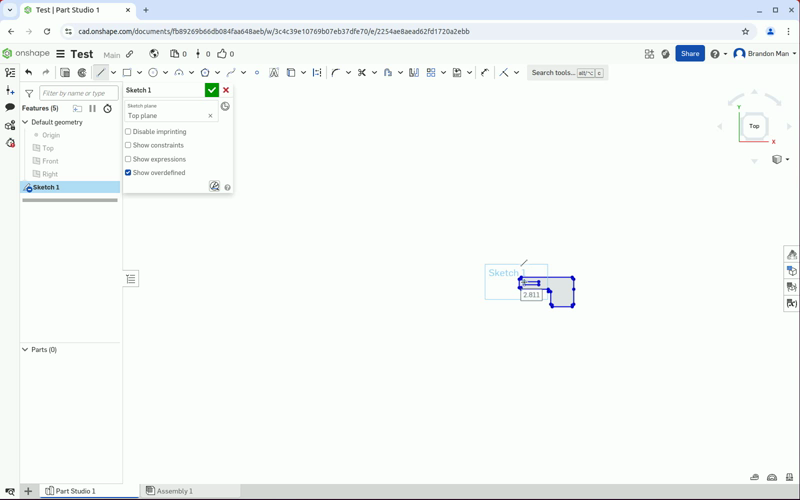
mouse_move(554, 281)
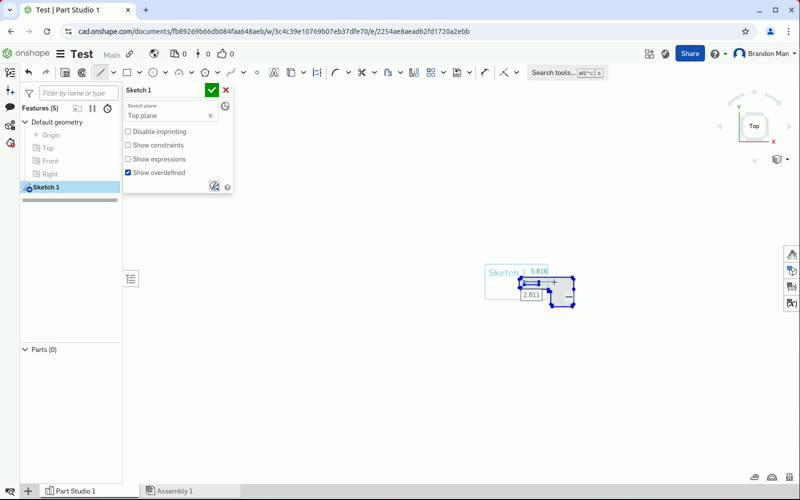
key_down(shift)
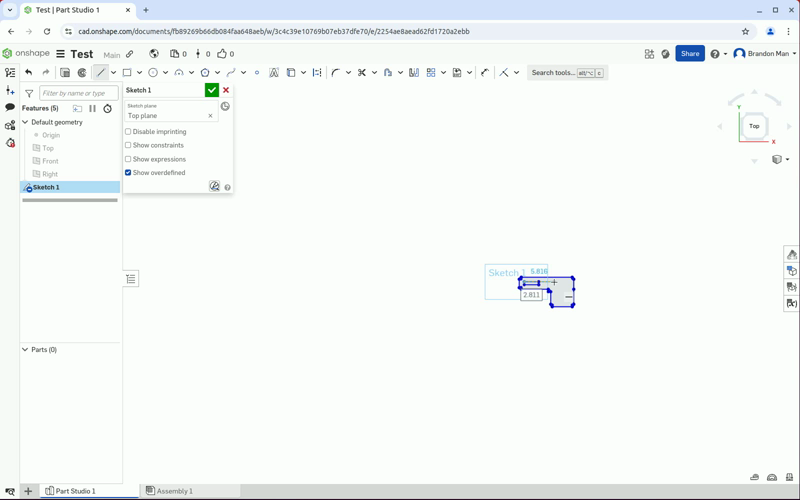
mouse_move(524, 284)
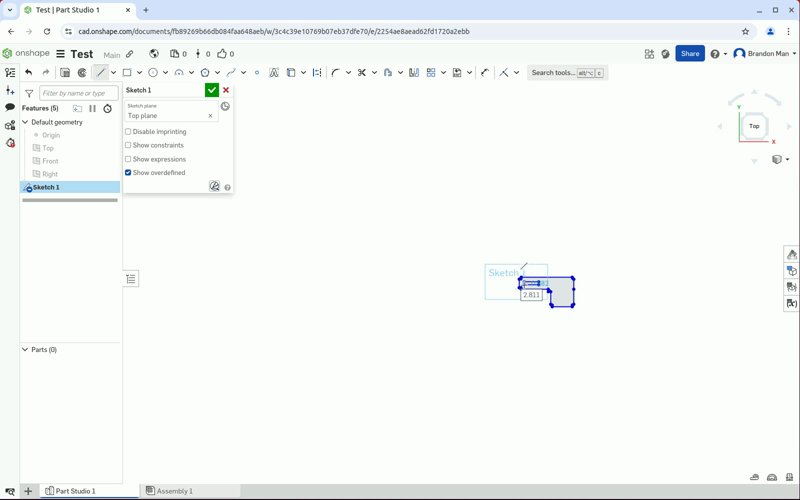
scroll(6)
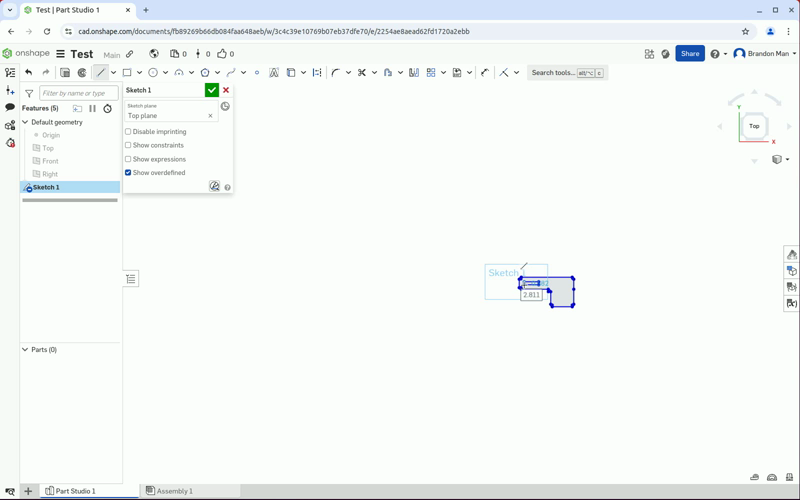
scroll(6)
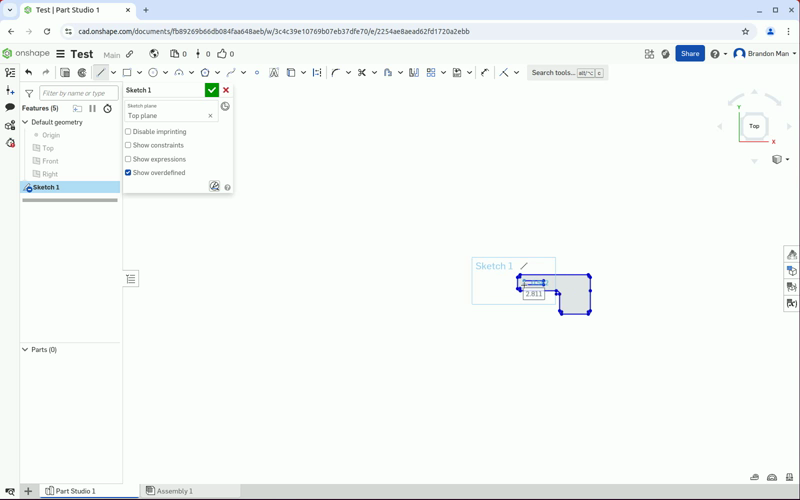
scroll(6)
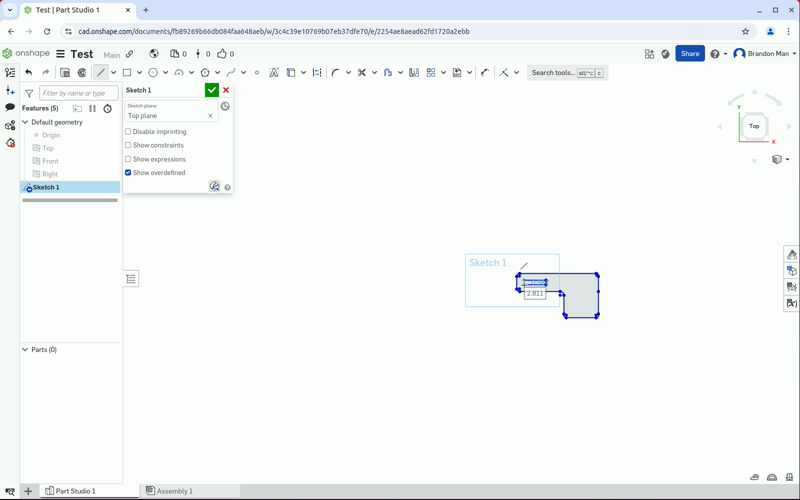
scroll(6)
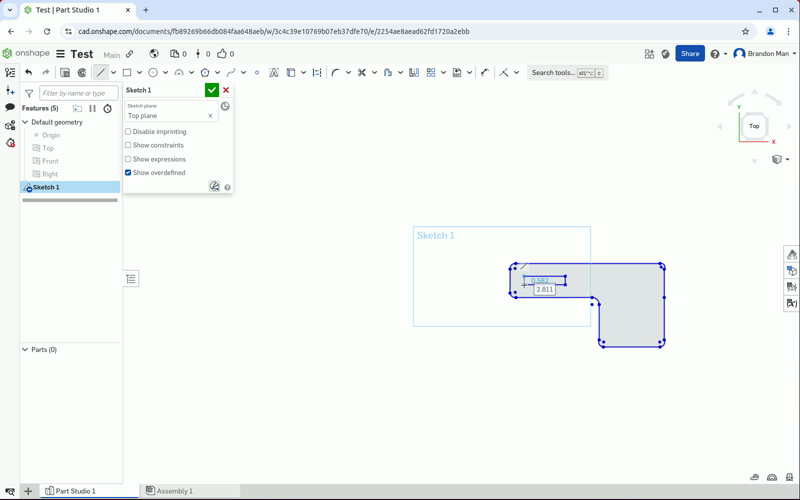
scroll(6)
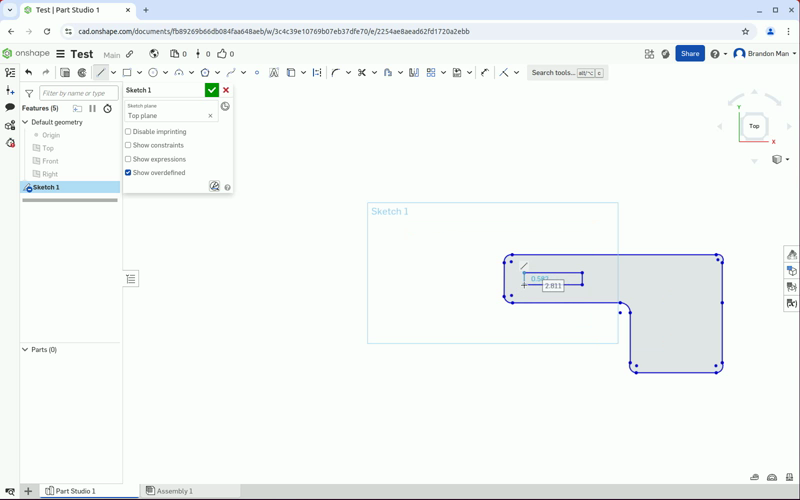
scroll(6)
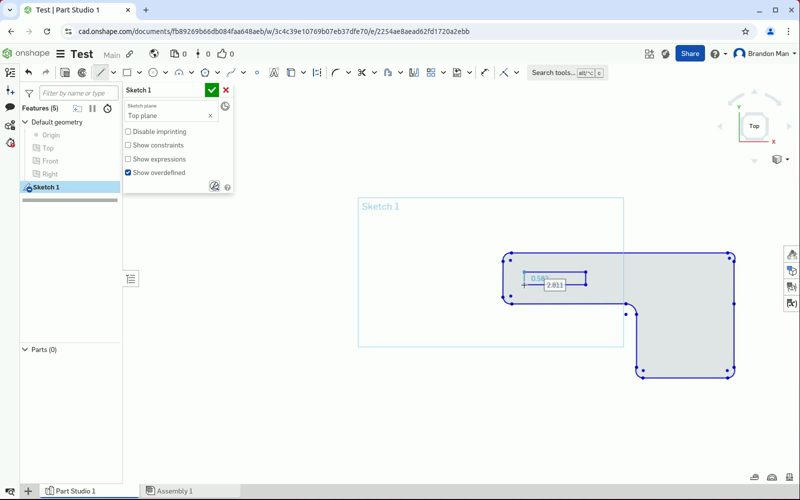
scroll(6)
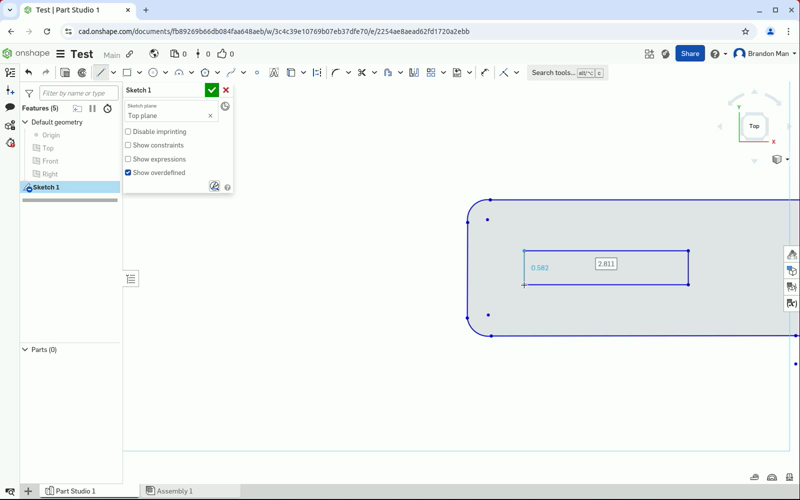
key_up(shift)
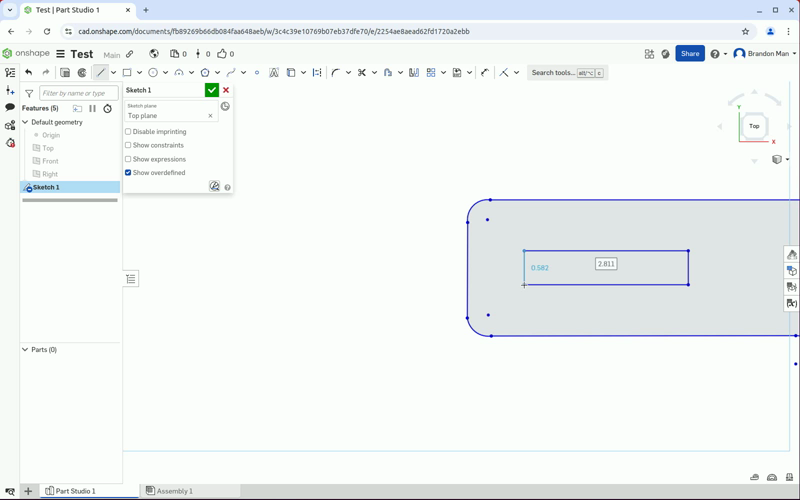
click(524, 284)
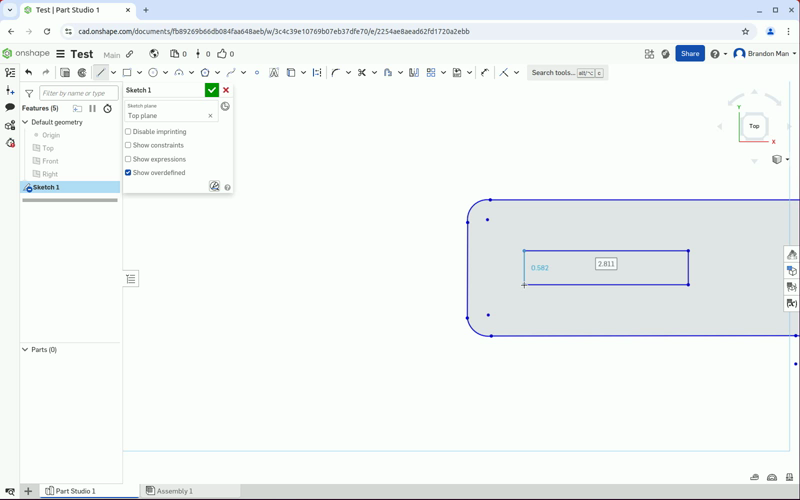
scroll(-6)
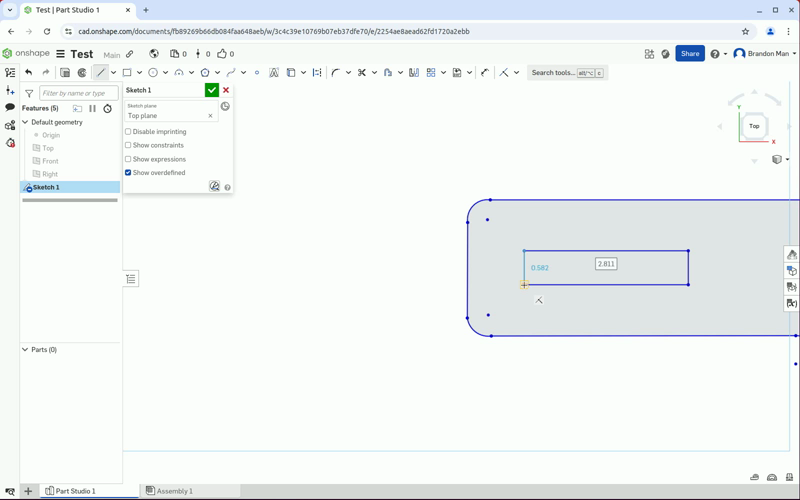
scroll(-6)
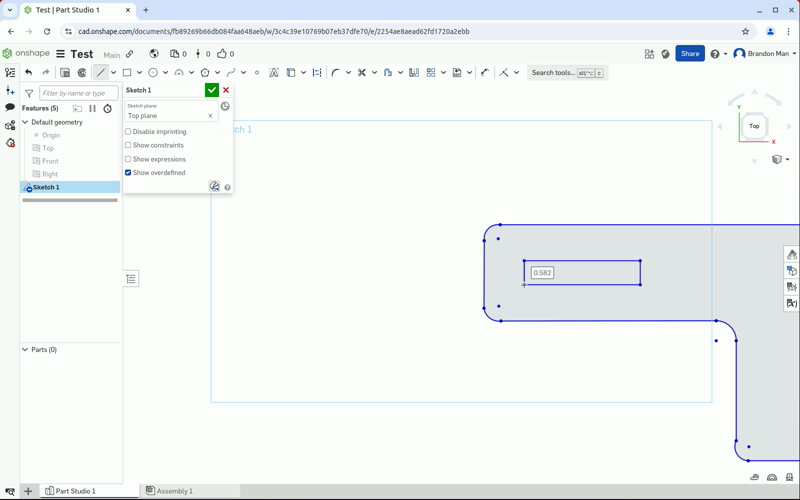
scroll(-6)
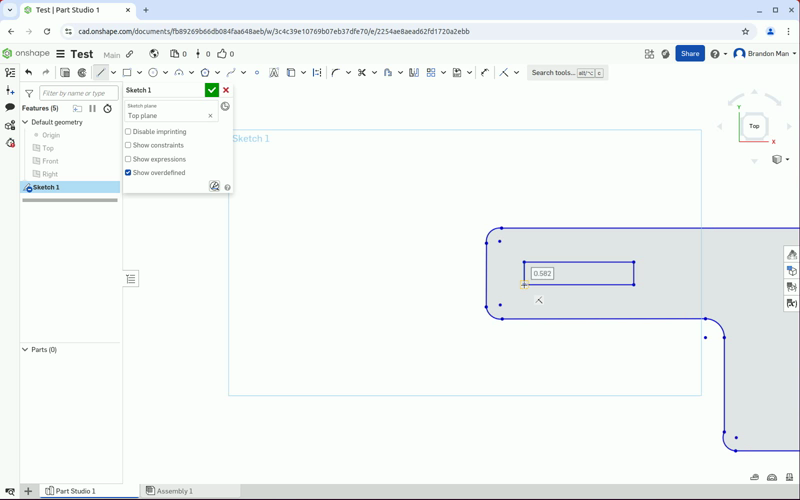
scroll(-6)
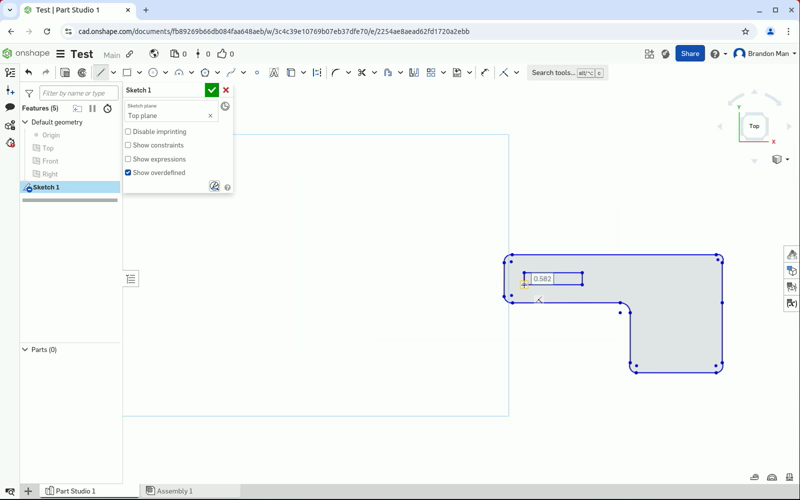
scroll(-6)
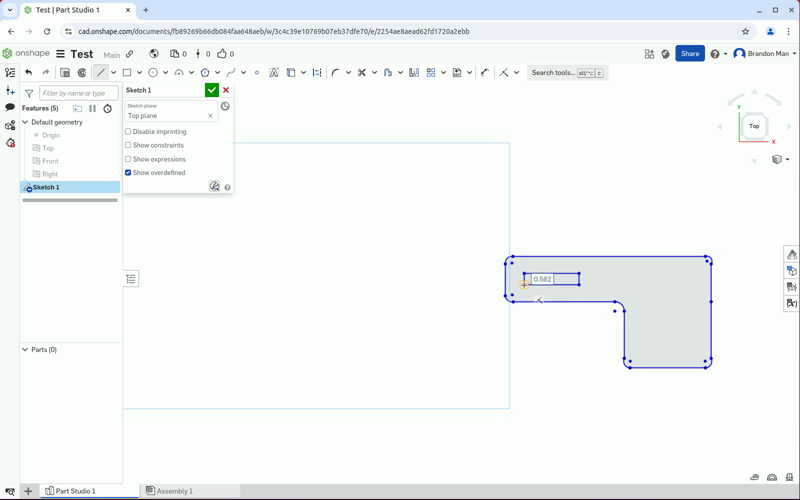
scroll(-6)
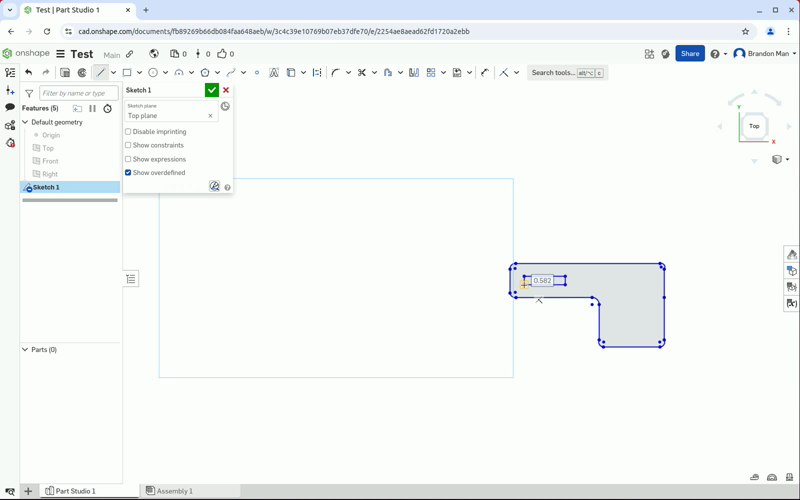
scroll(-6)
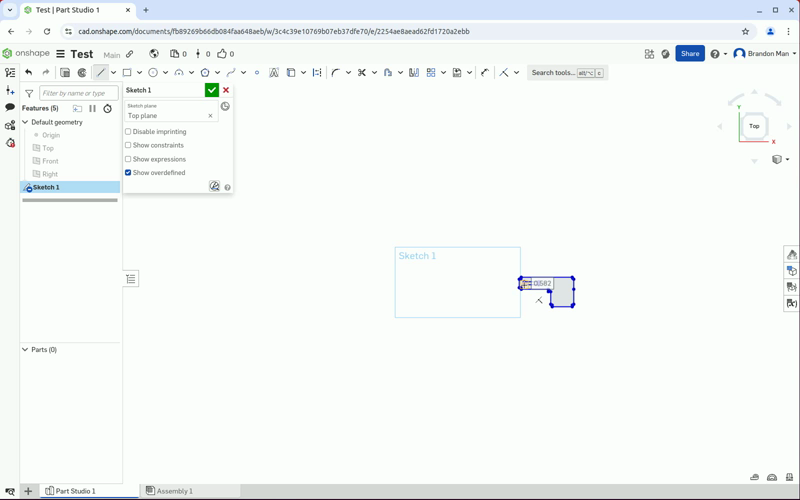
key(esc)
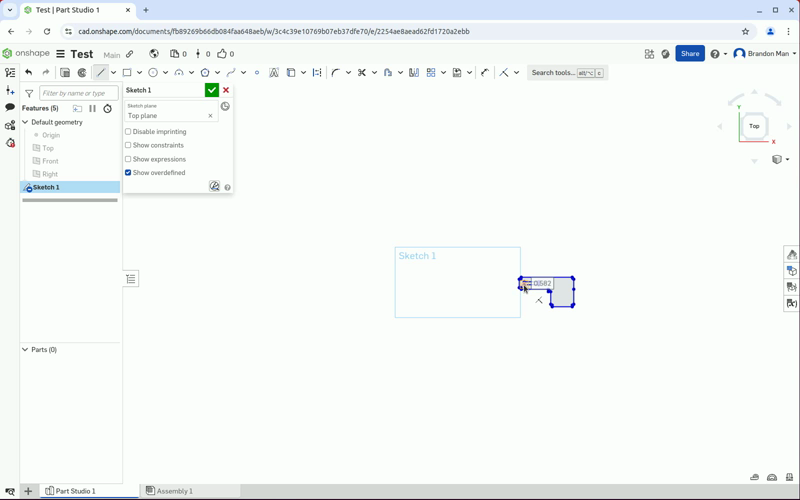
key(c)
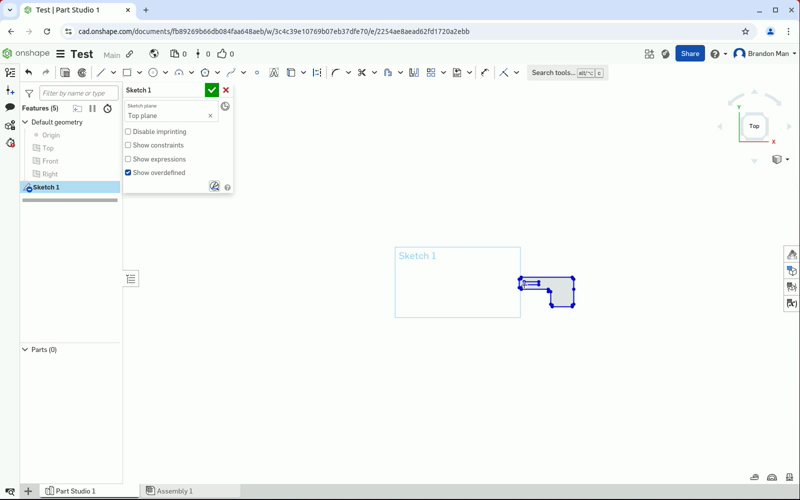
key_down(shift)
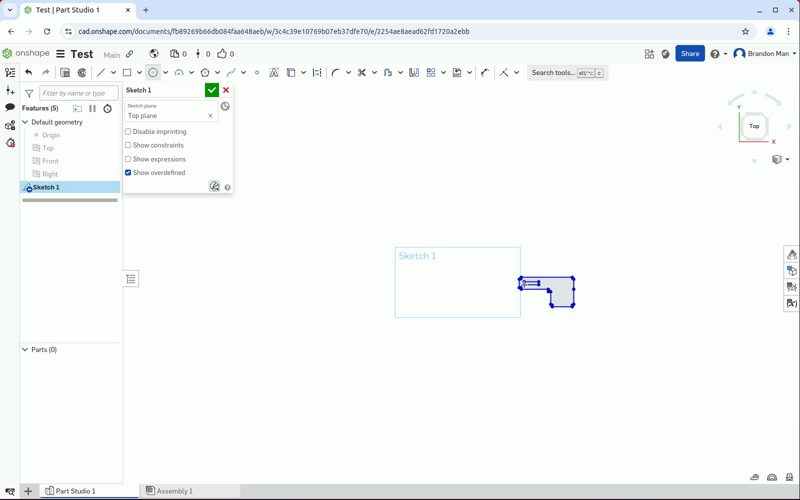
mouse_move(561, 294)
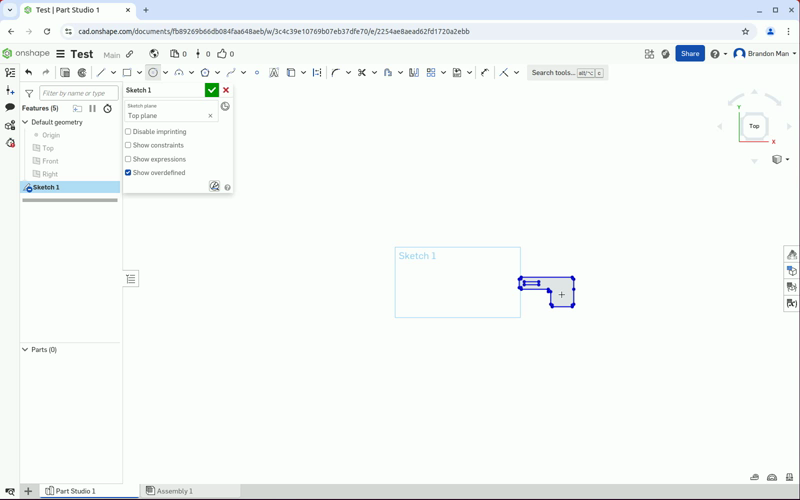
click(561, 294)
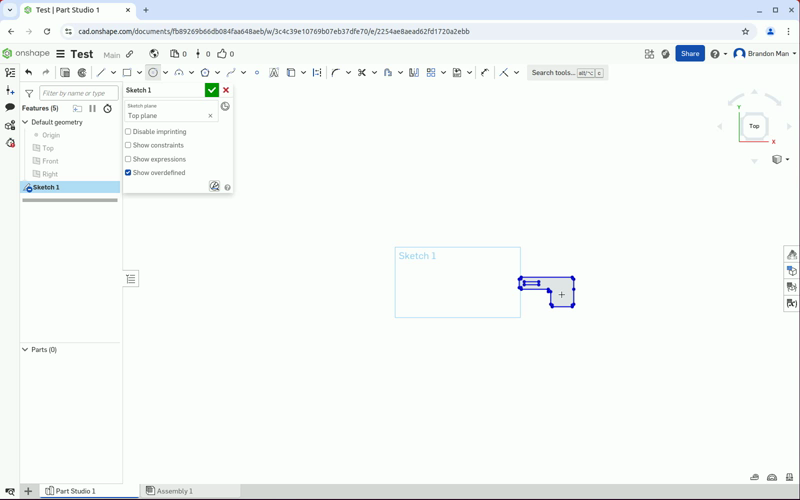
key_up(shift)
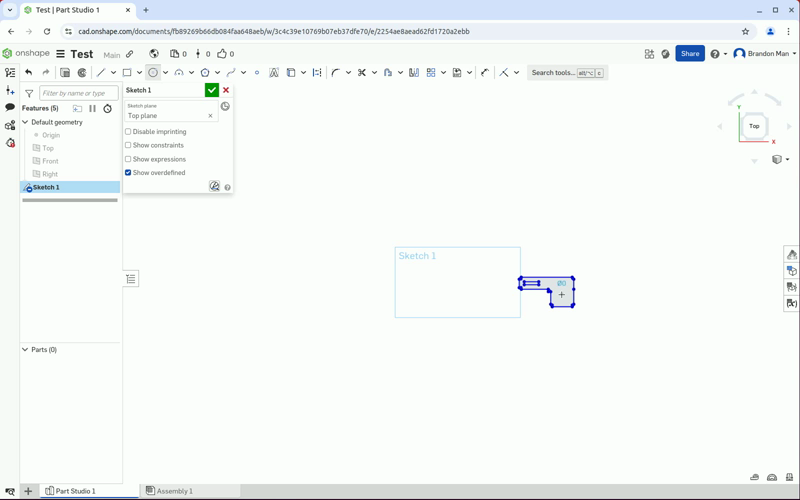
mouse_move(565, 294)
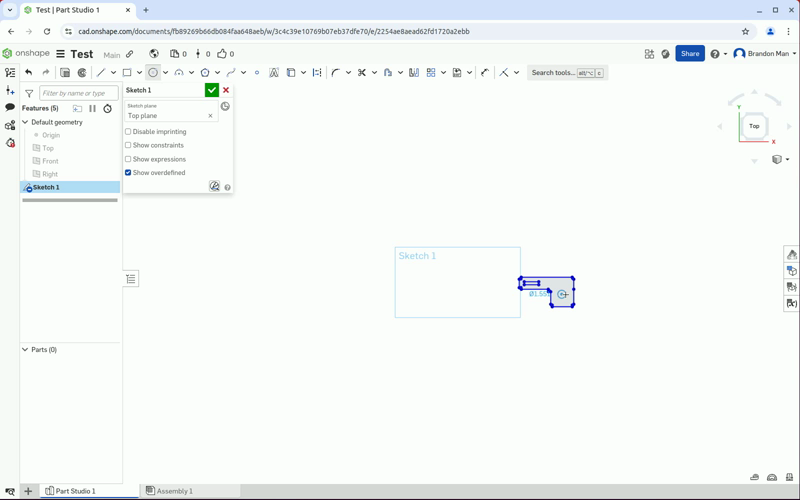
click(565, 294)
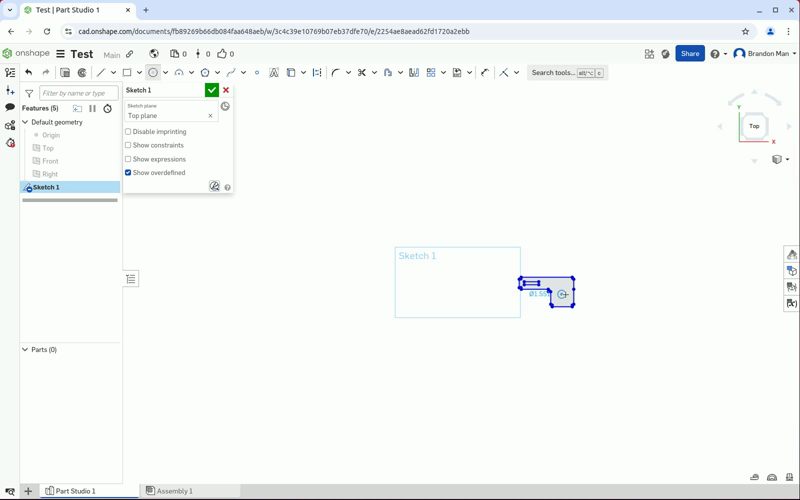
key(esc)
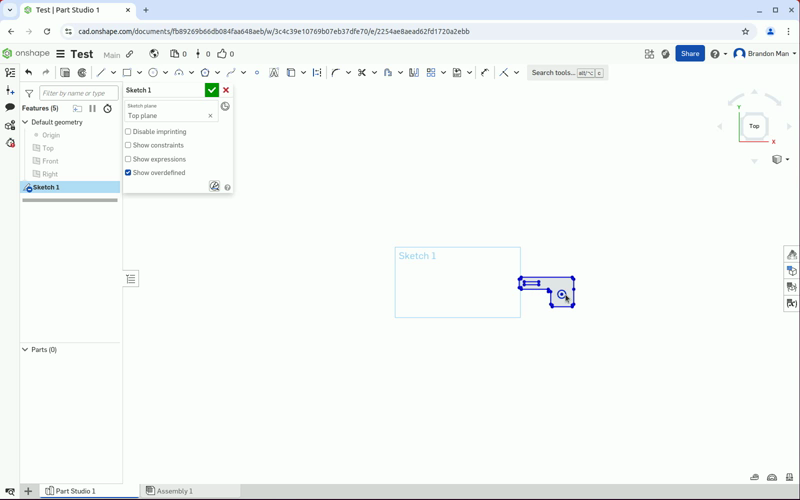
mouse_move(560, 303)
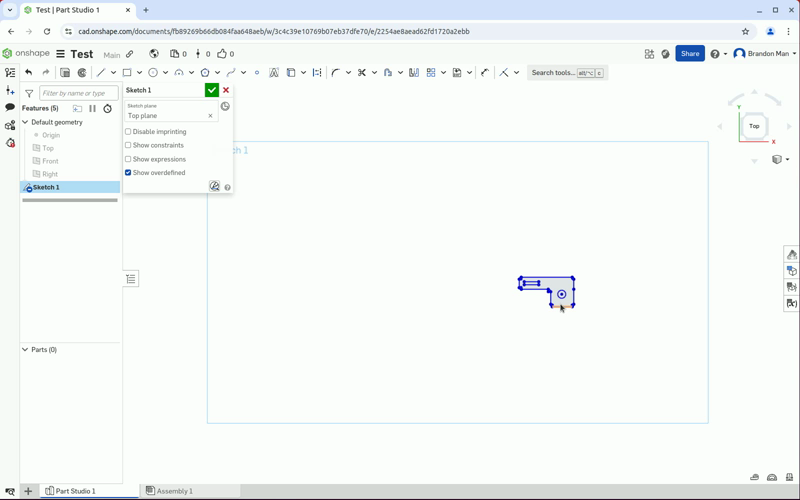
scroll(6)
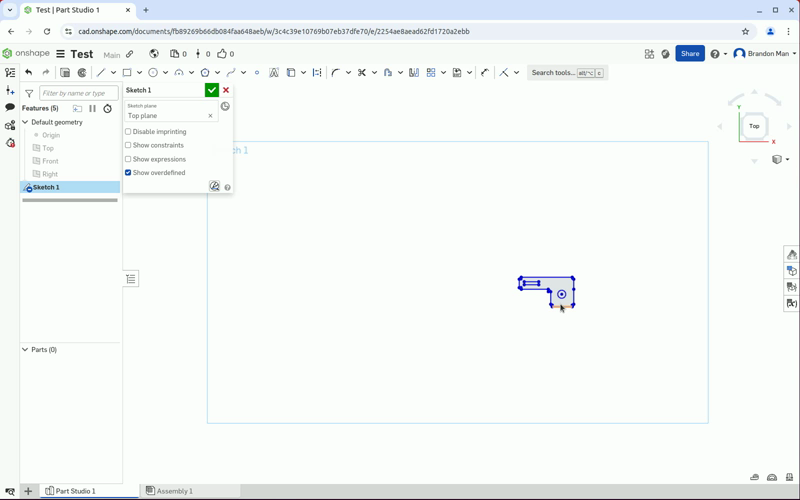
scroll(6)
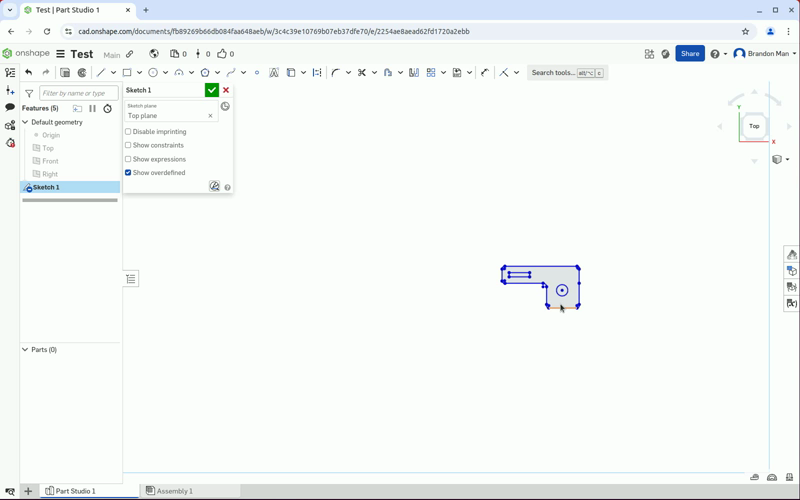
scroll(6)
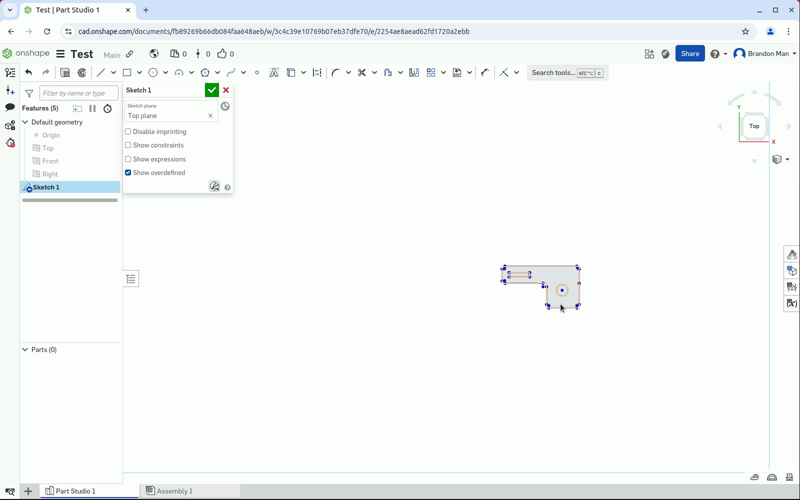
scroll(6)
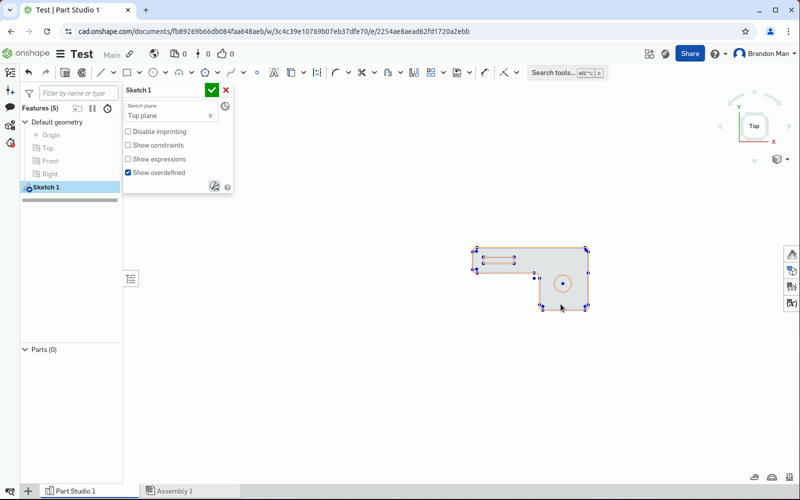
scroll(6)
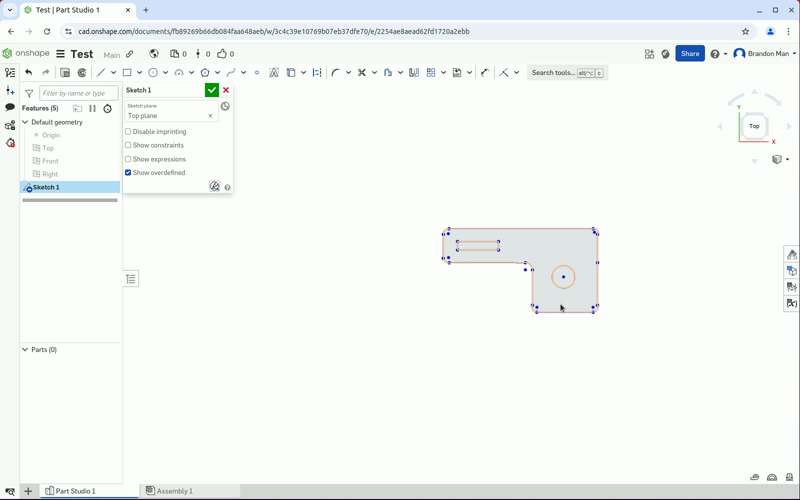
scroll(6)
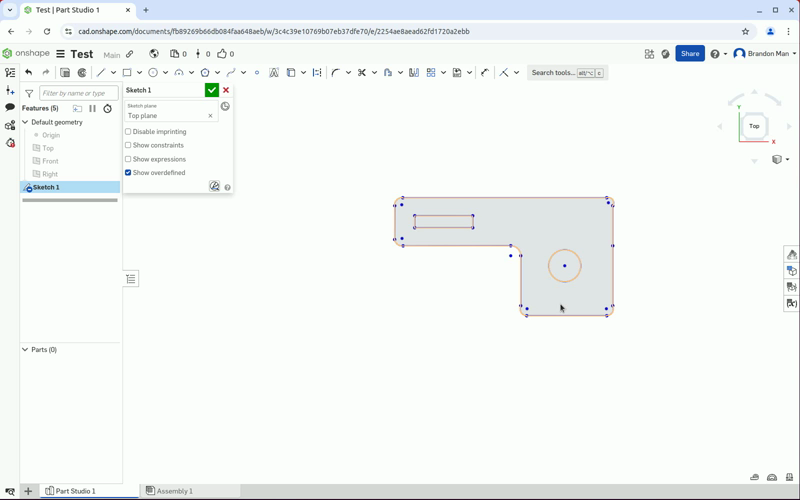
scroll(6)
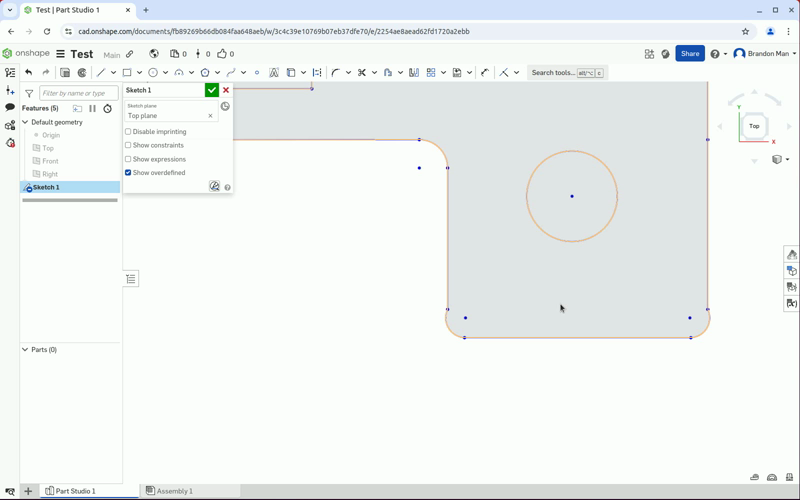
click(560, 303)
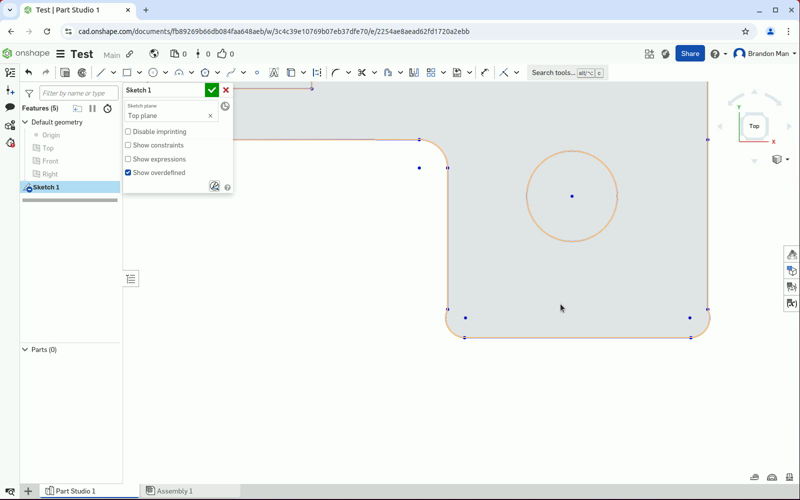
scroll(-6)
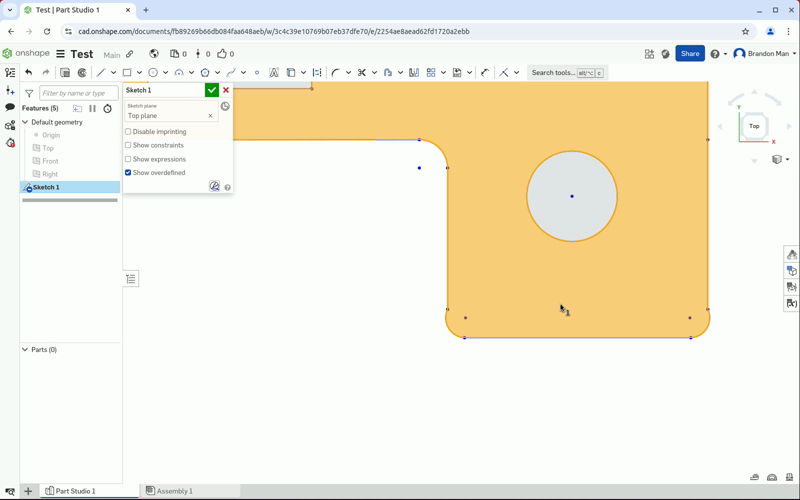
scroll(-6)
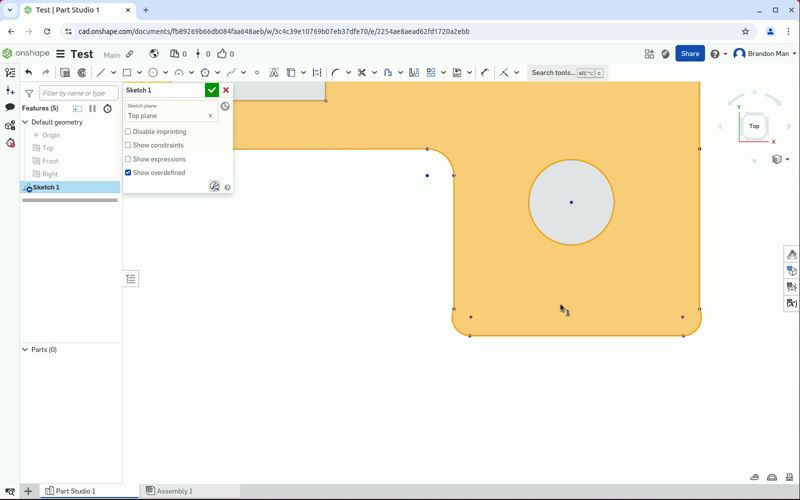
scroll(-6)
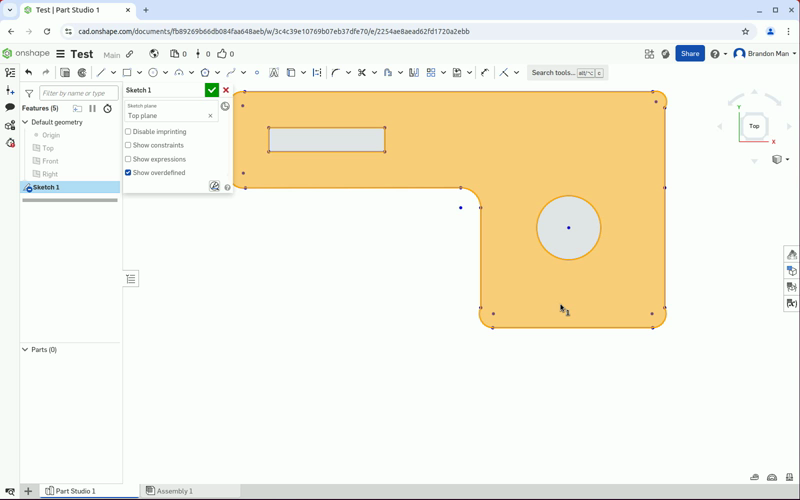
scroll(-6)
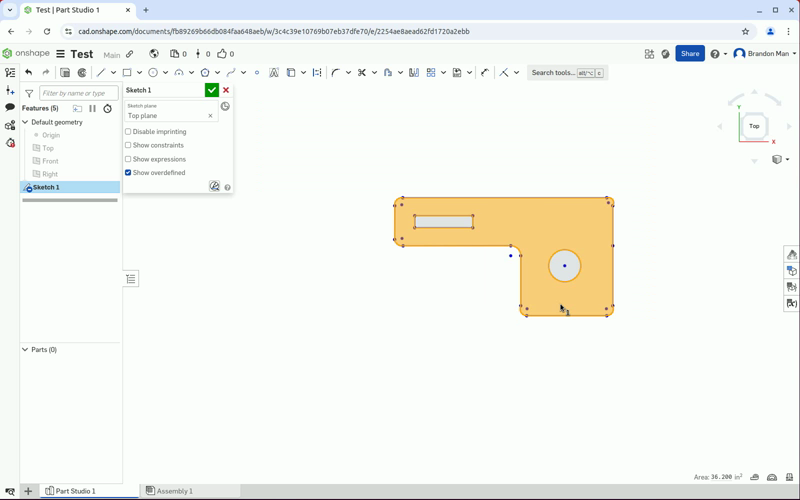
scroll(-6)
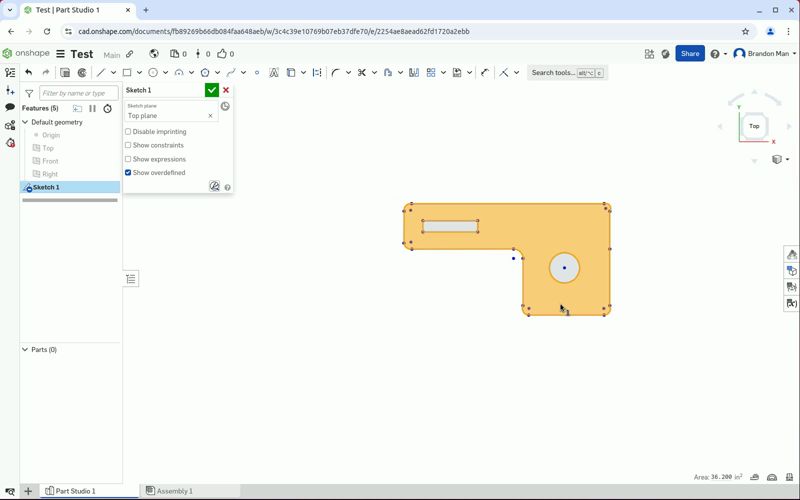
scroll(-6)
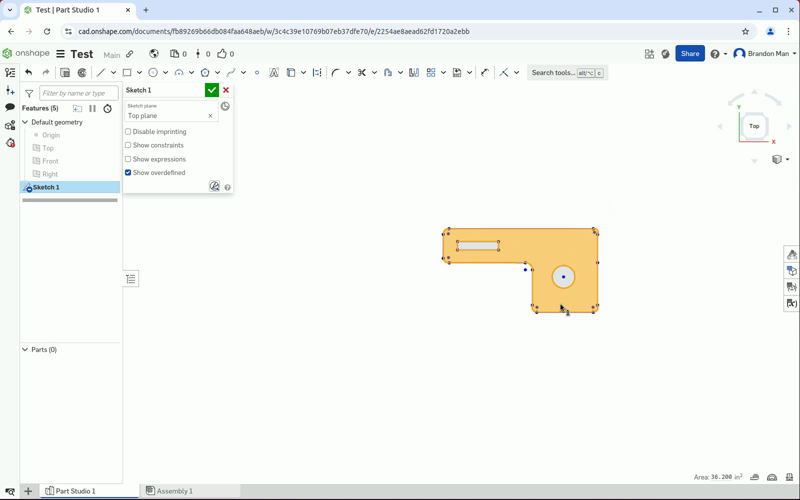
scroll(-6)
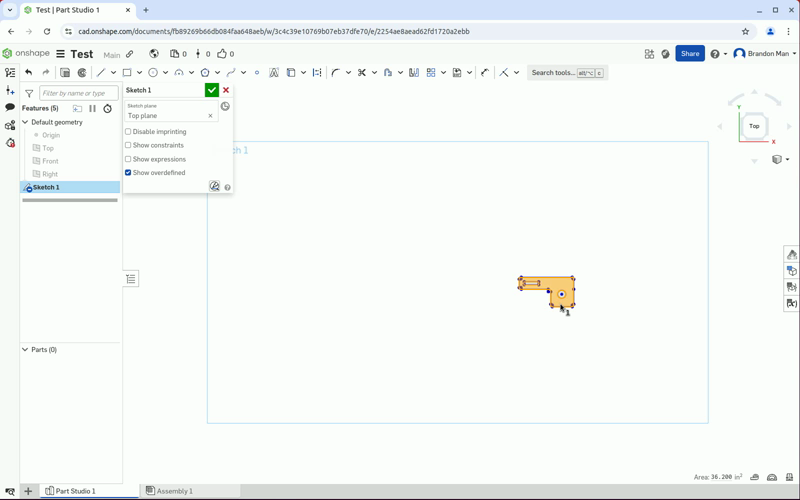
mouse_move(73, 352)
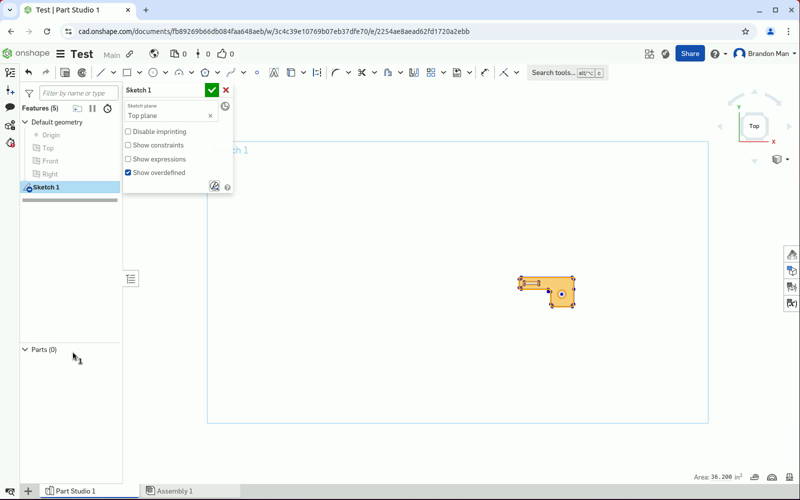
key(shift+y)
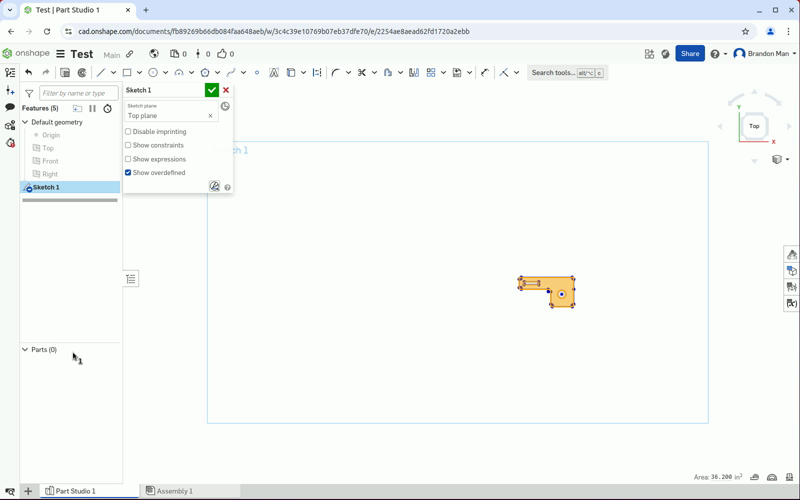
key(shift+e)
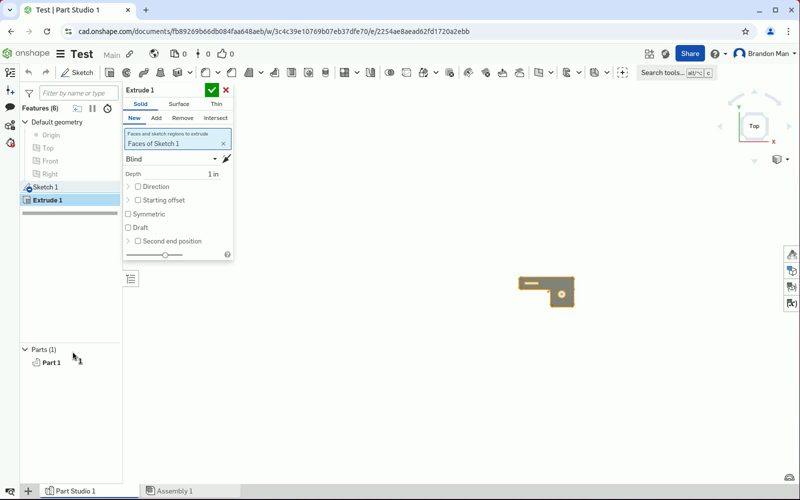
mouse_move(143, 106)
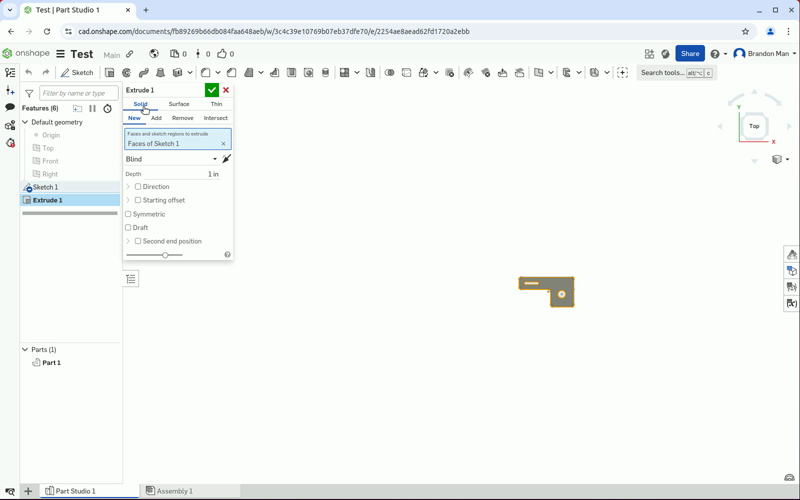
click(143, 106)
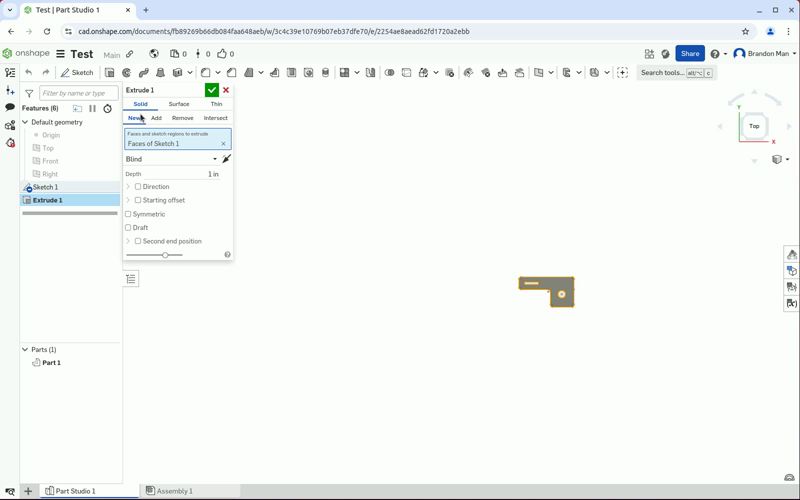
mouse_move(137, 120)
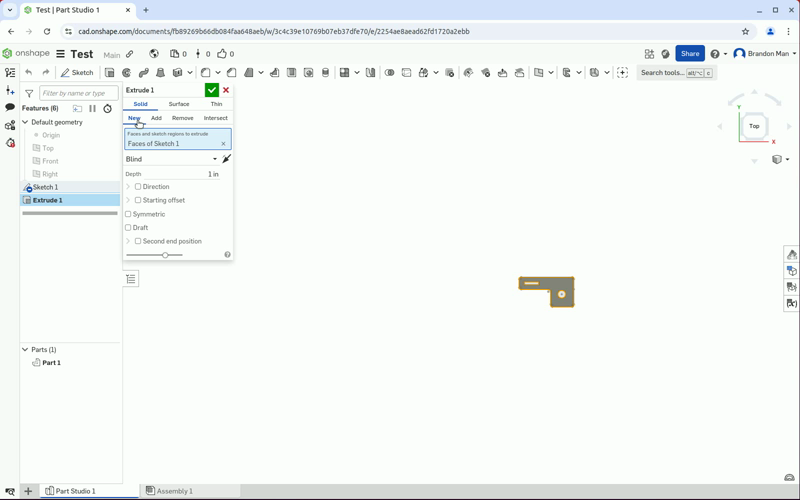
click(137, 120)
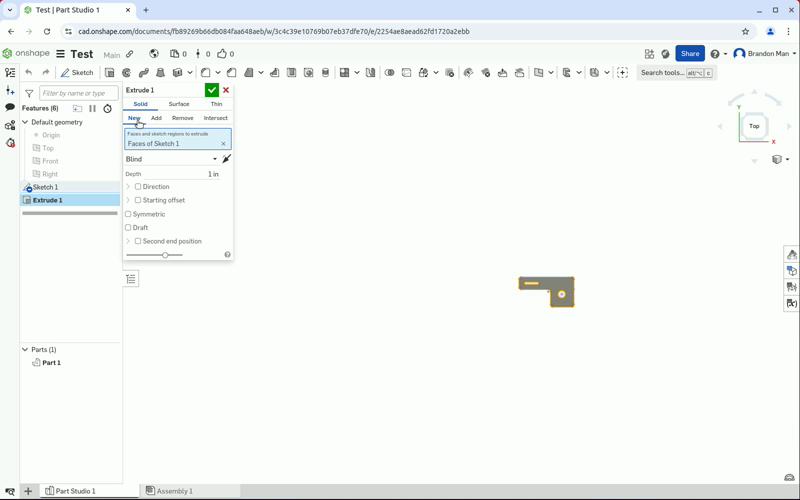
key(tab, 4)
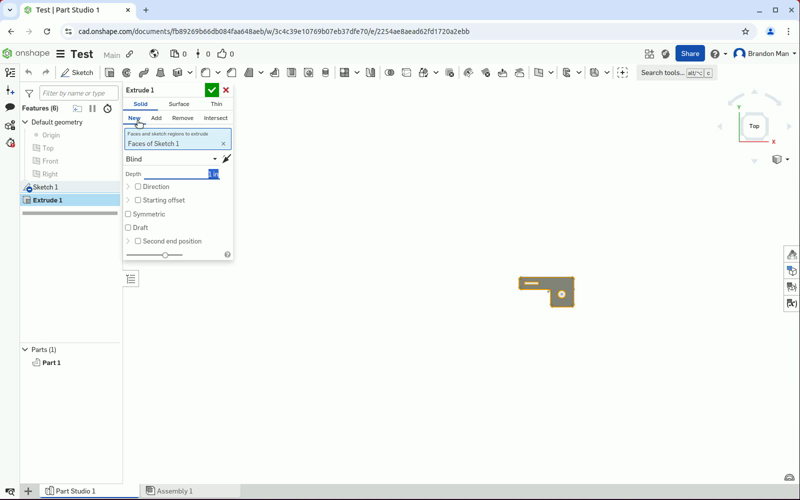
text(0.963)
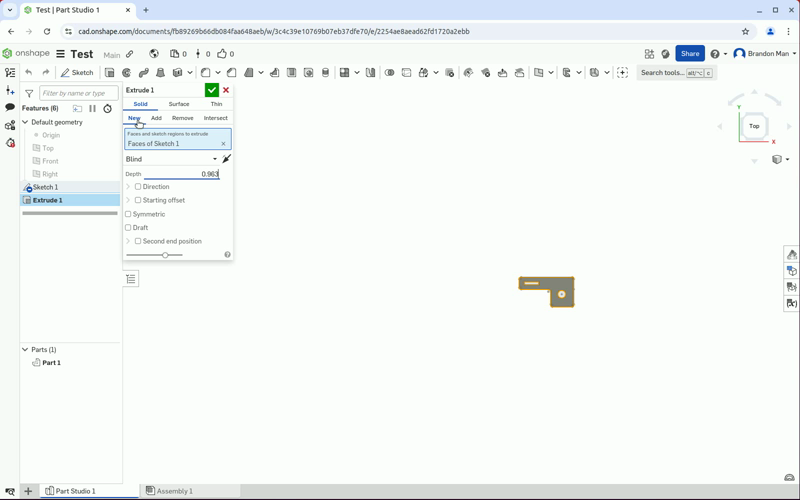
key(enter)
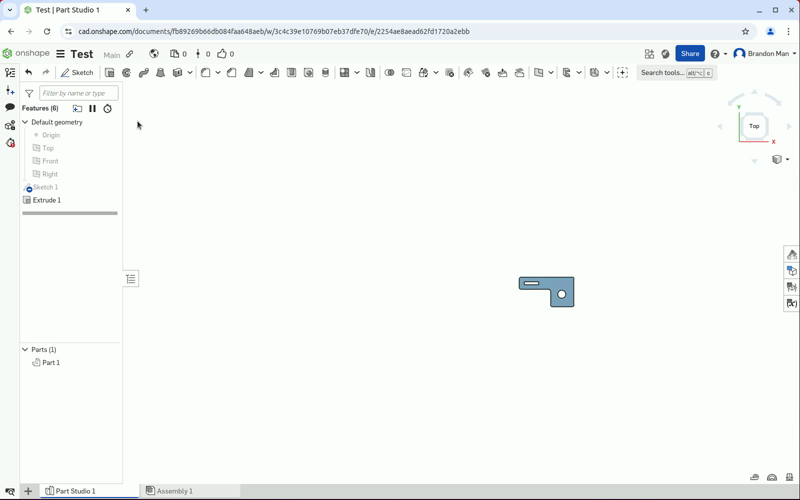
key(shift+h)
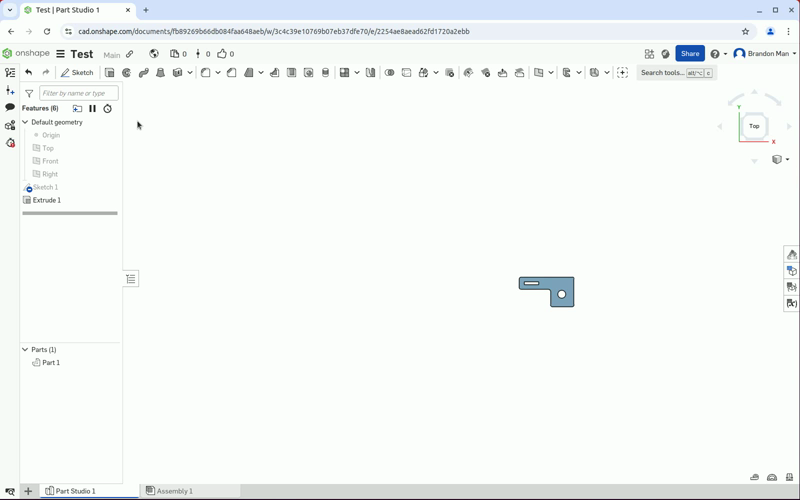
key(shift+h)
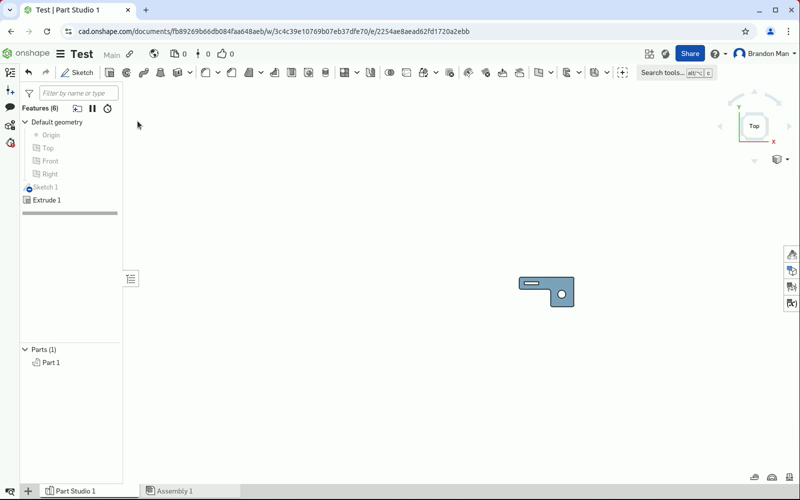
mouse_move(73, 189)
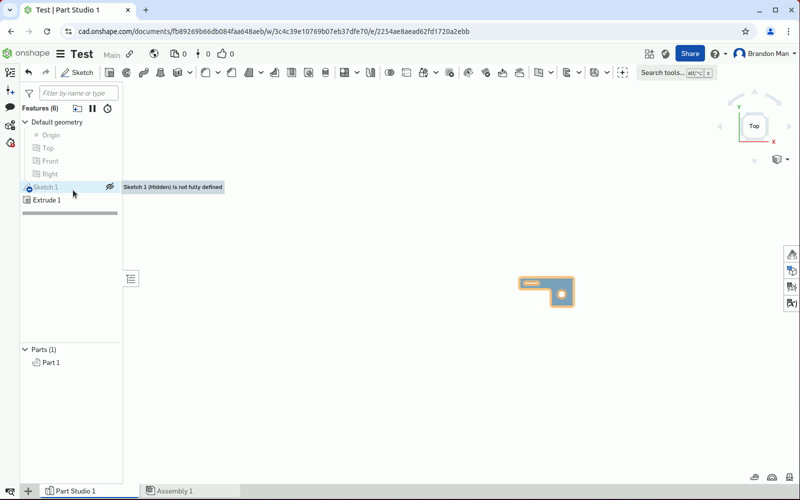
click(73, 189)
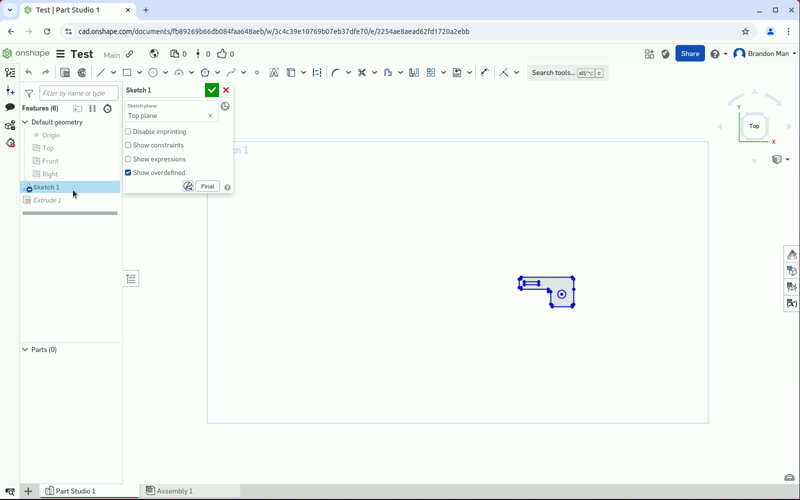
mouse_move(229, 92)
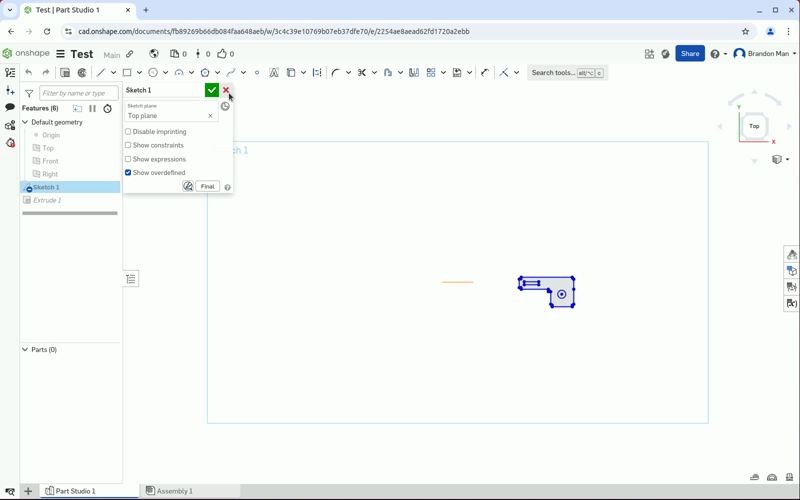
click(229, 92)
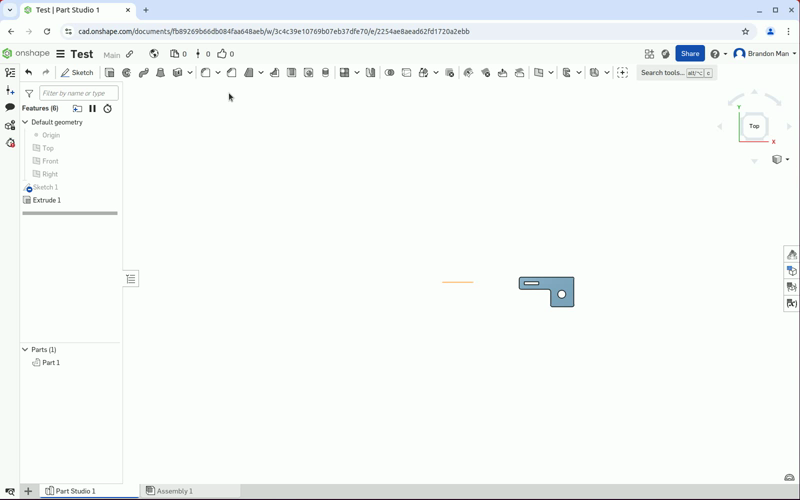
mouse_move(73, 352)
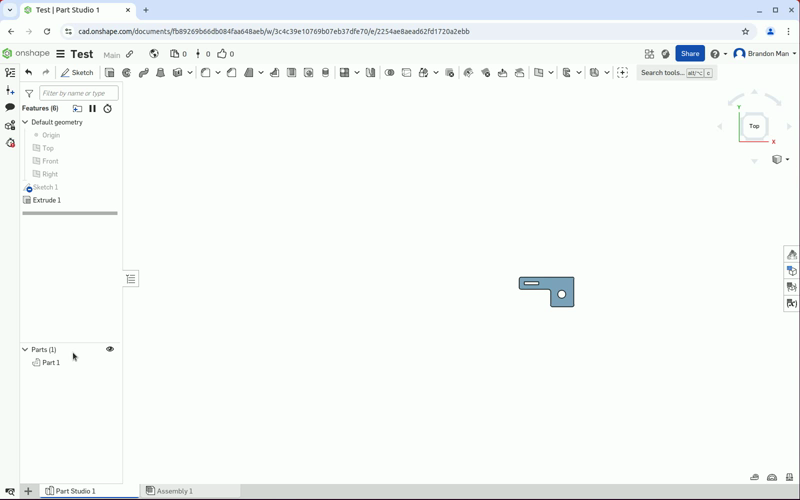
key(y)
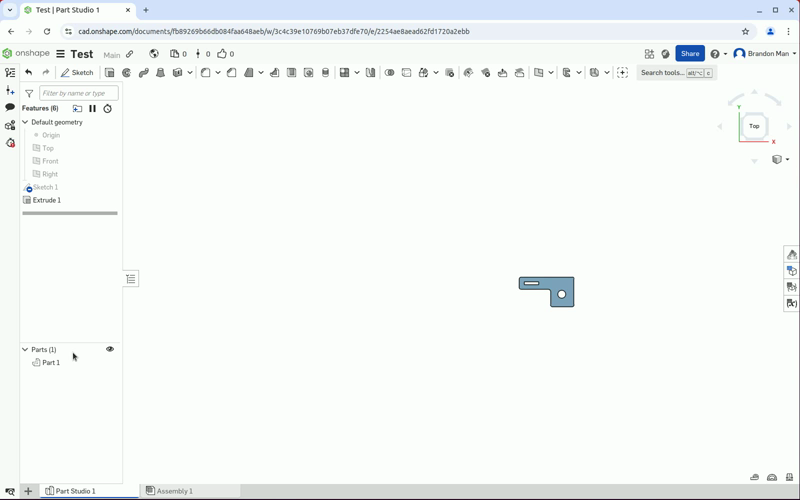
key(shift+p)
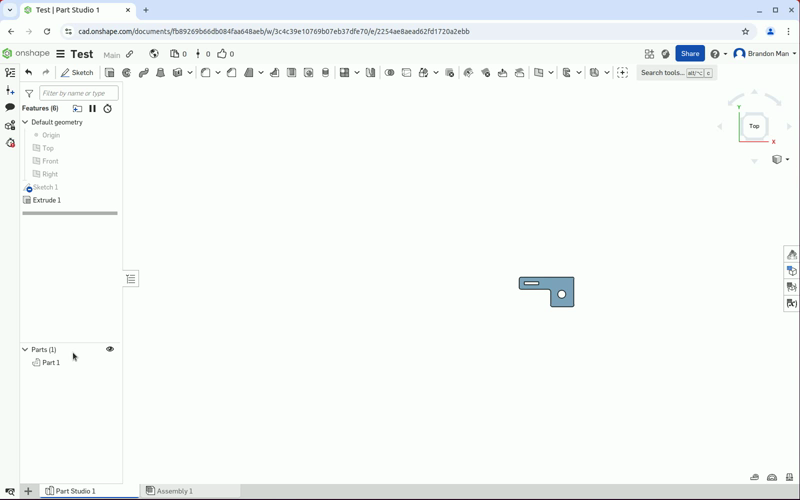
key(space)
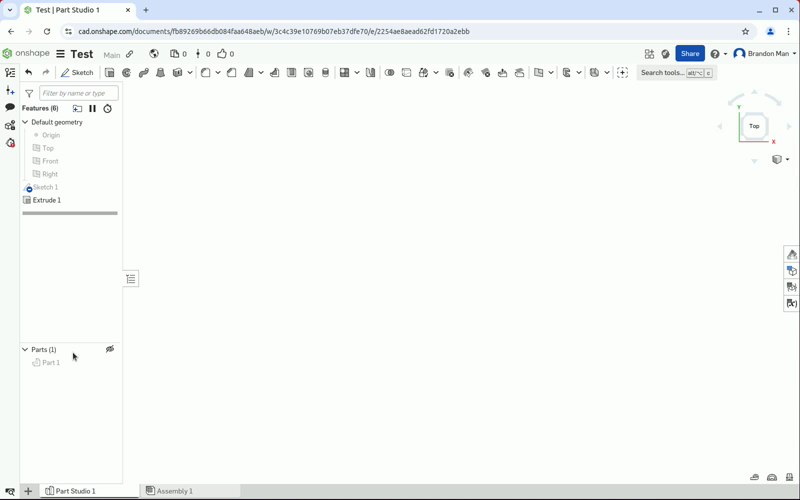
key_down(shift)
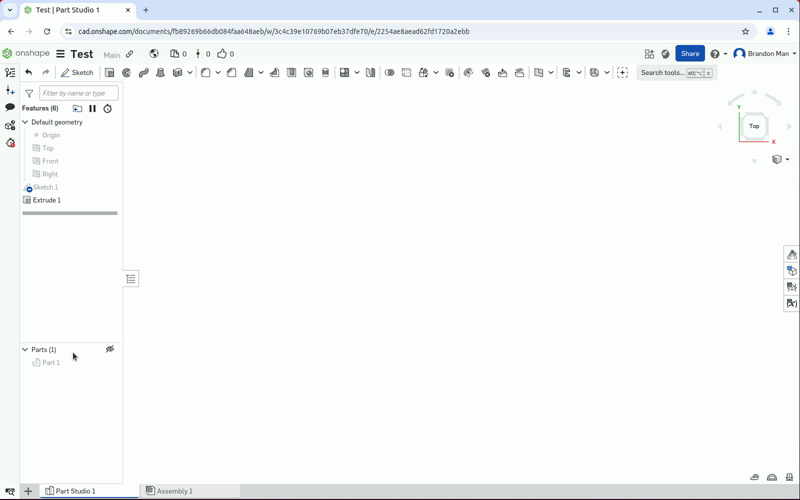
key(up)
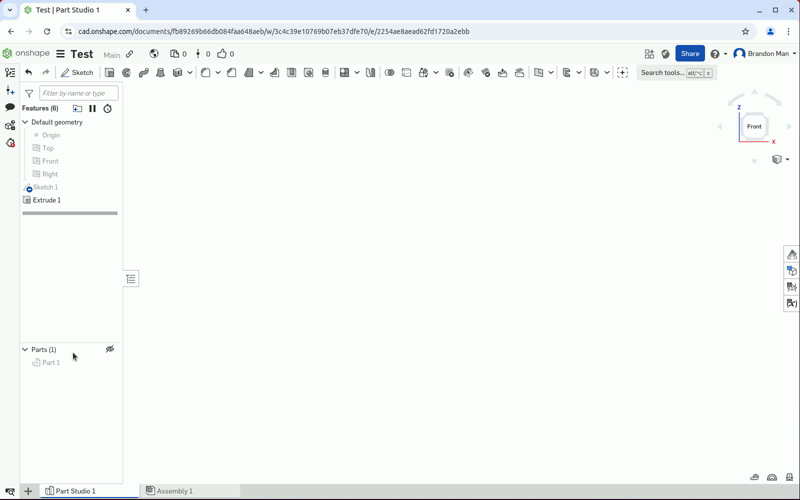
key_up(shift)
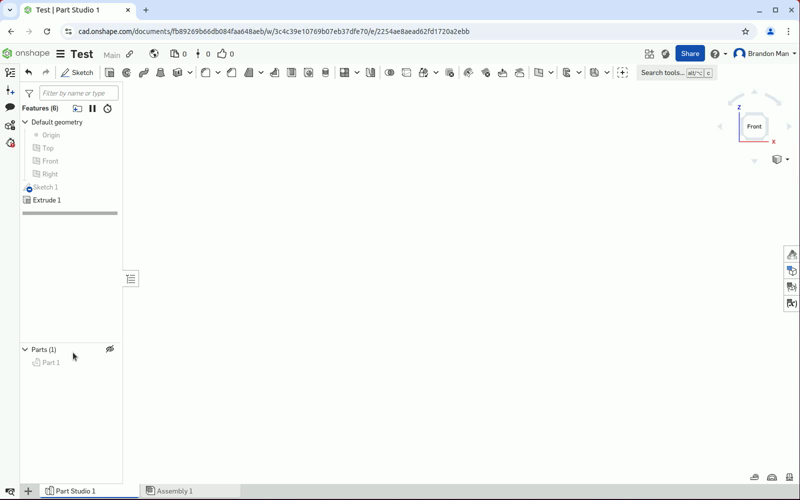
mouse_move(73, 352)
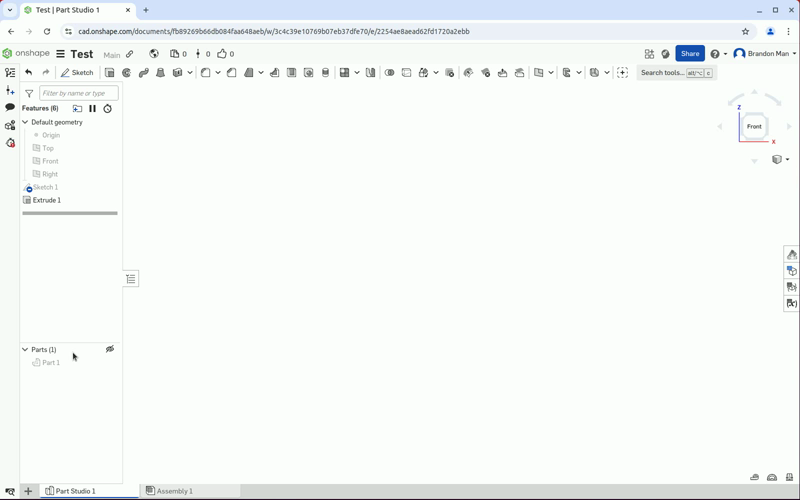
key(shift+y)
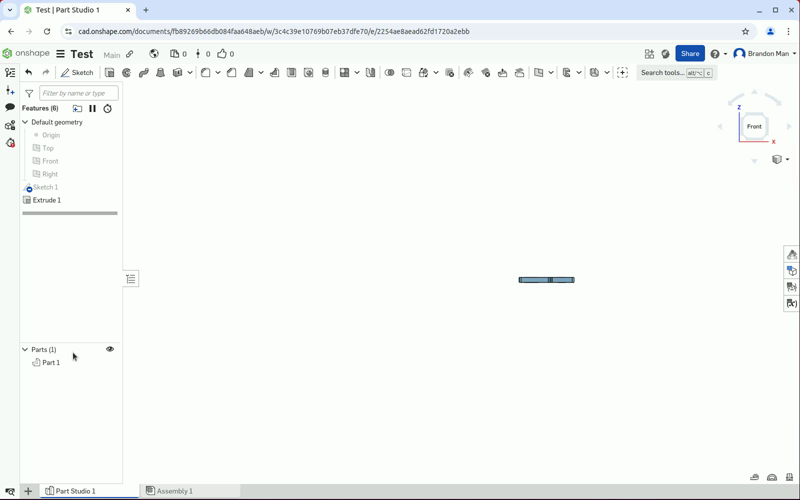
mouse_move(541, 75)
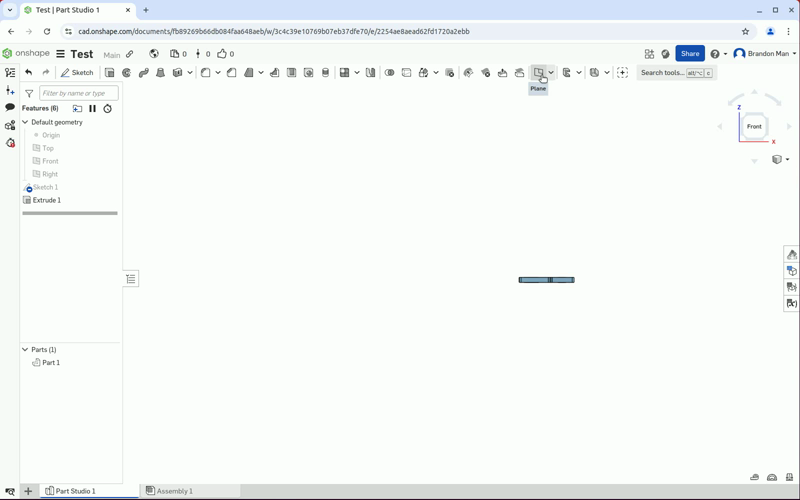
click(541, 75)
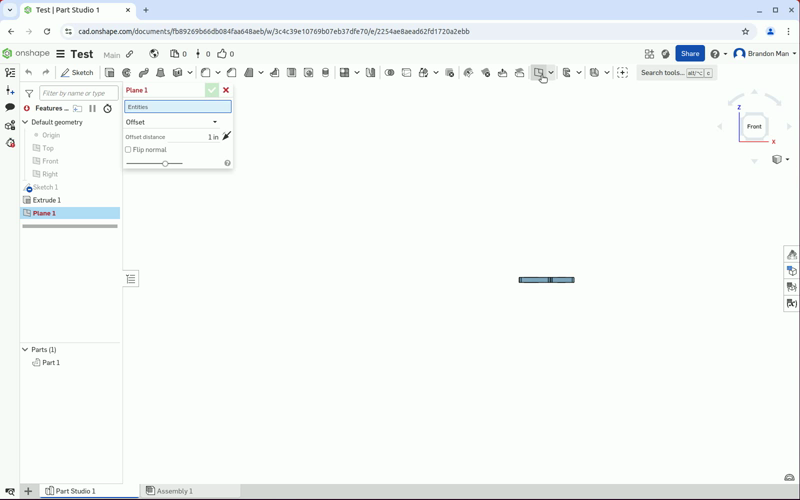
mouse_move(73, 163)
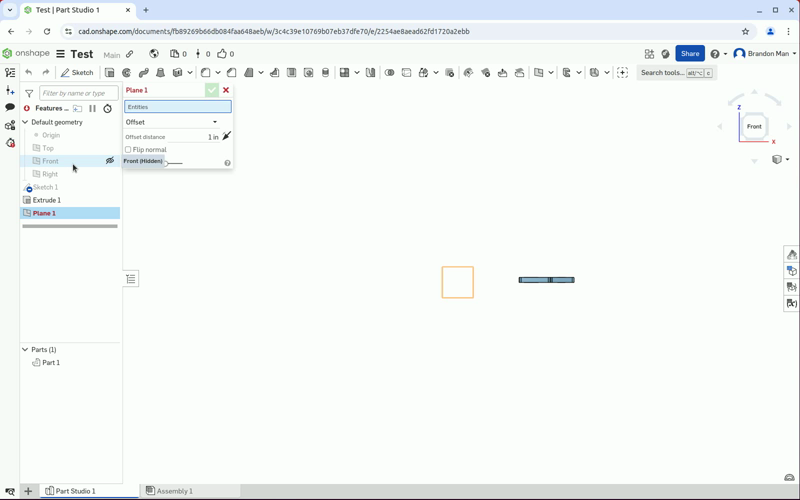
click(73, 163)
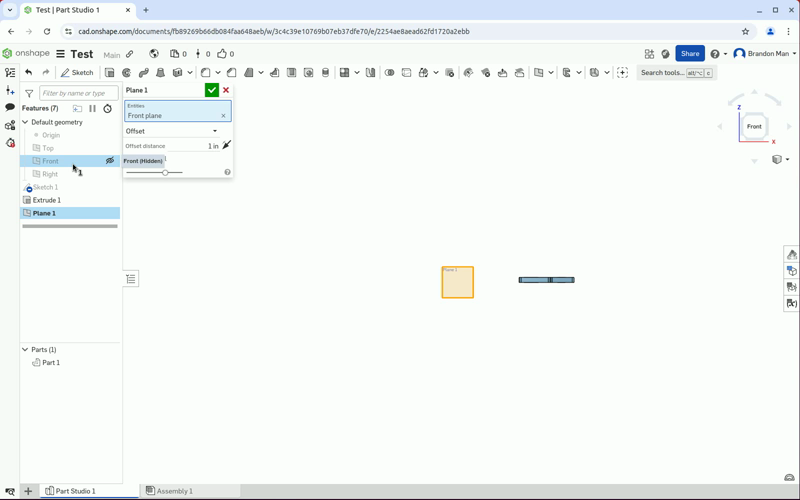
key(tab, 2)
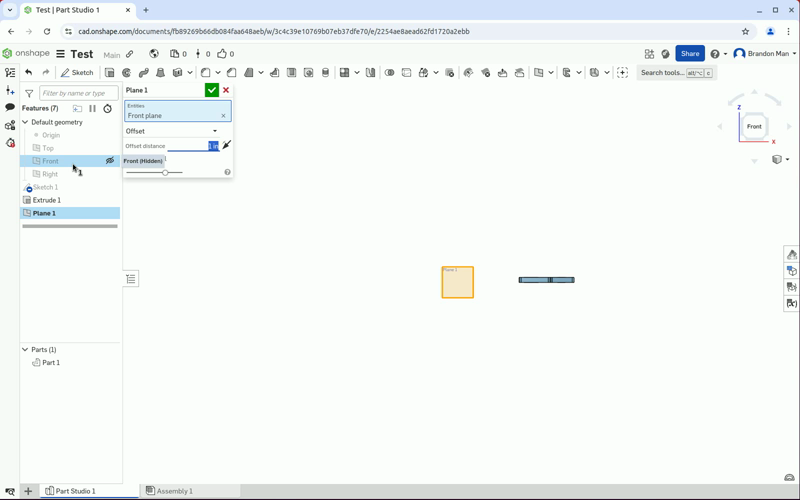
text(0.246)
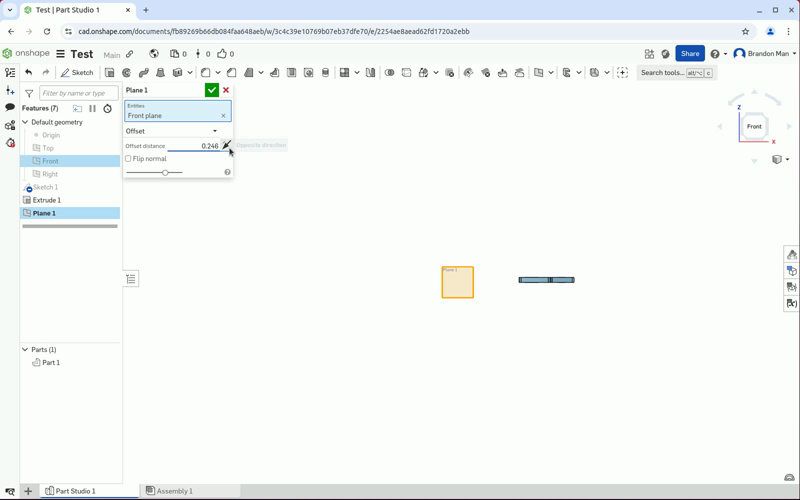
mouse_move(229, 147)
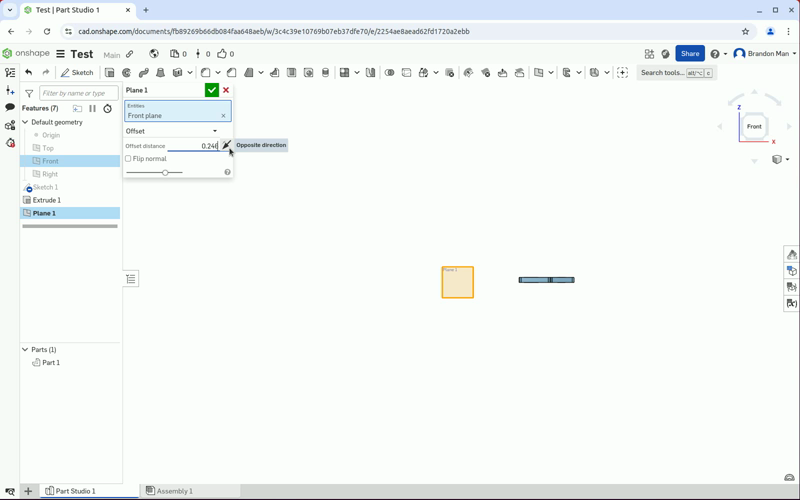
click(229, 147)
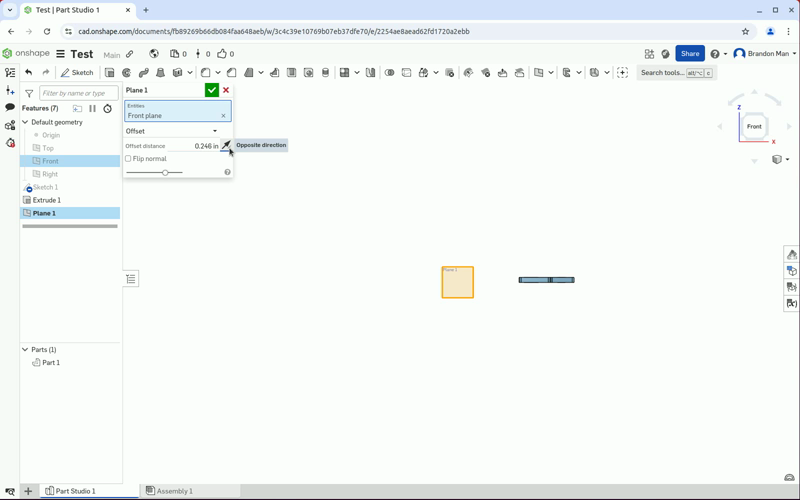
key(enter, 2)
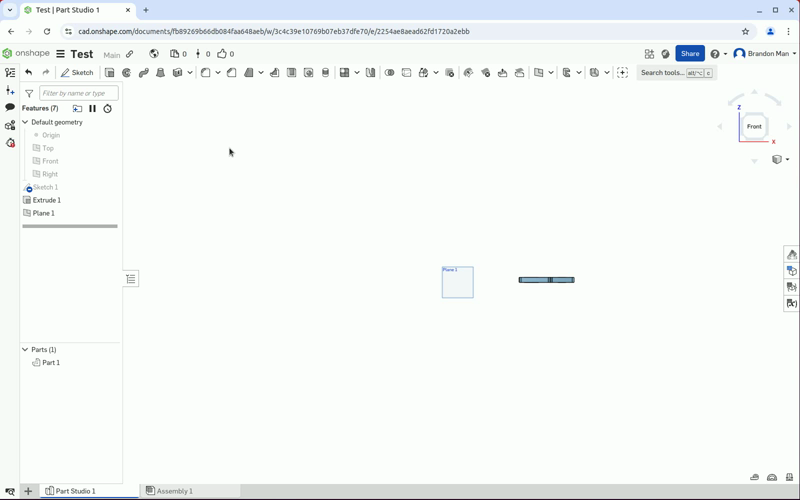
key(shift+s)
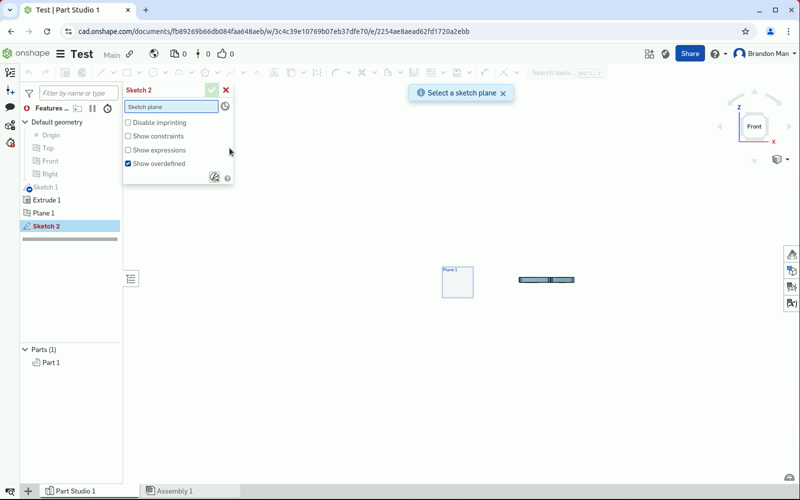
mouse_move(73, 215)
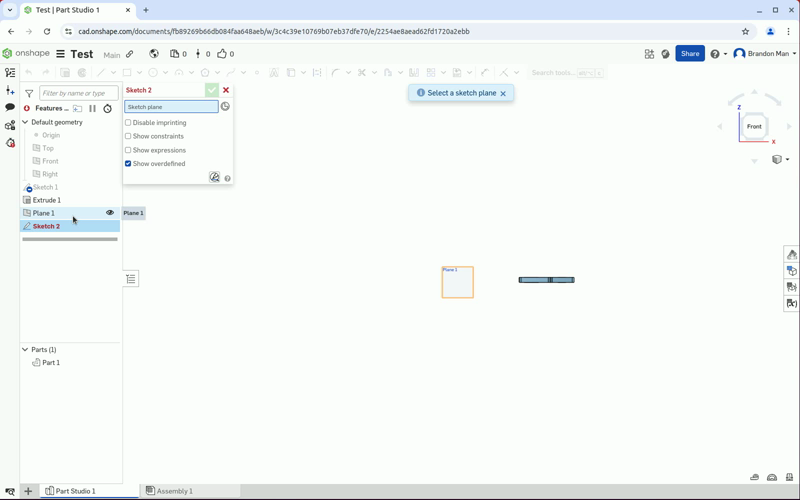
click(73, 215)
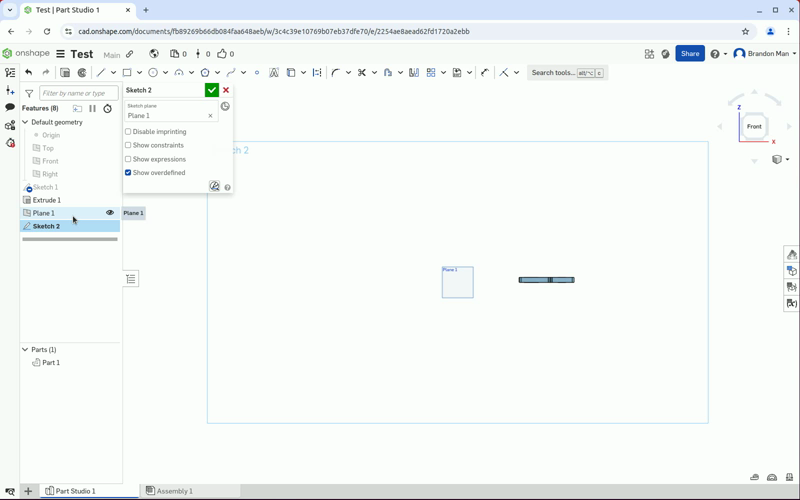
mouse_move(73, 352)
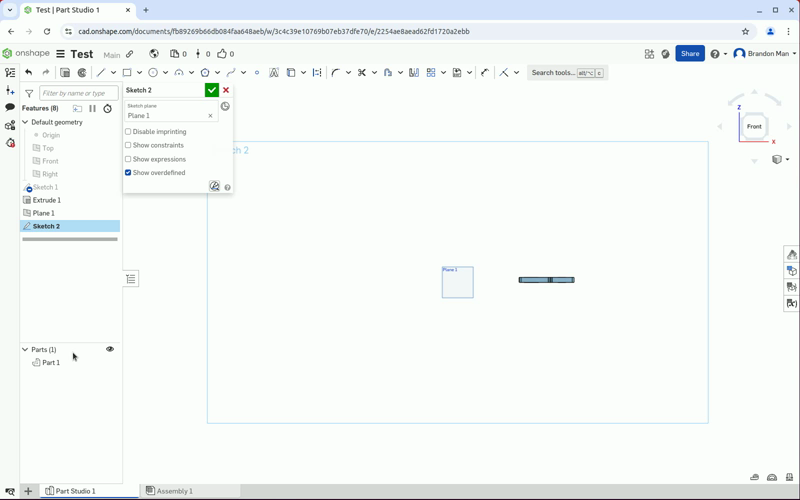
key(y)
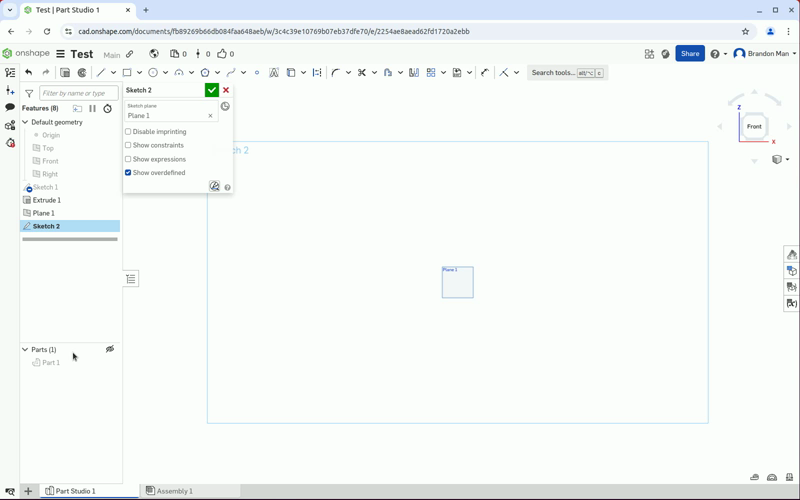
key(l)
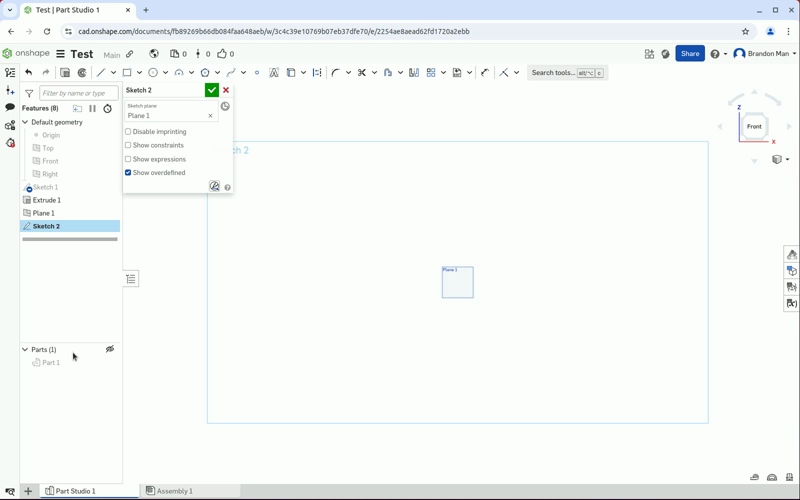
key_down(shift)
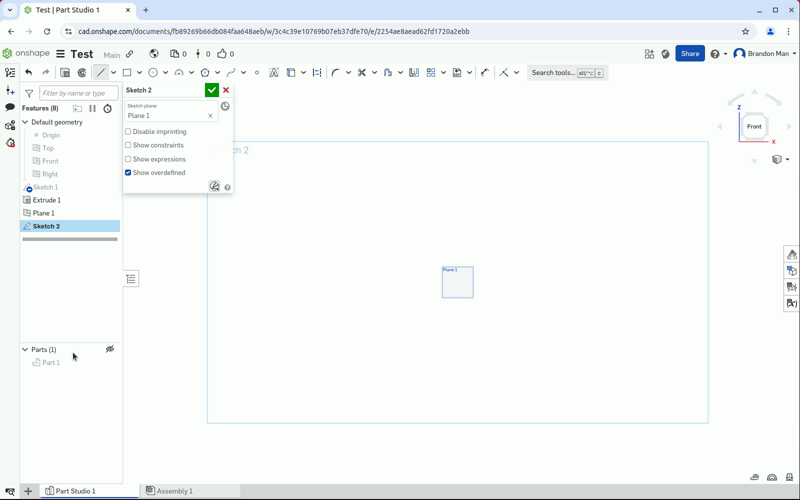
mouse_move(524, 282)
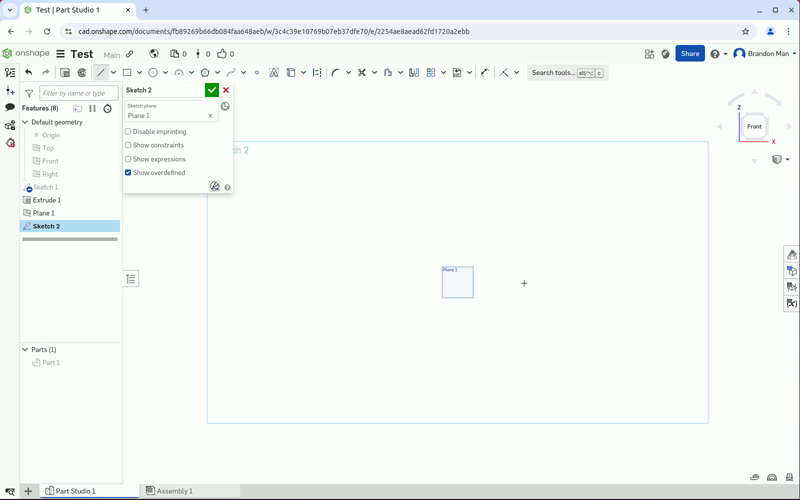
click(524, 282)
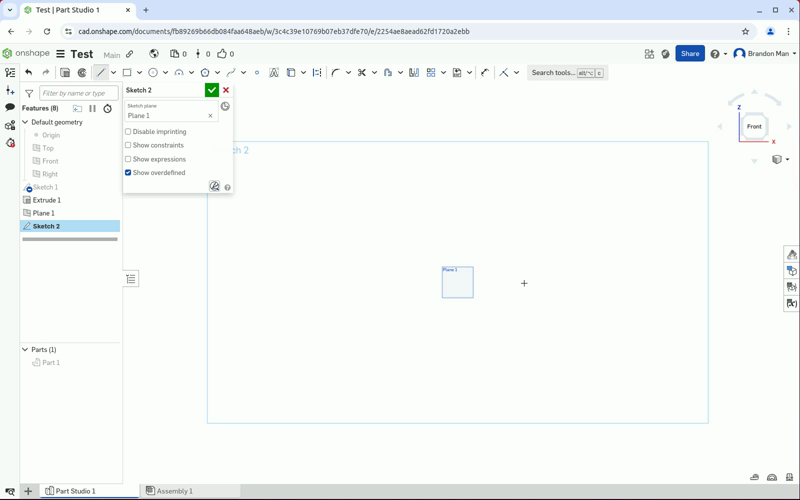
key_up(shift)
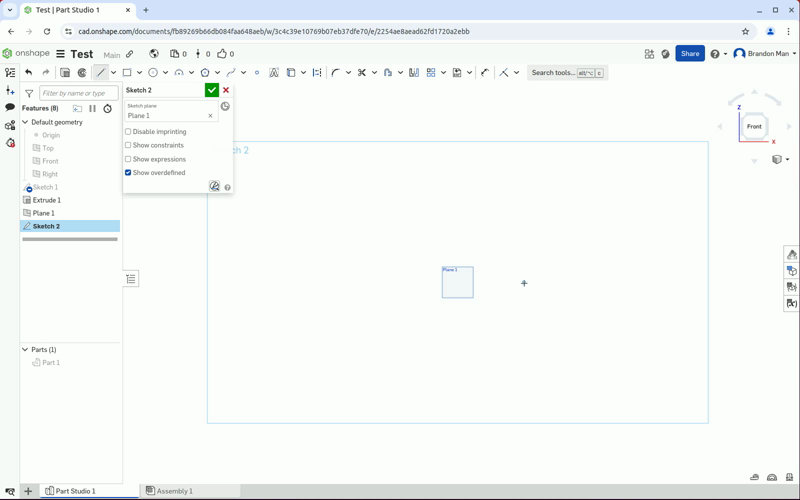
key_down(shift)
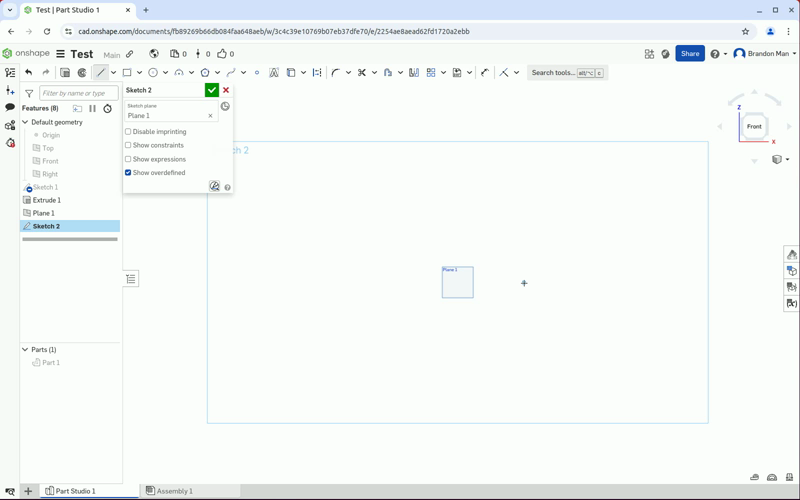
mouse_move(554, 282)
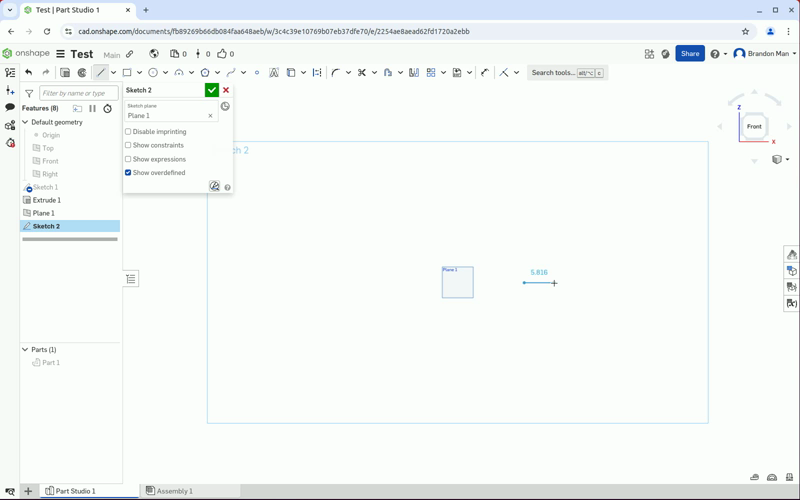
mouse_move(539, 282)
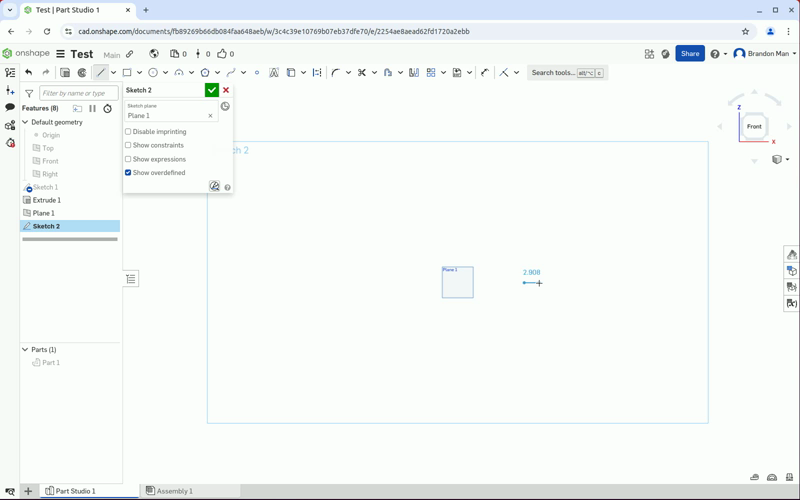
click(539, 282)
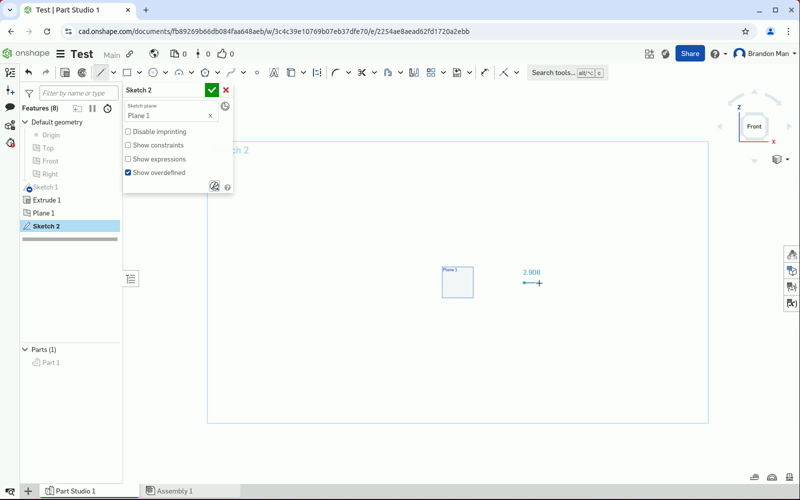
key_up(shift)
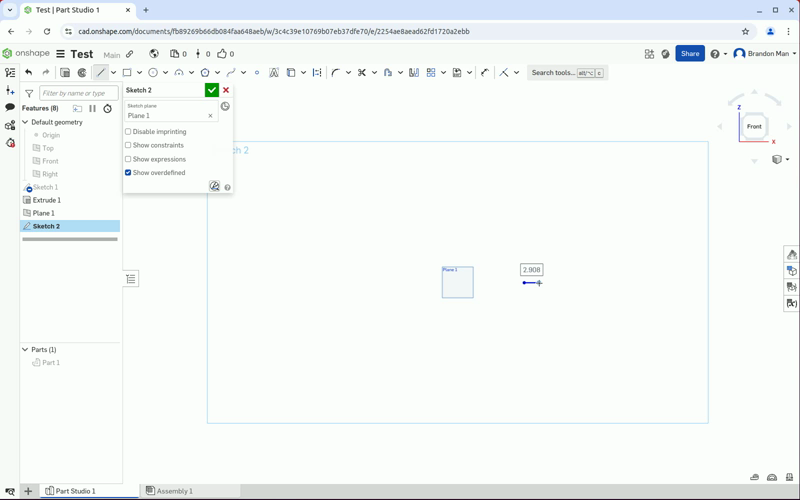
key_down(shift)
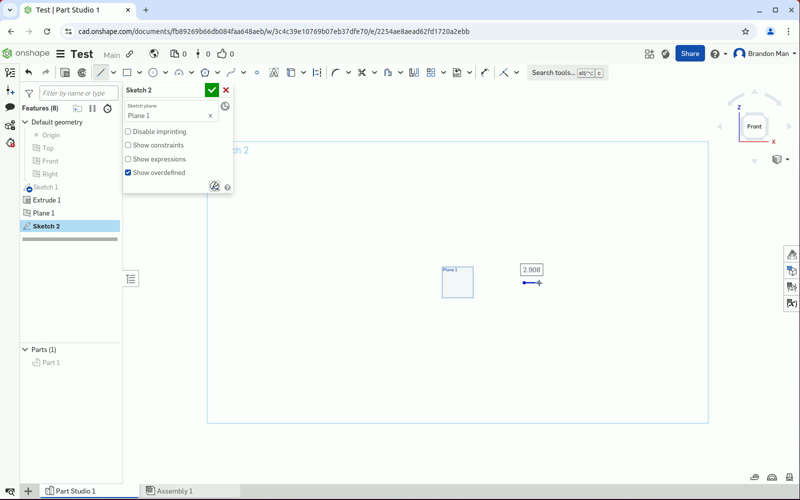
mouse_move(569, 282)
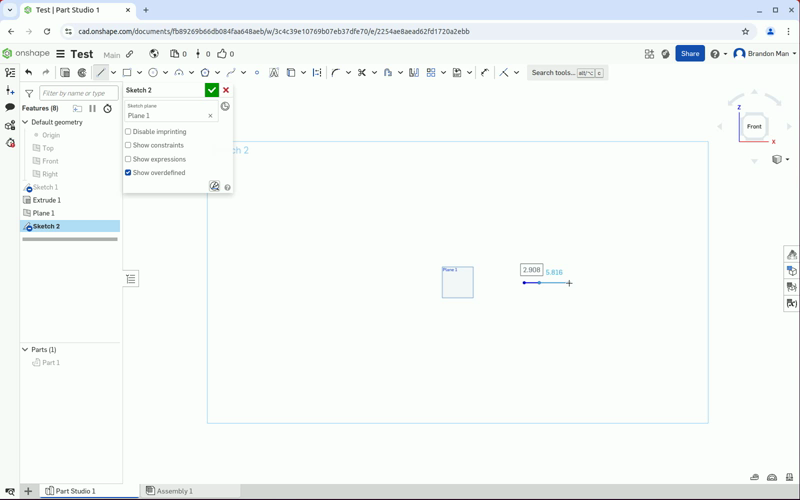
mouse_move(539, 277)
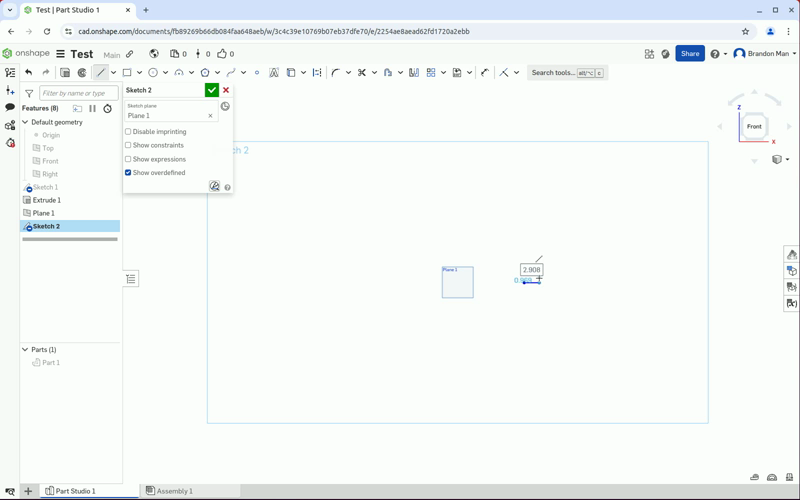
scroll(6)
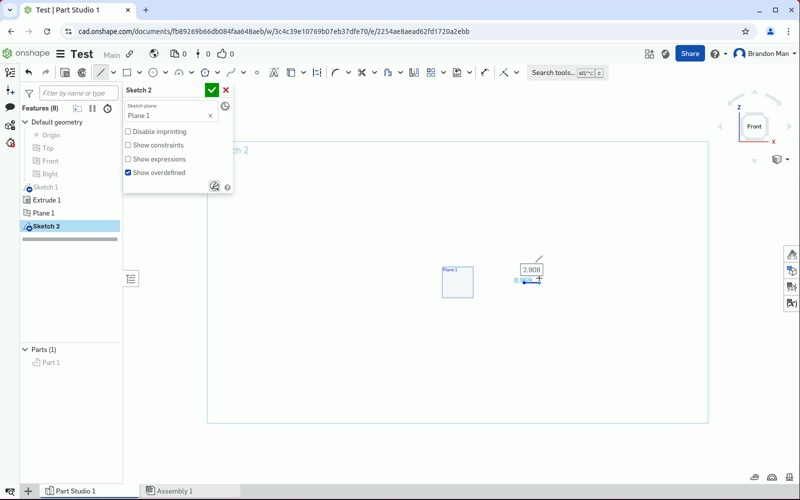
scroll(6)
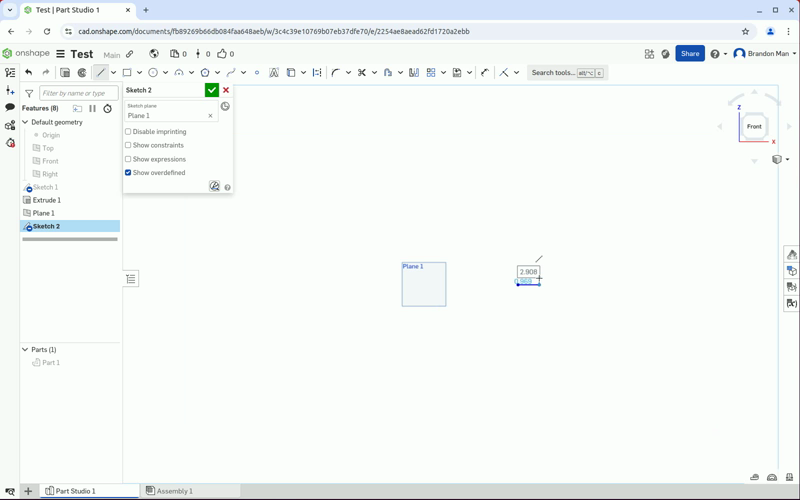
scroll(6)
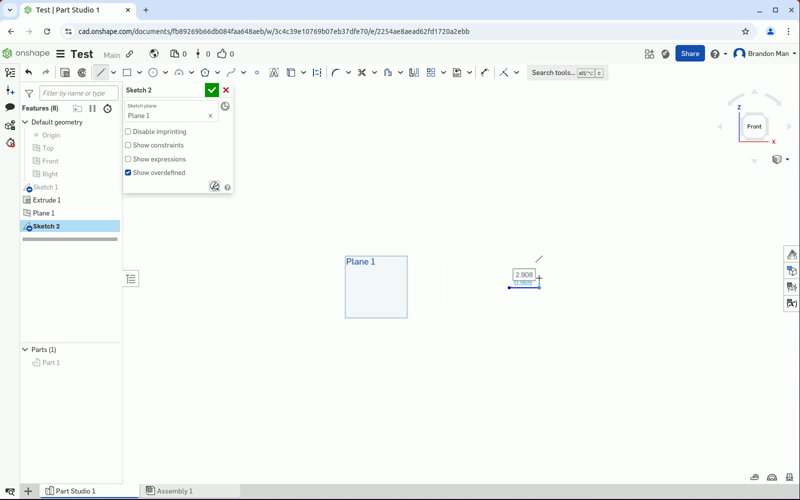
scroll(6)
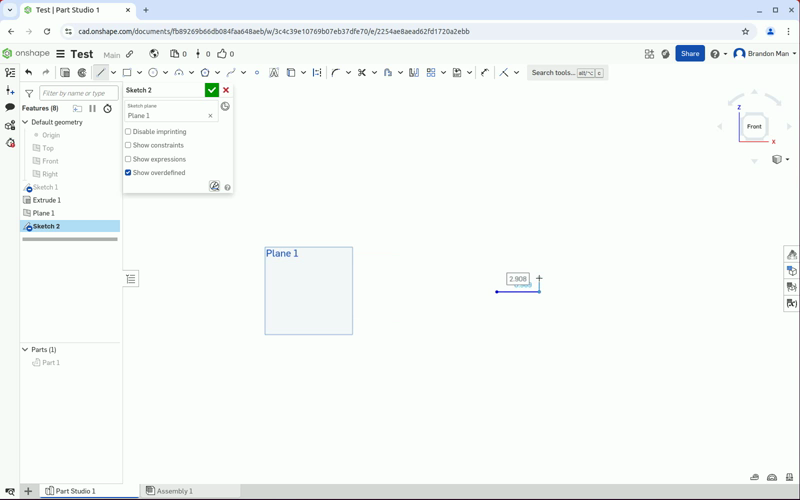
scroll(6)
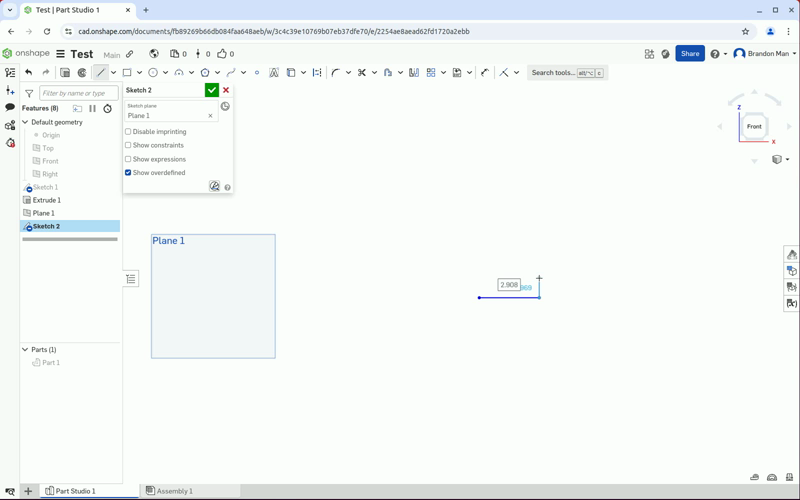
scroll(6)
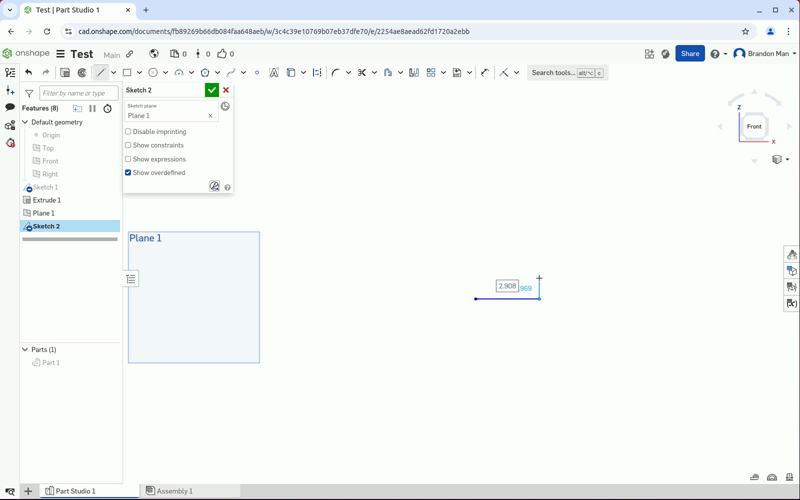
scroll(6)
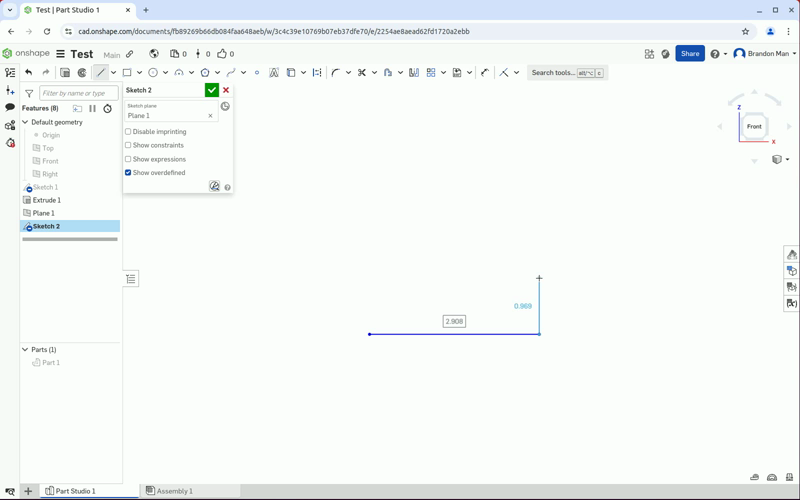
click(539, 277)
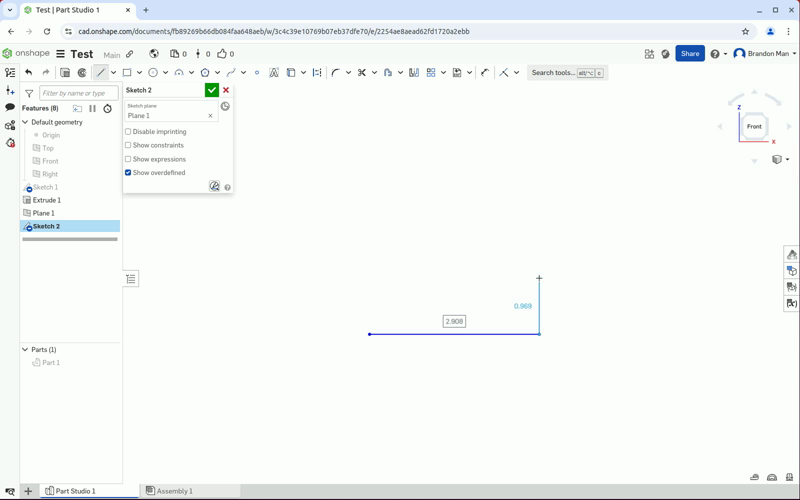
scroll(-6)
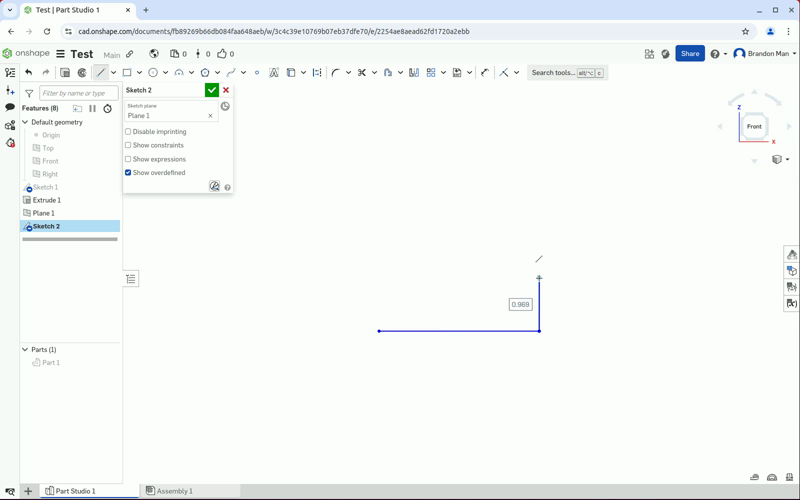
scroll(-6)
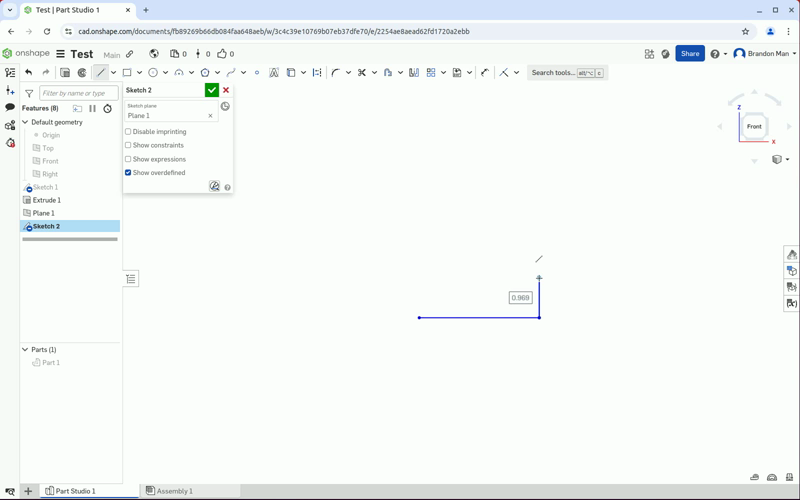
scroll(-6)
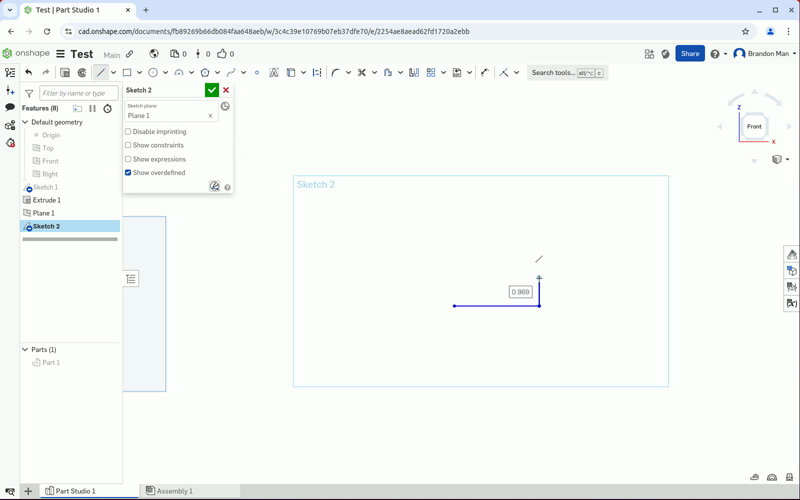
scroll(-6)
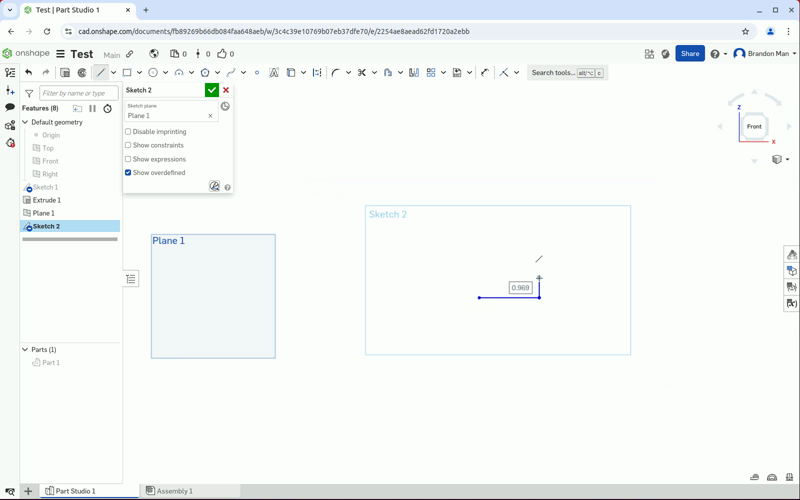
scroll(-6)
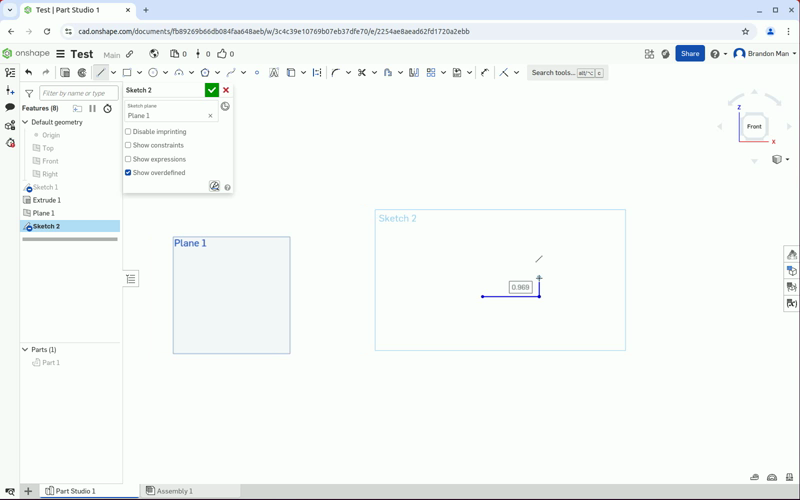
scroll(-6)
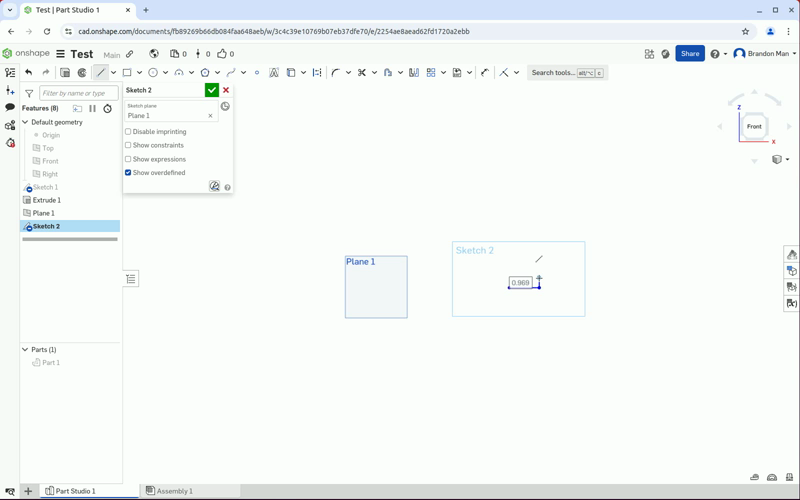
scroll(-6)
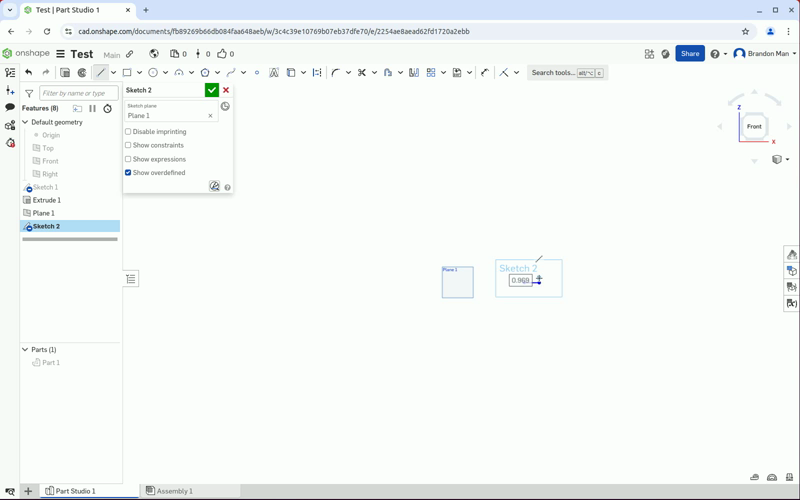
key_up(shift)
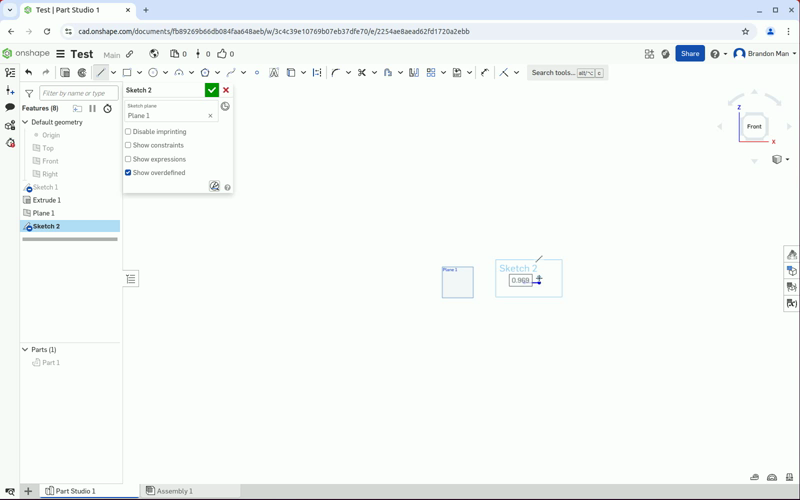
key_down(shift)
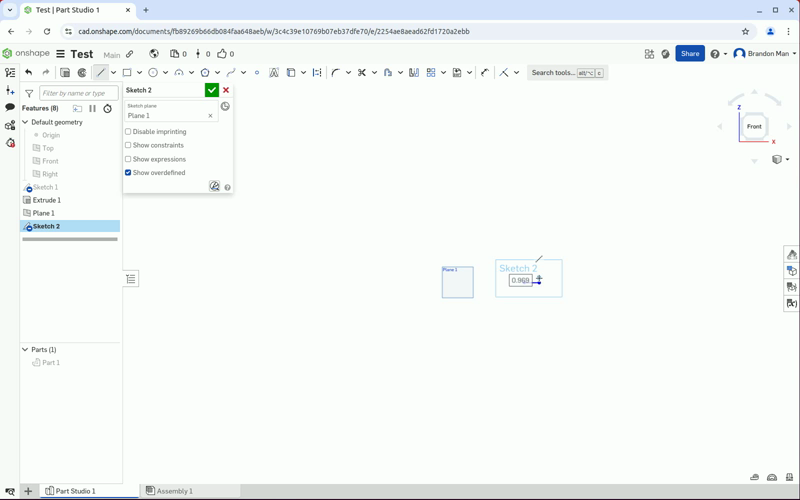
mouse_move(569, 277)
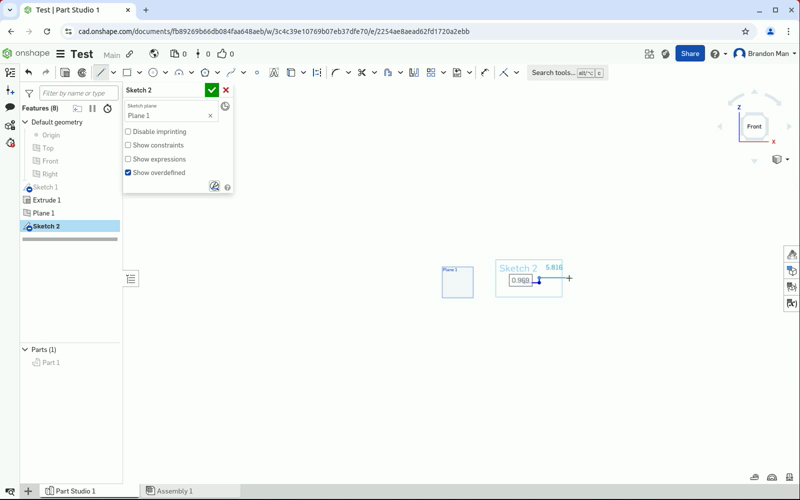
mouse_move(524, 277)
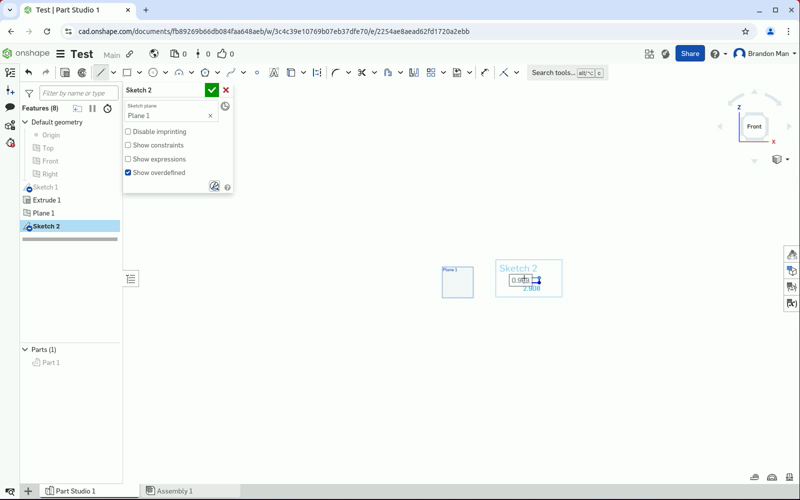
click(524, 277)
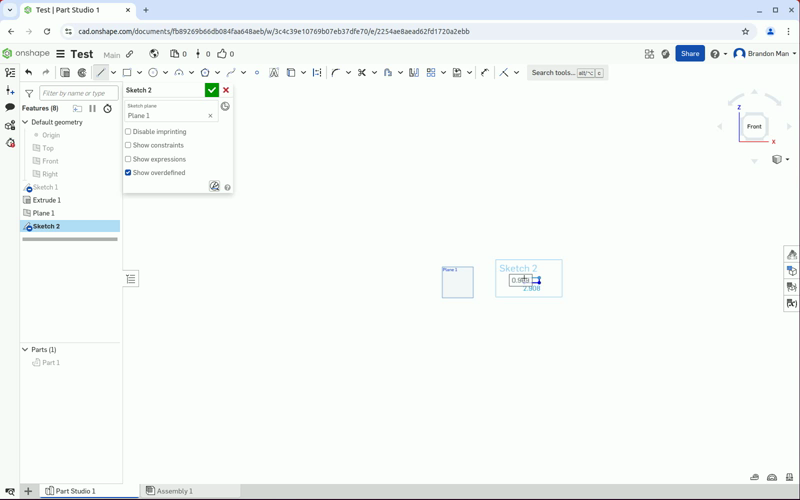
key_up(shift)
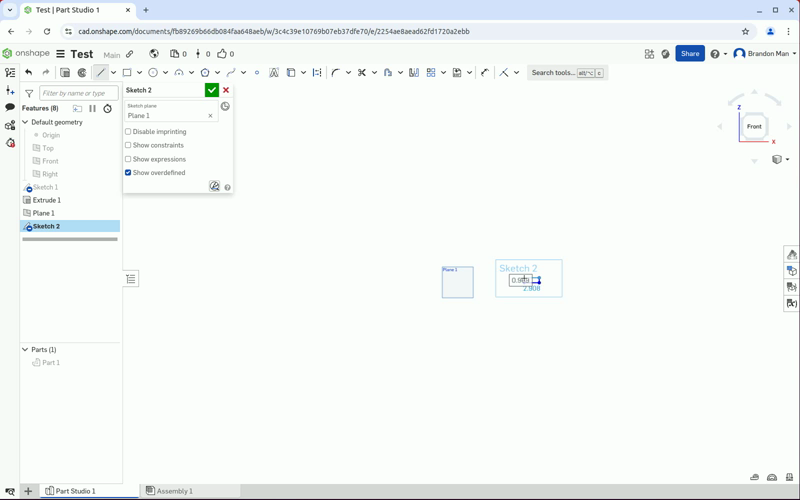
mouse_move(554, 277)
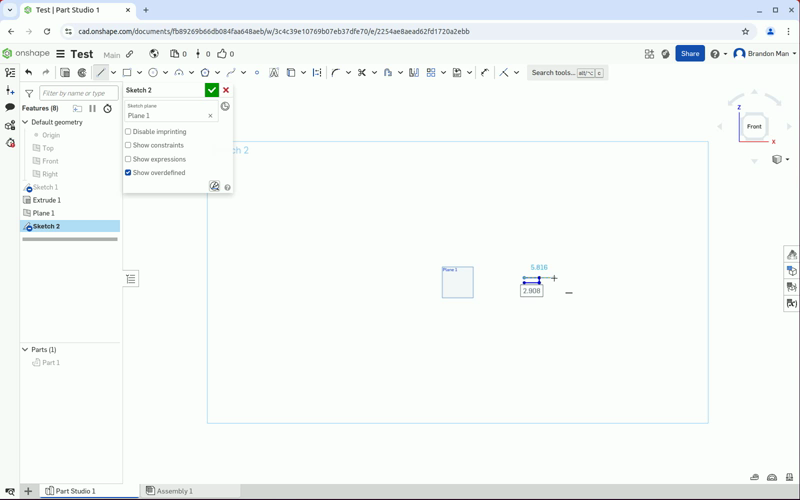
key_down(shift)
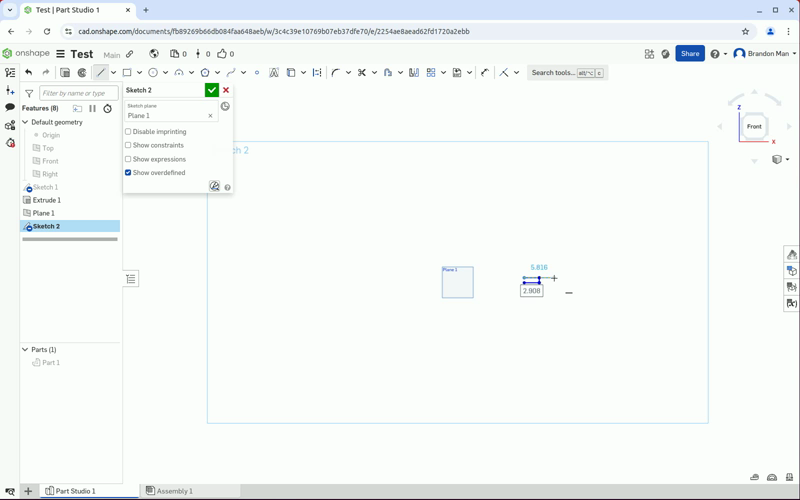
mouse_move(524, 282)
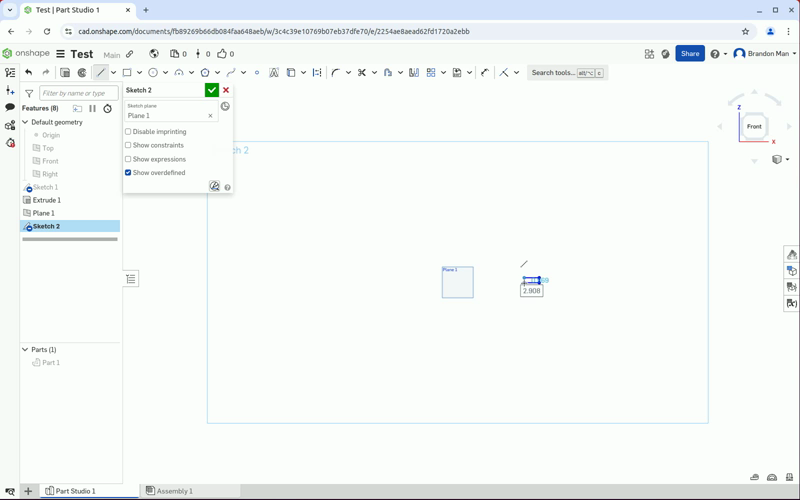
scroll(6)
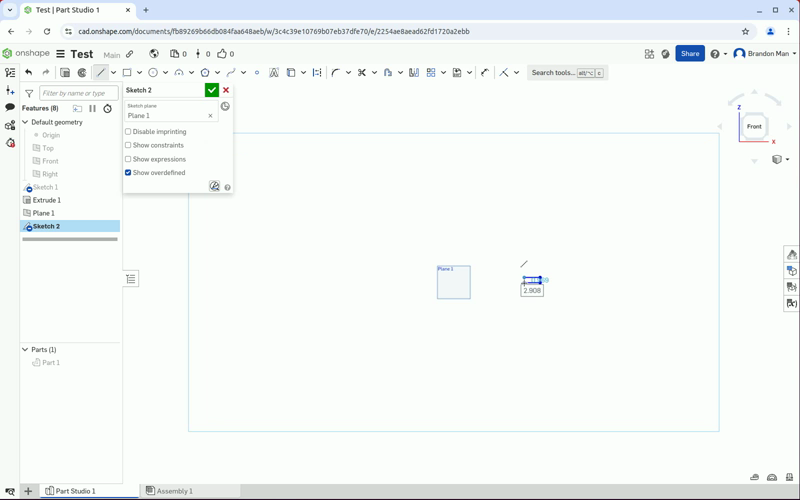
scroll(6)
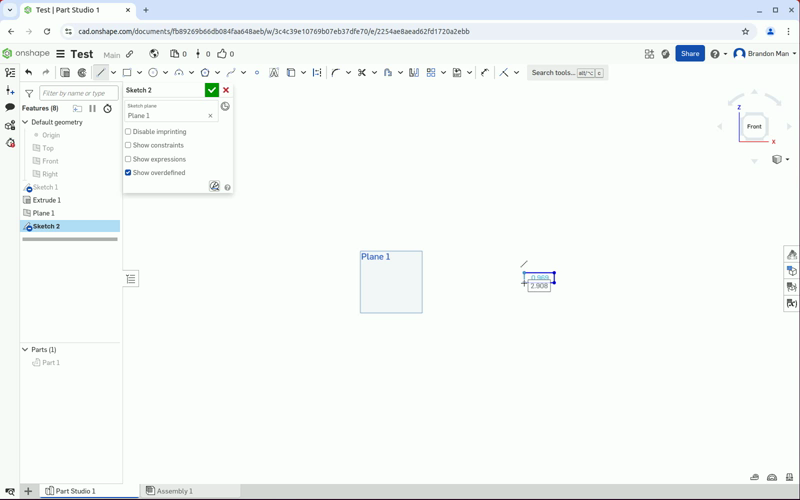
scroll(6)
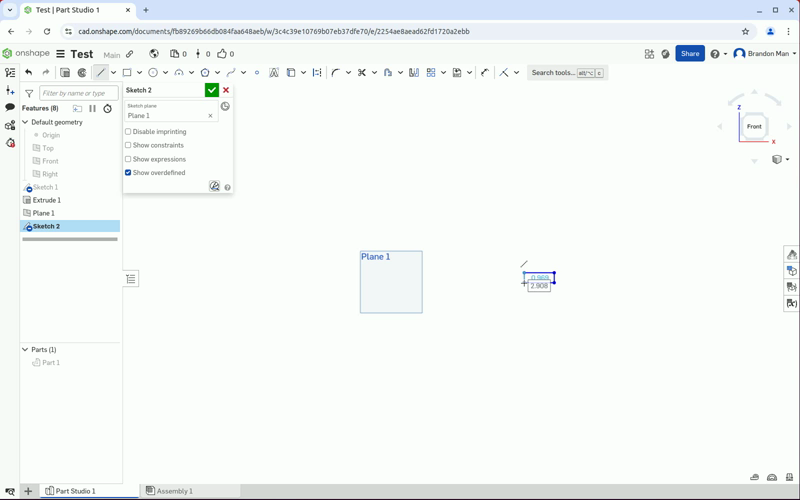
scroll(6)
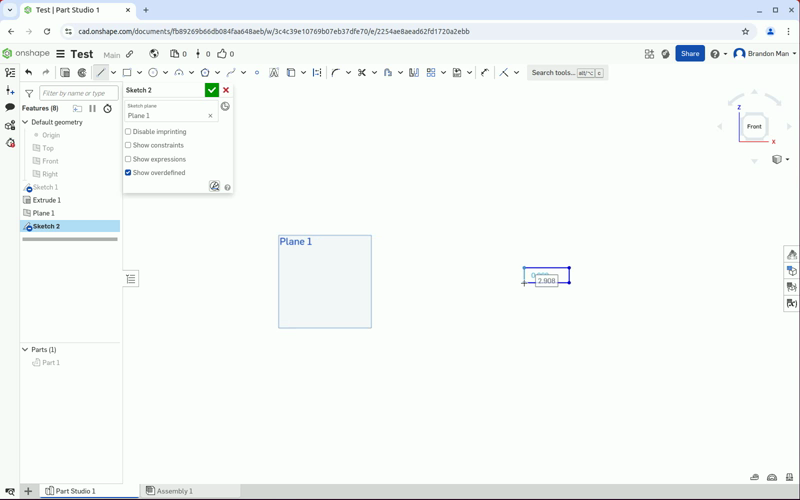
scroll(6)
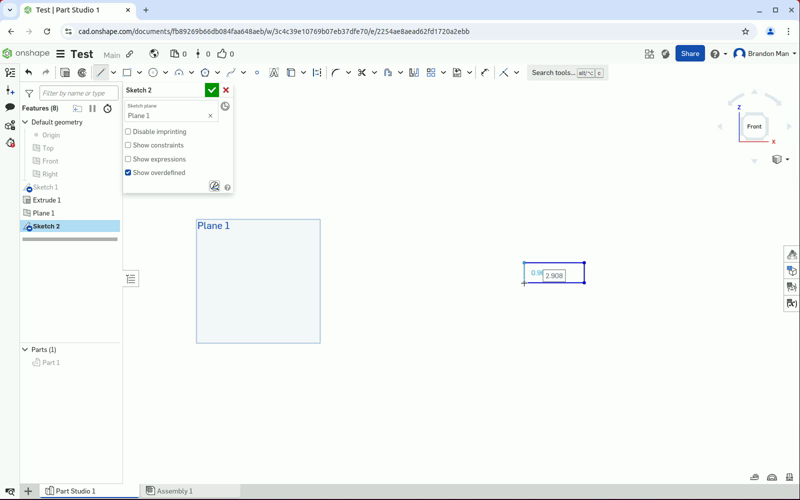
scroll(6)
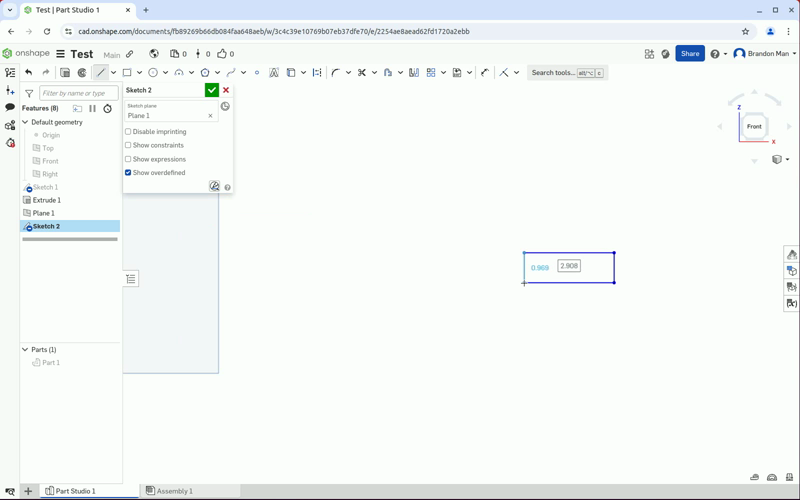
scroll(6)
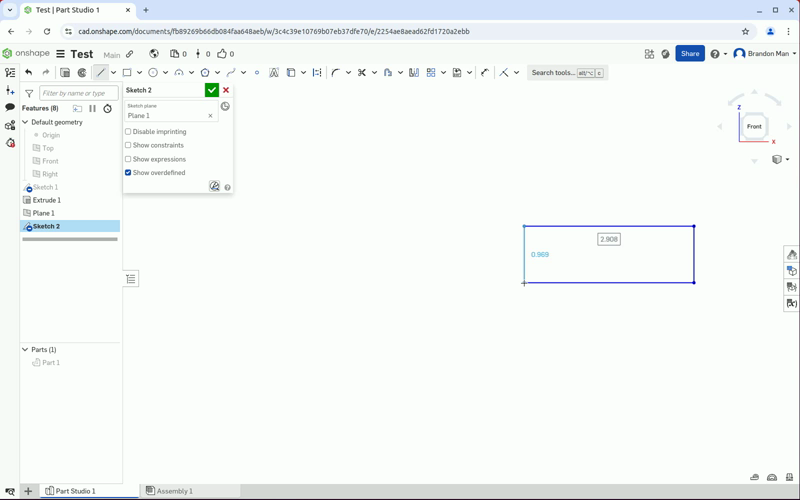
key_up(shift)
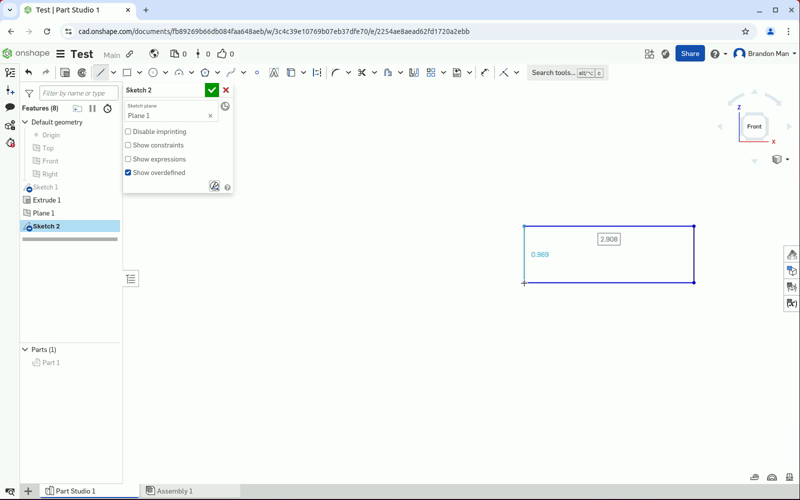
click(524, 282)
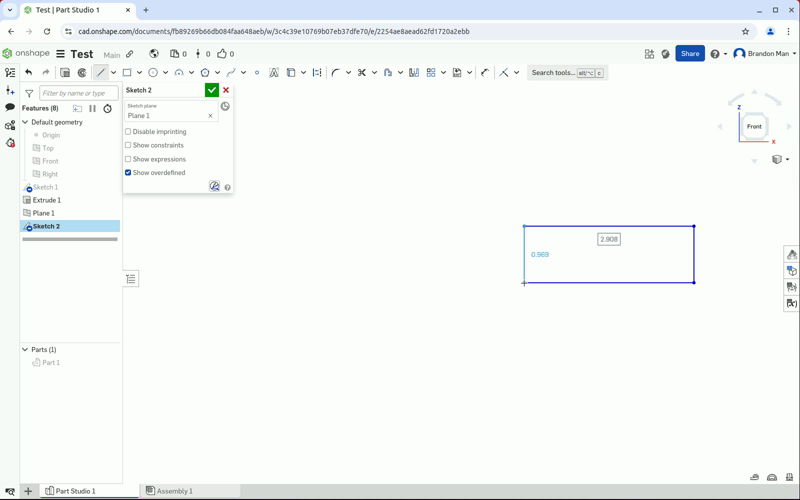
scroll(-6)
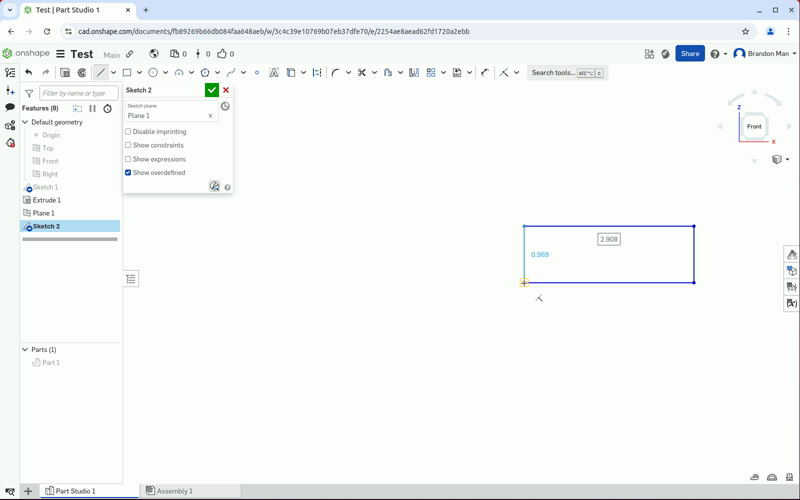
scroll(-6)
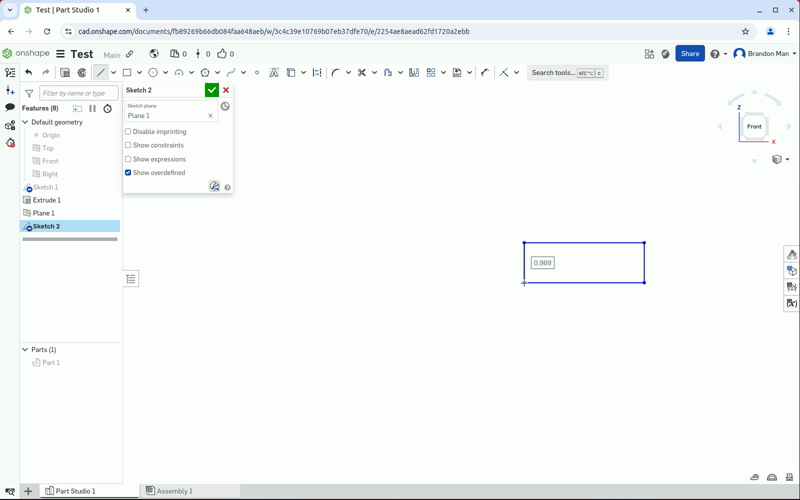
scroll(-6)
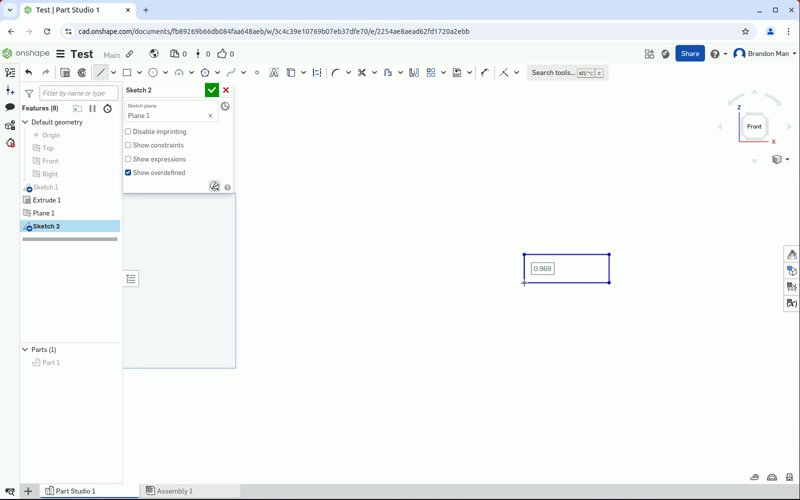
scroll(-6)
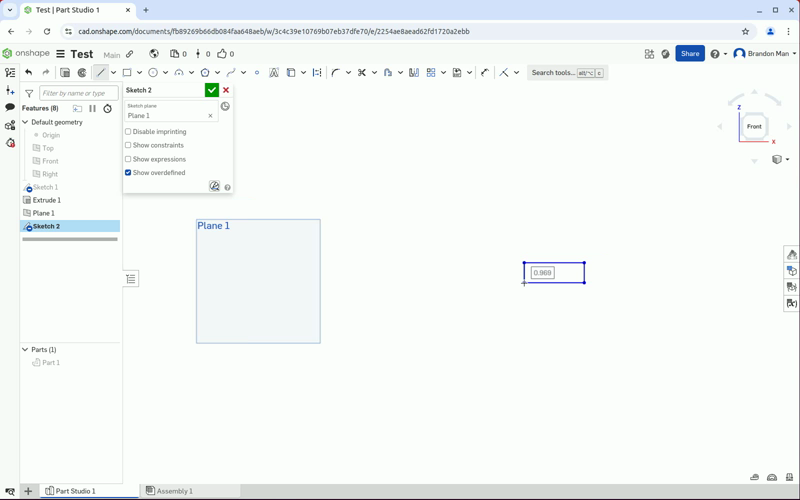
scroll(-6)
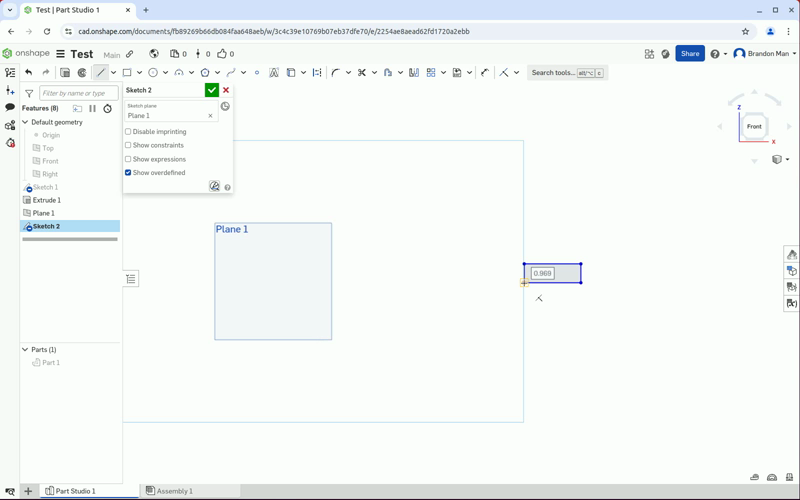
scroll(-6)
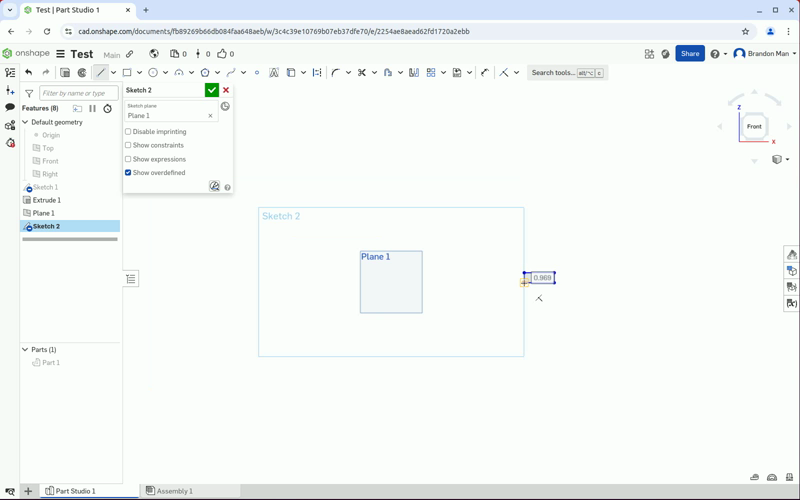
scroll(-6)
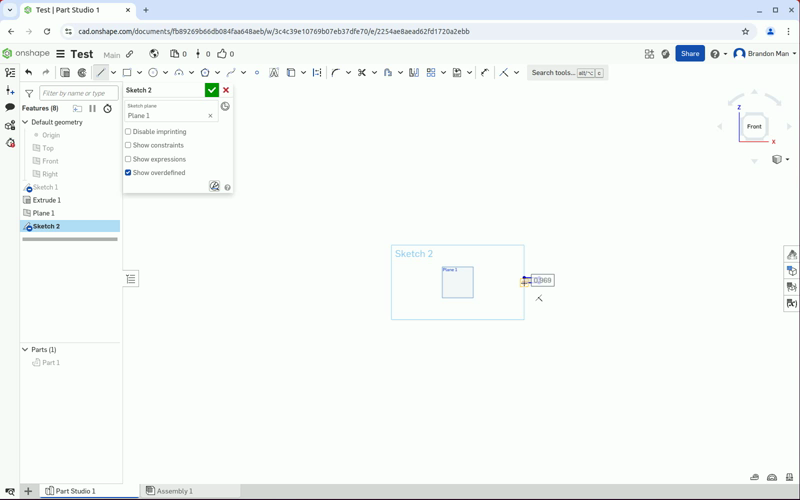
key(esc)
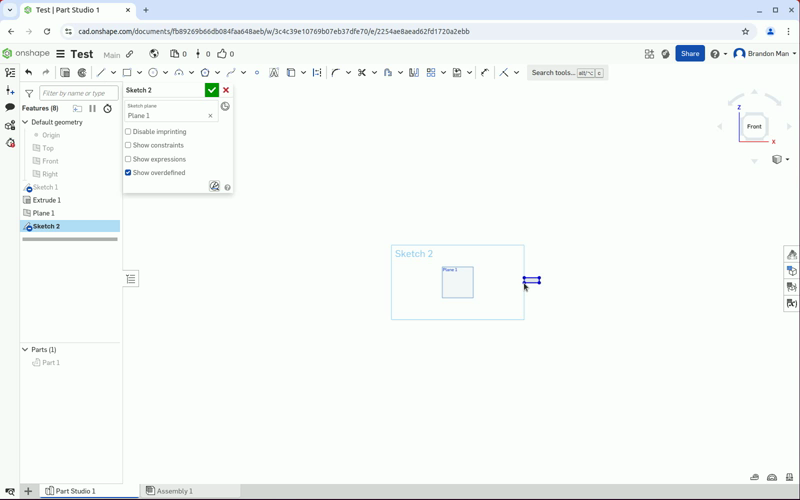
mouse_move(538, 280)
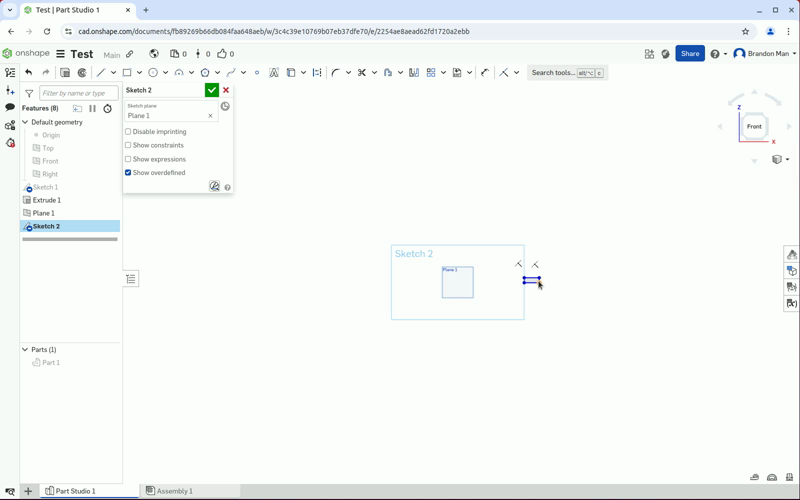
scroll(6)
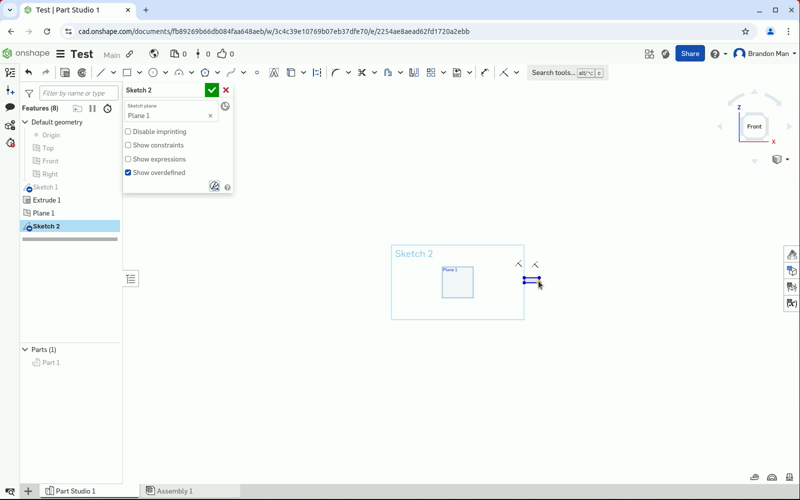
scroll(6)
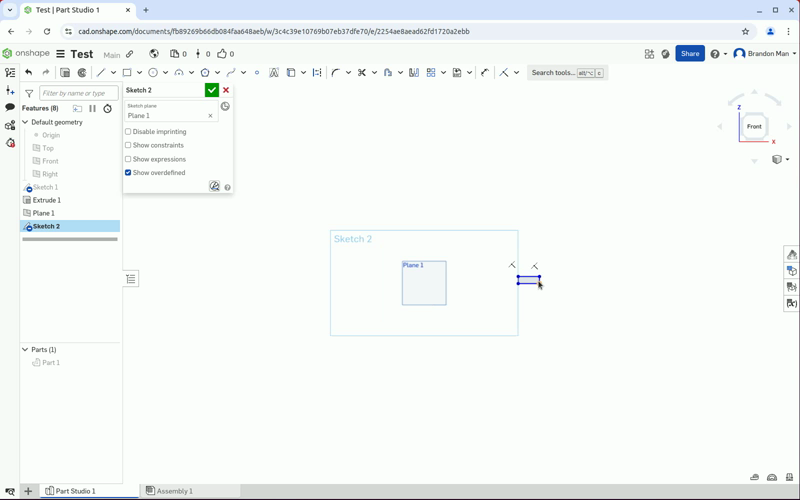
scroll(6)
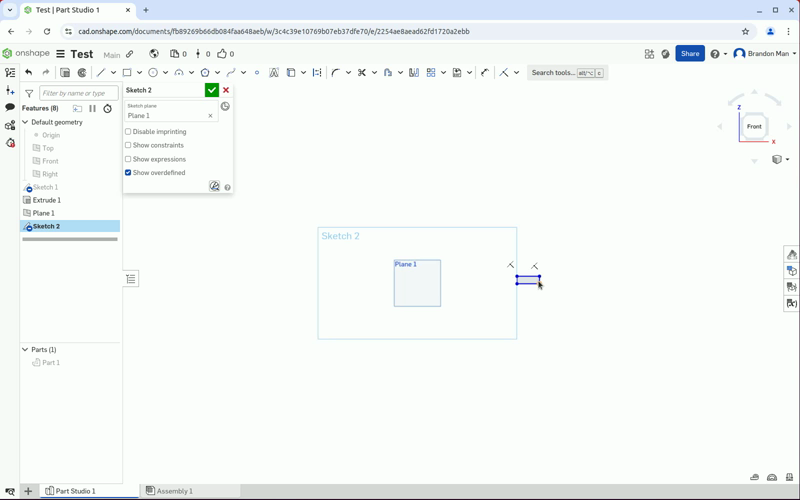
scroll(6)
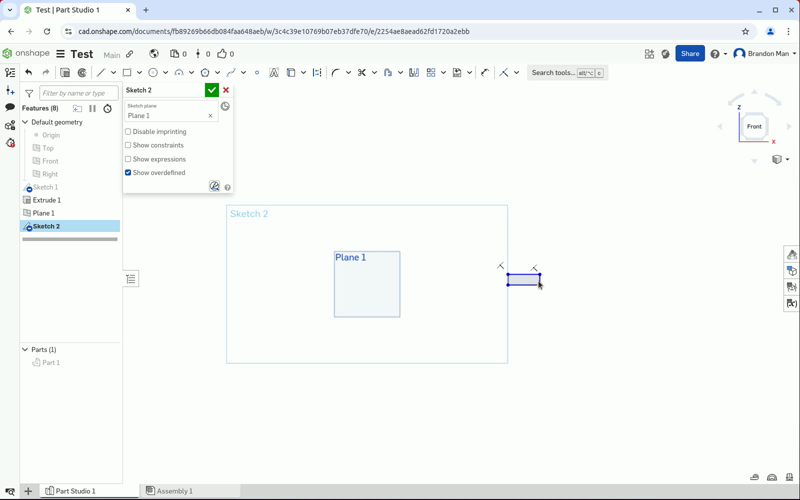
scroll(6)
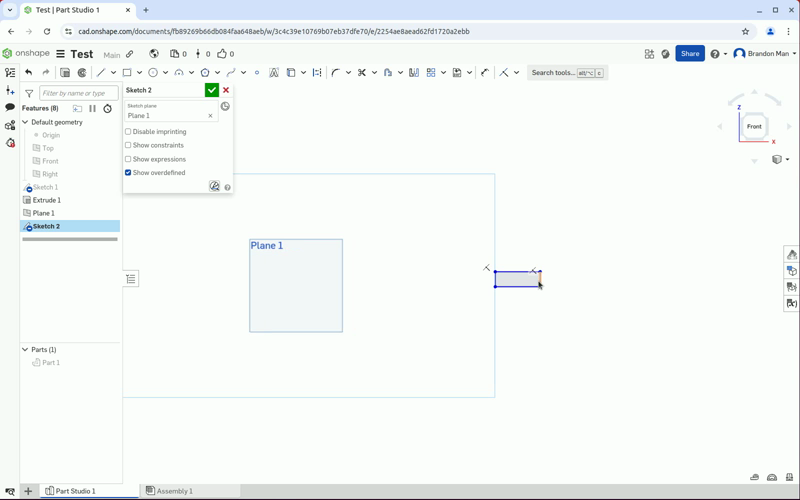
scroll(6)
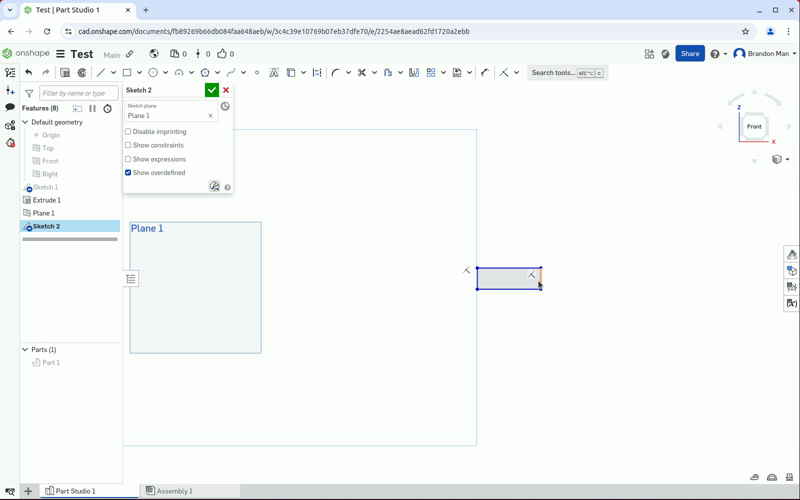
scroll(6)
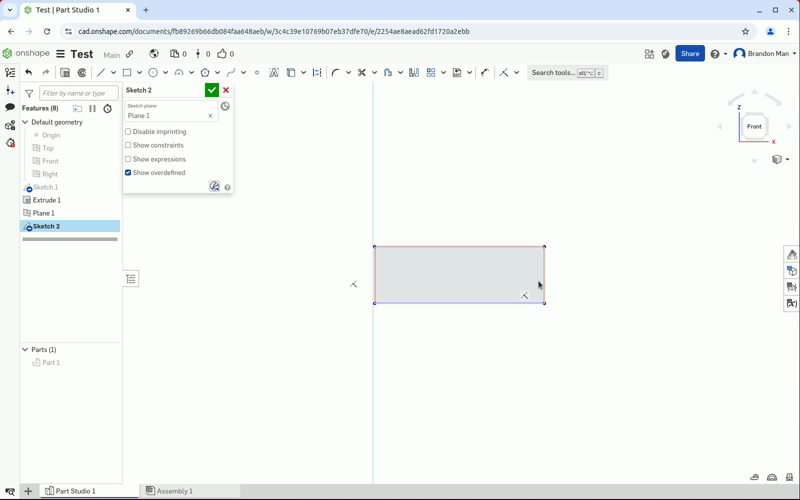
click(538, 280)
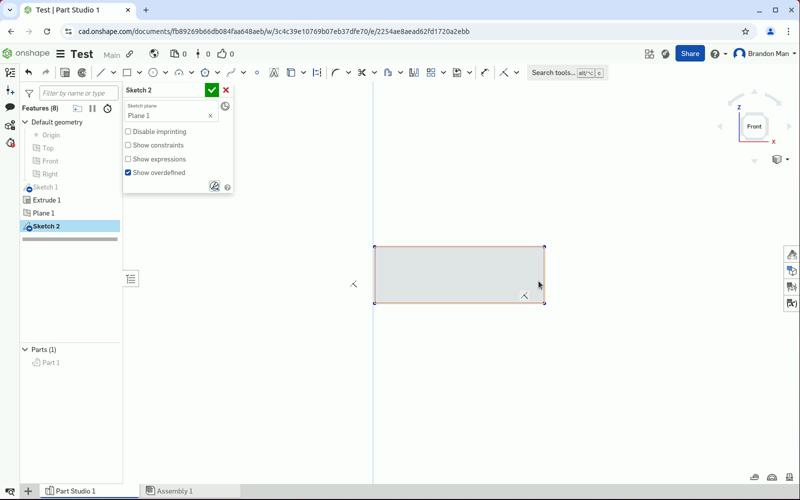
scroll(-6)
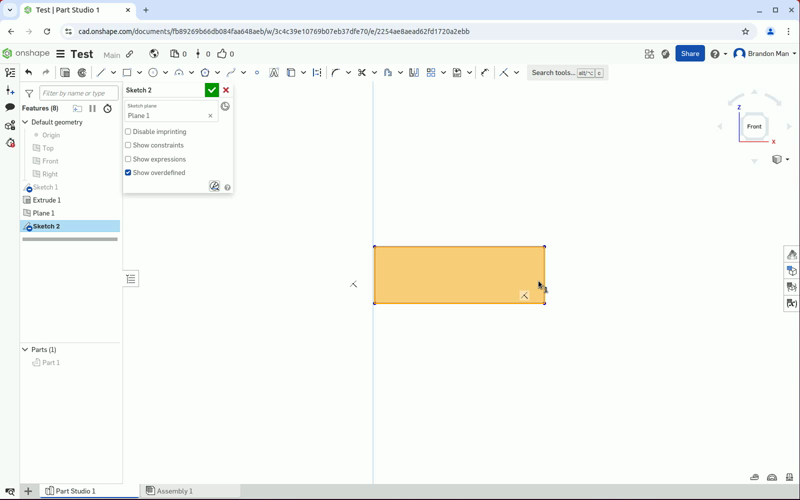
scroll(-6)
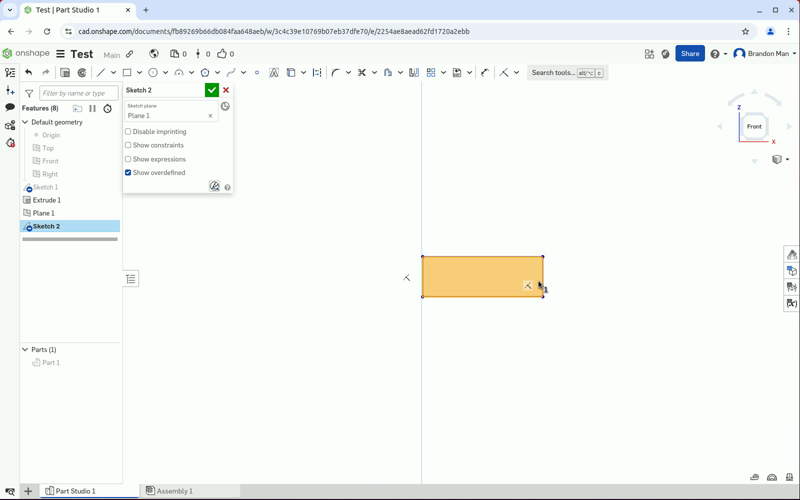
scroll(-6)
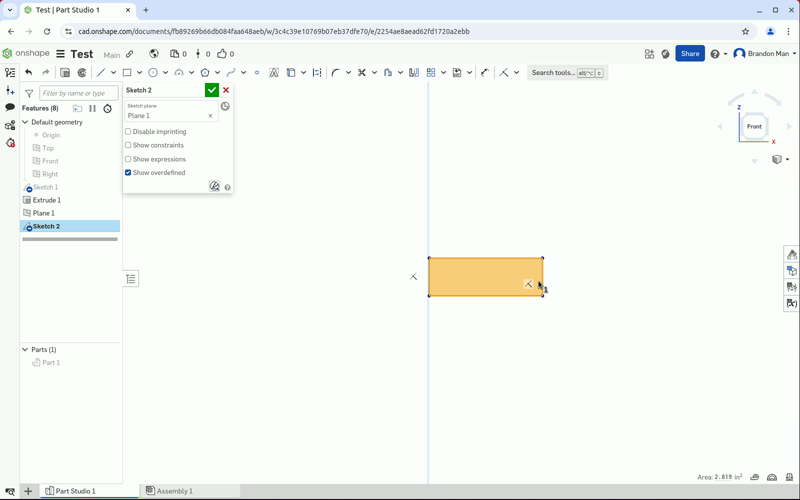
scroll(-6)
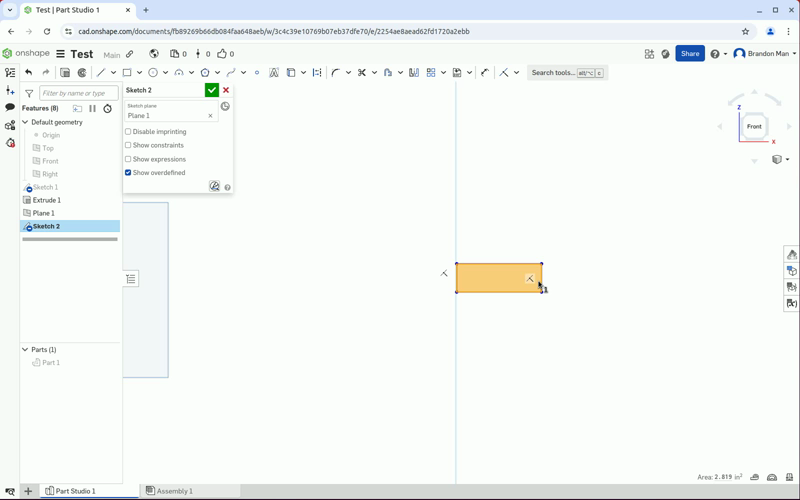
scroll(-6)
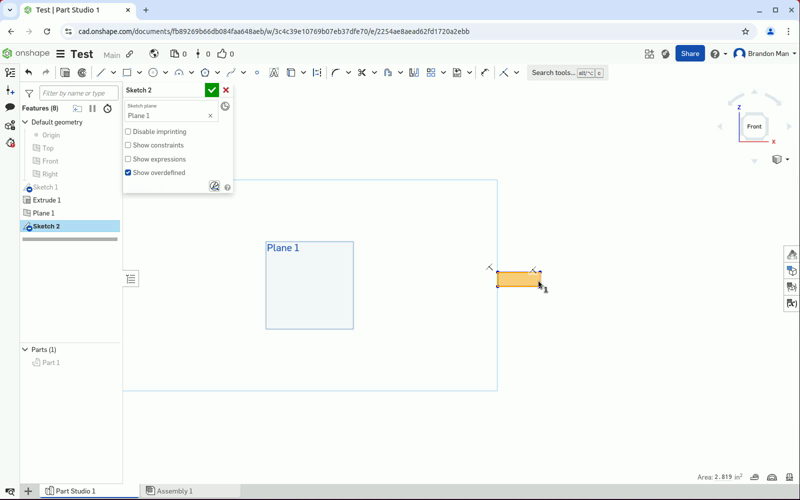
scroll(-6)
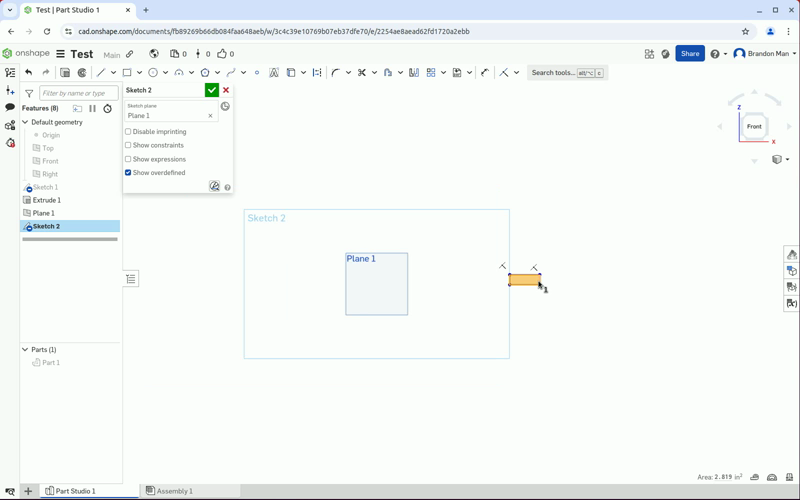
scroll(-6)
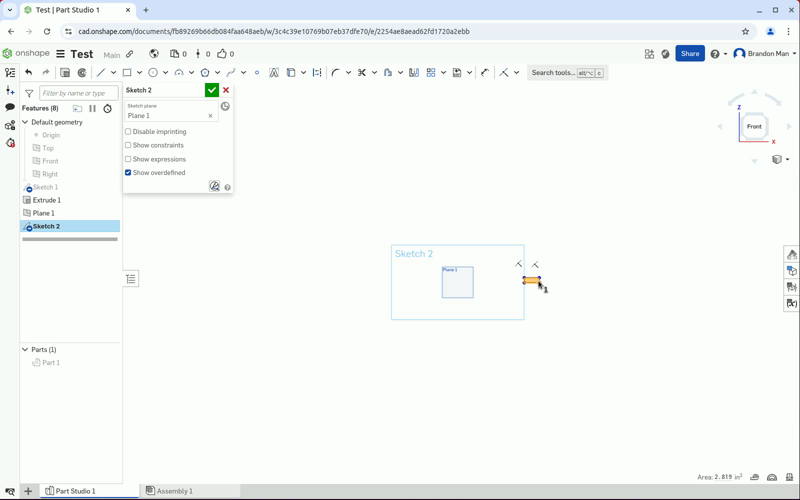
mouse_move(73, 352)
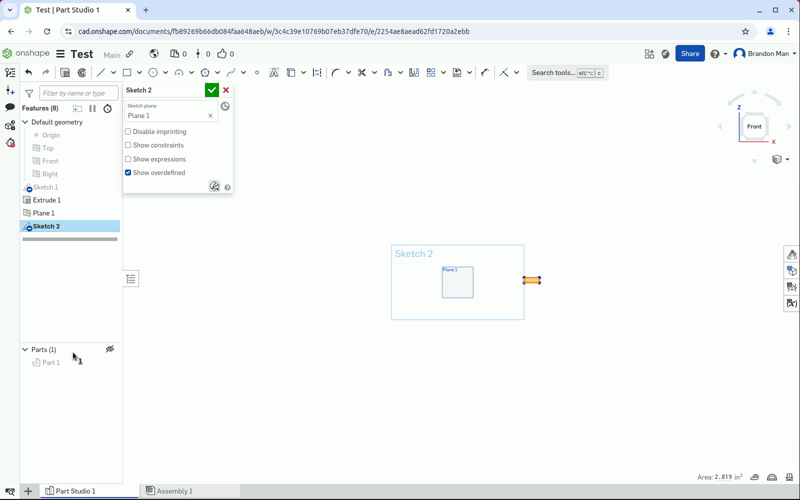
key(shift+y)
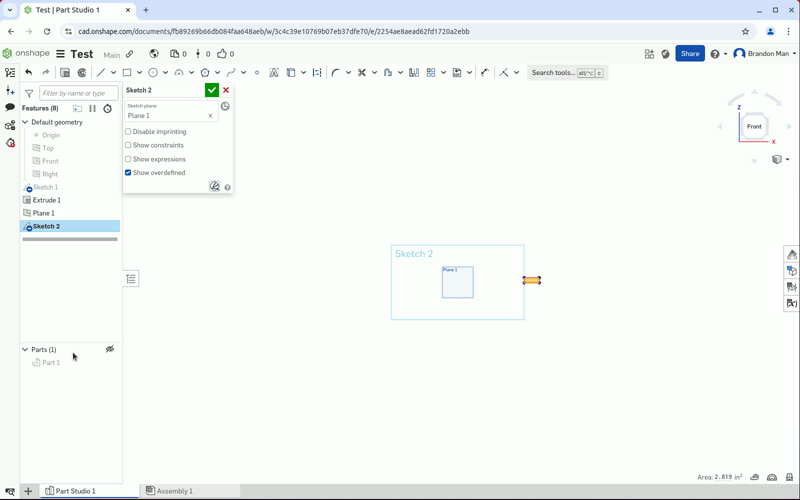
key(shift+e)
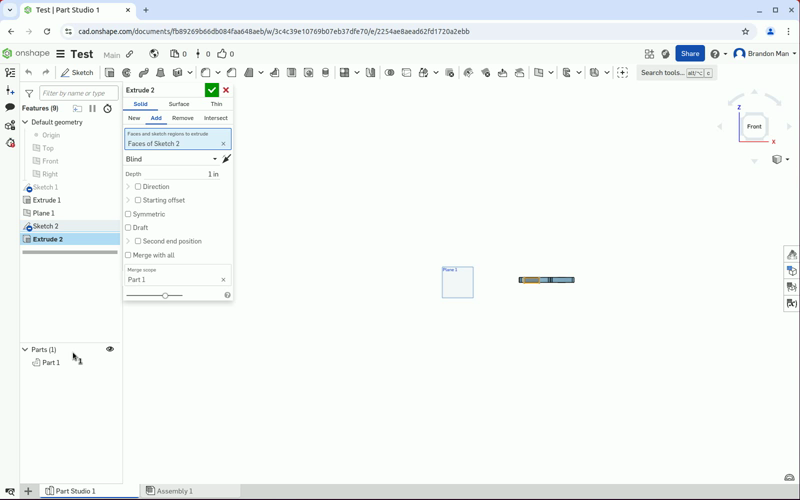
mouse_move(143, 106)
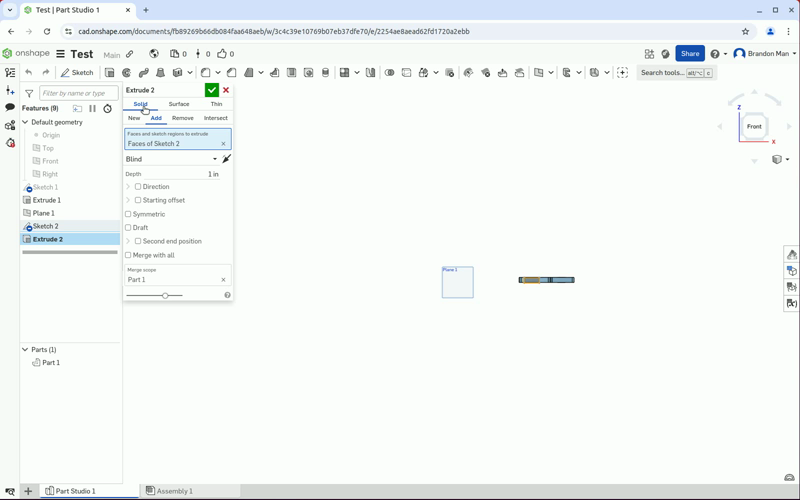
click(143, 106)
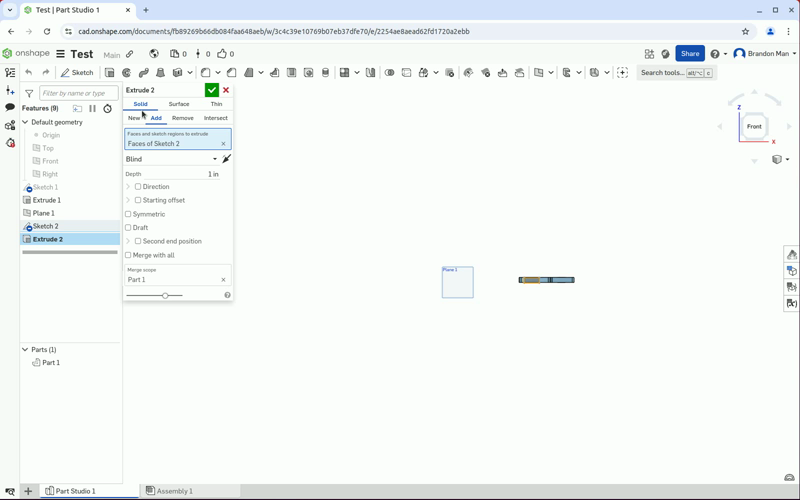
mouse_move(137, 120)
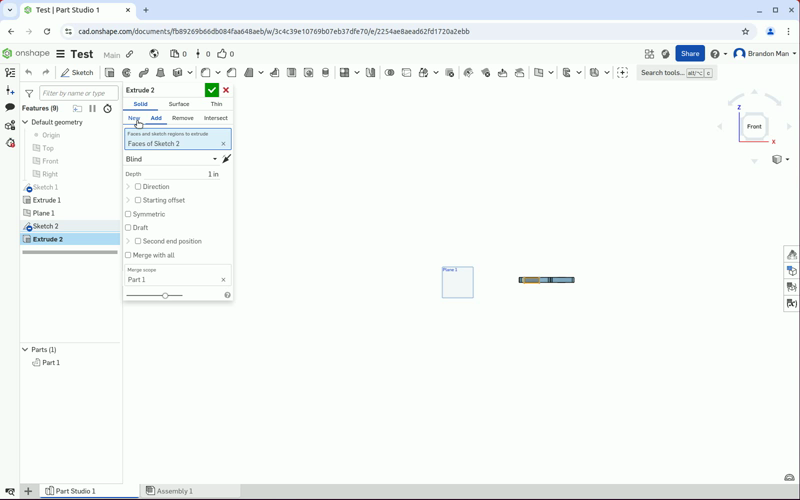
click(137, 120)
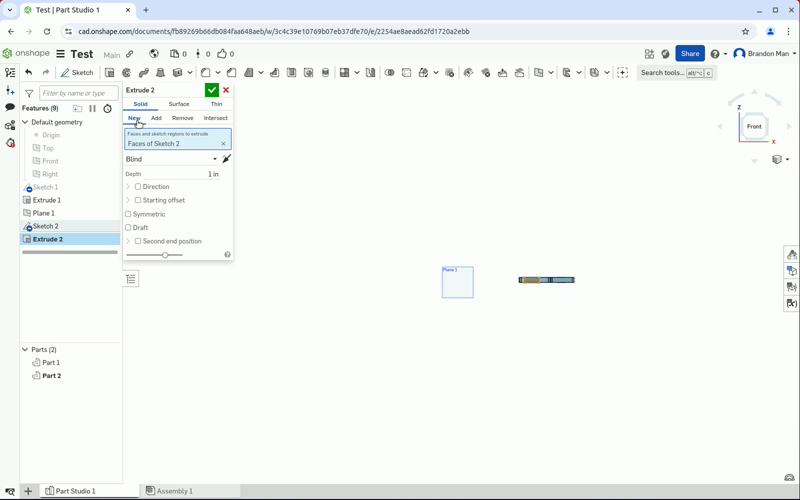
key(tab, 4)
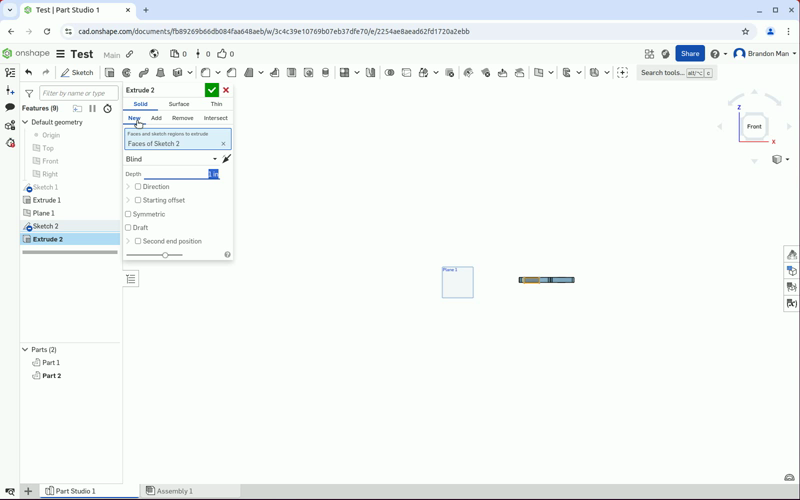
text(0.481)
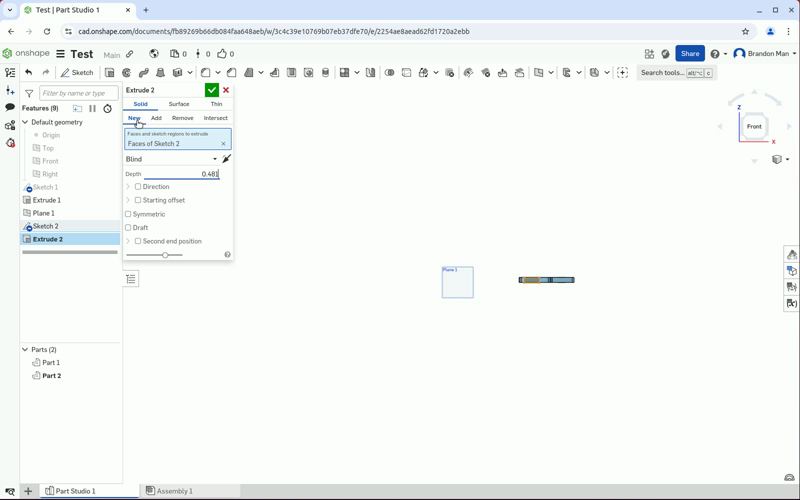
key(enter)
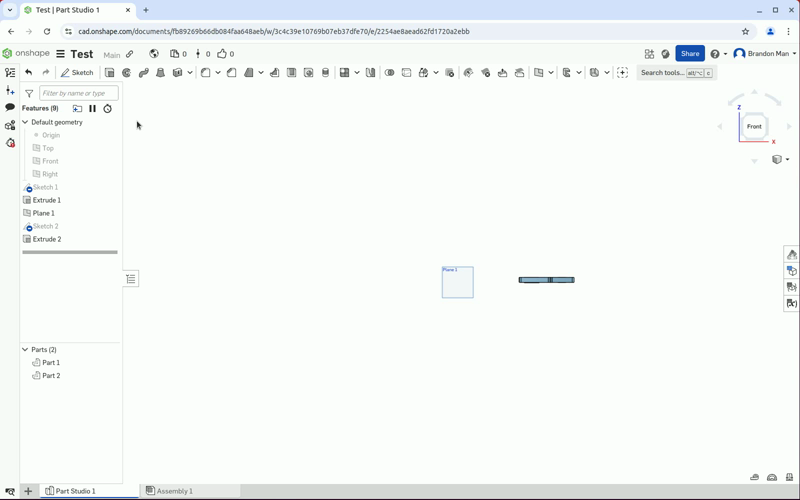
key(shift+h)
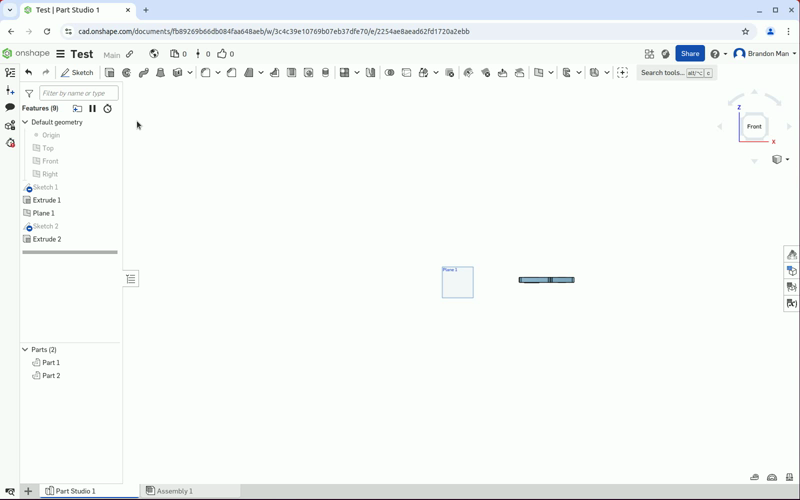
key(shift+h)
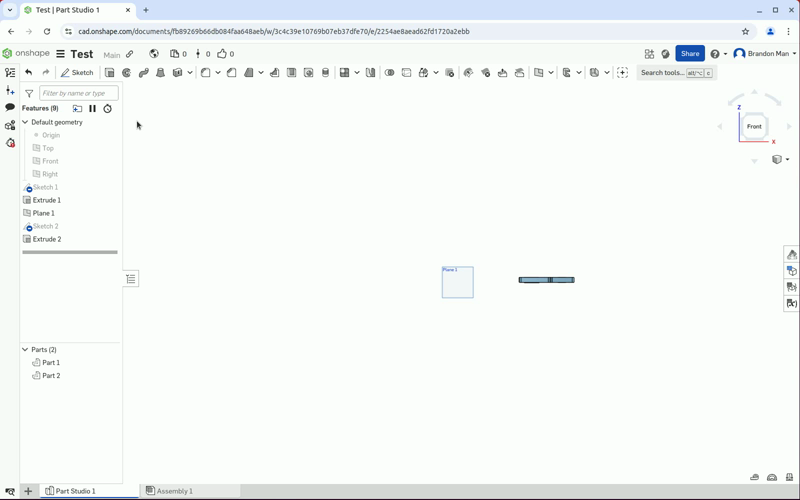
mouse_move(73, 189)
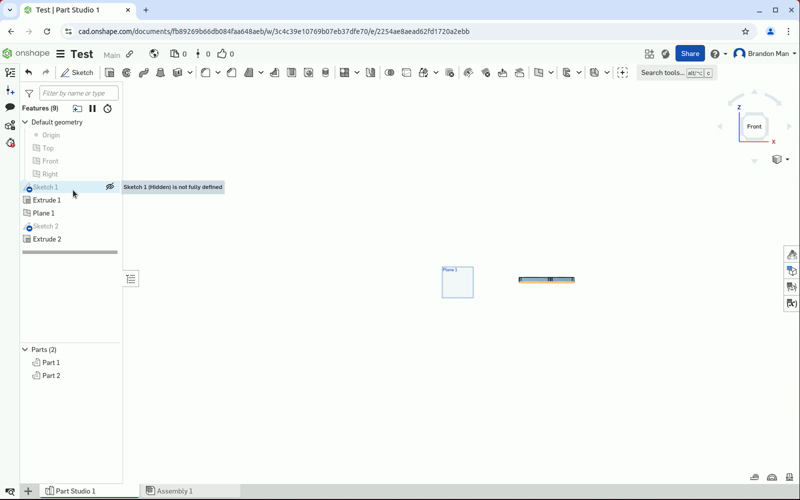
click(73, 189)
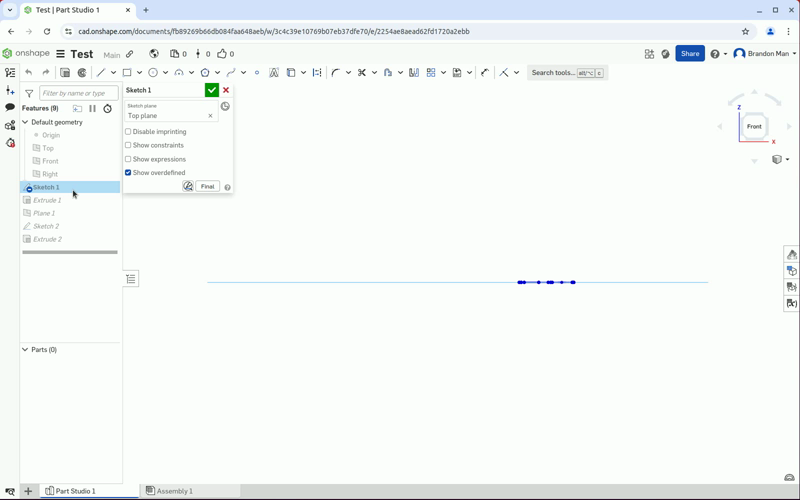
mouse_move(229, 92)
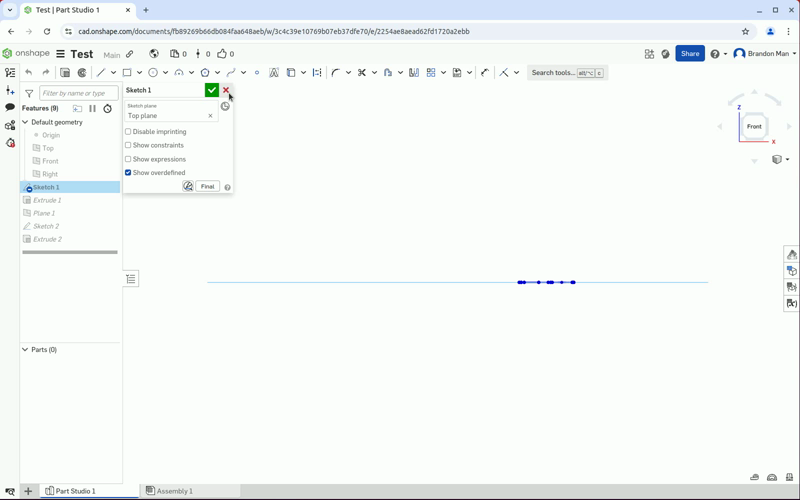
click(229, 92)
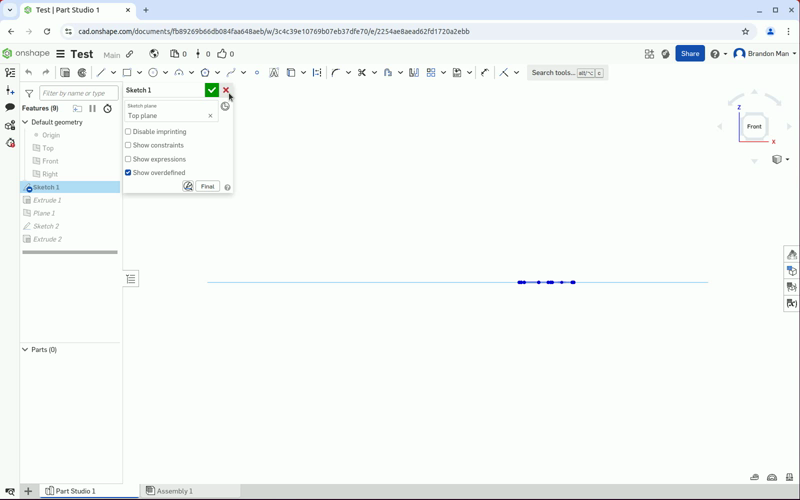
key(shift+s)
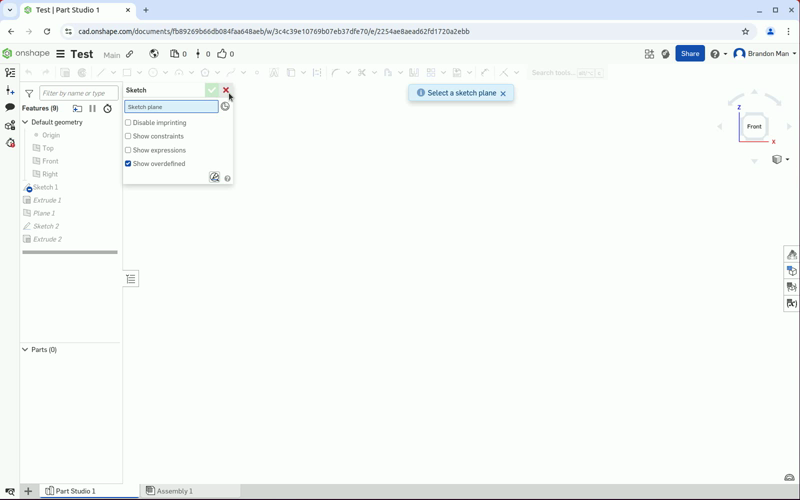
mouse_move(73, 215)
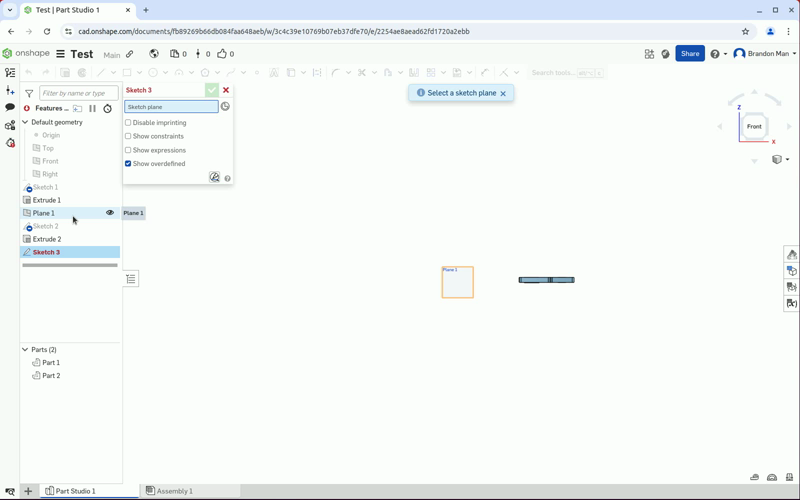
click(73, 215)
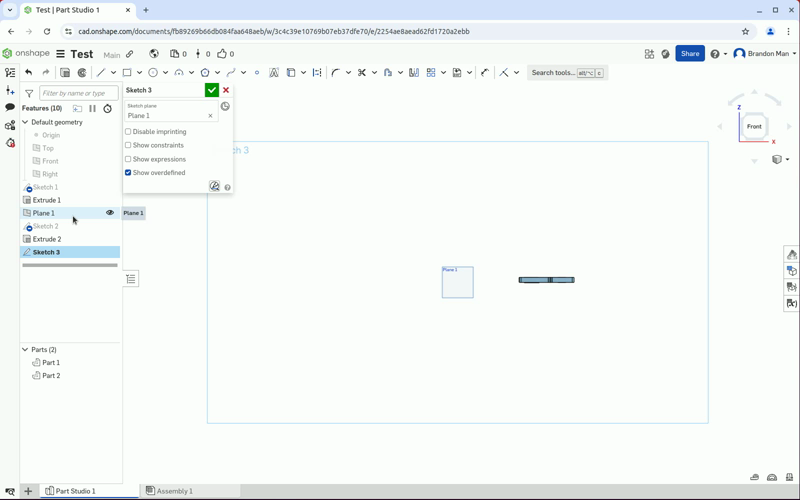
mouse_move(73, 352)
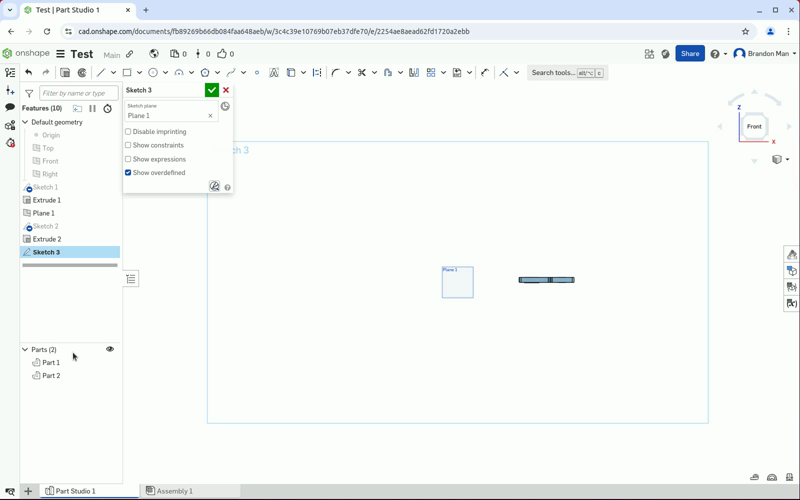
key(y)
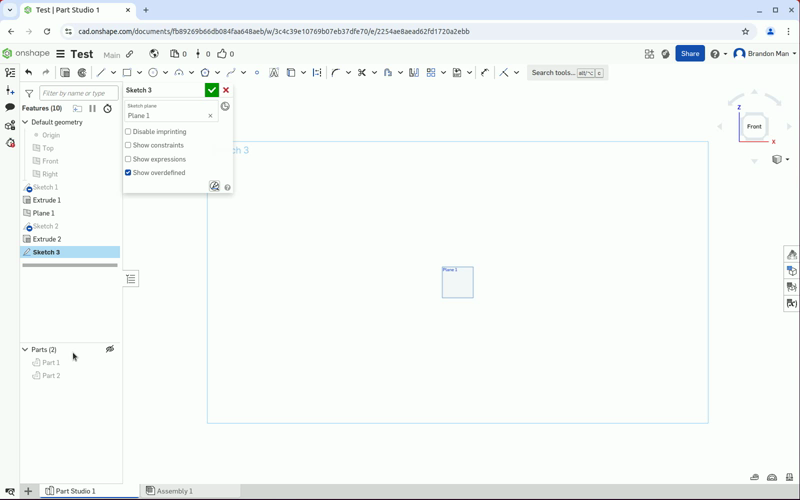
key(a)
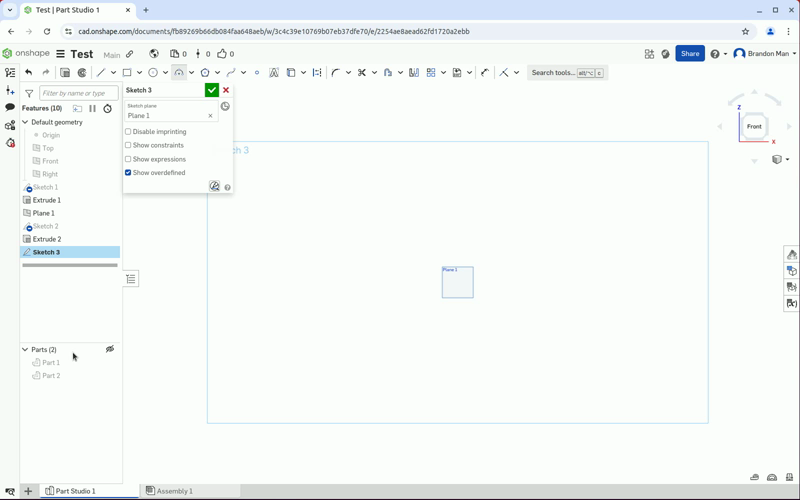
key_down(shift)
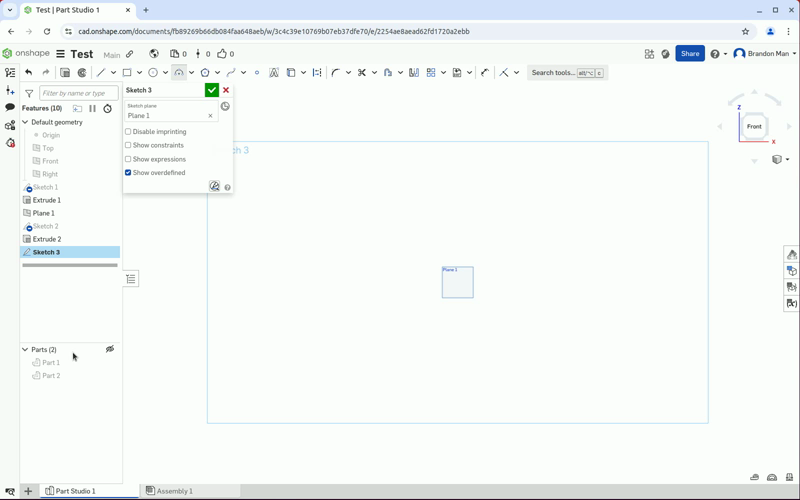
mouse_move(479, 223)
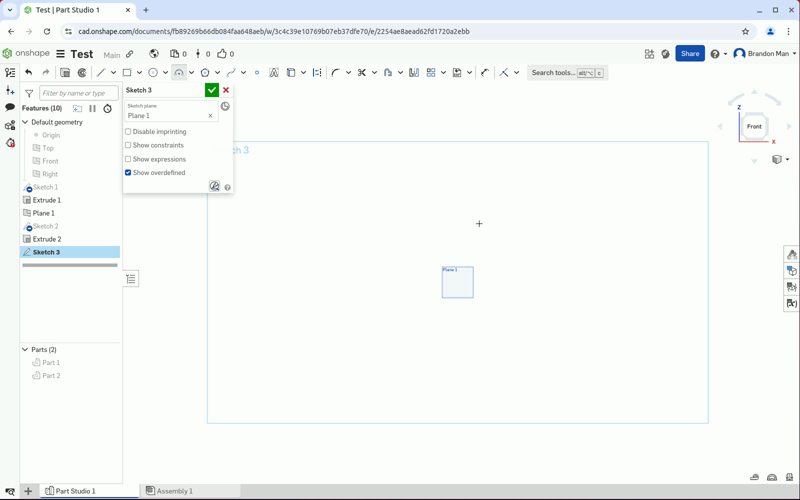
click(479, 223)
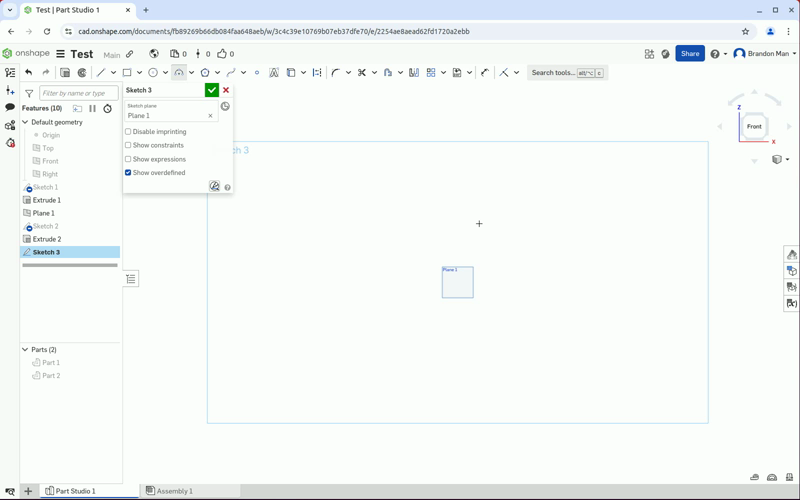
key_up(shift)
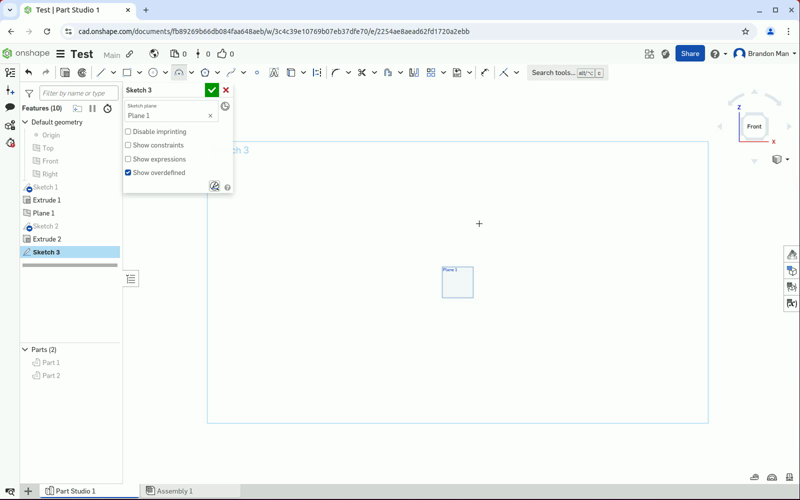
key_down(shift)
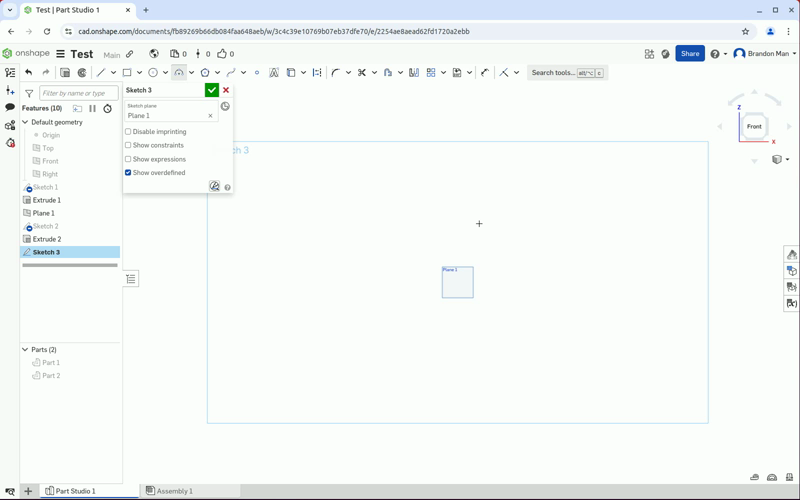
mouse_move(481, 225)
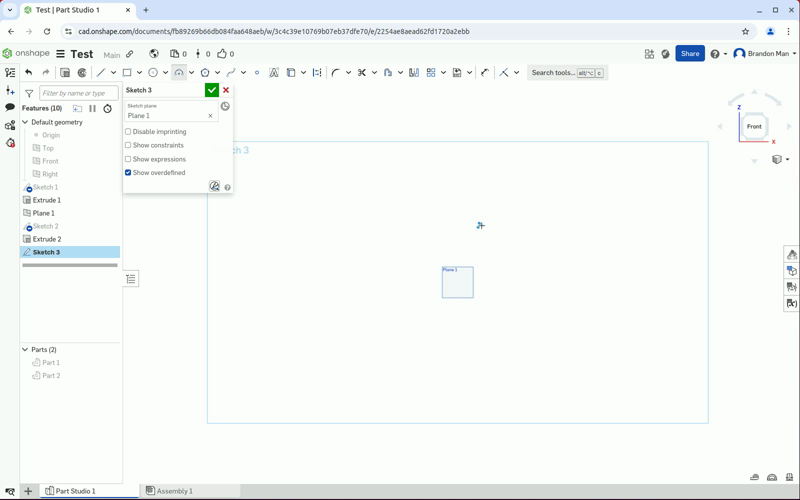
scroll(6)
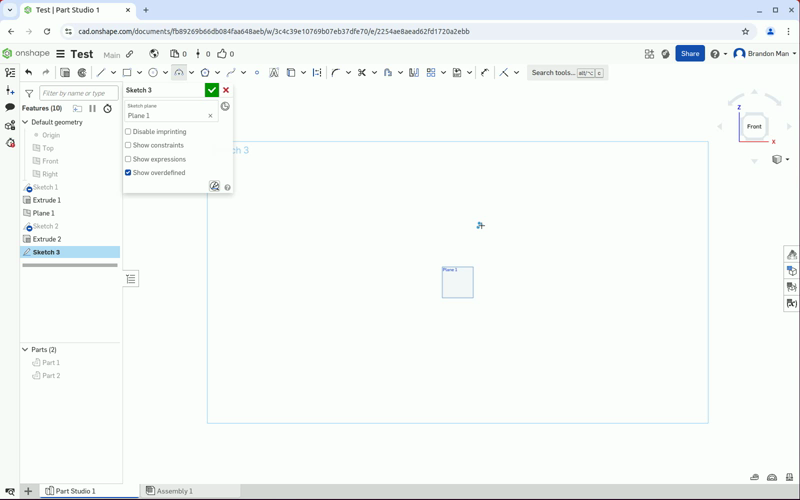
scroll(6)
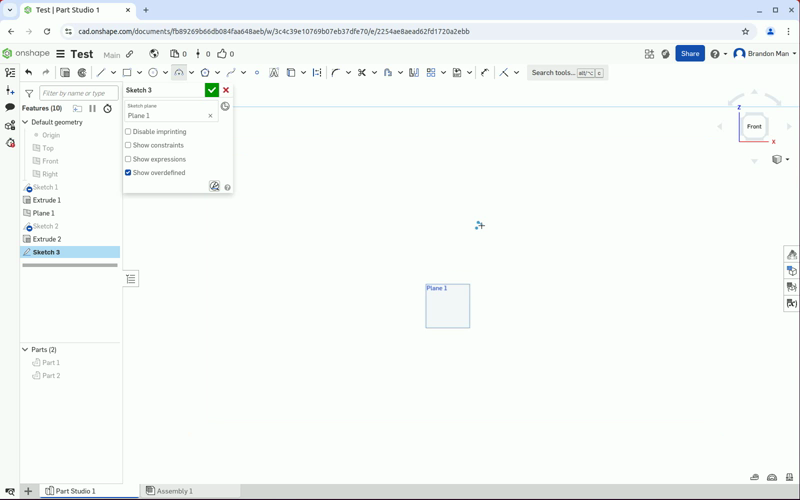
scroll(6)
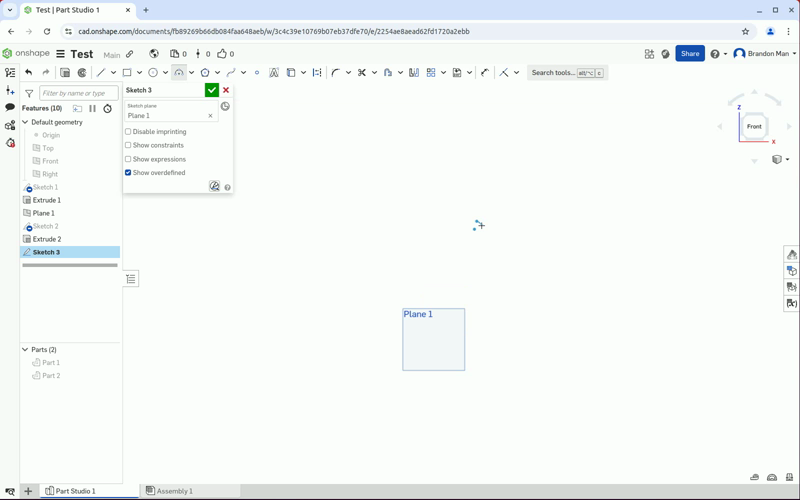
scroll(6)
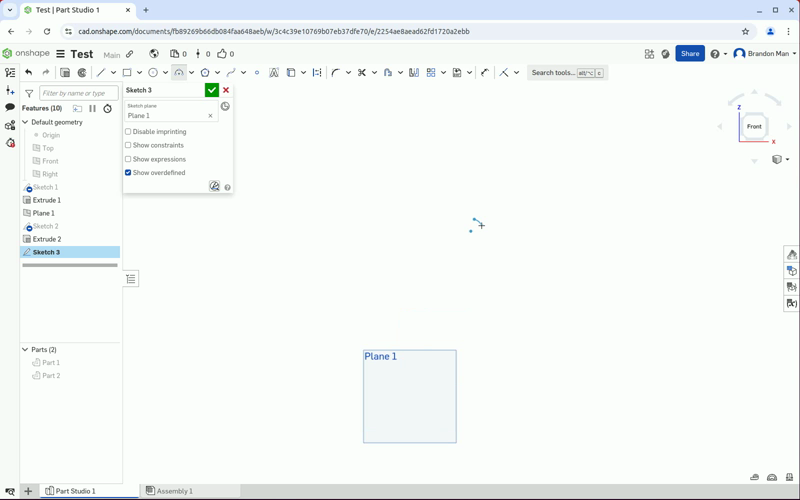
scroll(6)
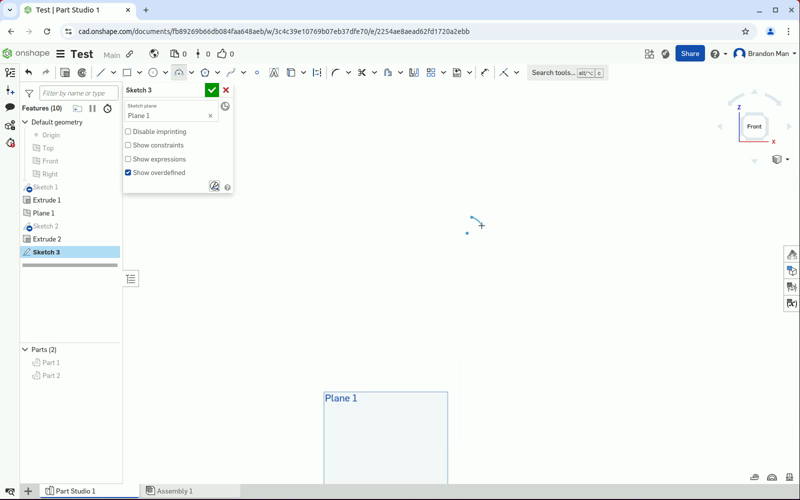
scroll(6)
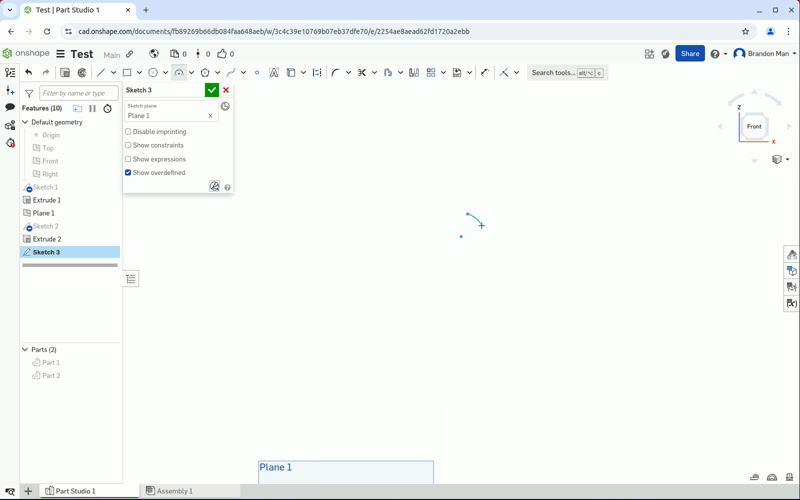
scroll(6)
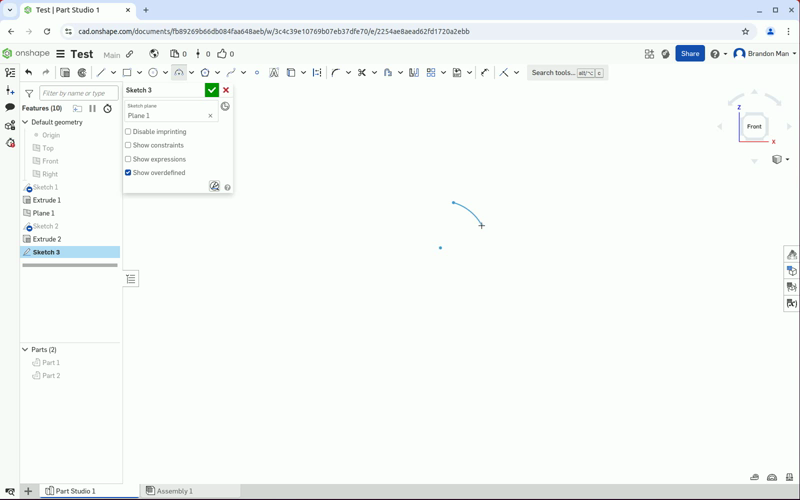
click(481, 225)
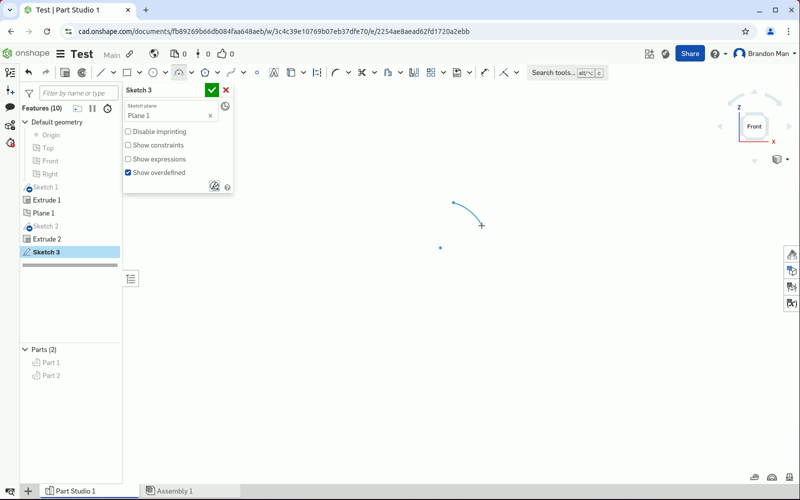
scroll(-6)
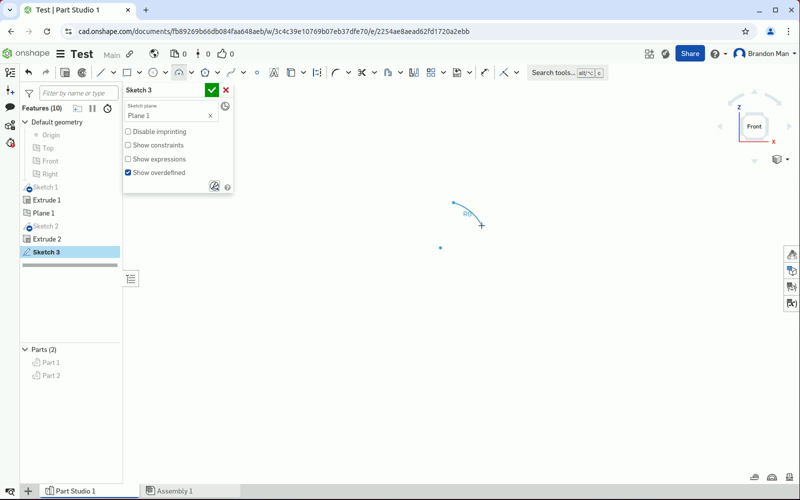
scroll(-6)
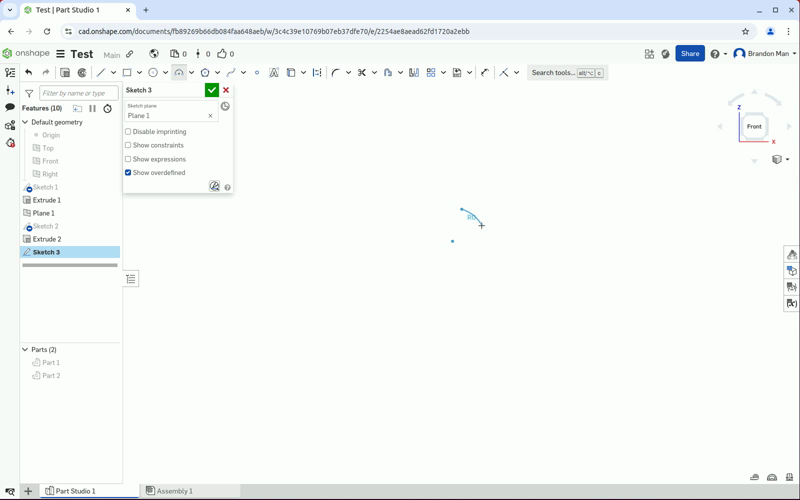
scroll(-6)
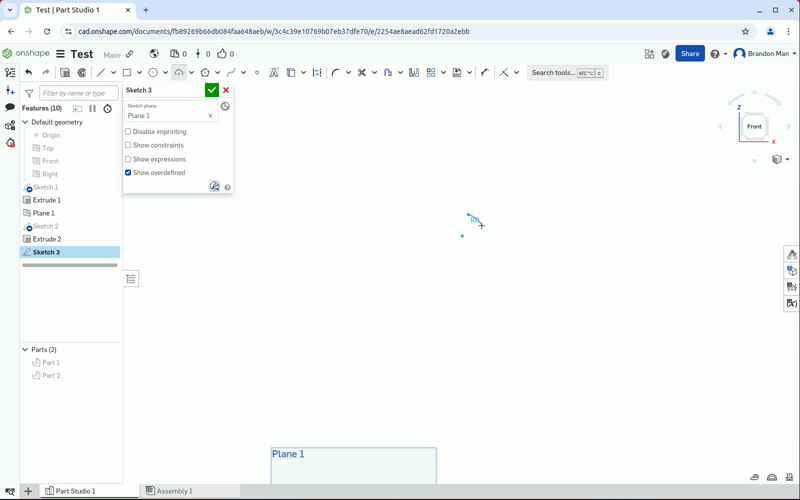
scroll(-6)
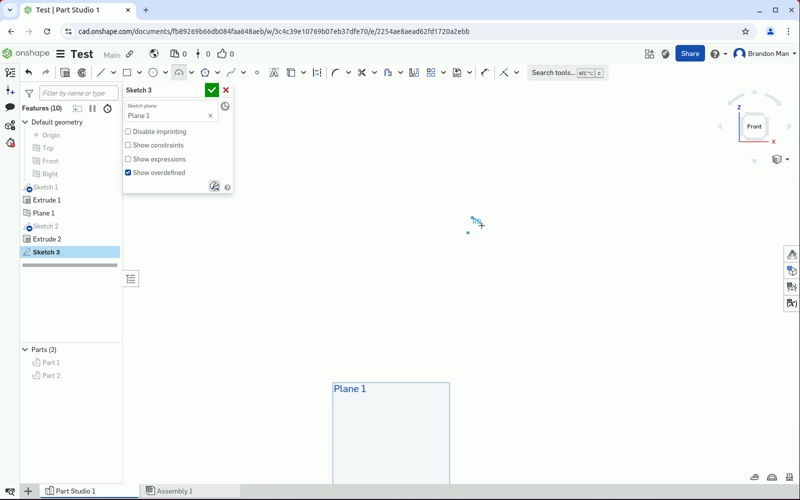
scroll(-6)
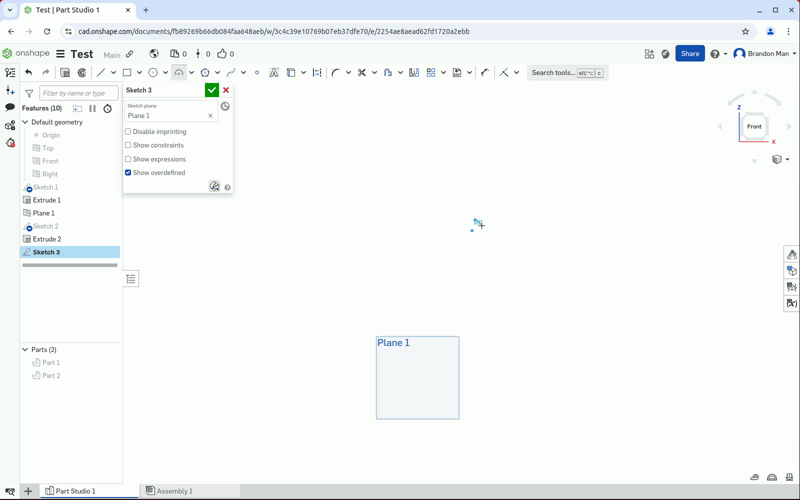
scroll(-6)
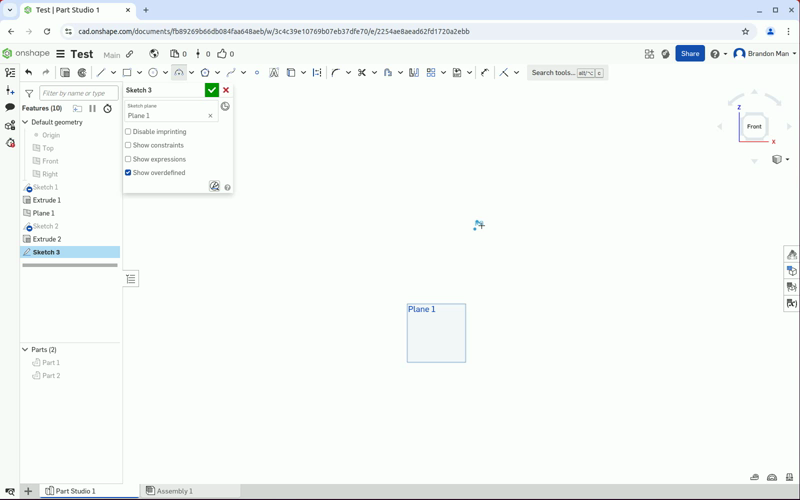
scroll(-6)
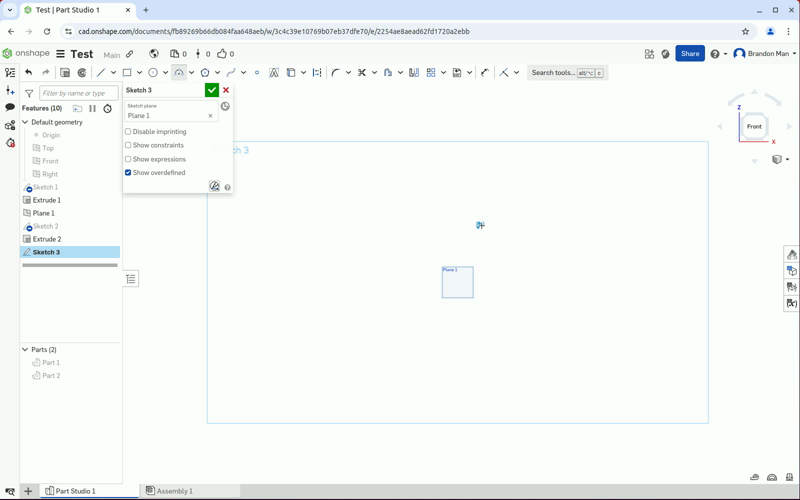
mouse_move(480, 224)
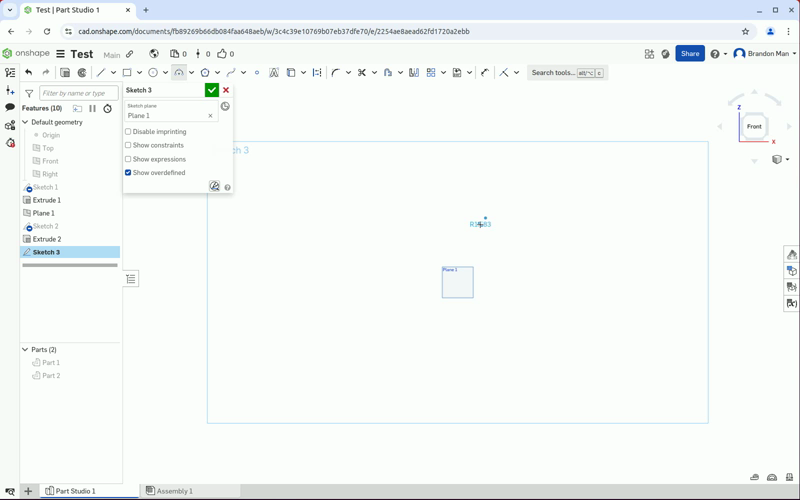
scroll(6)
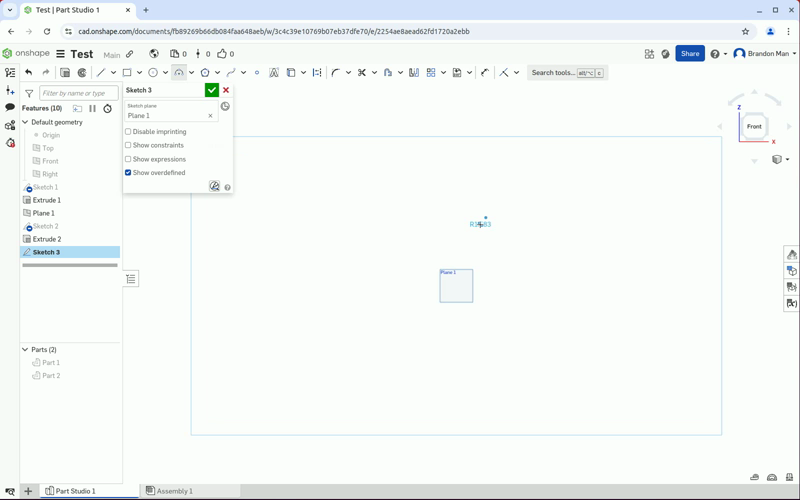
scroll(6)
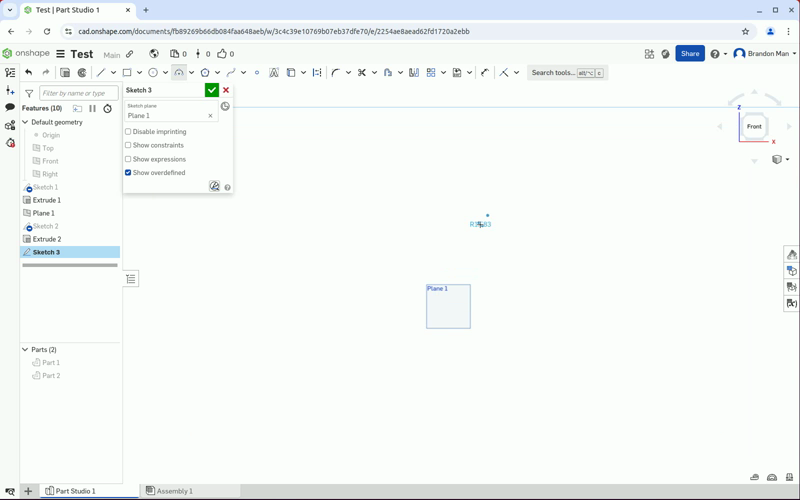
scroll(6)
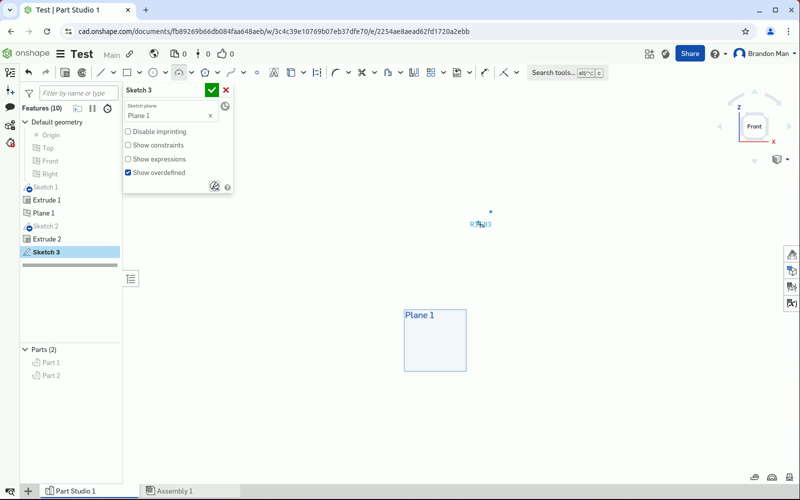
scroll(6)
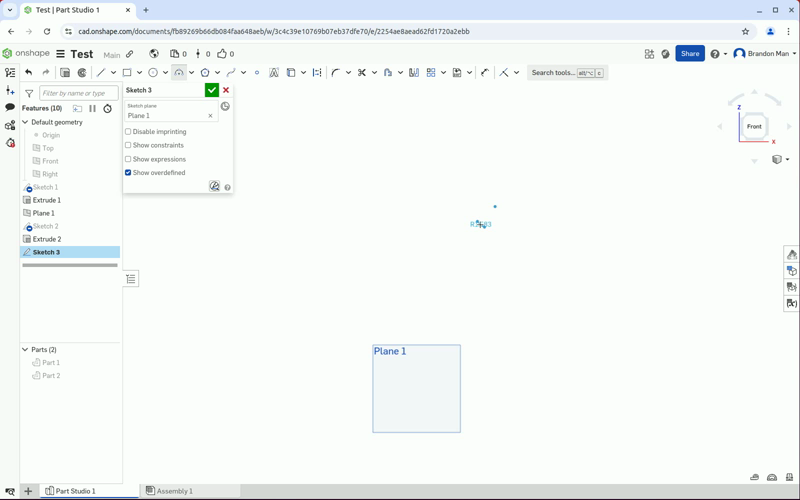
scroll(6)
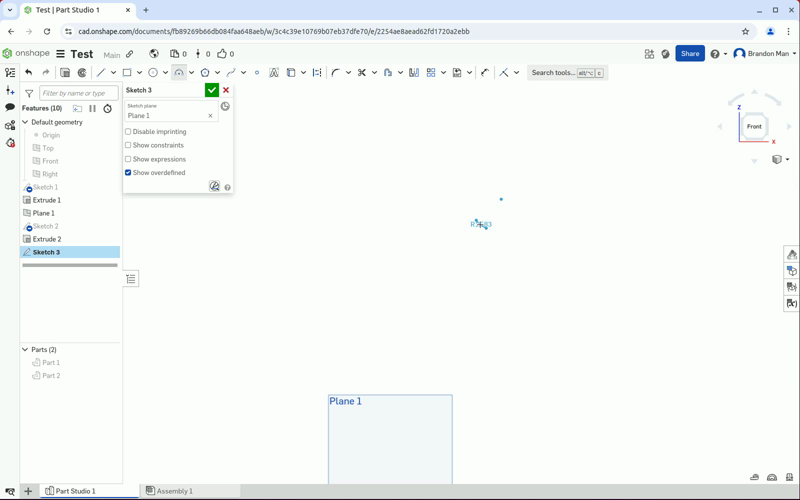
scroll(6)
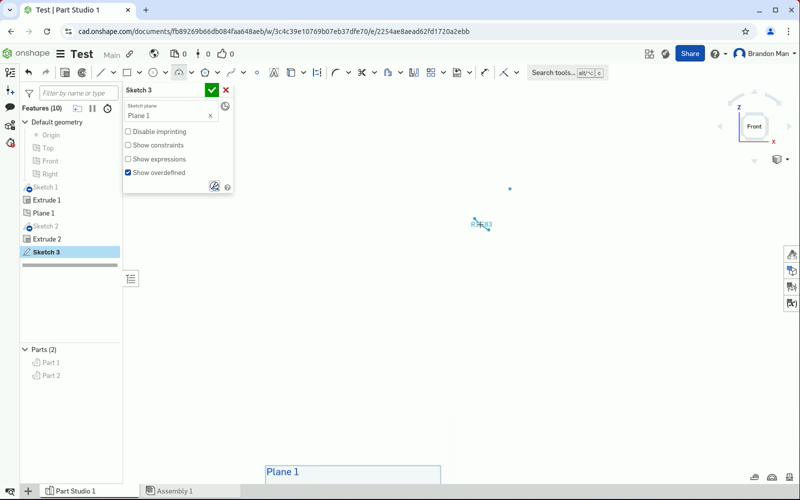
scroll(6)
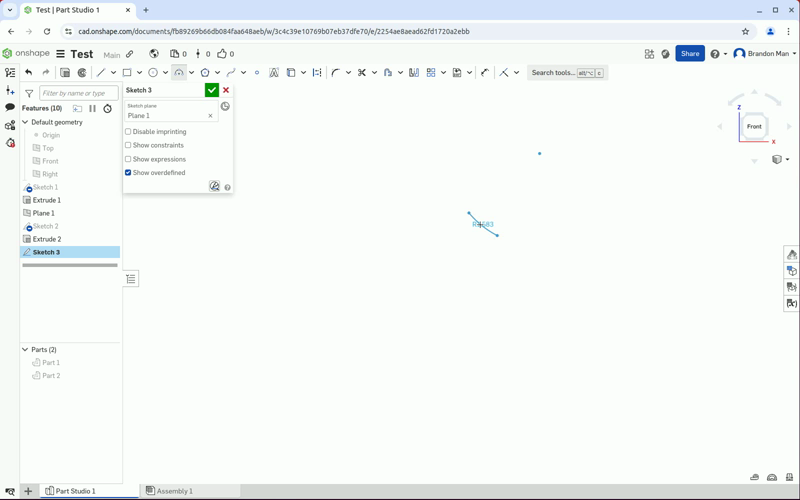
click(480, 224)
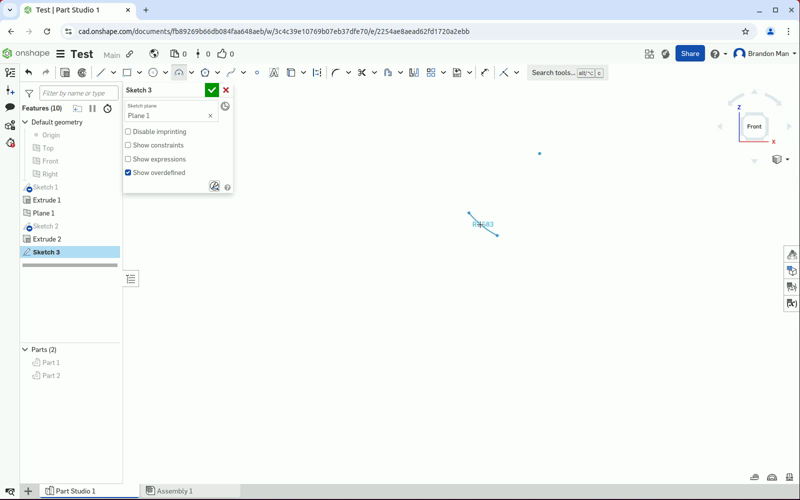
scroll(-6)
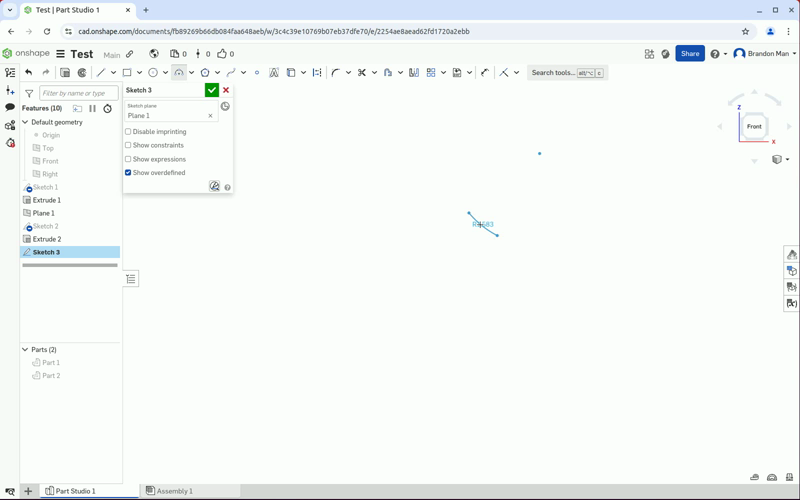
scroll(-6)
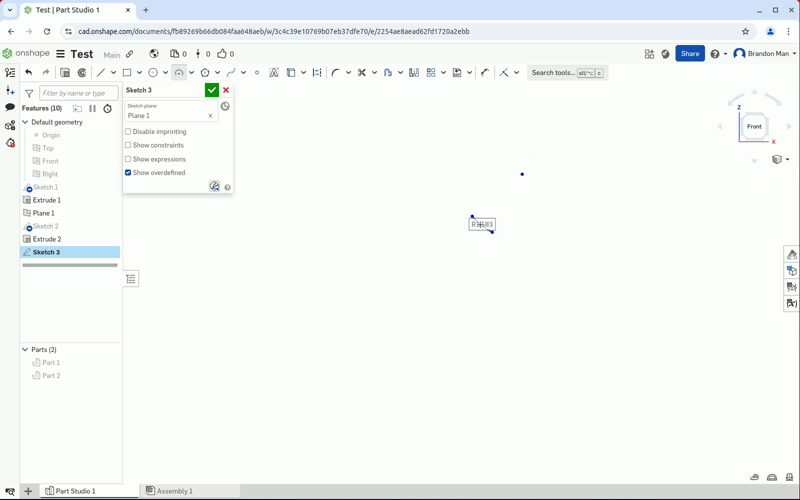
scroll(-6)
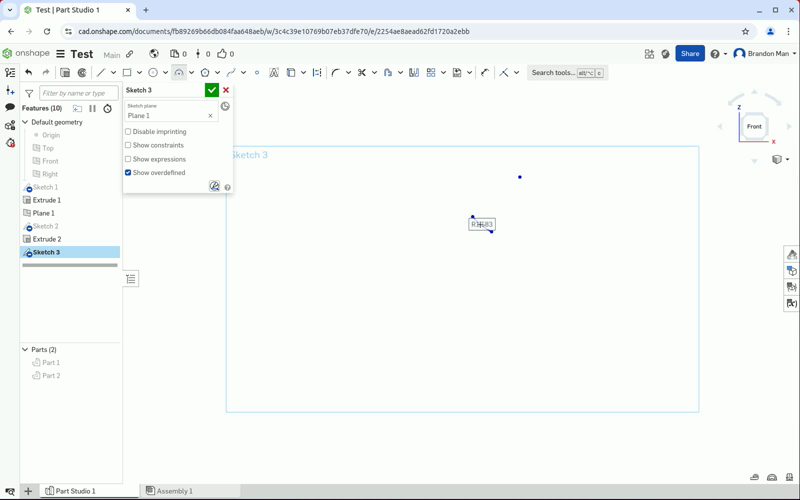
scroll(-6)
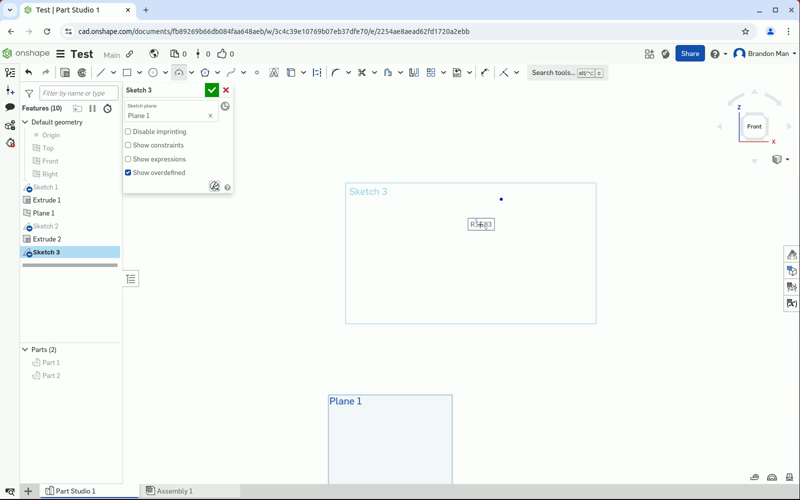
scroll(-6)
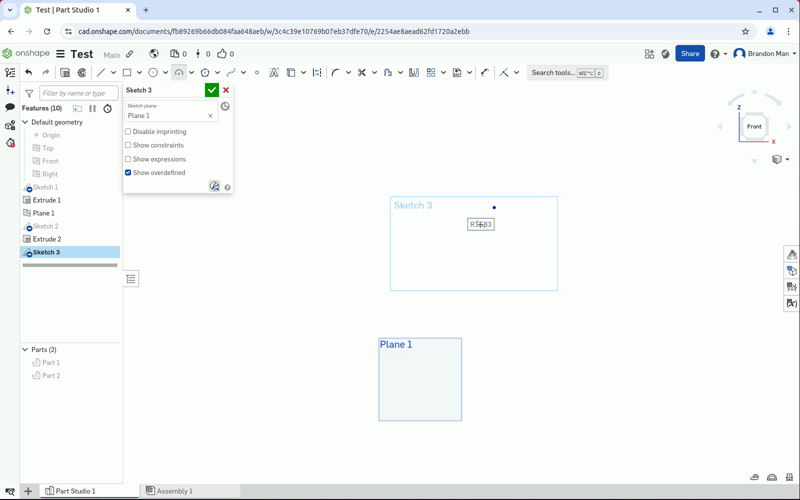
scroll(-6)
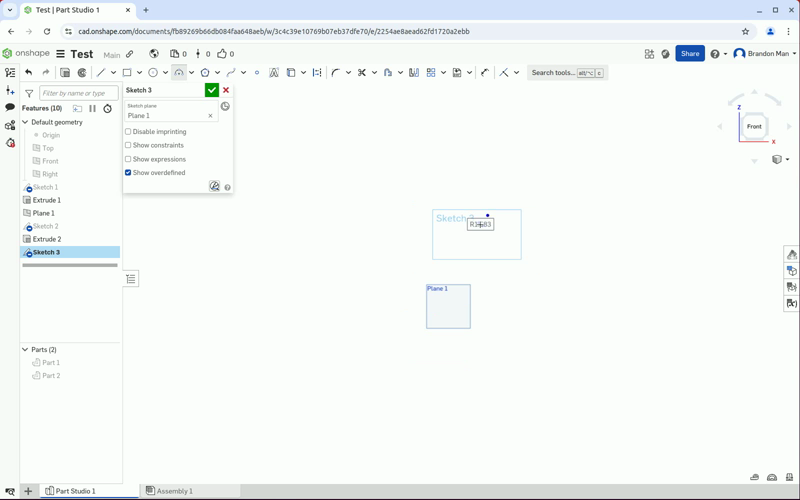
scroll(-6)
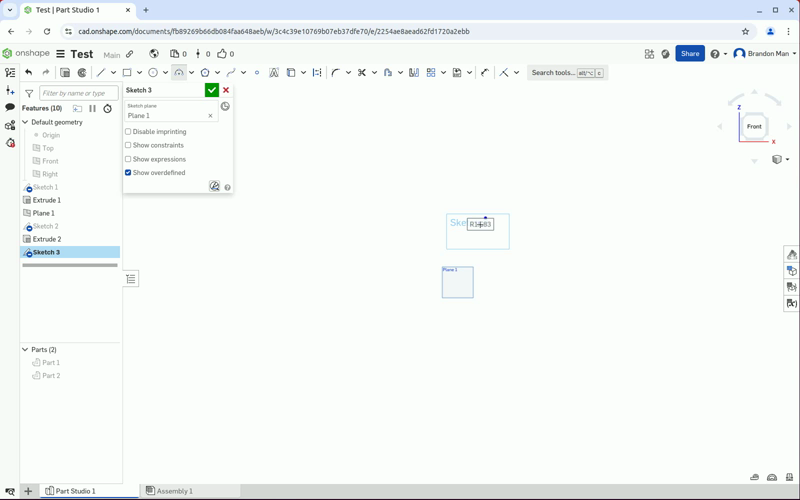
key_up(shift)
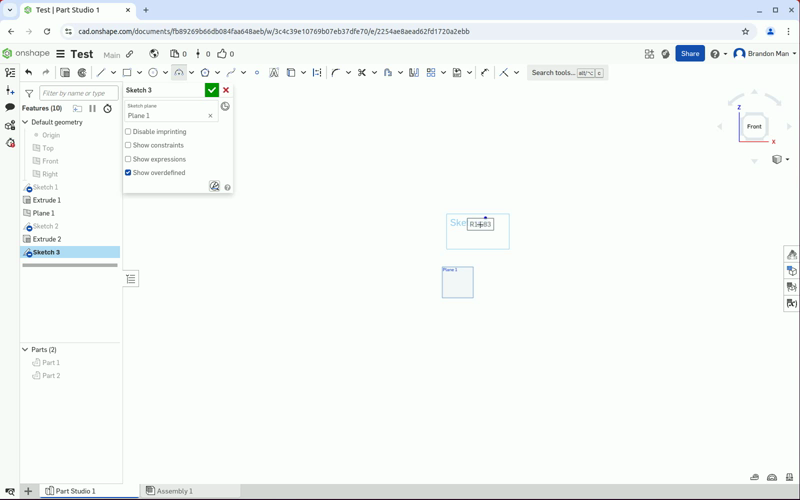
key(esc)
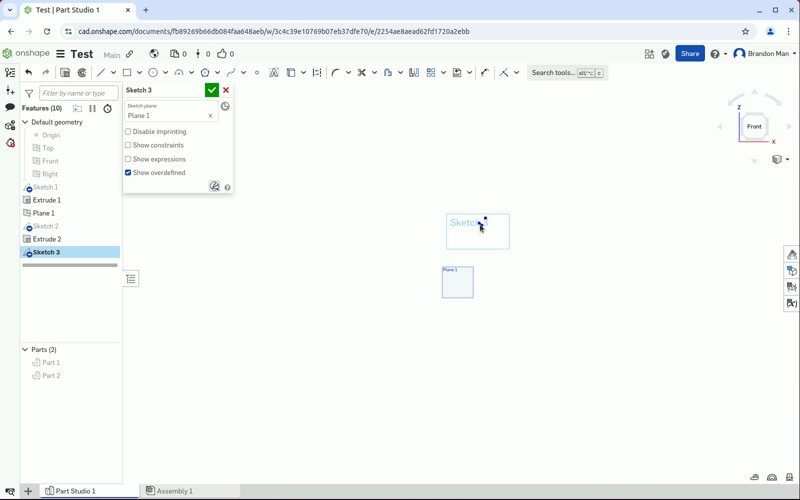
key(l)
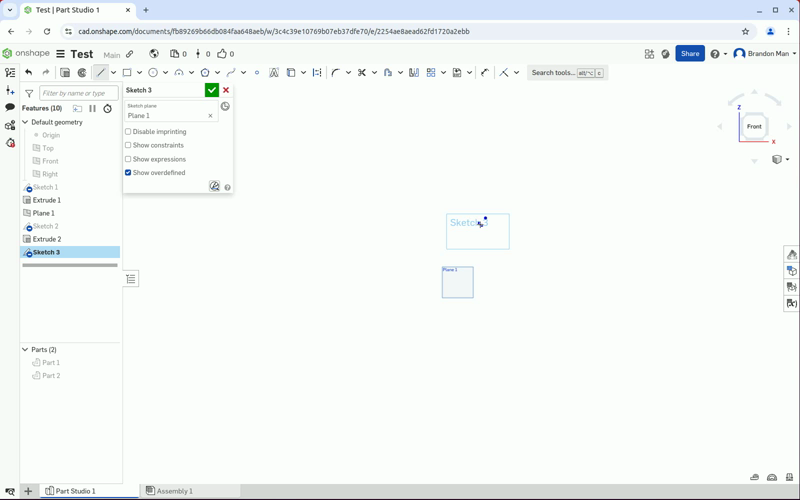
mouse_move(481, 225)
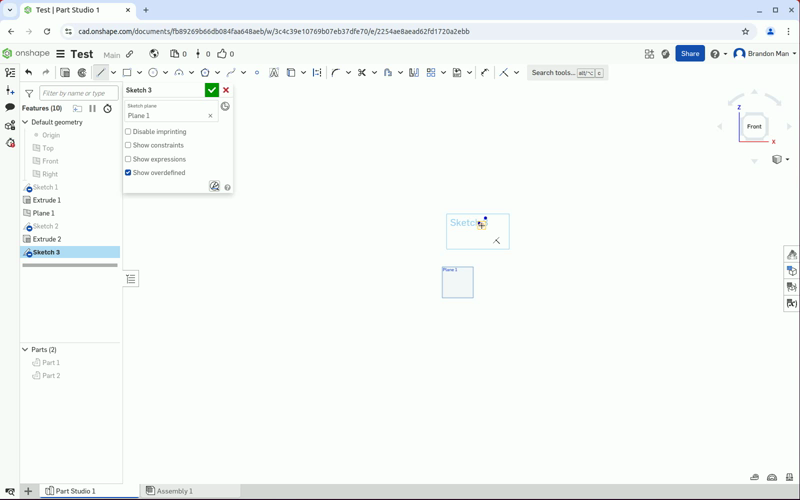
scroll(6)
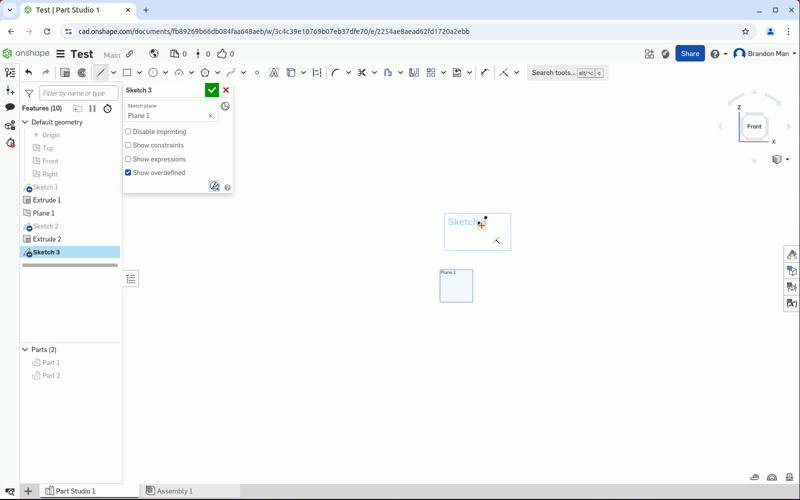
scroll(6)
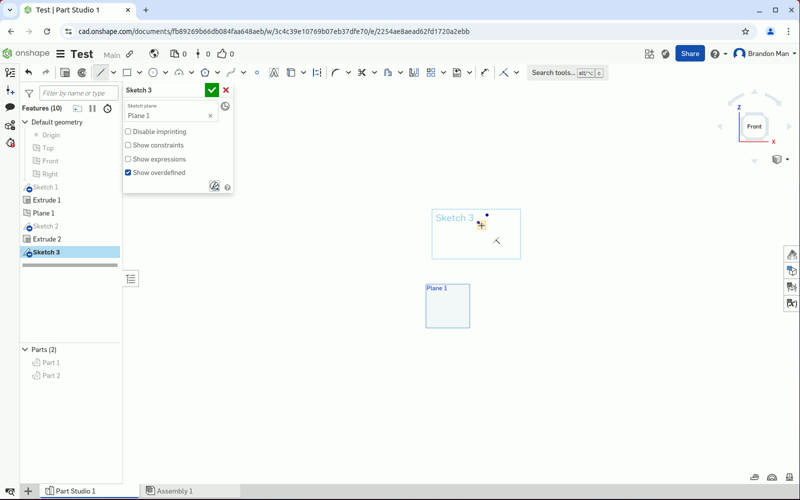
scroll(6)
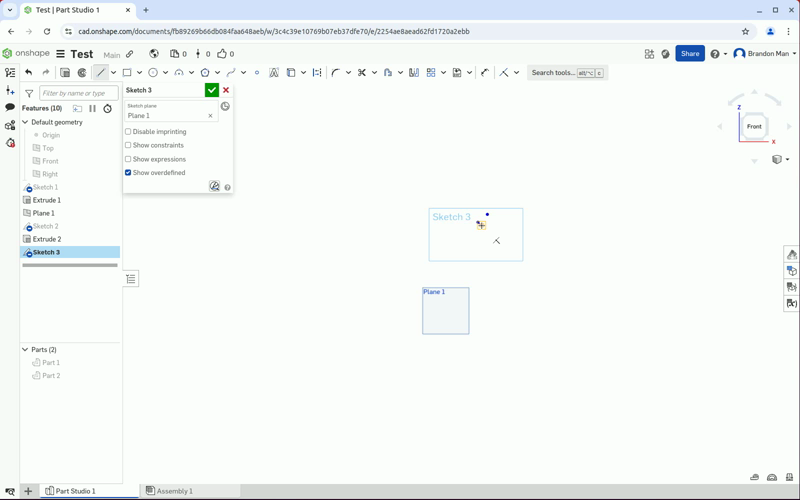
scroll(6)
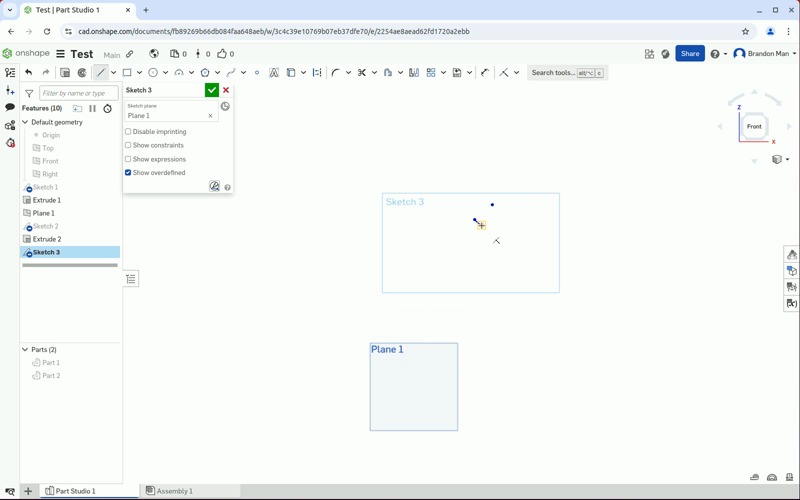
scroll(6)
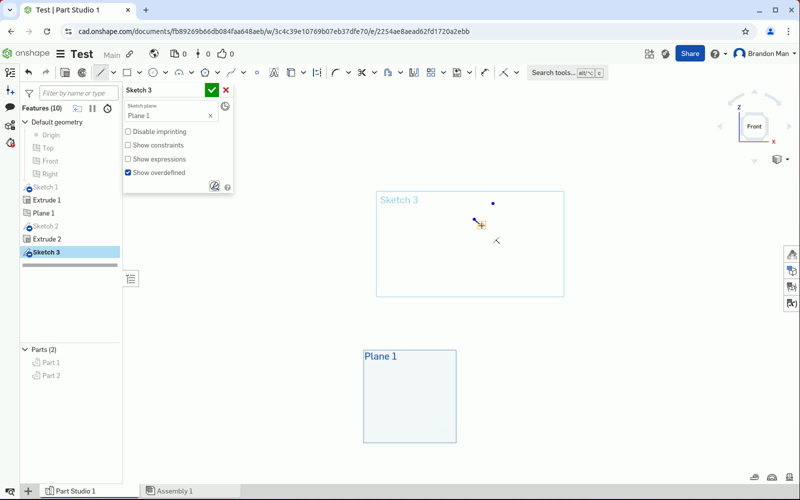
scroll(6)
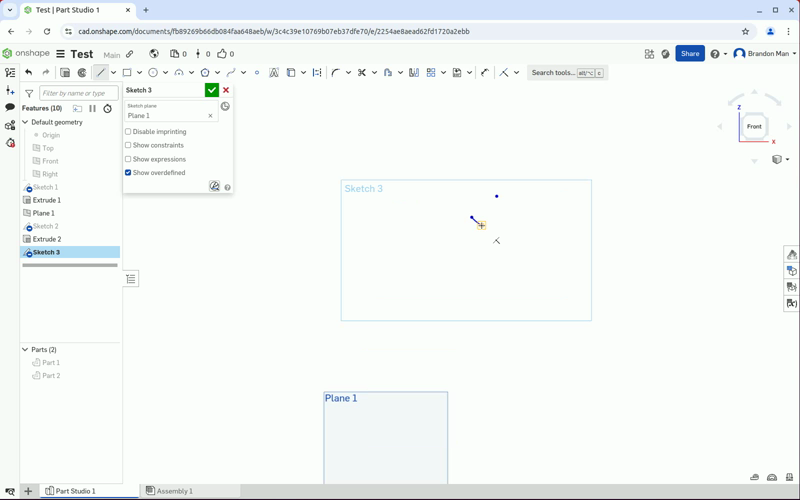
scroll(6)
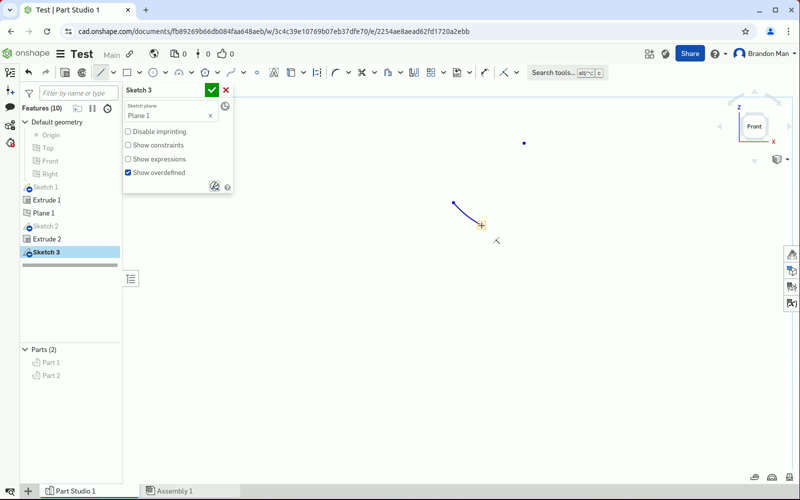
click(481, 225)
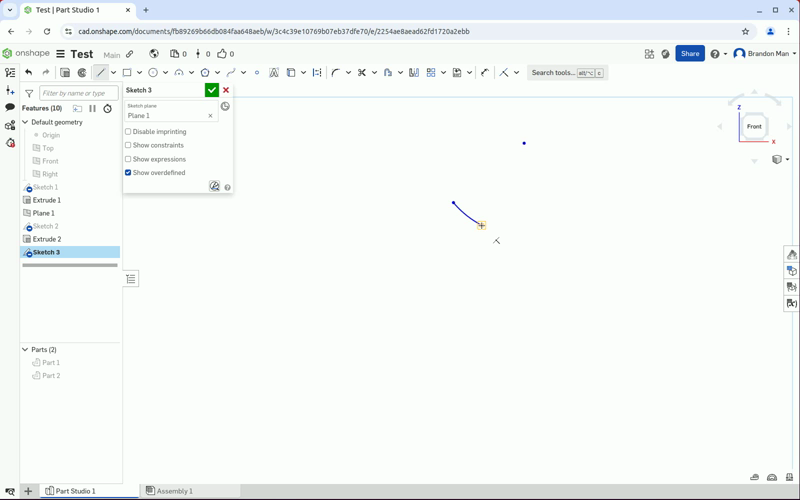
scroll(-6)
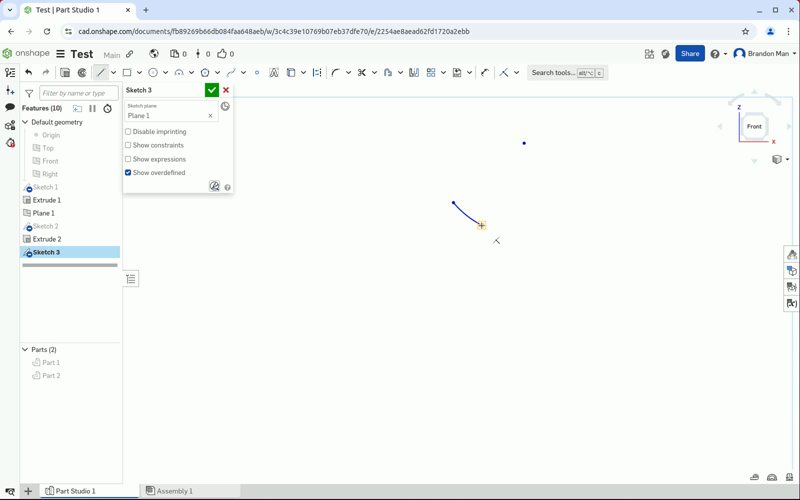
scroll(-6)
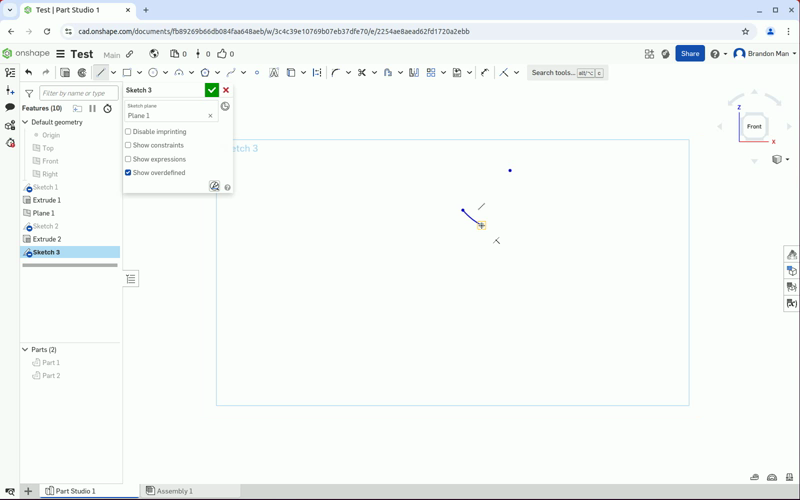
scroll(-6)
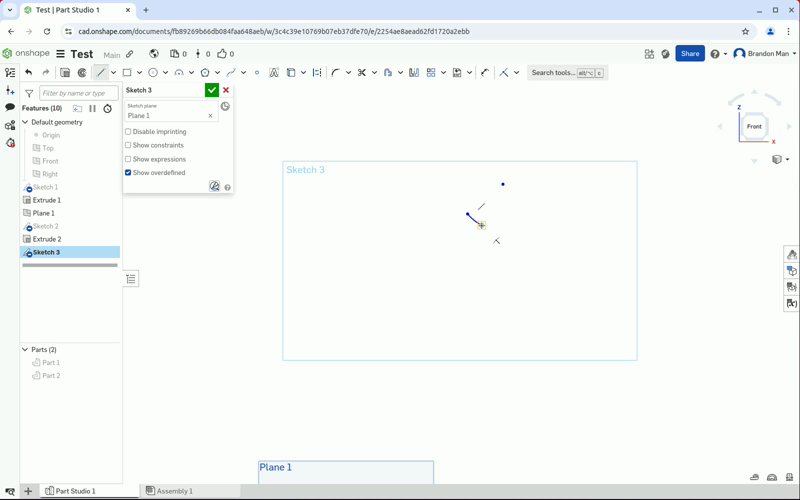
scroll(-6)
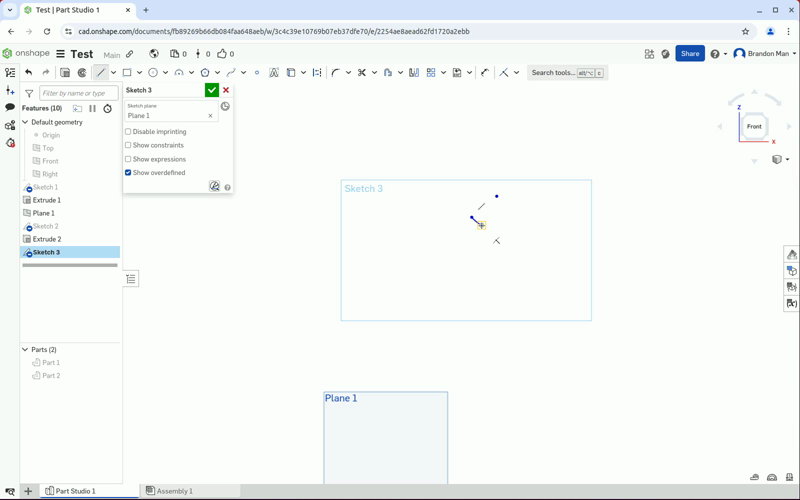
scroll(-6)
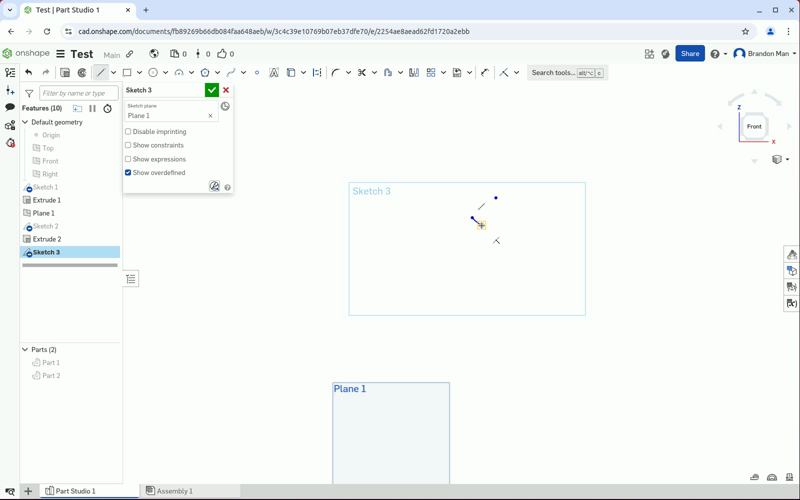
scroll(-6)
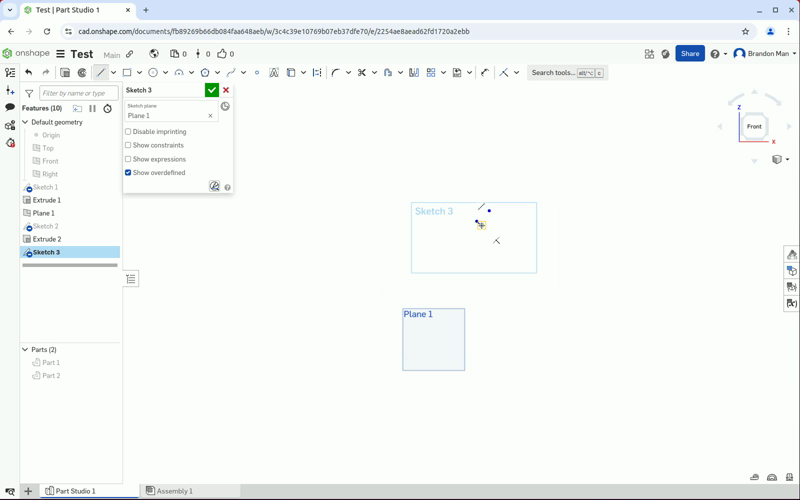
scroll(-6)
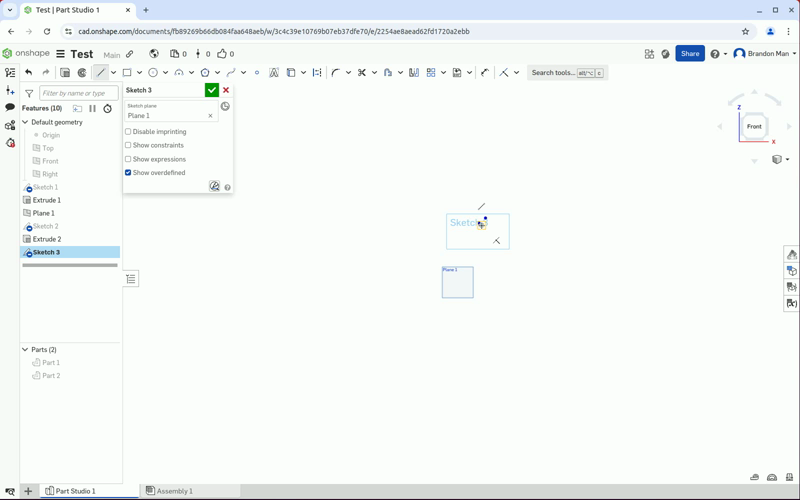
key_down(shift)
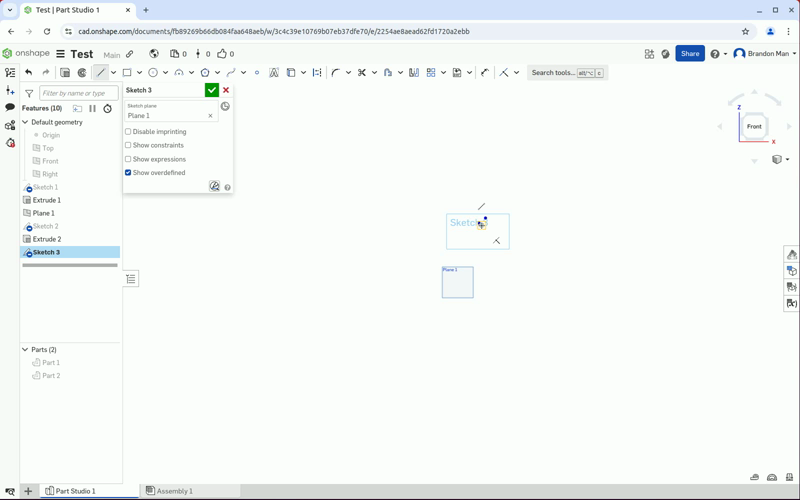
mouse_move(511, 225)
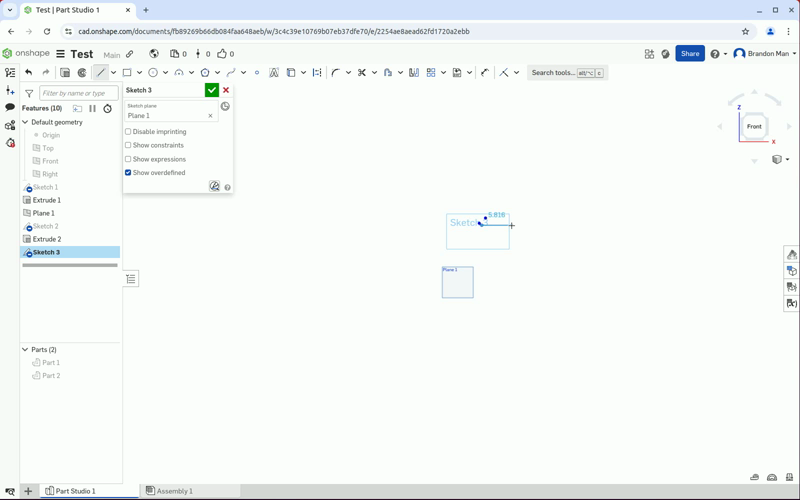
mouse_move(525, 225)
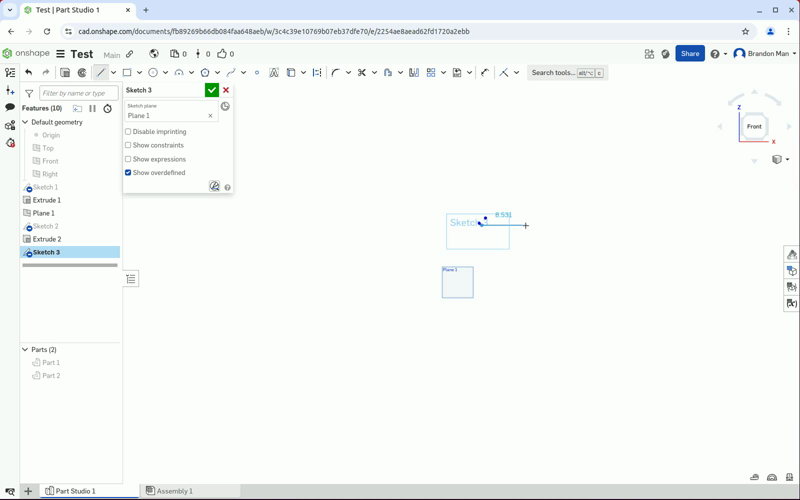
click(525, 225)
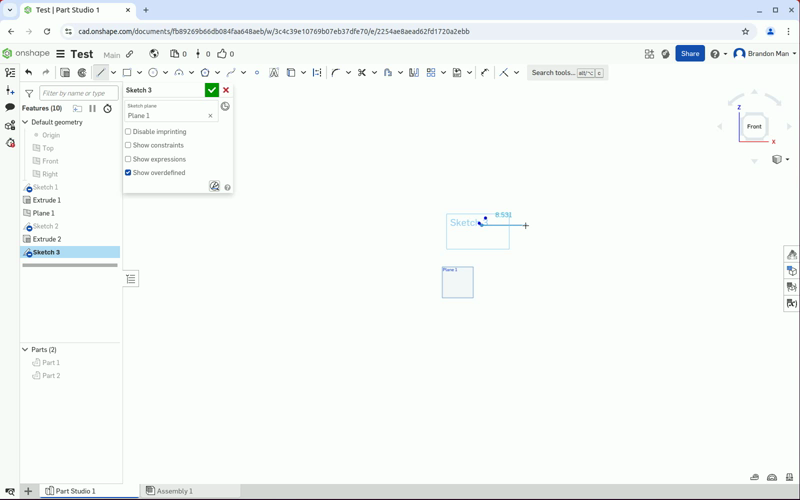
key_up(shift)
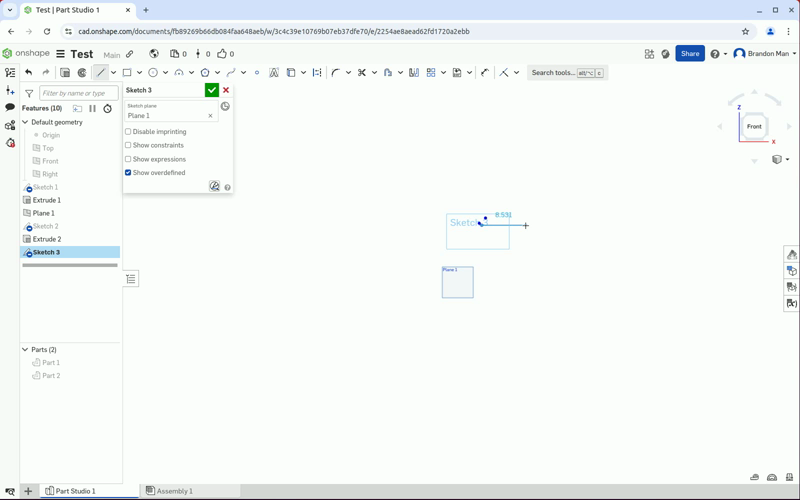
key_down(shift)
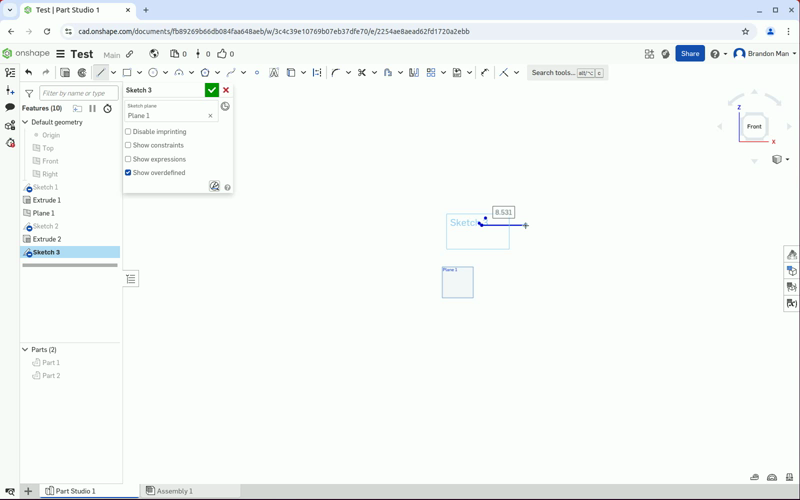
mouse_move(555, 225)
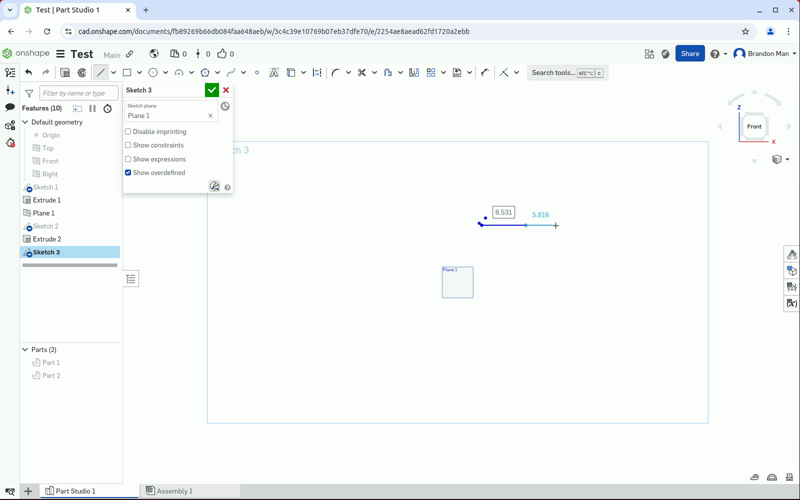
mouse_move(525, 279)
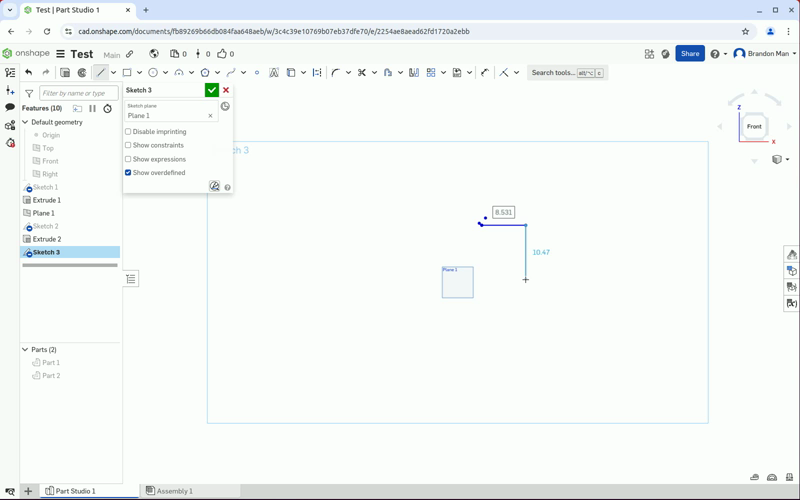
click(525, 279)
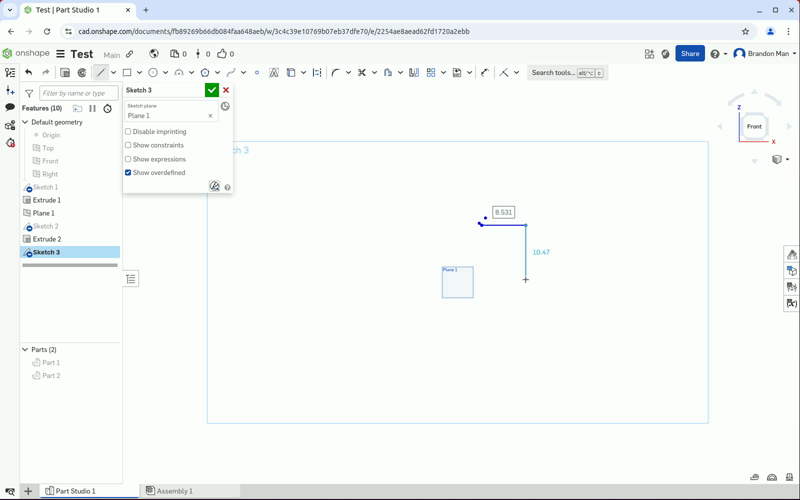
key_up(shift)
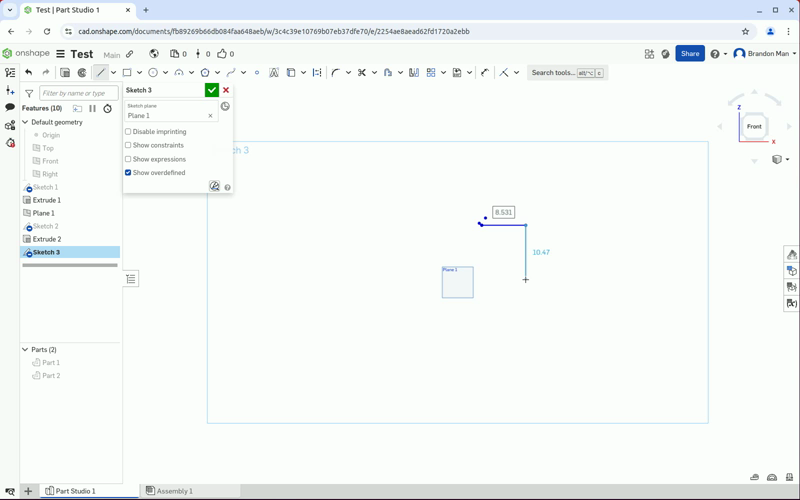
key_down(shift)
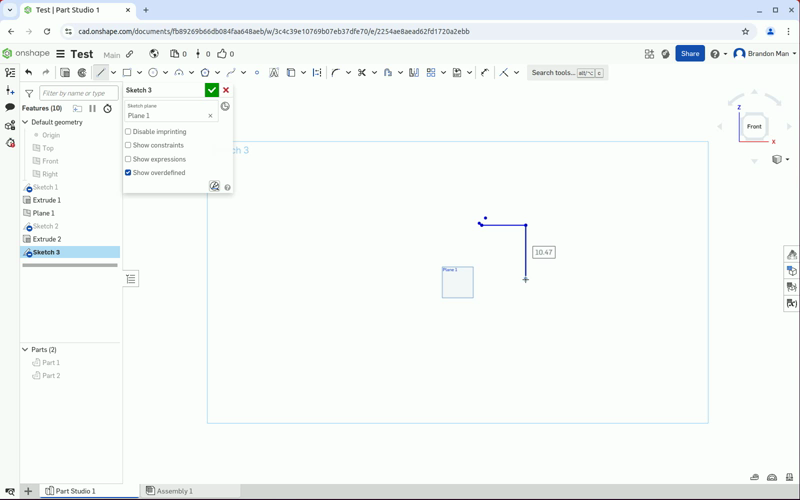
mouse_move(555, 279)
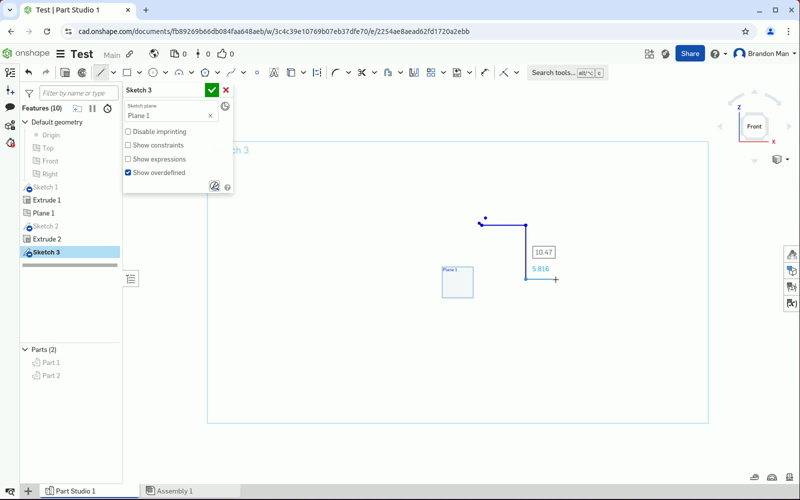
mouse_move(540, 279)
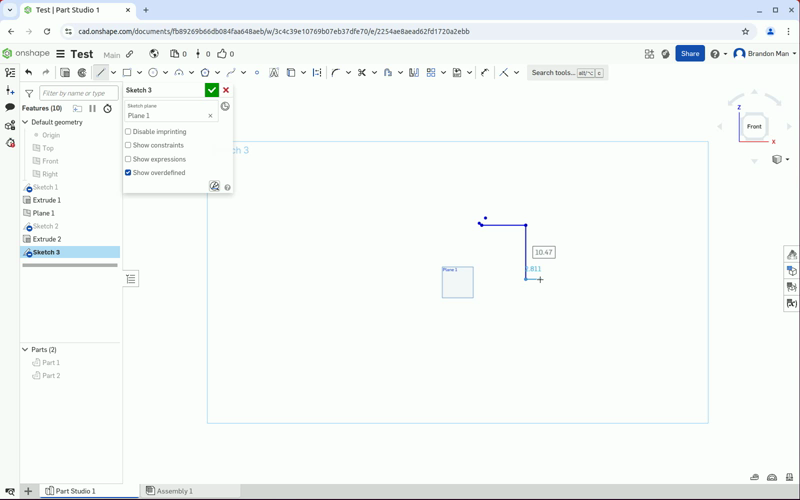
click(540, 279)
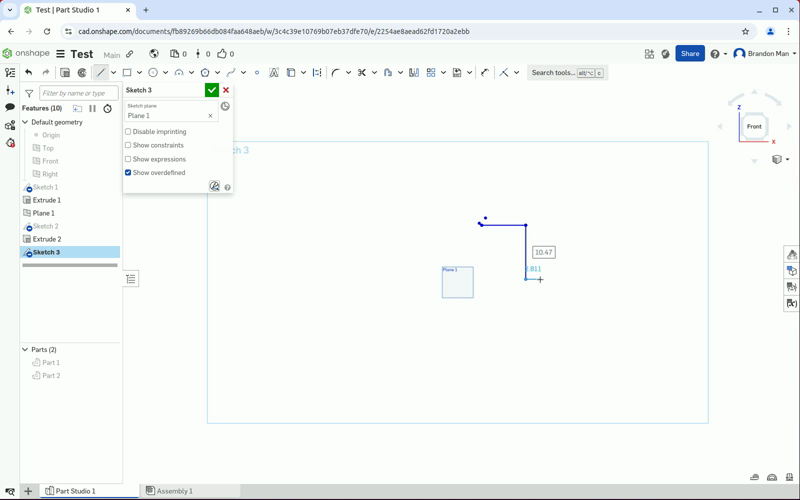
key_up(shift)
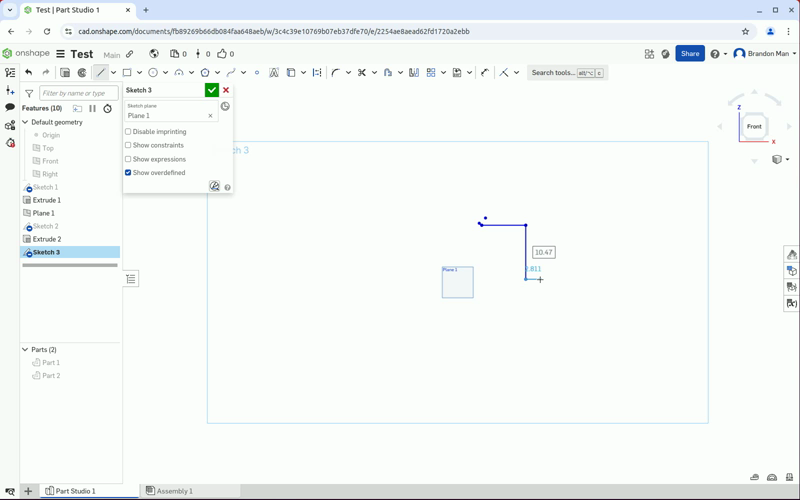
key_down(shift)
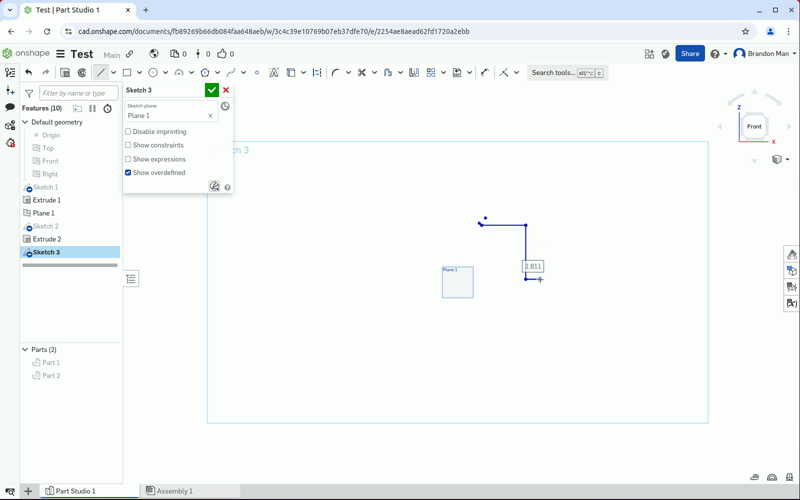
mouse_move(540, 198)
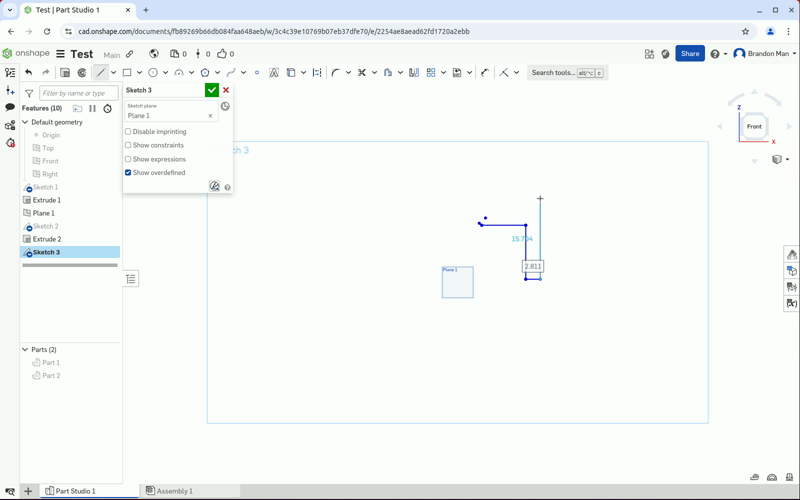
click(540, 198)
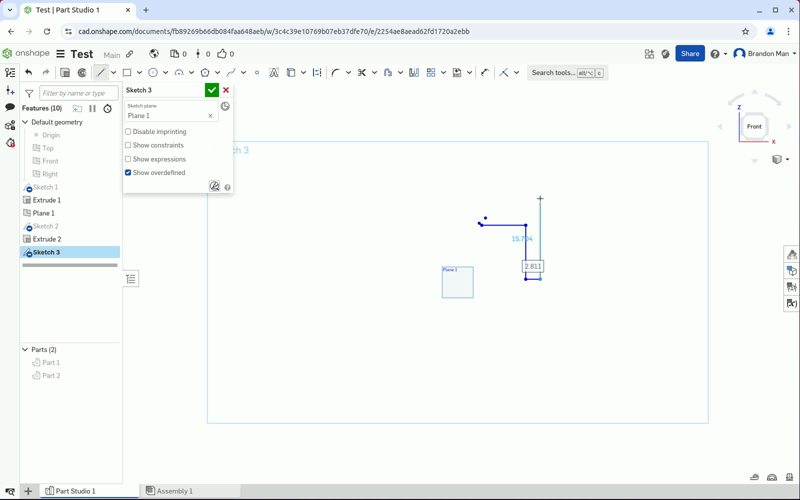
key_up(shift)
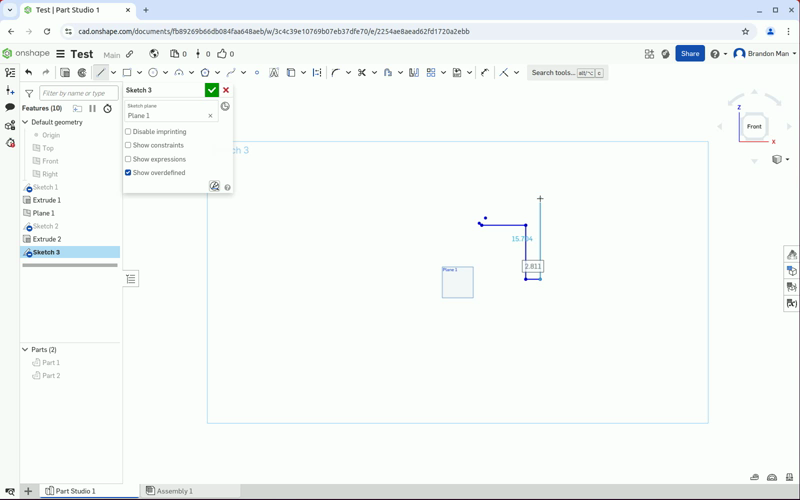
key(esc)
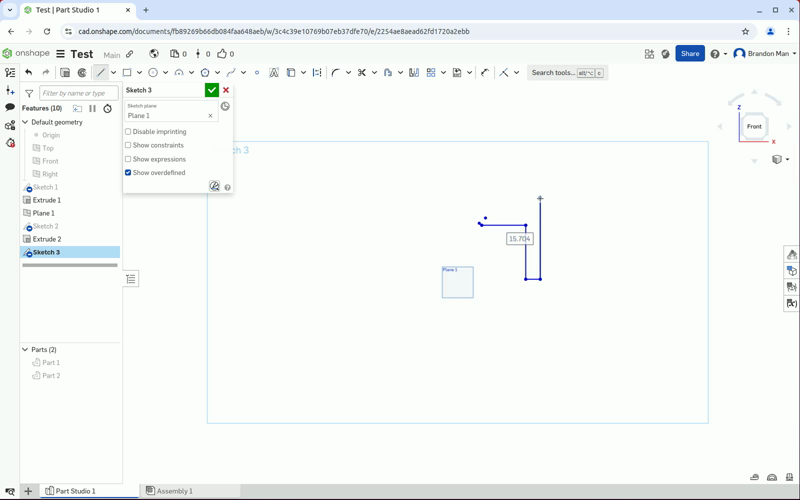
key(a)
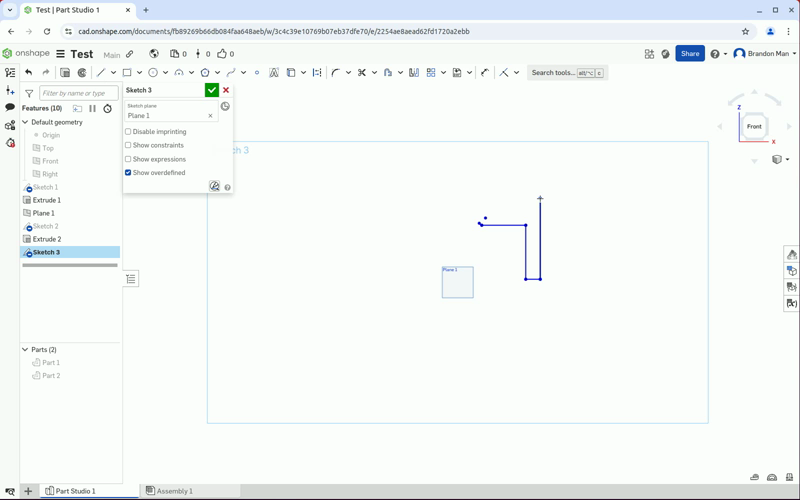
mouse_move(540, 198)
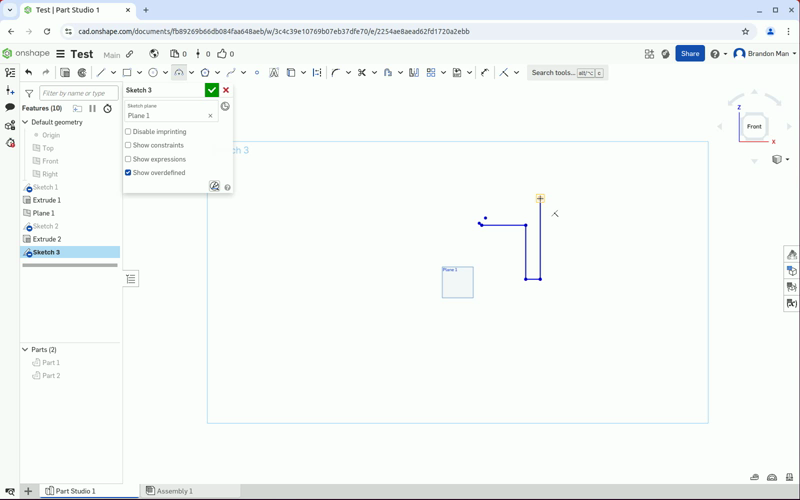
click(540, 198)
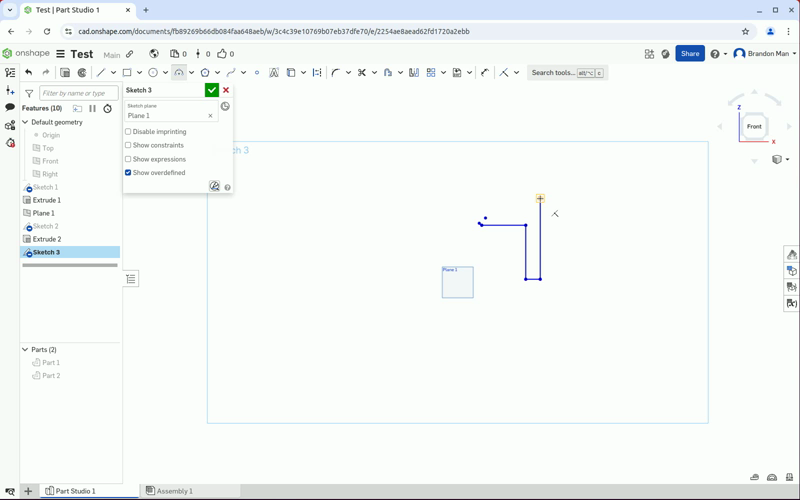
key_down(shift)
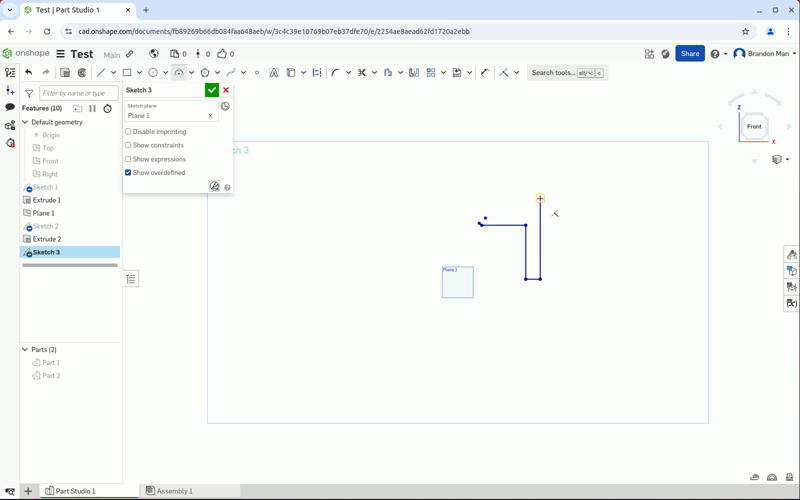
mouse_move(537, 196)
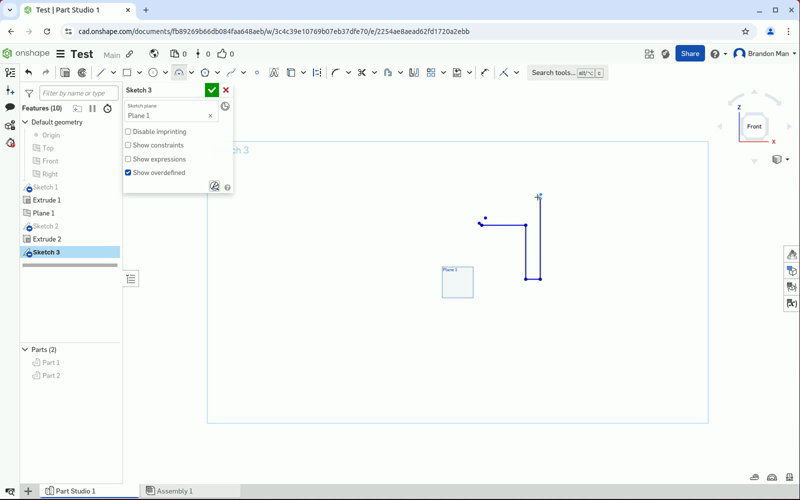
scroll(6)
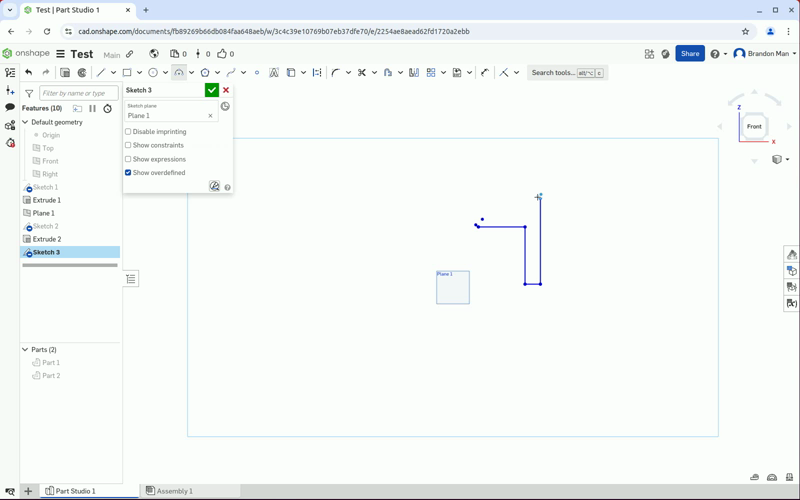
scroll(6)
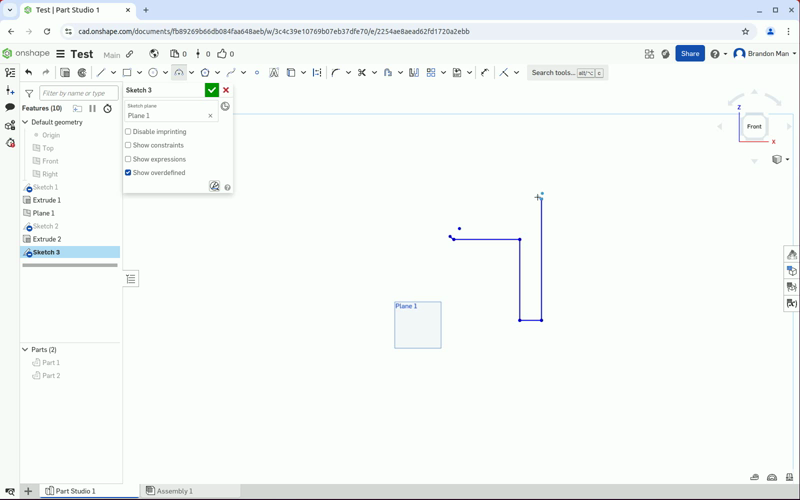
scroll(6)
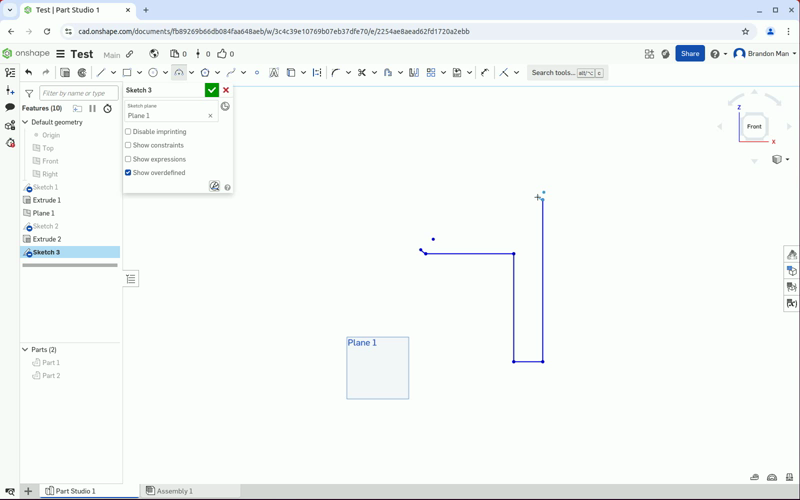
scroll(6)
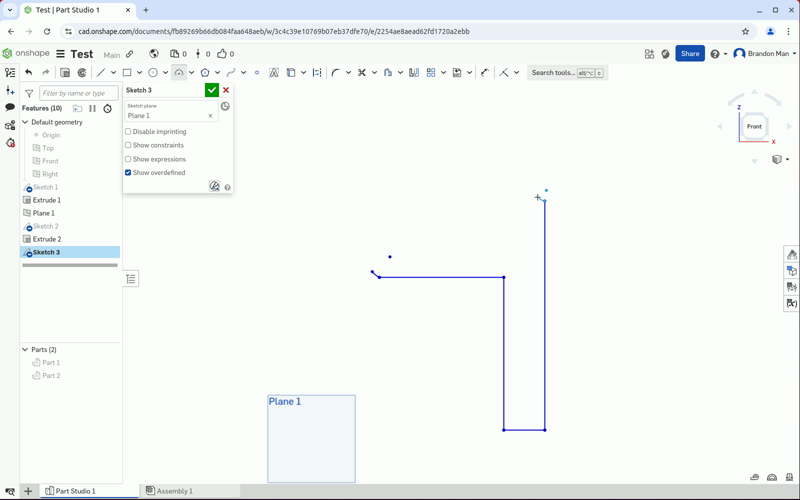
scroll(6)
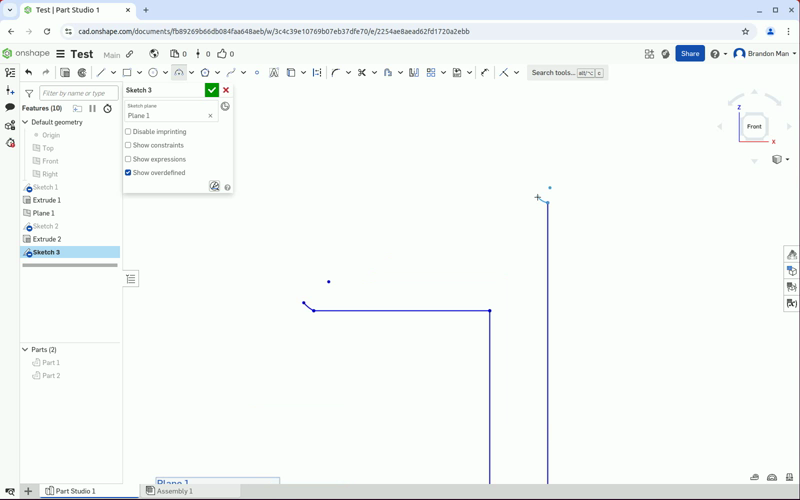
scroll(6)
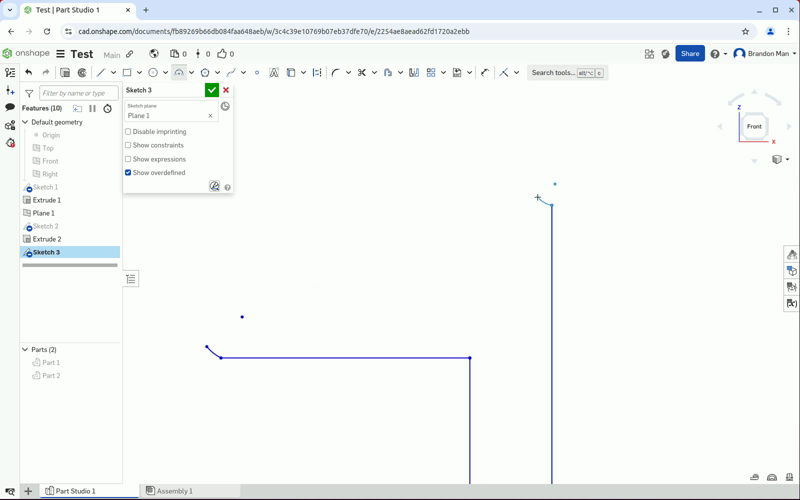
scroll(6)
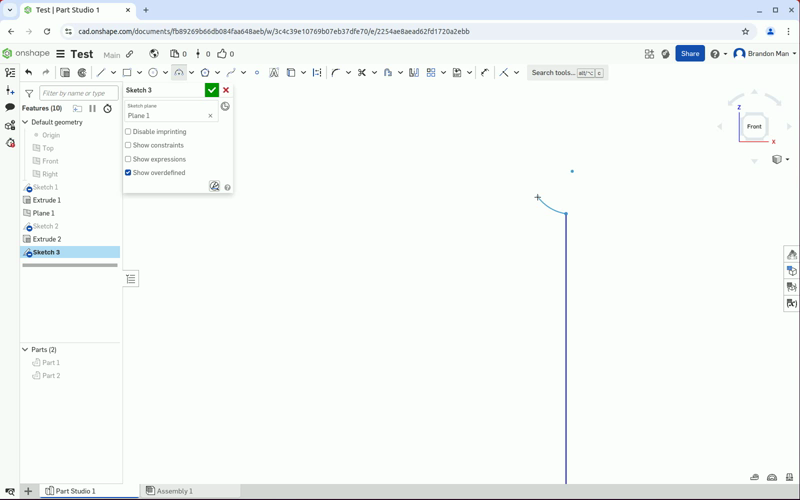
click(537, 196)
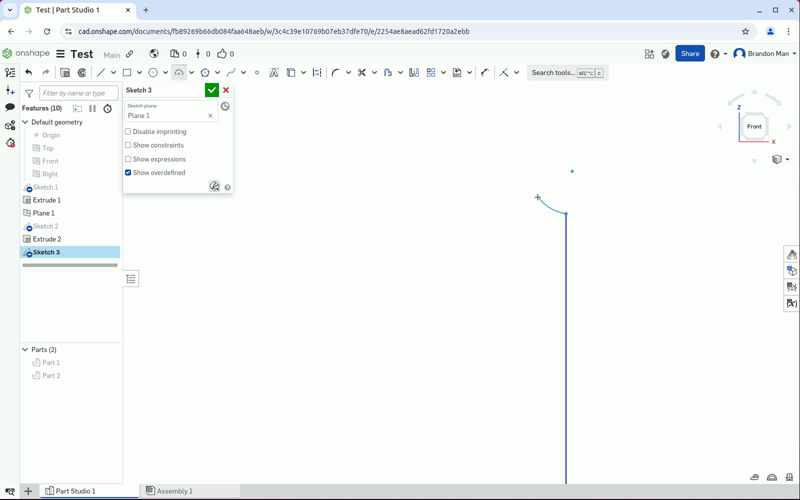
scroll(-6)
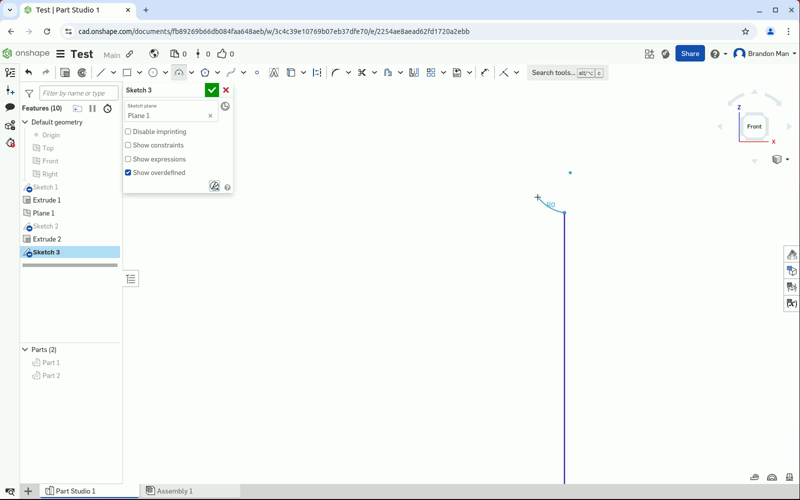
scroll(-6)
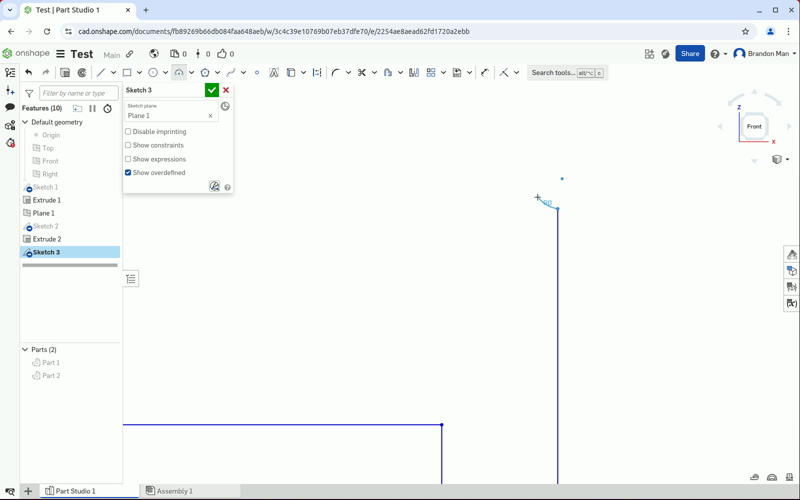
scroll(-6)
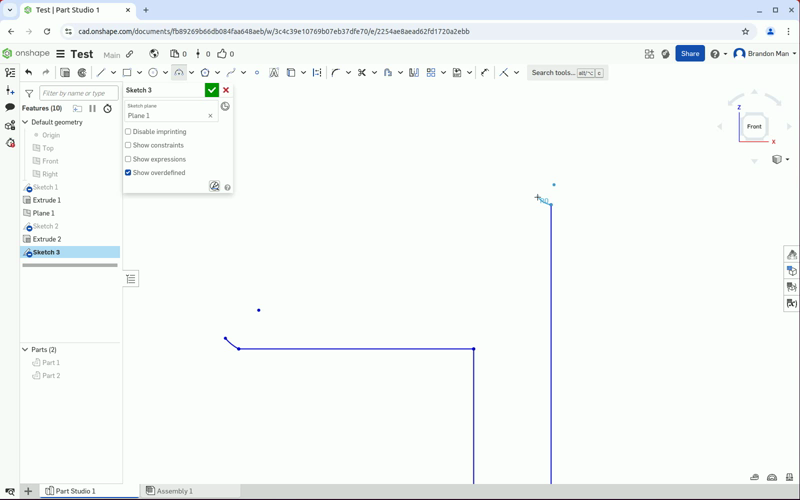
scroll(-6)
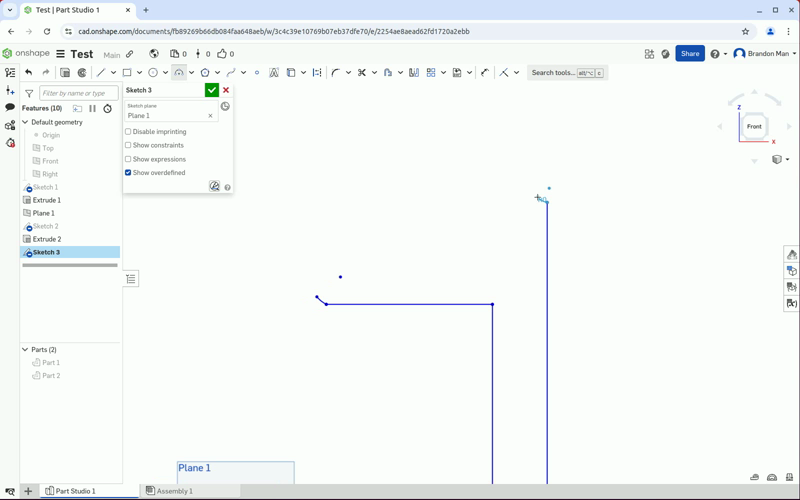
scroll(-6)
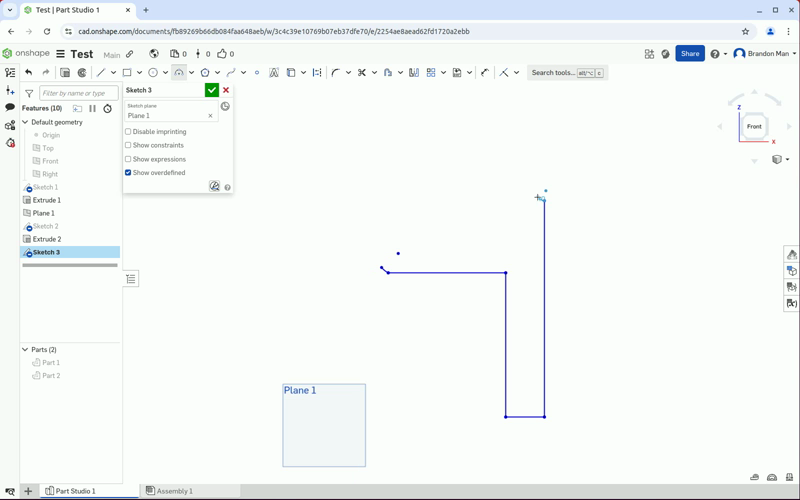
scroll(-6)
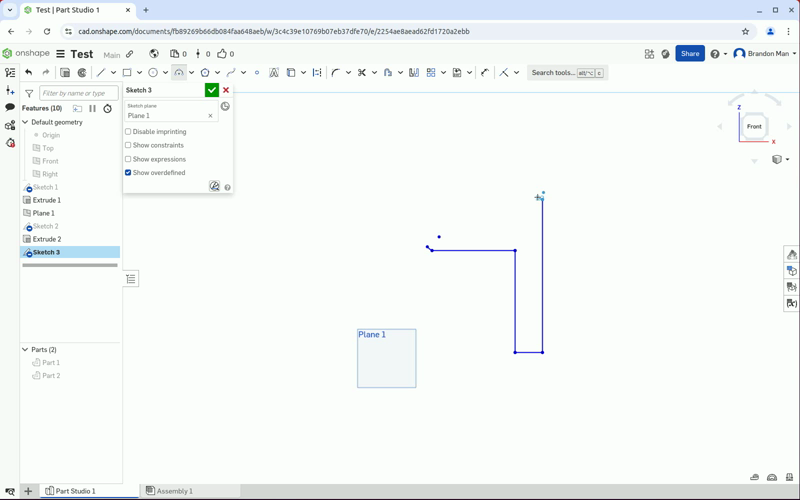
scroll(-6)
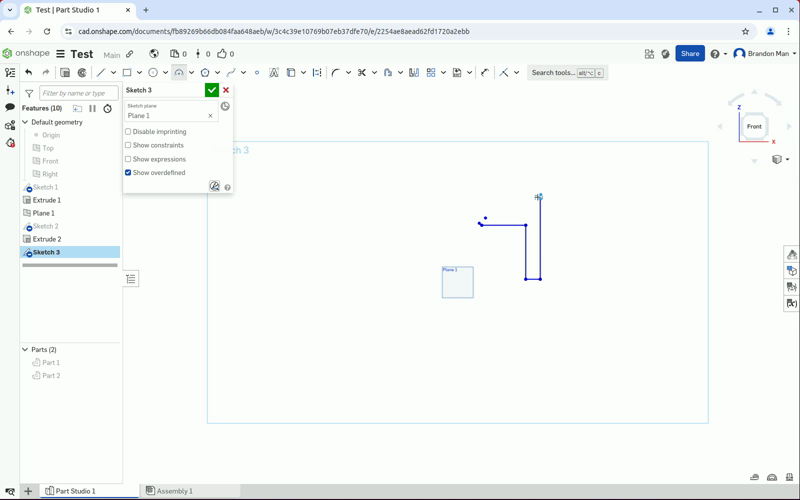
mouse_move(539, 197)
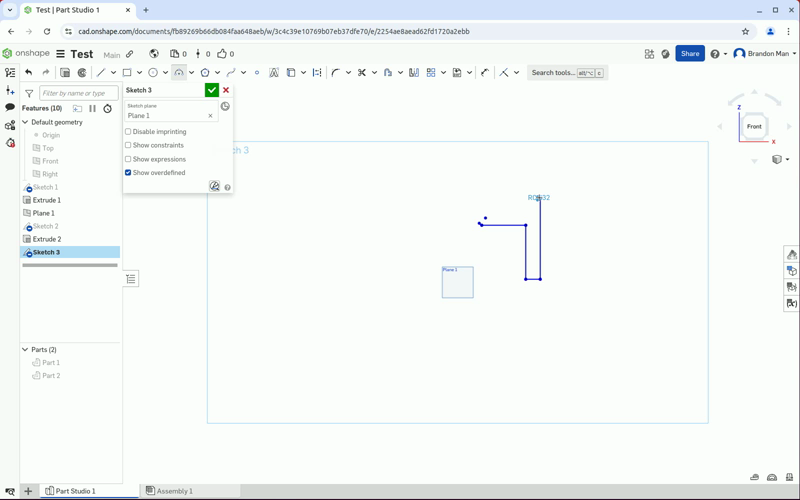
scroll(6)
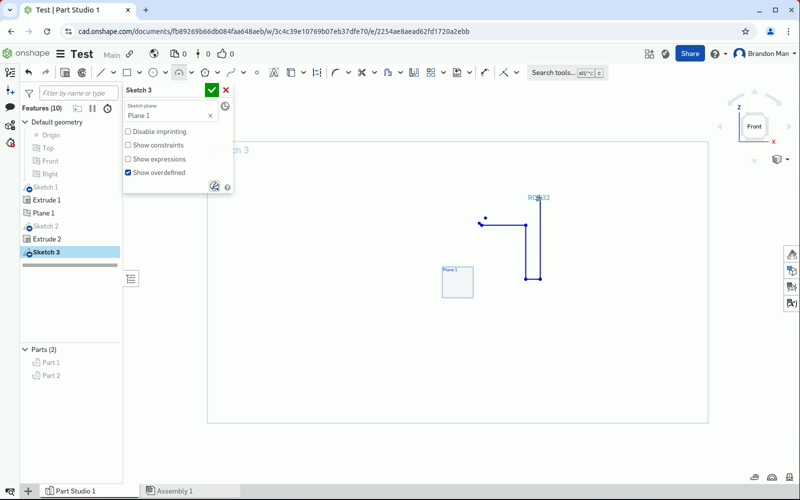
scroll(6)
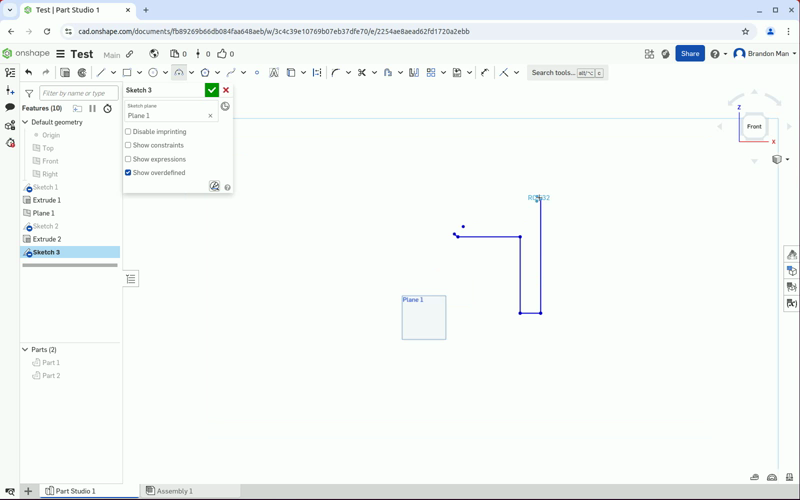
scroll(6)
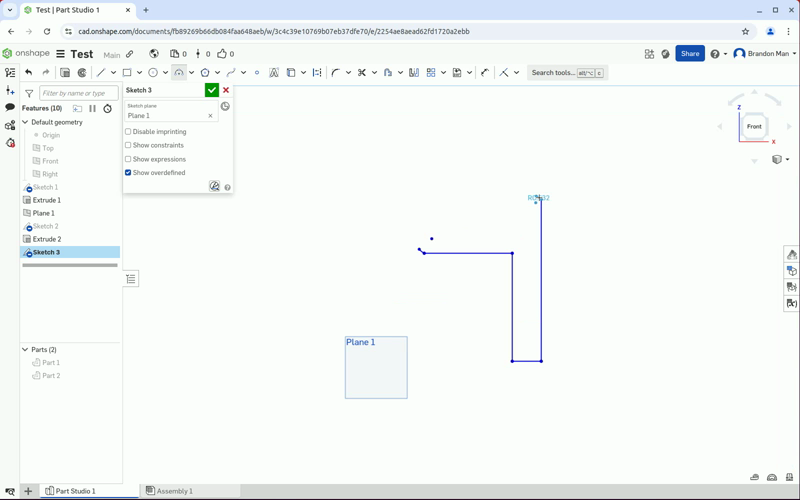
scroll(6)
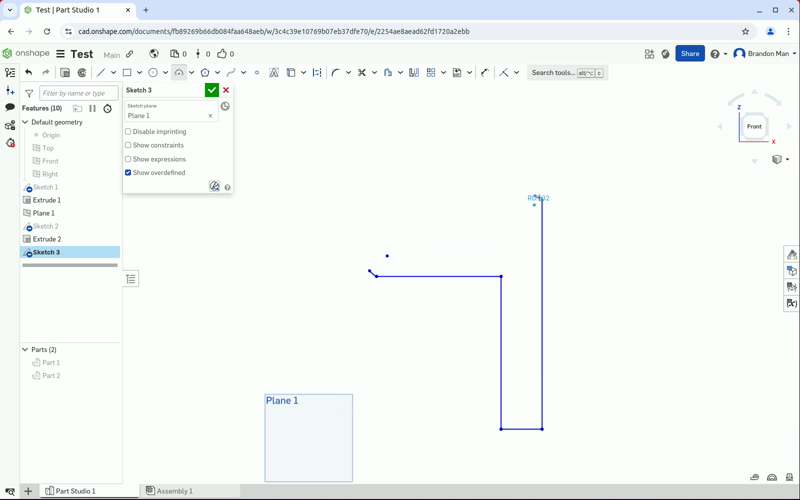
scroll(6)
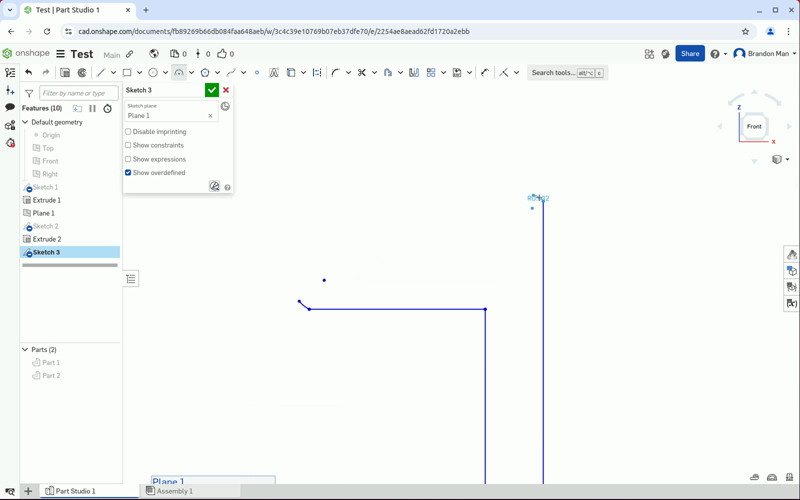
scroll(6)
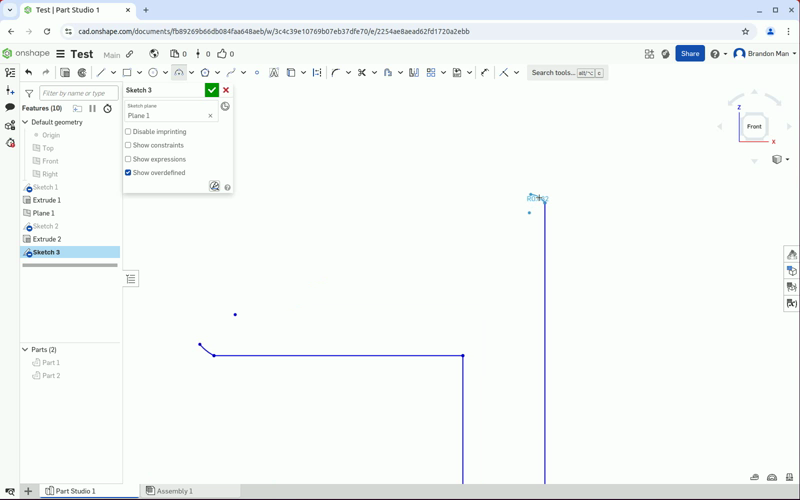
scroll(6)
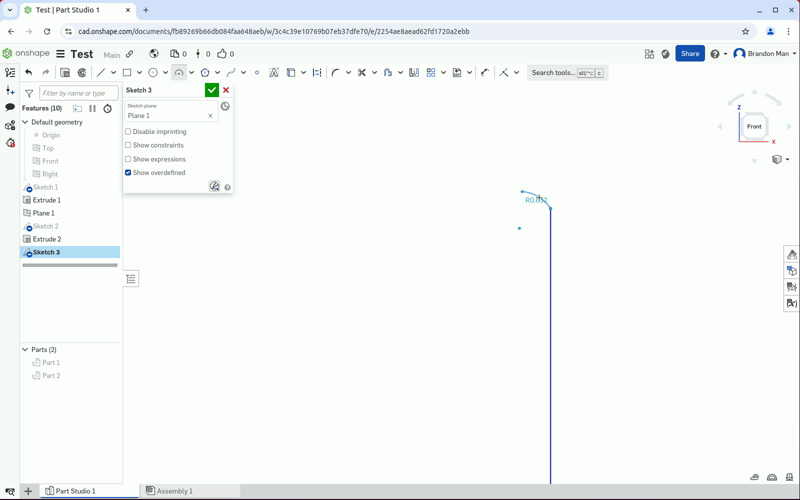
click(539, 197)
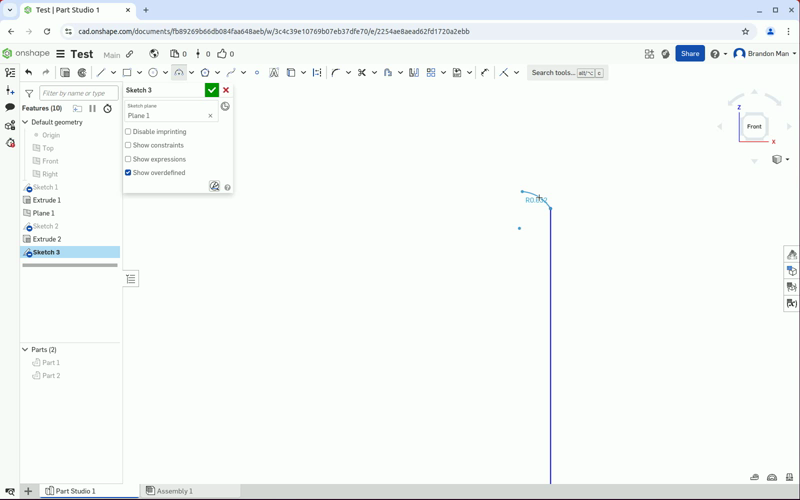
scroll(-6)
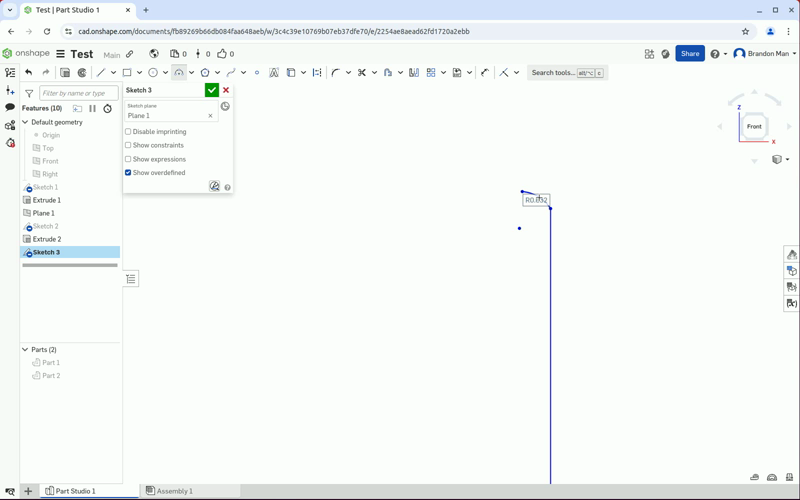
scroll(-6)
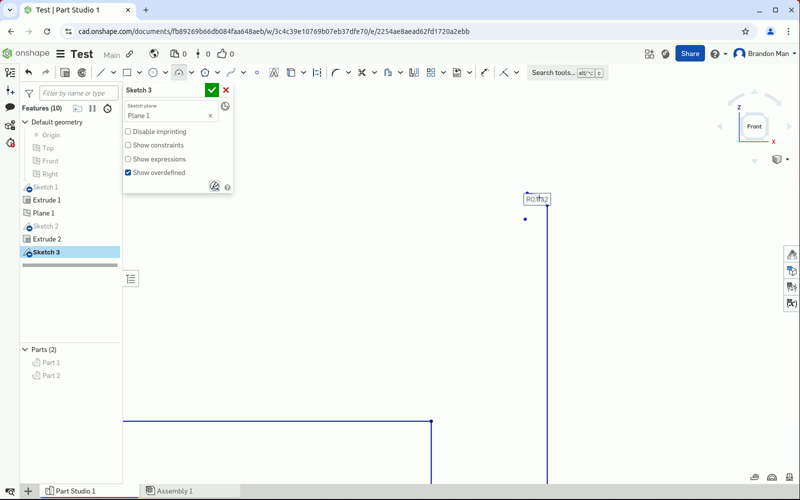
scroll(-6)
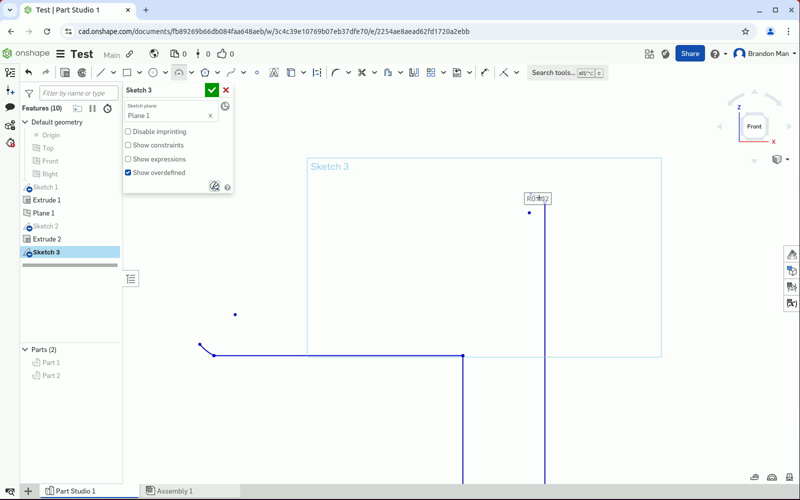
scroll(-6)
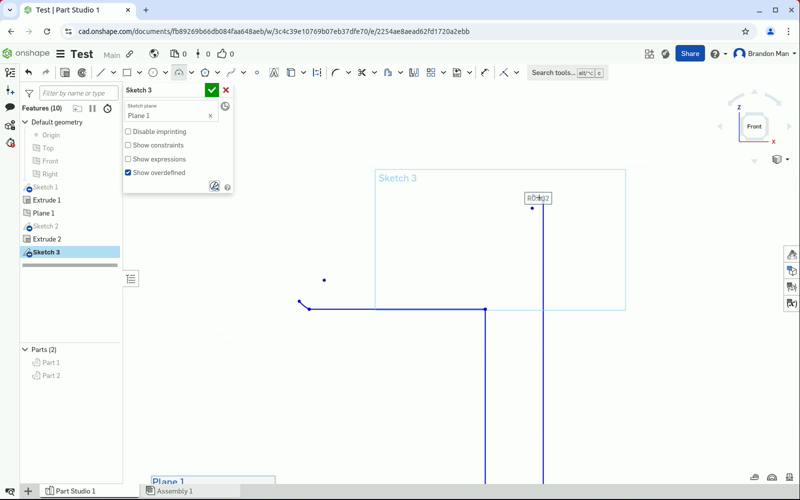
scroll(-6)
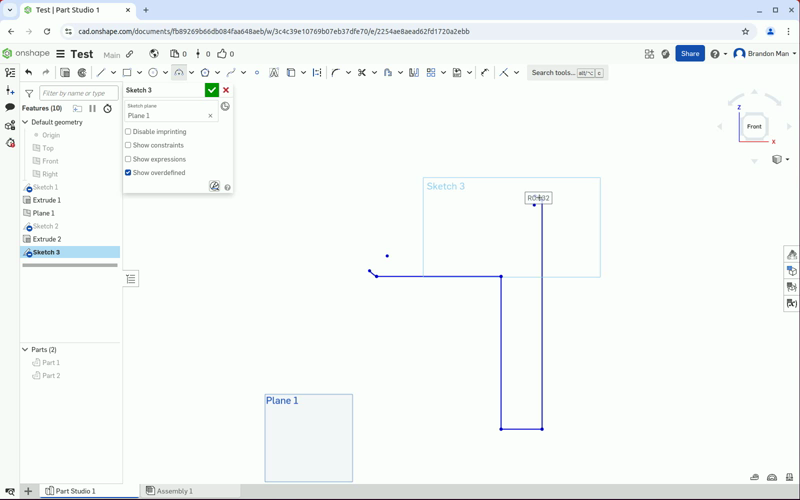
scroll(-6)
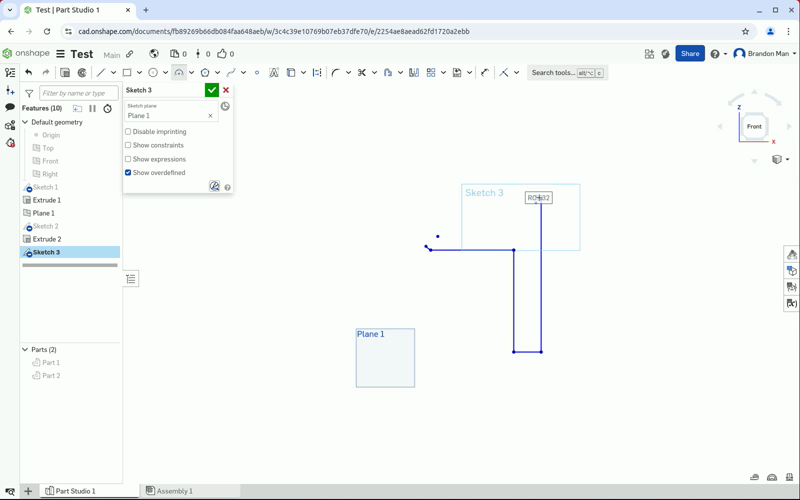
scroll(-6)
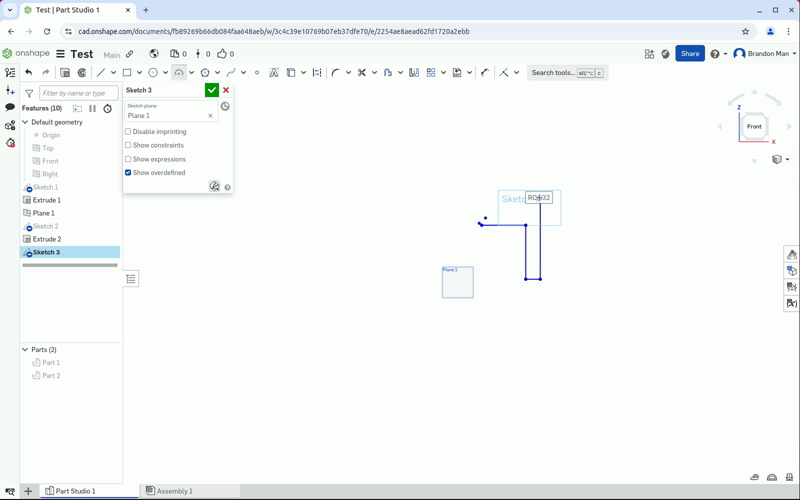
key_up(shift)
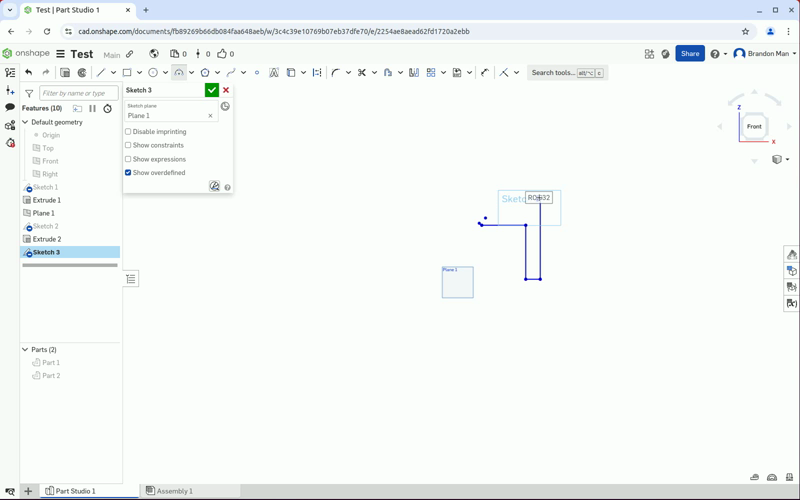
key(esc)
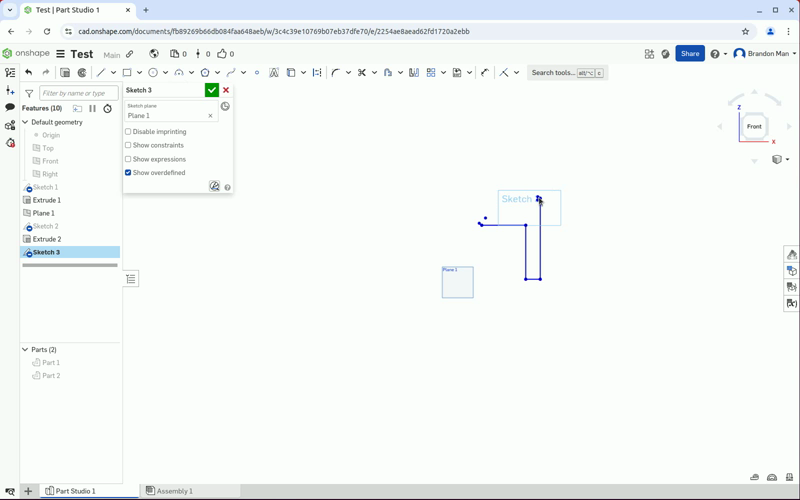
key(l)
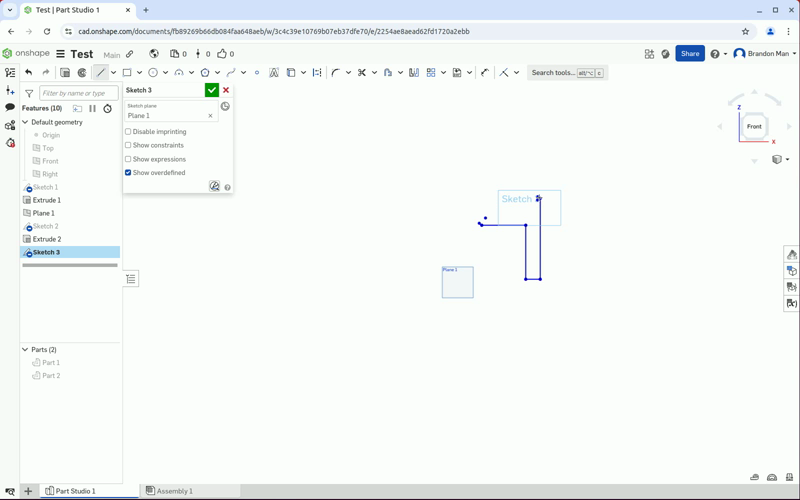
mouse_move(537, 196)
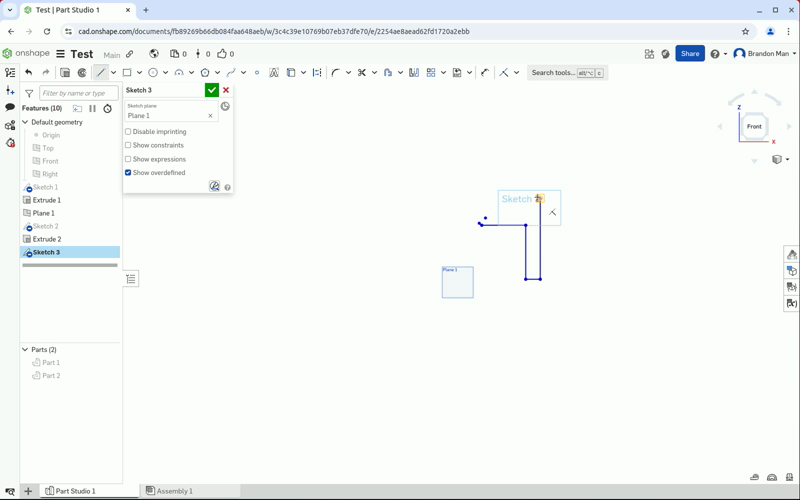
scroll(6)
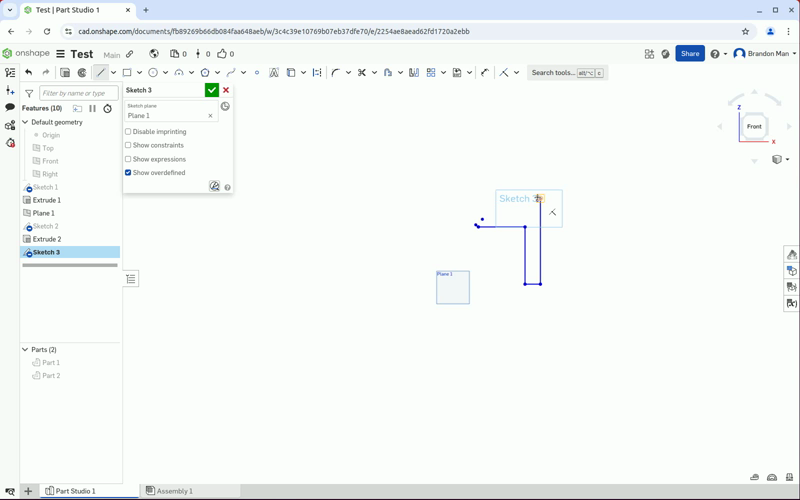
scroll(6)
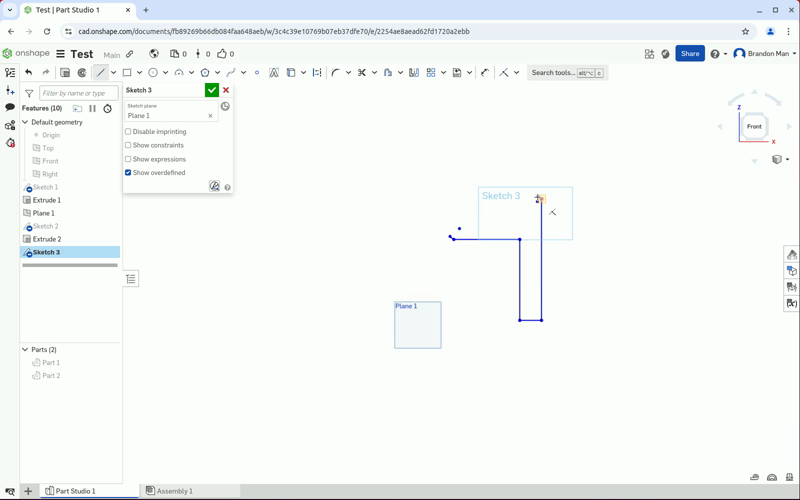
scroll(6)
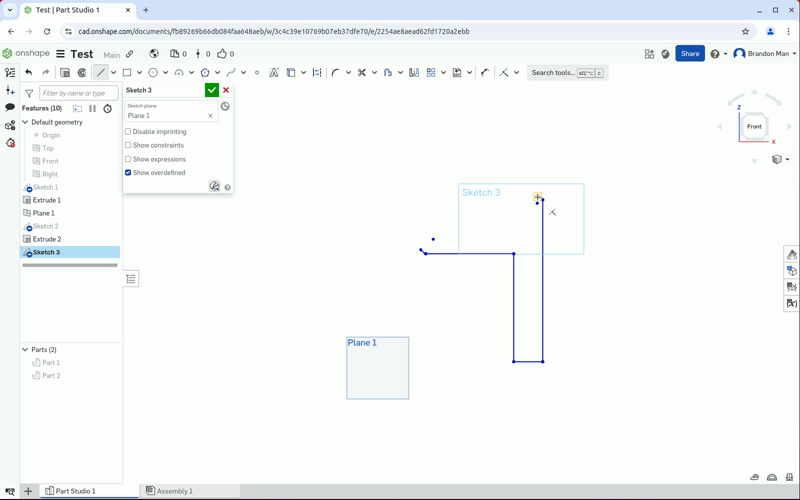
scroll(6)
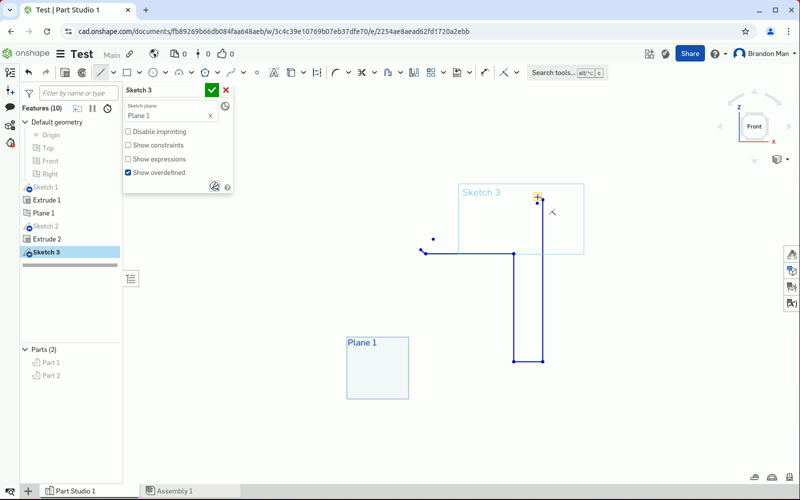
scroll(6)
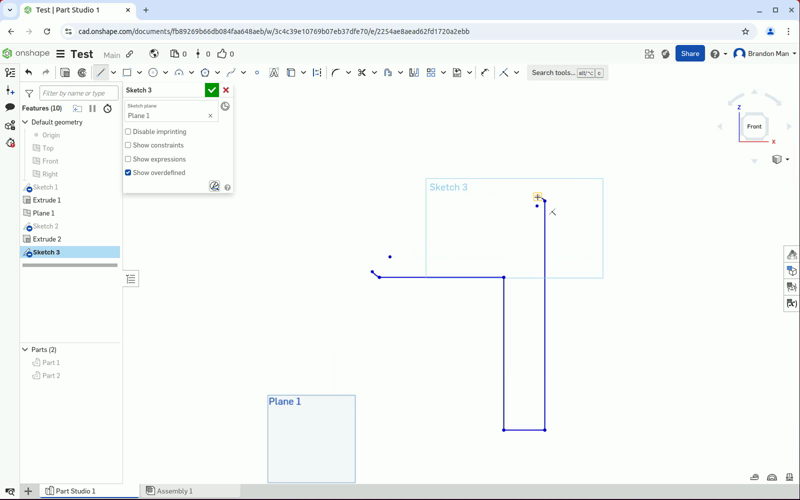
scroll(6)
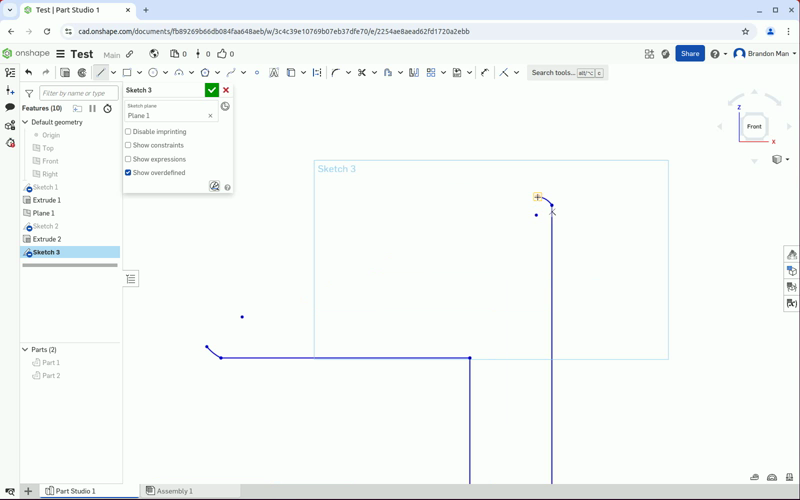
scroll(6)
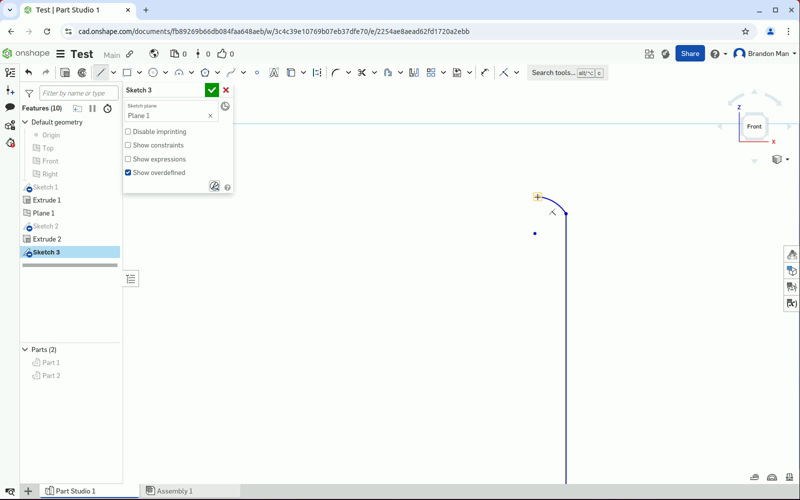
click(537, 196)
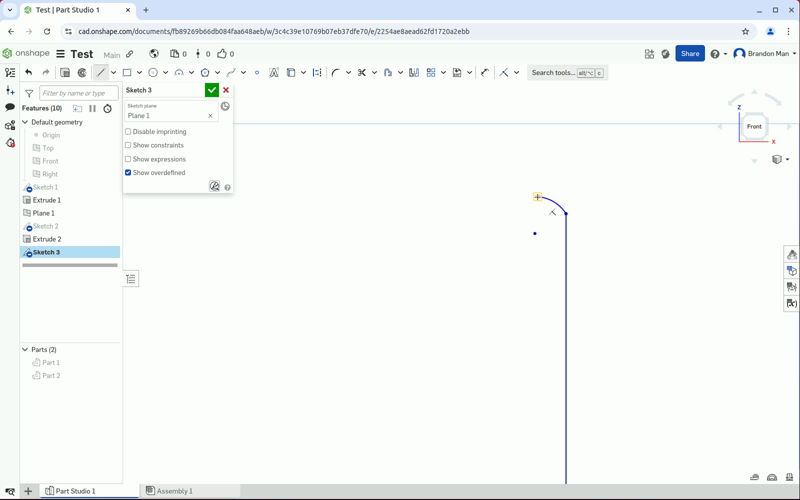
scroll(-6)
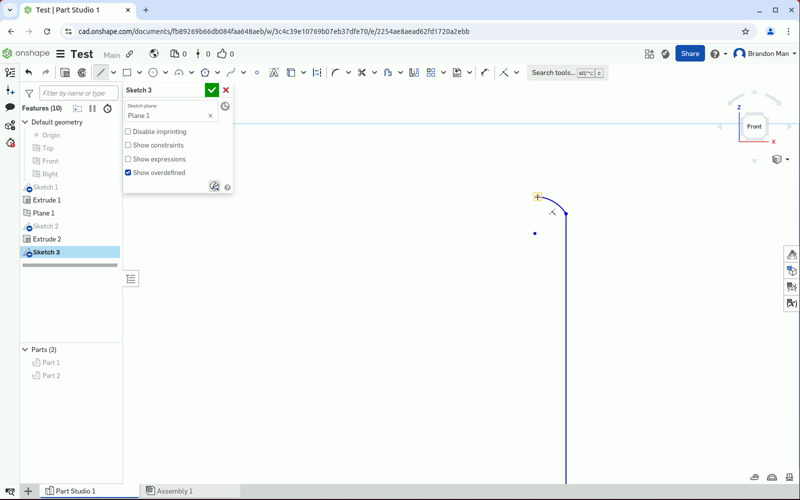
scroll(-6)
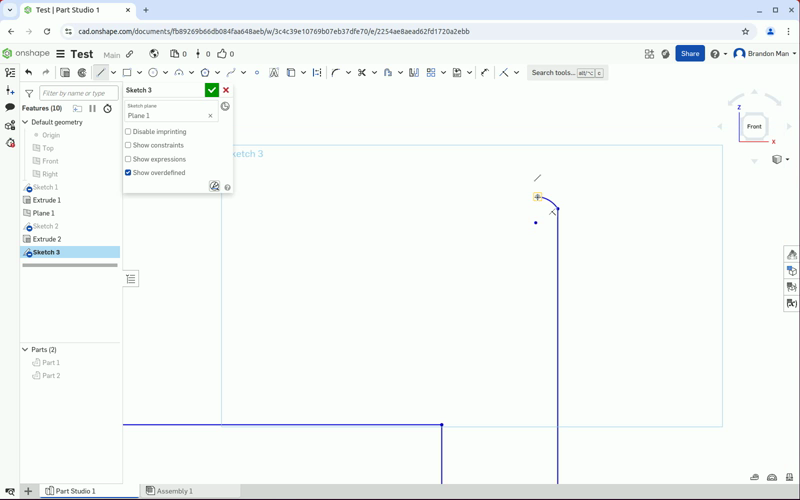
scroll(-6)
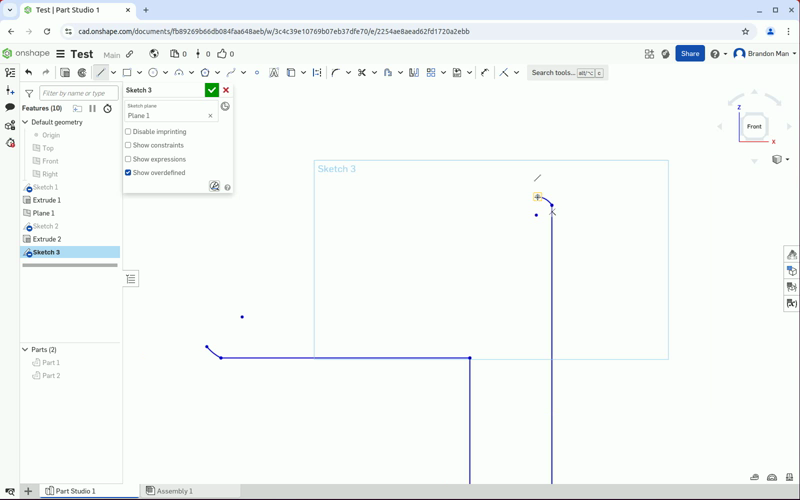
scroll(-6)
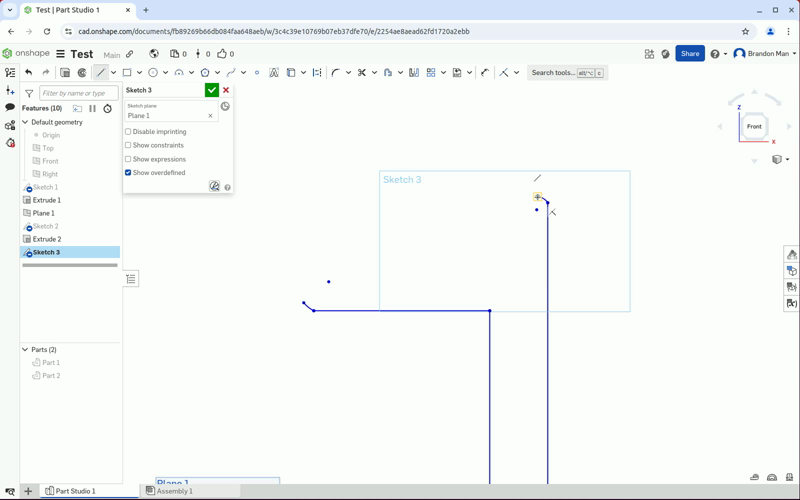
scroll(-6)
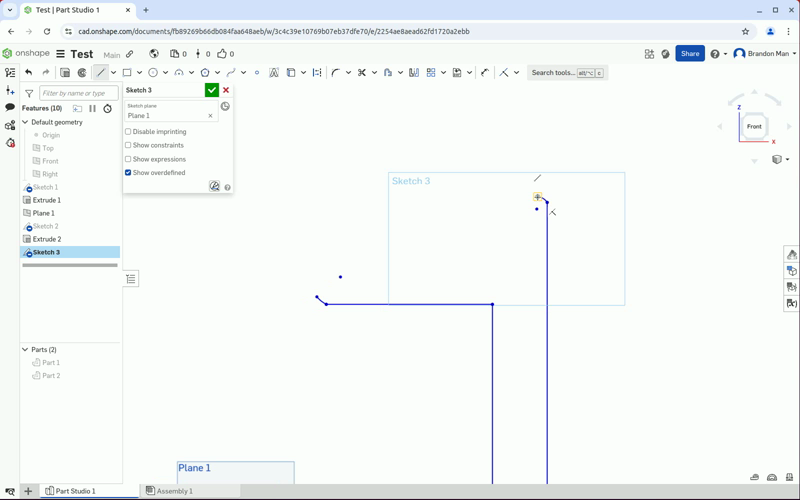
scroll(-6)
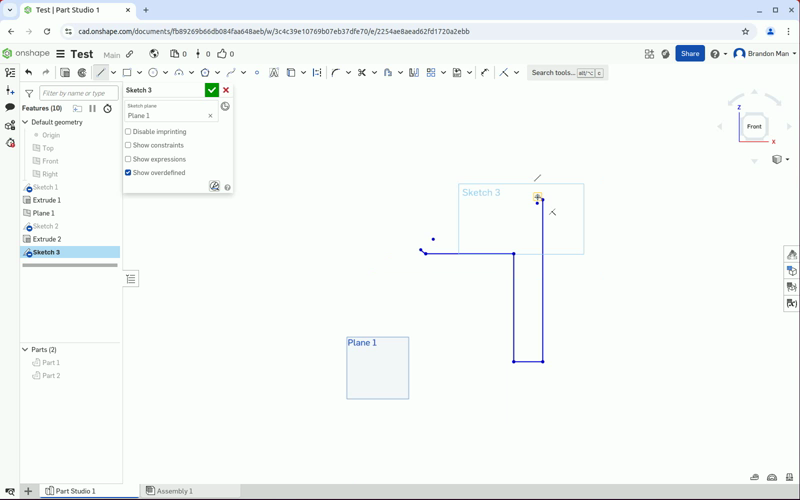
scroll(-6)
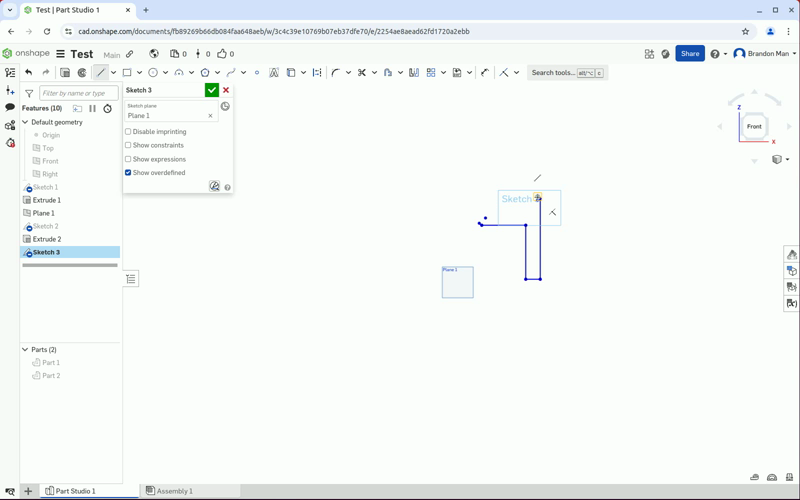
key_down(shift)
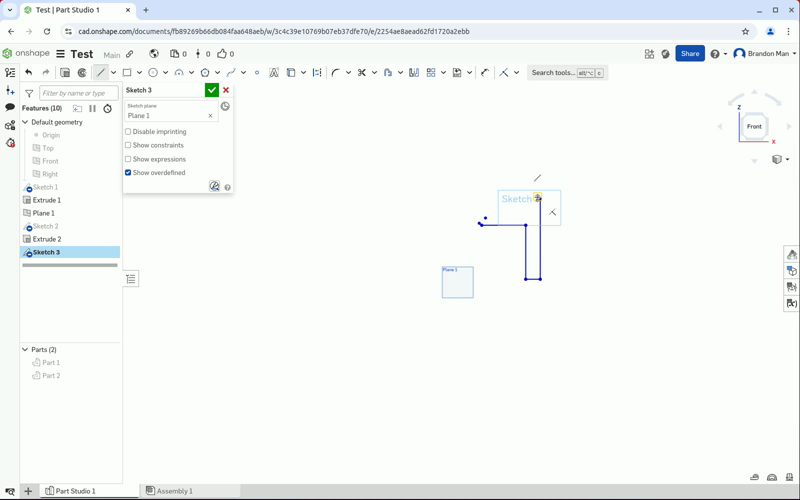
mouse_move(567, 196)
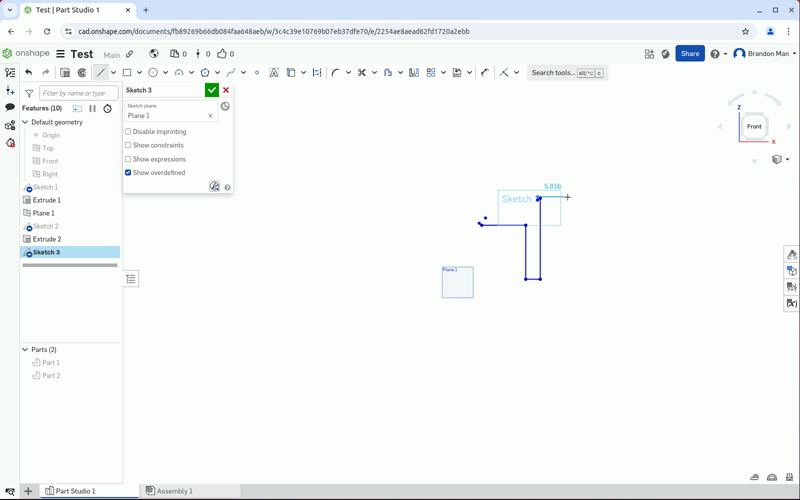
mouse_move(511, 196)
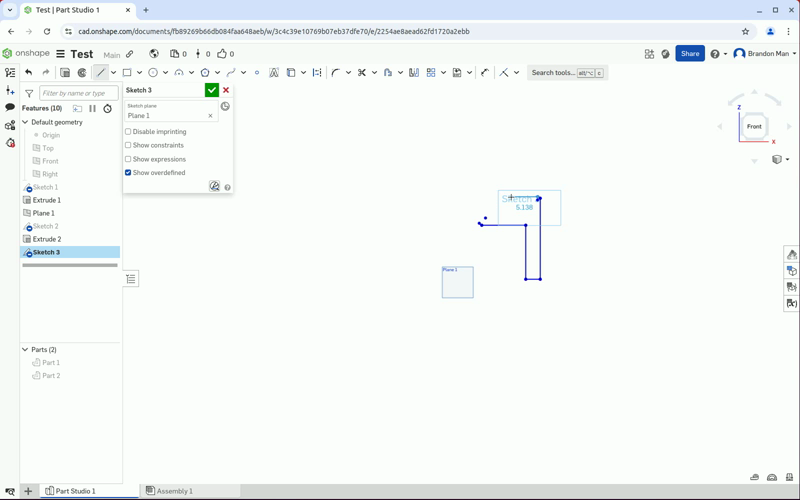
click(511, 196)
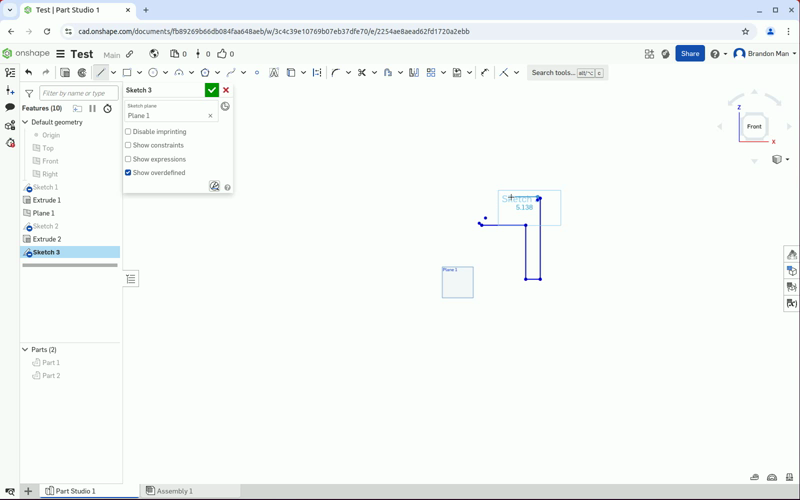
key_up(shift)
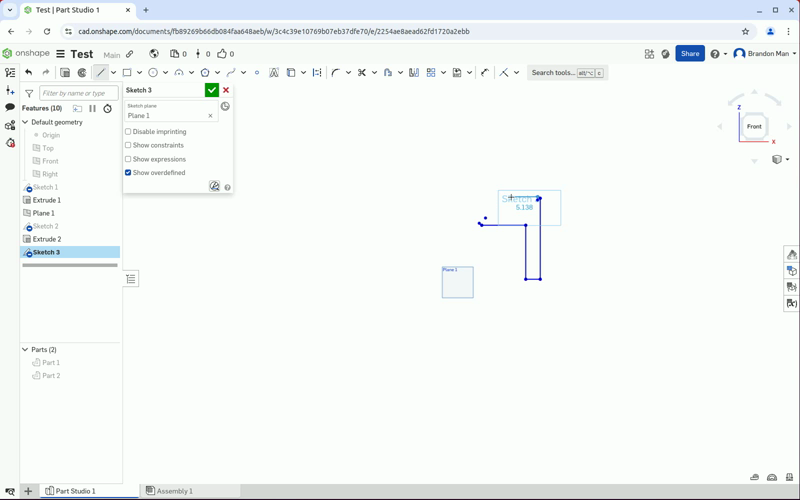
key_down(shift)
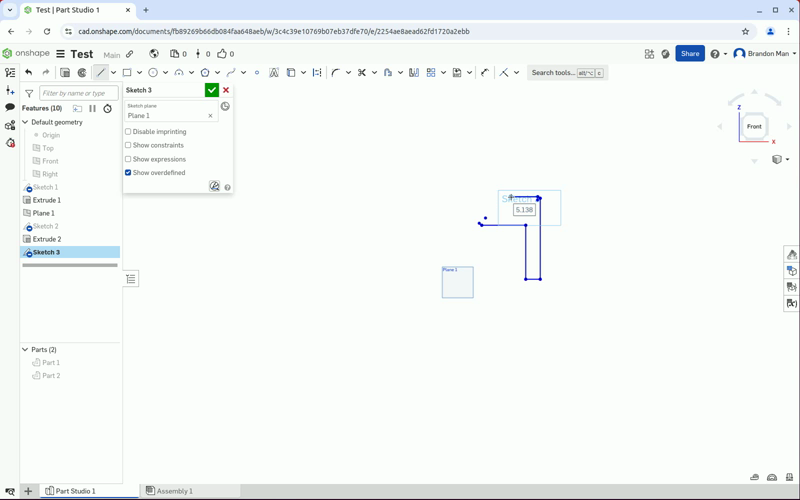
mouse_move(541, 196)
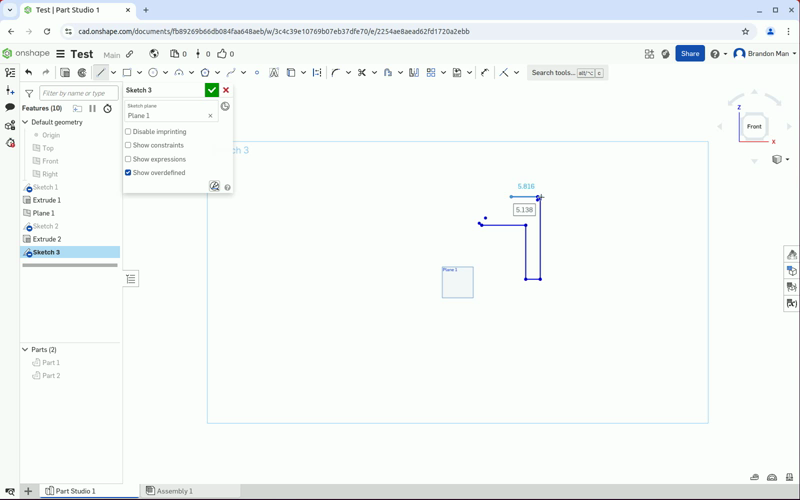
mouse_move(481, 196)
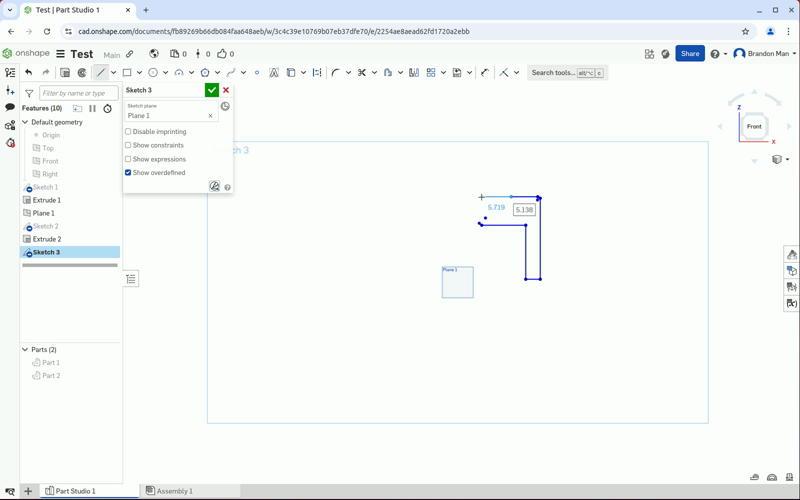
click(481, 196)
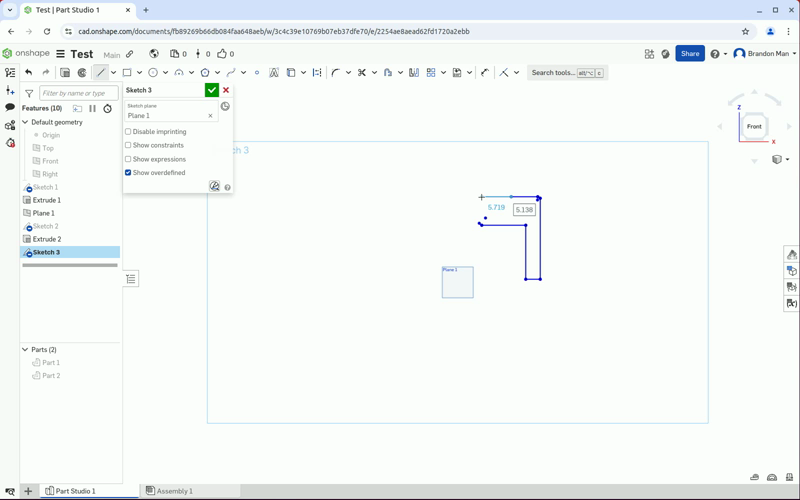
key_up(shift)
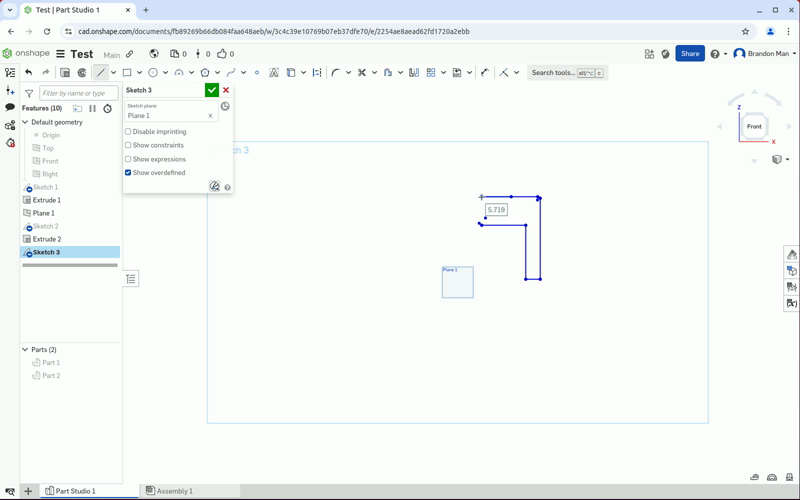
key(esc)
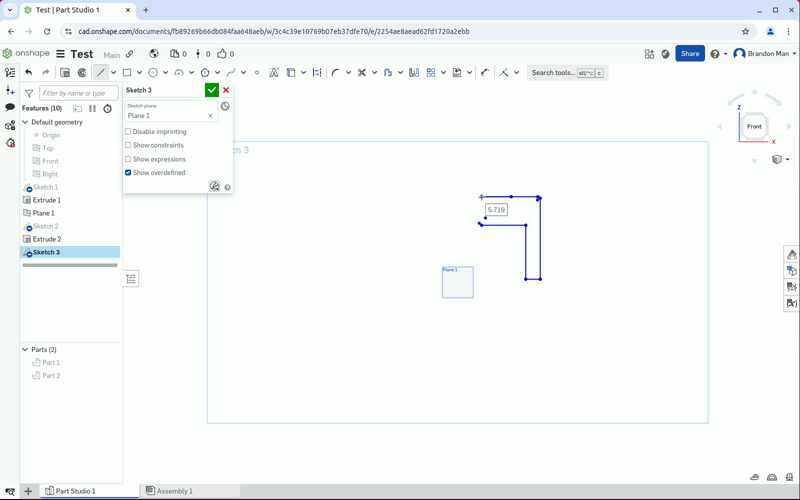
key(a)
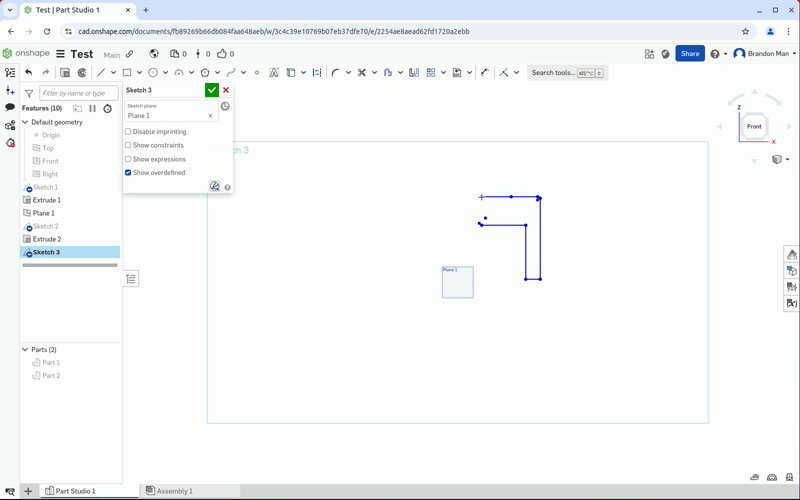
mouse_move(481, 196)
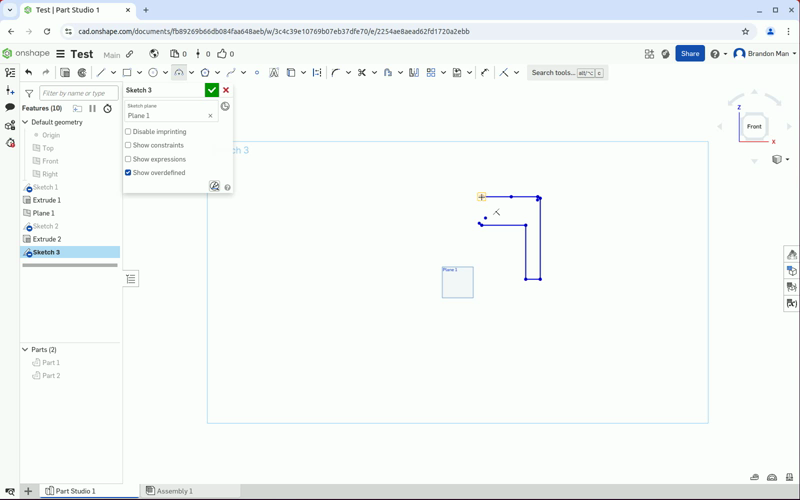
click(481, 196)
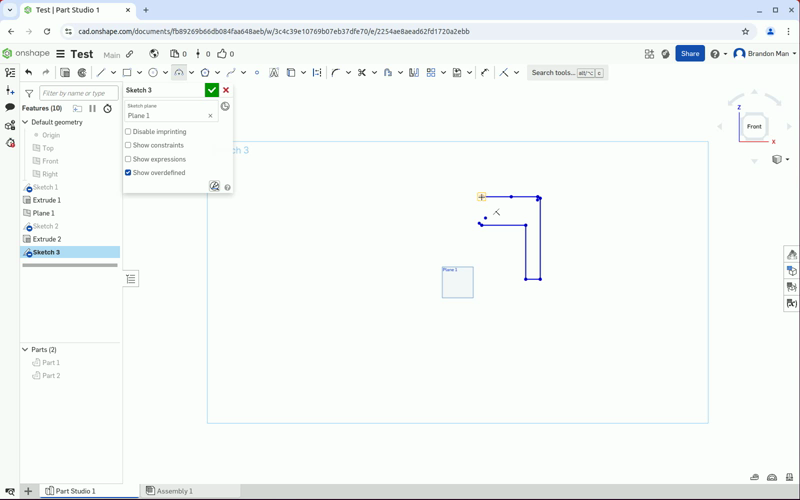
key_down(shift)
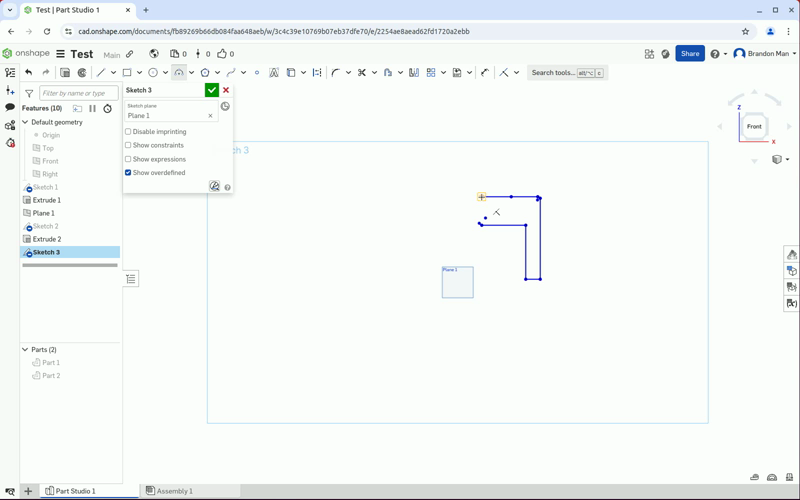
mouse_move(479, 198)
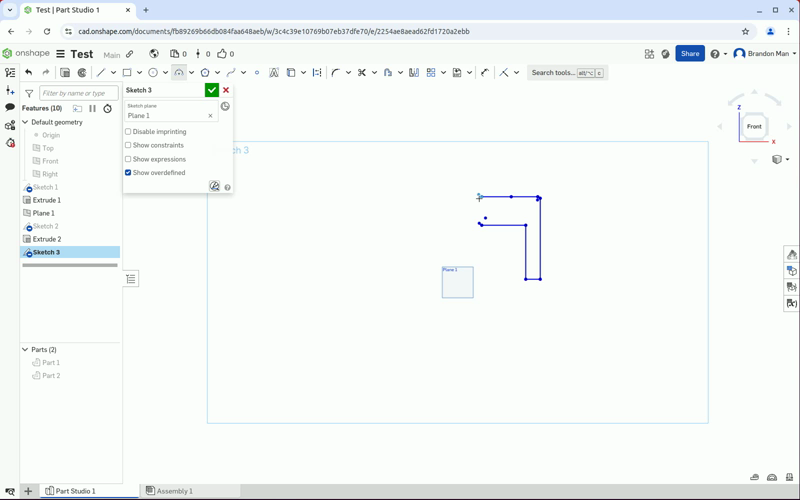
scroll(6)
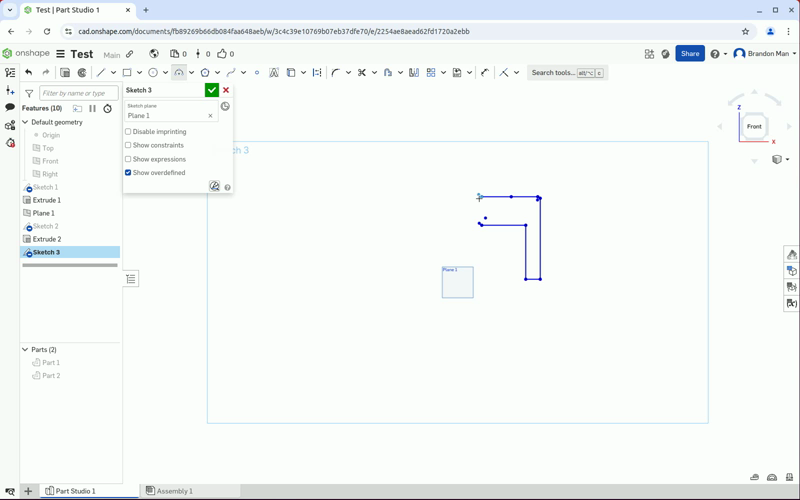
scroll(6)
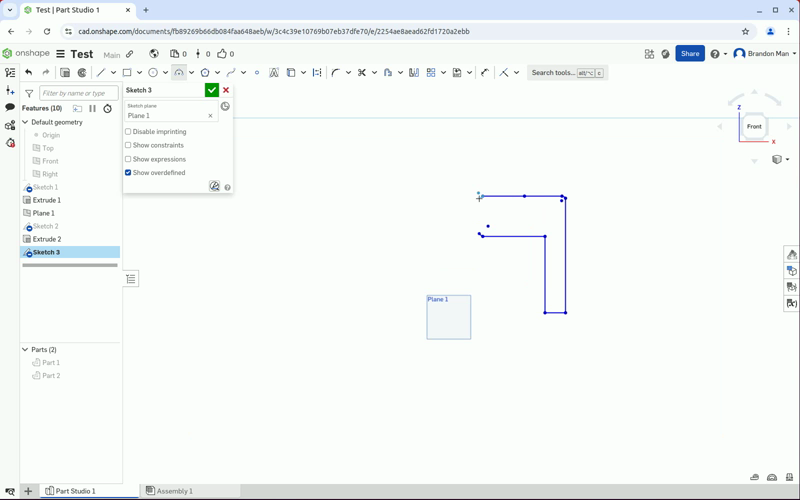
scroll(6)
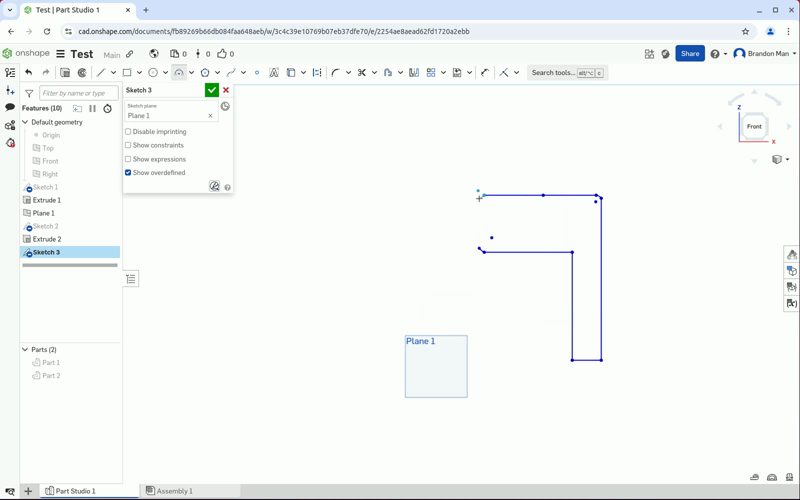
scroll(6)
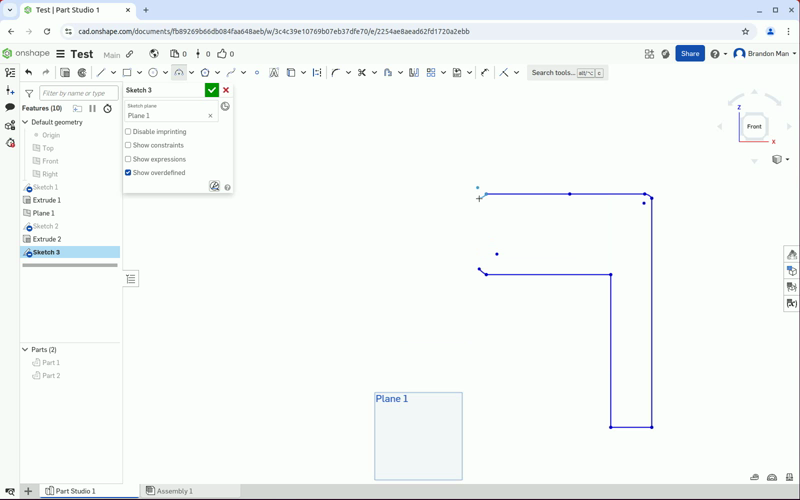
scroll(6)
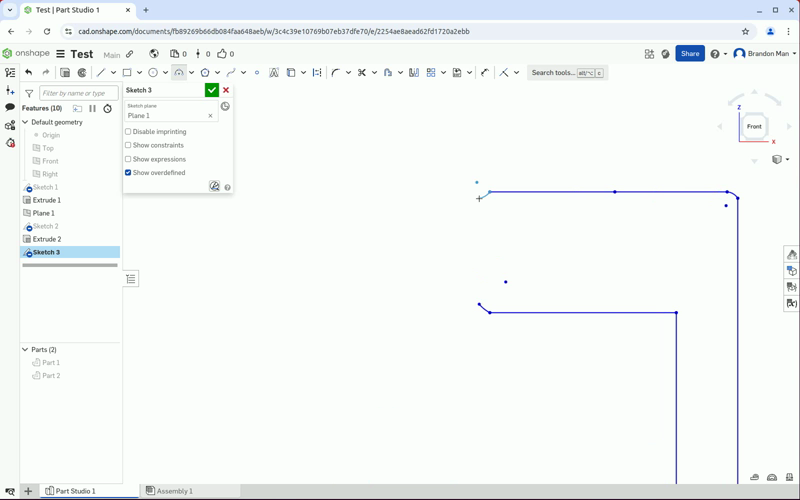
scroll(6)
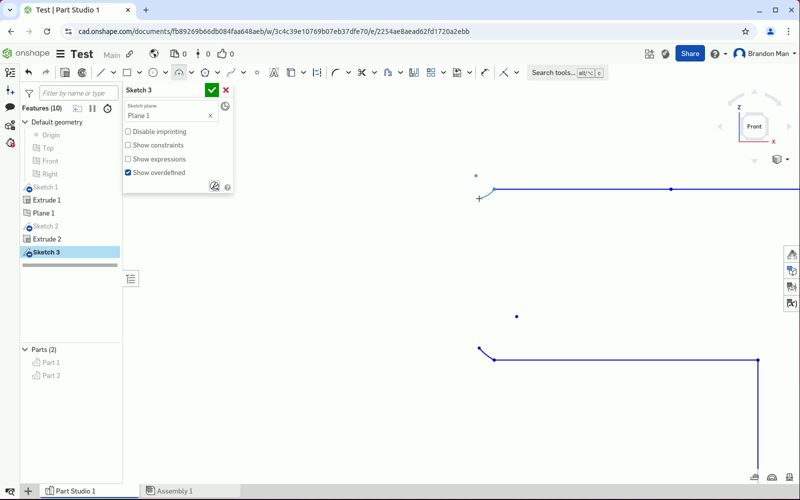
scroll(6)
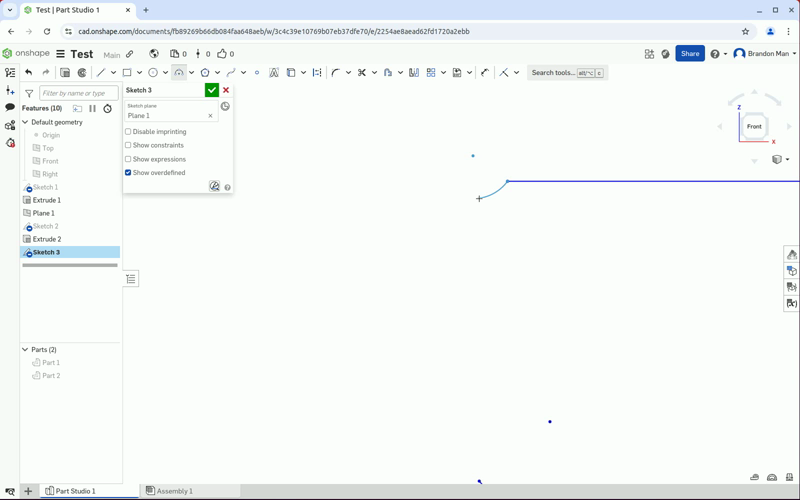
click(479, 198)
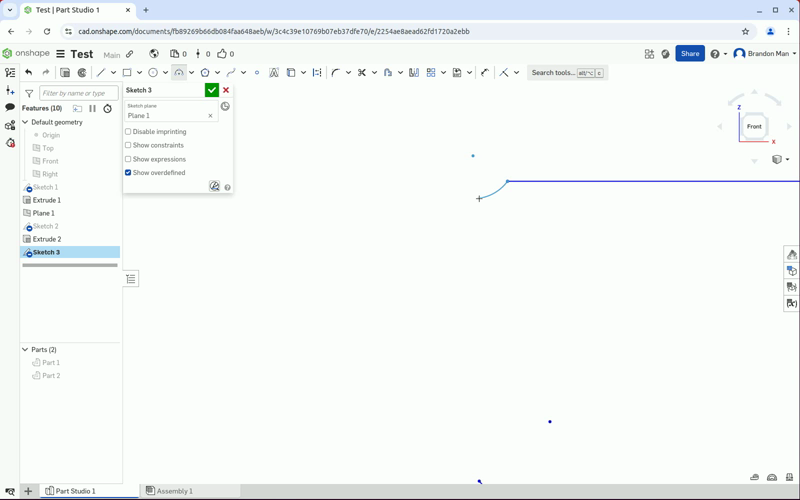
scroll(-6)
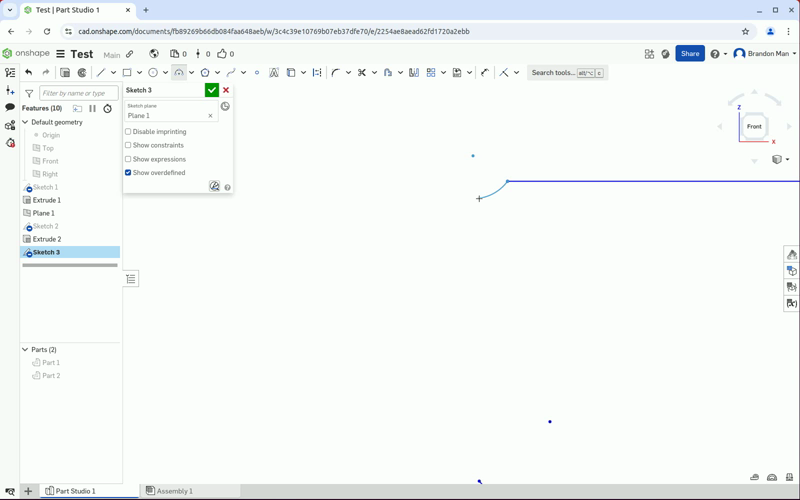
scroll(-6)
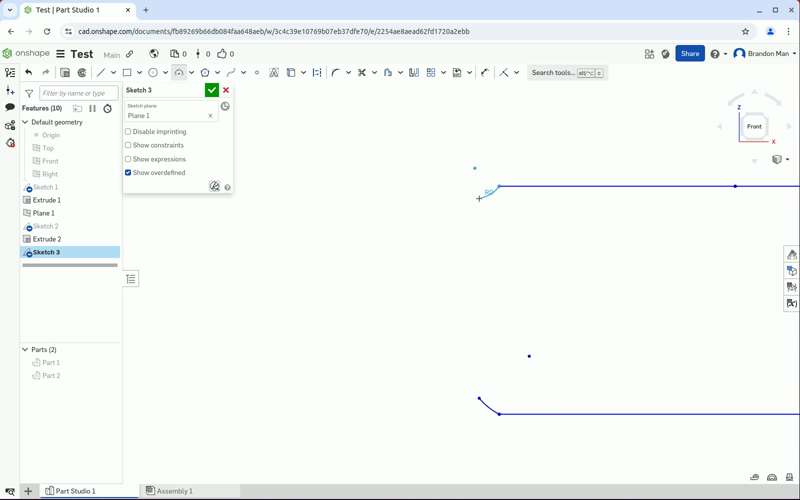
scroll(-6)
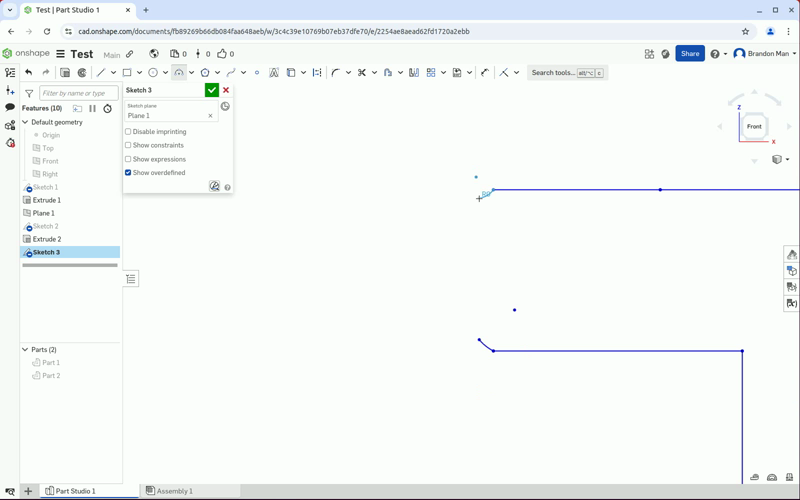
scroll(-6)
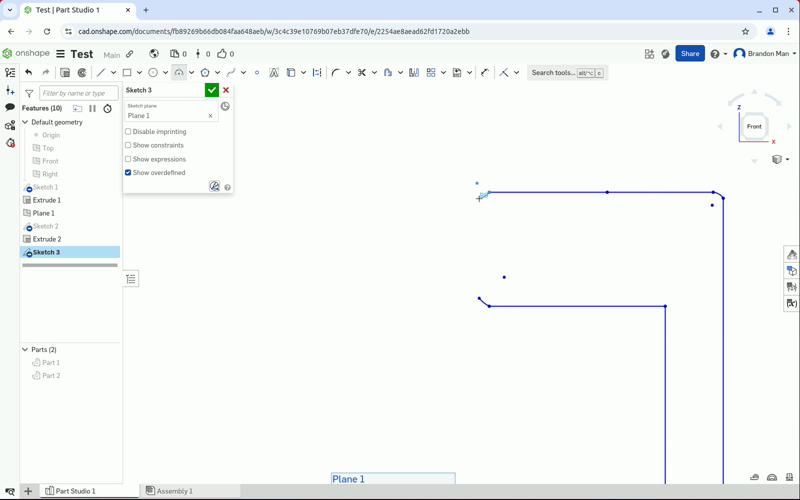
scroll(-6)
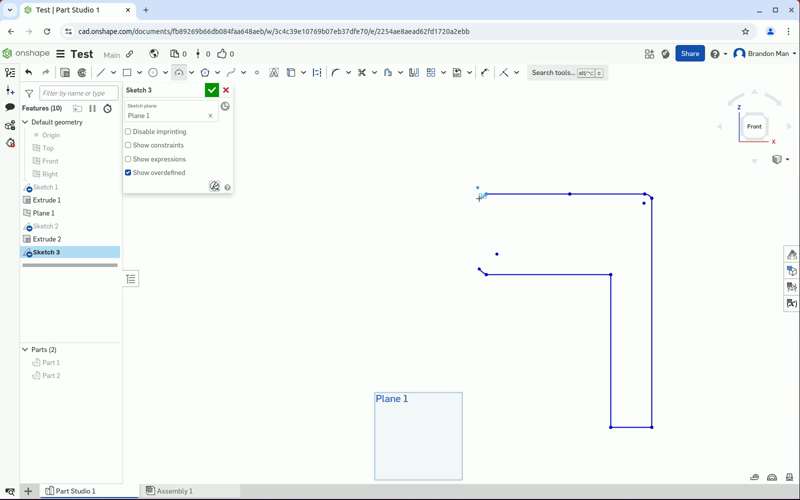
scroll(-6)
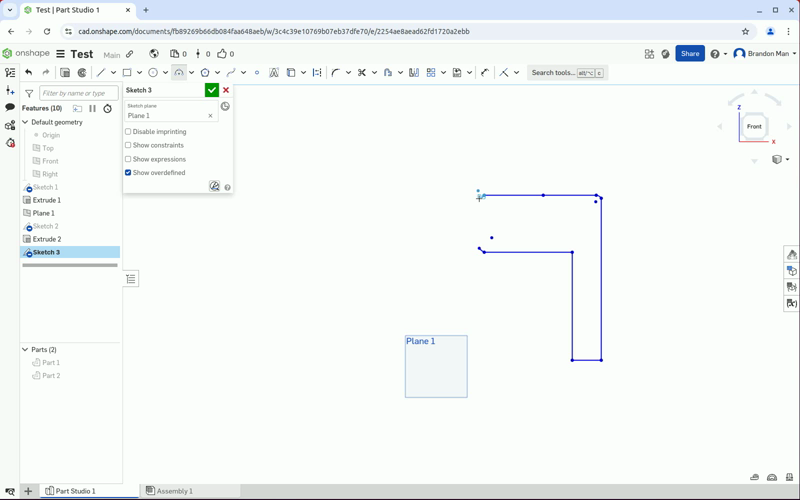
scroll(-6)
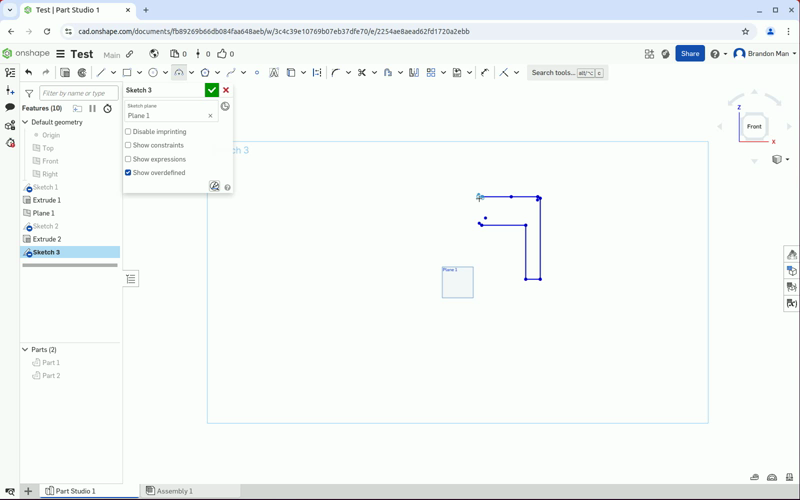
mouse_move(480, 197)
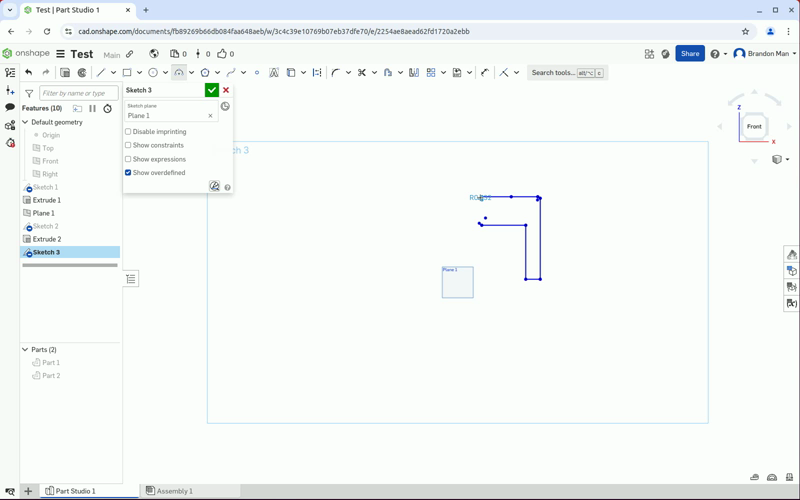
scroll(6)
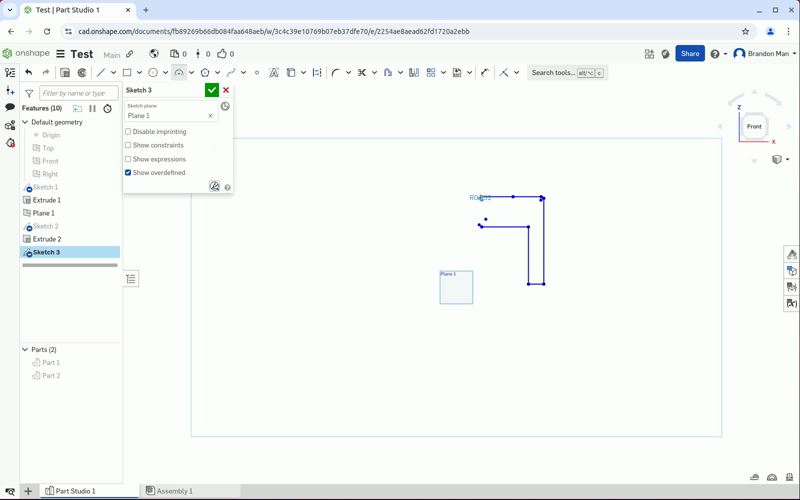
scroll(6)
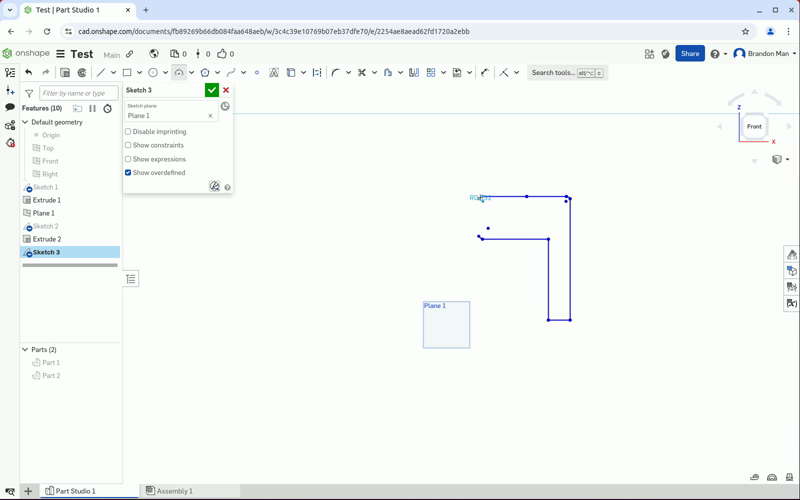
scroll(6)
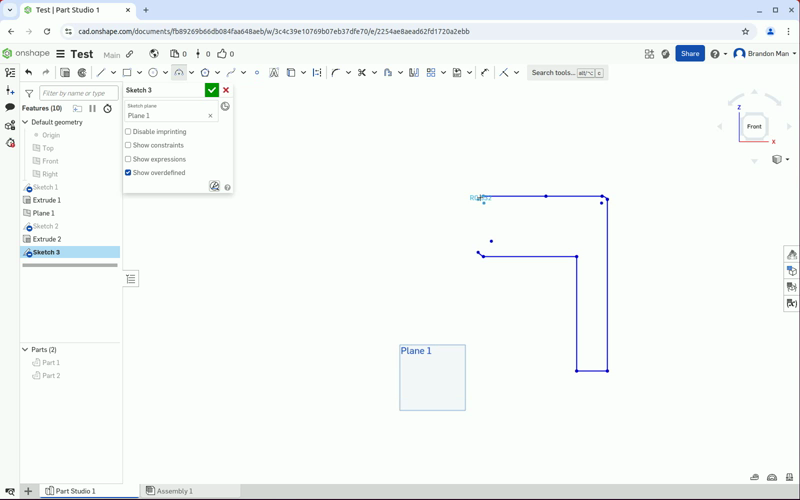
scroll(6)
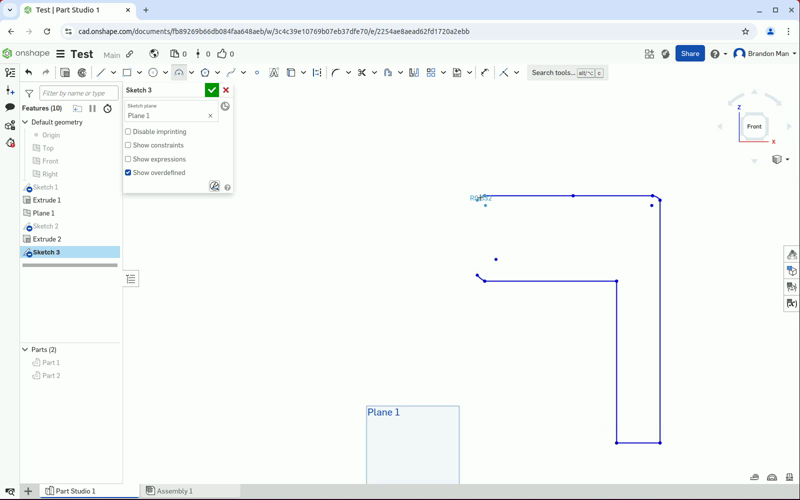
scroll(6)
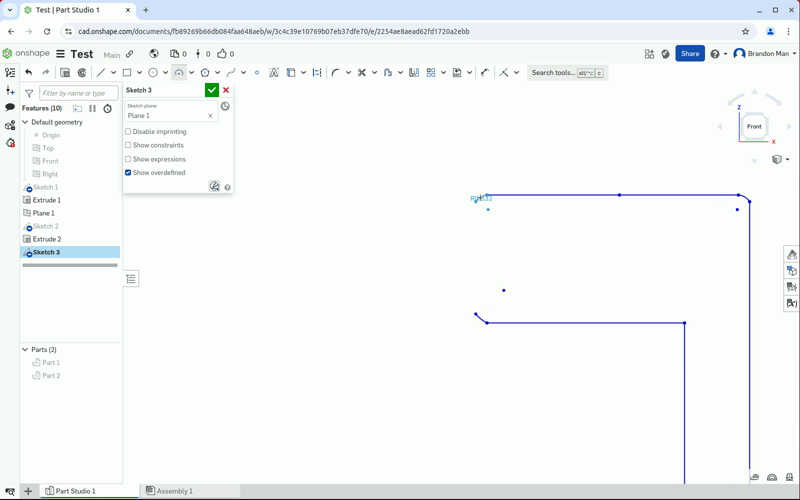
scroll(6)
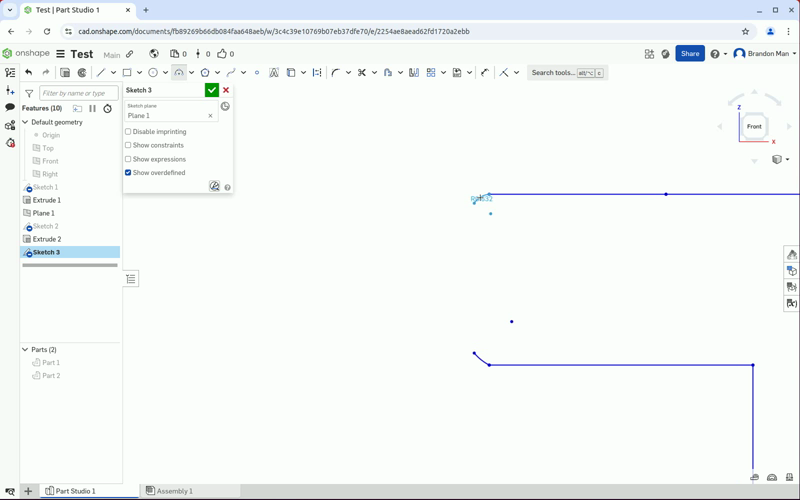
scroll(6)
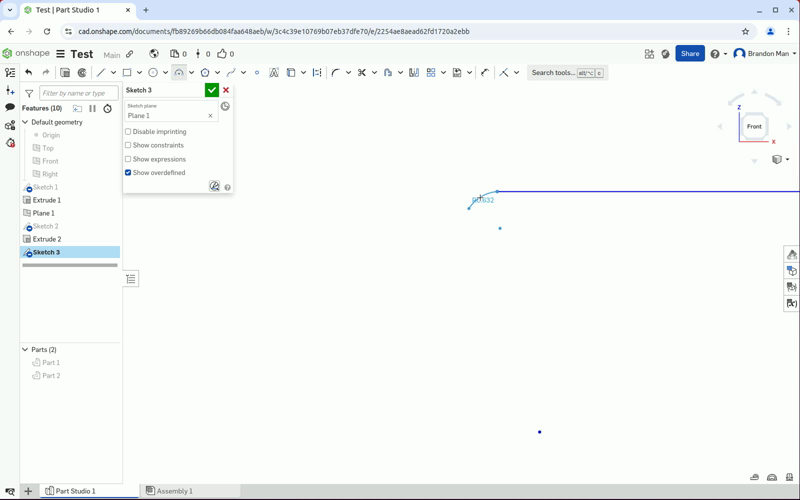
click(480, 197)
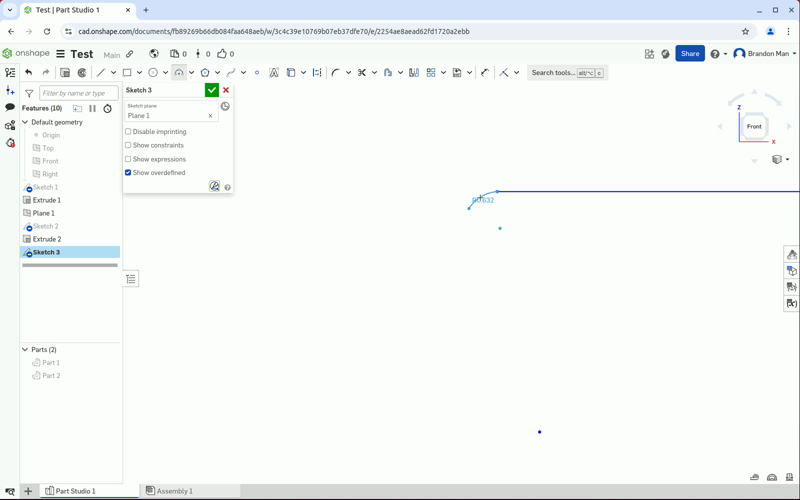
scroll(-6)
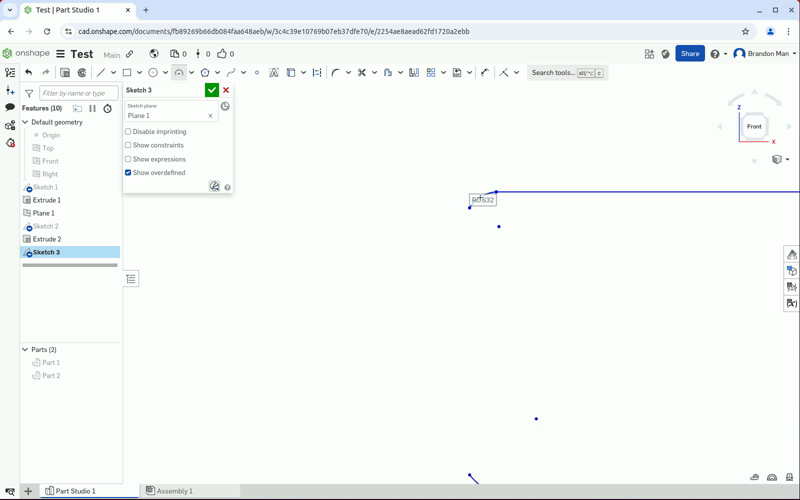
scroll(-6)
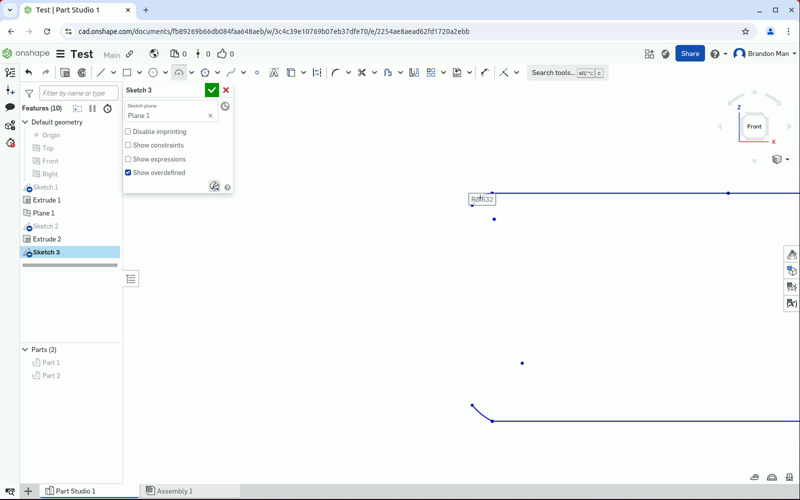
scroll(-6)
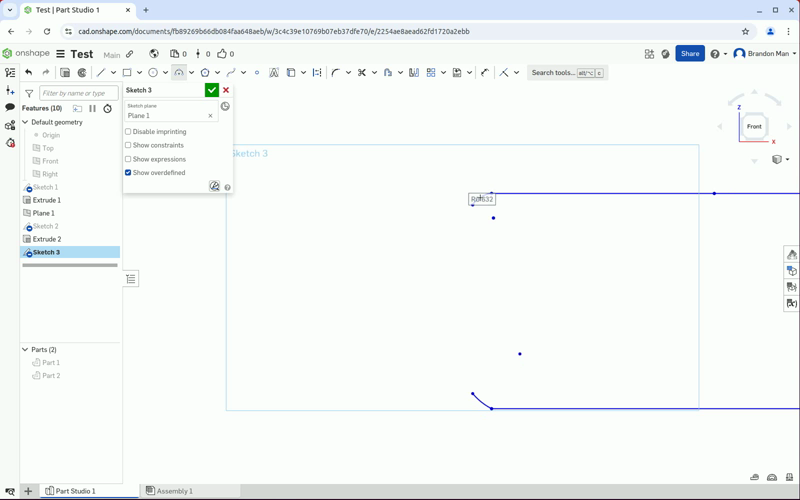
scroll(-6)
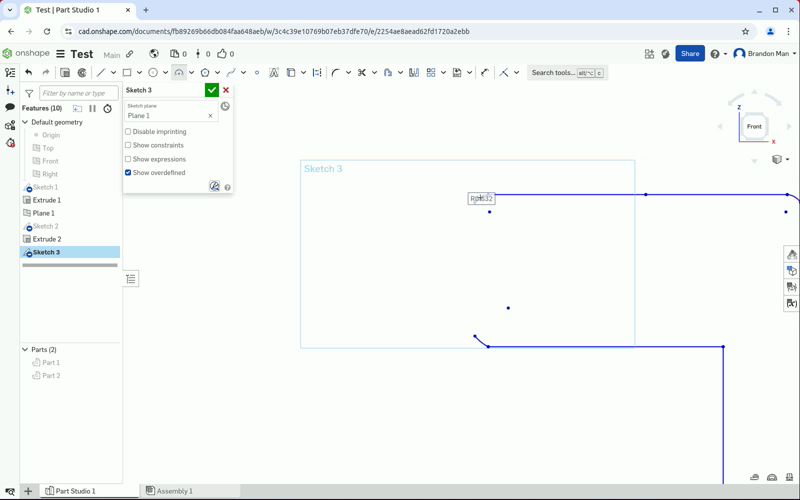
scroll(-6)
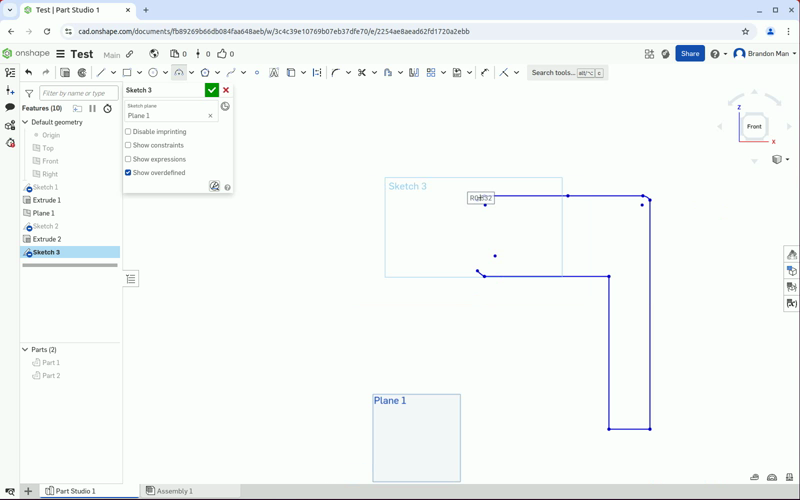
scroll(-6)
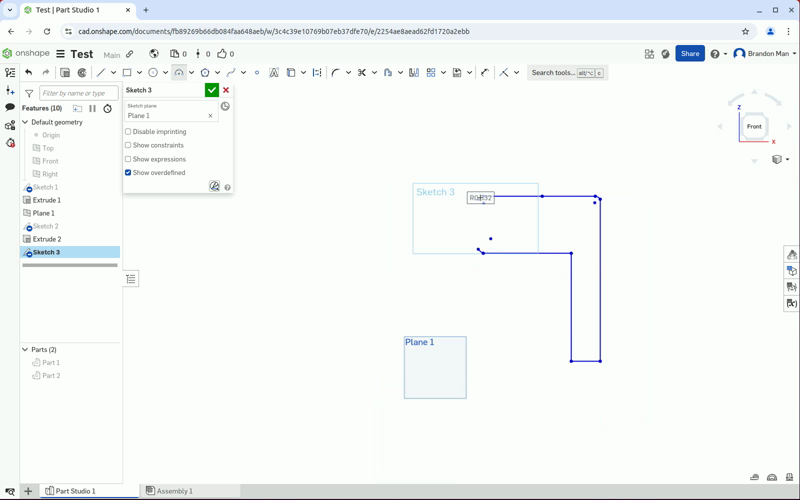
scroll(-6)
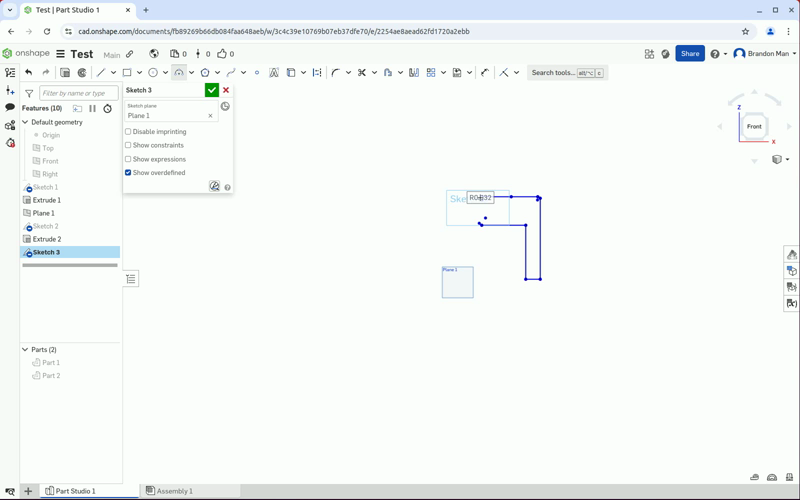
key_up(shift)
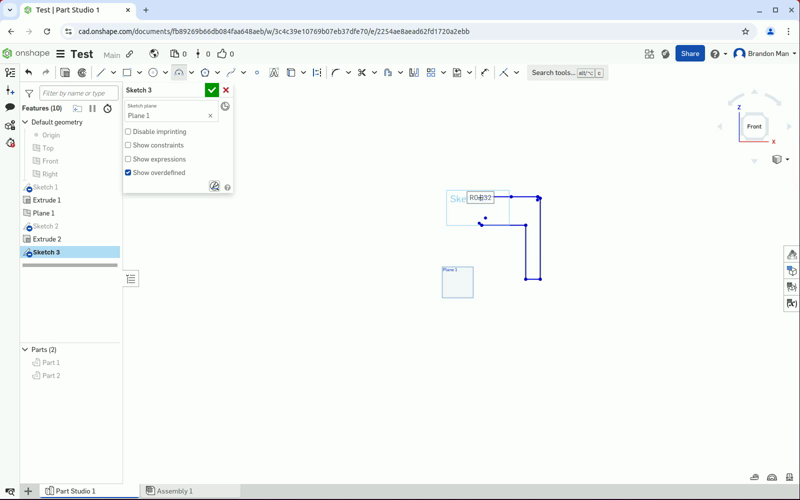
key(esc)
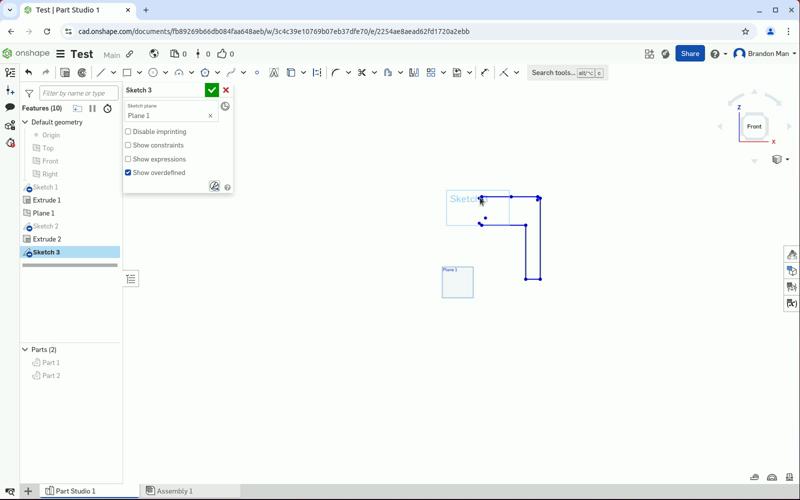
key(l)
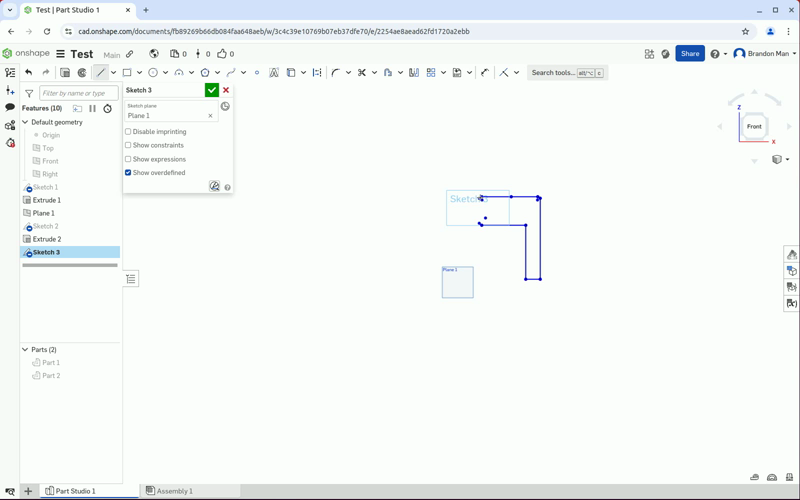
mouse_move(479, 198)
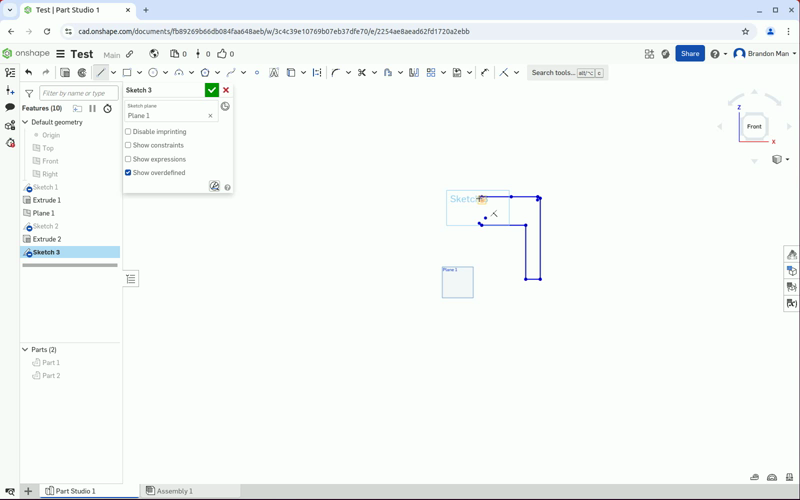
scroll(6)
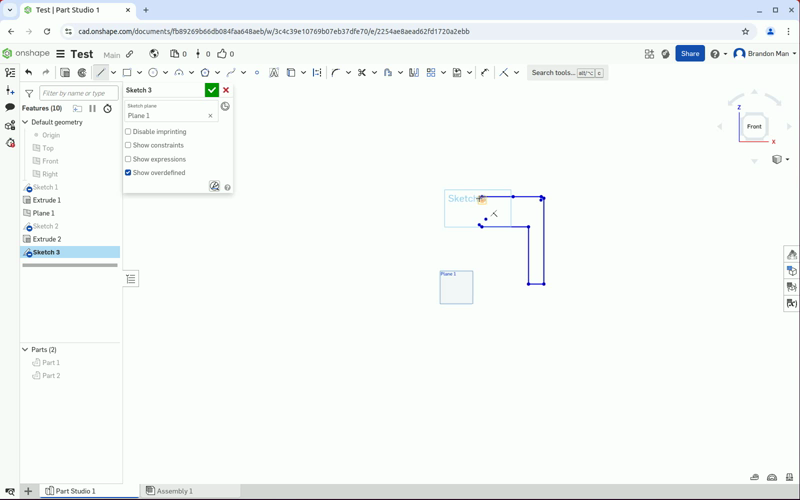
scroll(6)
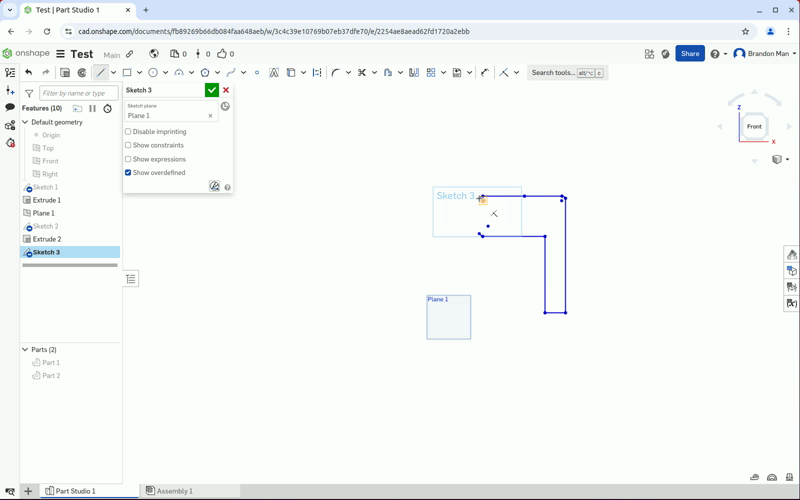
scroll(6)
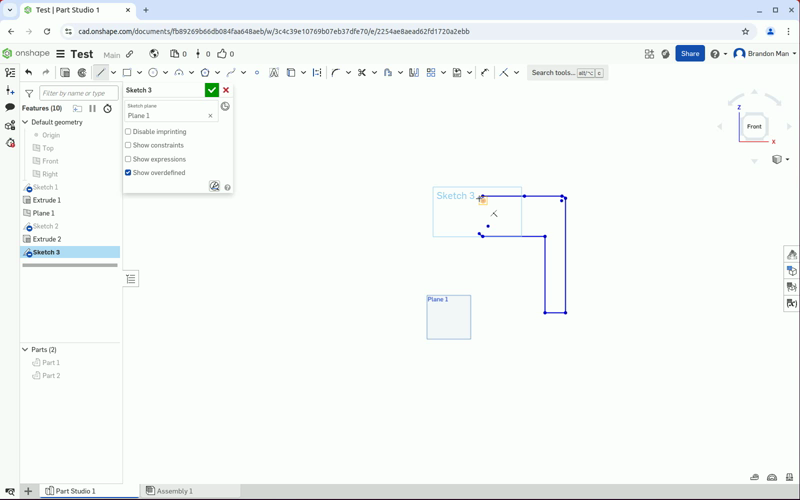
scroll(6)
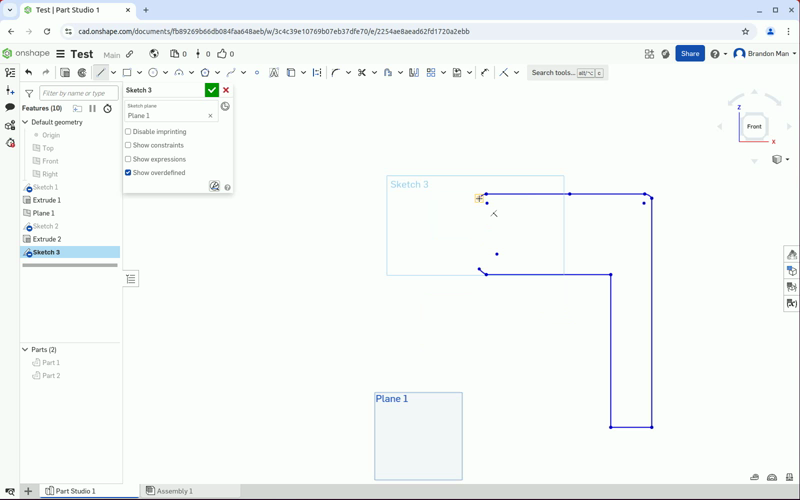
scroll(6)
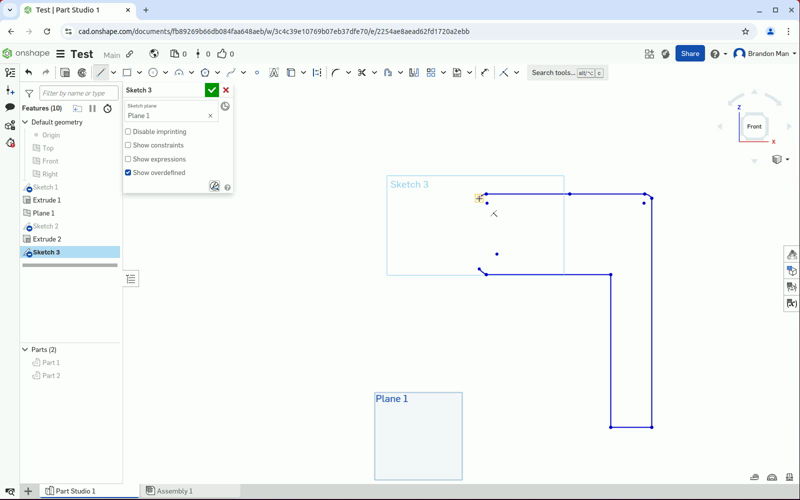
scroll(6)
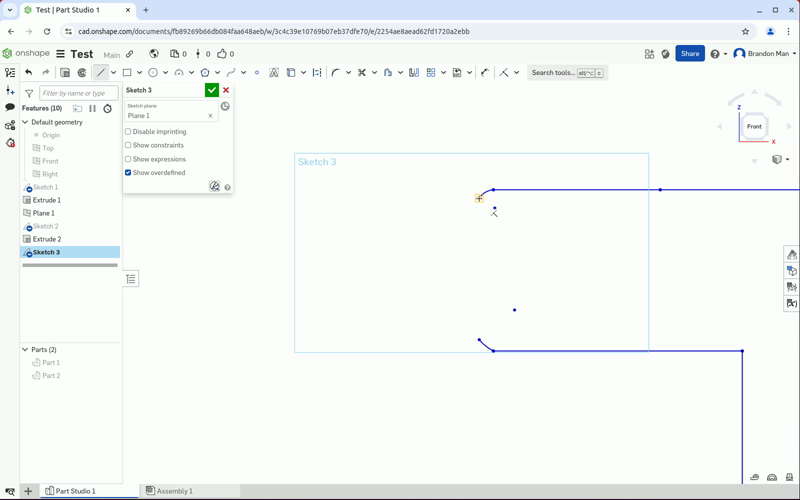
scroll(6)
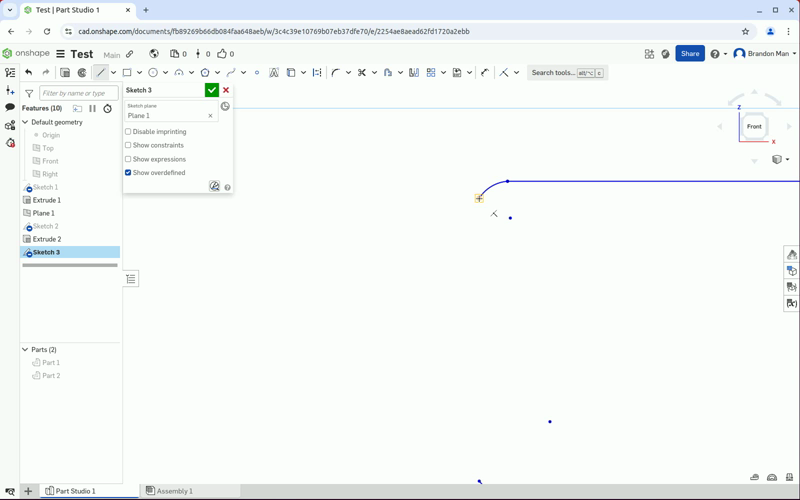
click(479, 198)
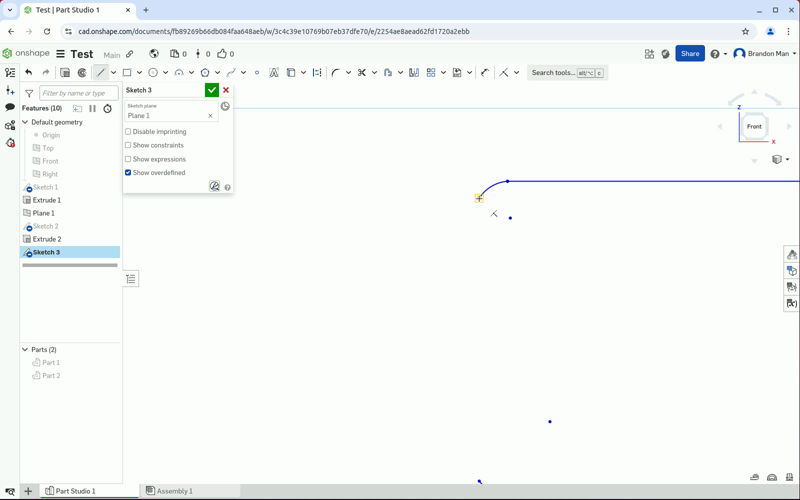
scroll(-6)
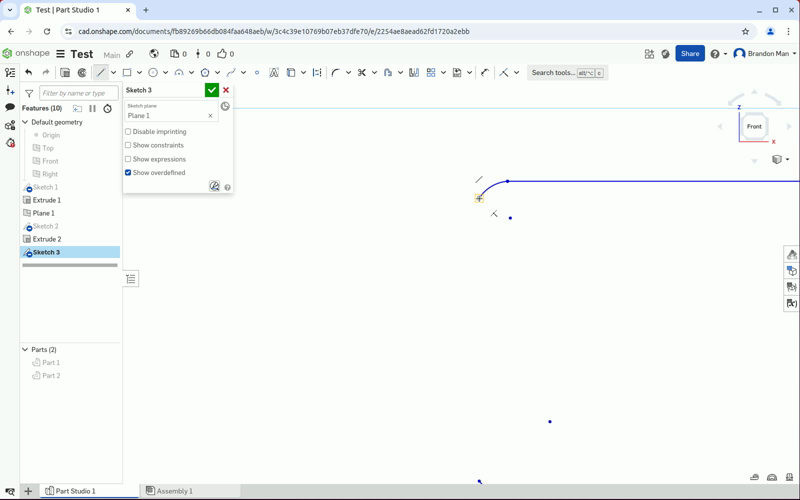
scroll(-6)
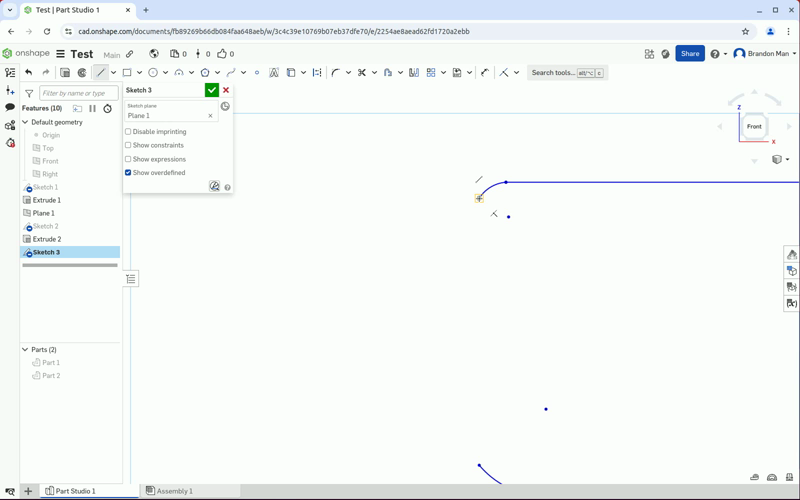
scroll(-6)
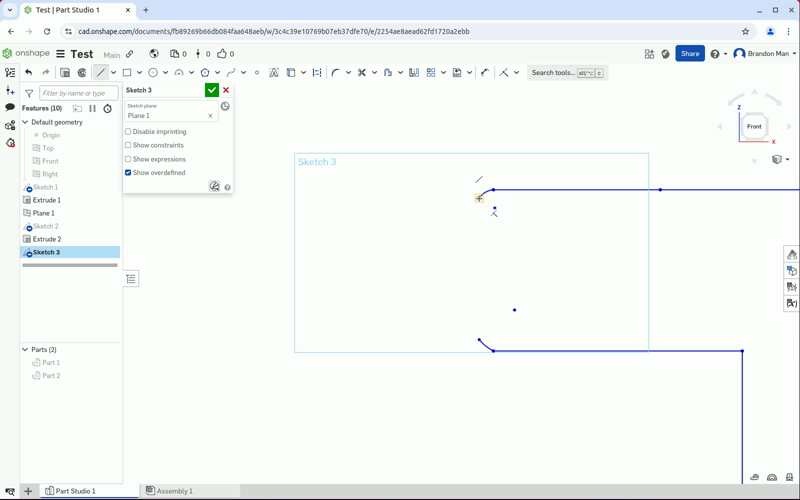
scroll(-6)
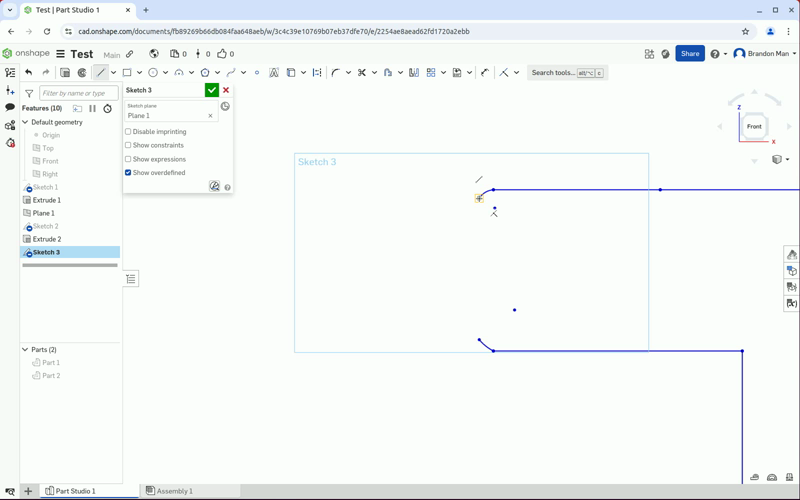
scroll(-6)
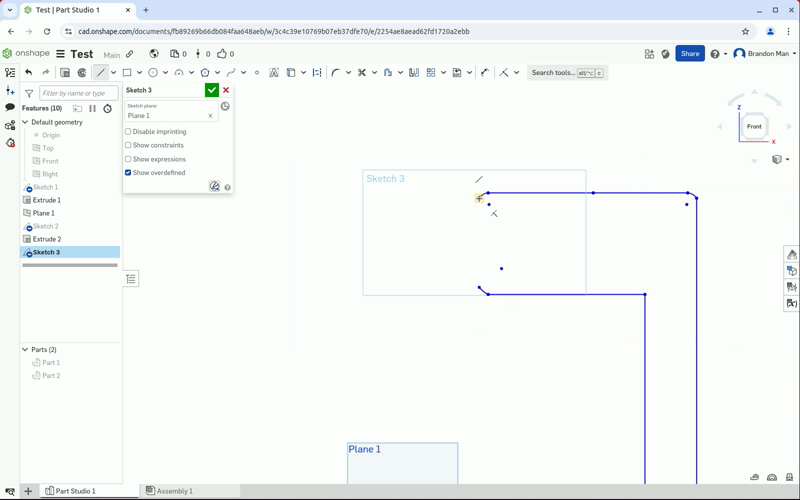
scroll(-6)
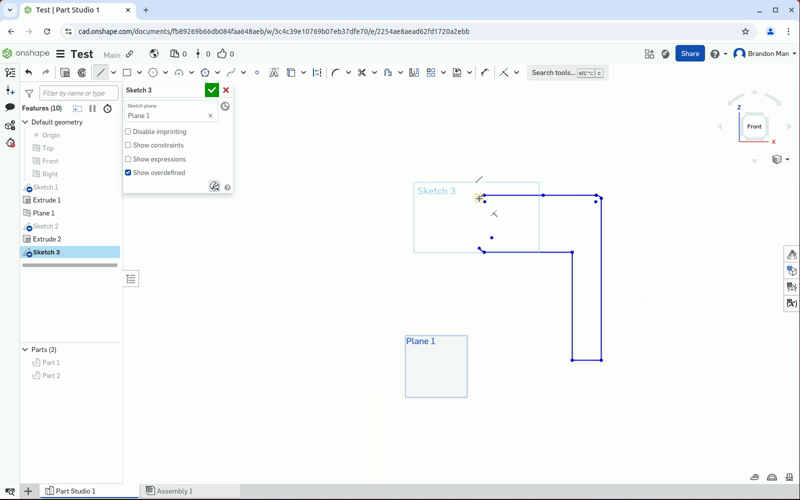
scroll(-6)
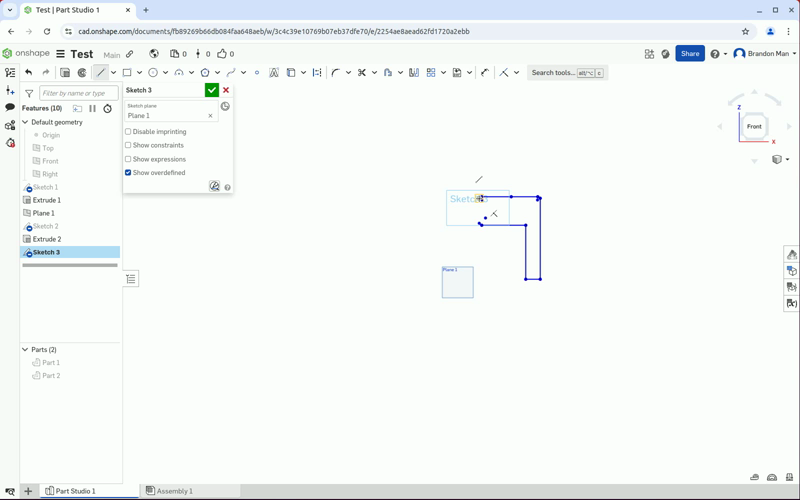
mouse_move(509, 198)
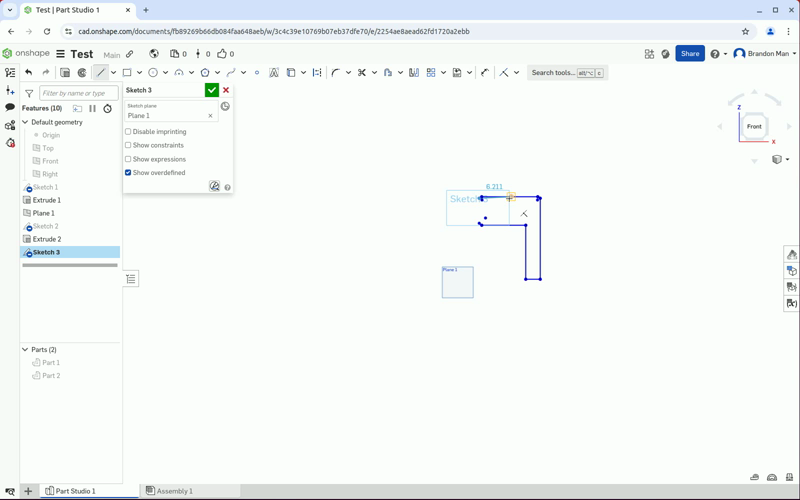
key_down(shift)
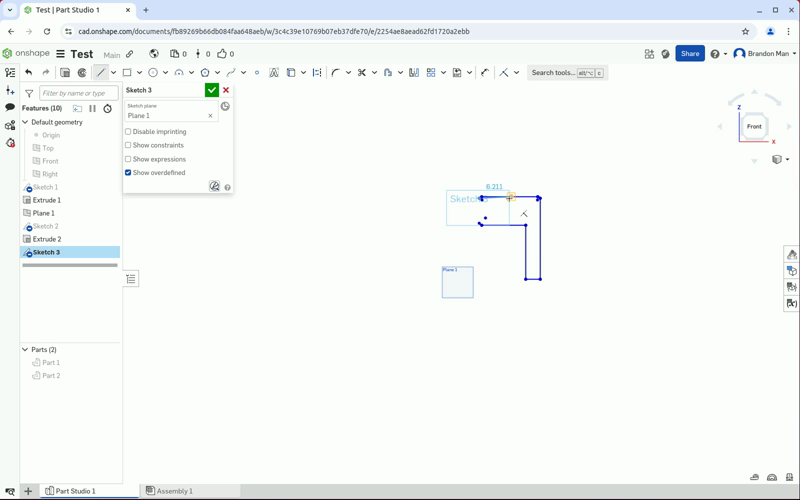
mouse_move(479, 223)
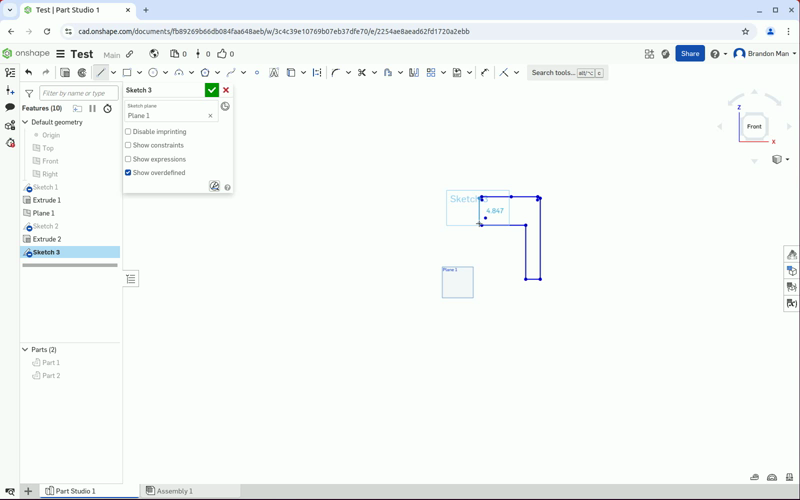
scroll(6)
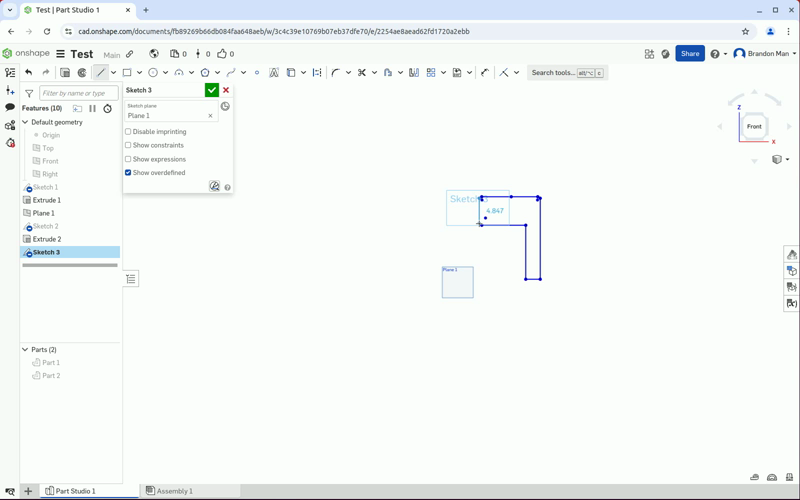
scroll(6)
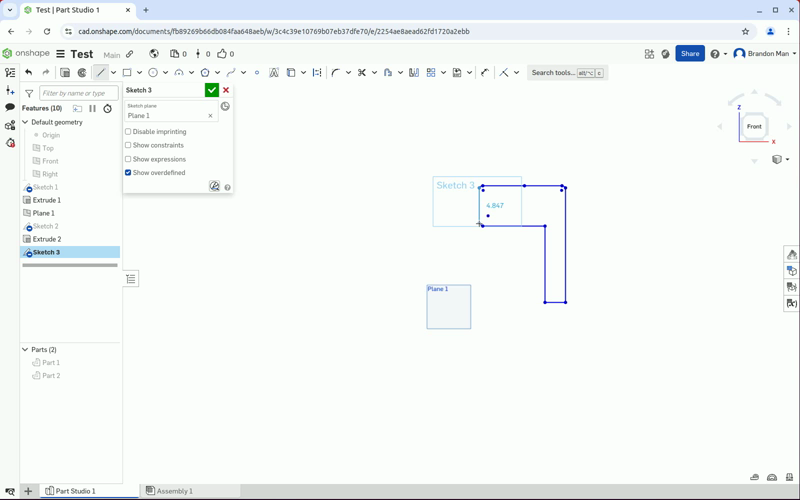
scroll(6)
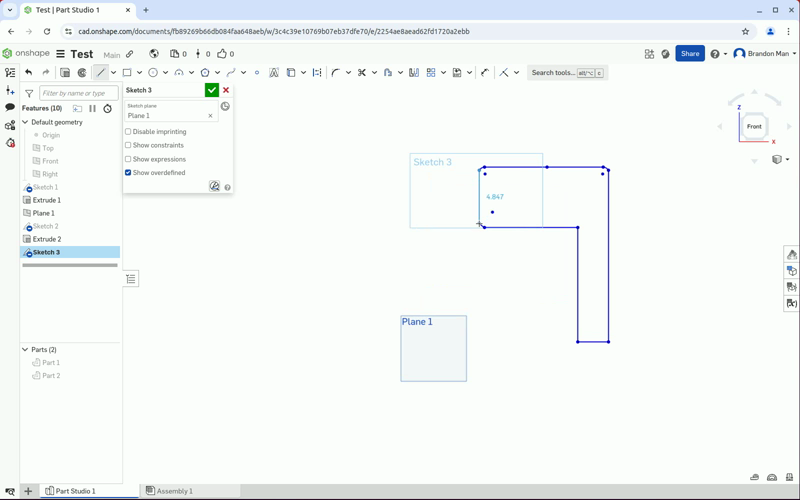
scroll(6)
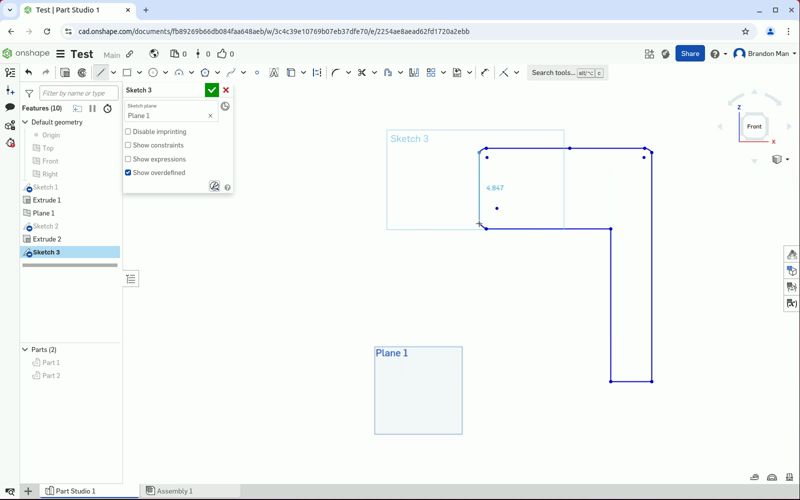
scroll(6)
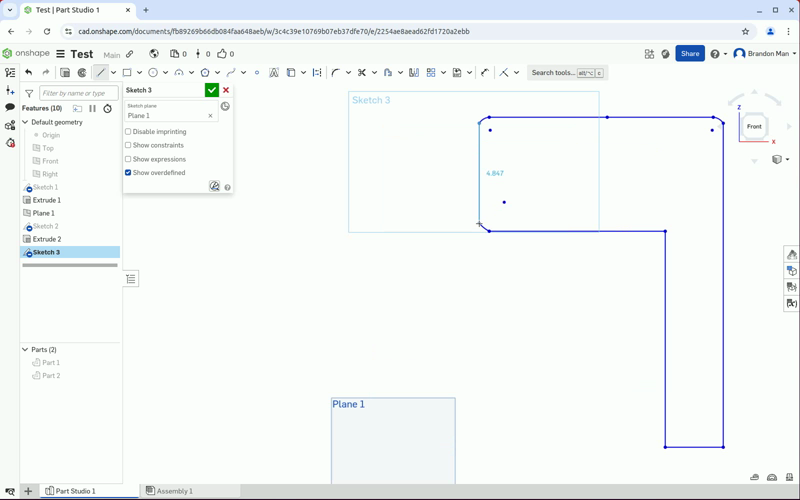
scroll(6)
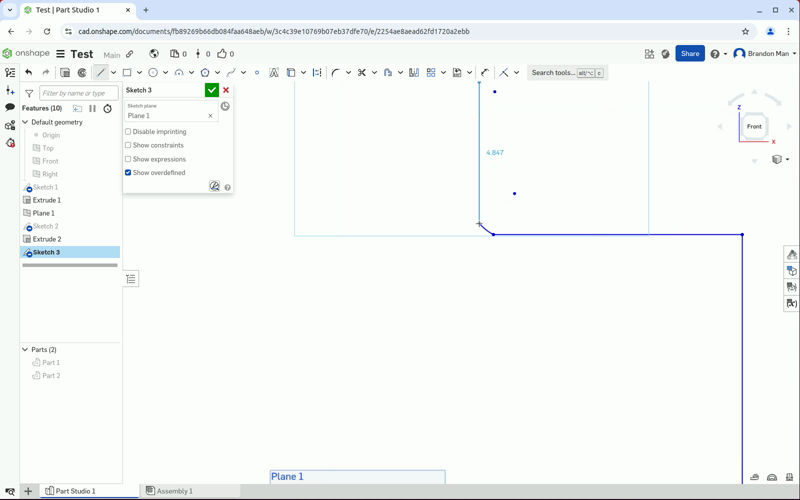
scroll(6)
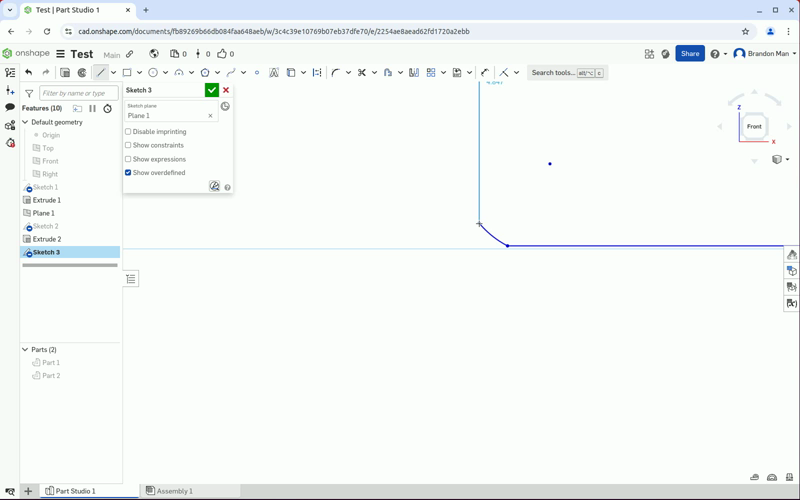
key_up(shift)
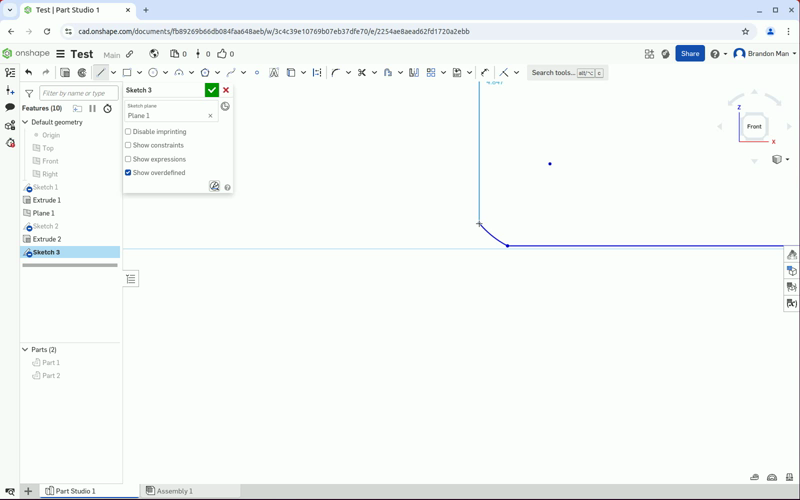
click(479, 223)
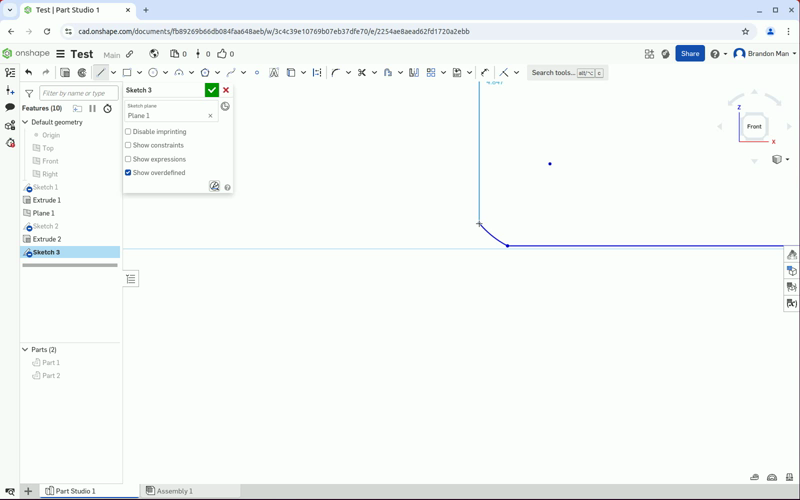
scroll(-6)
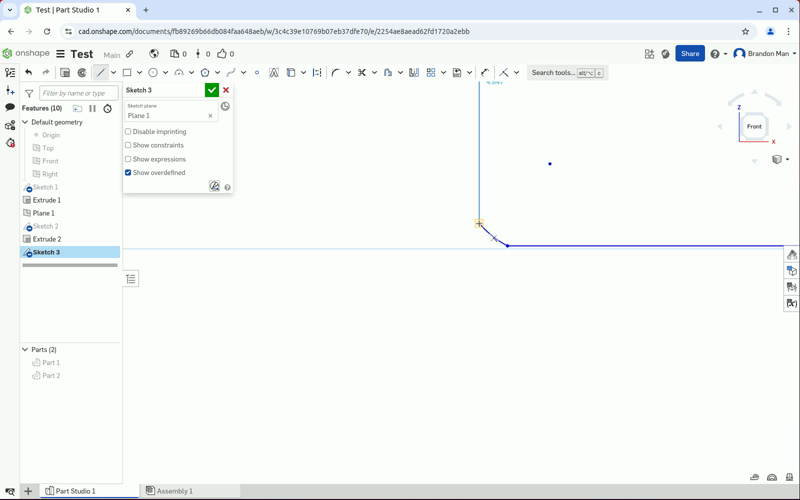
scroll(-6)
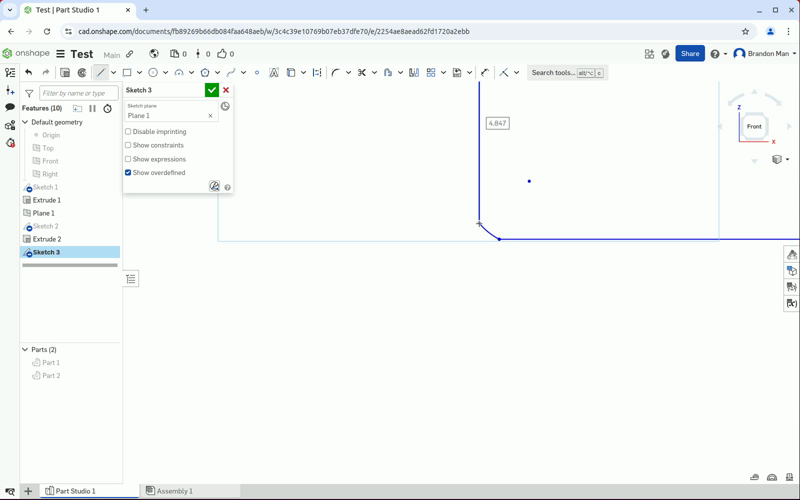
scroll(-6)
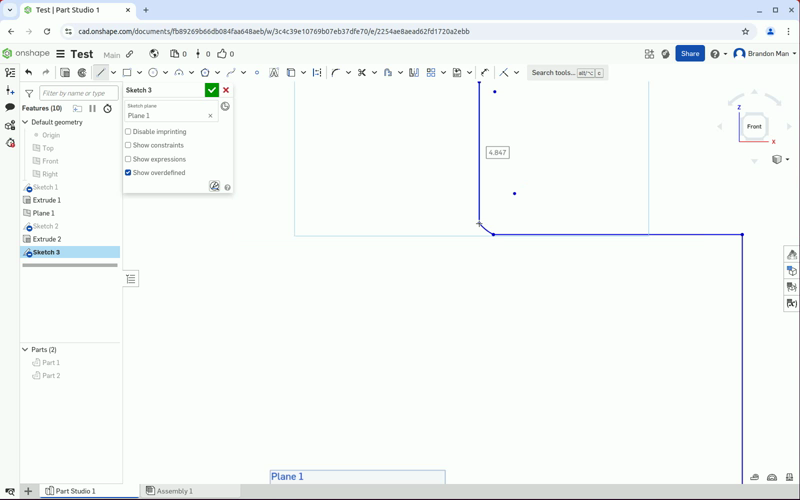
scroll(-6)
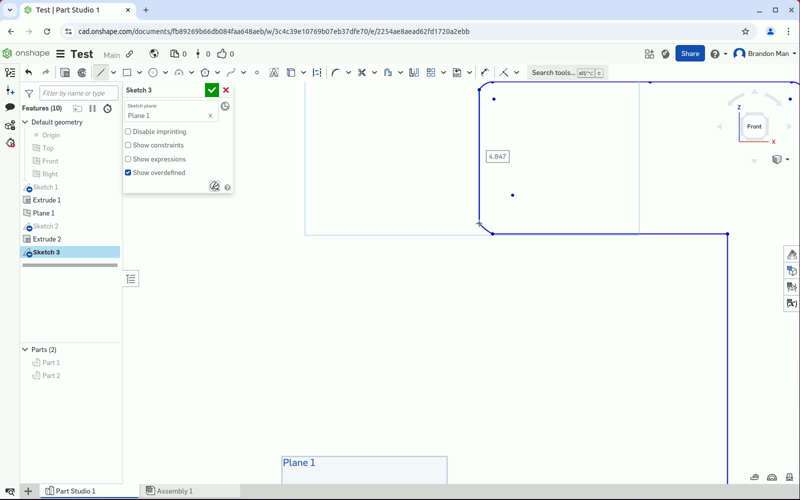
scroll(-6)
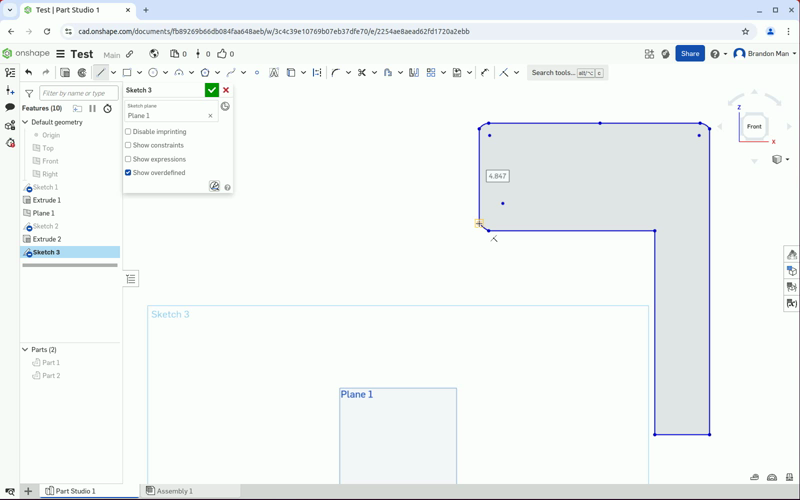
scroll(-6)
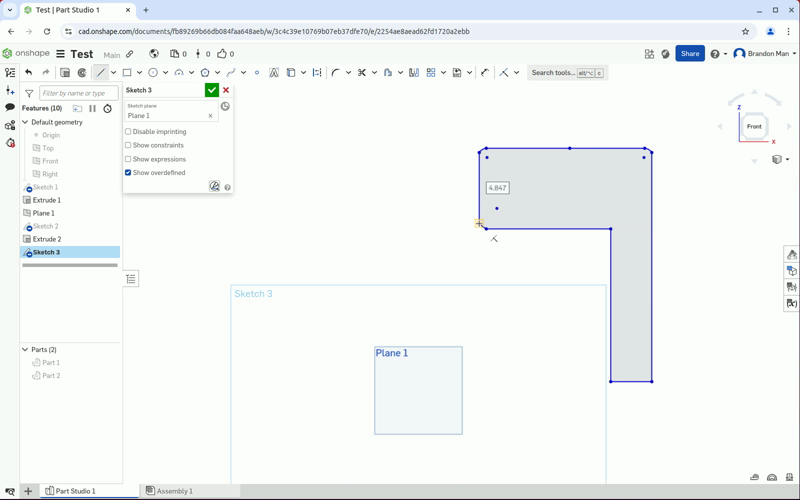
scroll(-6)
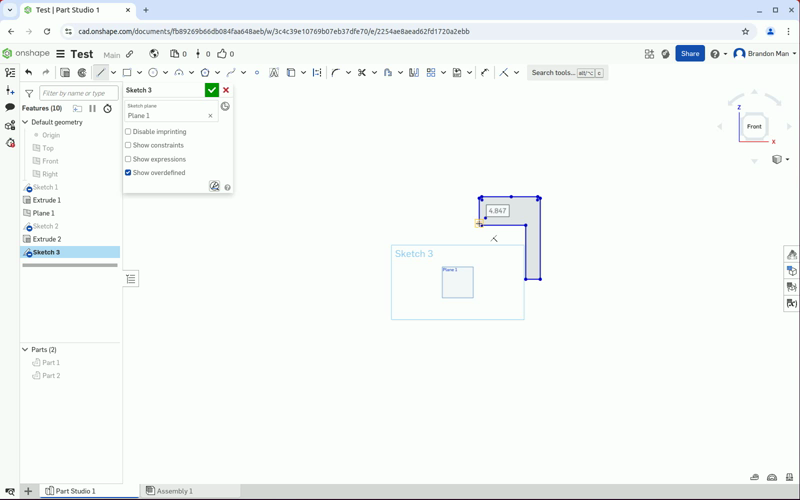
key(esc)
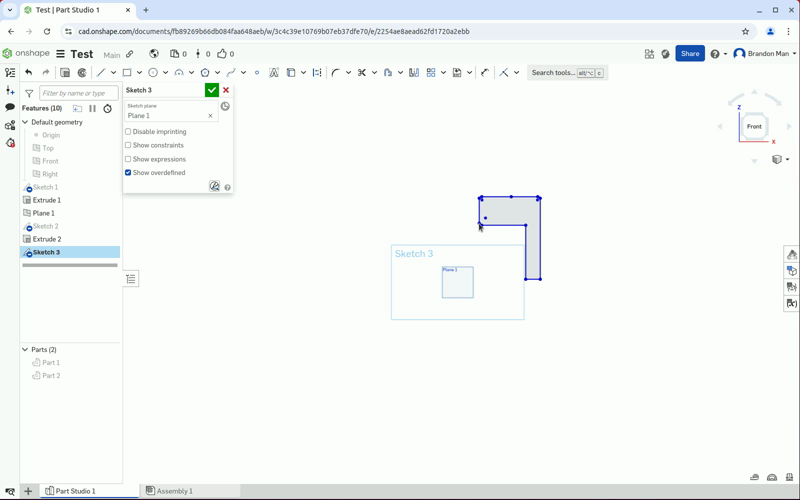
key(c)
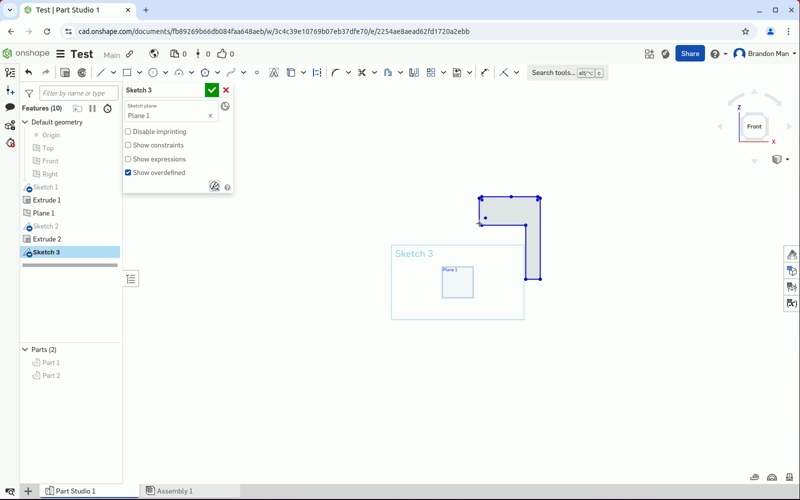
key_down(shift)
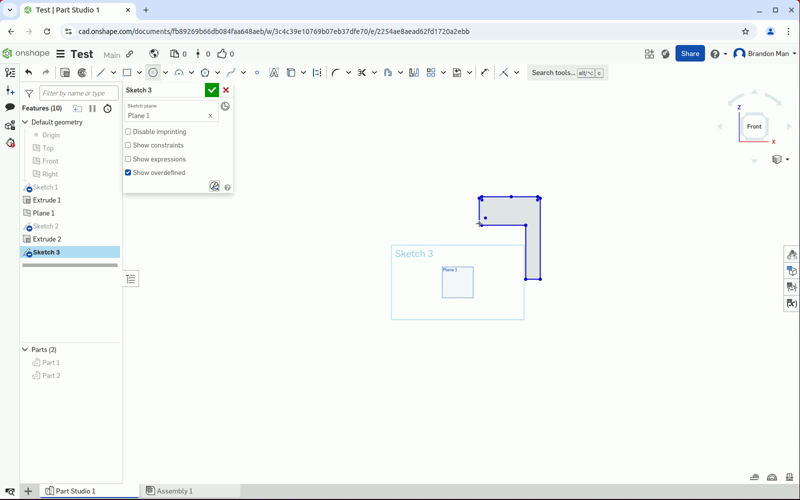
mouse_move(487, 218)
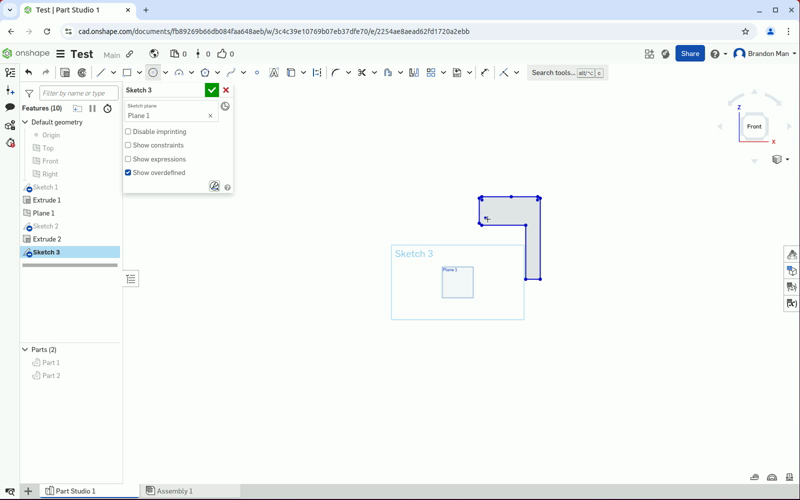
click(487, 218)
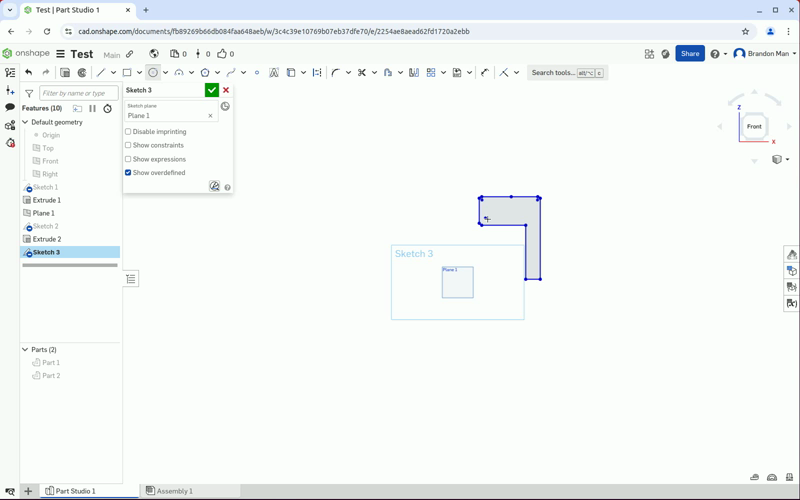
key_up(shift)
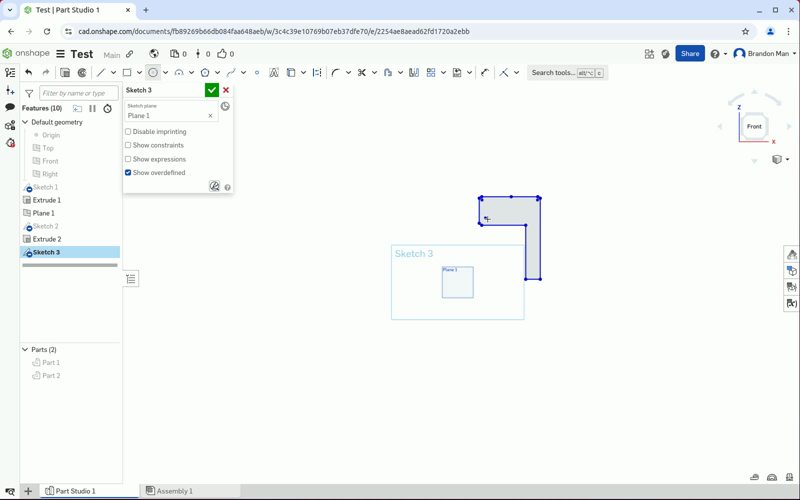
mouse_move(491, 218)
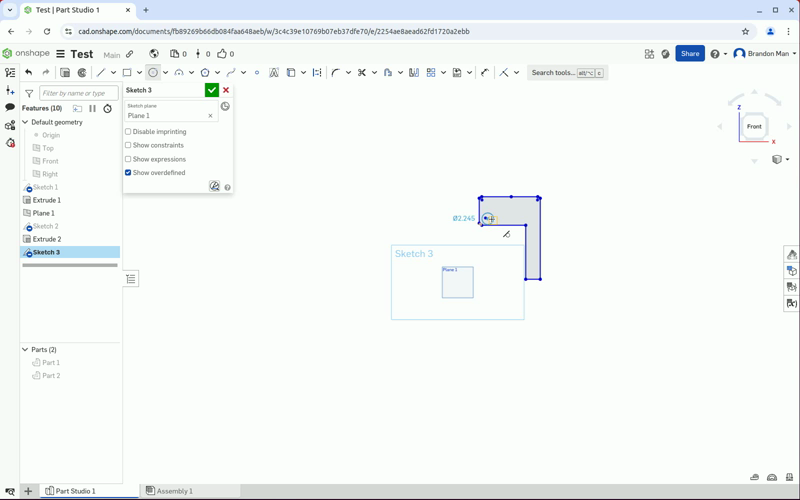
click(491, 218)
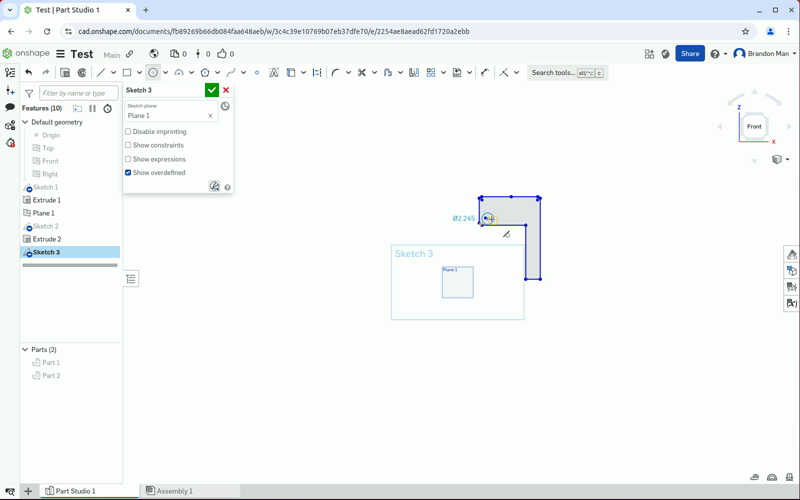
key(esc)
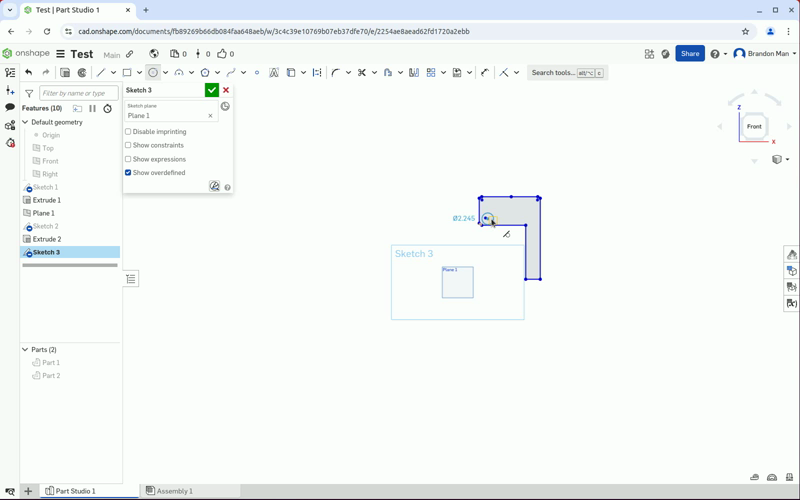
key(c)
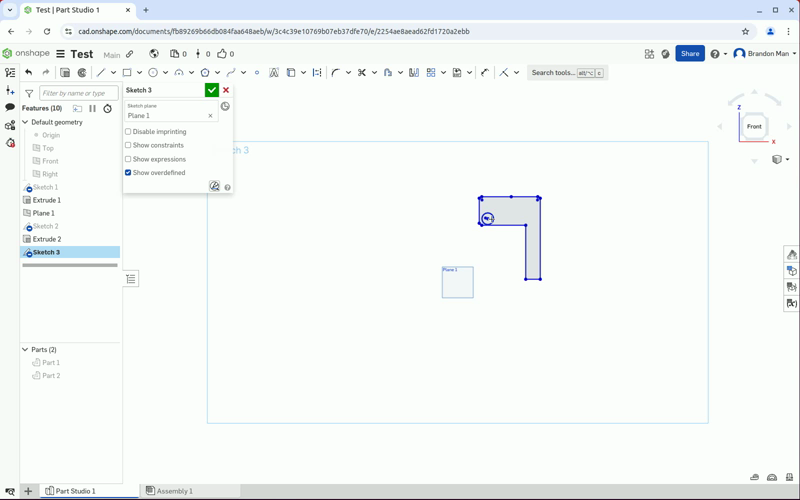
key_down(shift)
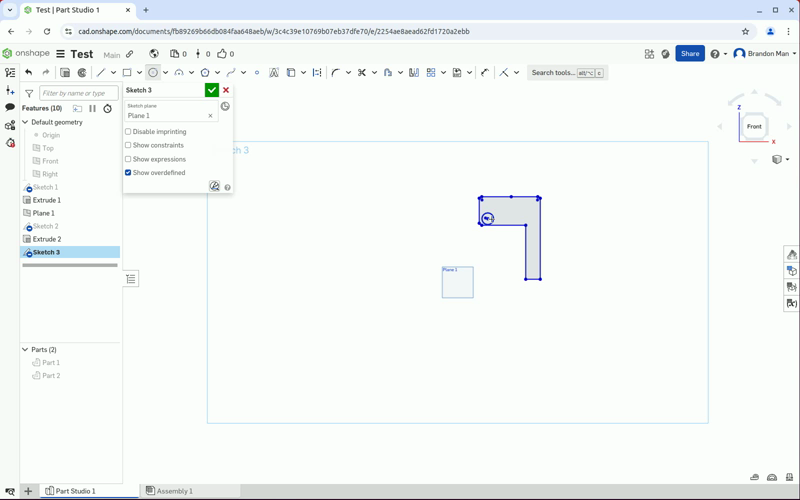
mouse_move(487, 202)
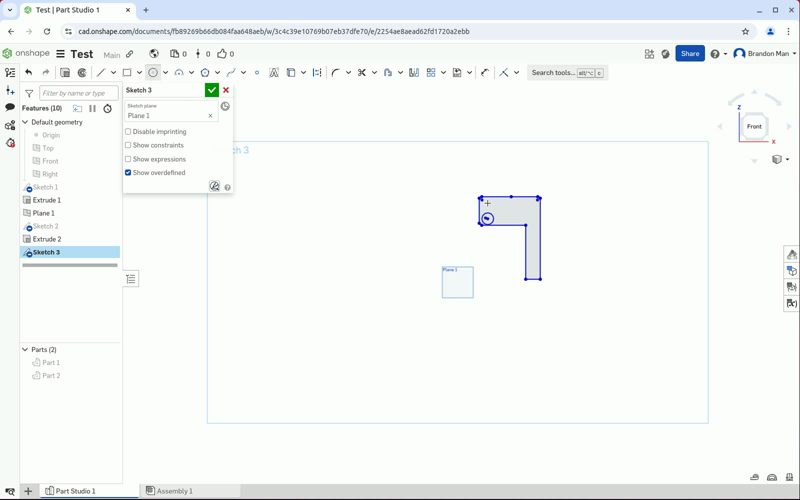
click(487, 202)
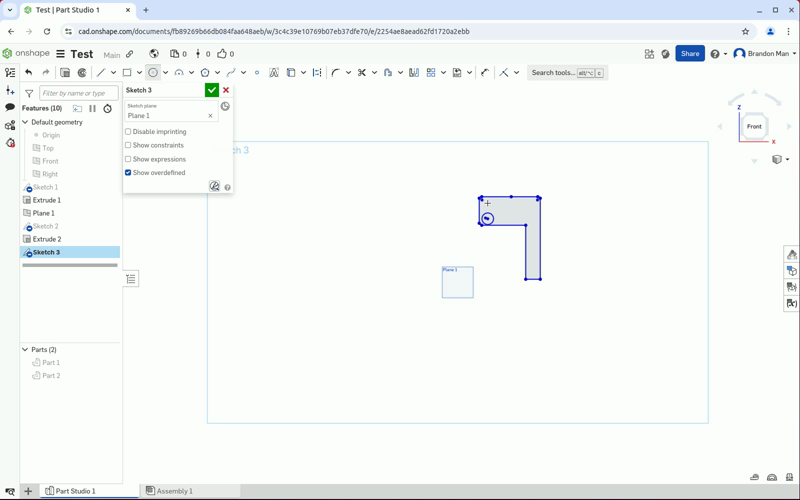
key_up(shift)
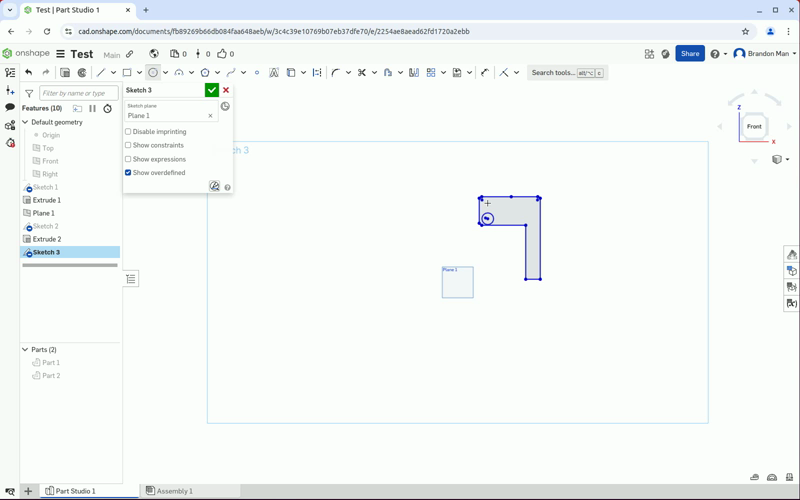
mouse_move(491, 202)
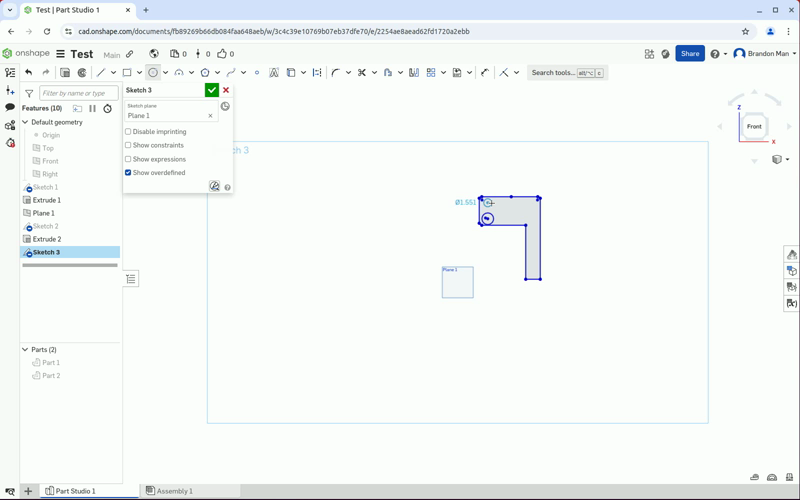
click(491, 202)
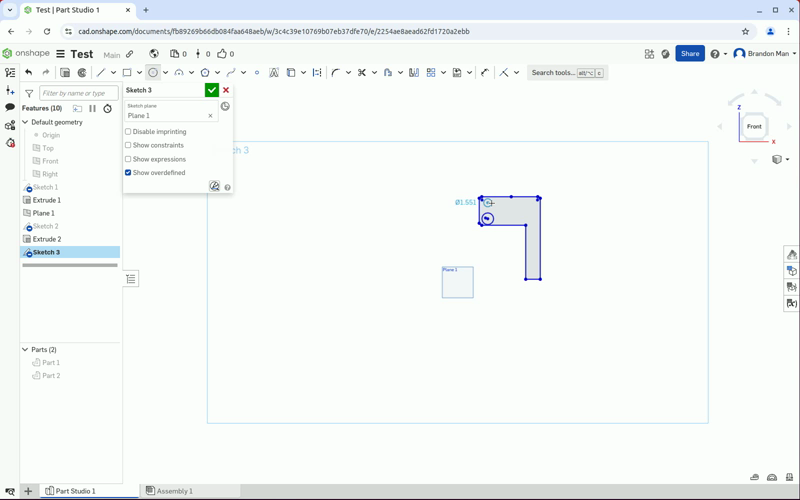
key(esc)
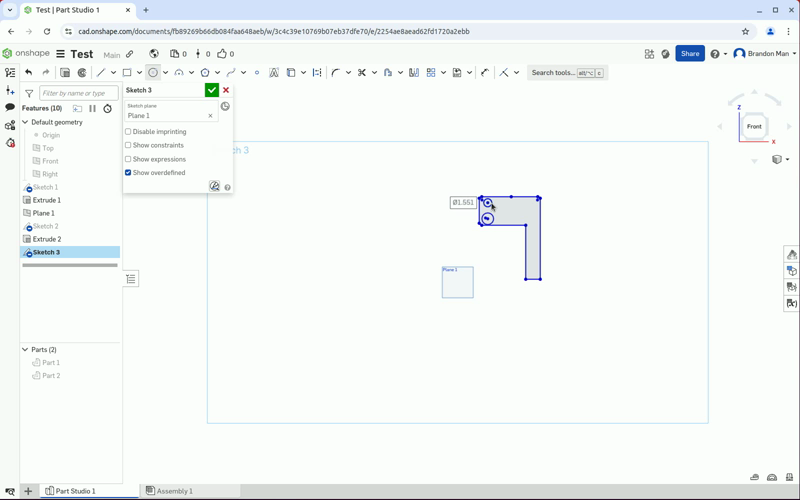
mouse_move(535, 227)
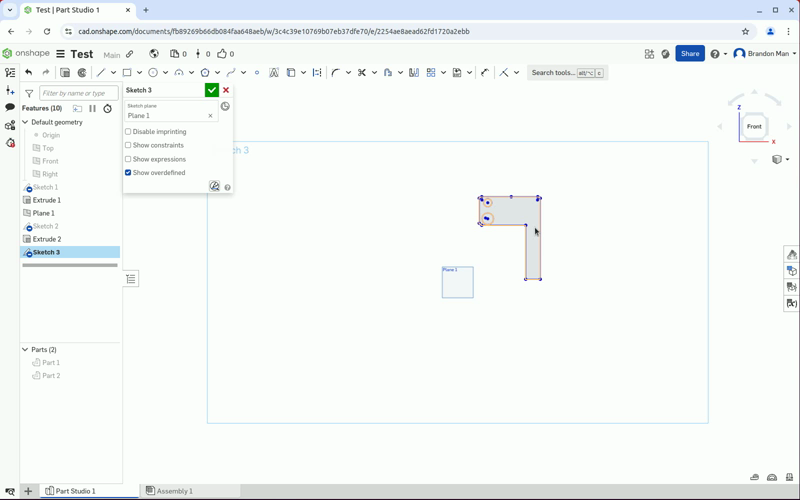
click(535, 227)
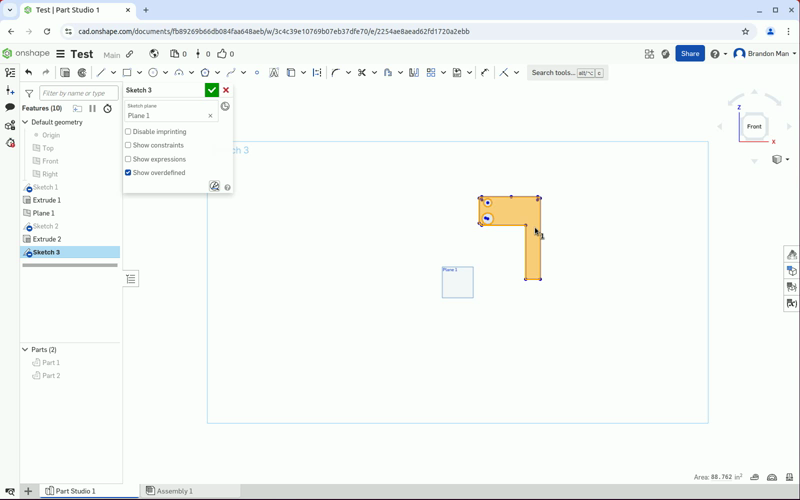
mouse_move(73, 352)
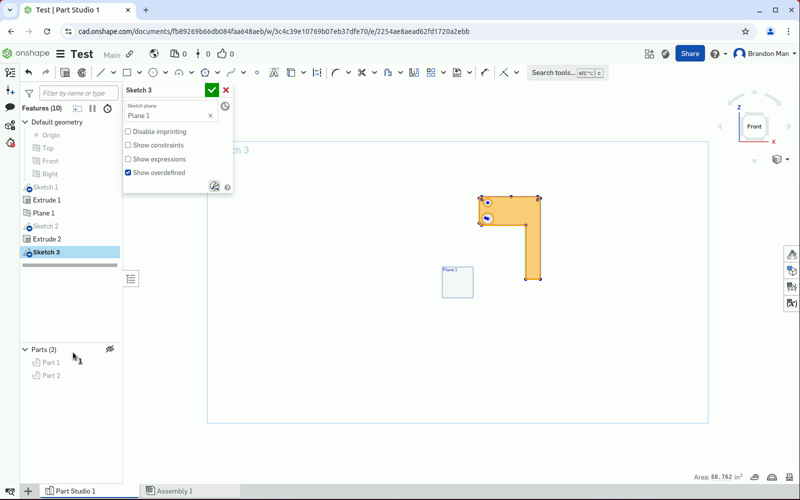
key(shift+y)
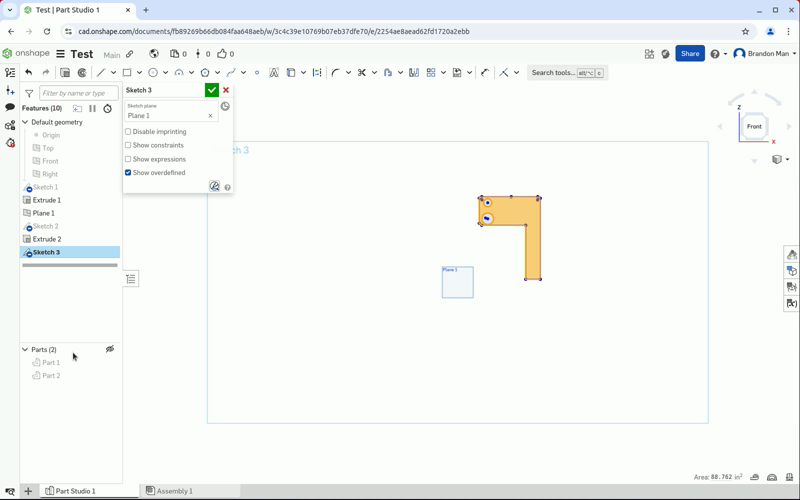
key(shift+e)
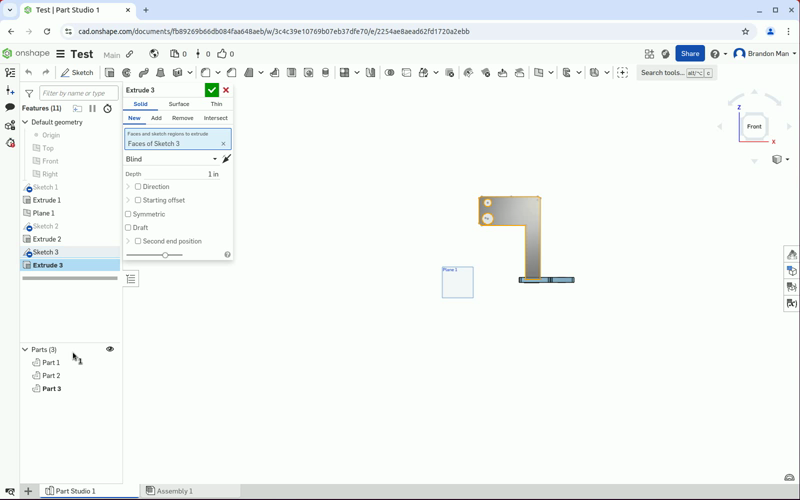
mouse_move(143, 106)
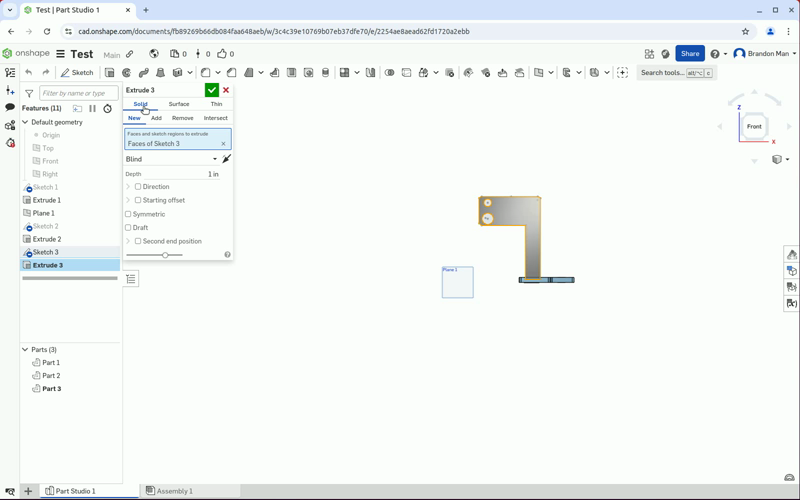
click(143, 106)
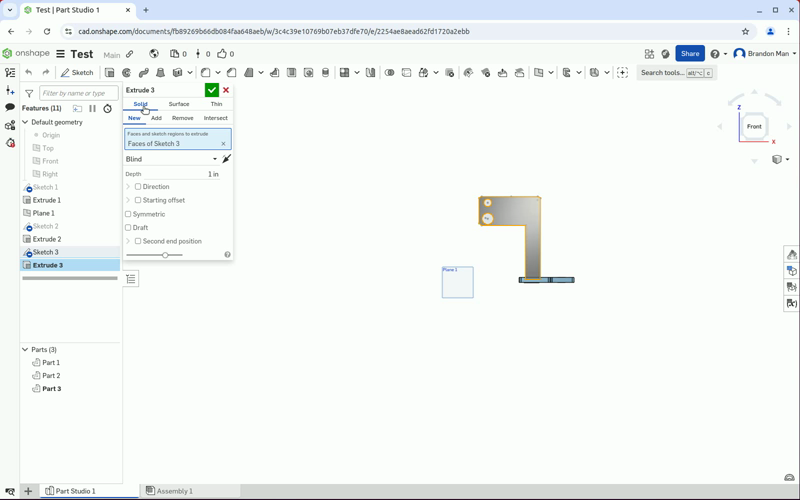
mouse_move(137, 120)
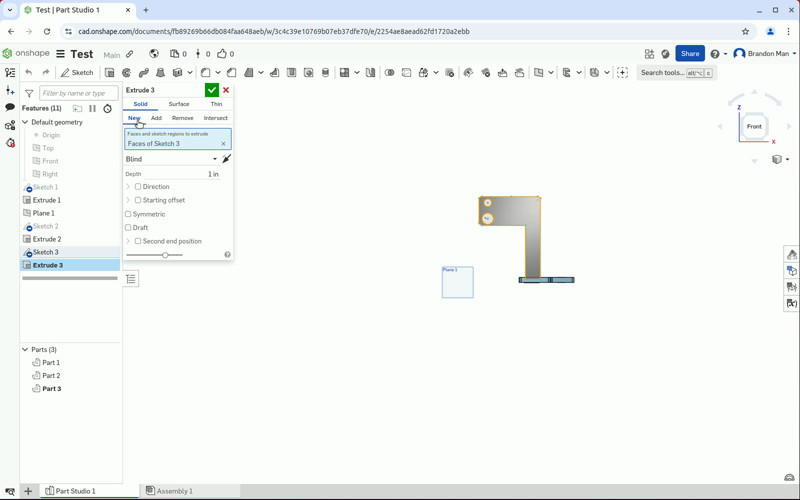
click(137, 120)
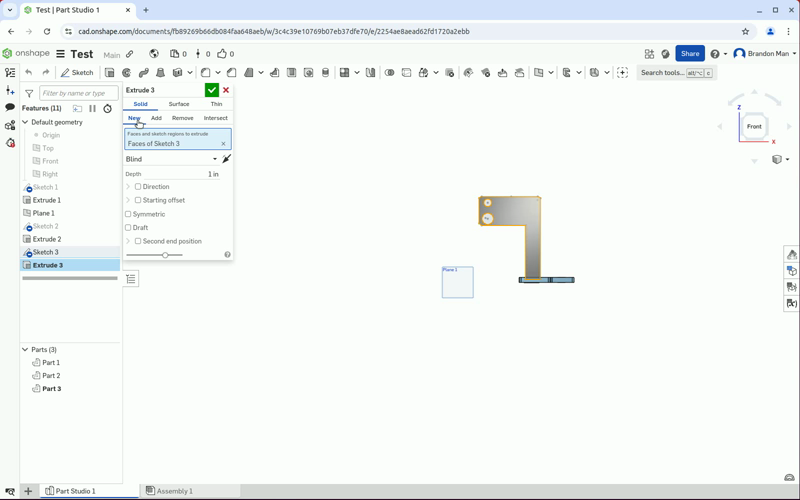
key(tab, 4)
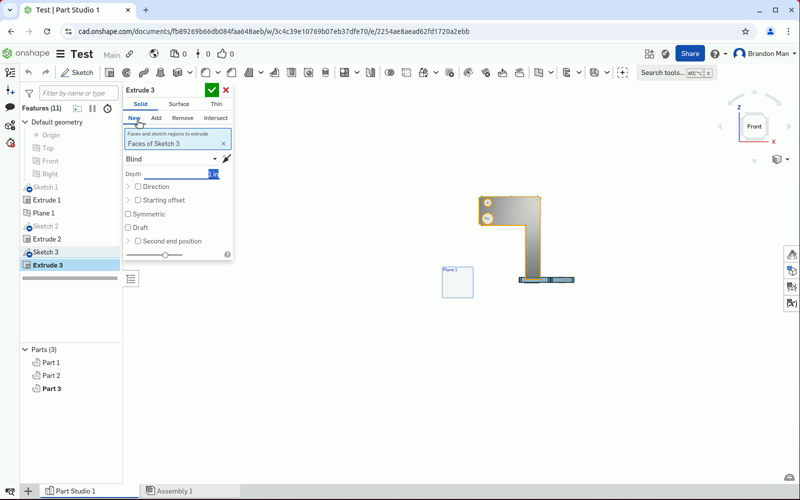
text(0.481)
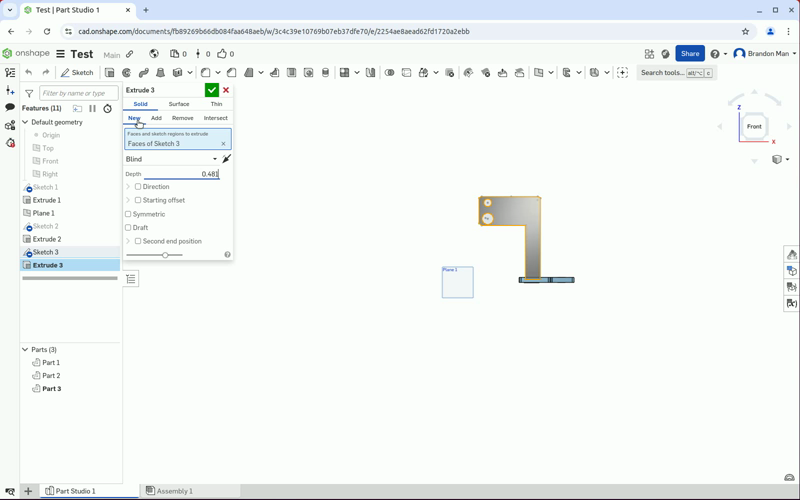
key(enter)
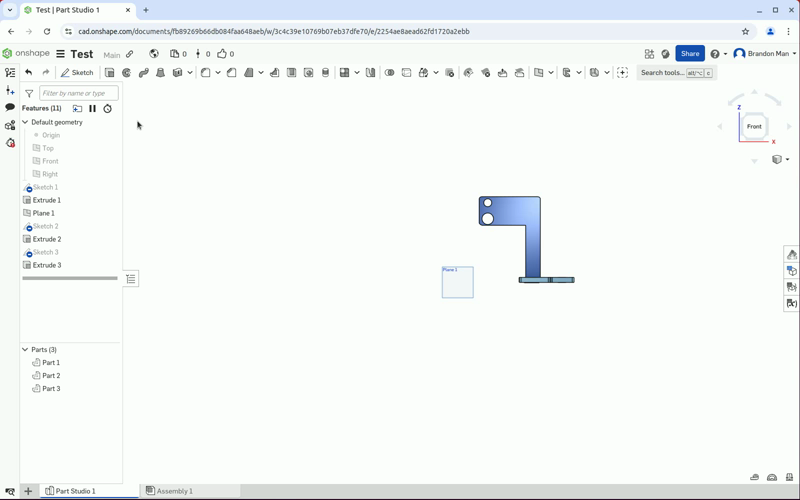
key(shift+h)
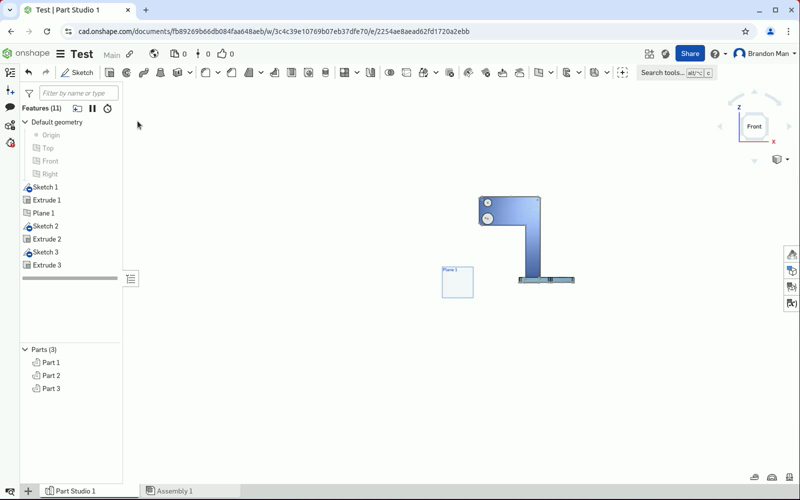
key(shift+h)
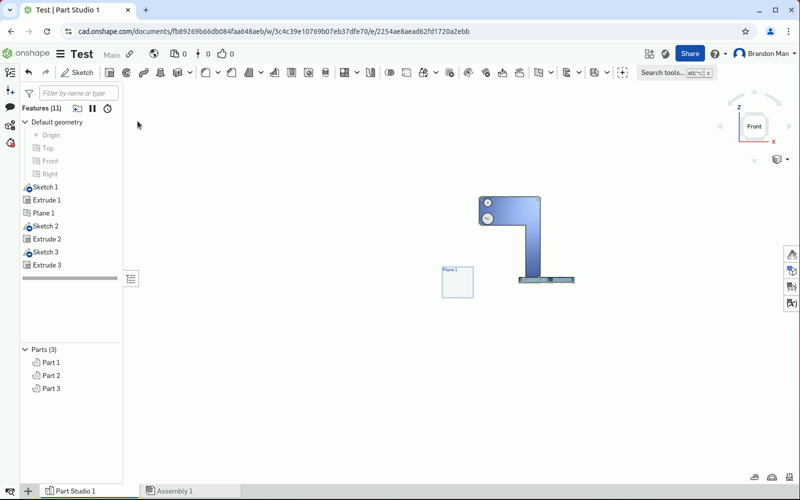
key(shift+7)
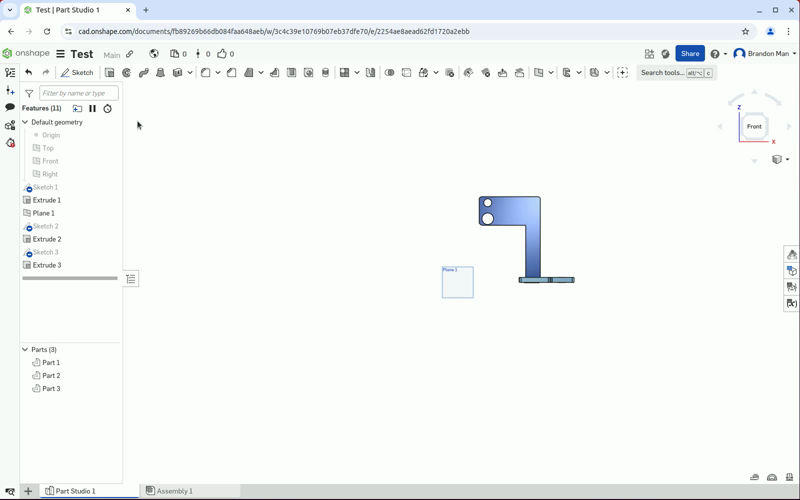
key(left, 2)
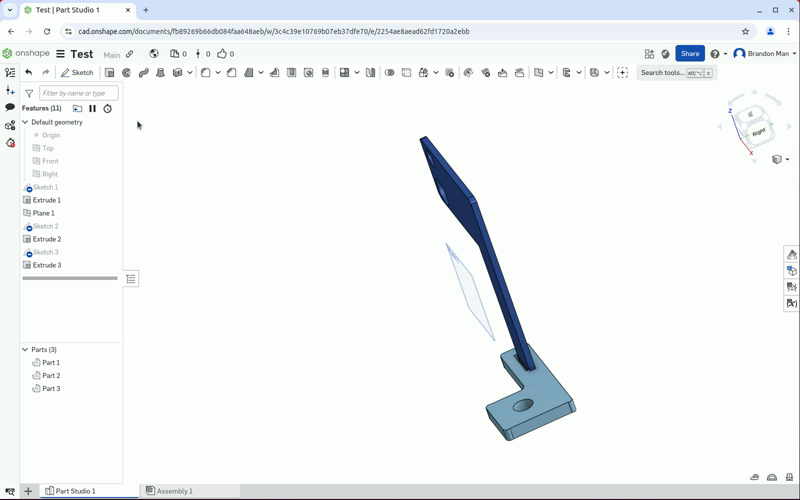
key(down, 2)
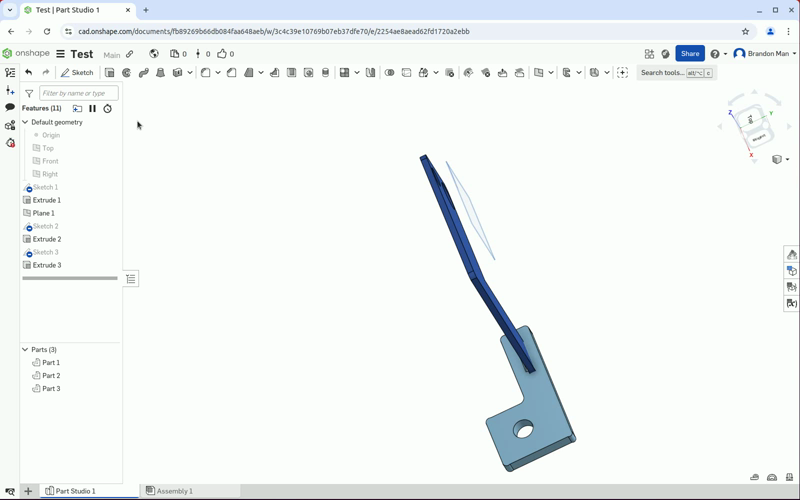
key(up, 2)
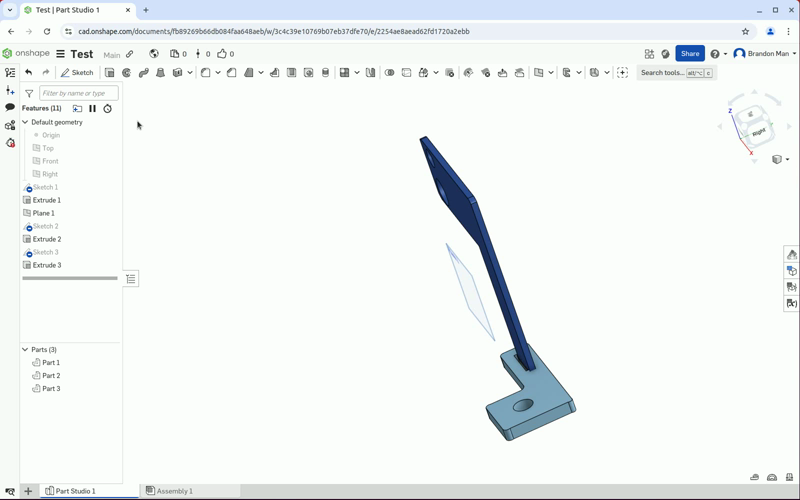
key(right, 2)
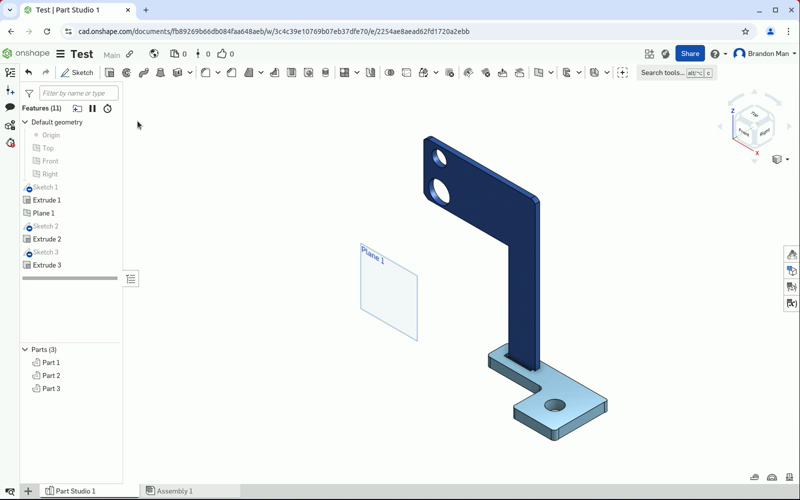
mouse_move(73, 189)
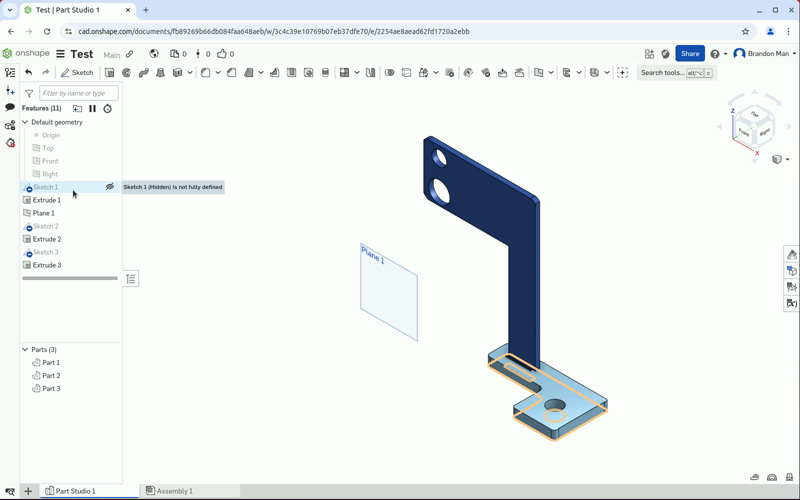
click(73, 189)